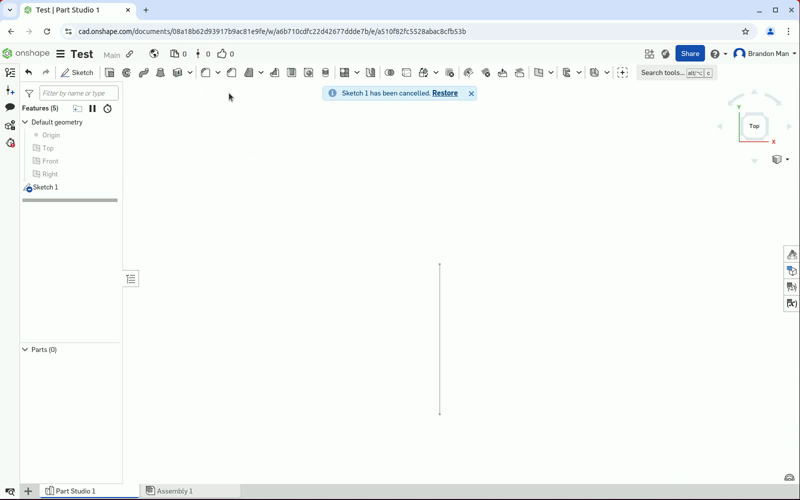
key(shift+h)
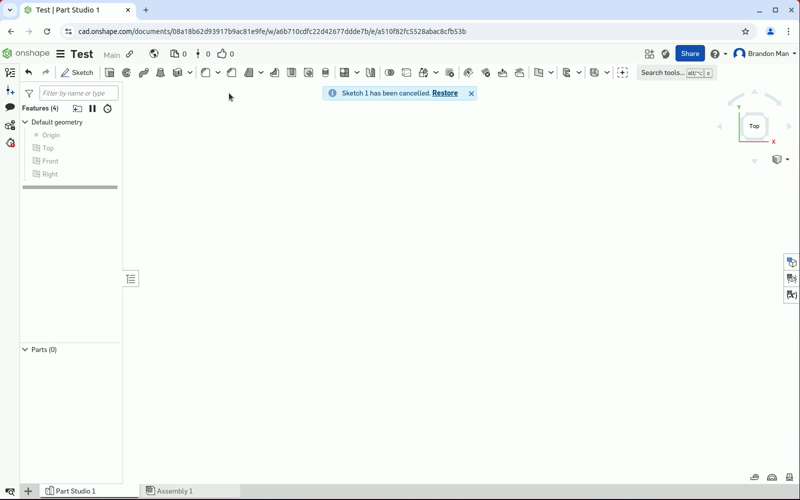
mouse_move(73, 352)
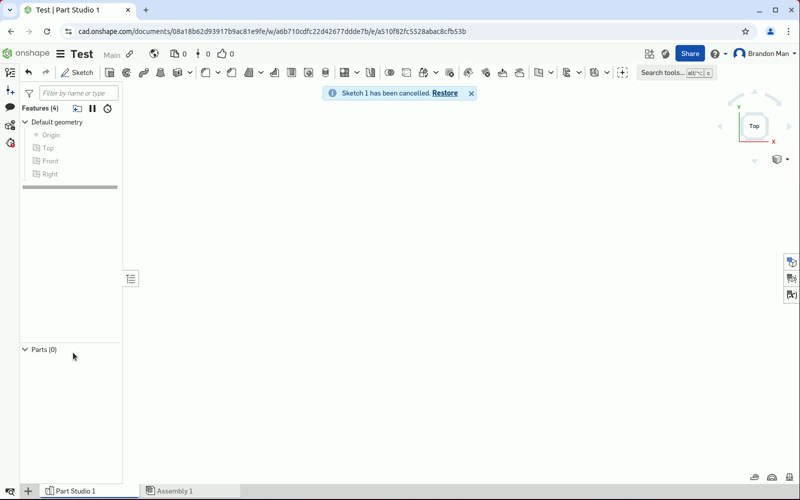
key(y)
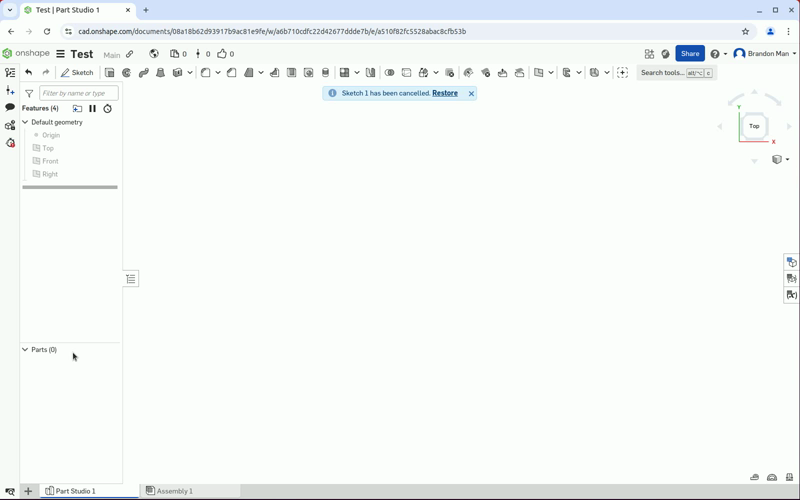
key(shift+p)
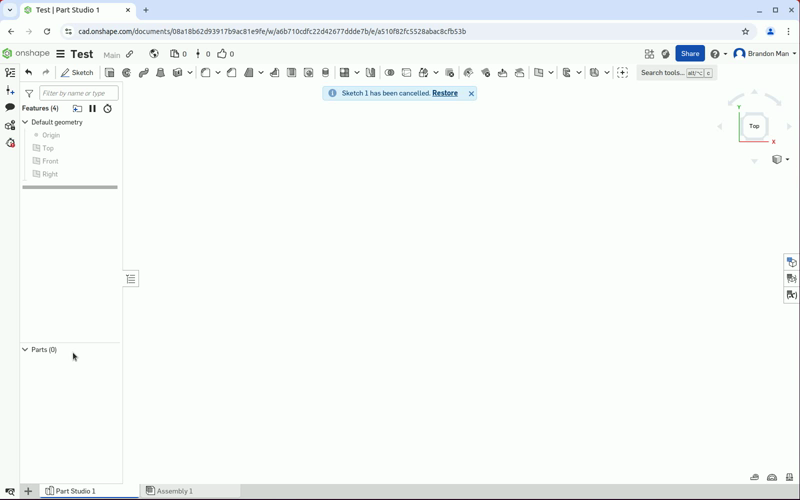
key(space)
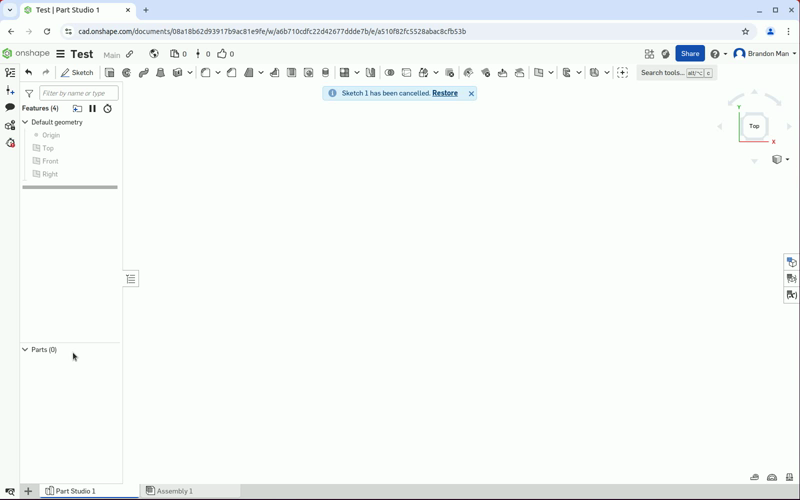
key_down(shift)
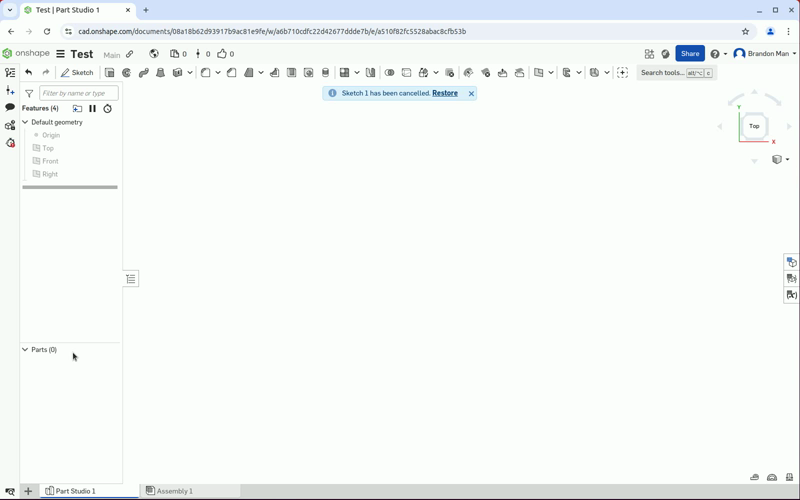
key(up)
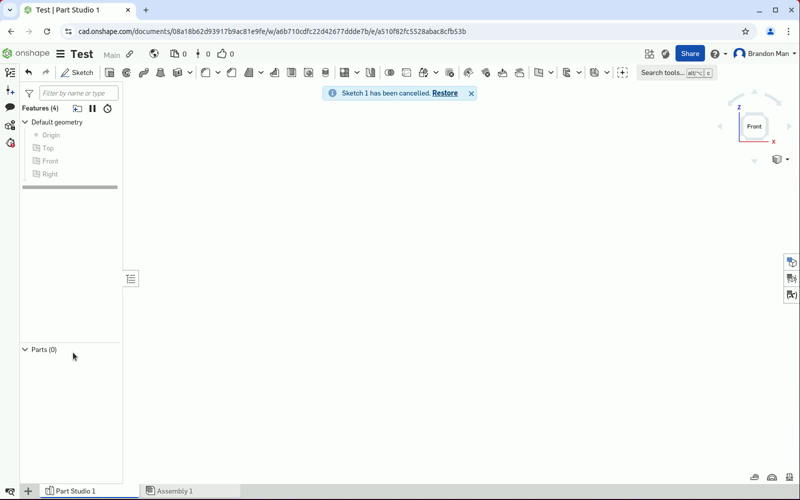
key_up(shift)
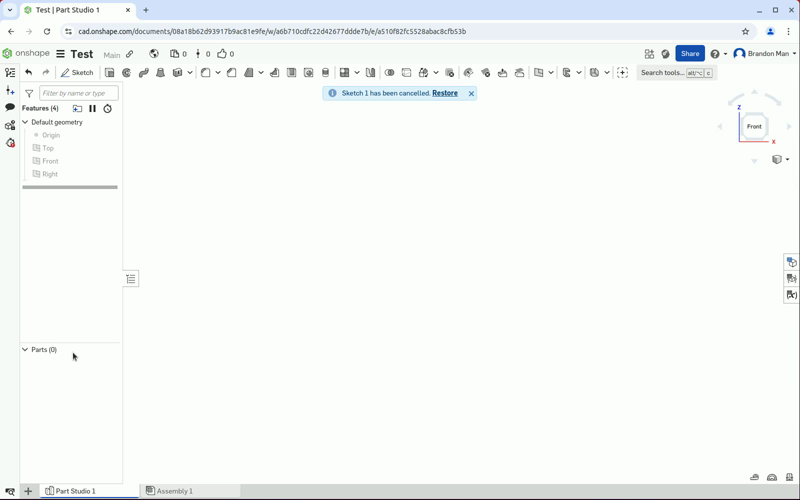
mouse_move(73, 352)
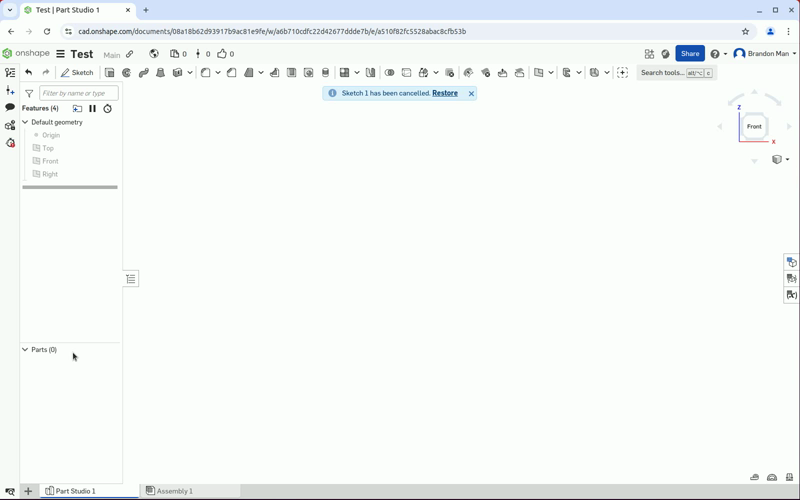
key(shift+y)
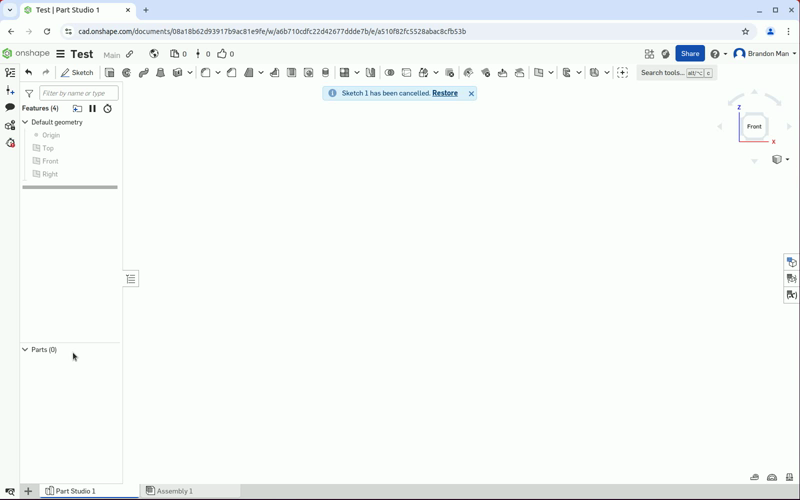
key(shift+s)
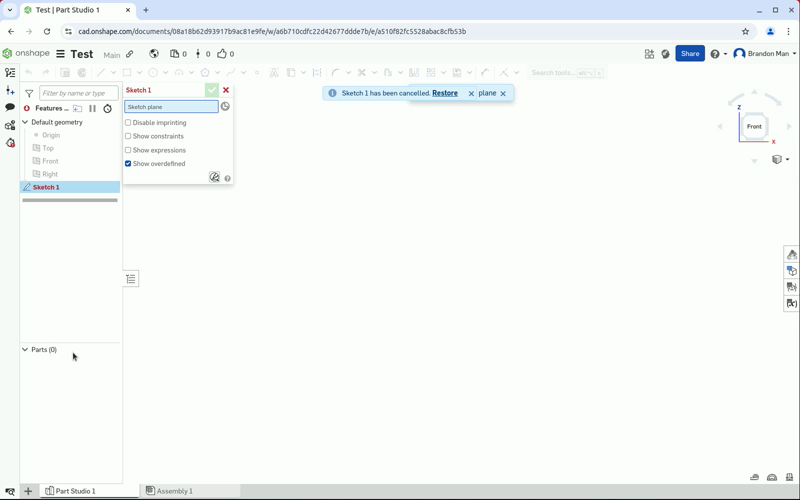
mouse_move(73, 163)
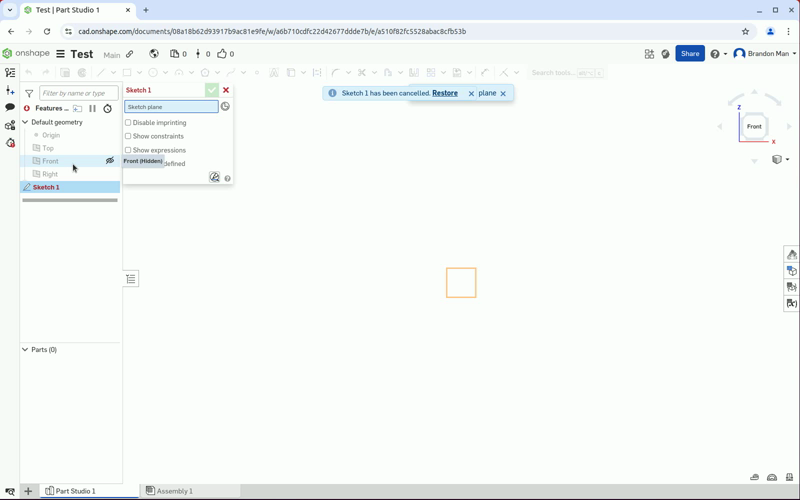
click(73, 163)
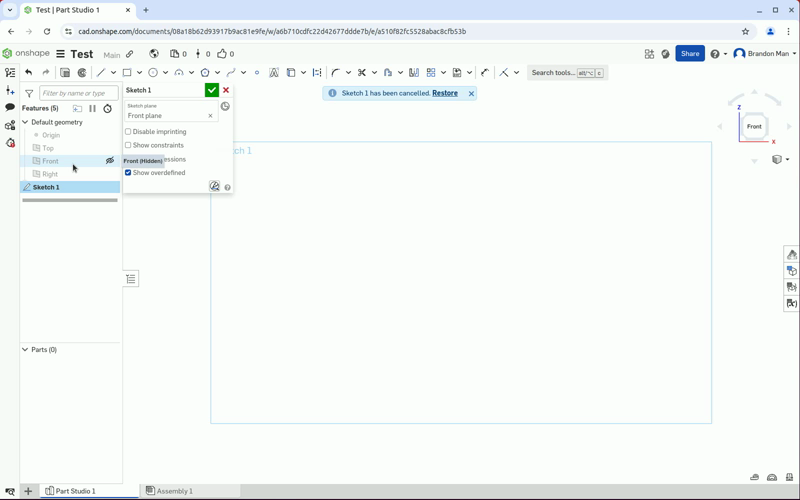
mouse_move(73, 352)
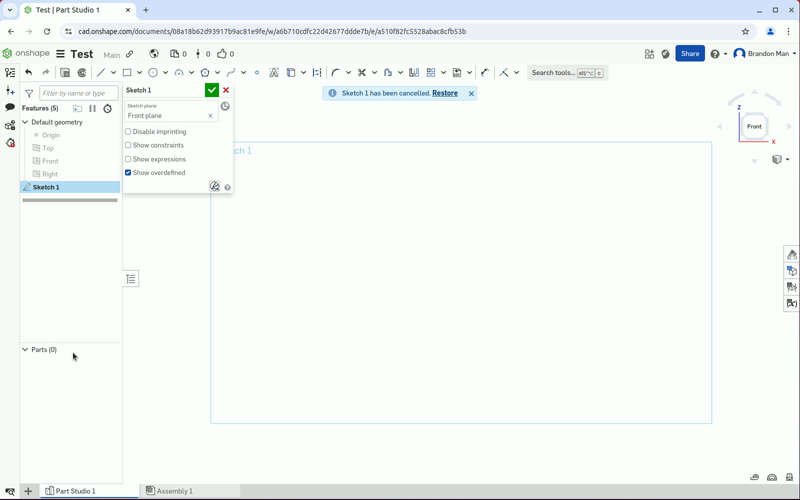
key(y)
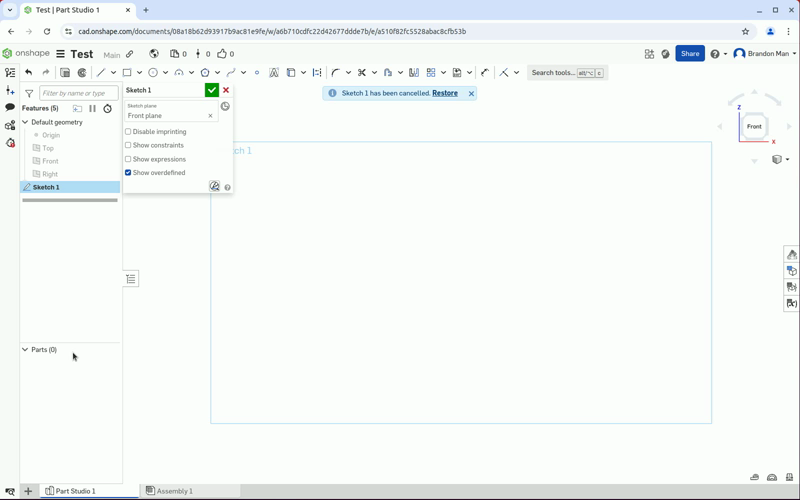
key(l)
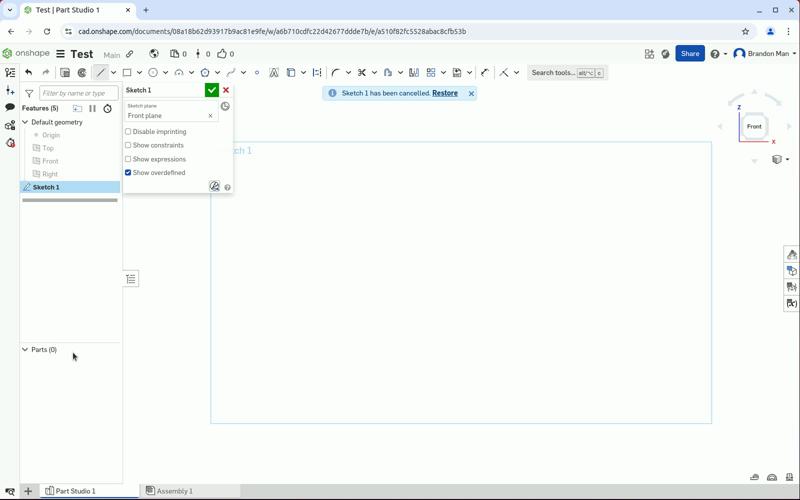
key_down(shift)
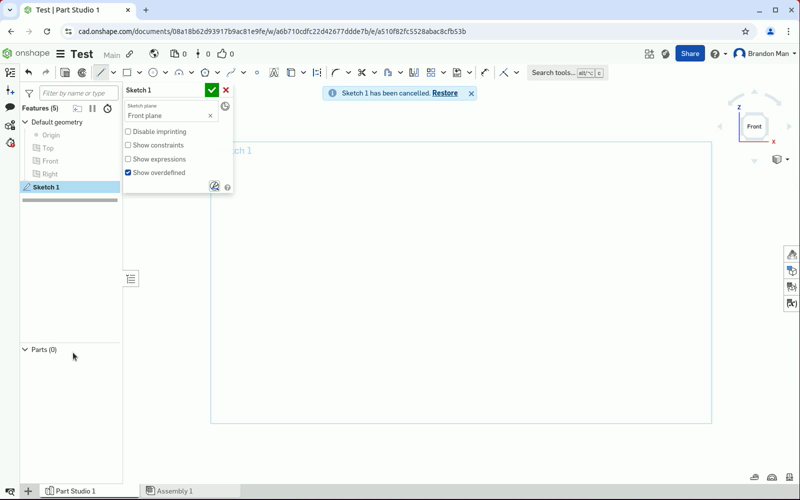
mouse_move(366, 230)
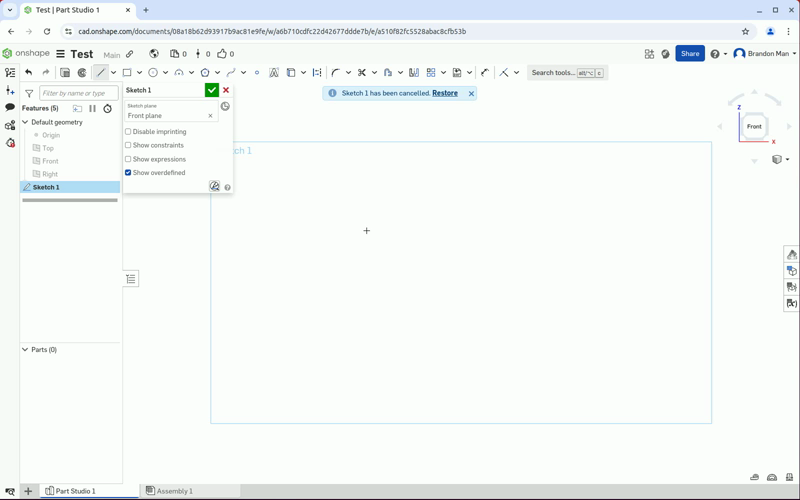
click(366, 230)
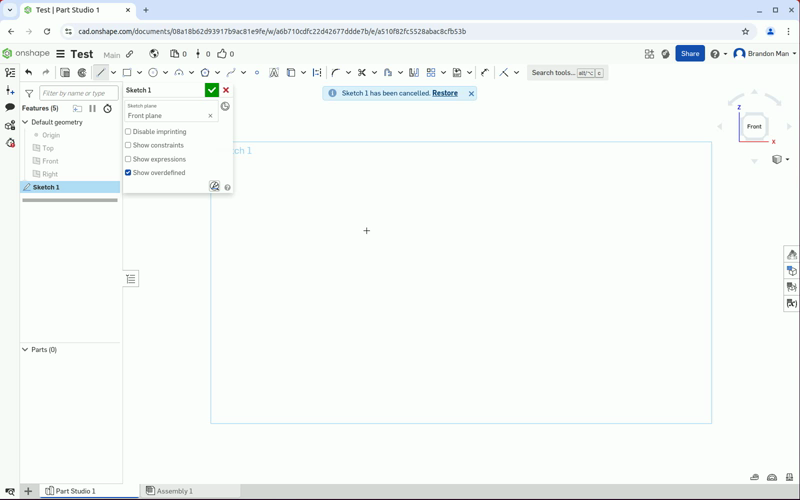
key_up(shift)
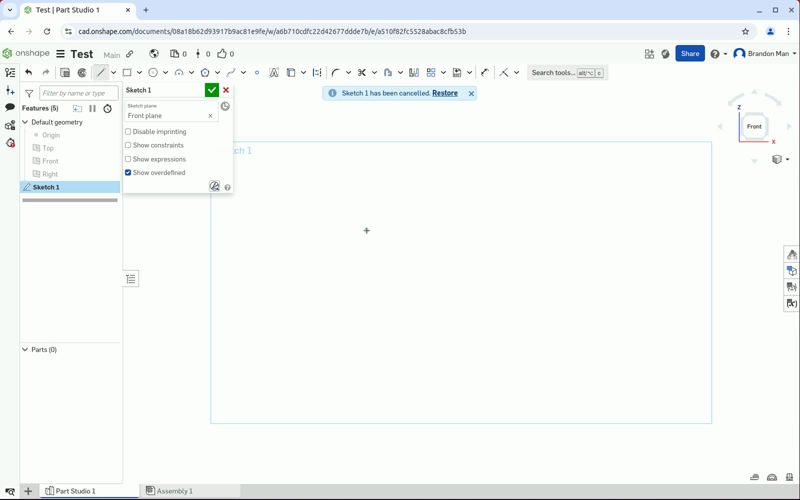
key_down(shift)
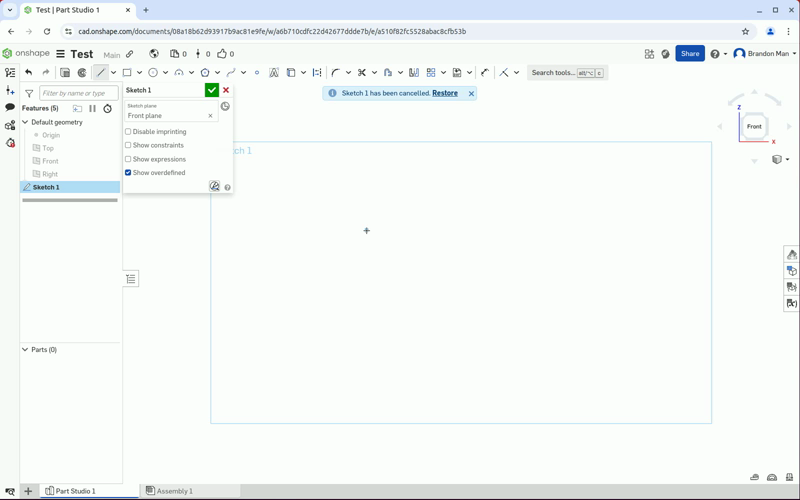
mouse_move(396, 230)
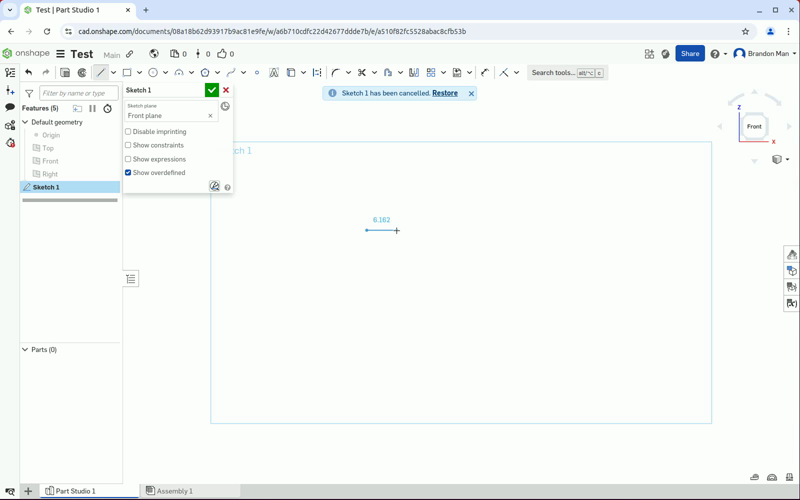
mouse_move(383, 230)
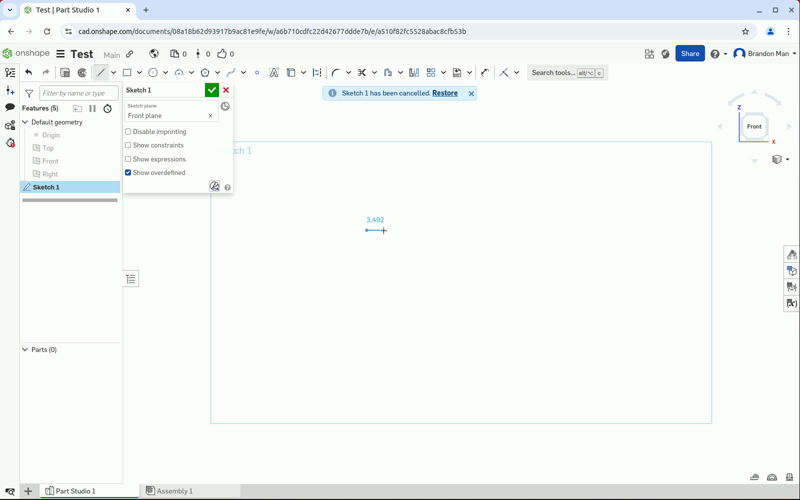
click(383, 230)
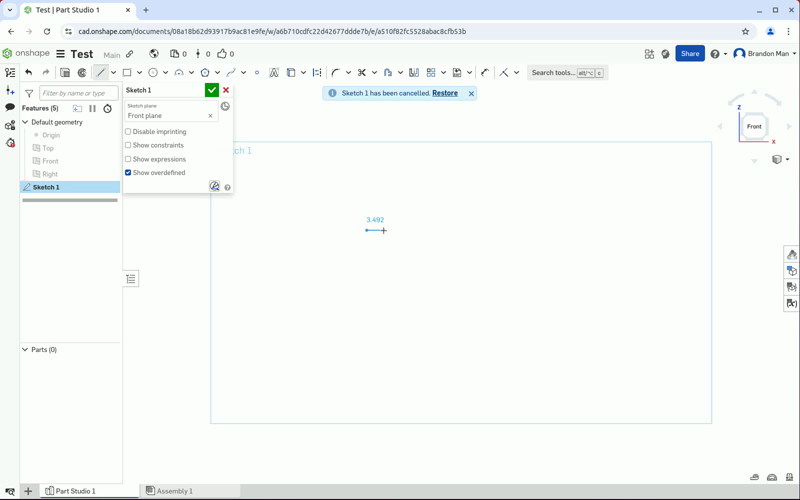
key_up(shift)
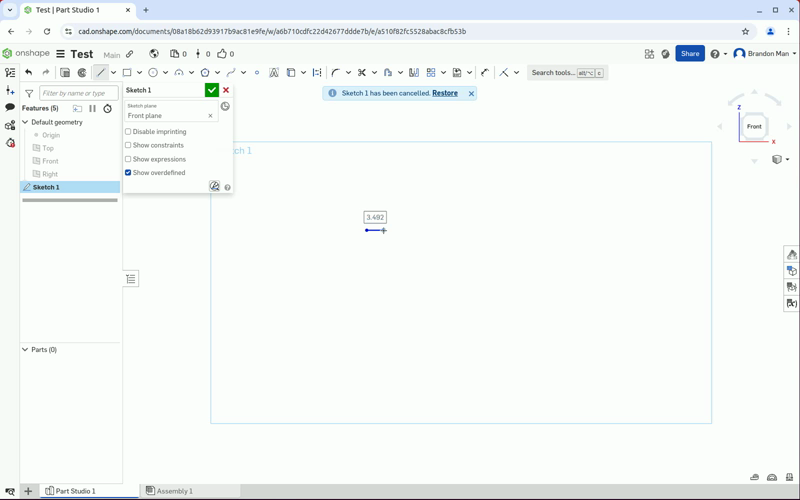
key_down(shift)
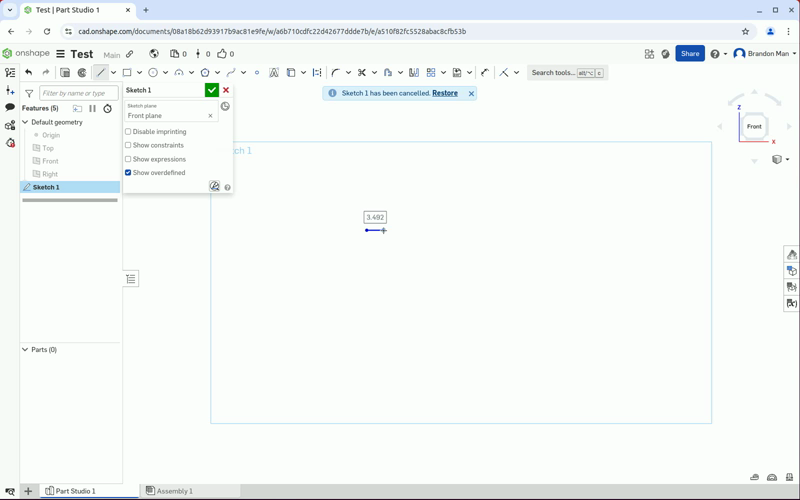
mouse_move(414, 230)
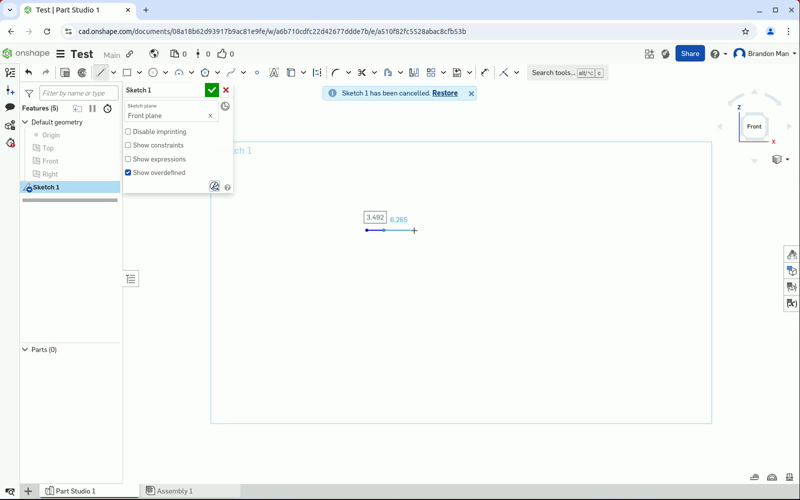
mouse_move(383, 172)
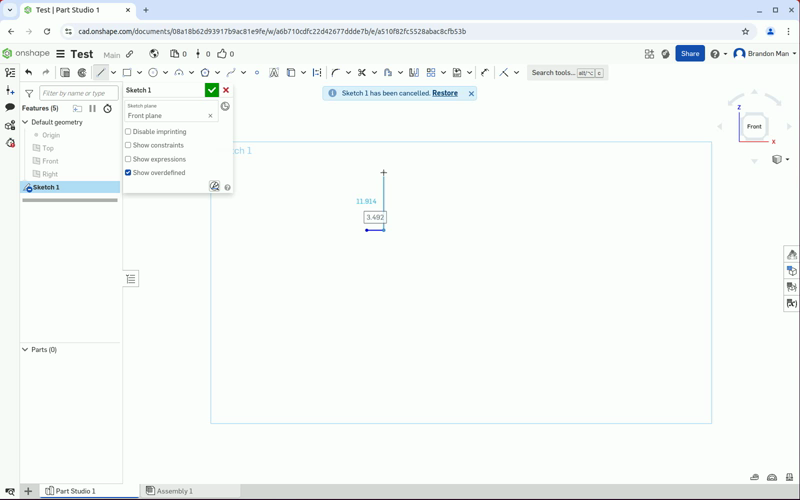
click(383, 172)
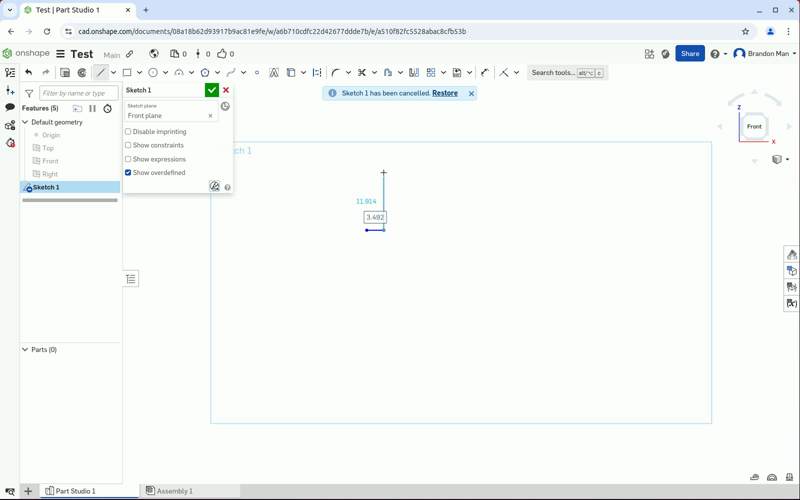
key_up(shift)
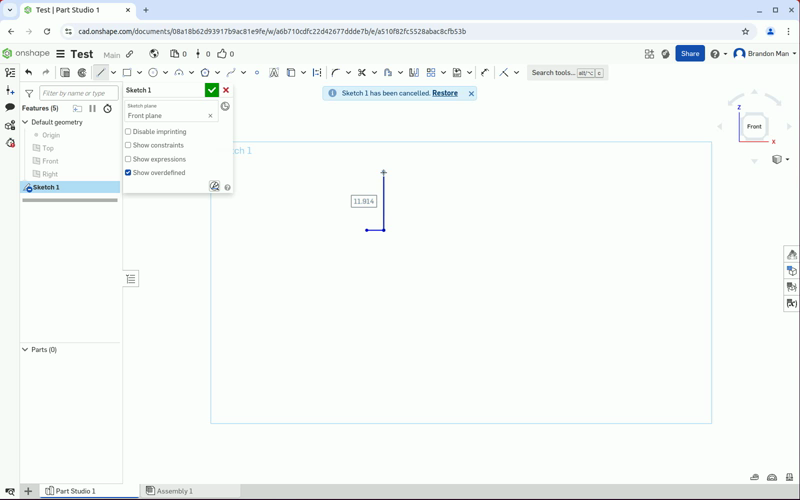
key_down(shift)
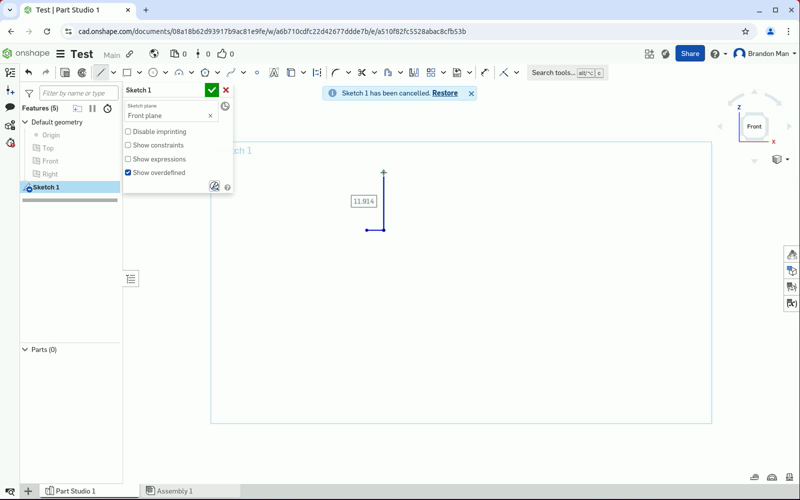
mouse_move(414, 172)
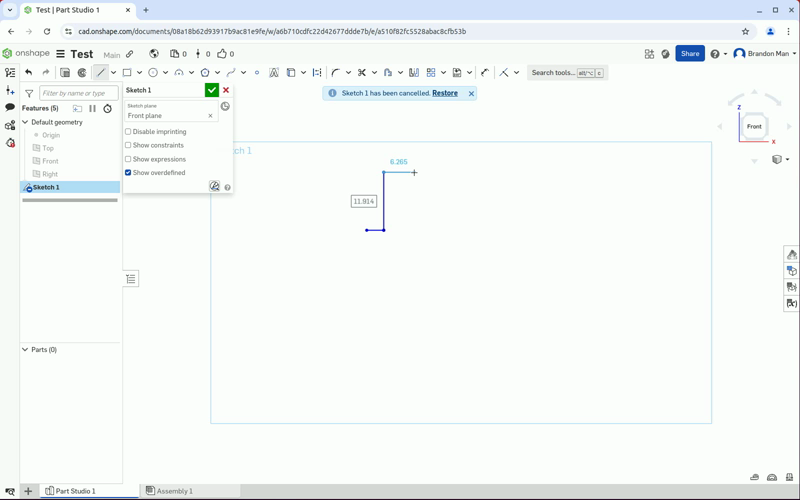
mouse_move(366, 172)
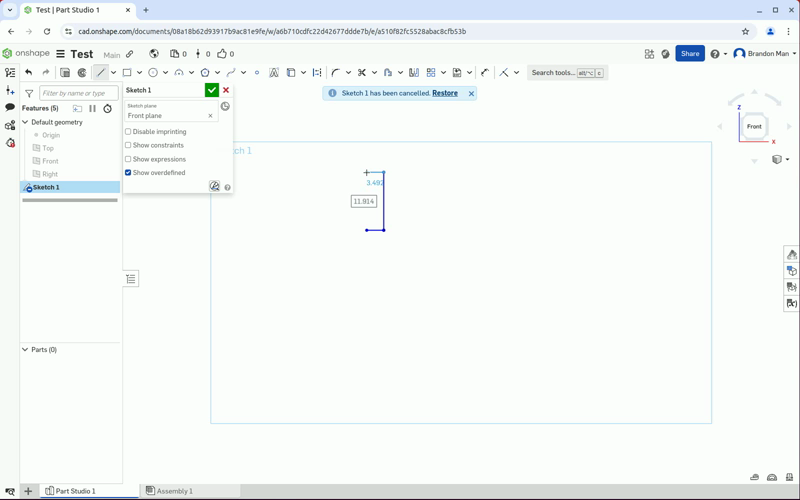
click(366, 172)
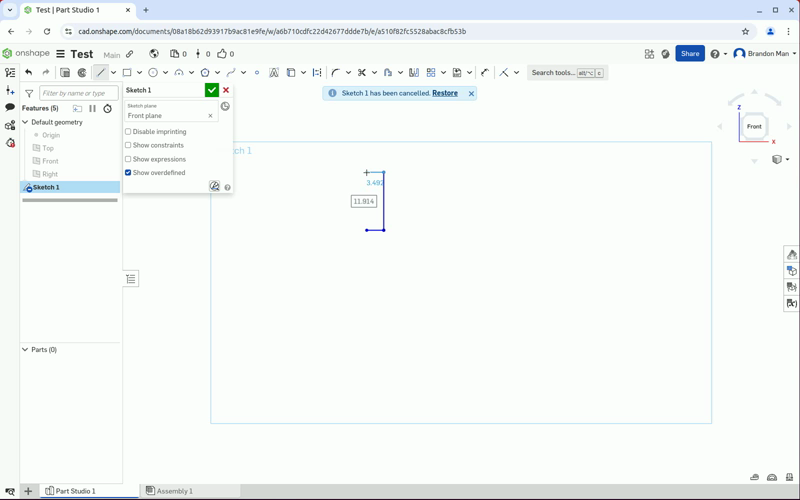
key_up(shift)
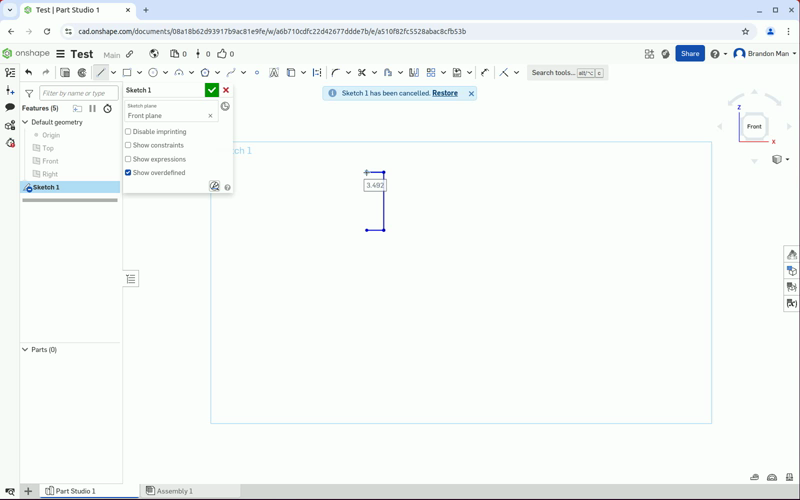
mouse_move(396, 172)
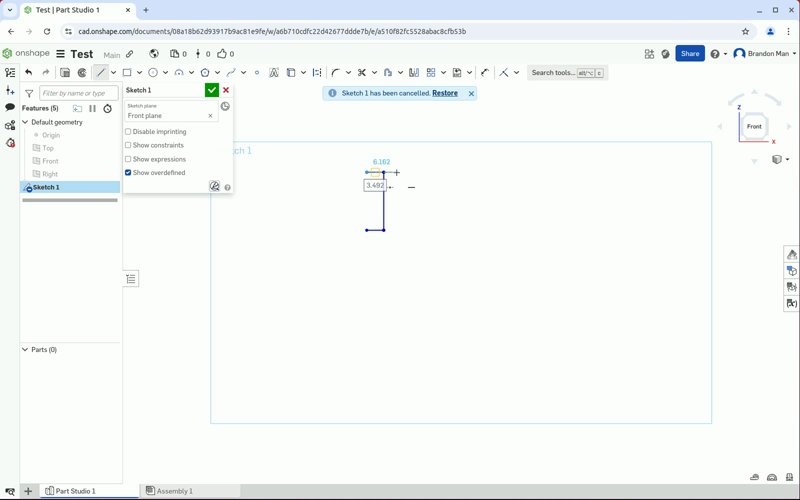
key_down(shift)
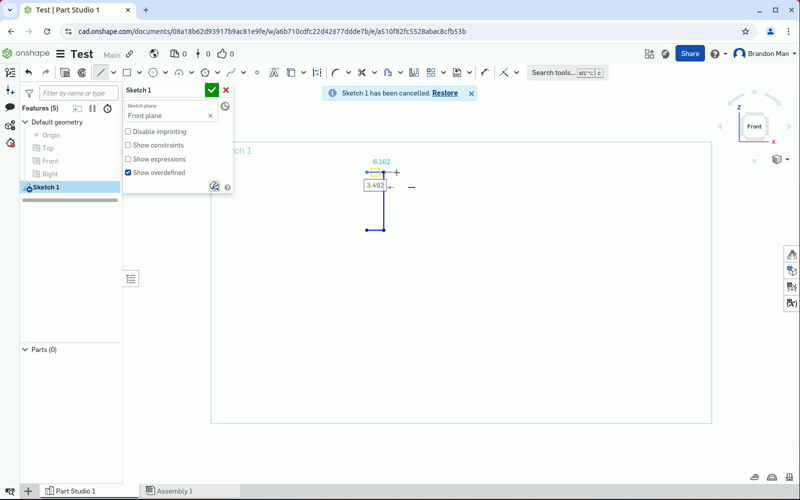
mouse_move(366, 230)
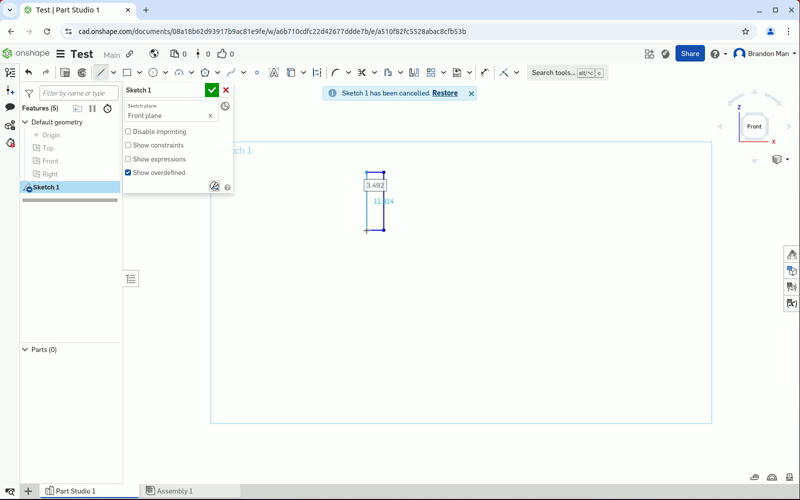
key_up(shift)
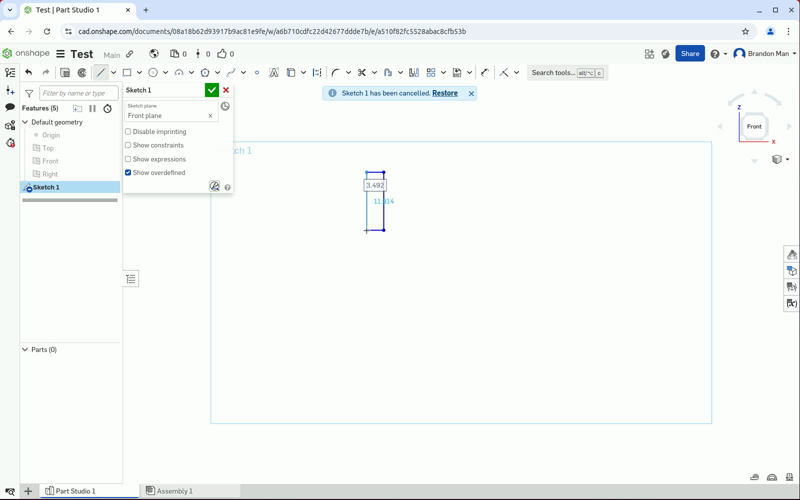
click(366, 230)
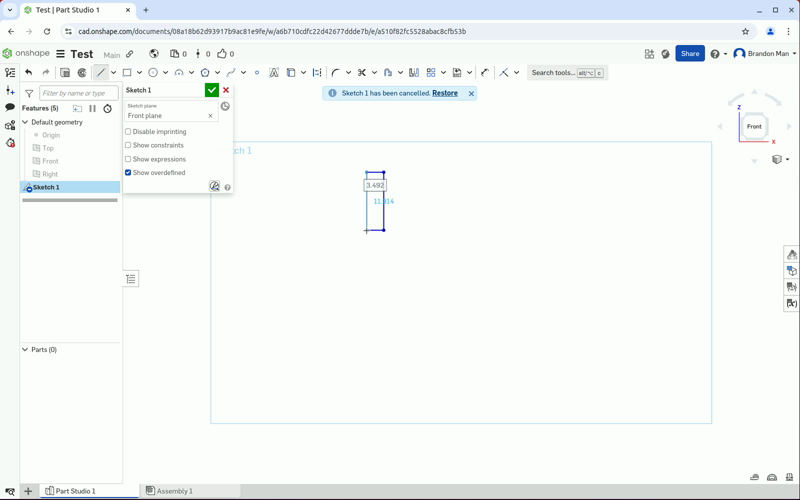
key(esc)
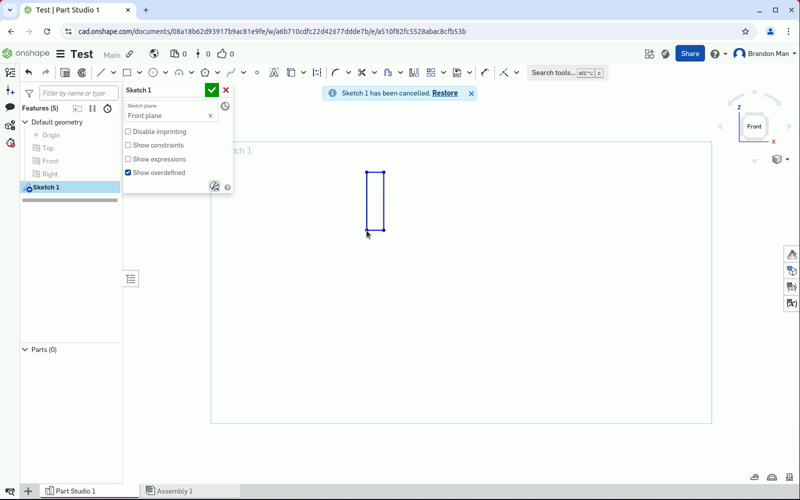
key(c)
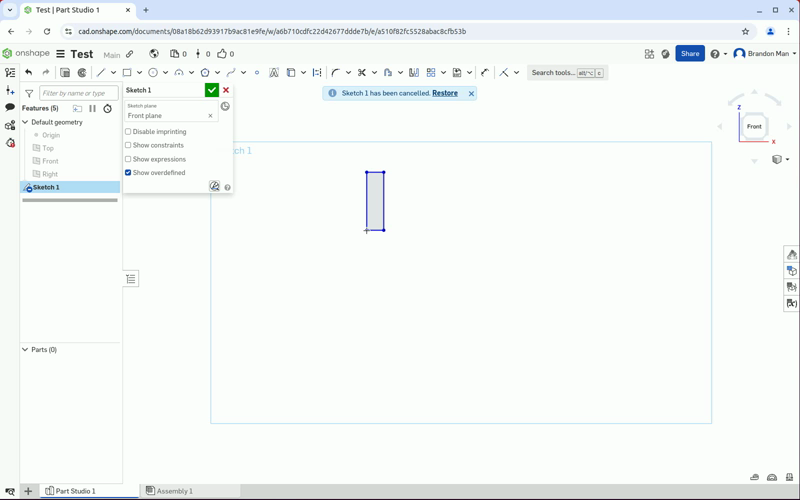
key_down(shift)
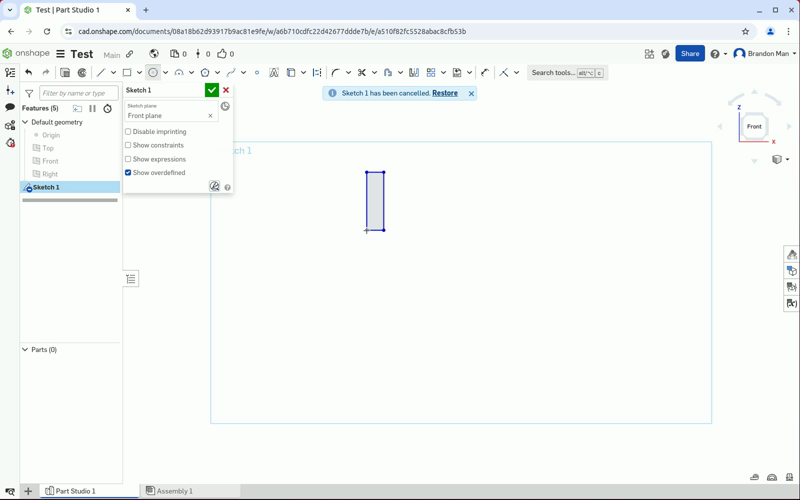
mouse_move(375, 222)
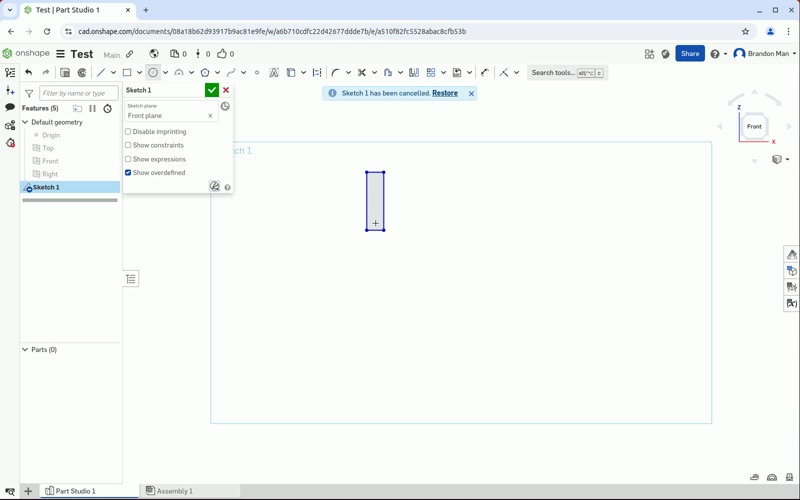
click(375, 222)
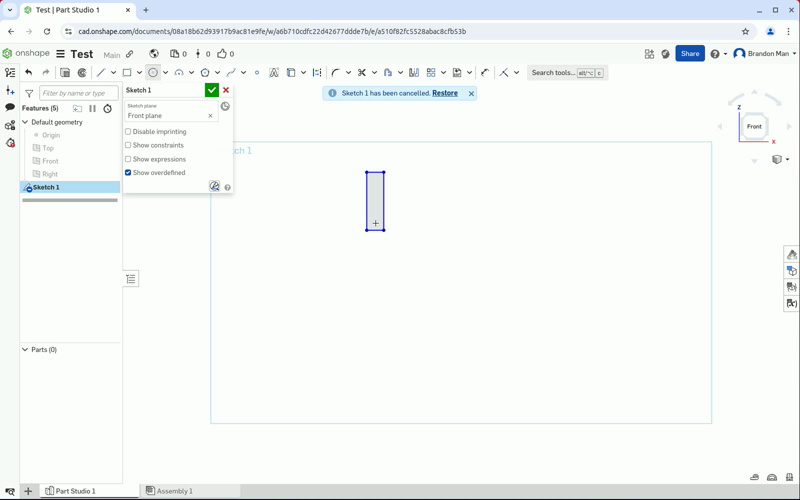
key_up(shift)
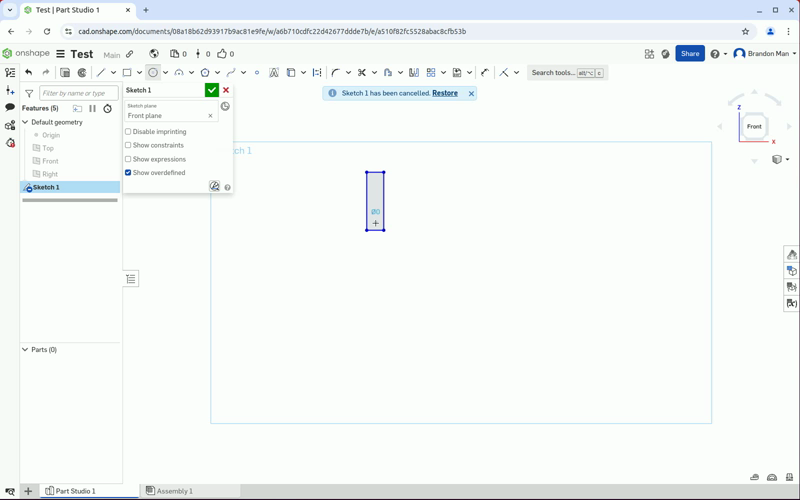
mouse_move(381, 222)
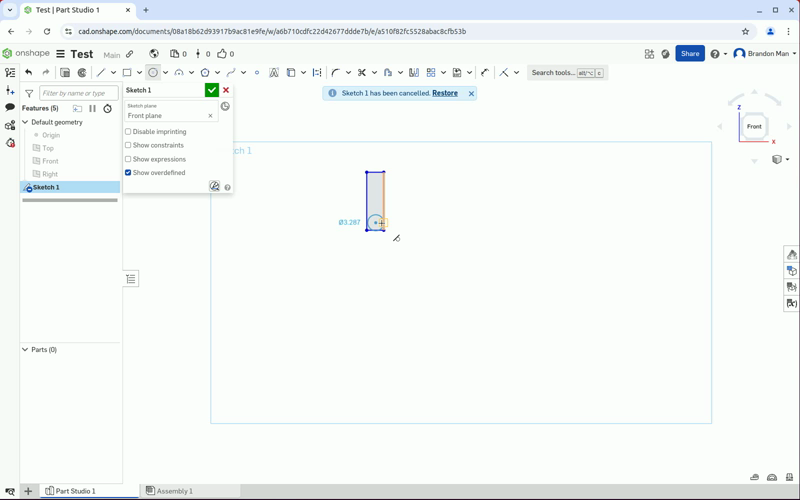
click(381, 222)
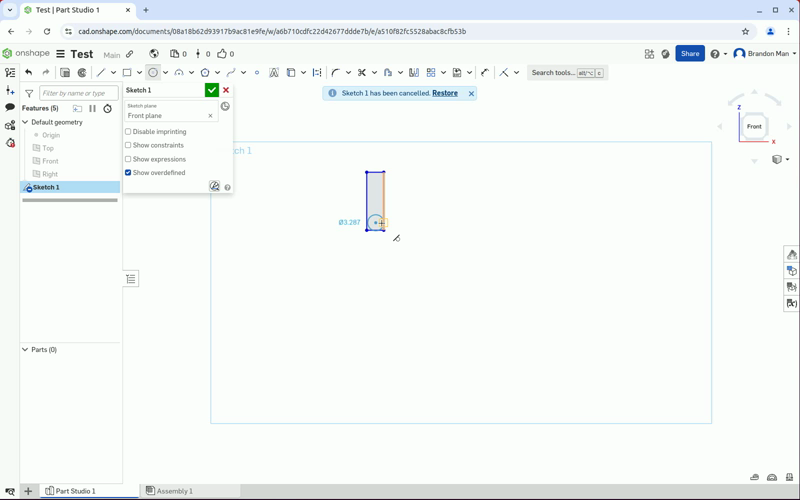
key(esc)
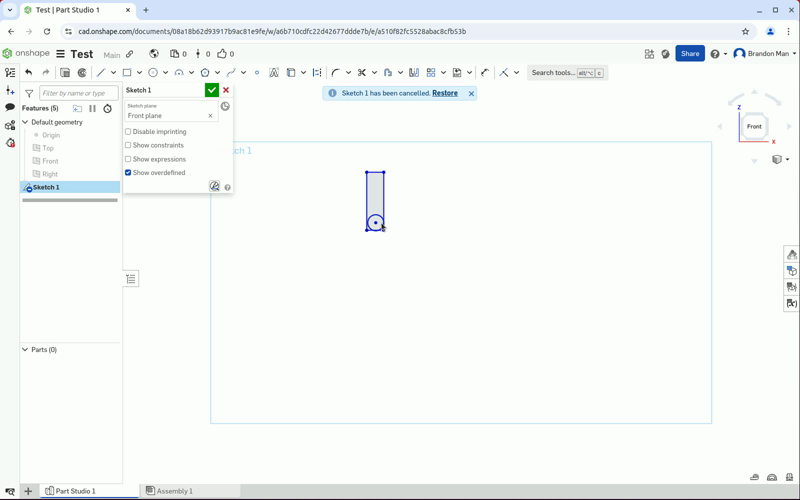
key(c)
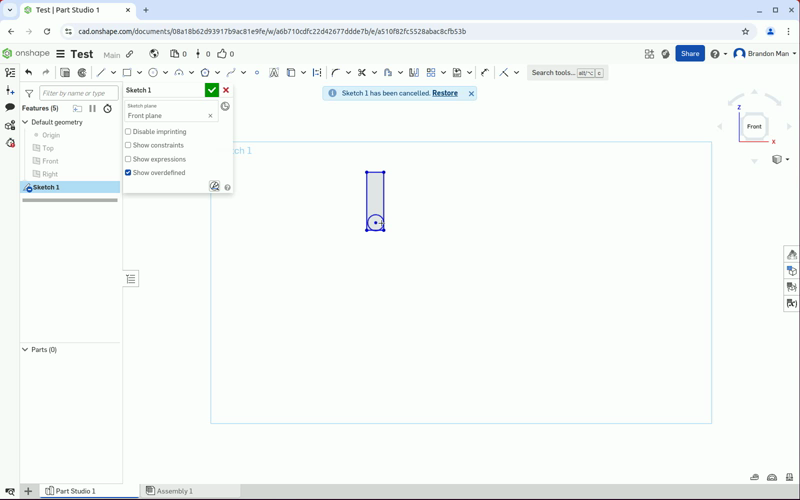
key_down(shift)
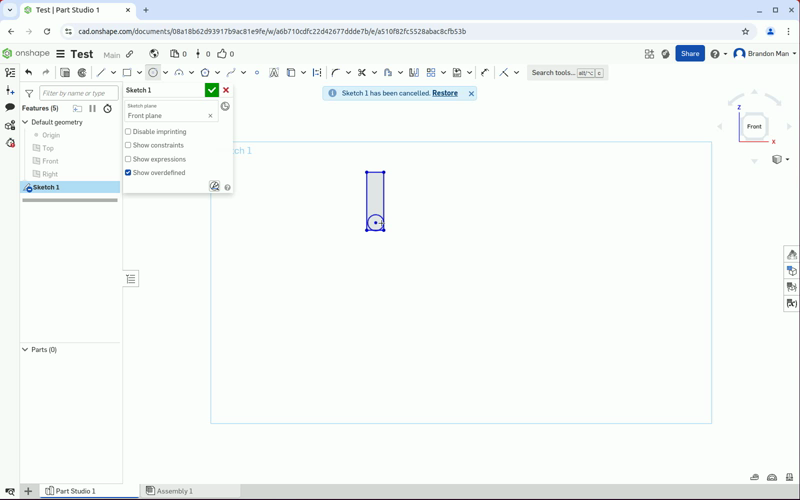
mouse_move(375, 200)
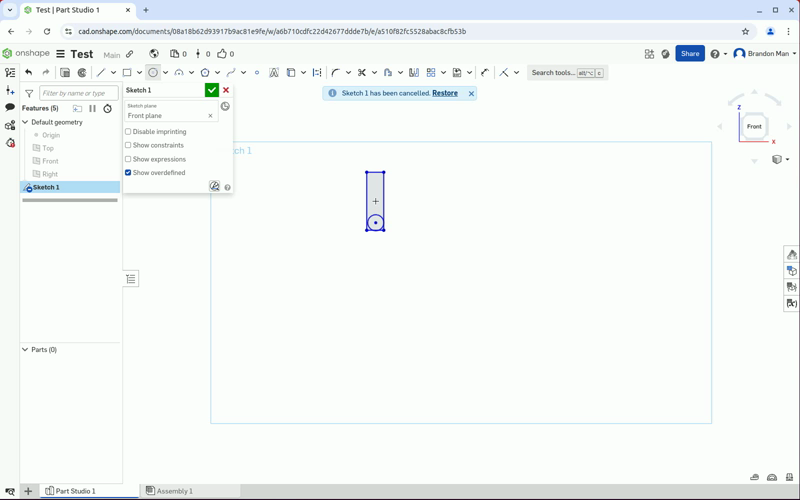
click(375, 200)
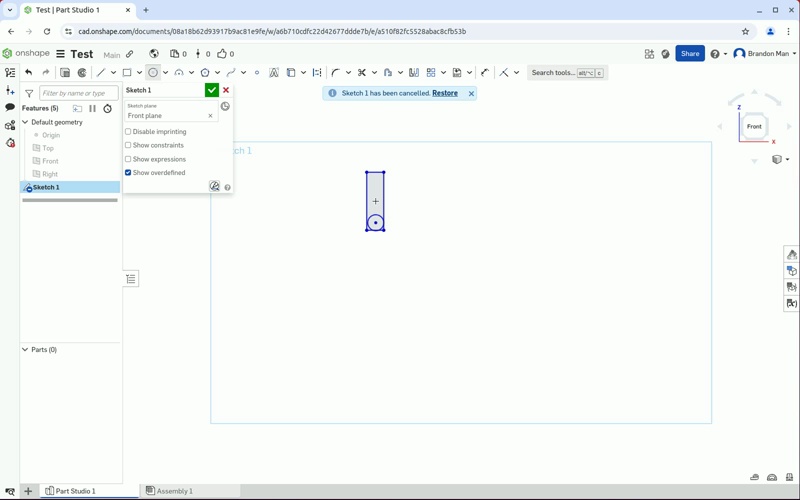
key_up(shift)
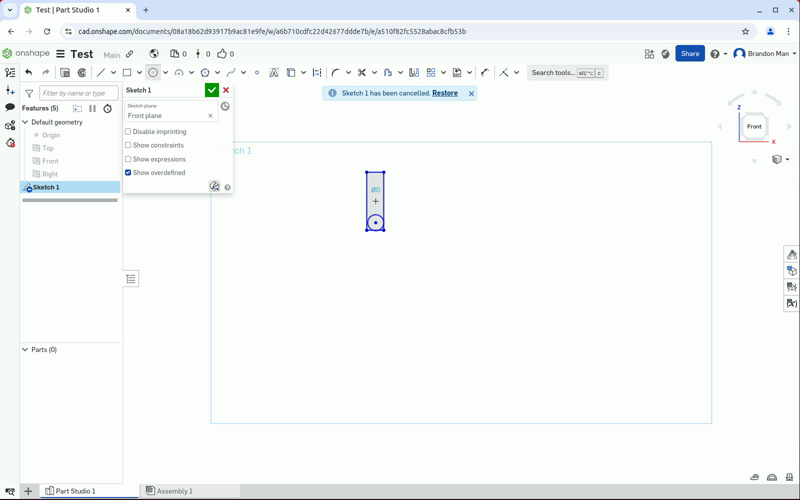
mouse_move(381, 200)
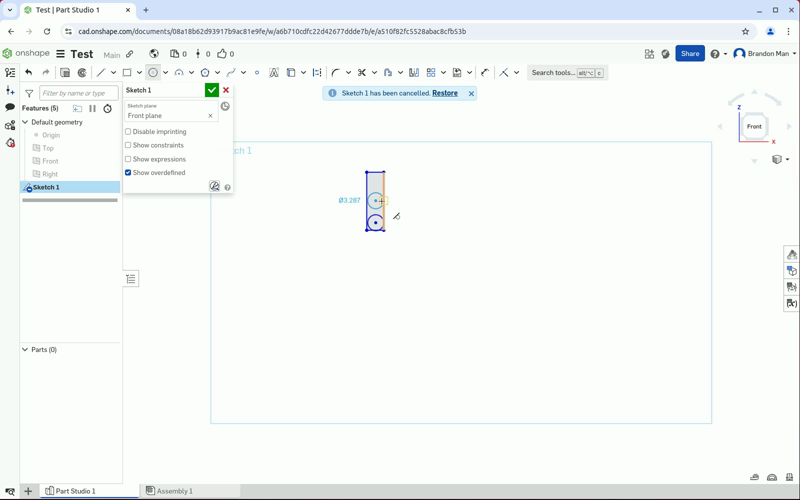
click(381, 200)
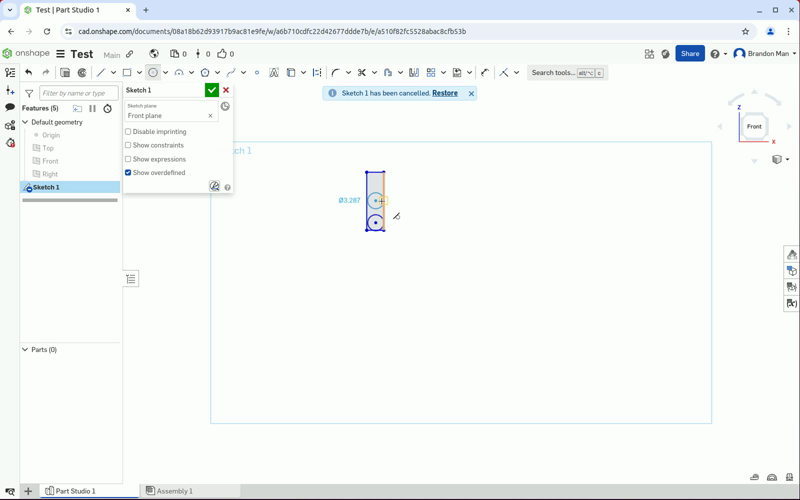
key(esc)
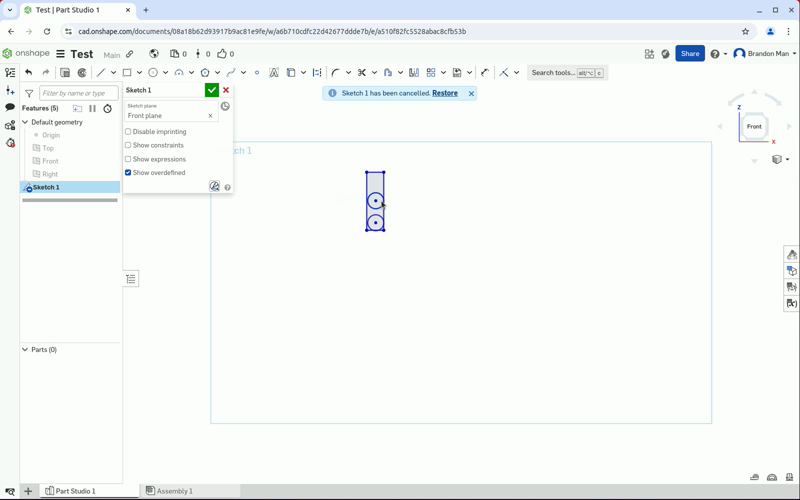
key(c)
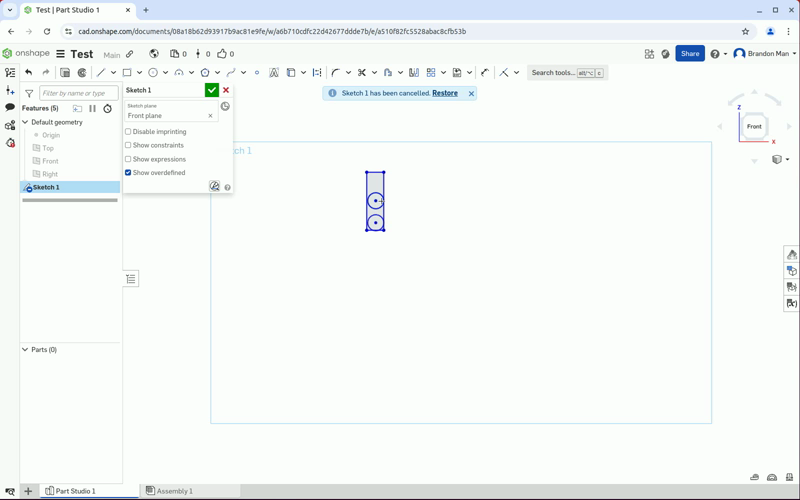
key_down(shift)
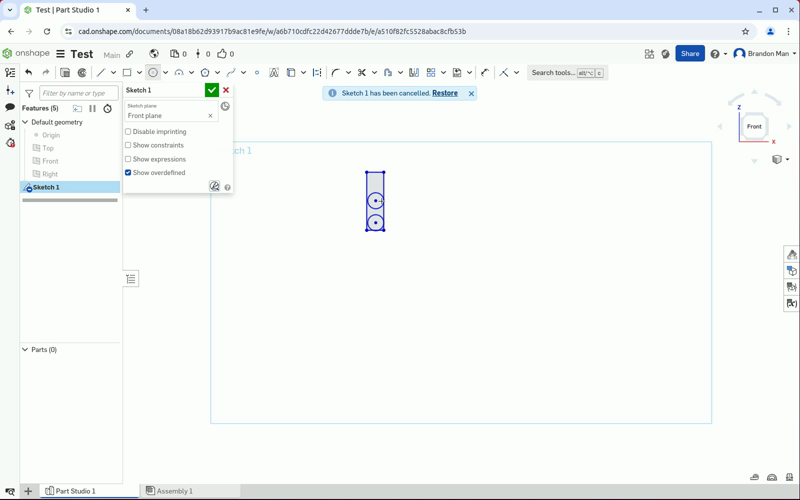
mouse_move(375, 179)
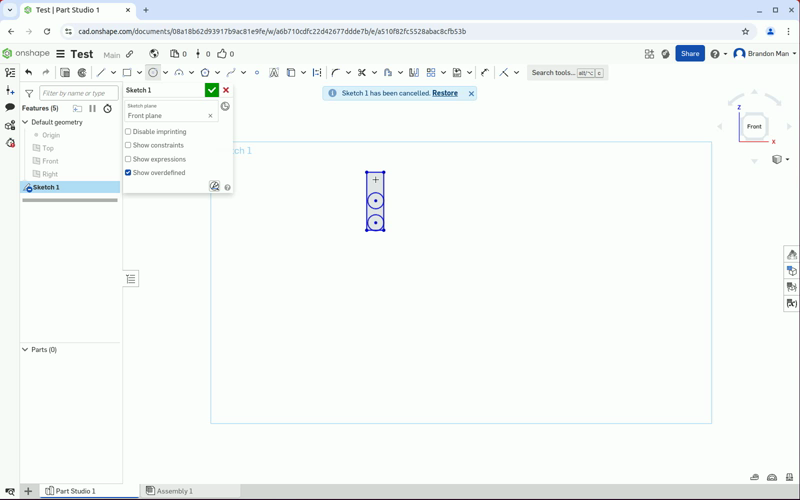
click(375, 179)
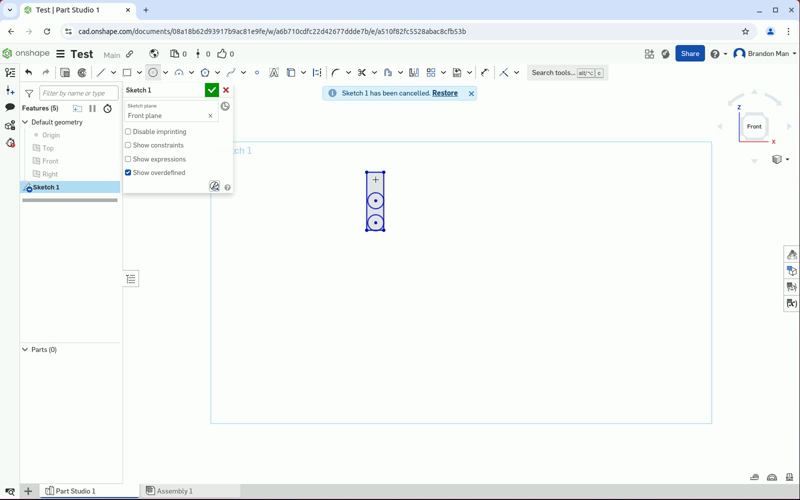
key_up(shift)
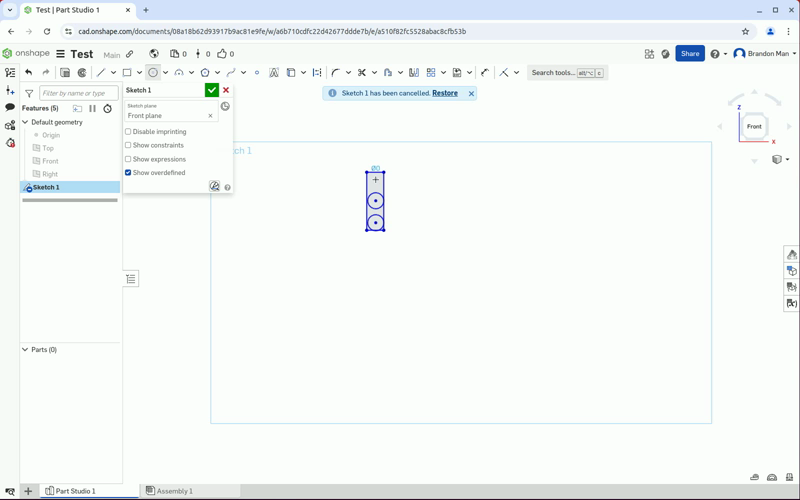
mouse_move(381, 179)
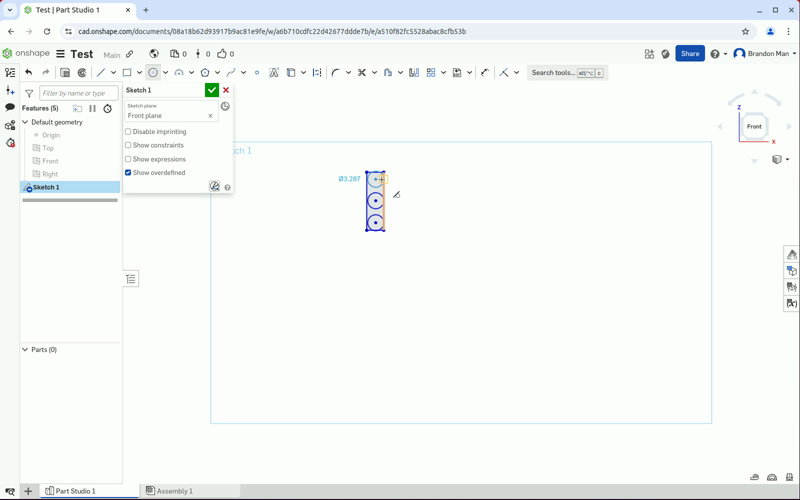
click(381, 179)
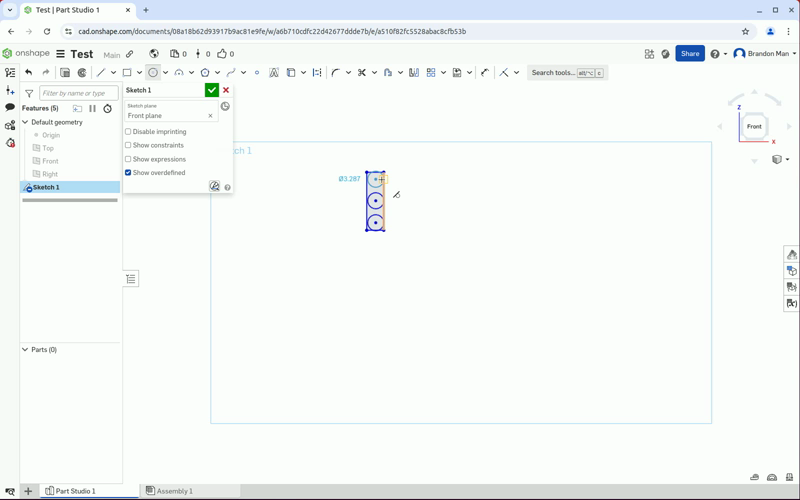
key(esc)
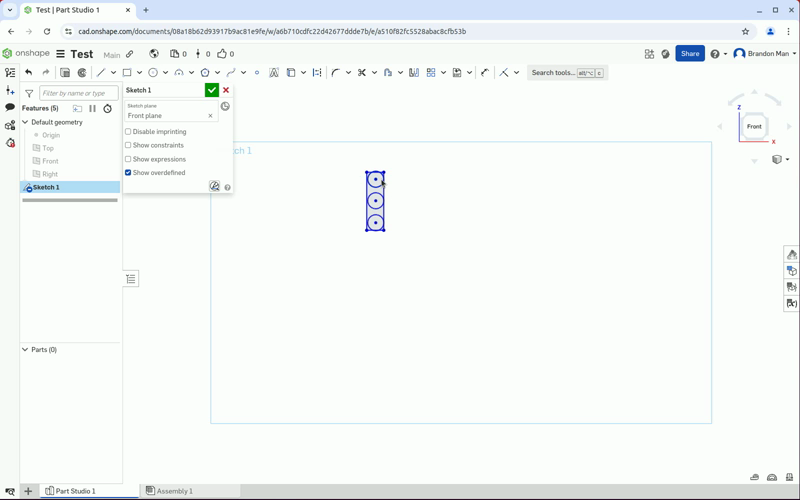
mouse_move(368, 196)
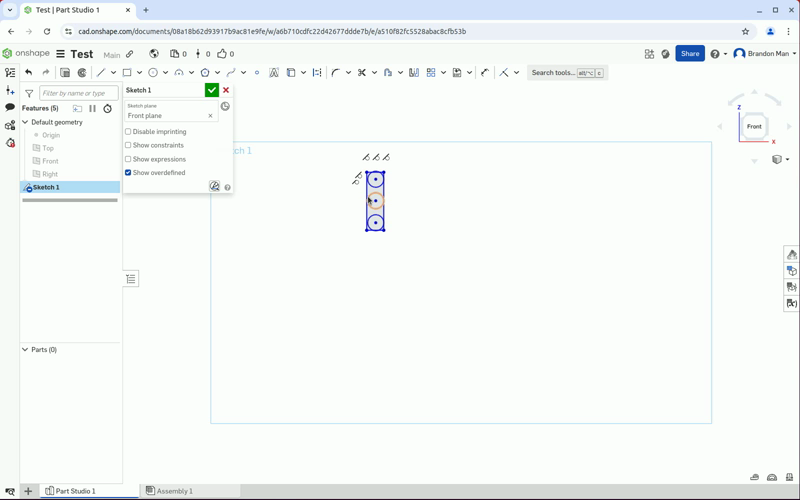
scroll(6)
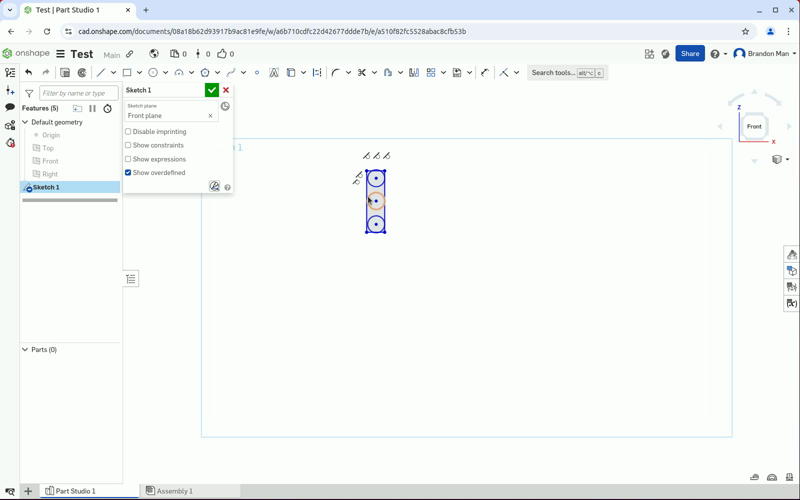
scroll(6)
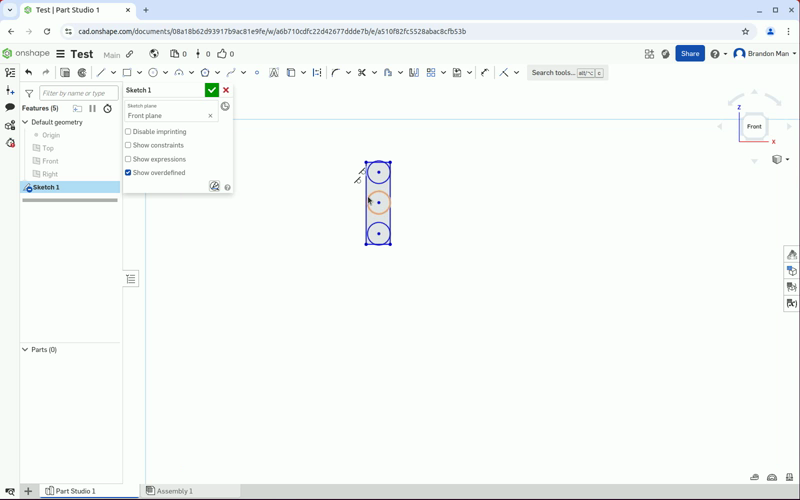
scroll(6)
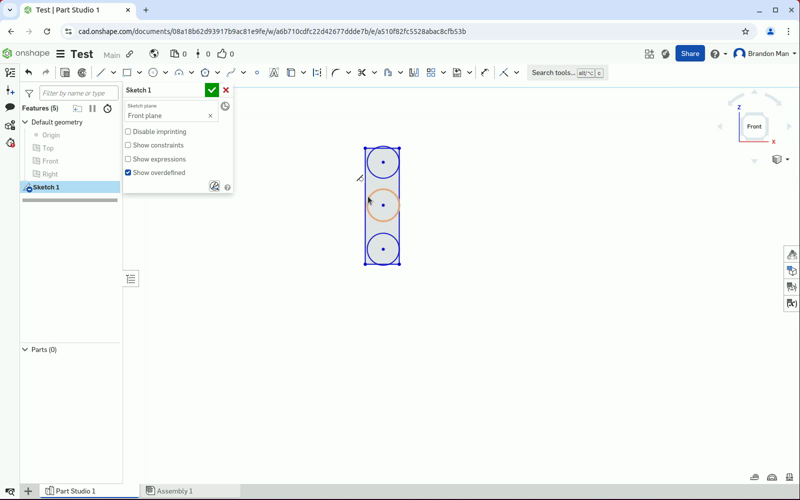
scroll(6)
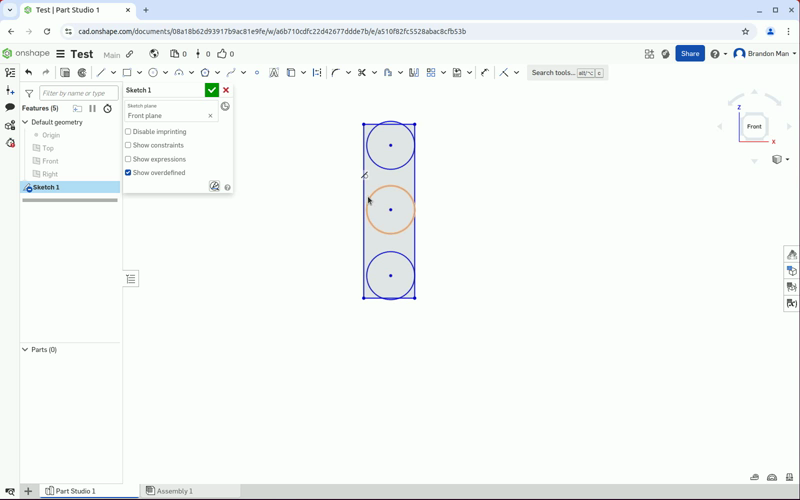
scroll(6)
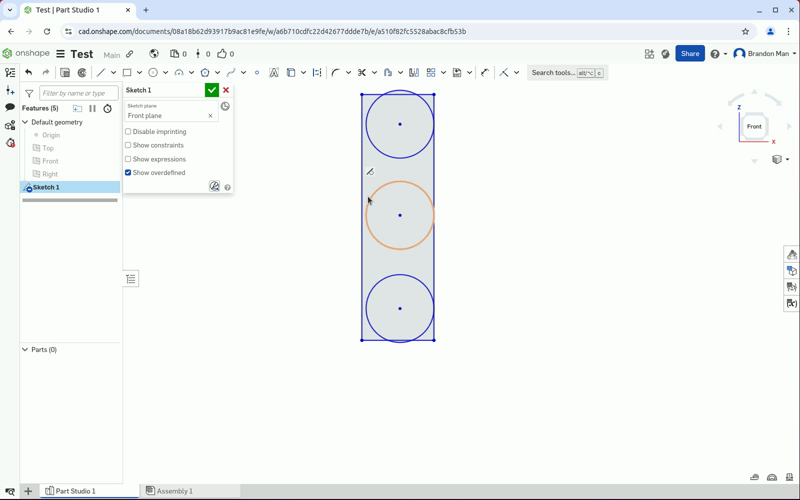
scroll(6)
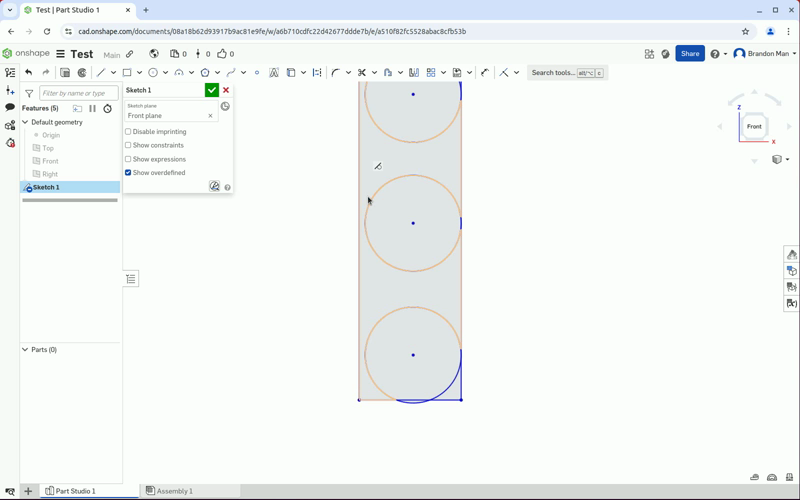
scroll(6)
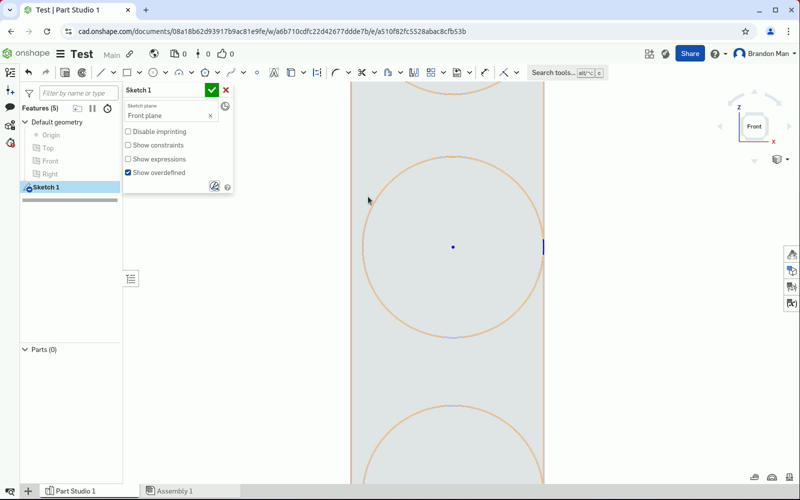
click(368, 196)
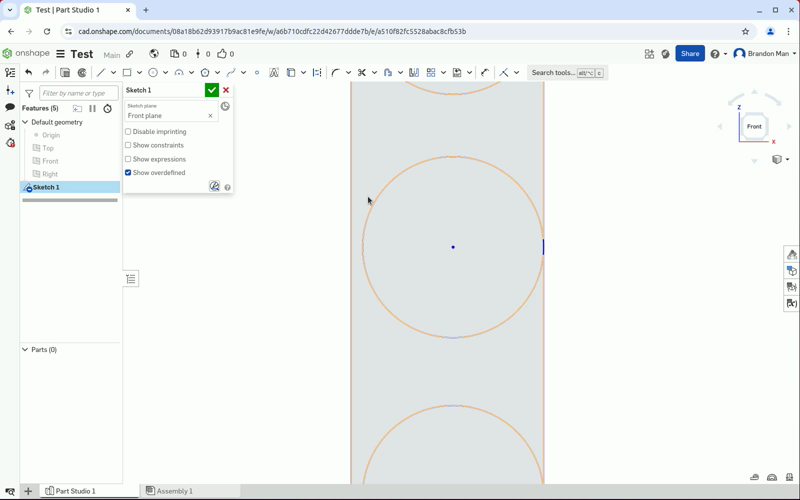
scroll(-6)
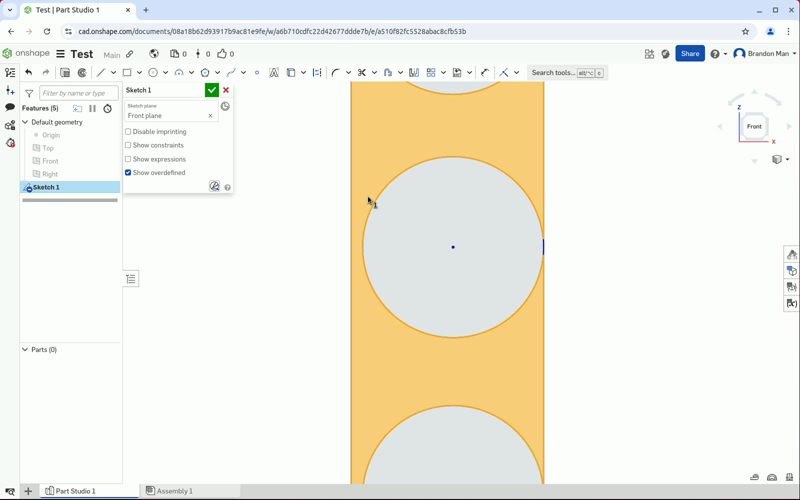
scroll(-6)
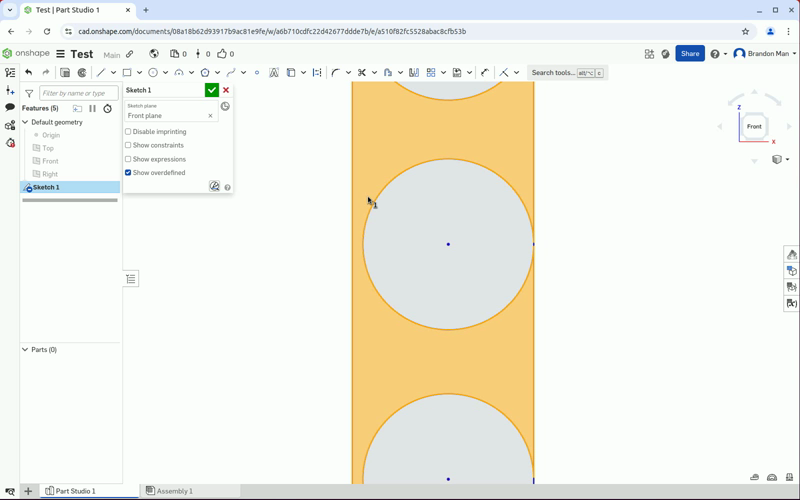
scroll(-6)
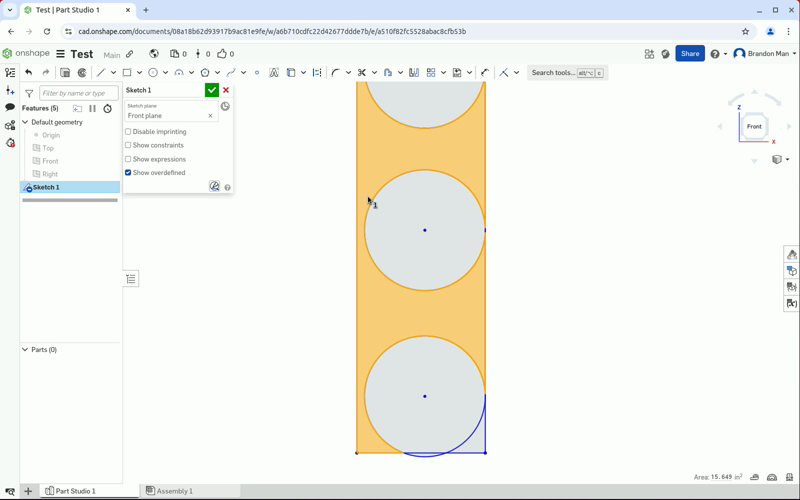
scroll(-6)
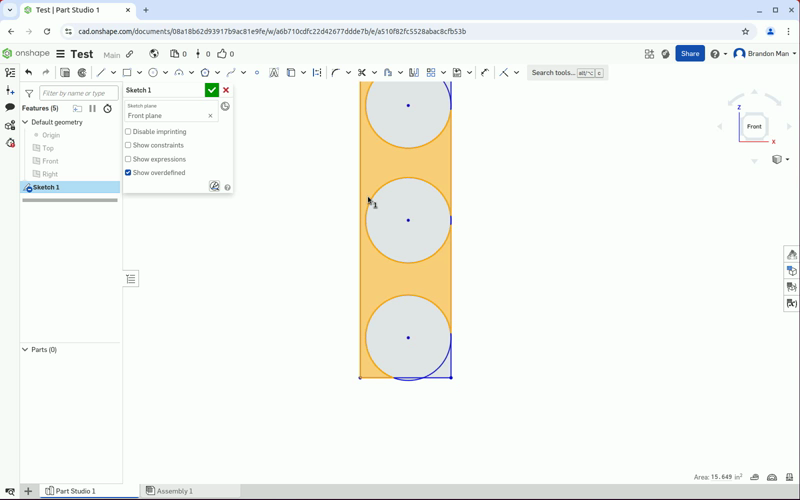
scroll(-6)
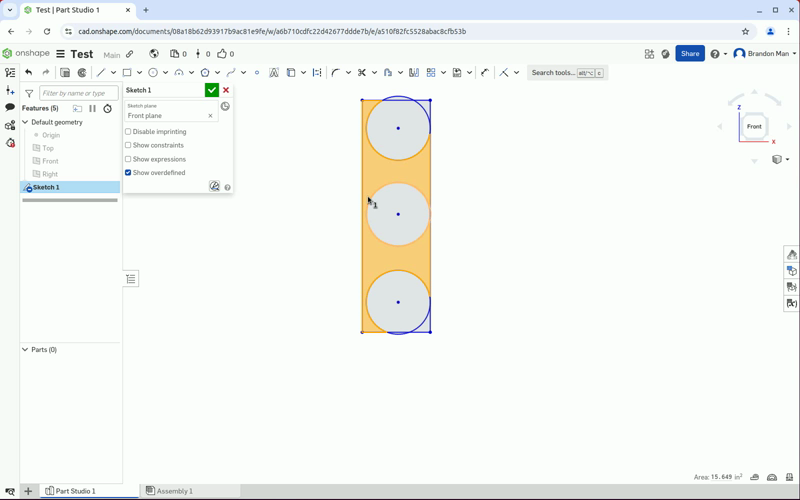
scroll(-6)
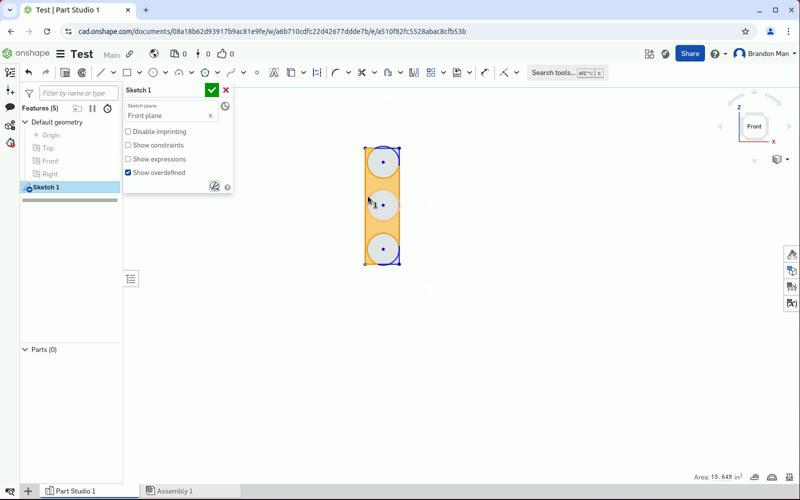
scroll(-6)
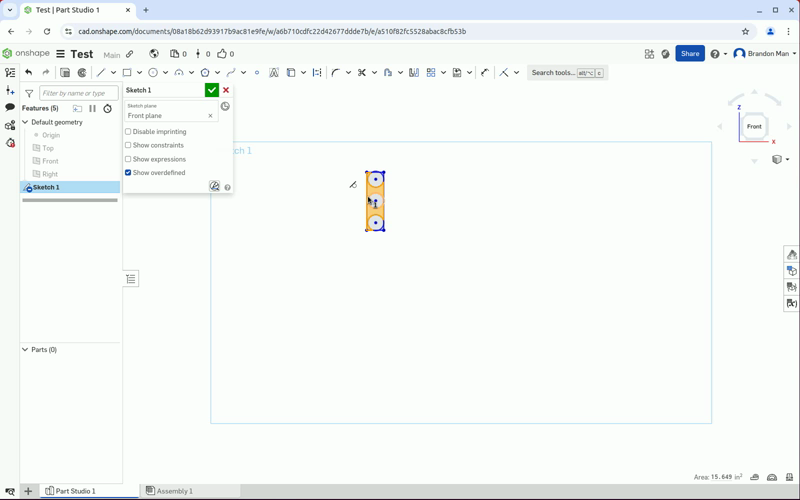
mouse_move(73, 352)
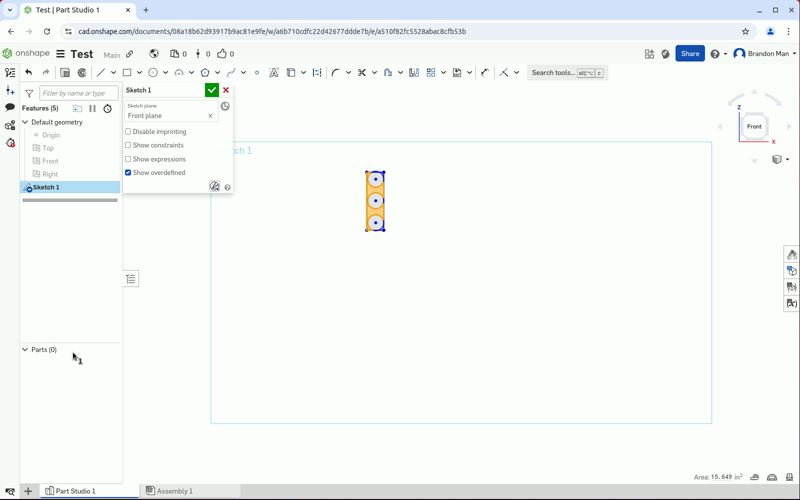
key(shift+y)
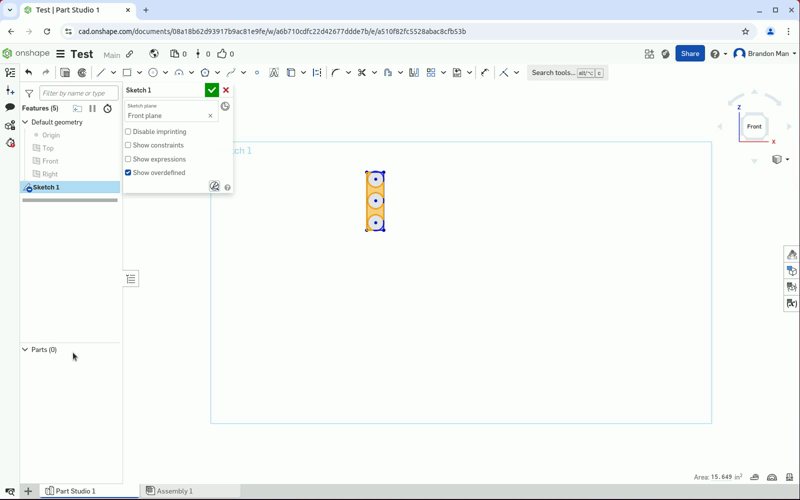
key(shift+e)
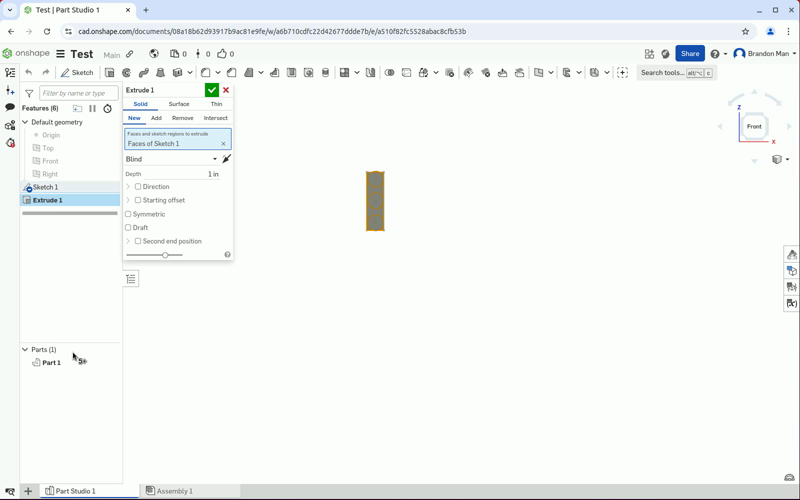
mouse_move(143, 106)
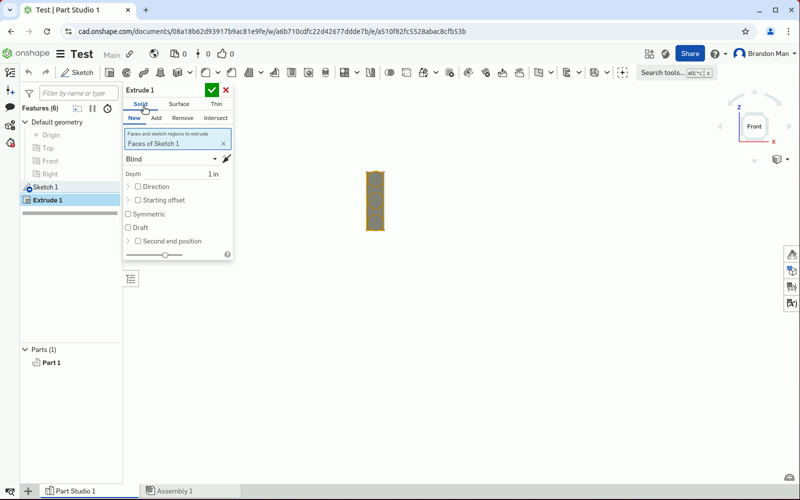
click(143, 106)
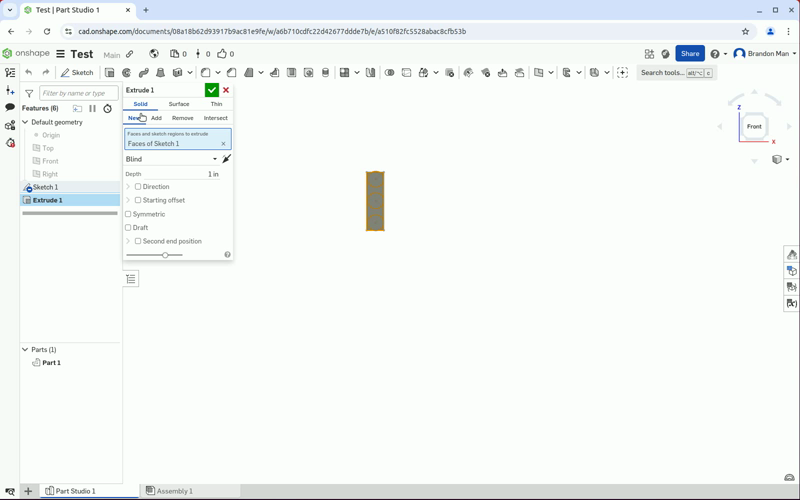
mouse_move(137, 120)
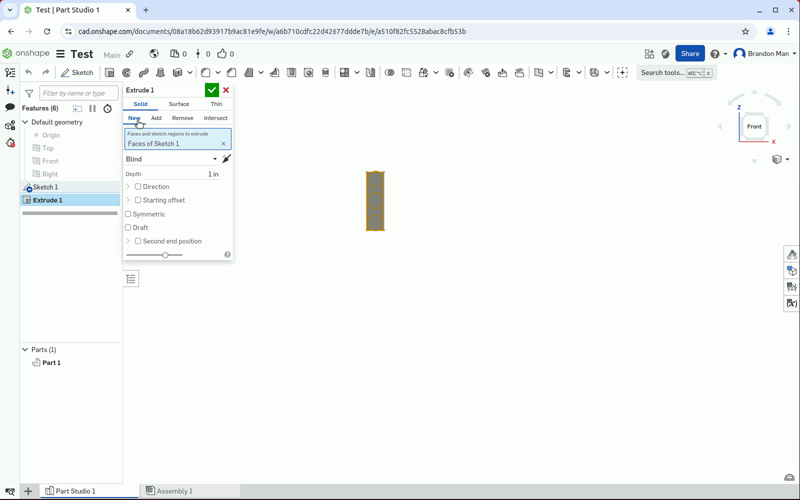
click(137, 120)
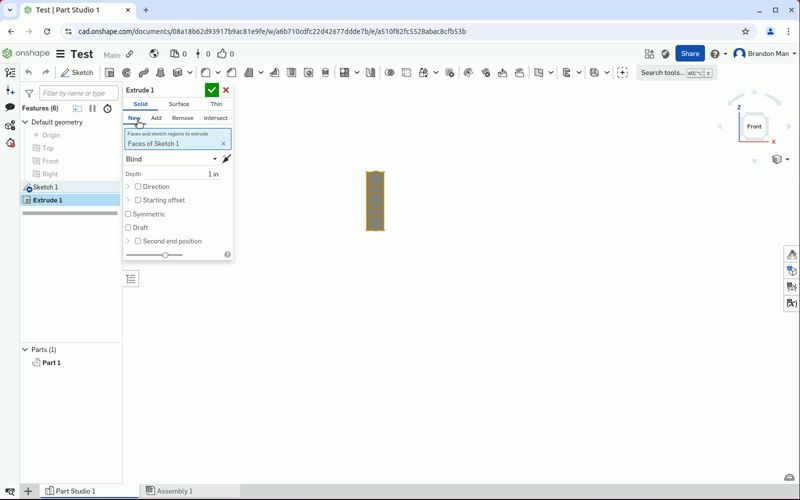
key(tab, 4)
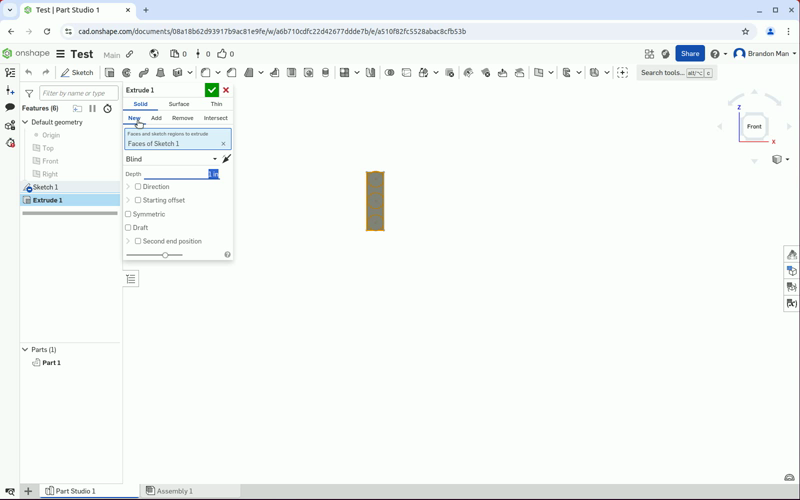
text(1.204)
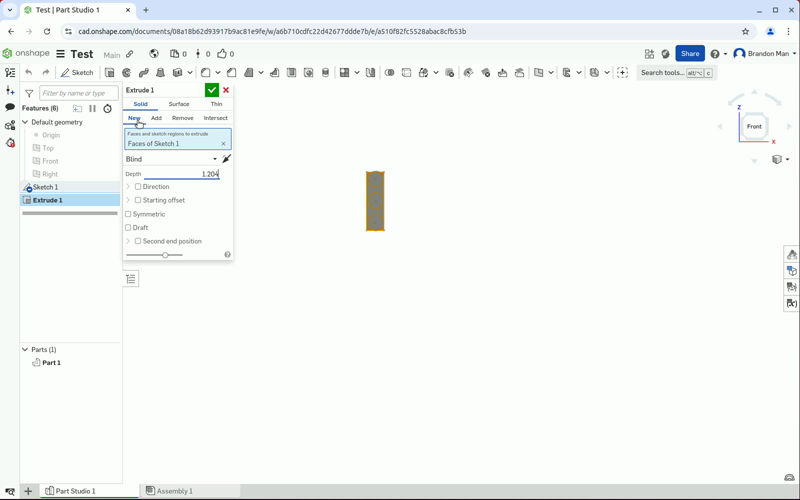
key(enter)
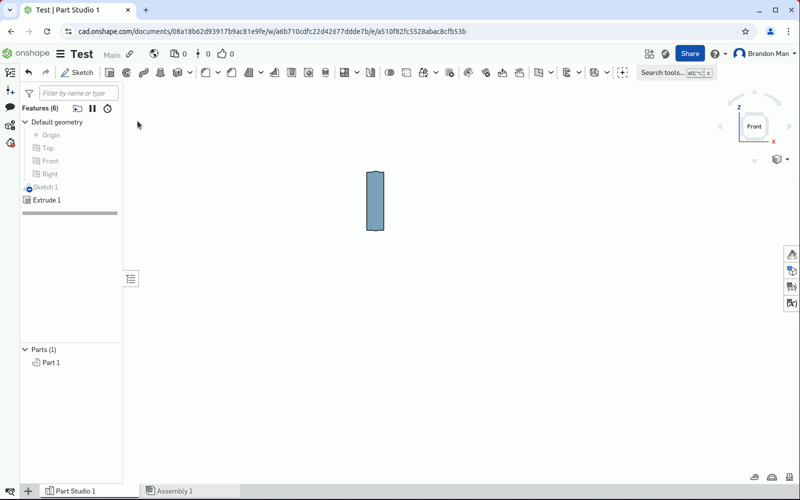
key(shift+h)
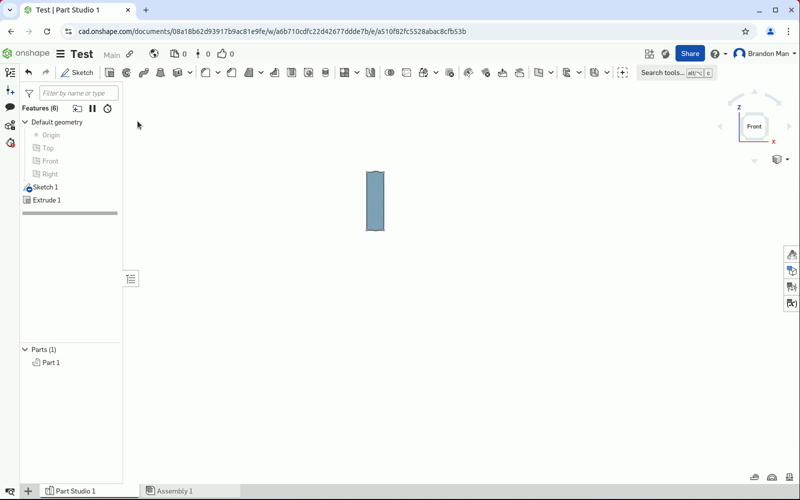
key(shift+h)
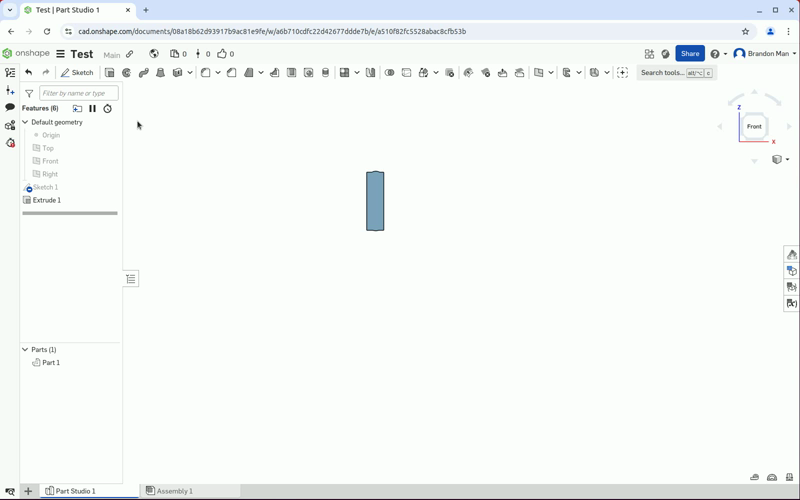
mouse_move(73, 189)
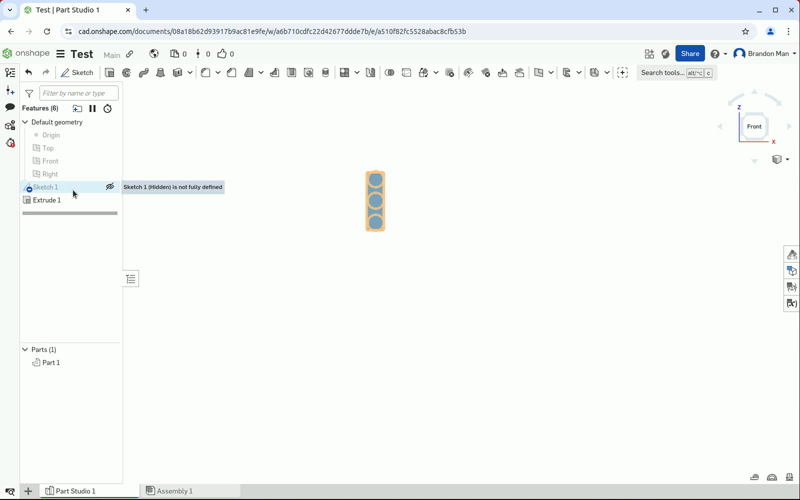
click(73, 189)
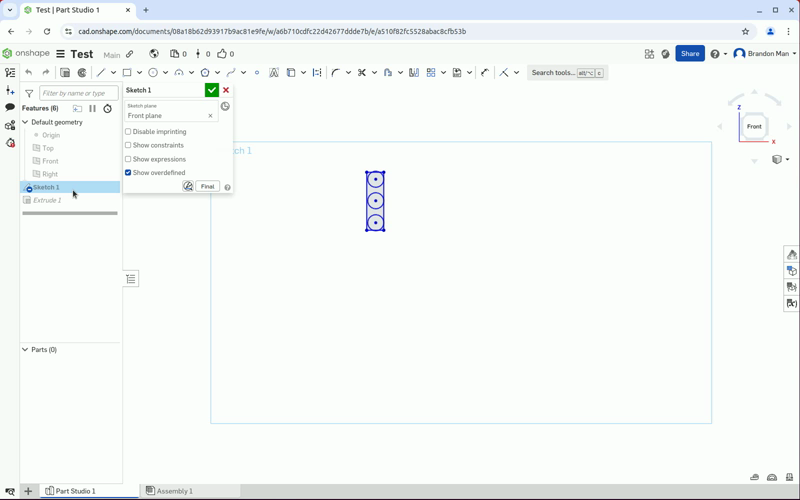
mouse_move(229, 92)
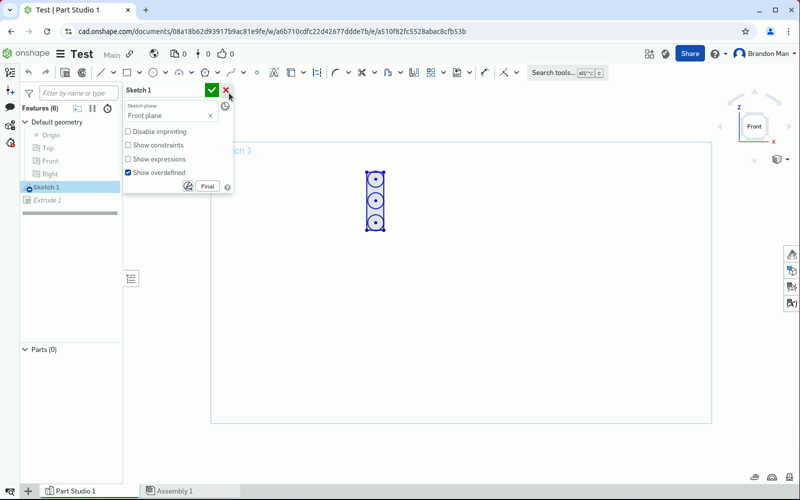
click(229, 92)
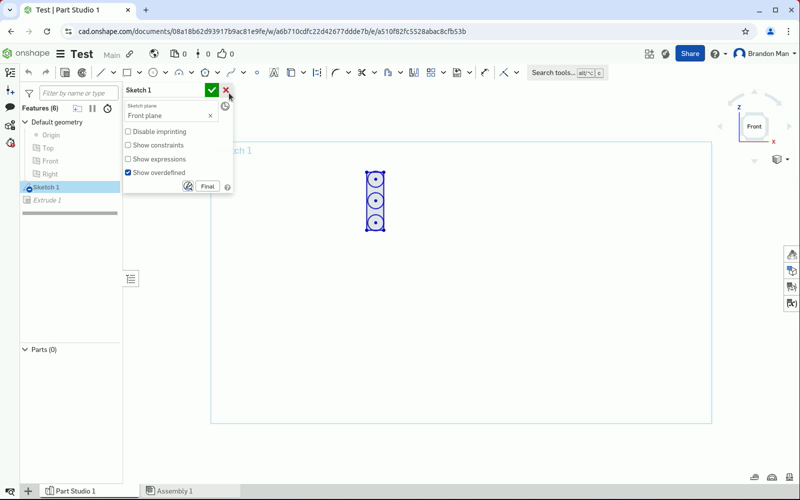
key(shift+s)
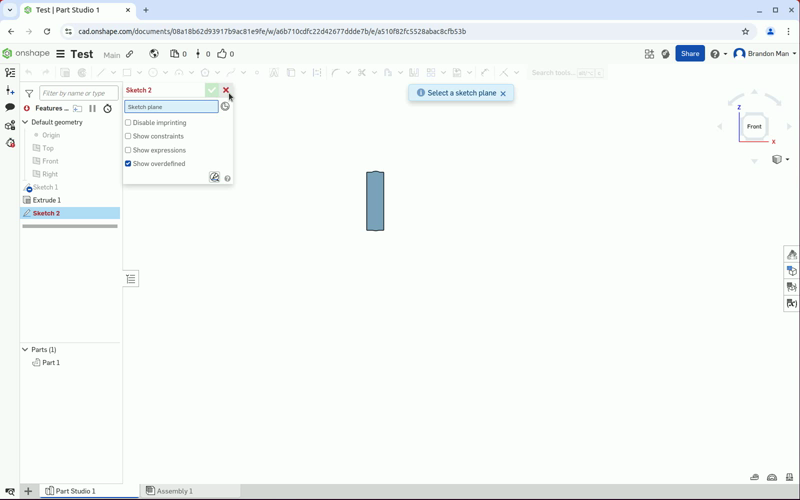
mouse_move(73, 163)
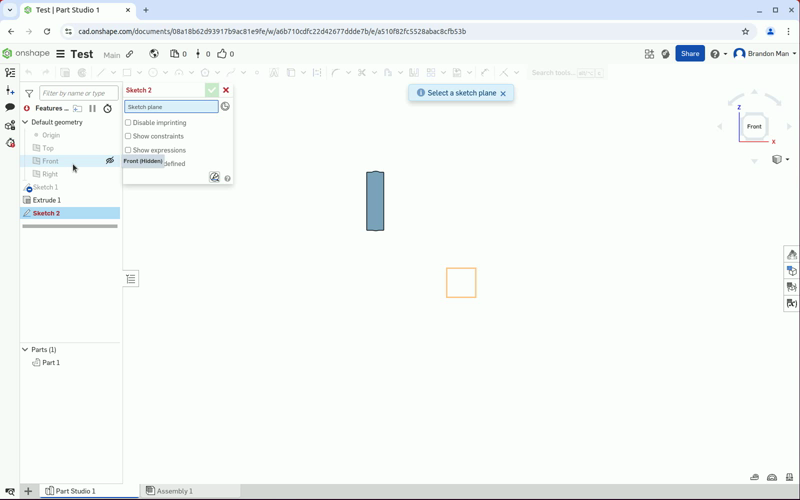
click(73, 163)
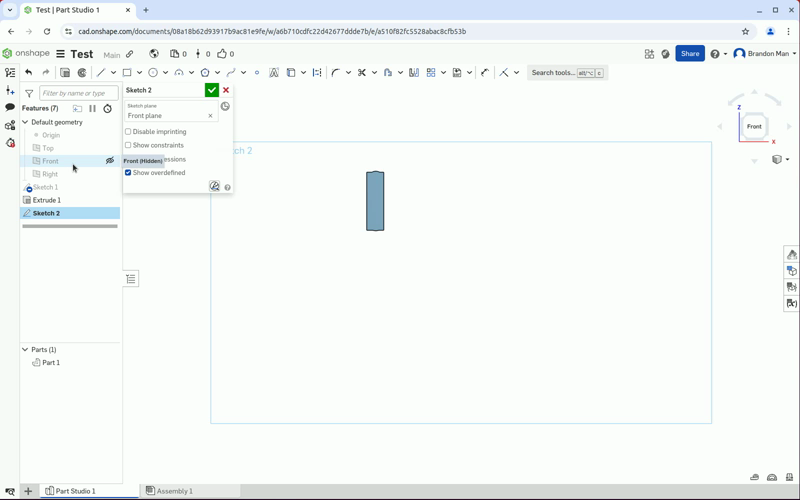
mouse_move(73, 352)
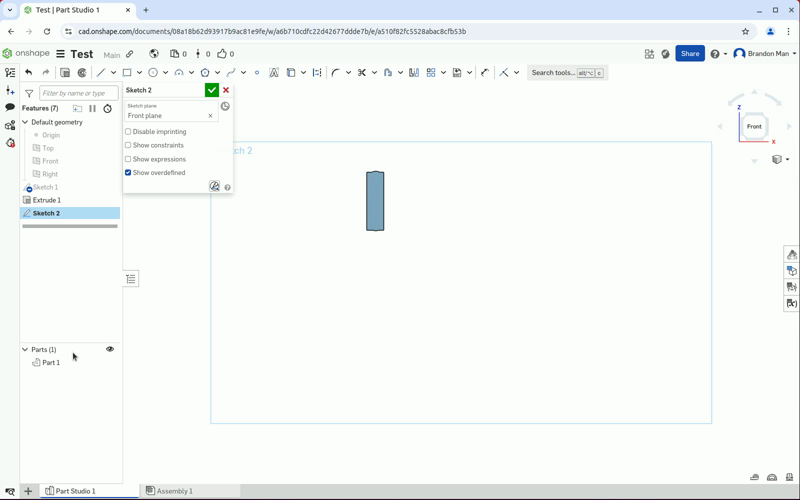
key(y)
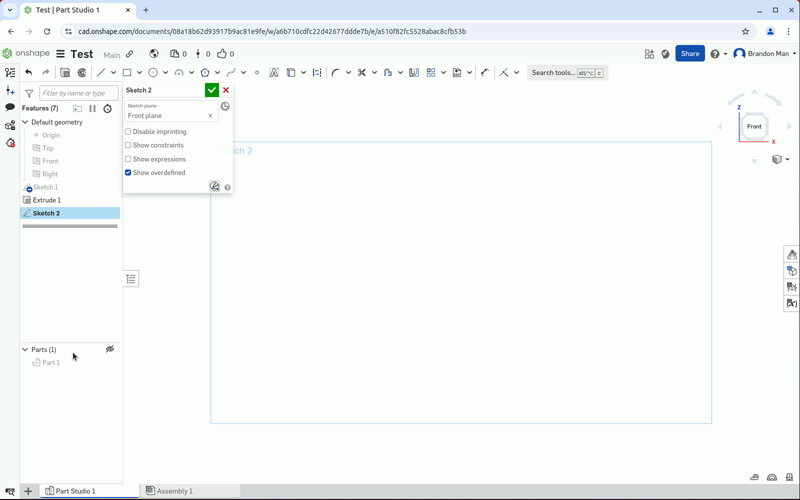
key(l)
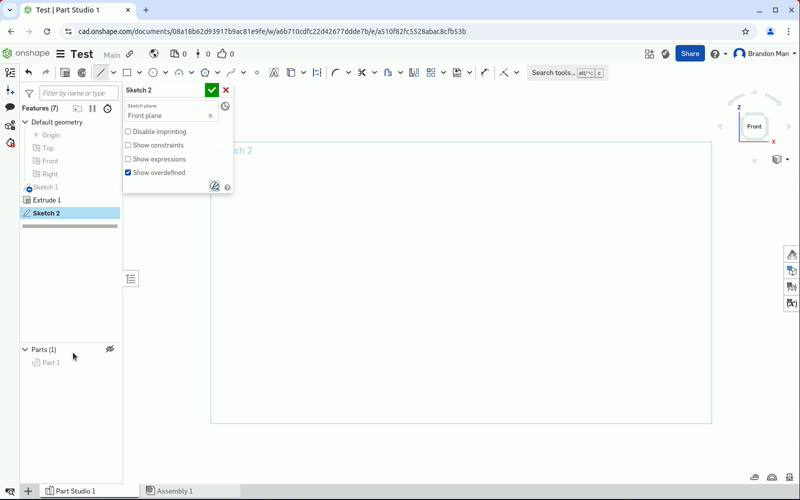
key_down(shift)
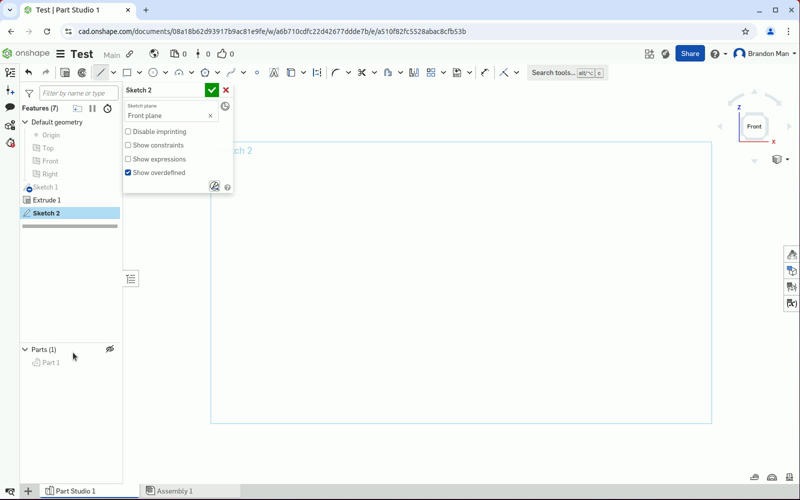
mouse_move(401, 176)
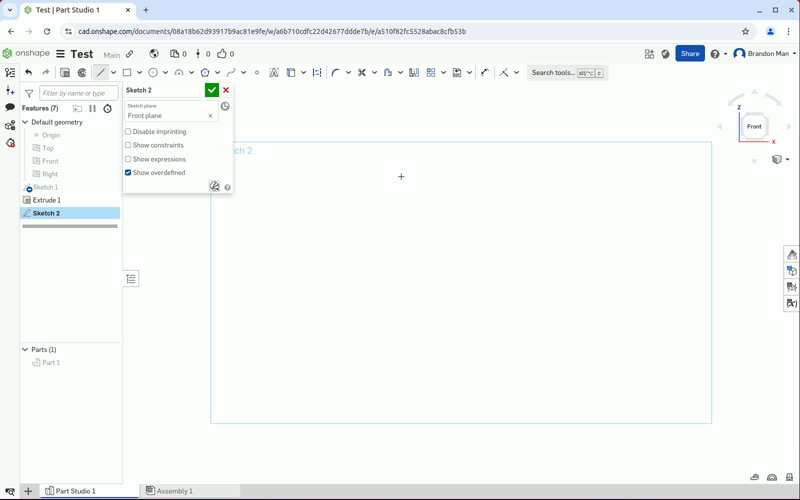
click(401, 176)
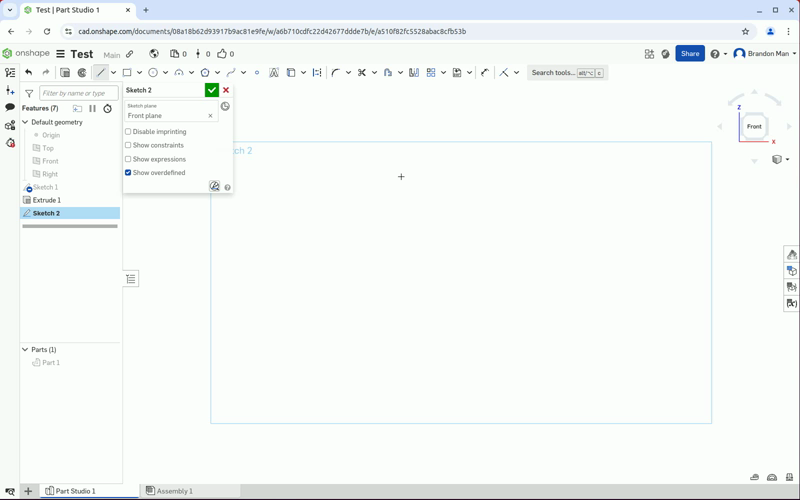
key_up(shift)
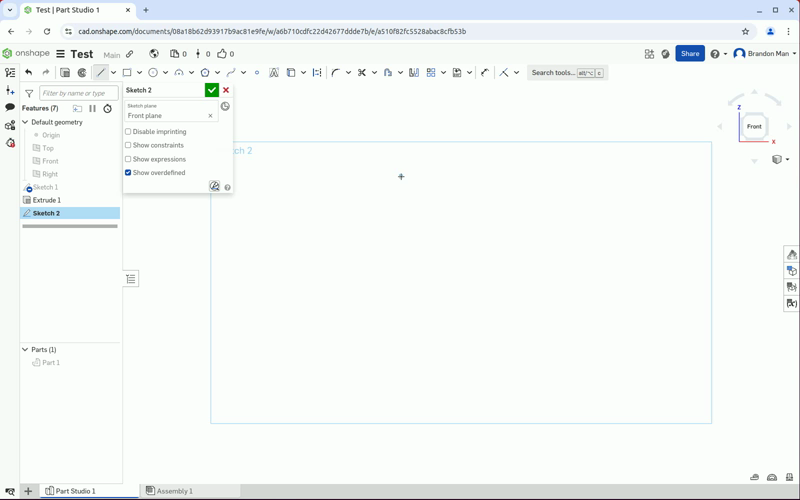
key_down(shift)
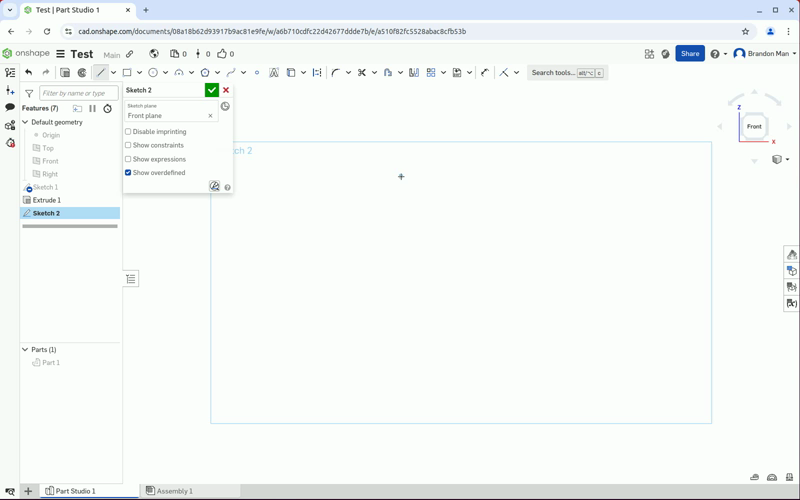
mouse_move(431, 176)
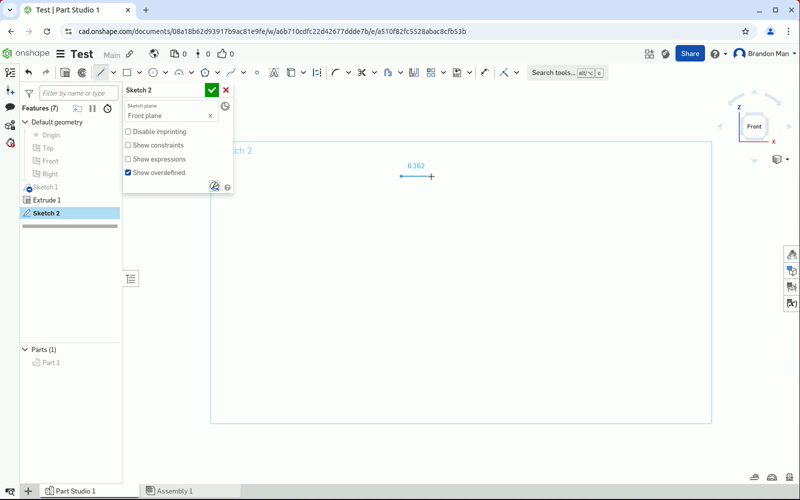
mouse_move(419, 176)
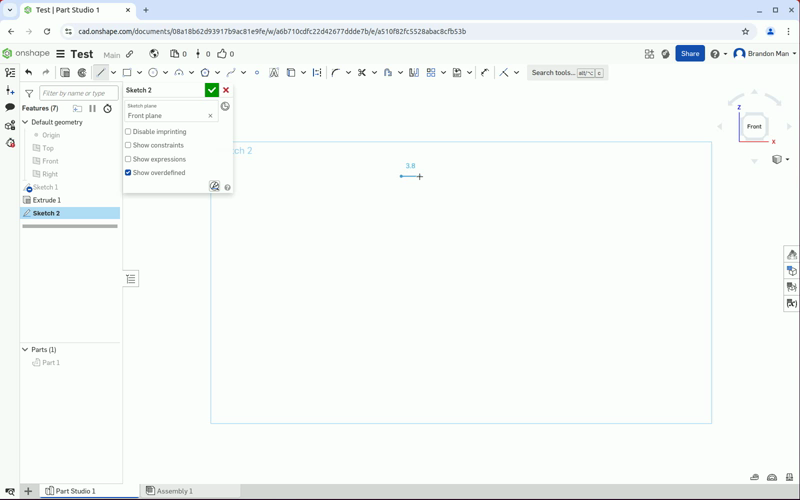
click(419, 176)
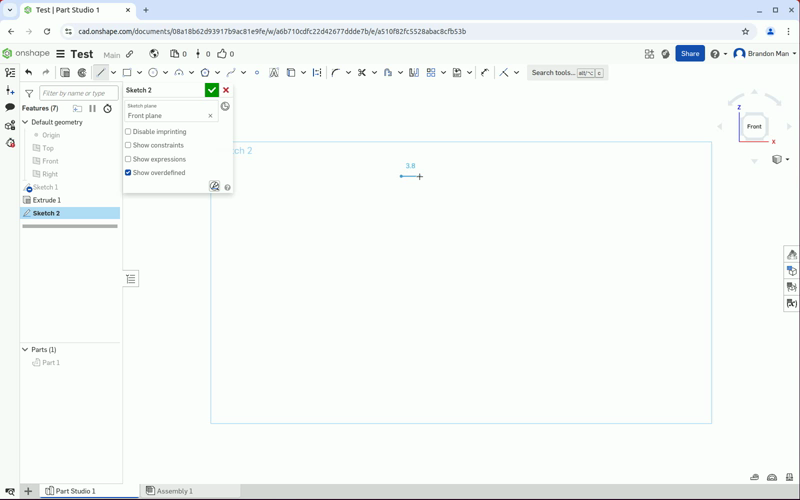
key_up(shift)
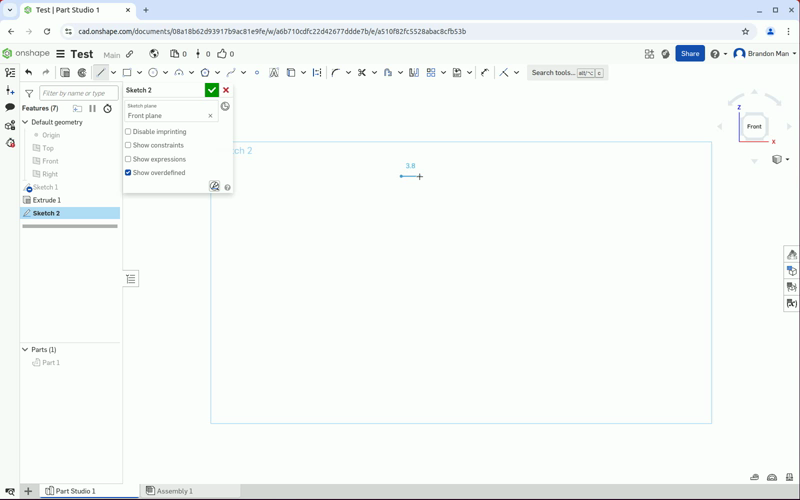
key_down(shift)
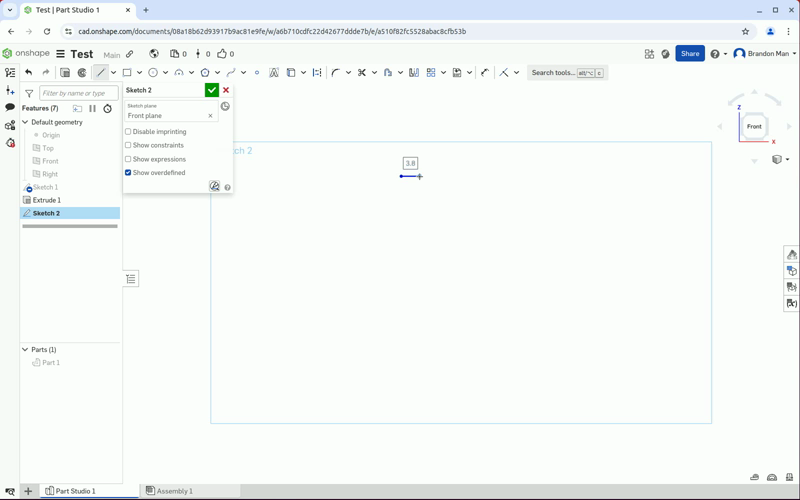
mouse_move(449, 176)
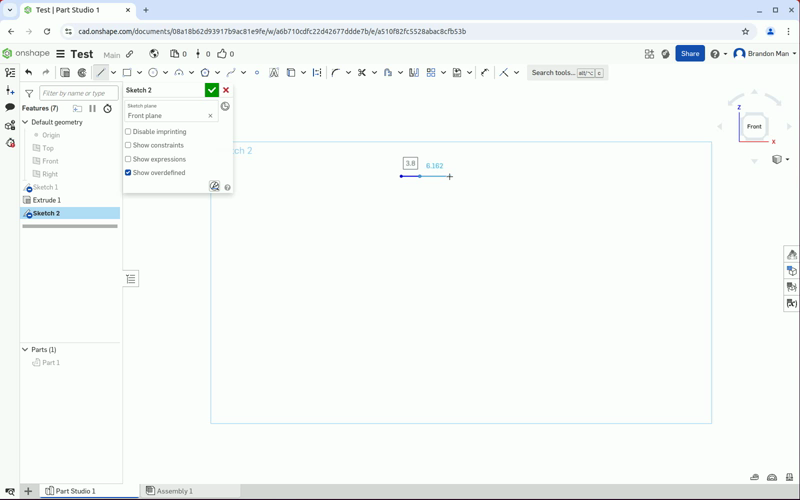
mouse_move(419, 169)
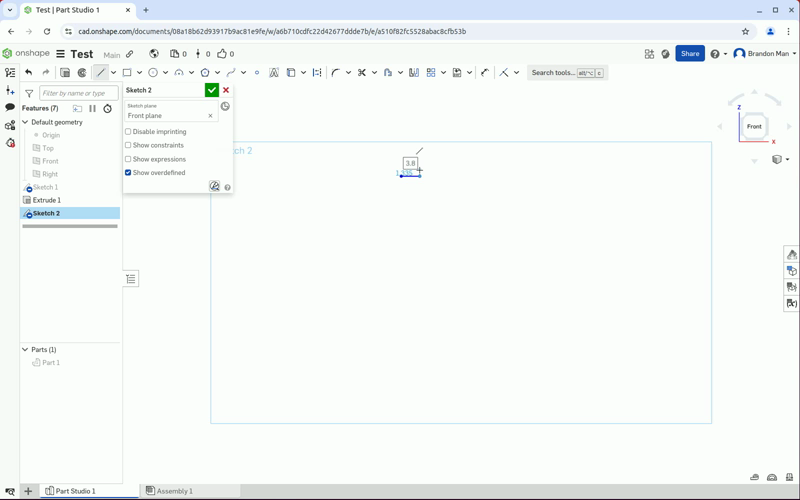
scroll(6)
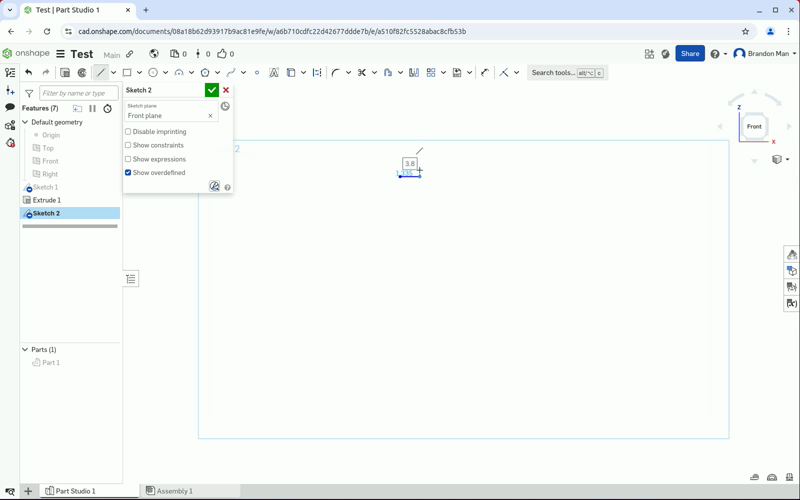
scroll(6)
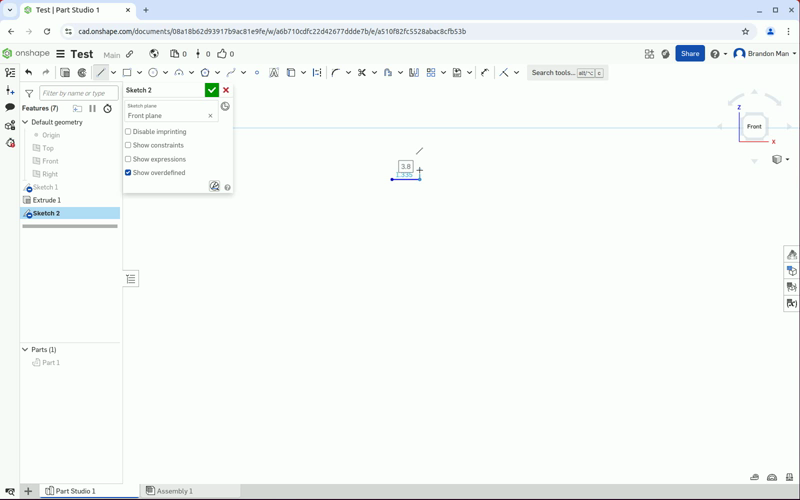
scroll(6)
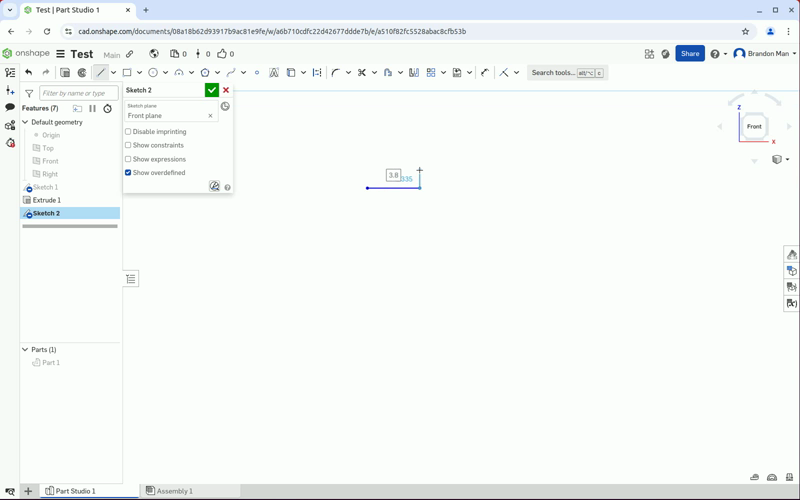
scroll(6)
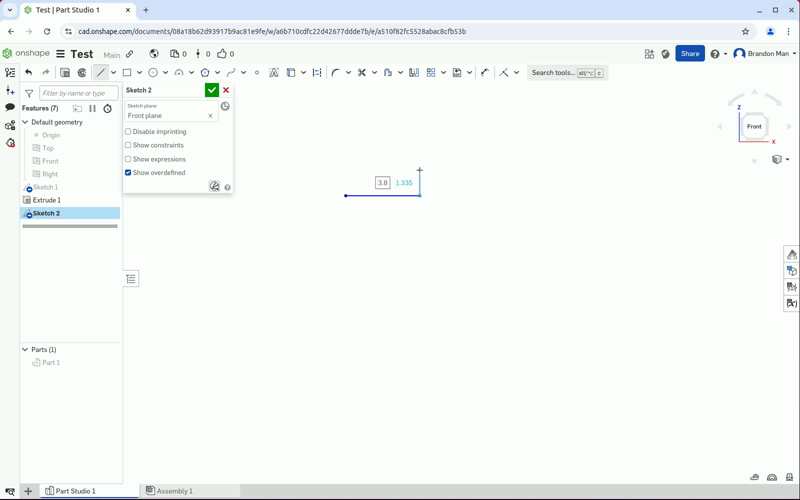
scroll(6)
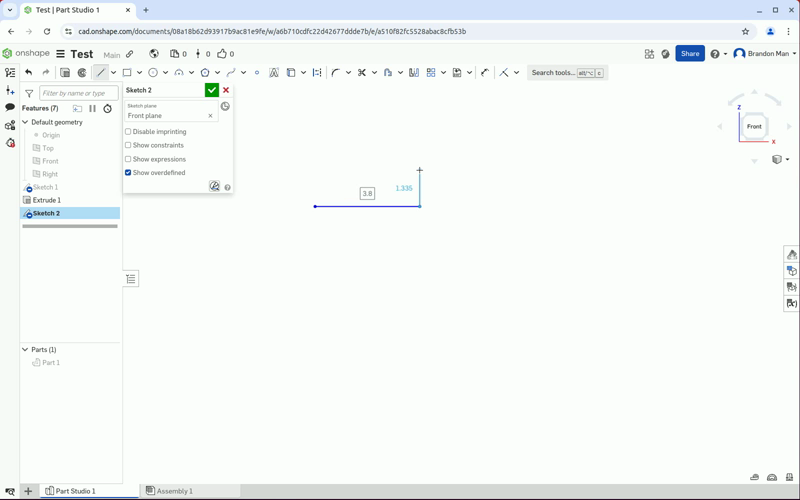
scroll(6)
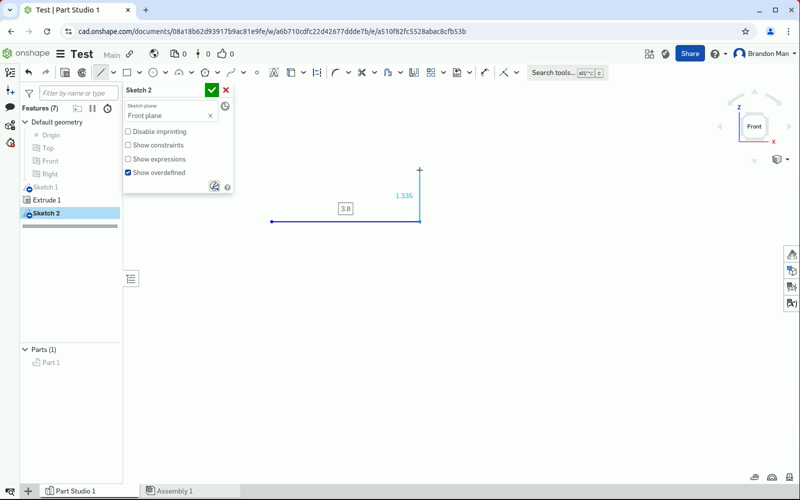
scroll(6)
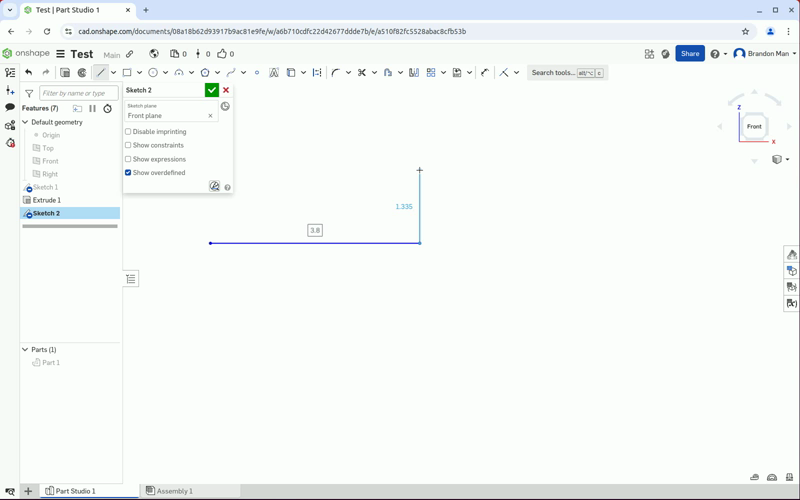
click(419, 169)
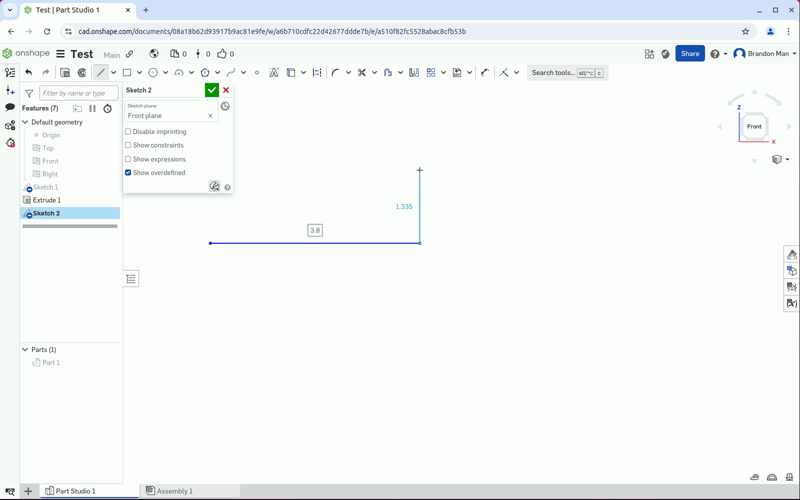
scroll(-6)
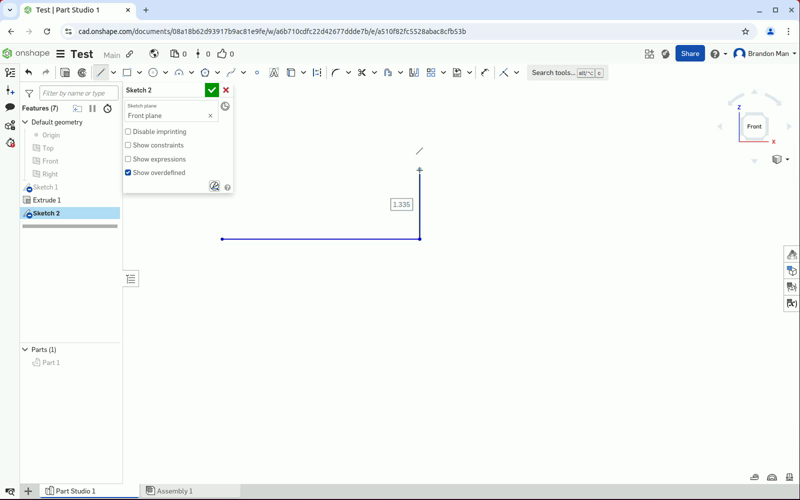
scroll(-6)
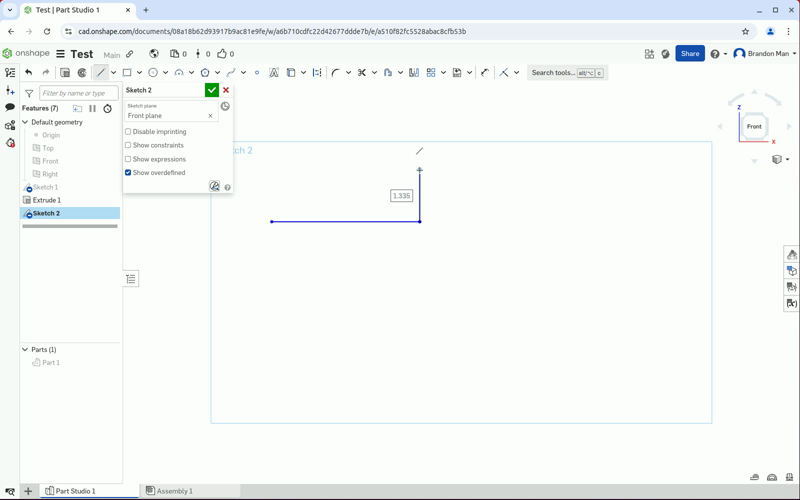
scroll(-6)
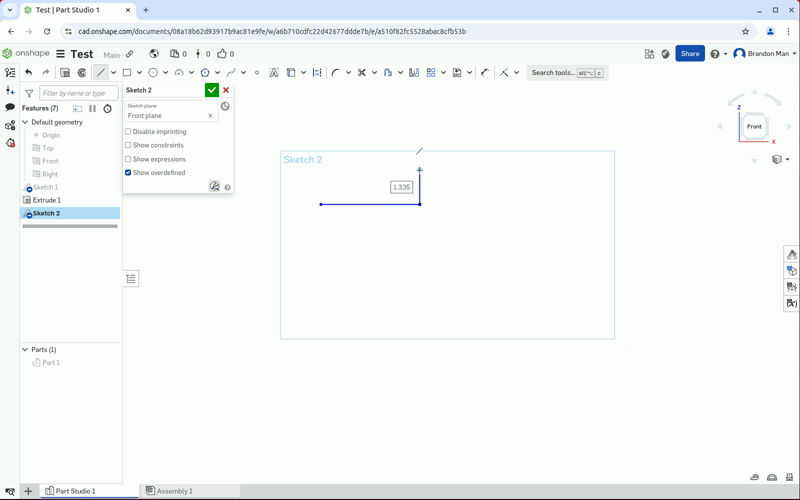
scroll(-6)
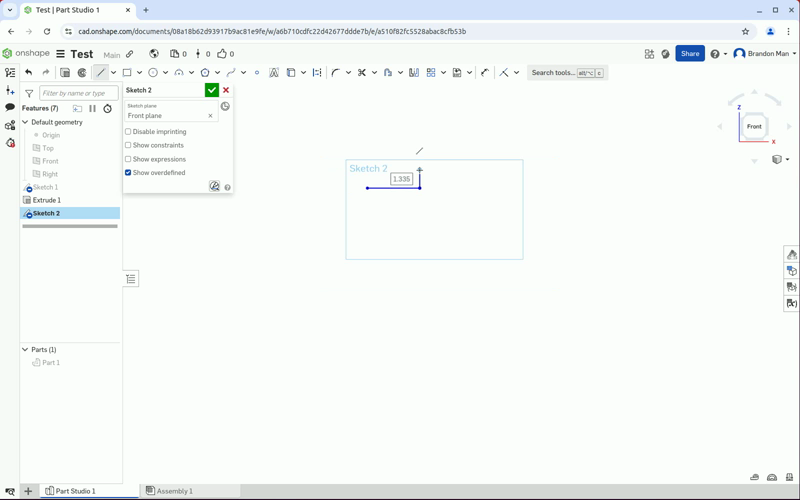
scroll(-6)
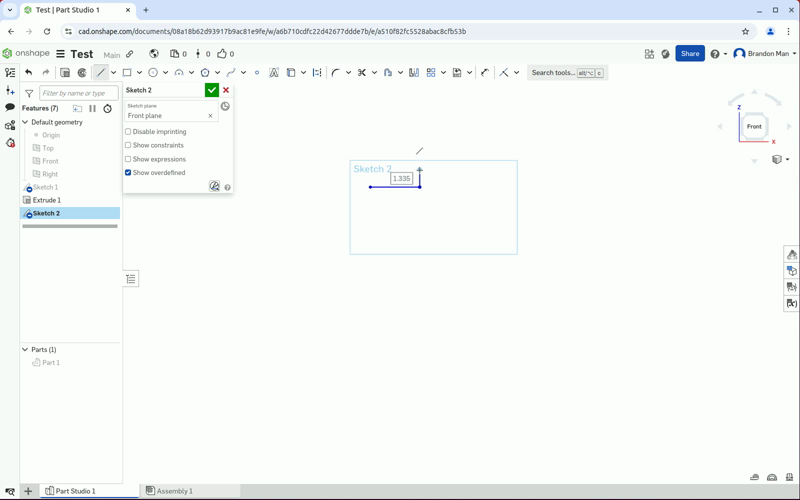
scroll(-6)
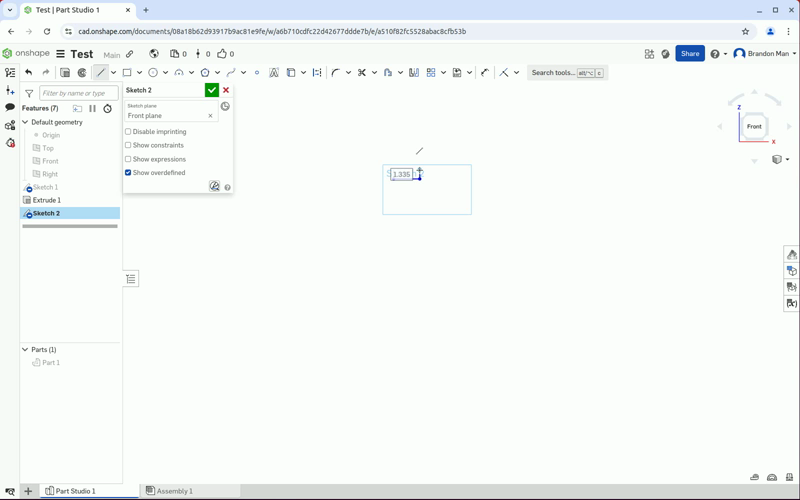
scroll(-6)
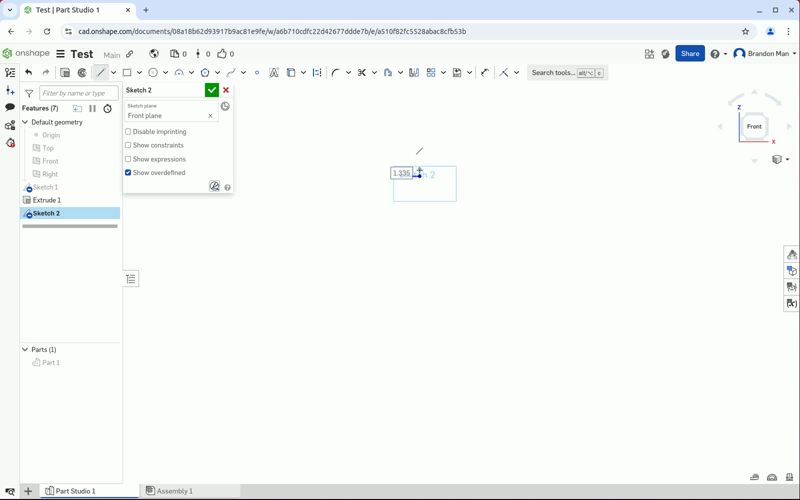
key_up(shift)
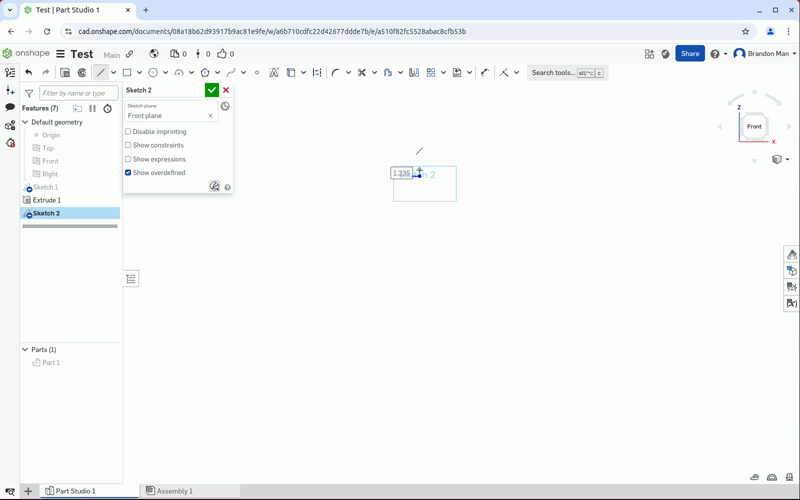
key_down(shift)
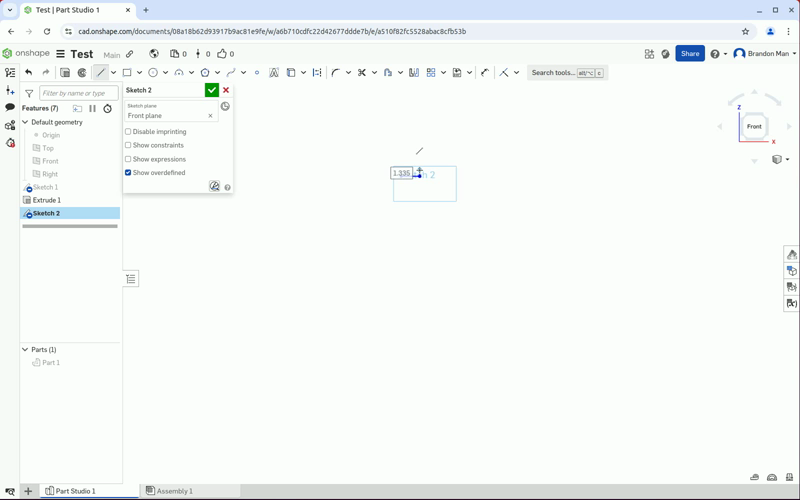
mouse_move(449, 169)
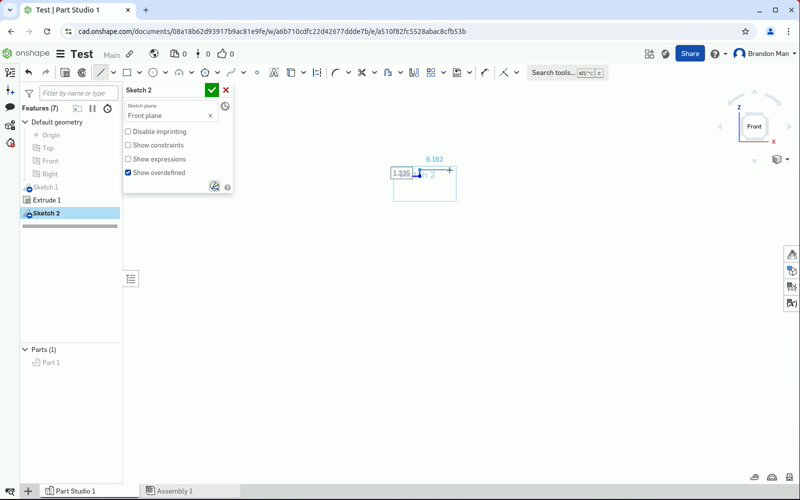
mouse_move(401, 169)
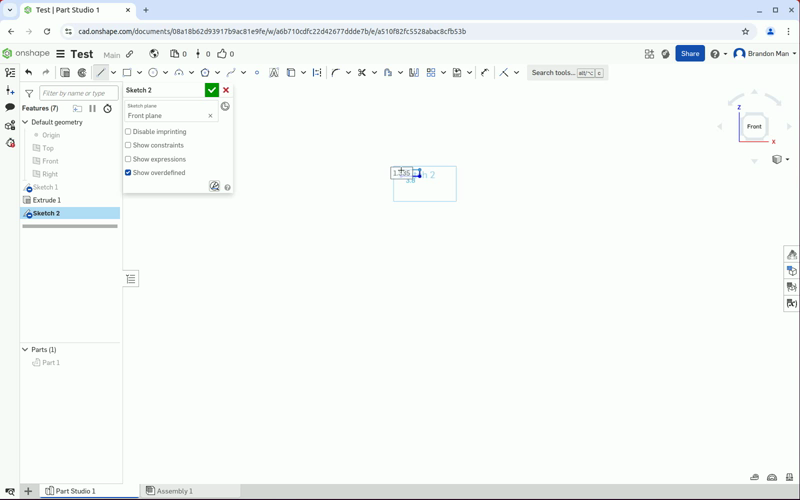
click(401, 169)
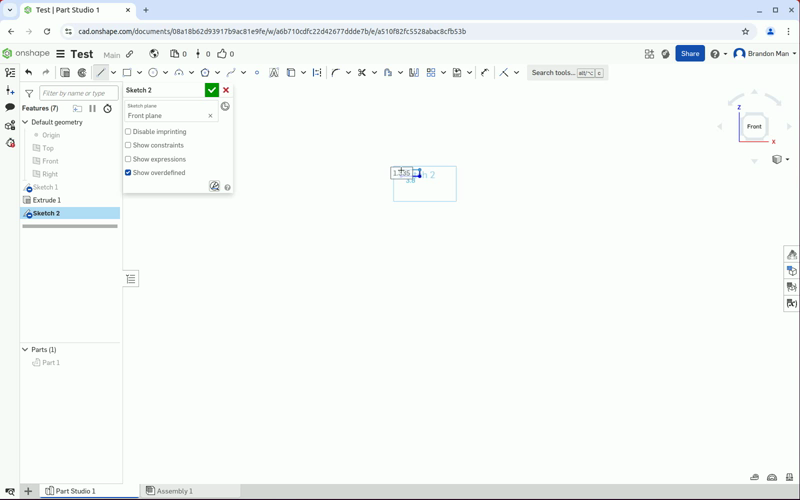
key_up(shift)
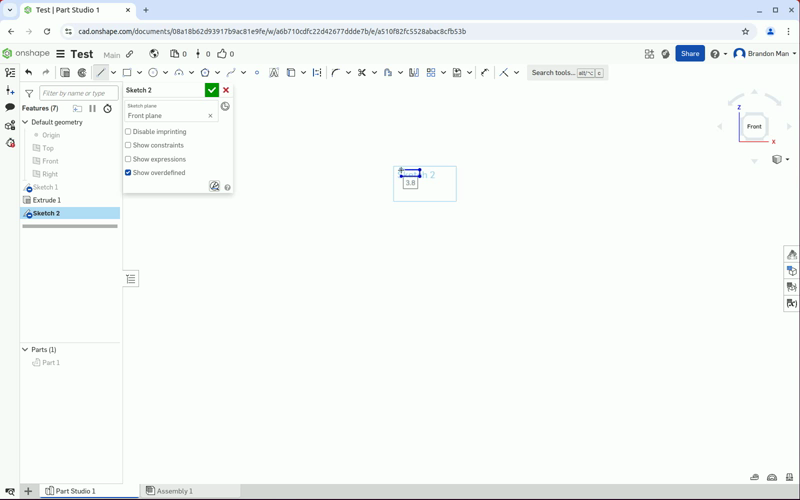
mouse_move(431, 169)
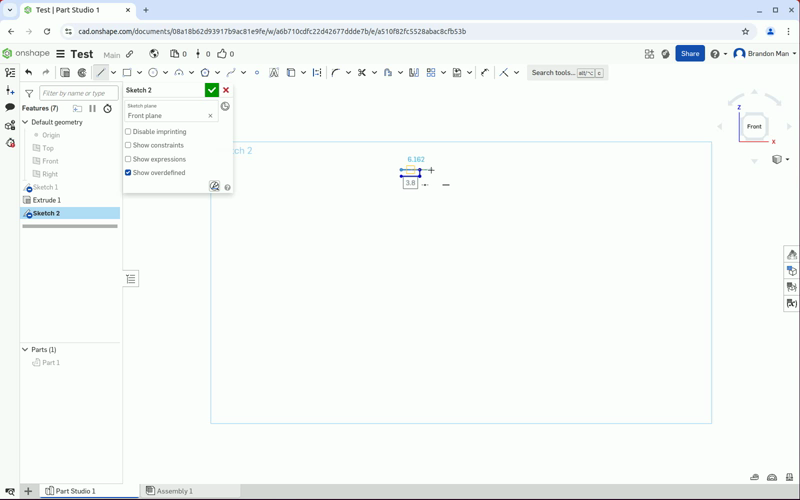
key_down(shift)
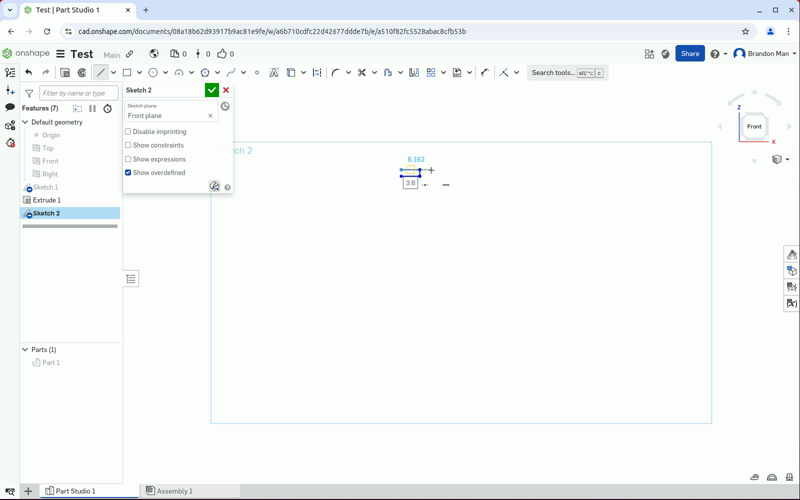
mouse_move(401, 176)
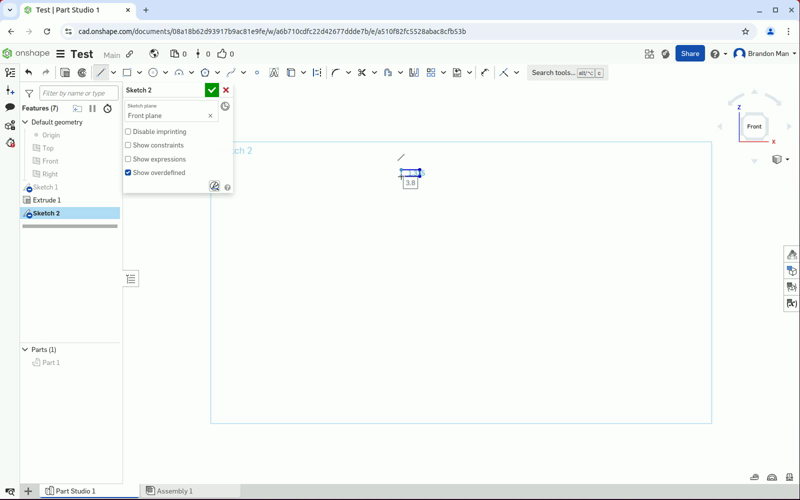
scroll(6)
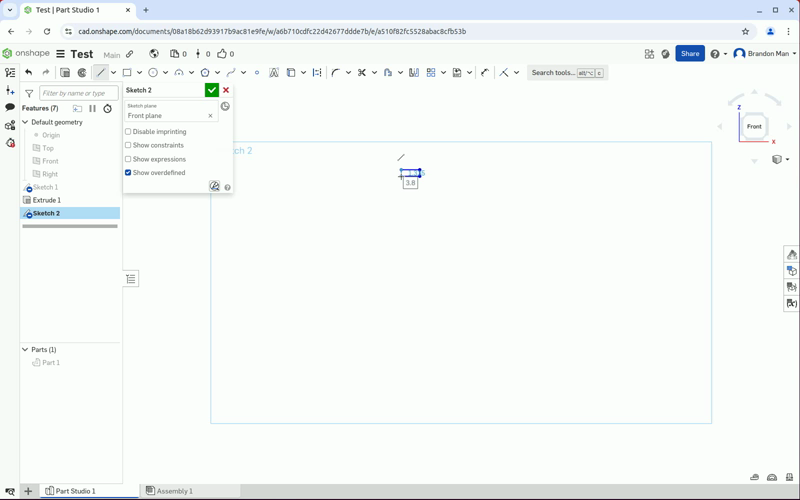
scroll(6)
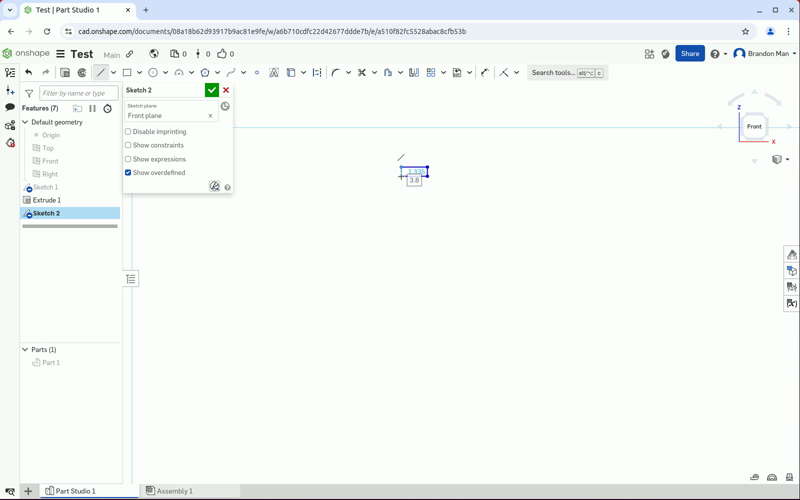
scroll(6)
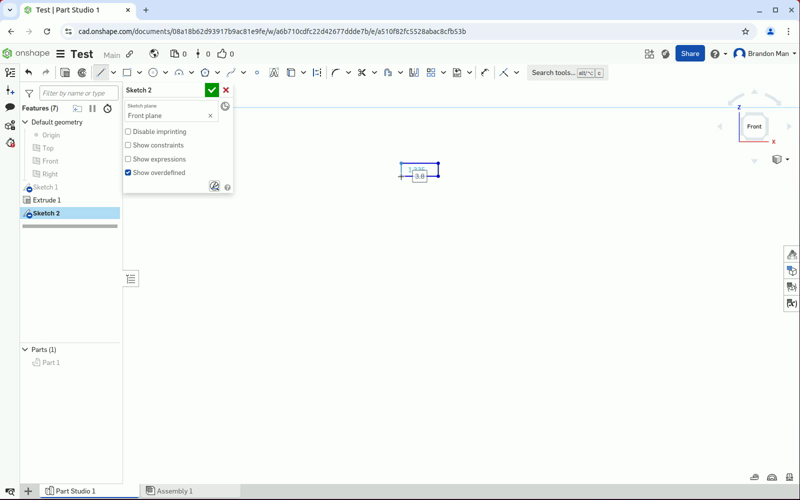
scroll(6)
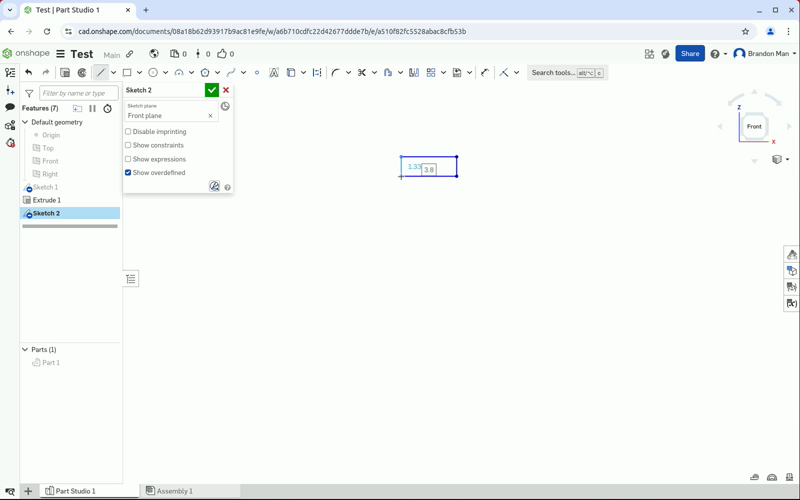
scroll(6)
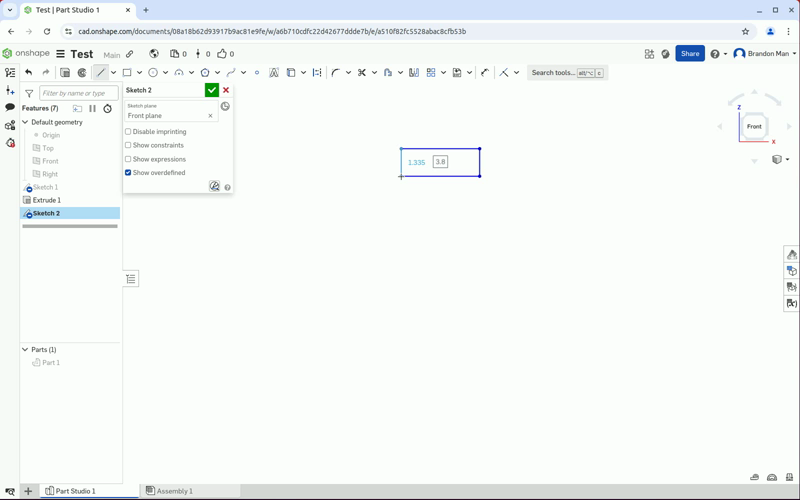
scroll(6)
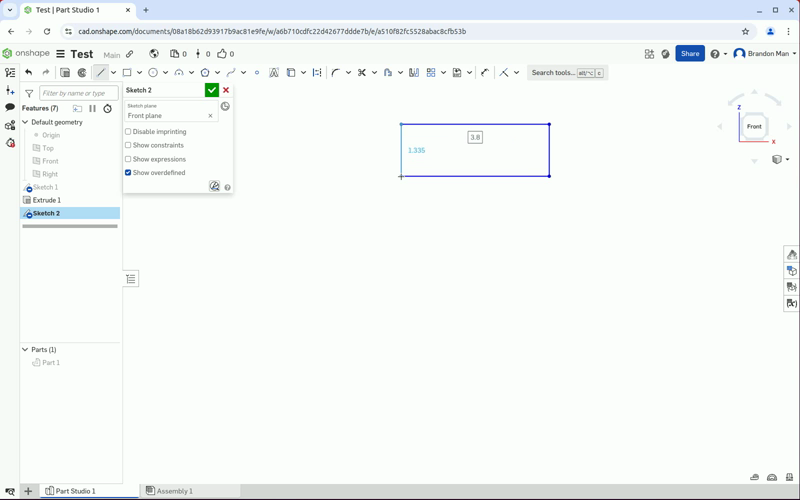
scroll(6)
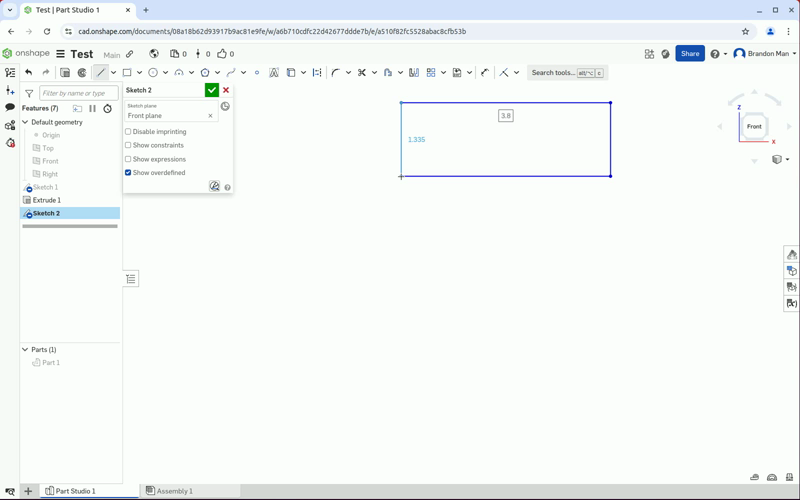
key_up(shift)
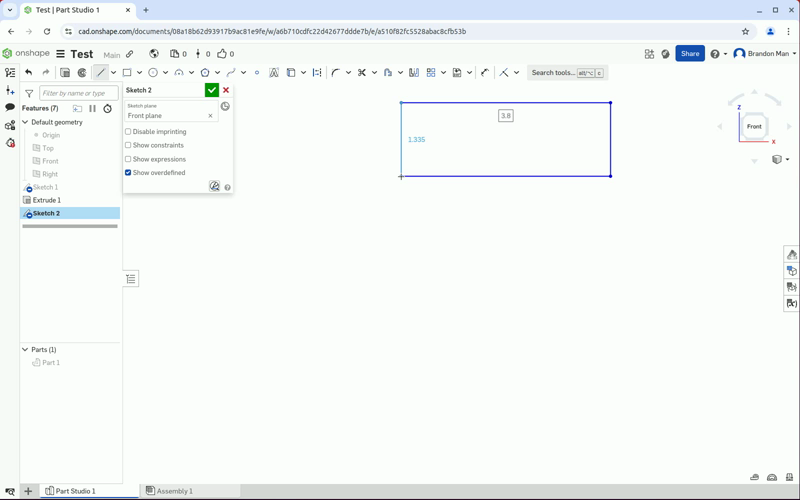
click(401, 176)
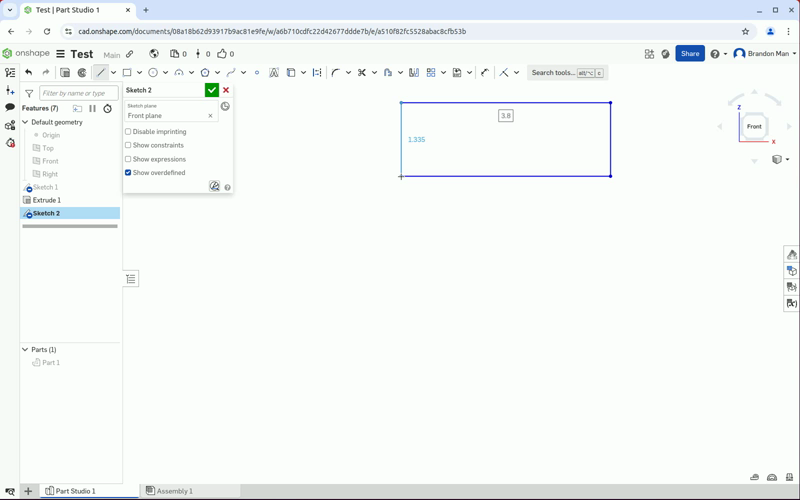
scroll(-6)
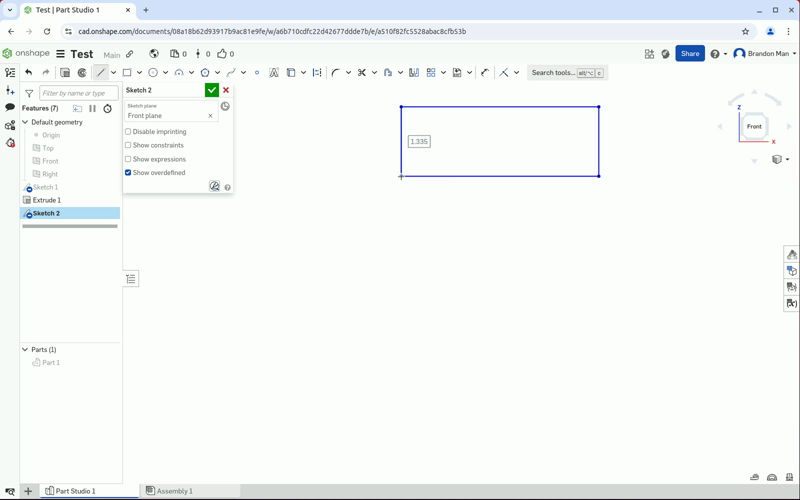
scroll(-6)
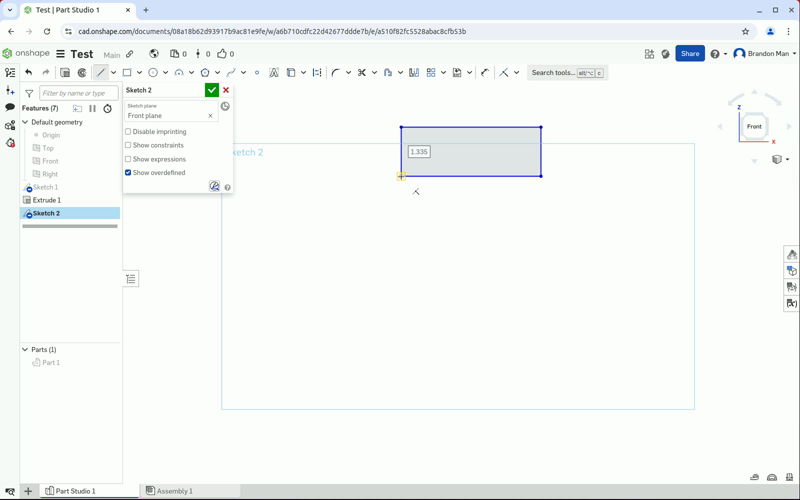
scroll(-6)
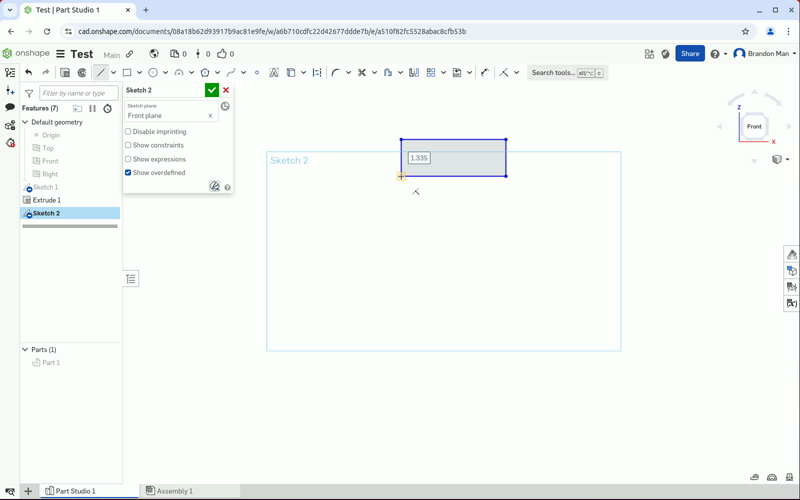
scroll(-6)
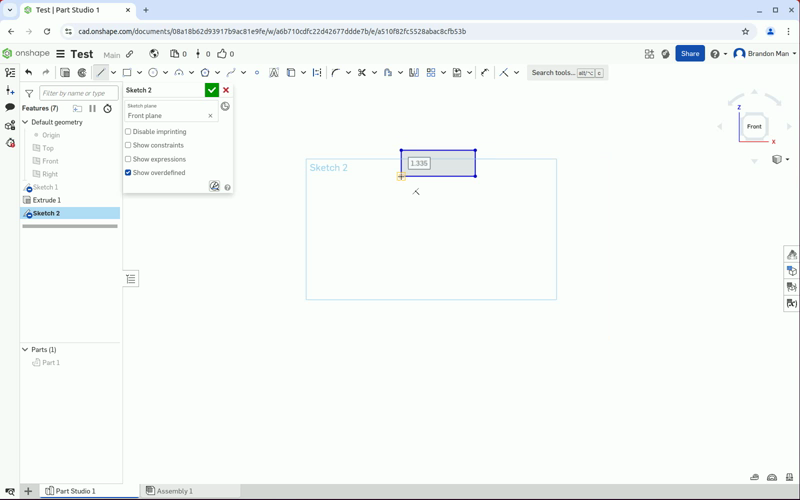
scroll(-6)
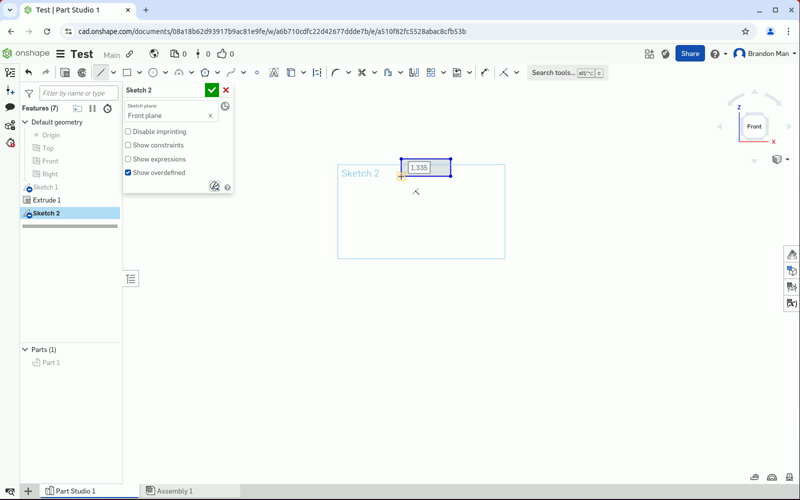
scroll(-6)
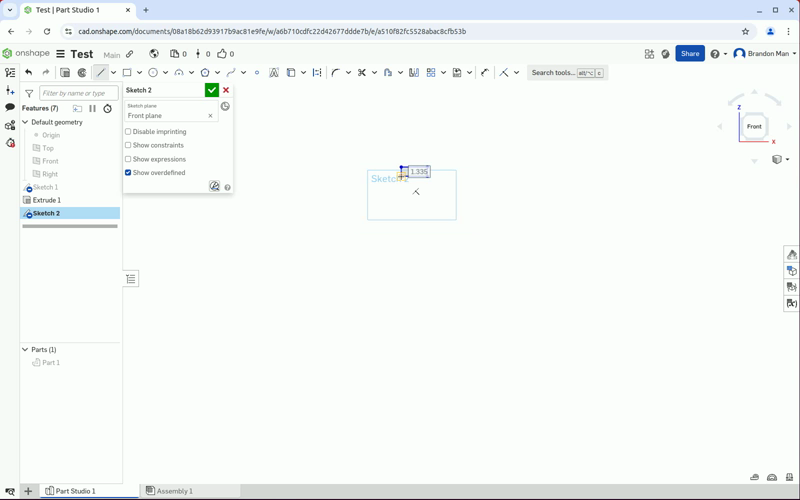
scroll(-6)
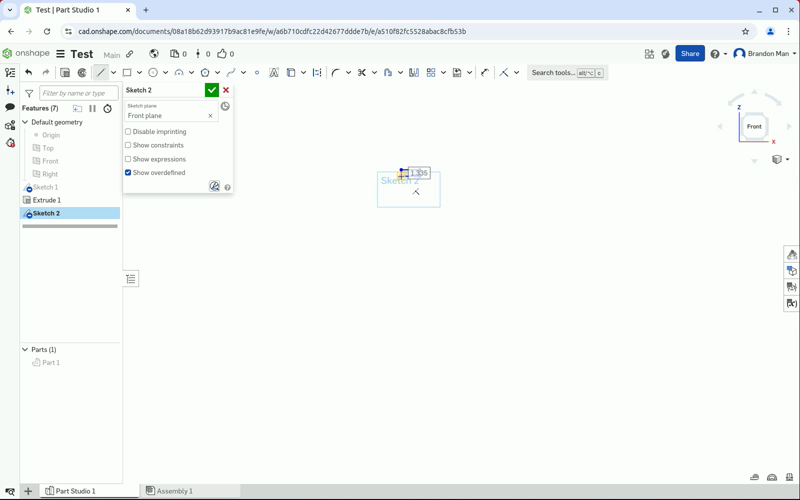
key(esc)
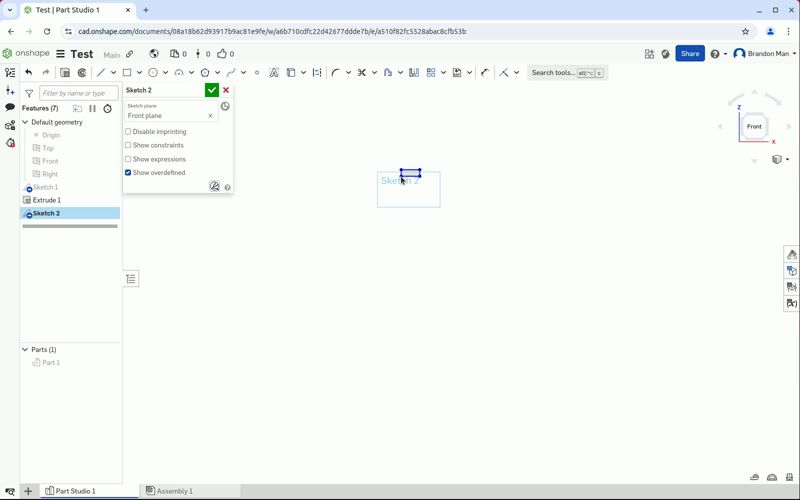
mouse_move(402, 170)
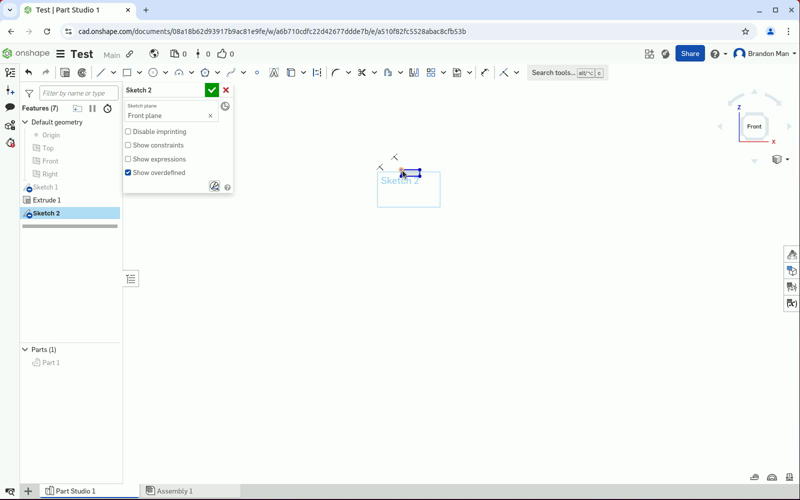
scroll(6)
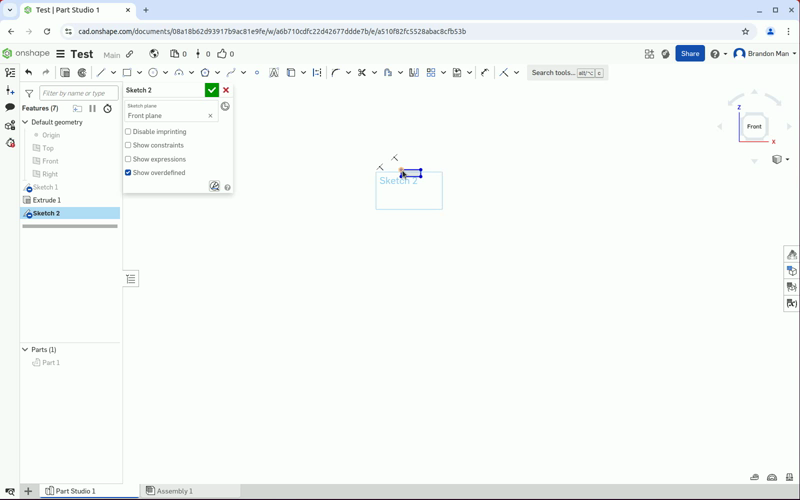
scroll(6)
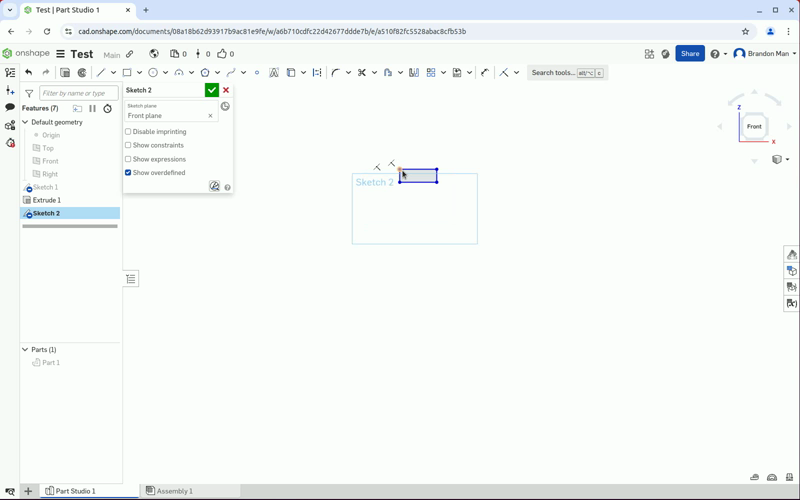
scroll(6)
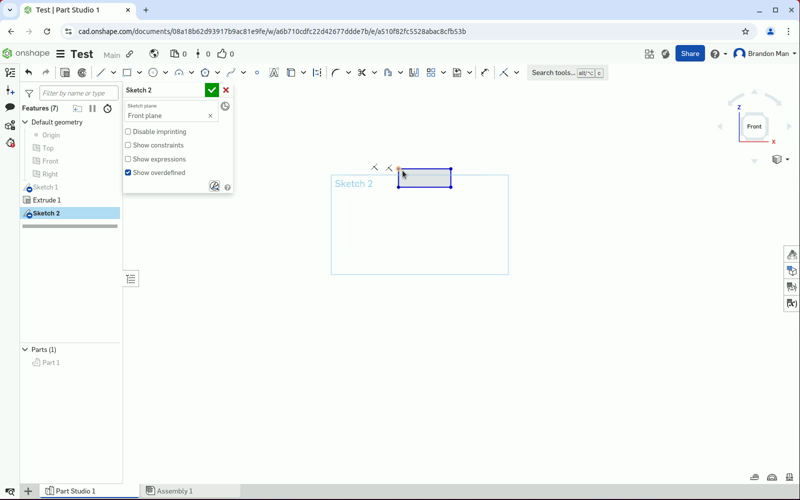
scroll(6)
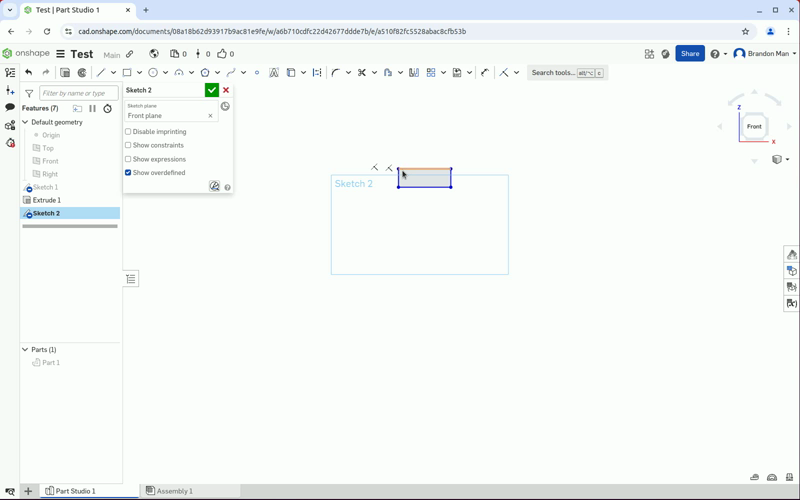
scroll(6)
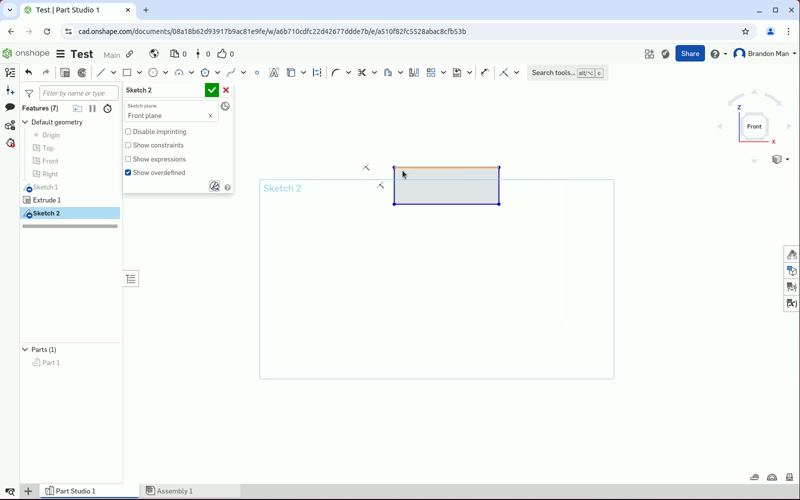
scroll(6)
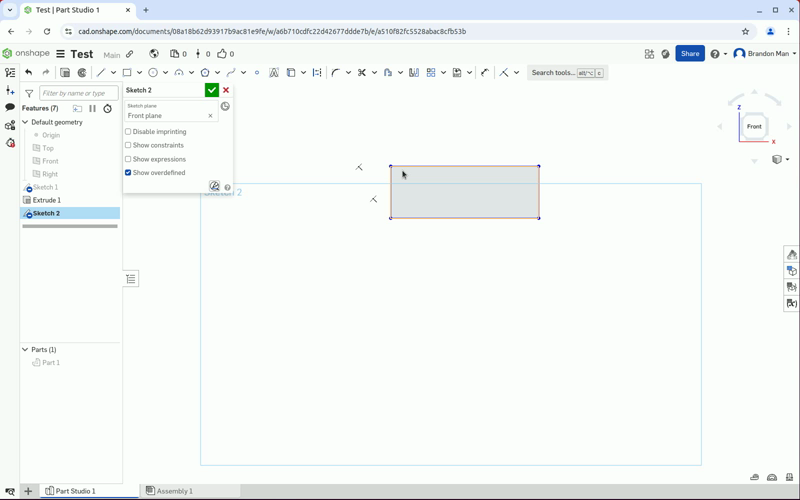
scroll(6)
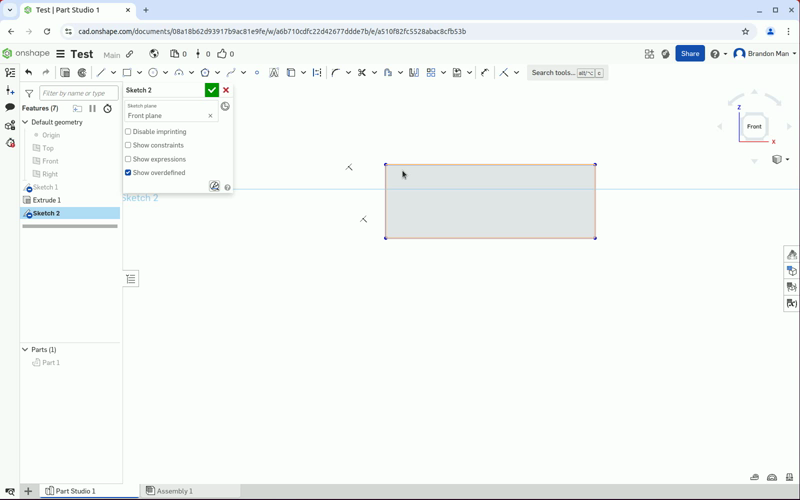
click(402, 170)
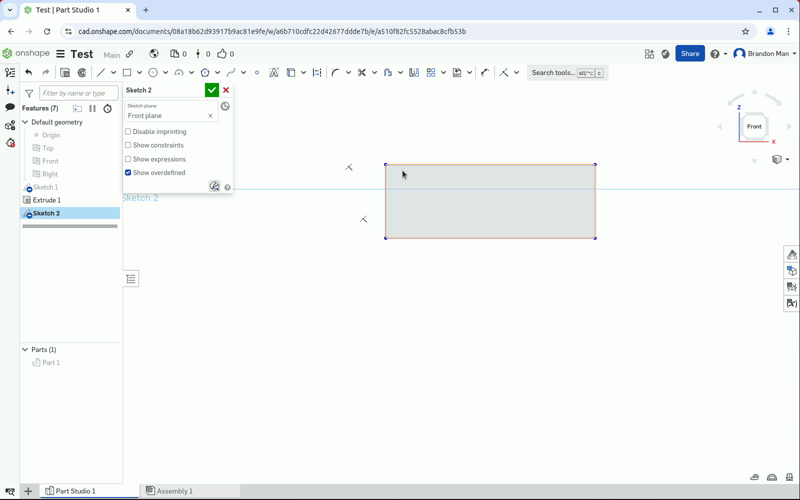
scroll(-6)
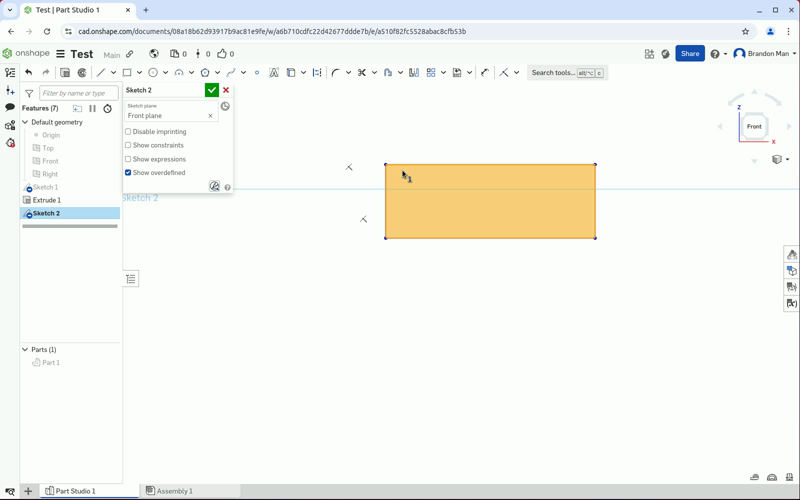
scroll(-6)
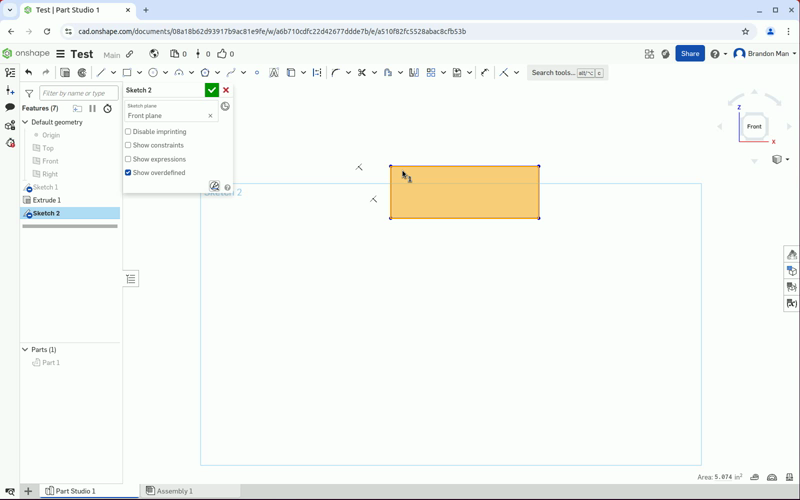
scroll(-6)
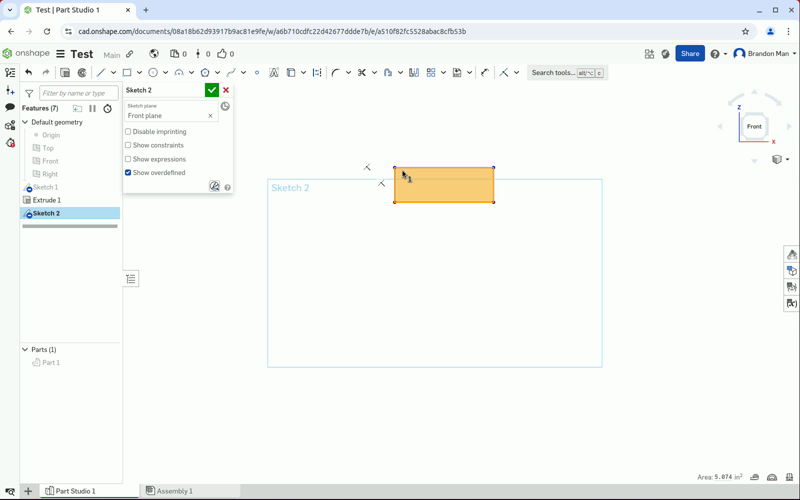
scroll(-6)
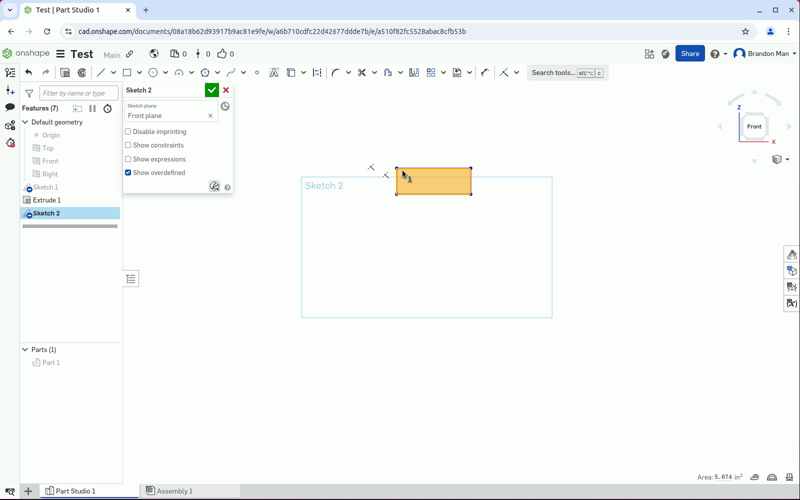
scroll(-6)
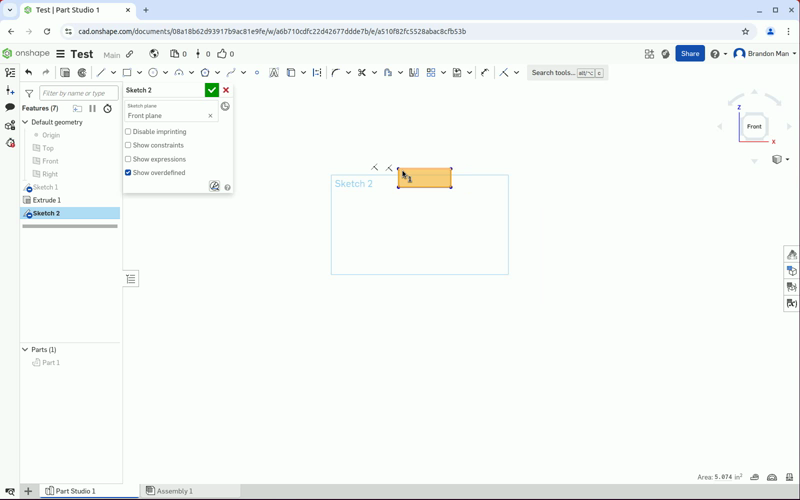
scroll(-6)
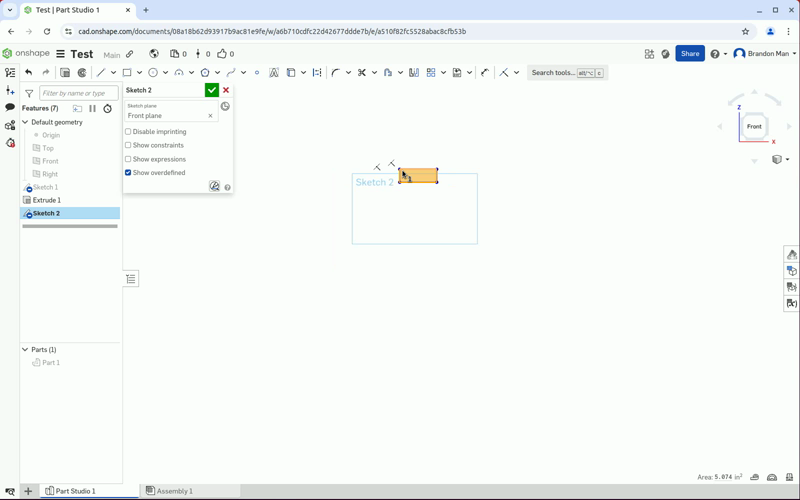
scroll(-6)
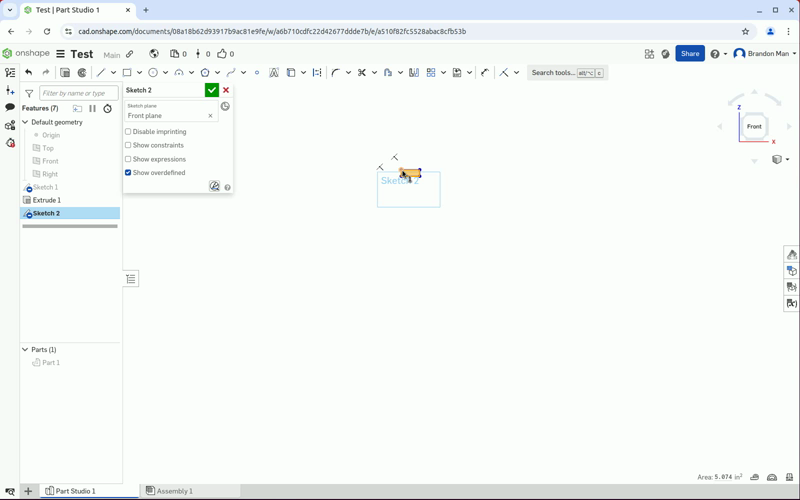
mouse_move(73, 352)
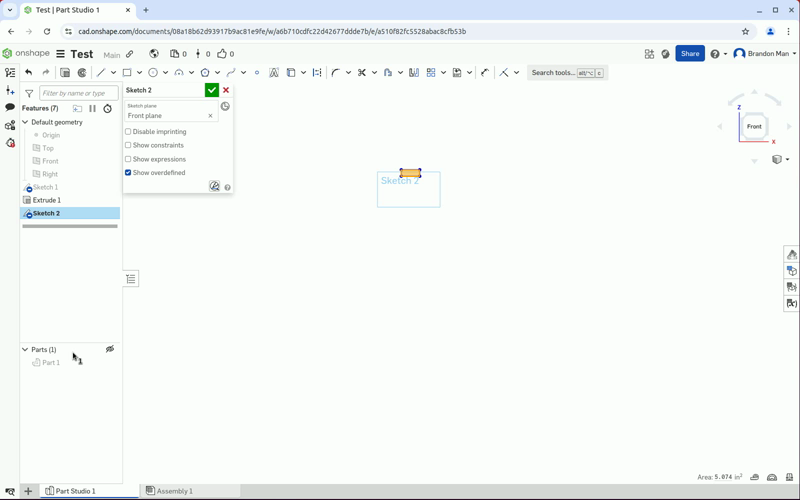
key(shift+y)
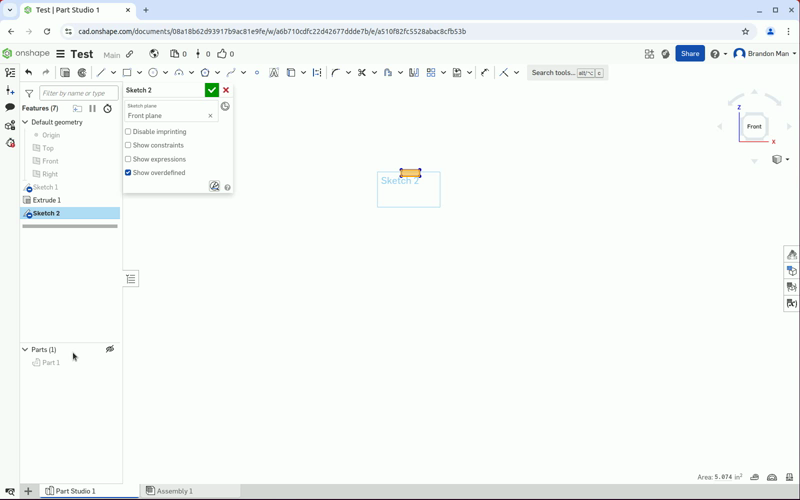
key(shift+e)
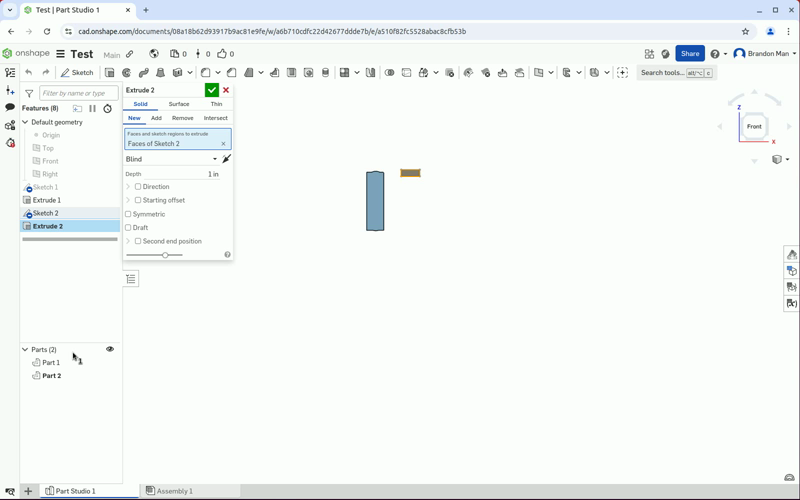
mouse_move(143, 106)
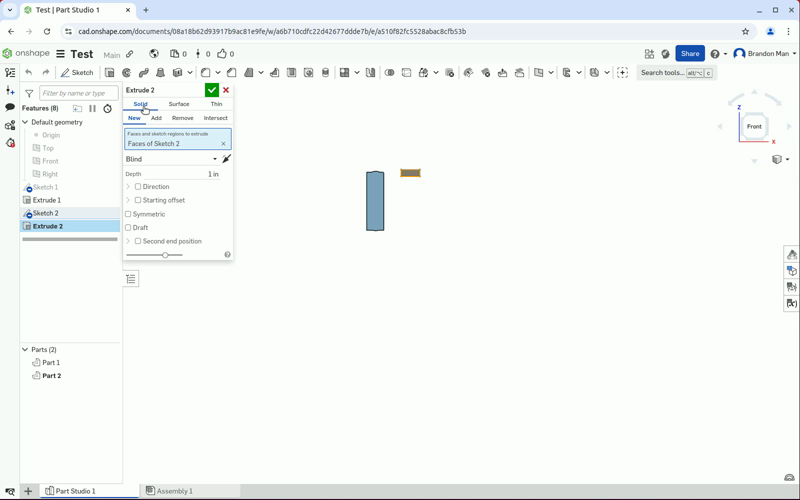
click(143, 106)
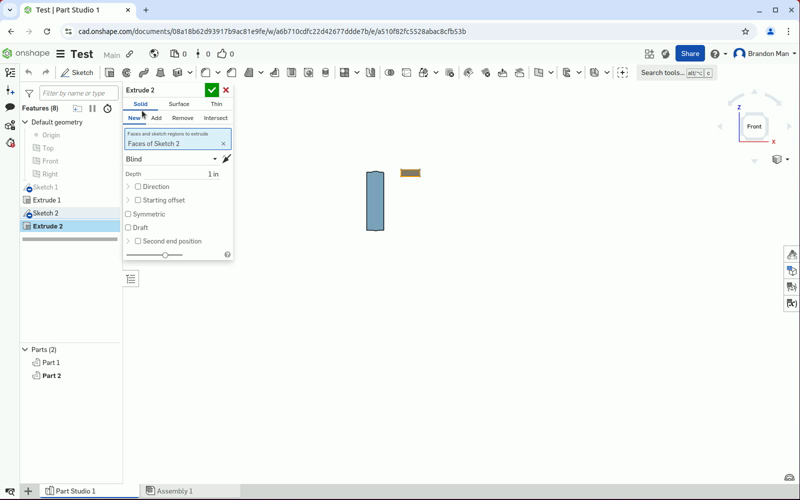
mouse_move(137, 120)
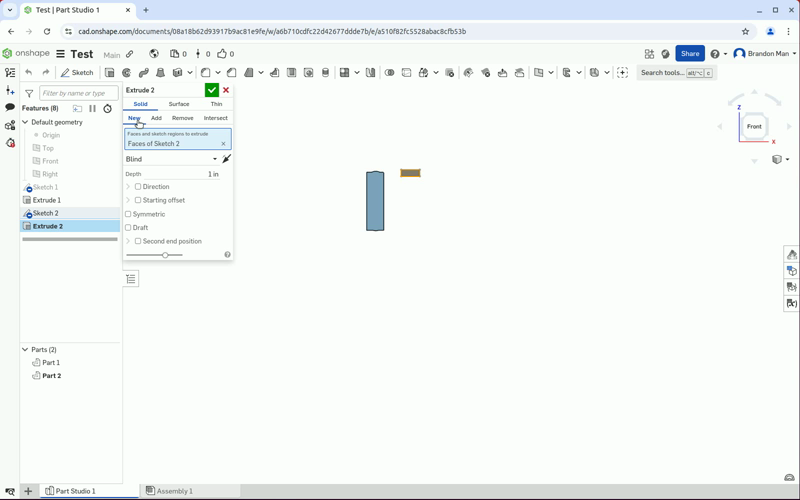
click(137, 120)
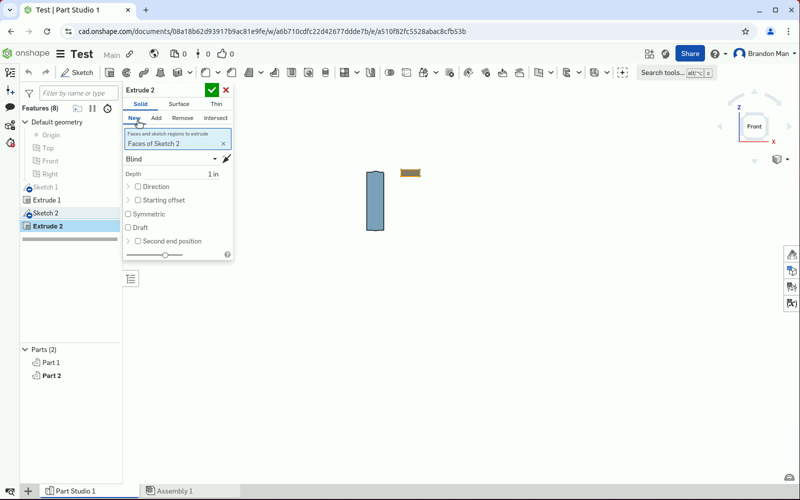
key(tab, 4)
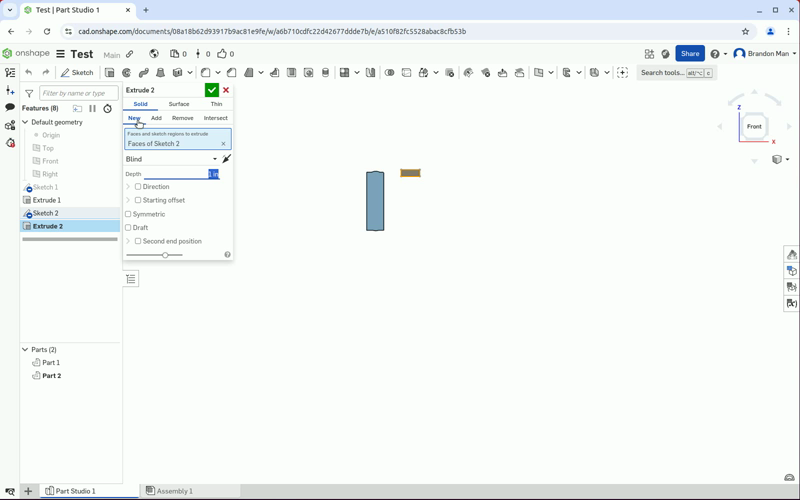
text(1.204)
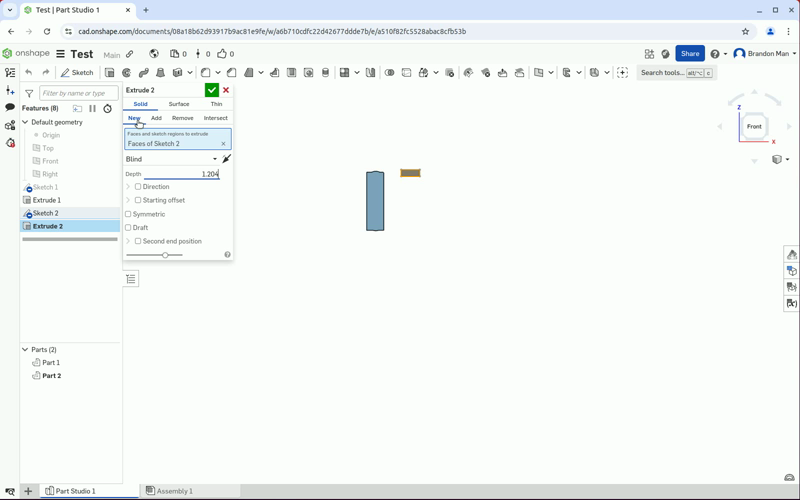
key(enter)
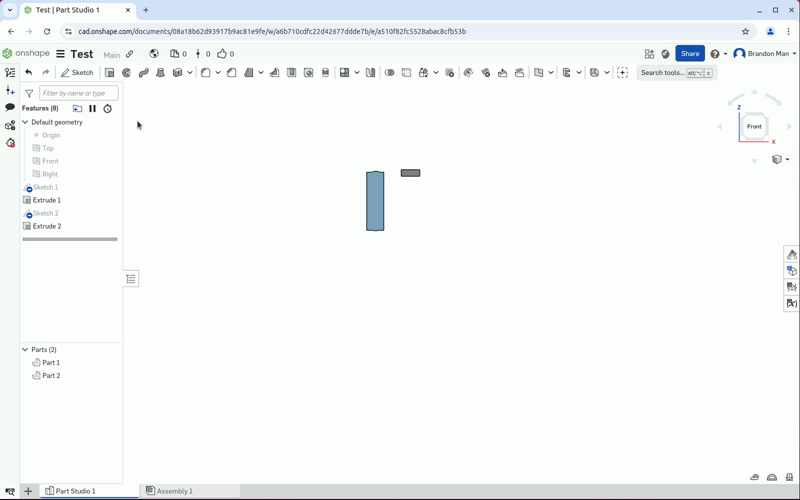
key(shift+h)
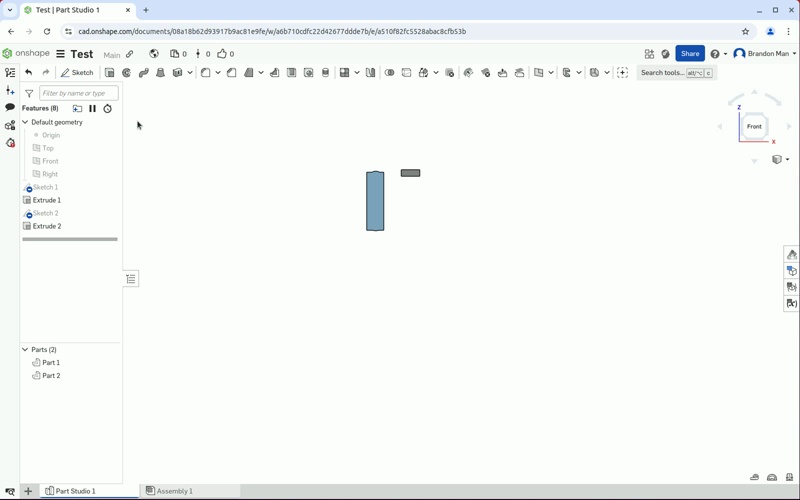
key(shift+h)
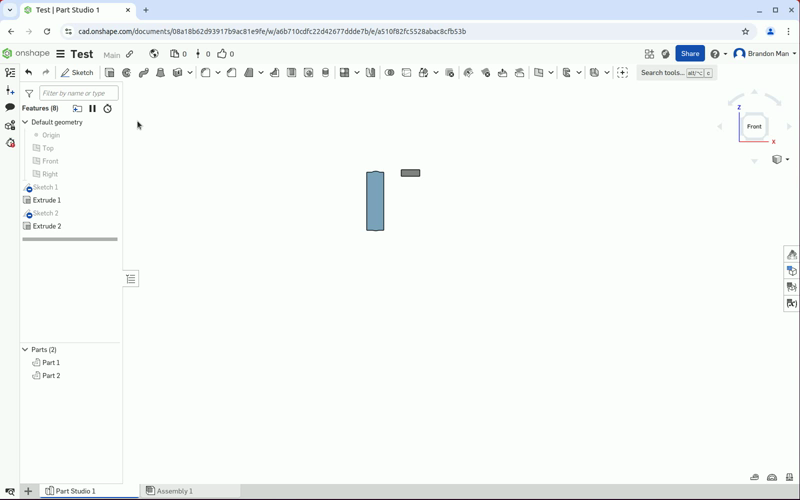
mouse_move(73, 189)
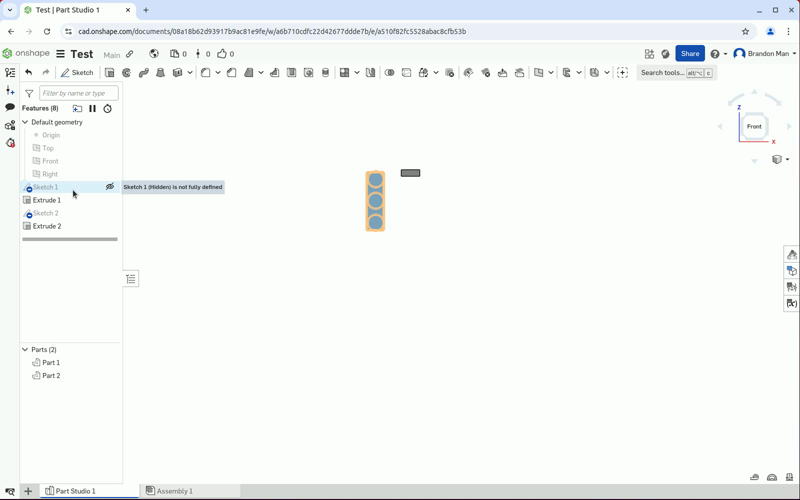
click(73, 189)
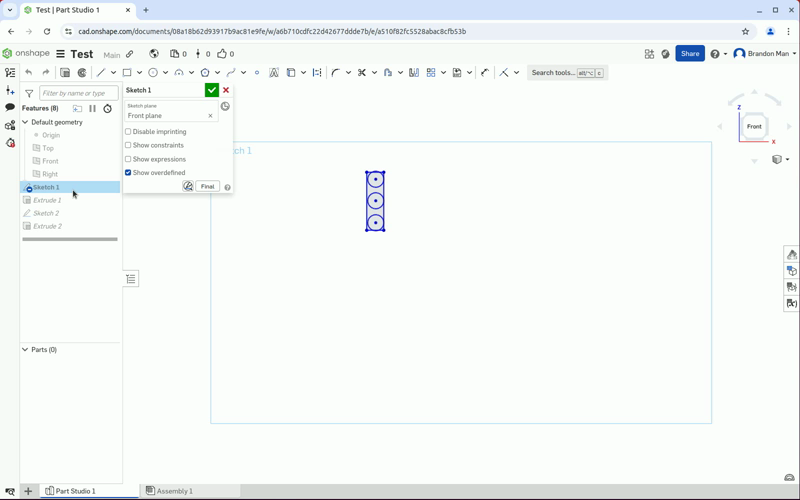
mouse_move(229, 92)
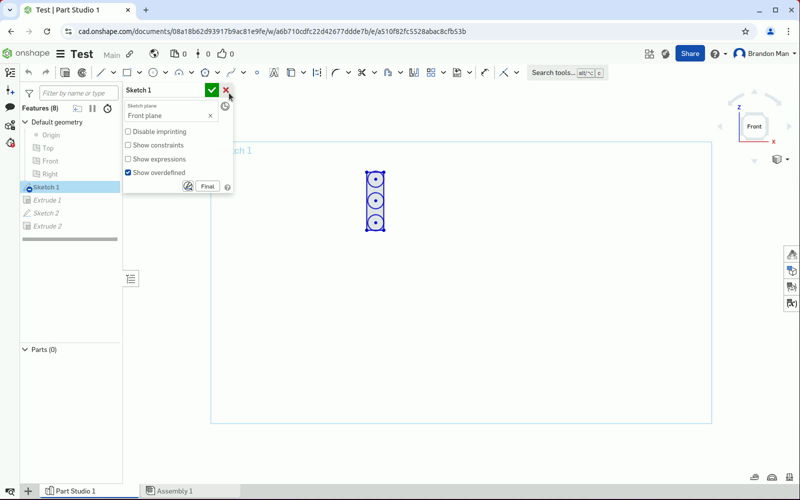
click(229, 92)
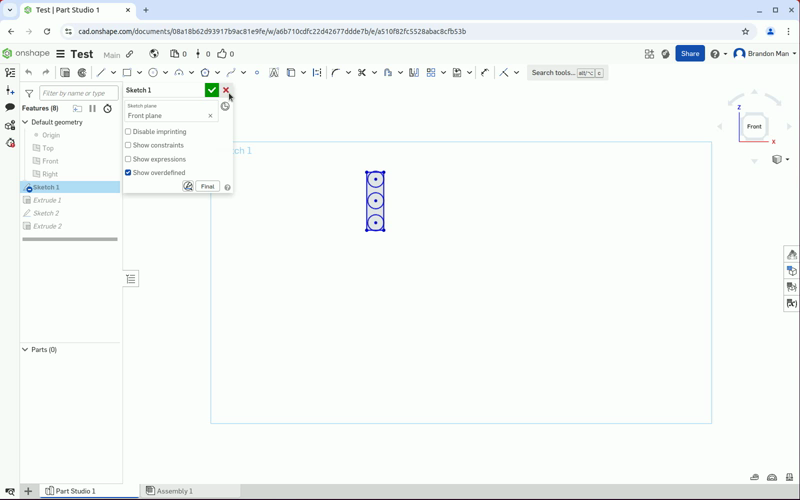
key(shift+s)
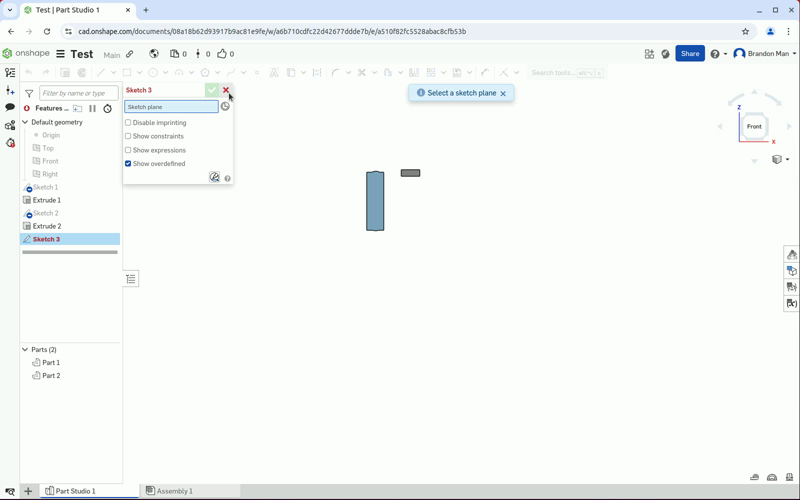
mouse_move(73, 163)
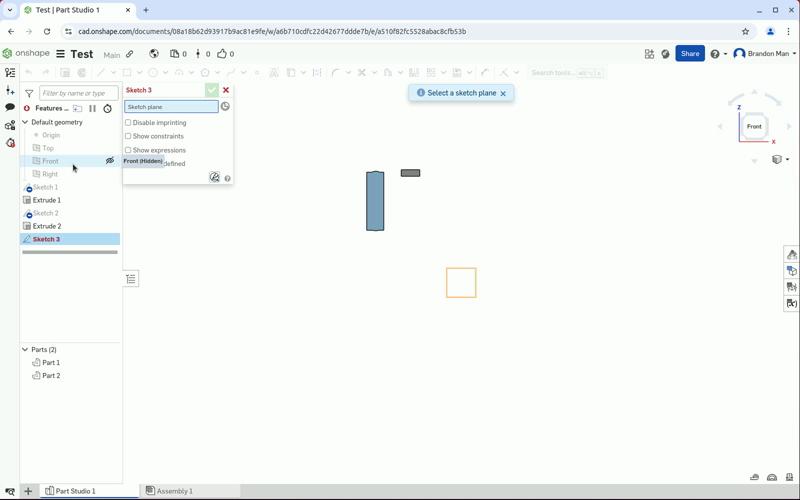
click(73, 163)
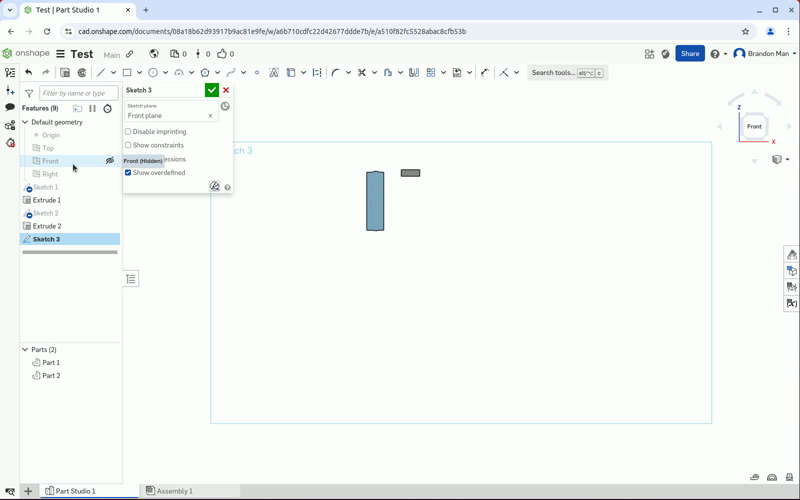
mouse_move(73, 352)
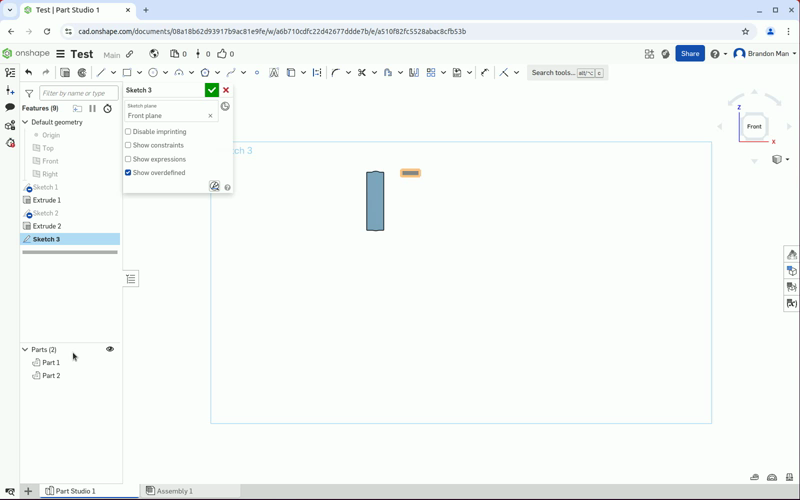
key(y)
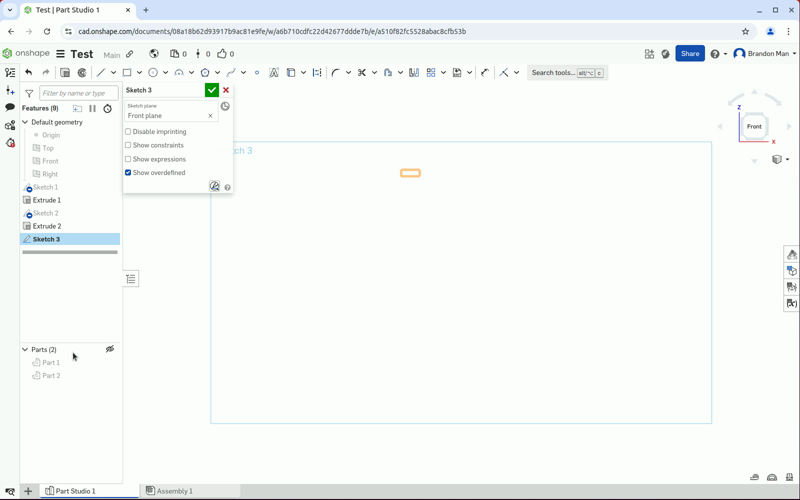
key(l)
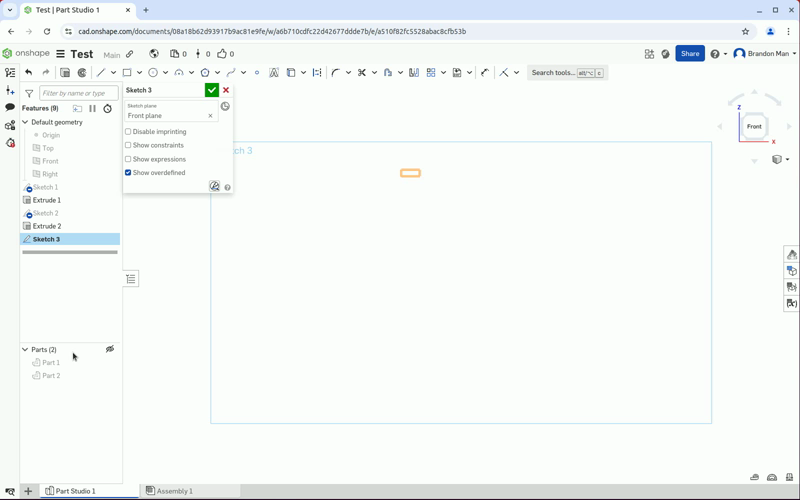
key_down(shift)
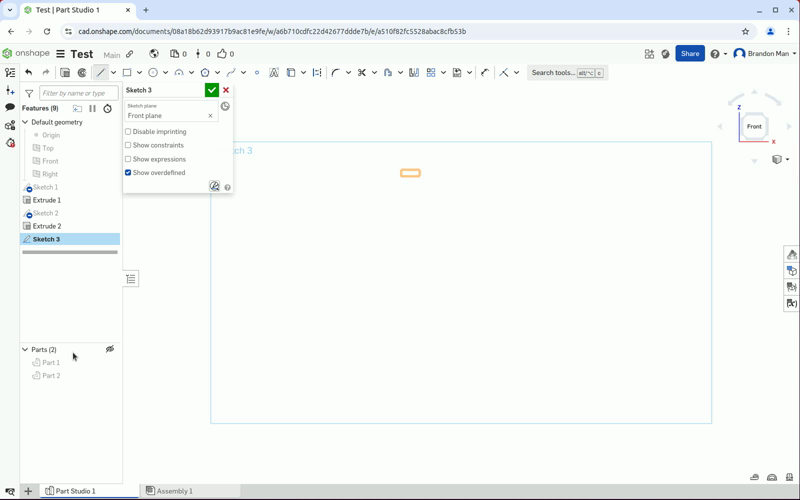
mouse_move(401, 197)
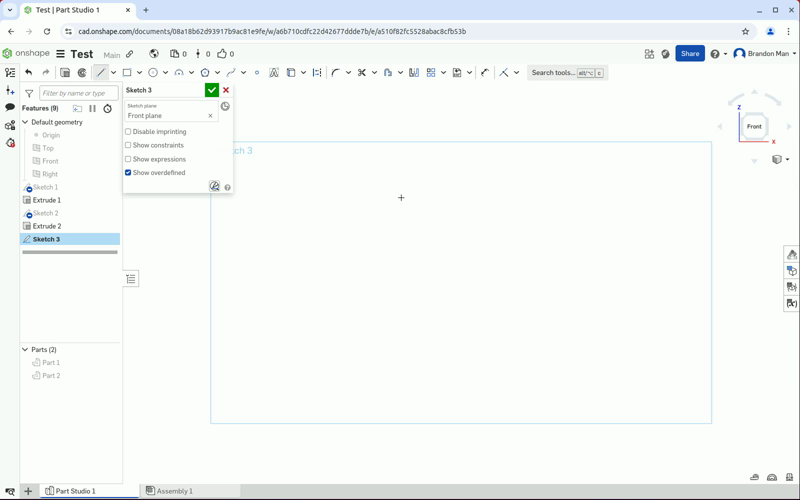
click(401, 197)
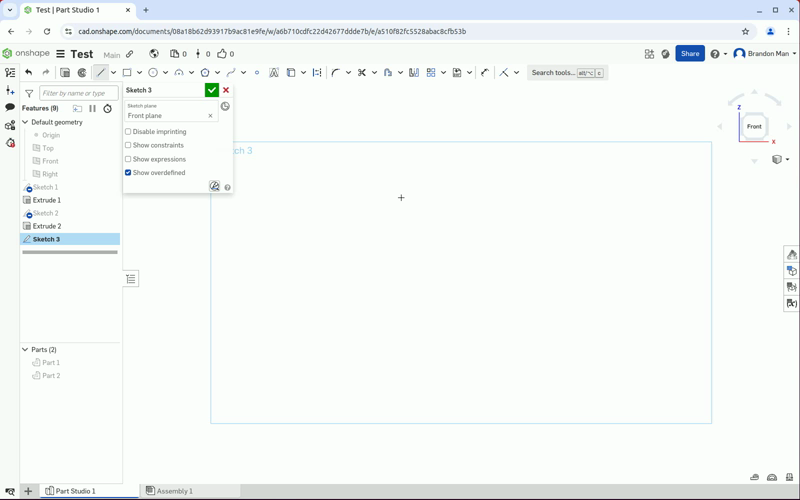
key_up(shift)
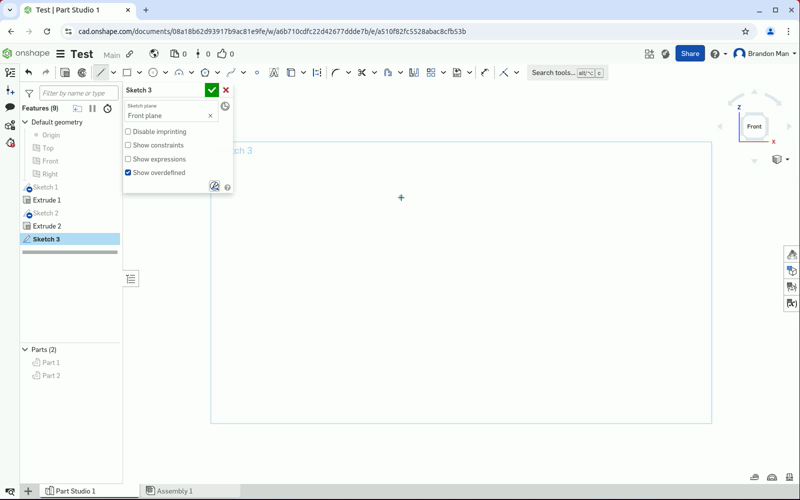
key_down(shift)
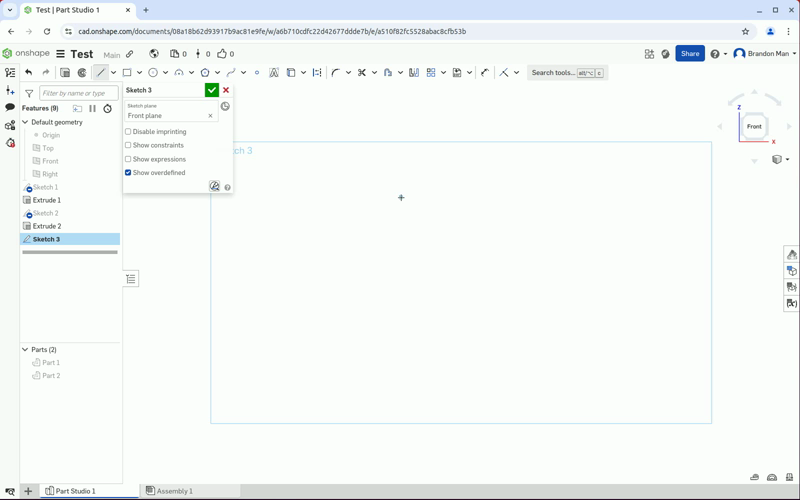
mouse_move(431, 197)
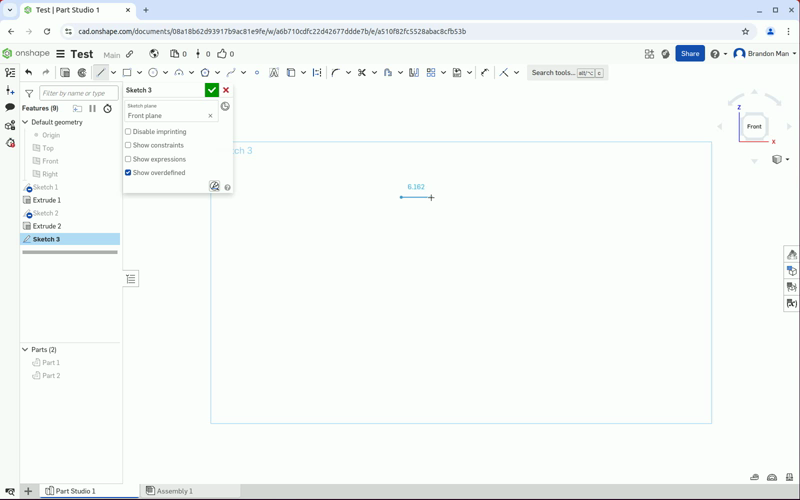
mouse_move(419, 197)
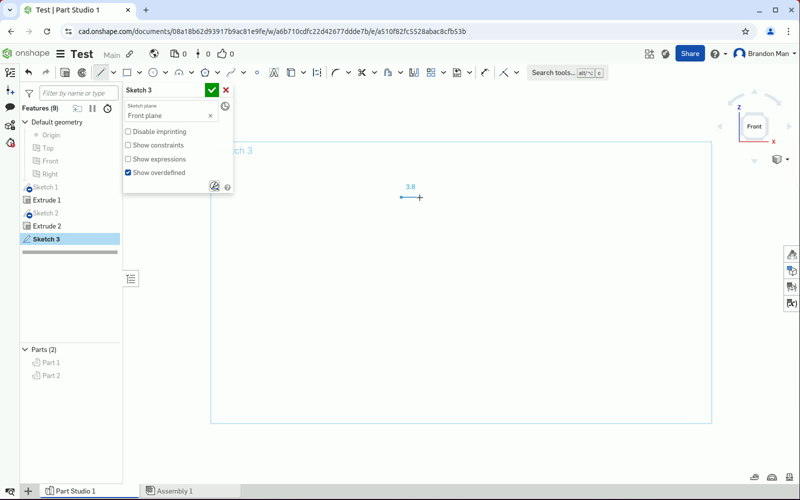
click(419, 197)
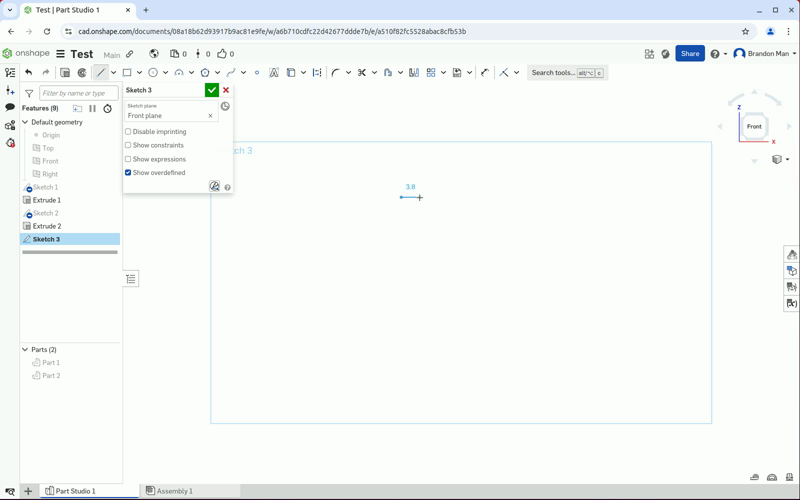
key_up(shift)
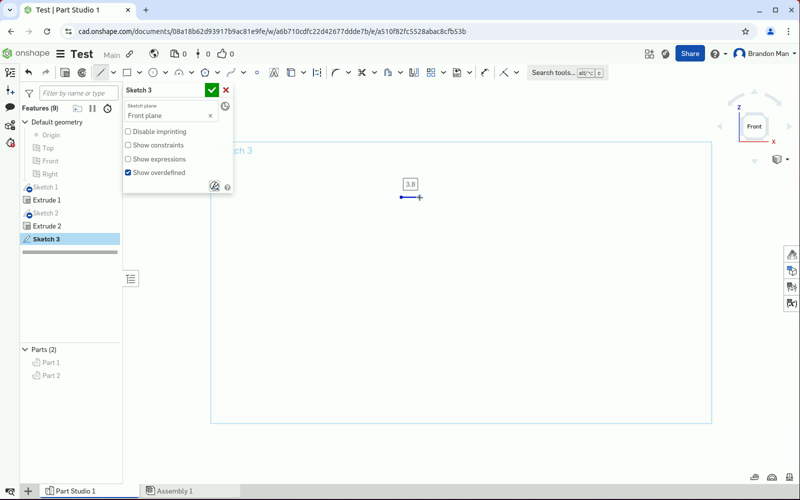
key_down(shift)
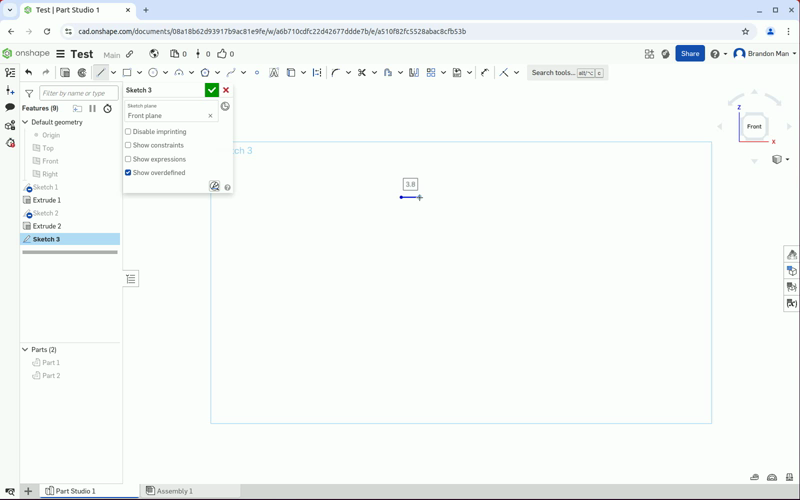
mouse_move(449, 197)
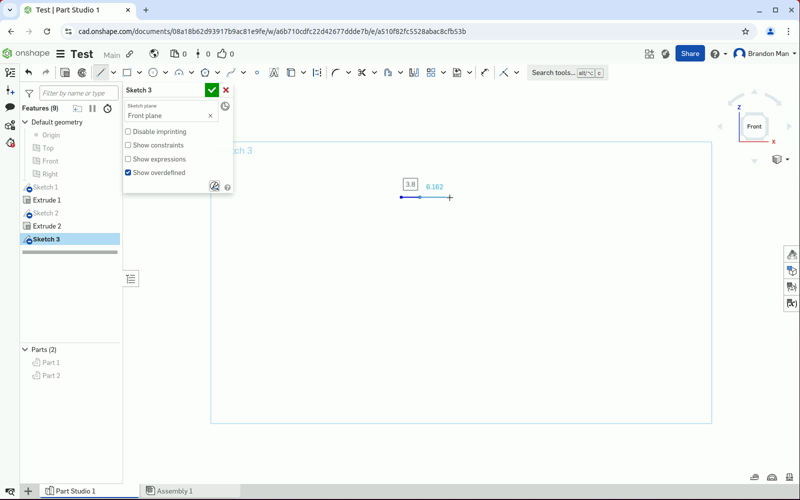
mouse_move(419, 177)
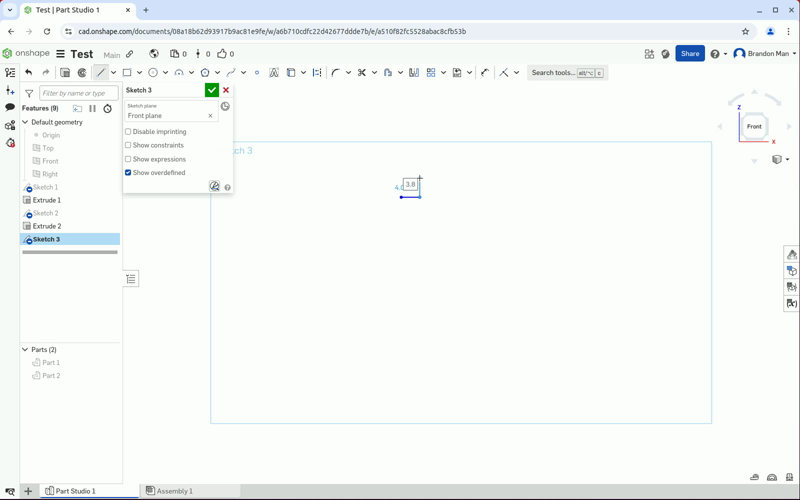
click(419, 177)
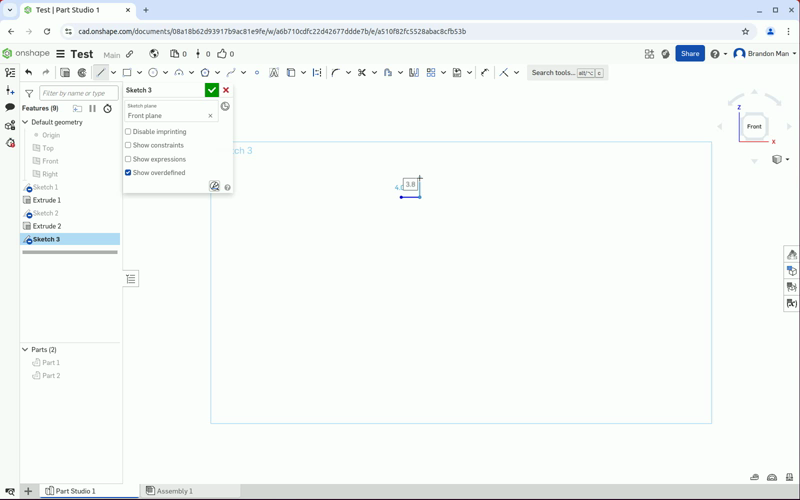
key_up(shift)
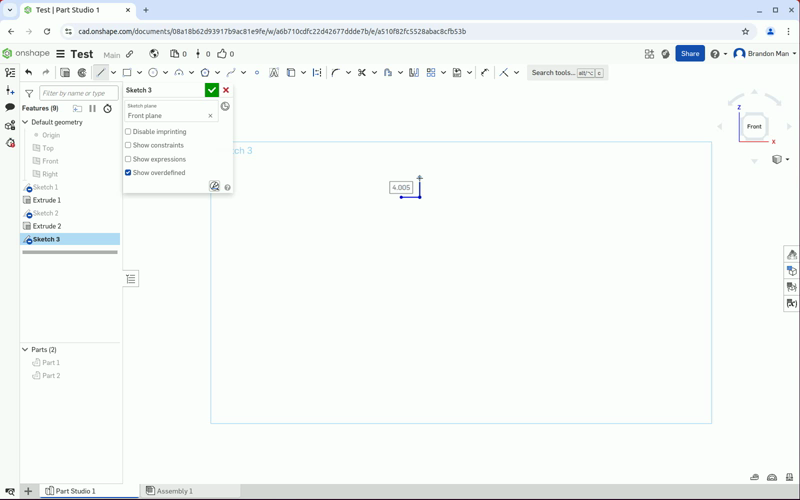
key_down(shift)
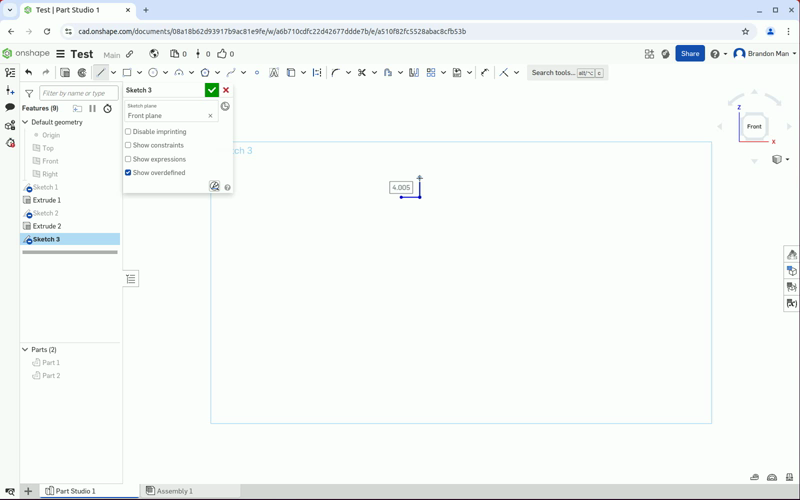
mouse_move(449, 177)
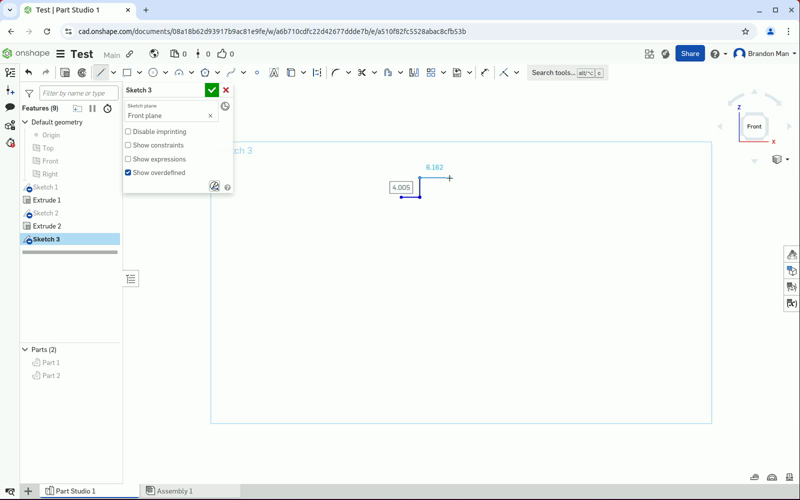
mouse_move(401, 177)
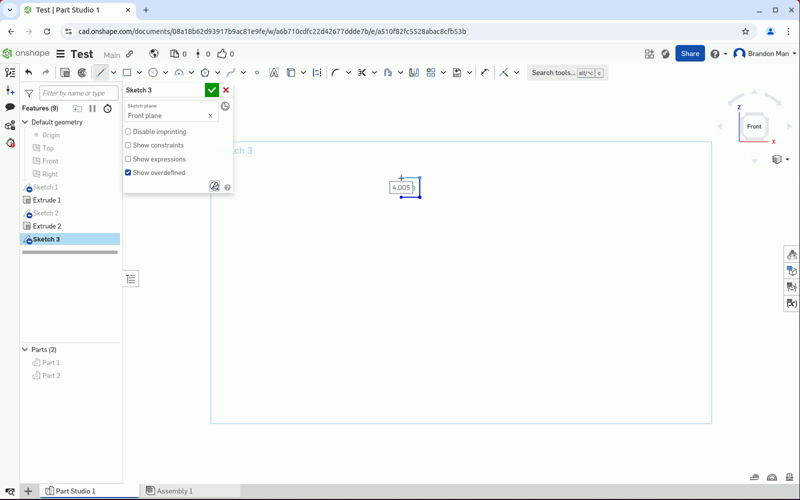
click(401, 177)
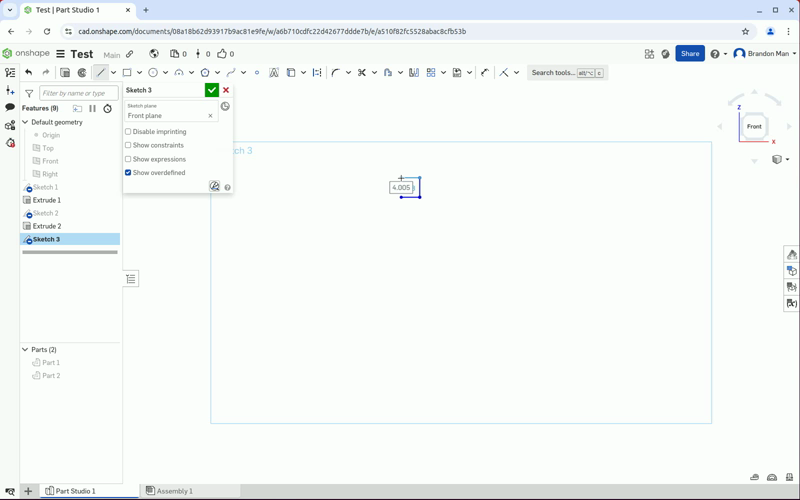
key_up(shift)
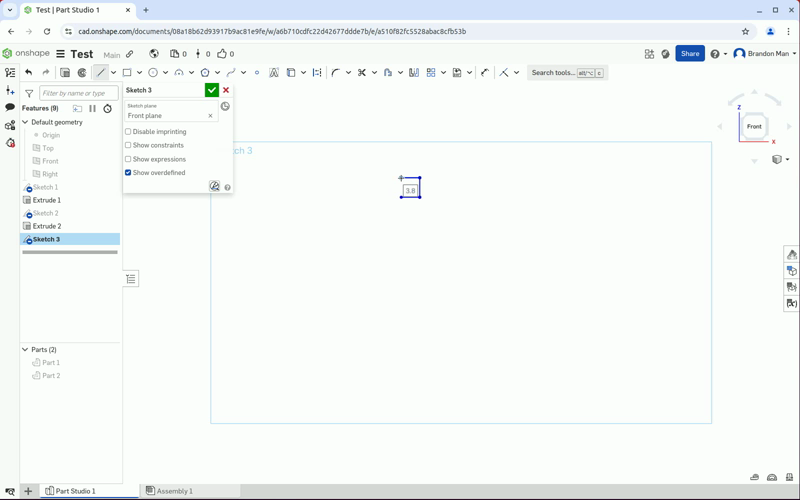
mouse_move(431, 177)
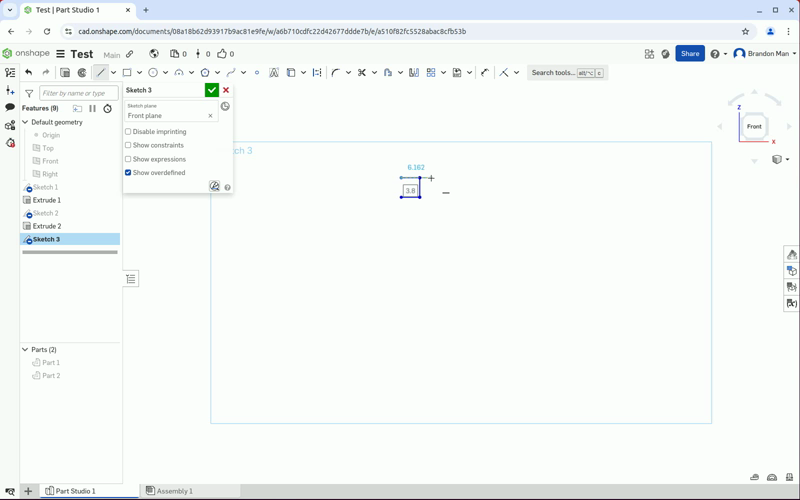
key_down(shift)
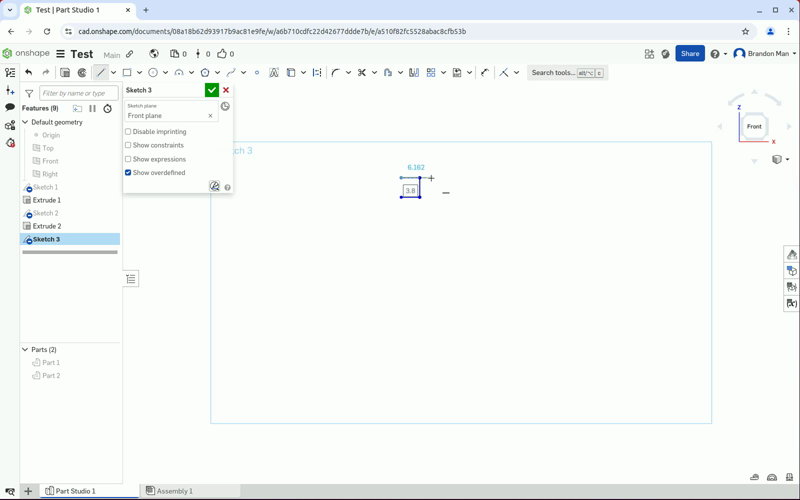
mouse_move(401, 197)
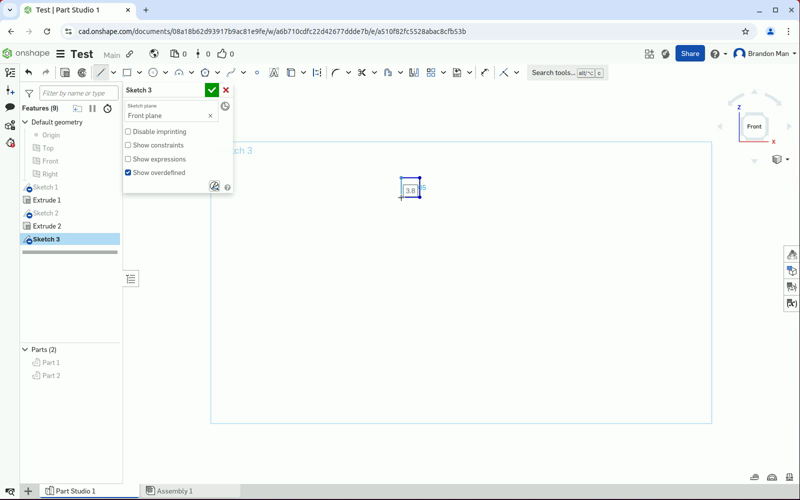
key_up(shift)
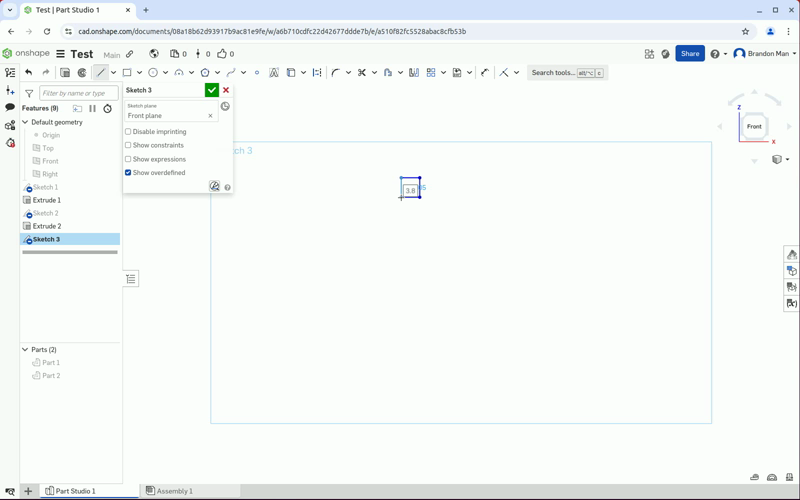
click(401, 197)
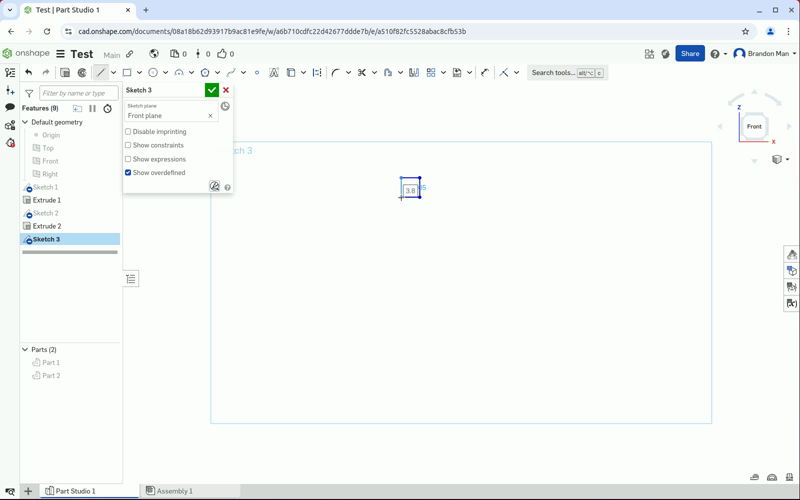
key(esc)
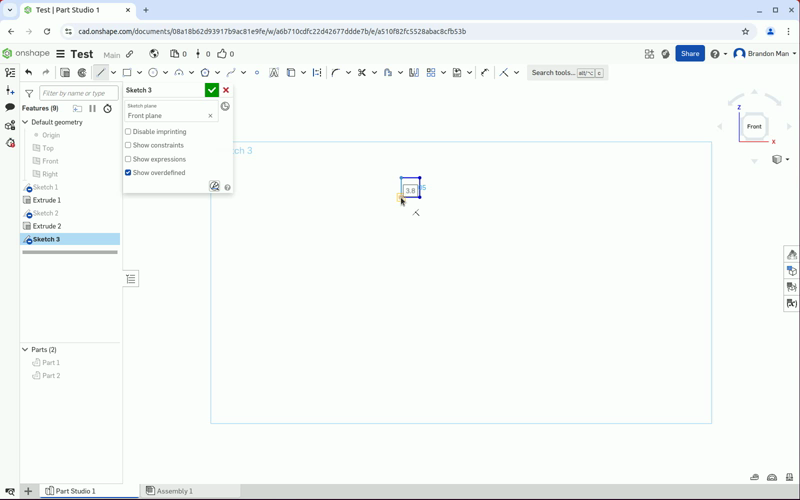
mouse_move(409, 189)
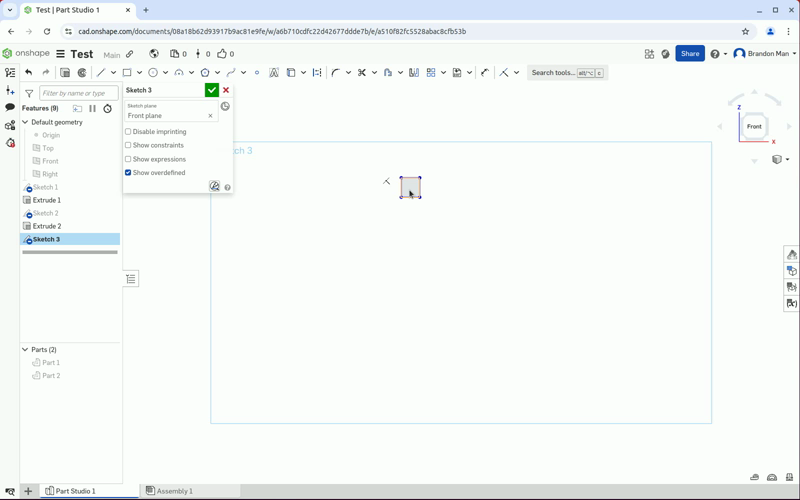
scroll(6)
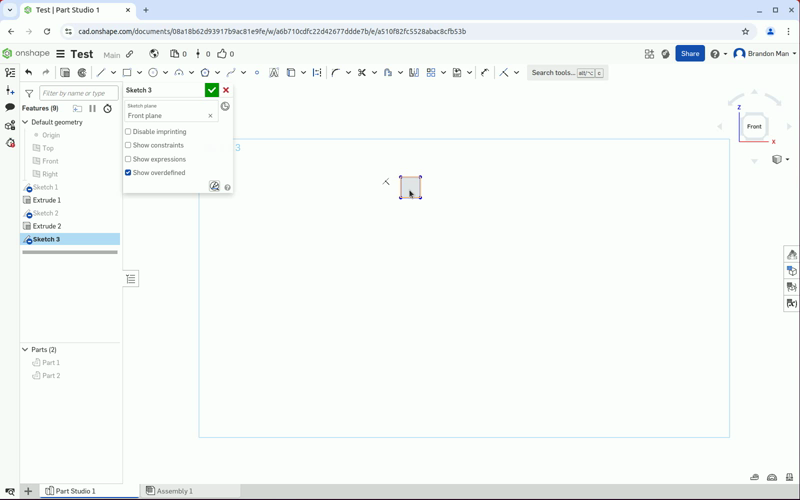
scroll(6)
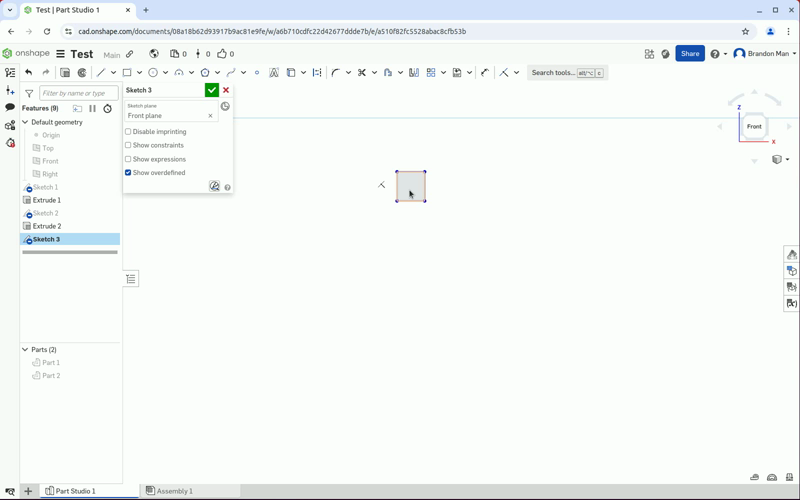
scroll(6)
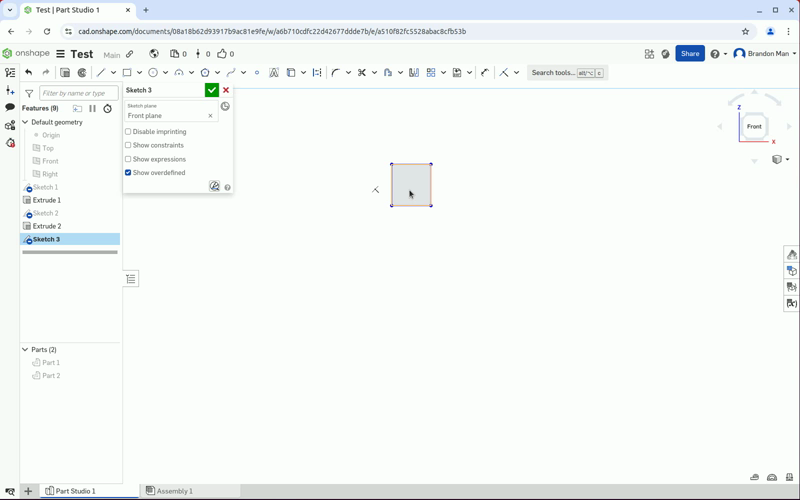
scroll(6)
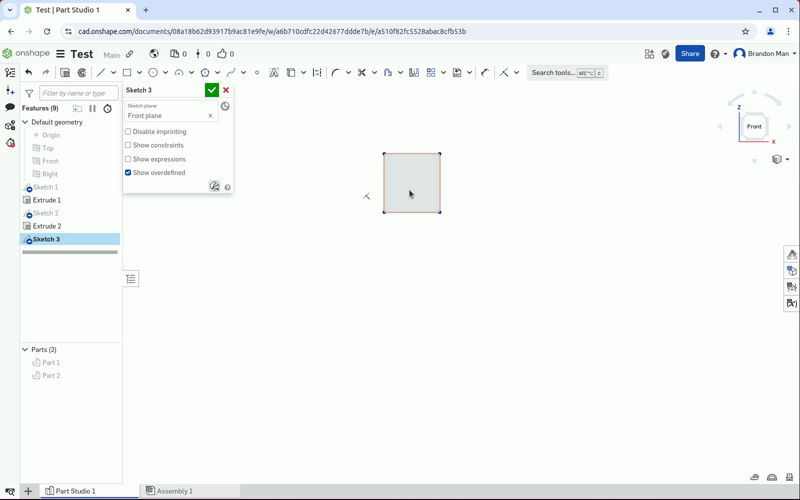
scroll(6)
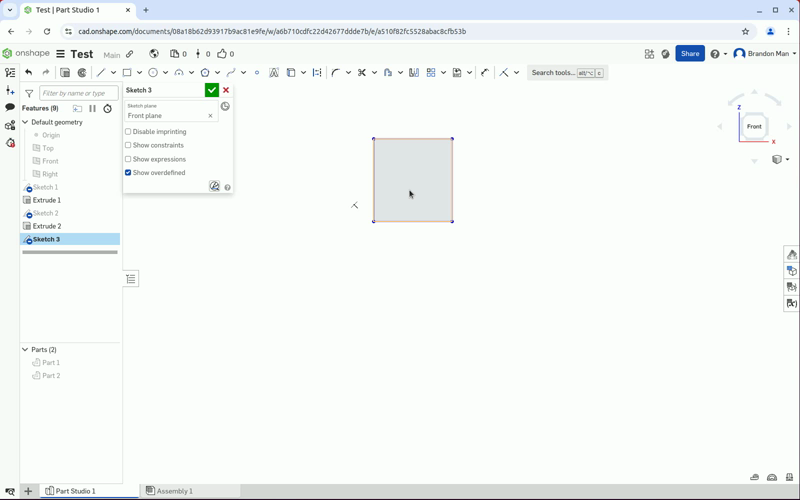
scroll(6)
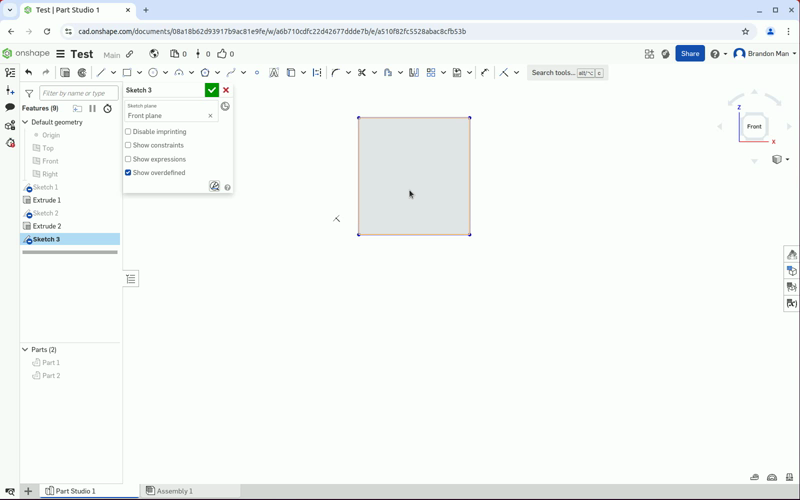
scroll(6)
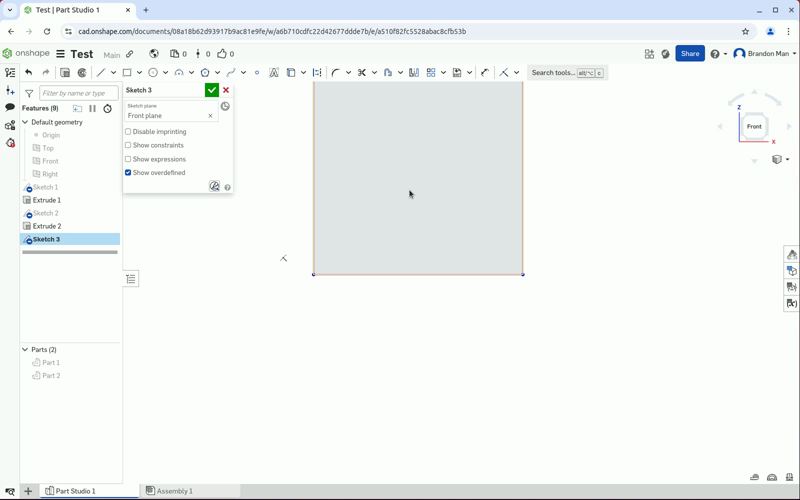
click(409, 189)
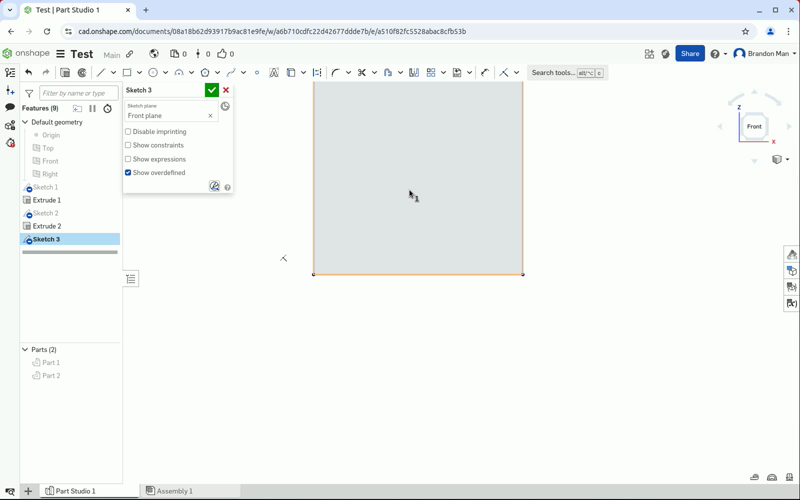
scroll(-6)
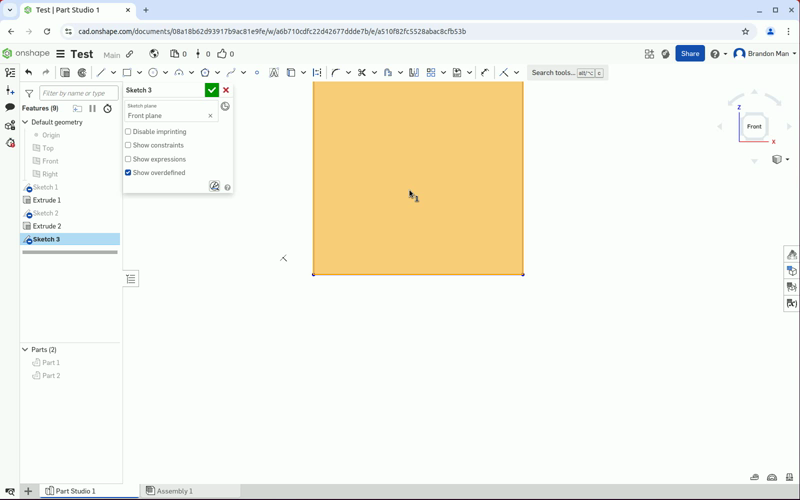
scroll(-6)
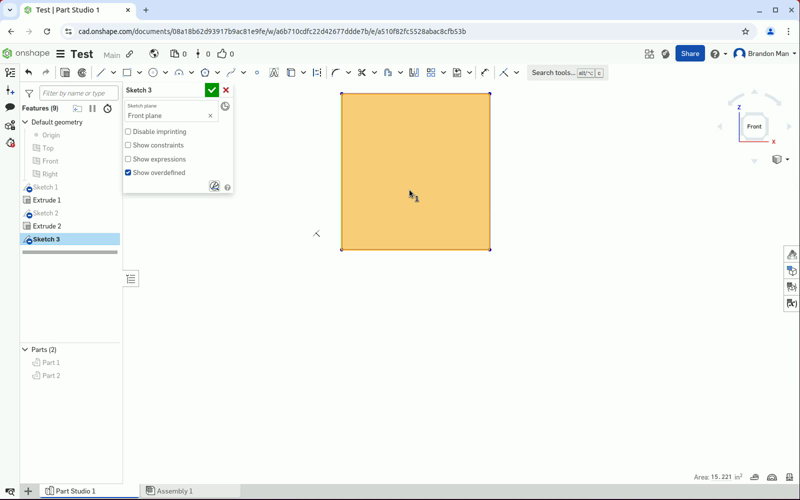
scroll(-6)
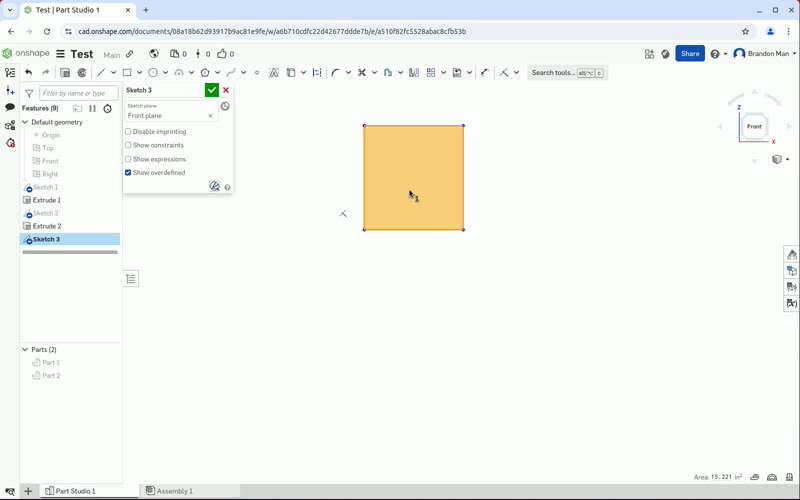
scroll(-6)
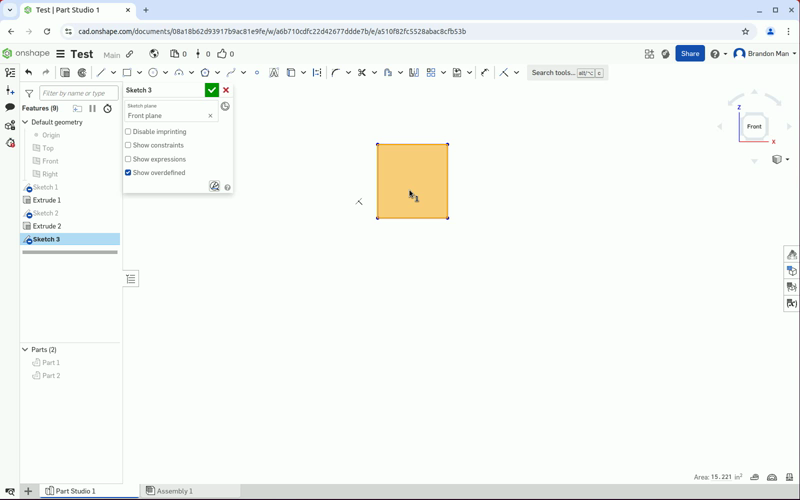
scroll(-6)
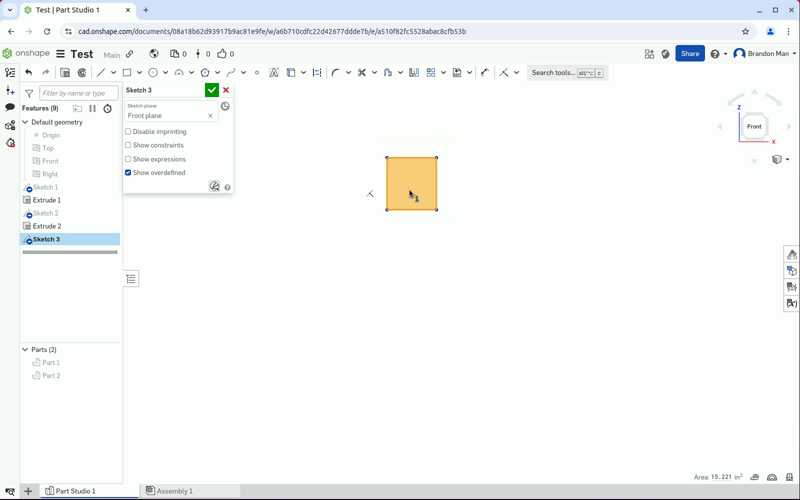
scroll(-6)
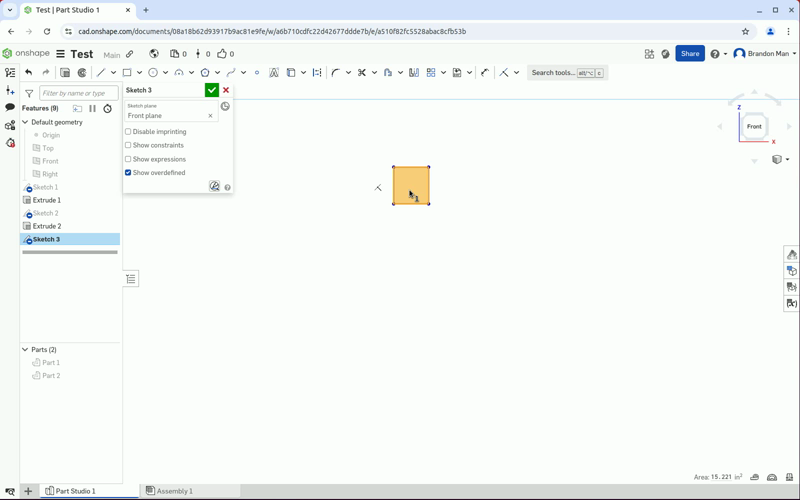
scroll(-6)
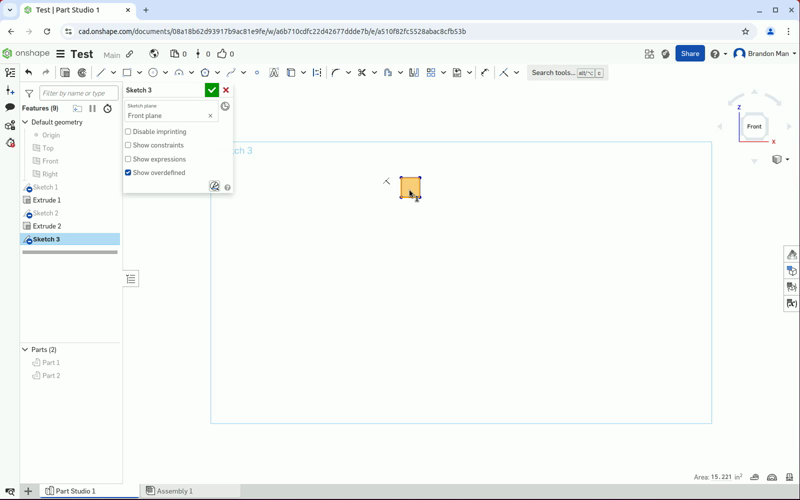
mouse_move(73, 352)
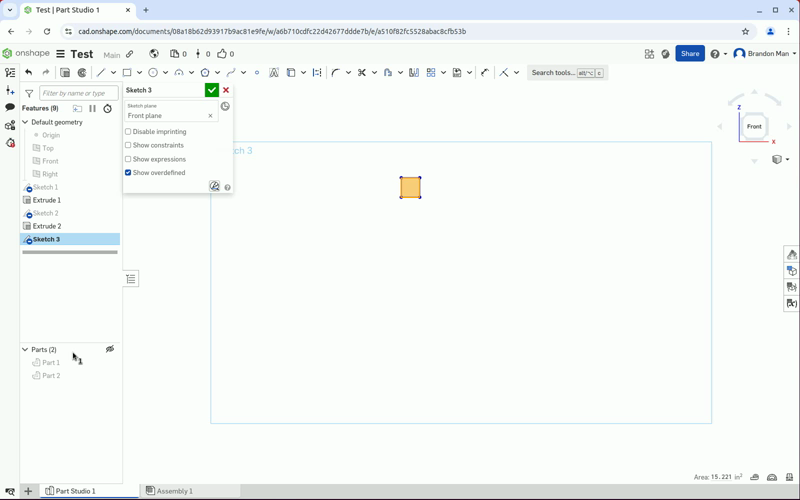
key(shift+y)
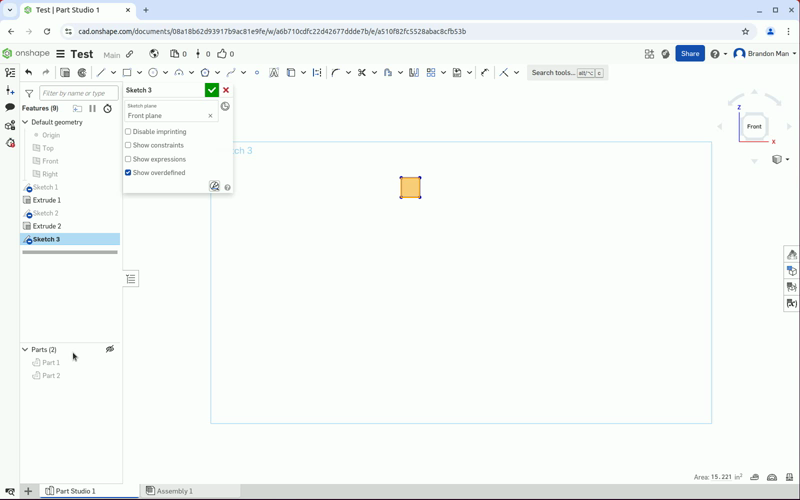
key(shift+e)
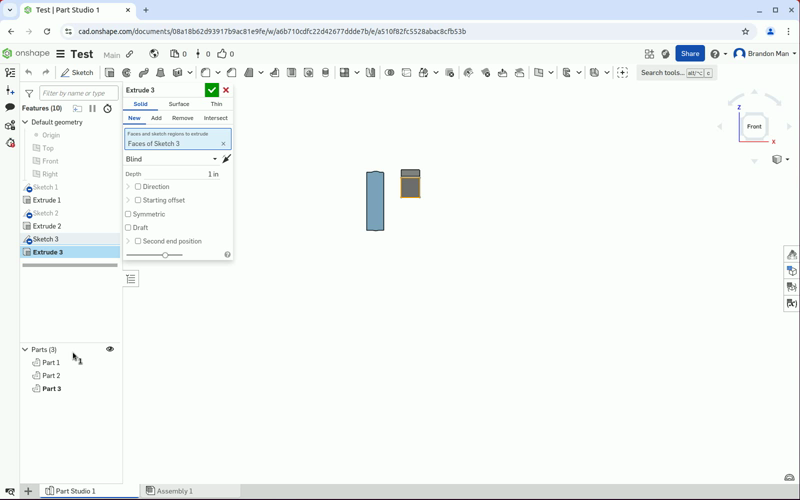
mouse_move(143, 106)
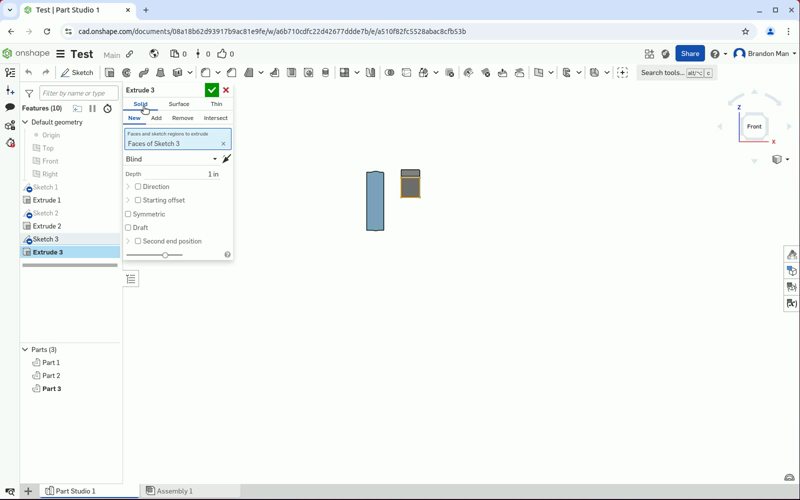
click(143, 106)
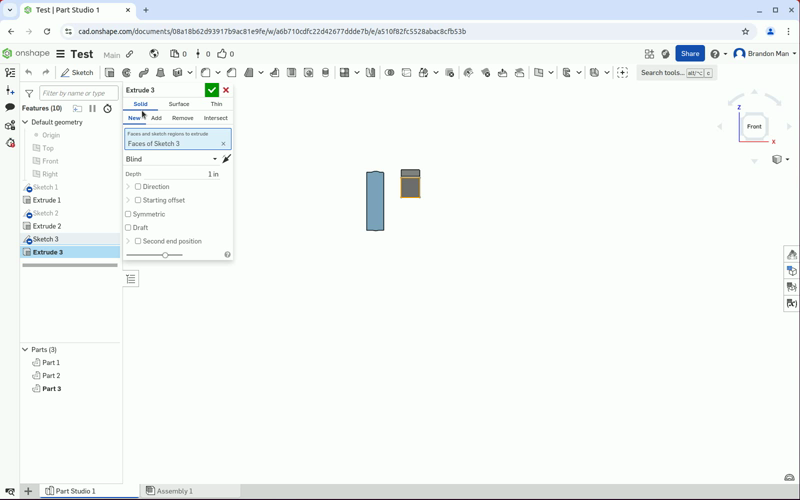
mouse_move(137, 120)
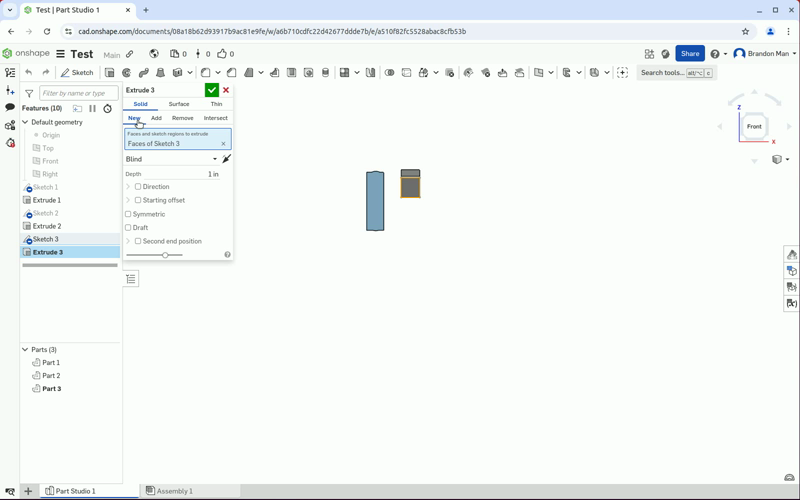
click(137, 120)
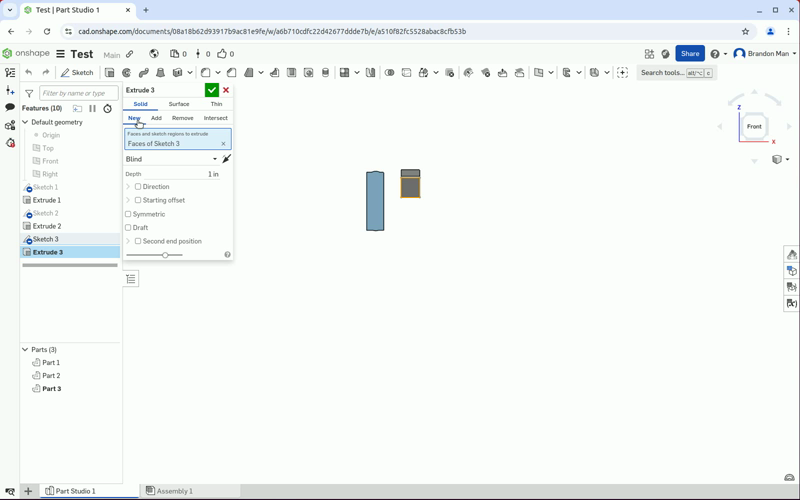
key(tab, 4)
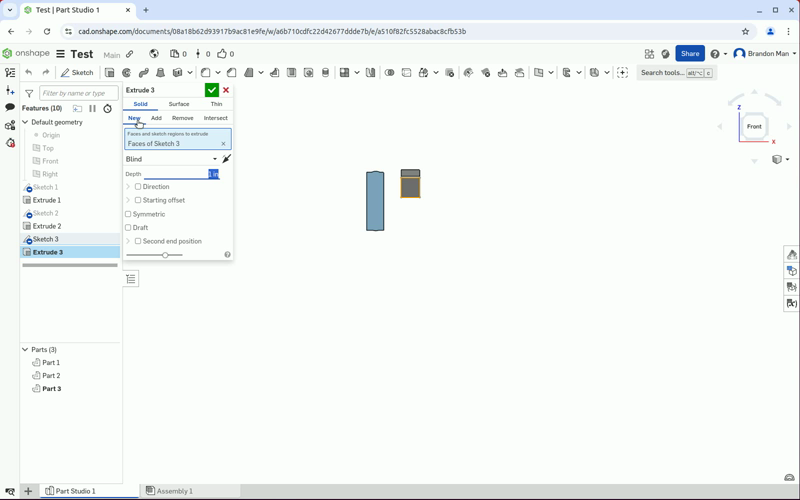
text(1.204)
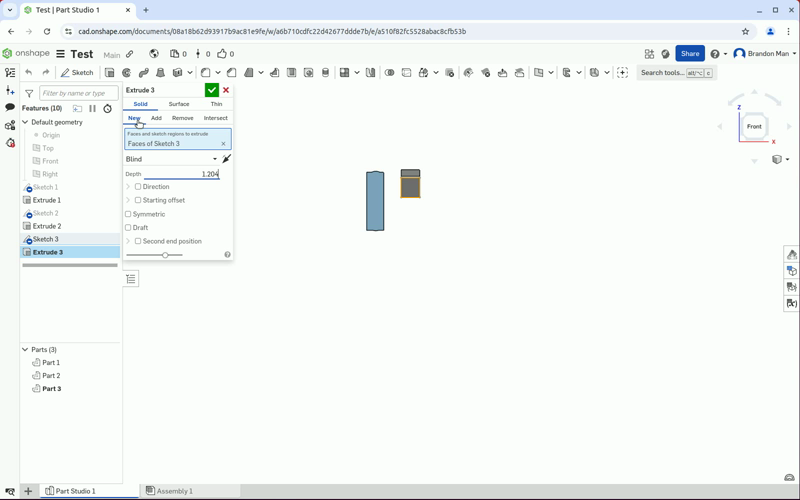
key(enter)
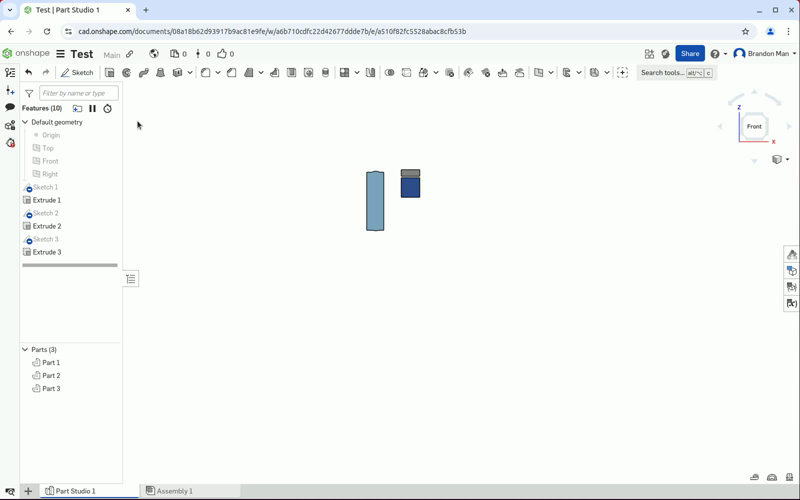
key(shift+h)
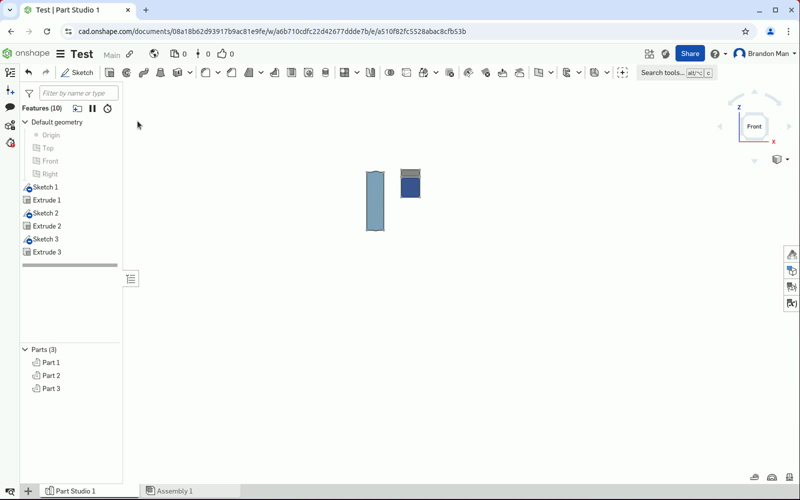
key(shift+h)
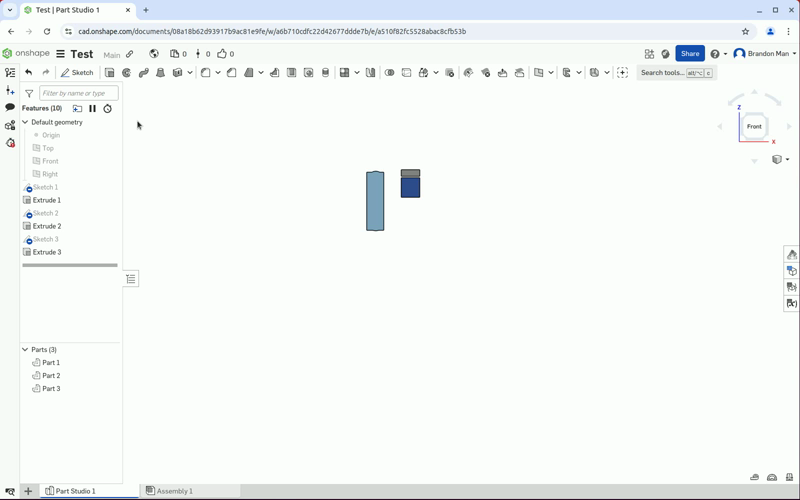
mouse_move(73, 189)
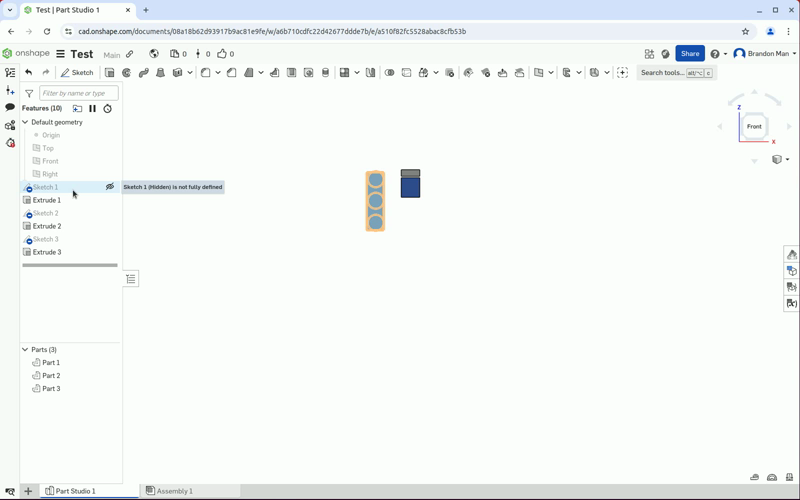
click(73, 189)
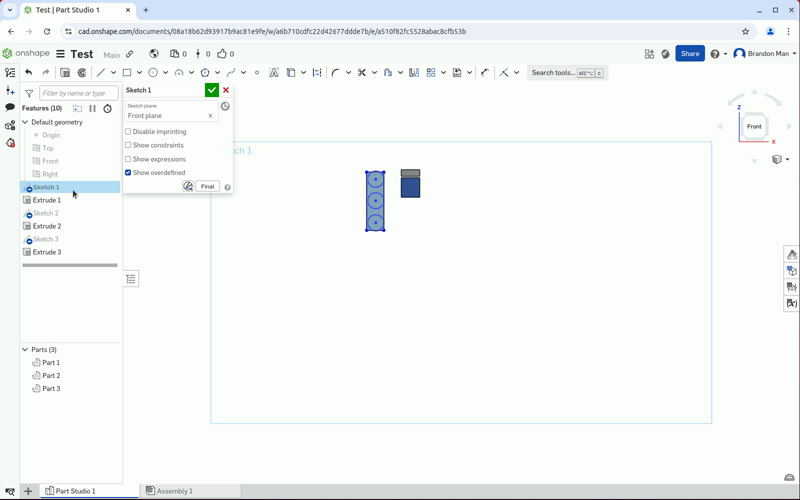
mouse_move(229, 92)
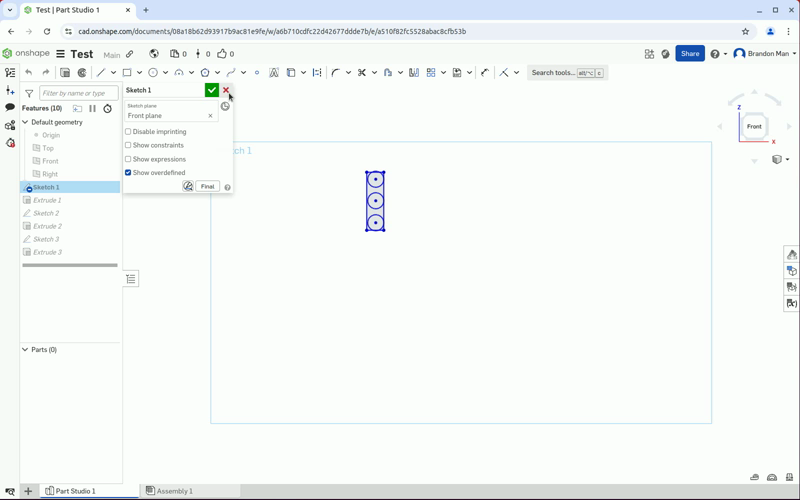
click(229, 92)
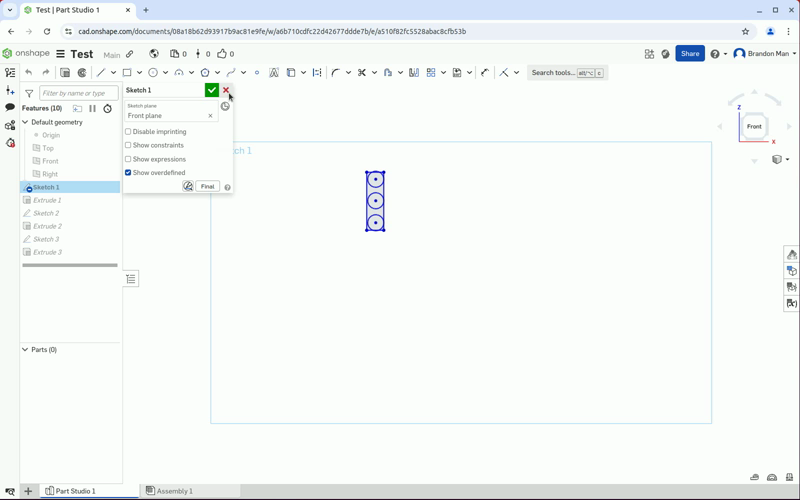
key(shift+s)
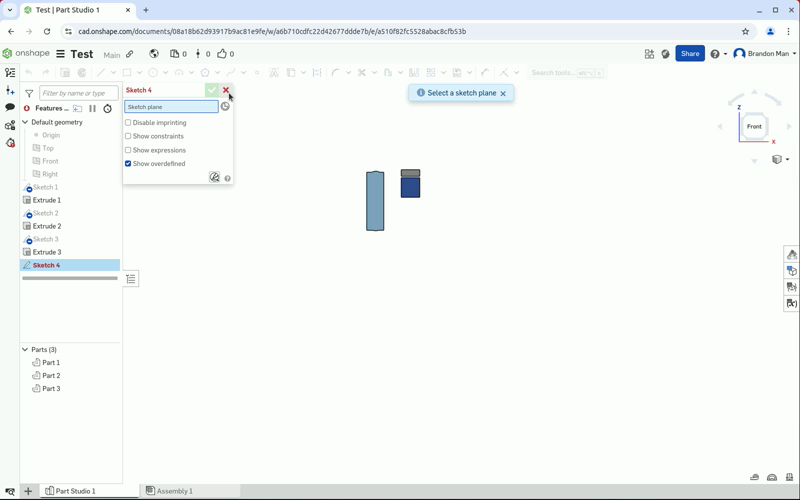
mouse_move(73, 163)
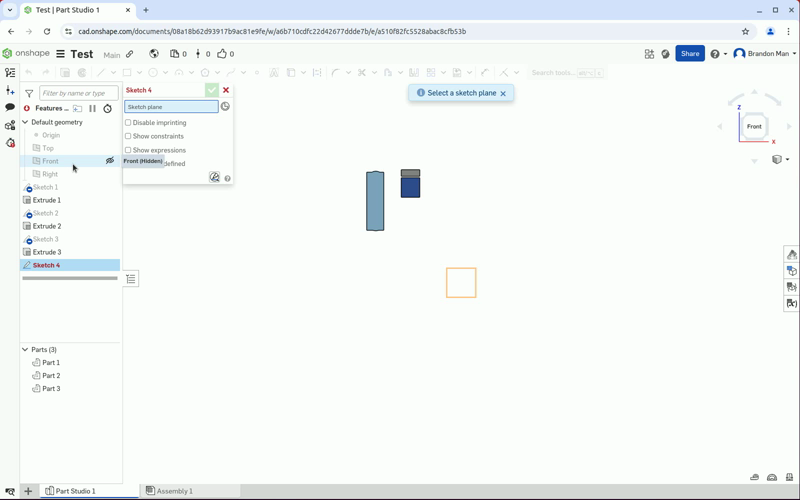
click(73, 163)
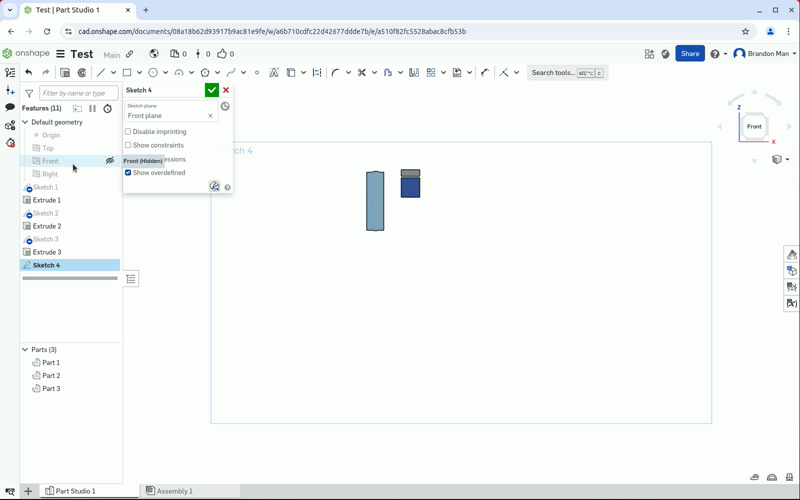
mouse_move(73, 352)
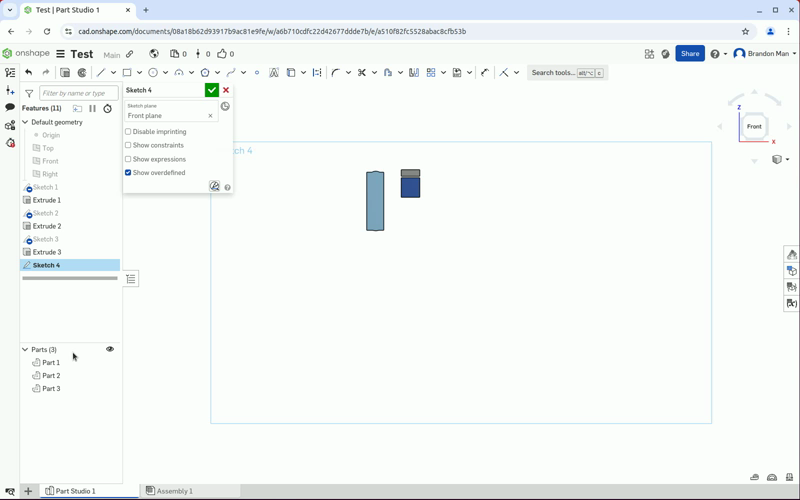
key(y)
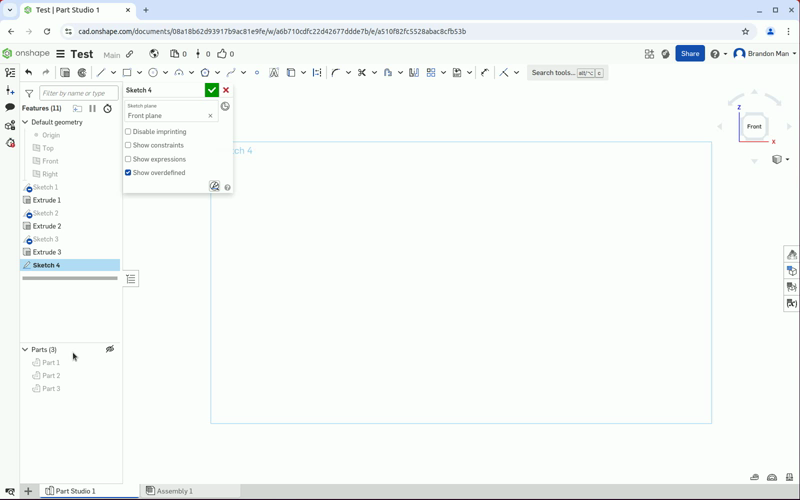
key(l)
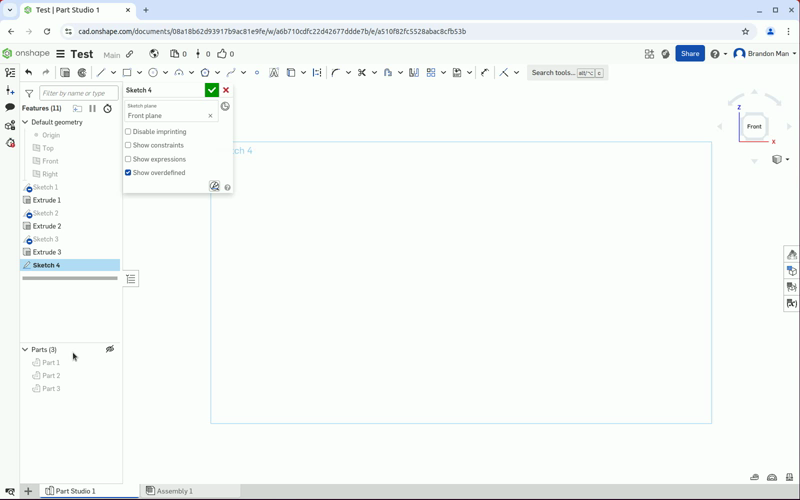
key_down(shift)
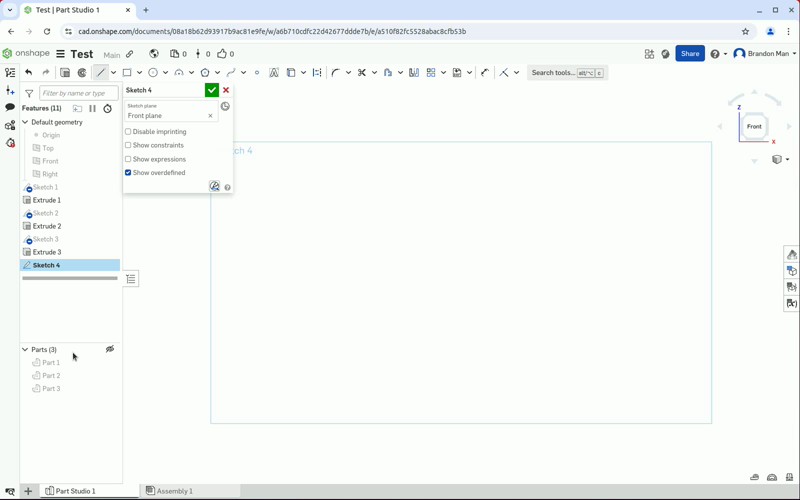
mouse_move(401, 179)
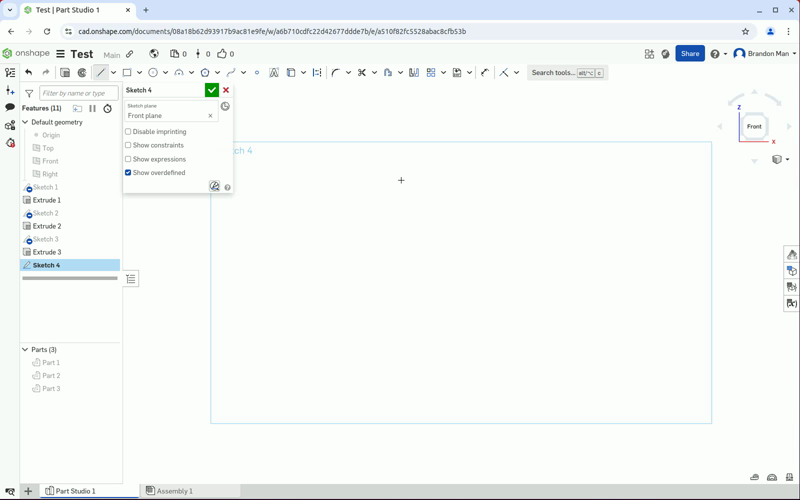
click(401, 179)
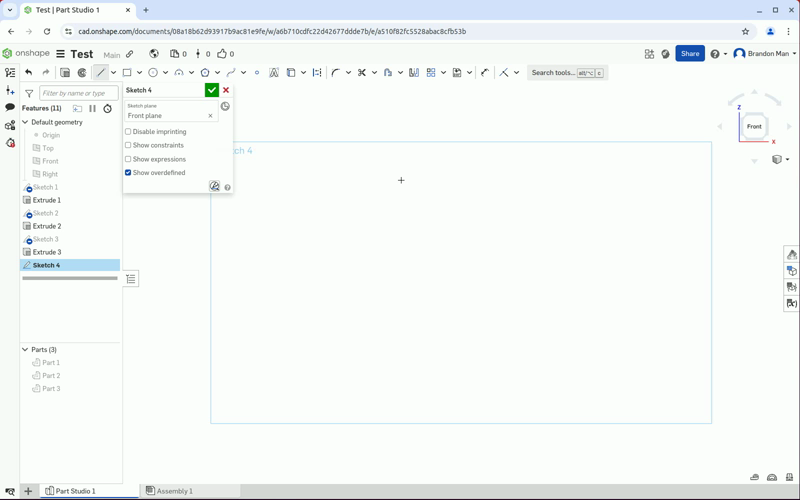
key_up(shift)
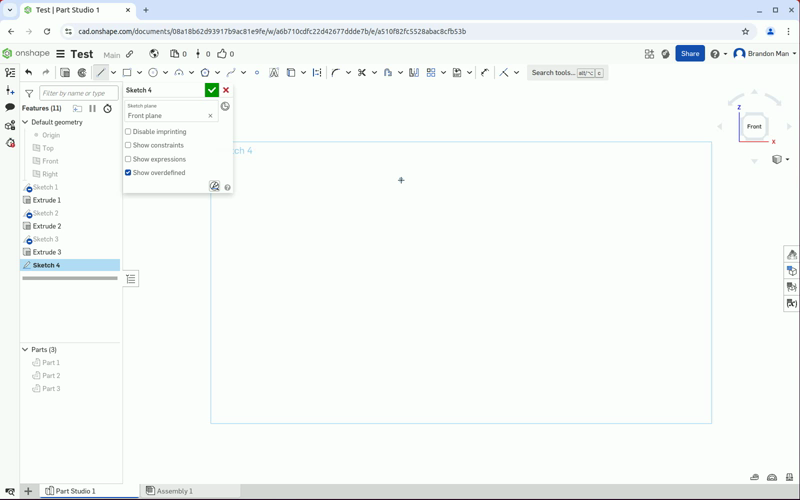
key_down(shift)
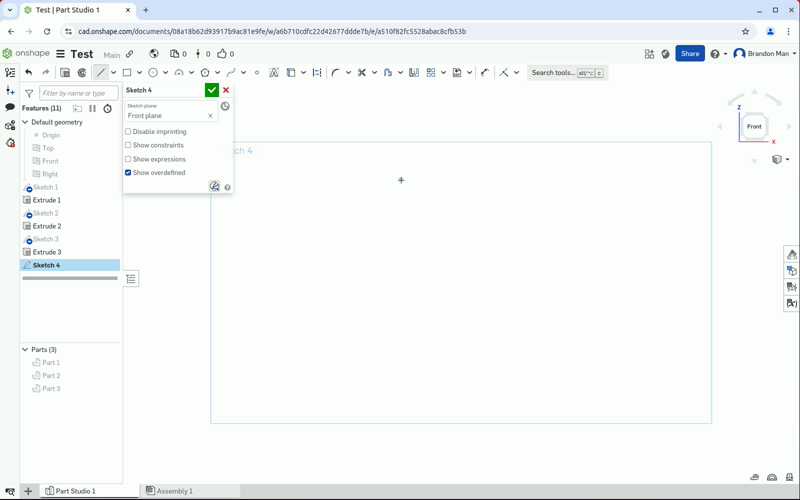
mouse_move(431, 179)
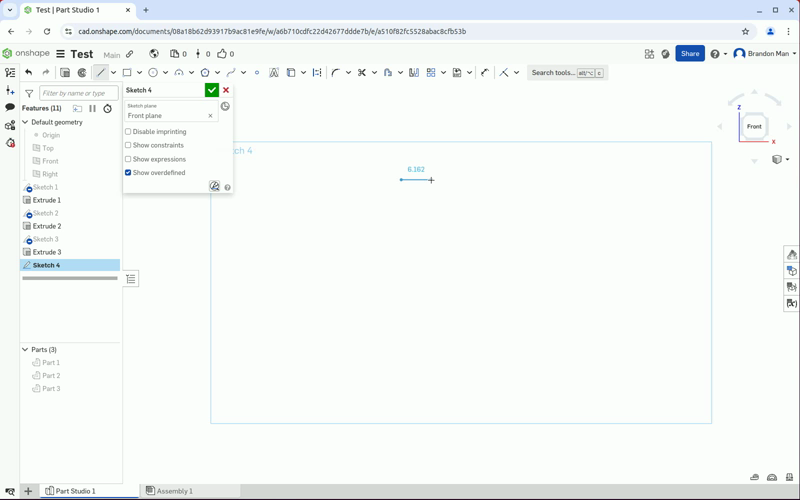
mouse_move(419, 179)
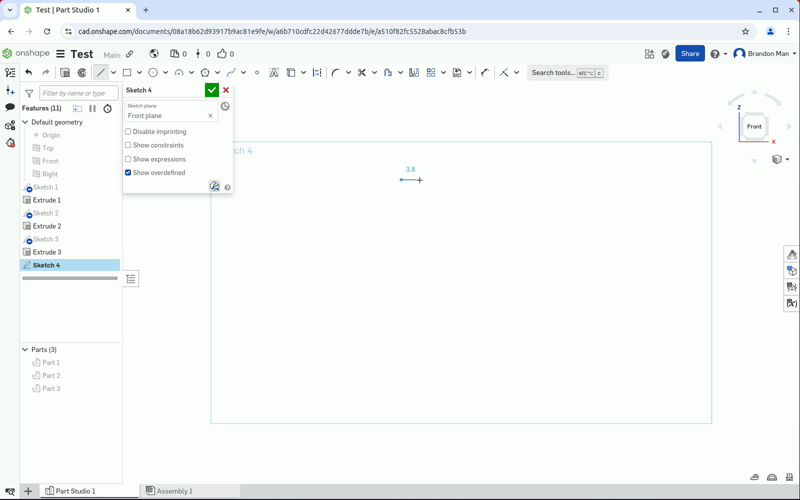
click(419, 179)
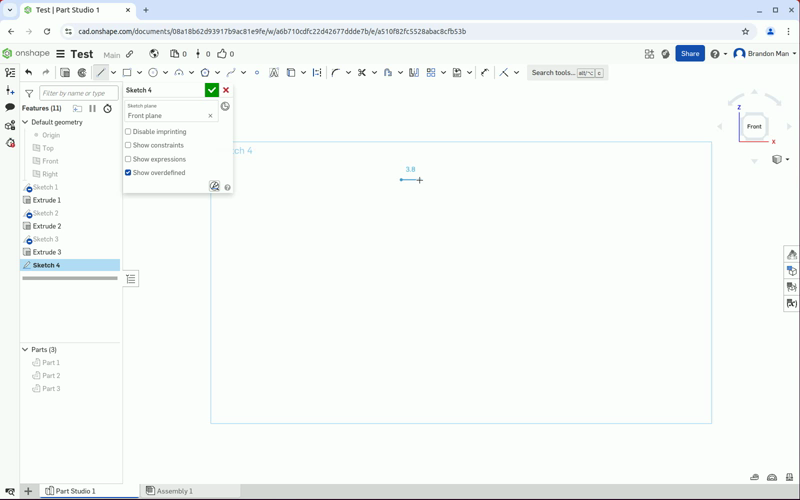
key_up(shift)
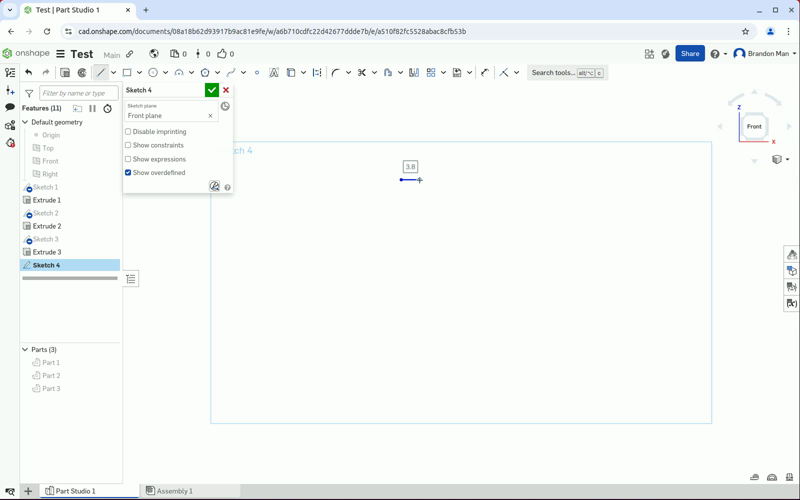
key_down(shift)
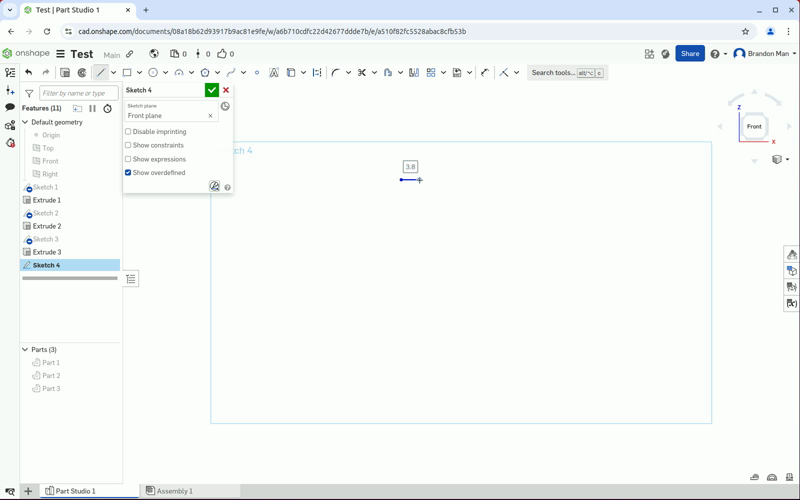
mouse_move(449, 179)
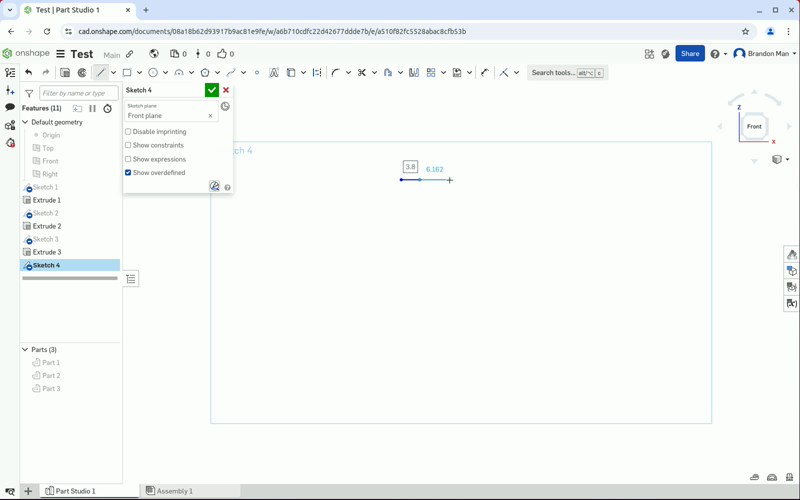
mouse_move(419, 176)
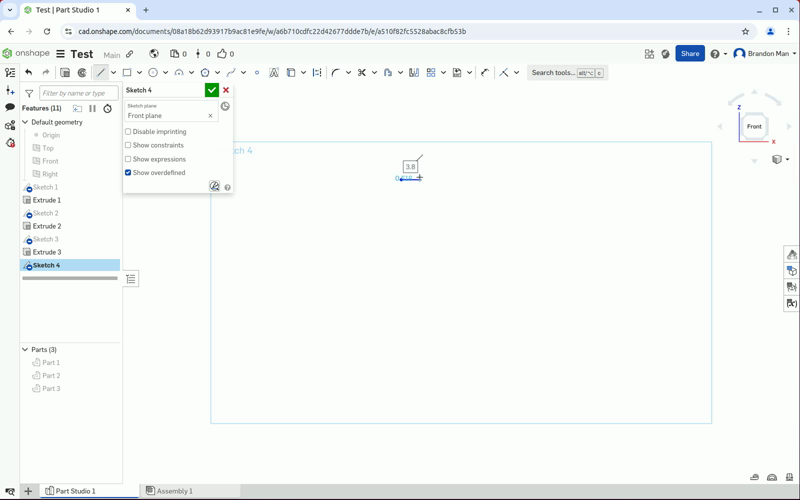
scroll(6)
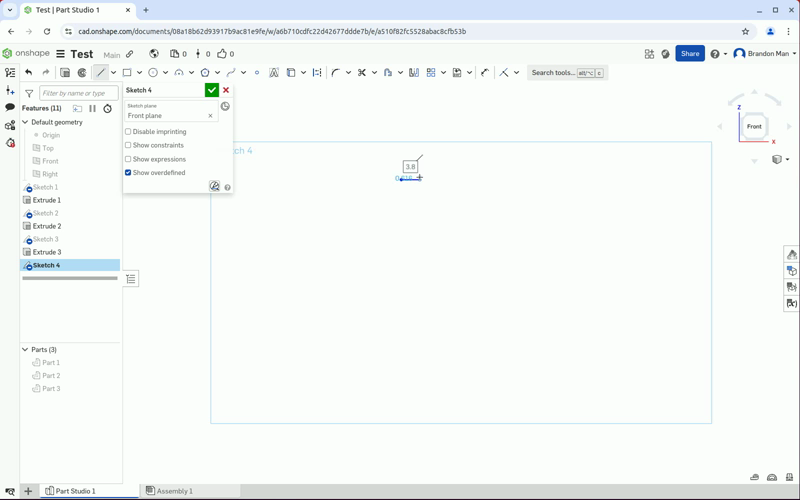
scroll(6)
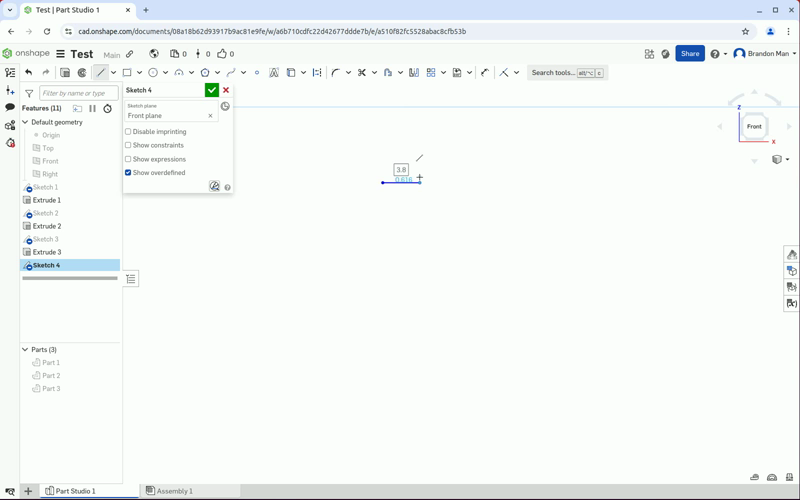
scroll(6)
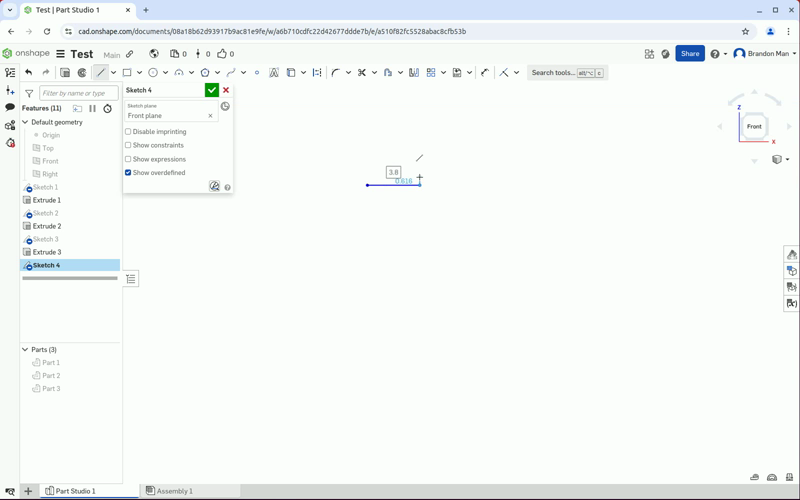
scroll(6)
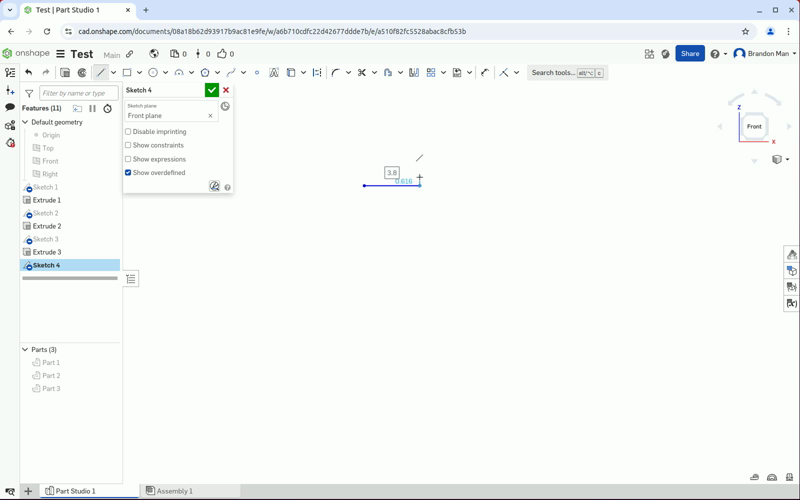
scroll(6)
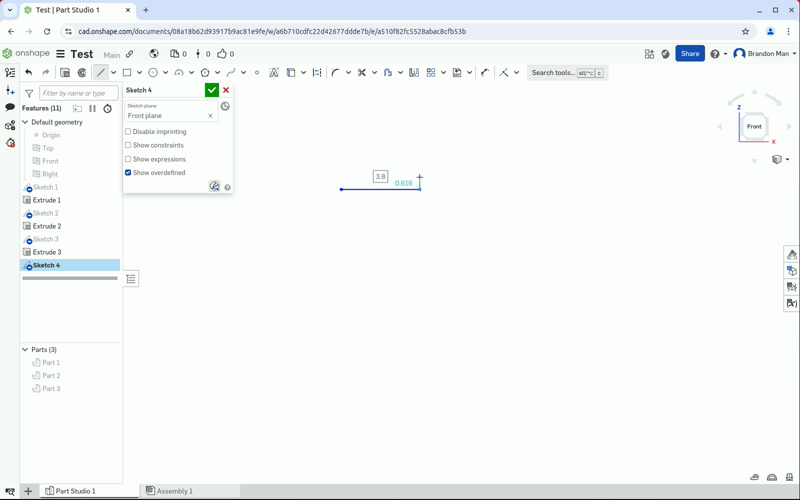
scroll(6)
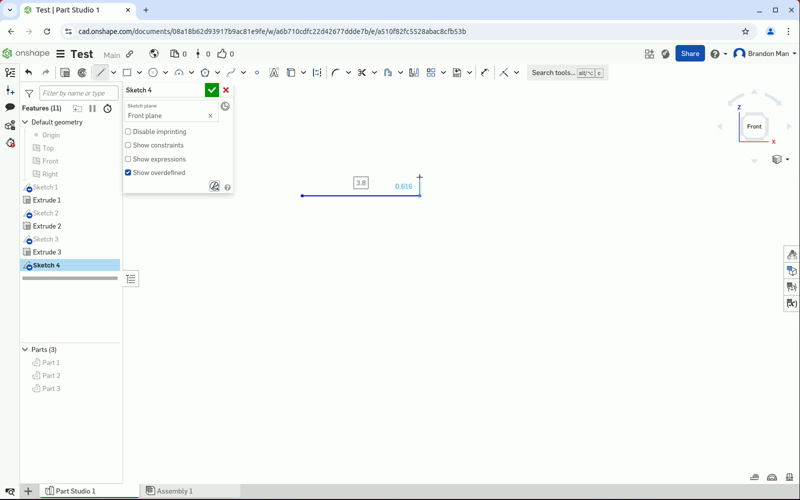
scroll(6)
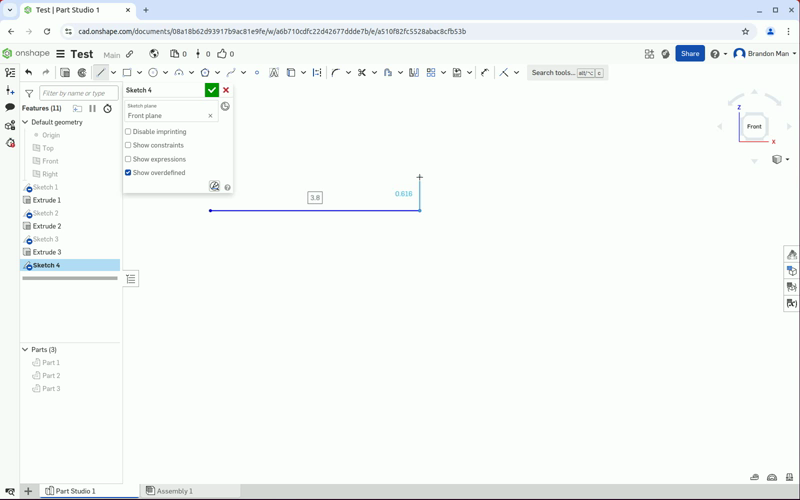
click(419, 176)
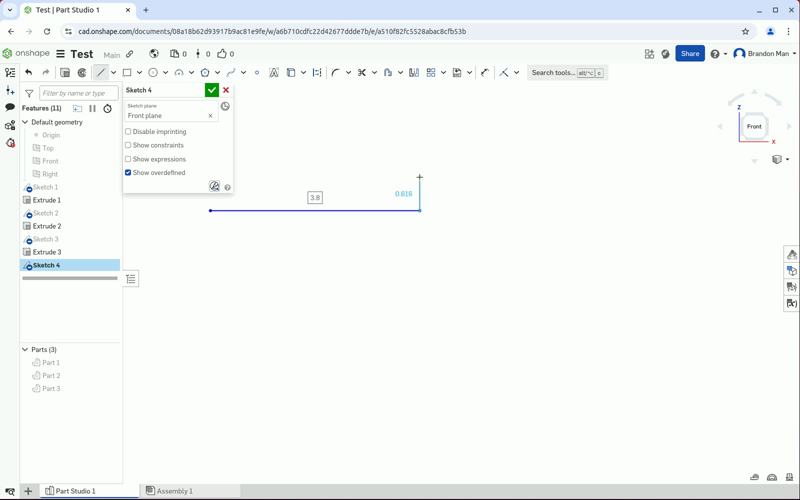
scroll(-6)
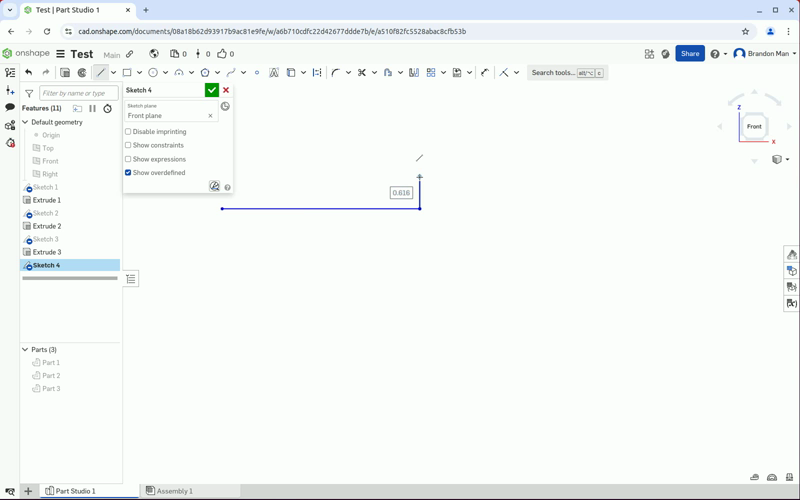
scroll(-6)
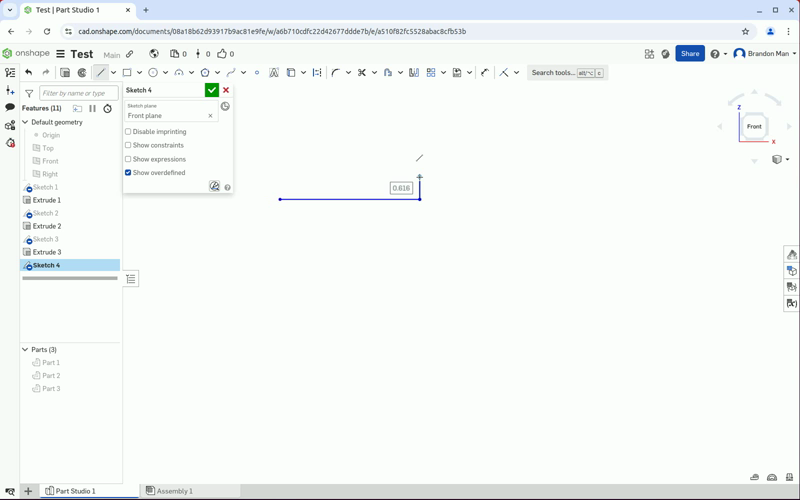
scroll(-6)
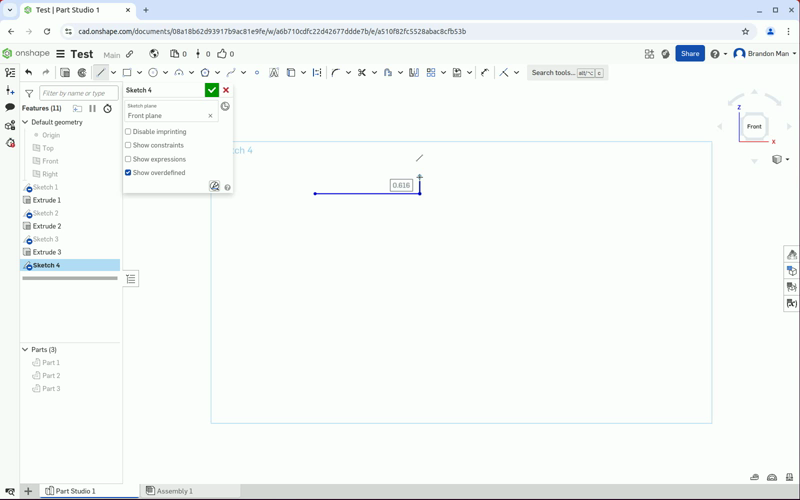
scroll(-6)
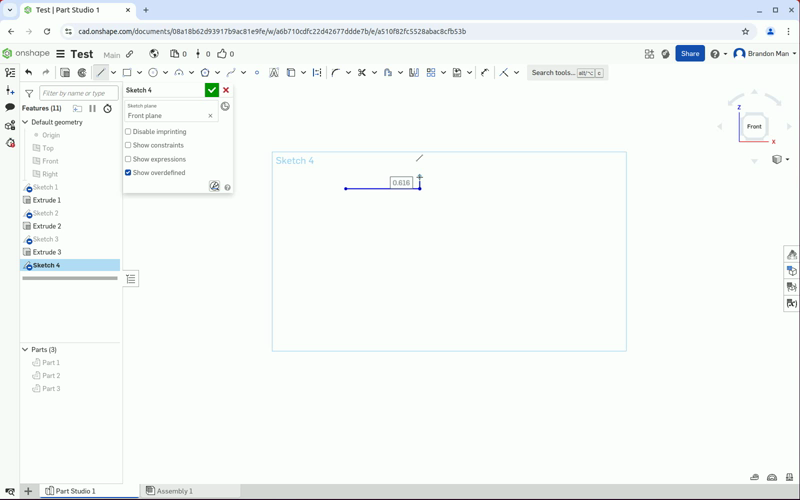
scroll(-6)
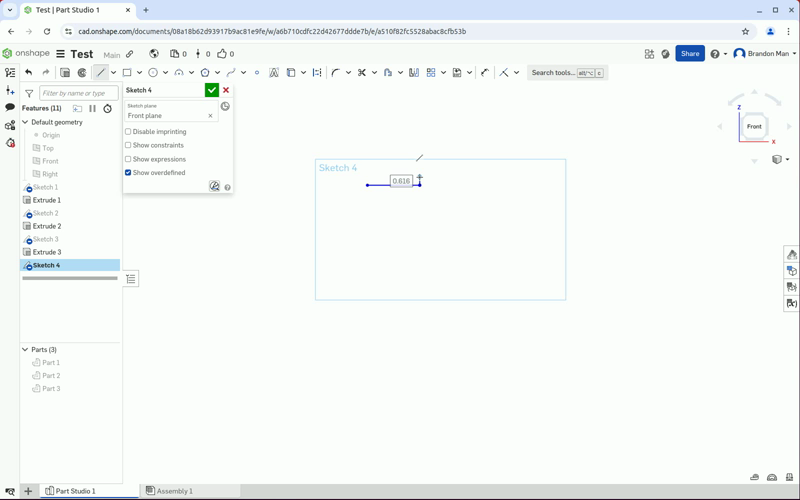
scroll(-6)
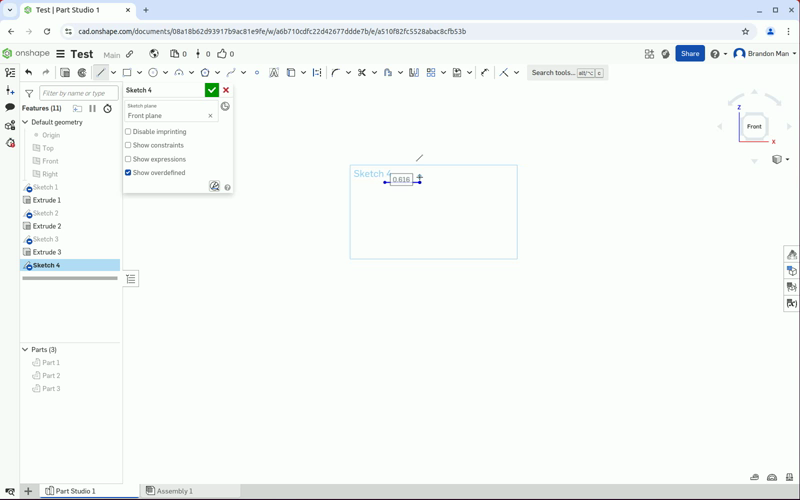
scroll(-6)
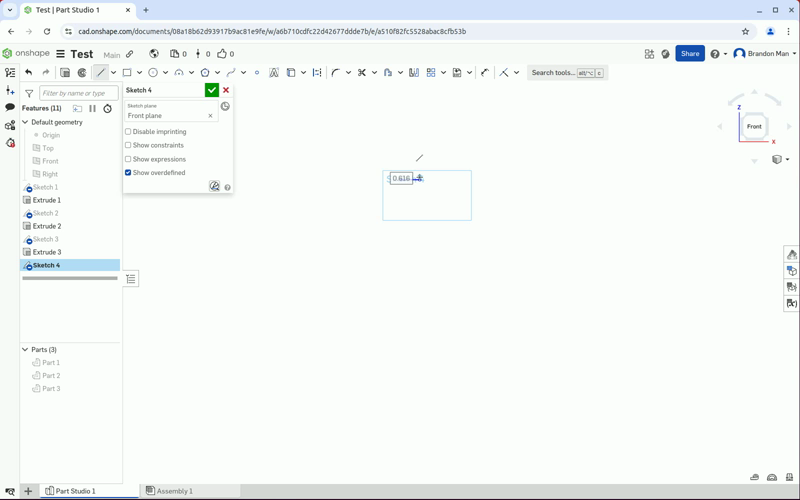
key_up(shift)
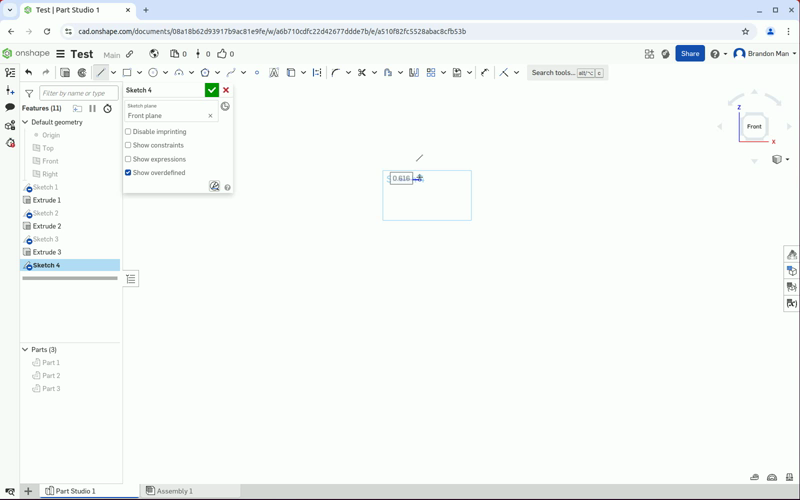
key_down(shift)
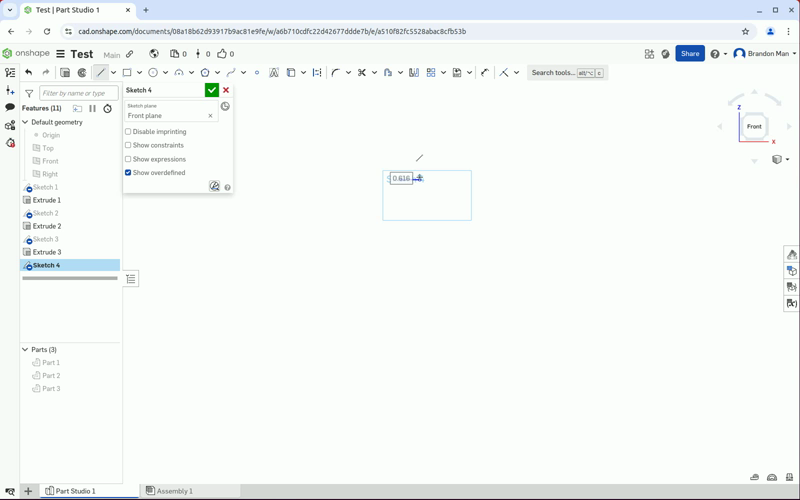
mouse_move(449, 176)
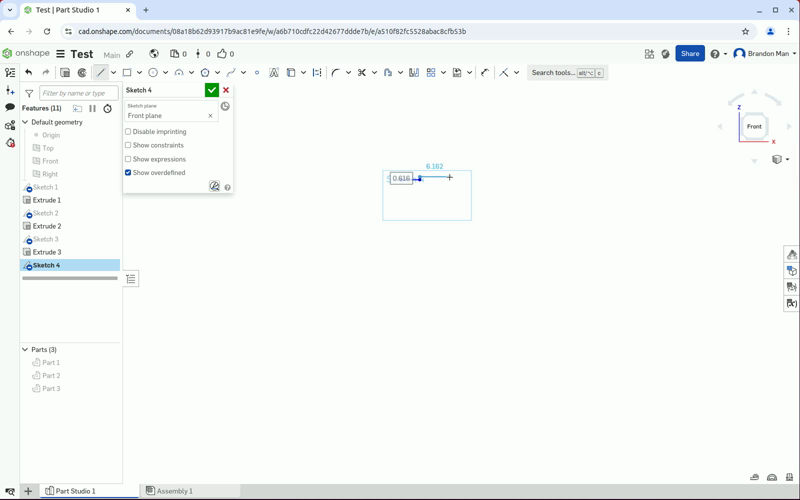
mouse_move(401, 176)
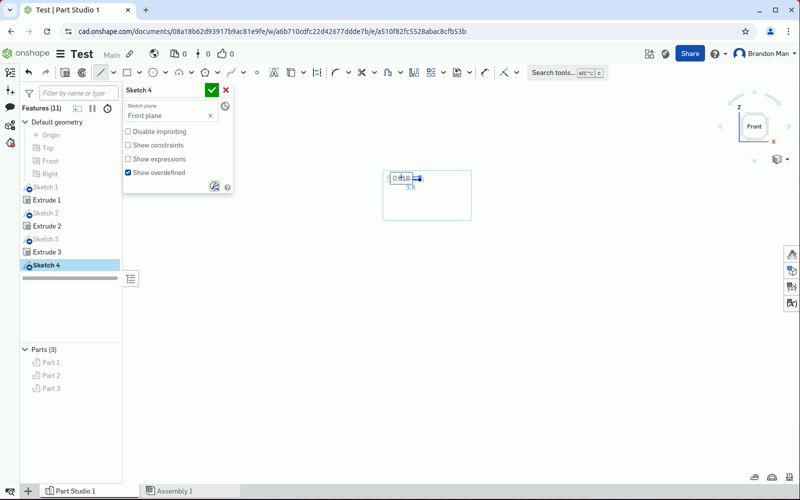
scroll(6)
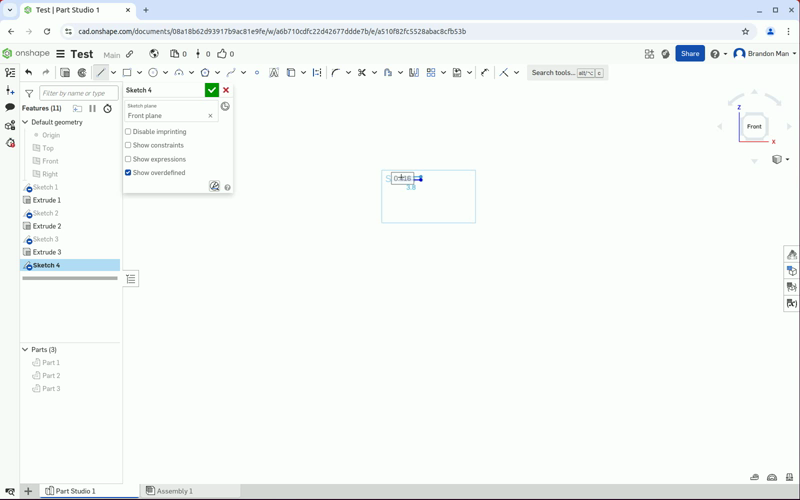
scroll(6)
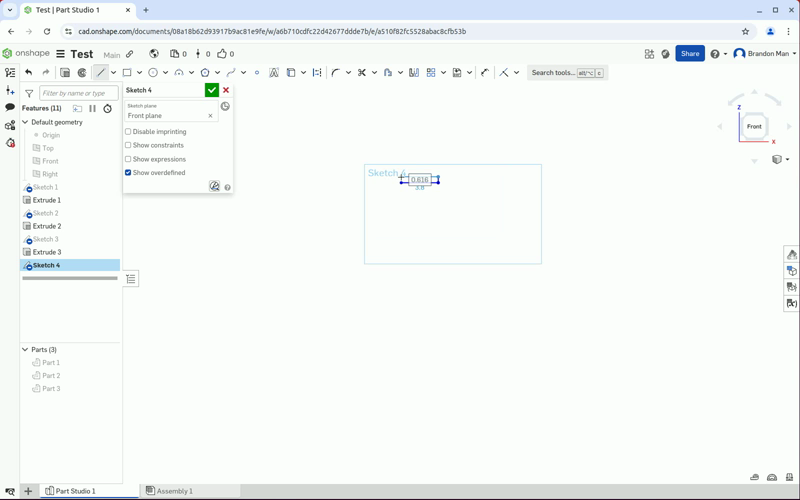
scroll(6)
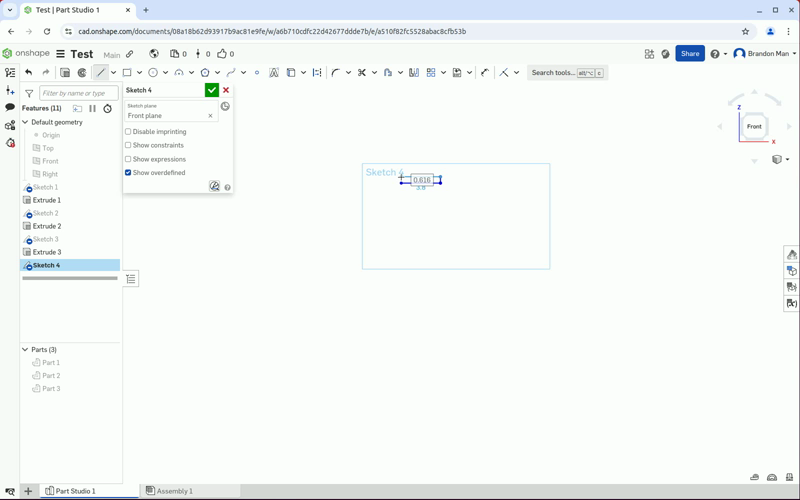
scroll(6)
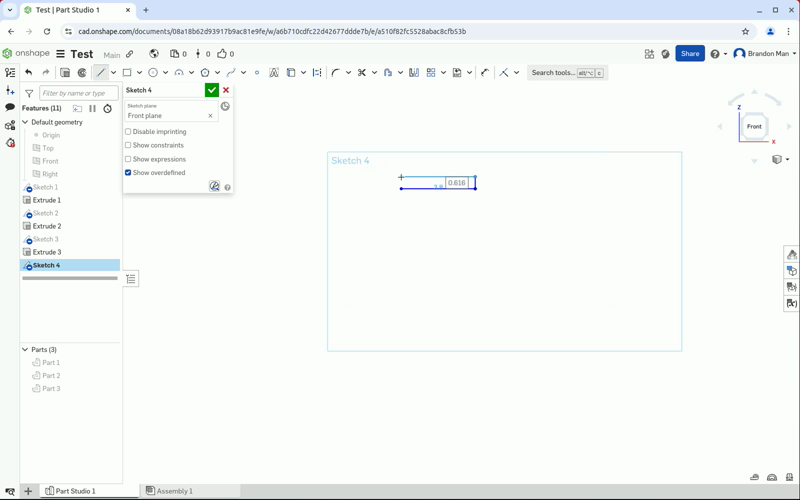
scroll(6)
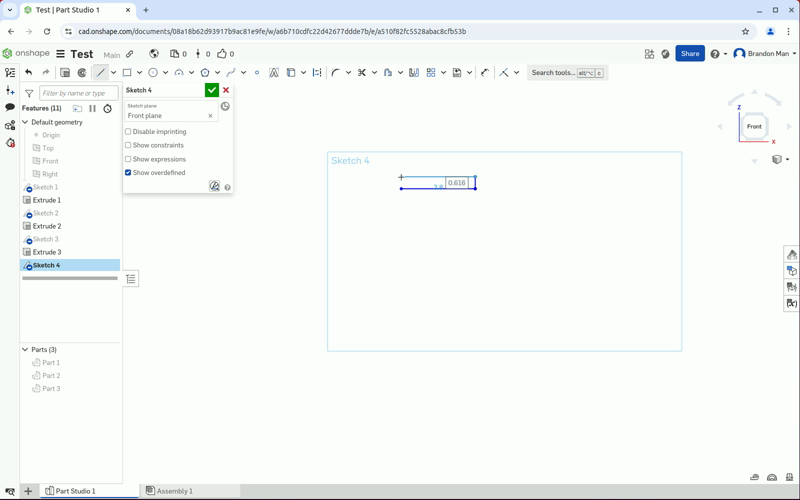
scroll(6)
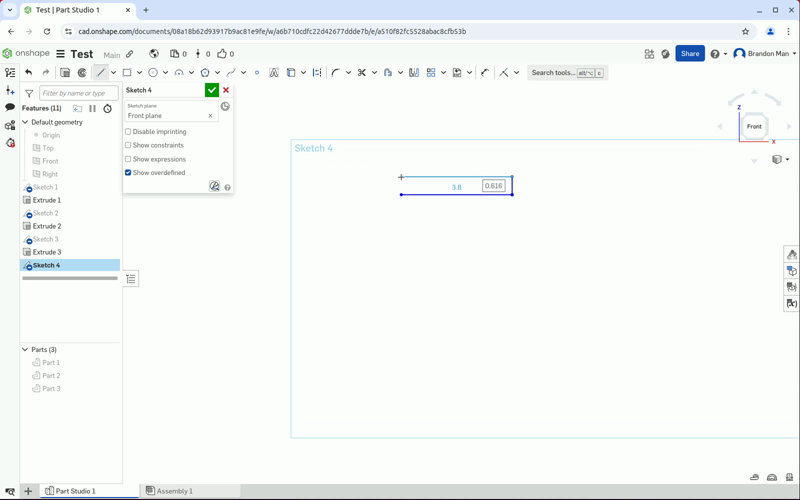
scroll(6)
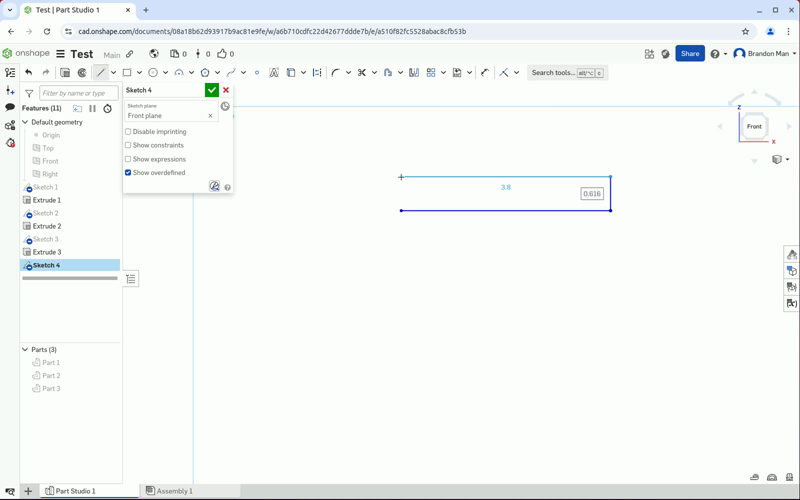
click(401, 176)
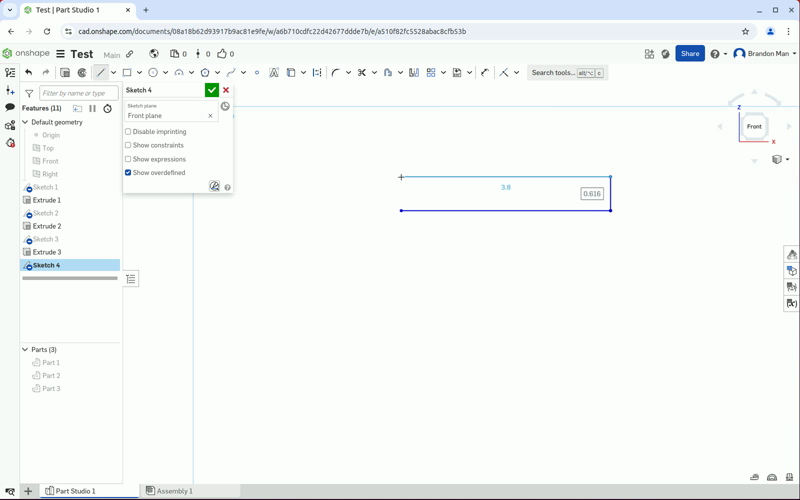
scroll(-6)
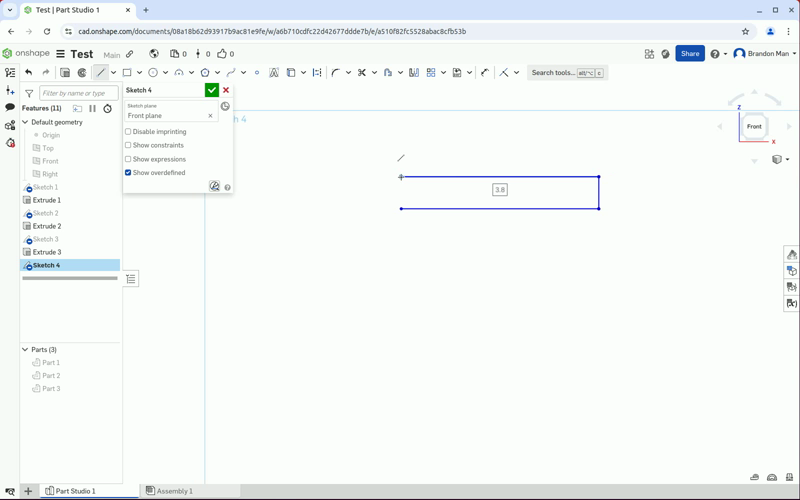
scroll(-6)
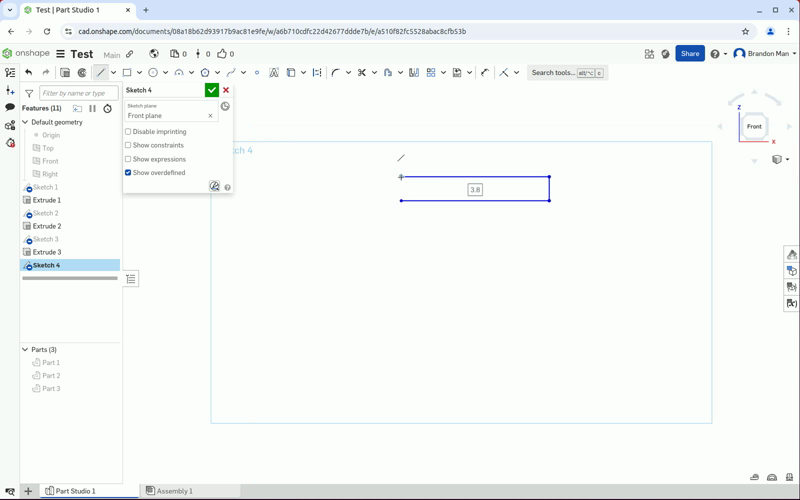
scroll(-6)
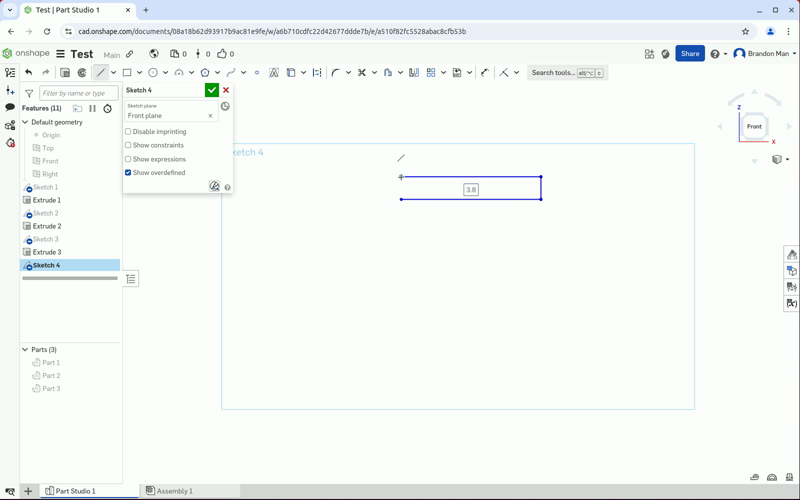
scroll(-6)
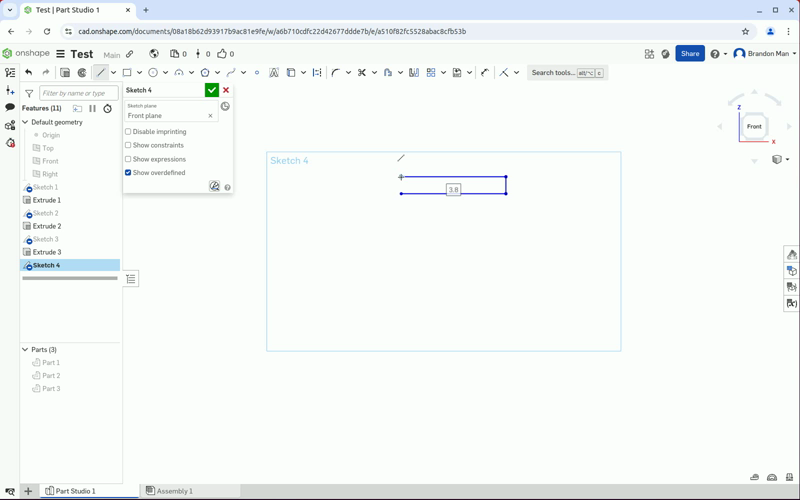
scroll(-6)
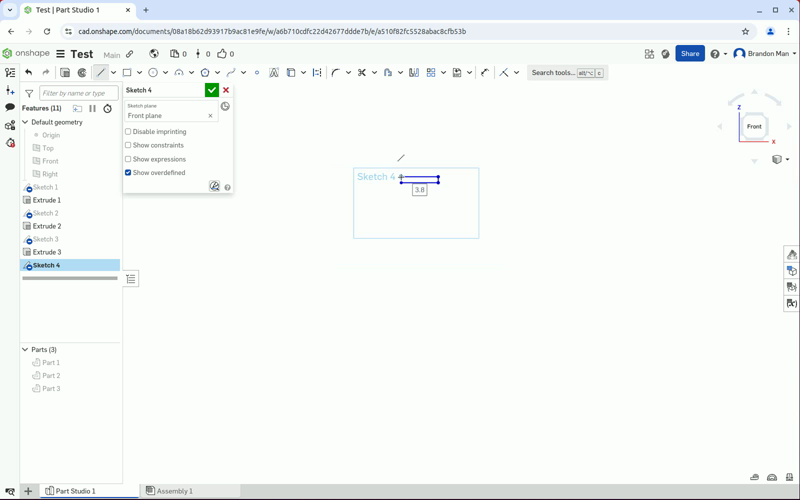
scroll(-6)
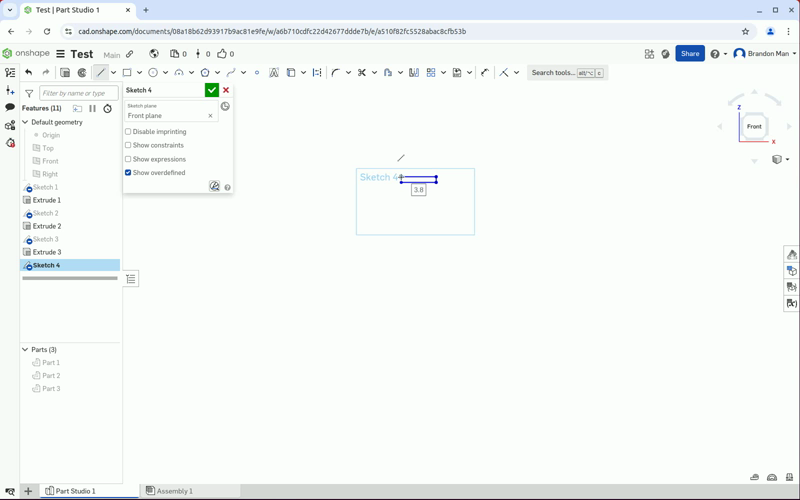
scroll(-6)
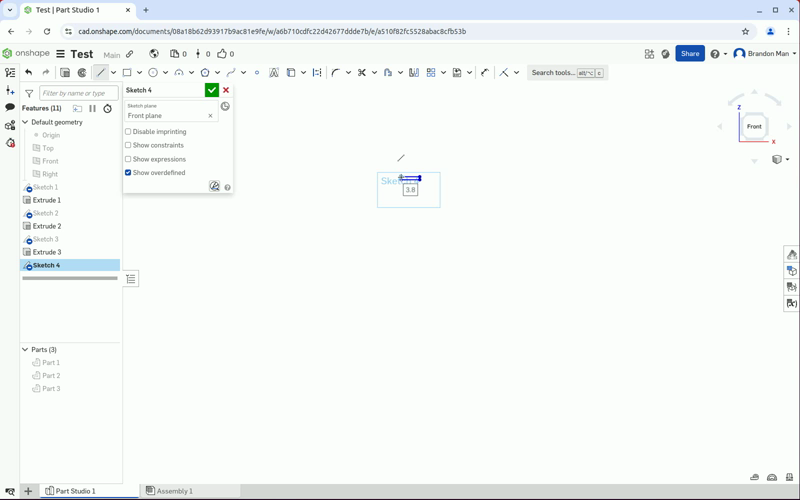
key_up(shift)
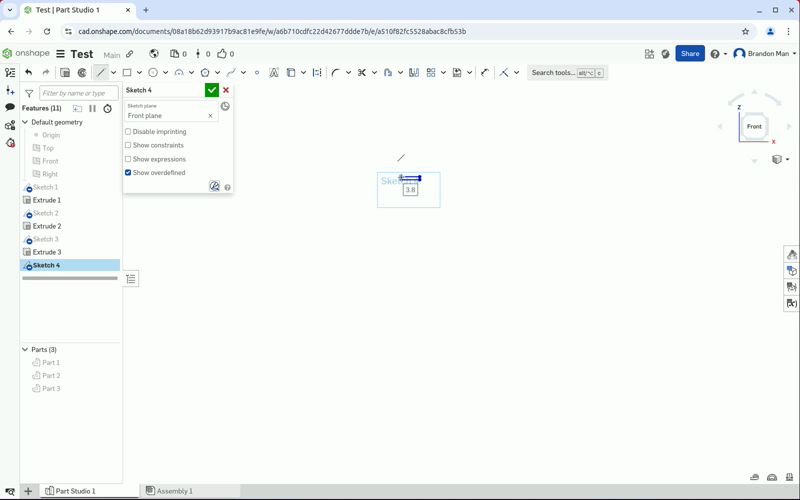
mouse_move(431, 176)
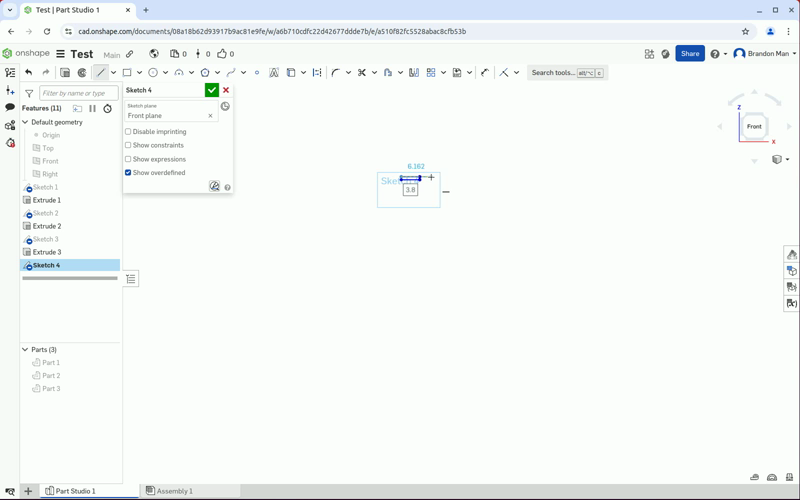
key_down(shift)
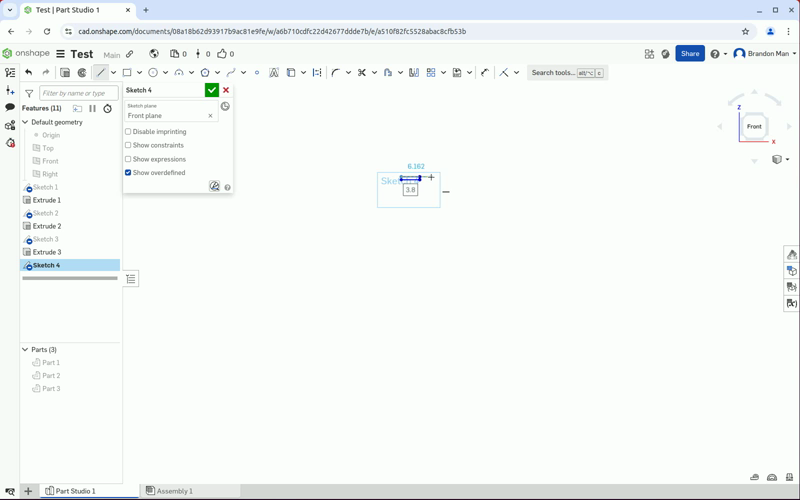
mouse_move(401, 179)
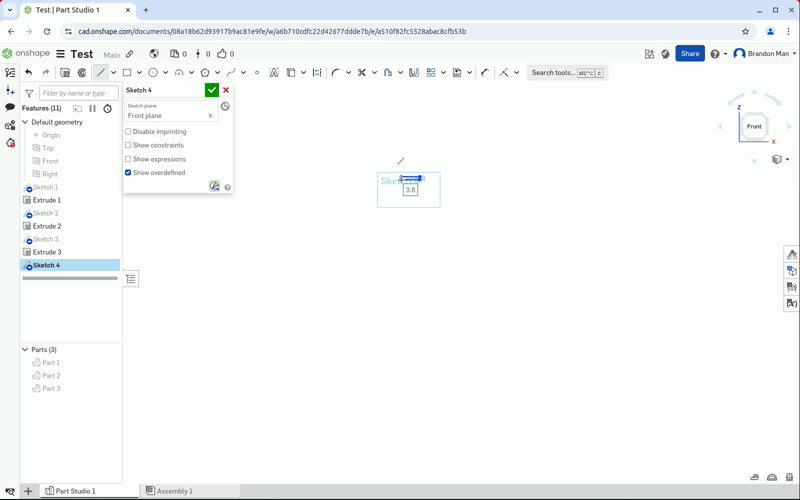
scroll(6)
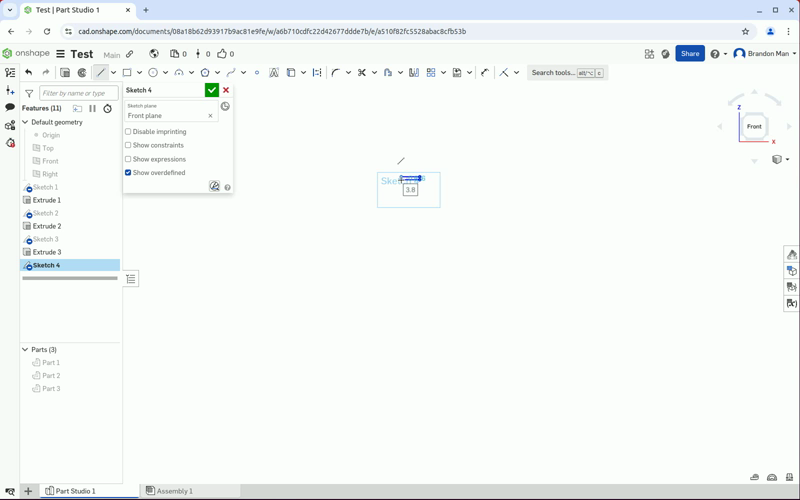
scroll(6)
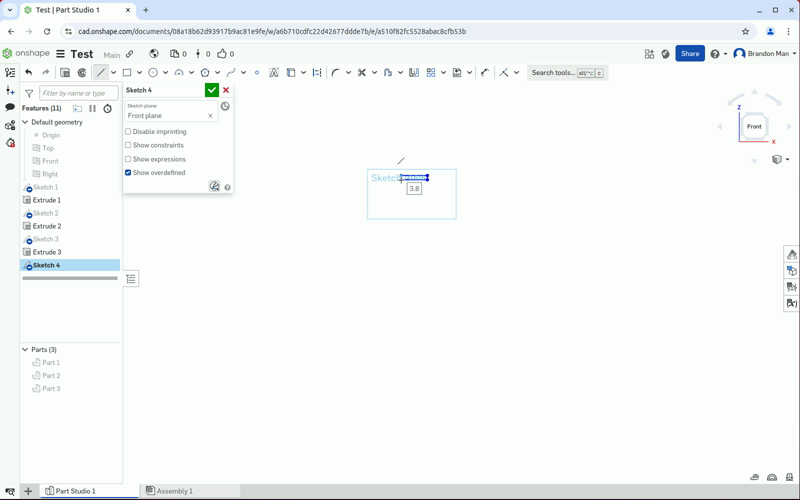
scroll(6)
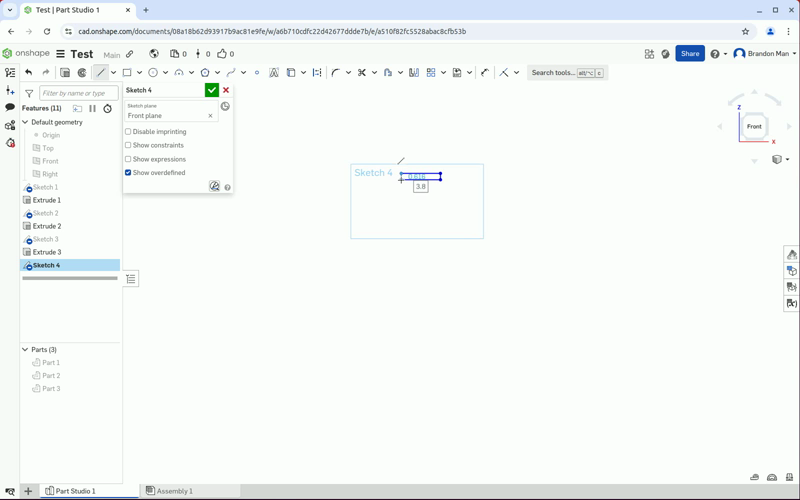
scroll(6)
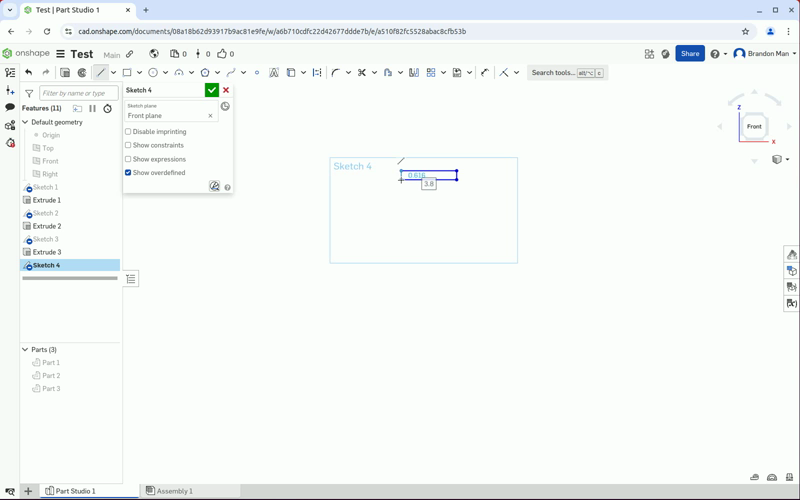
scroll(6)
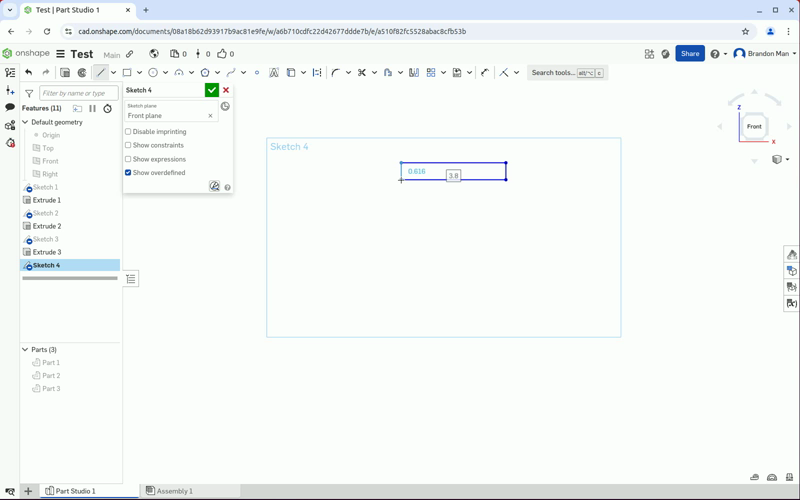
scroll(6)
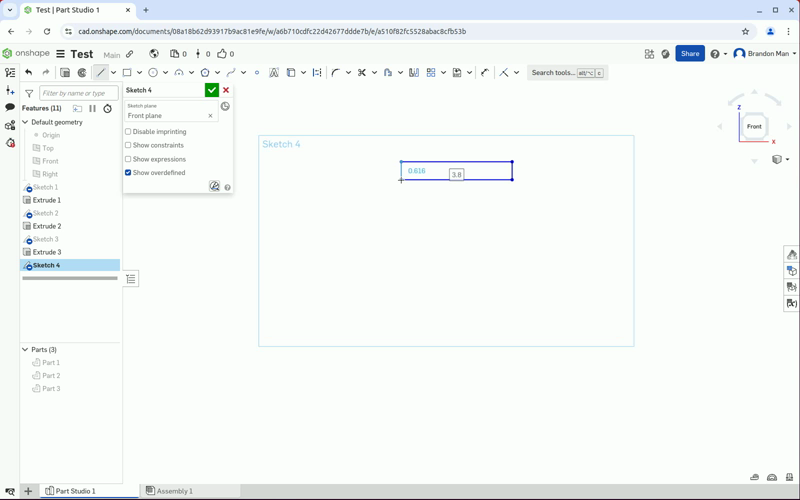
scroll(6)
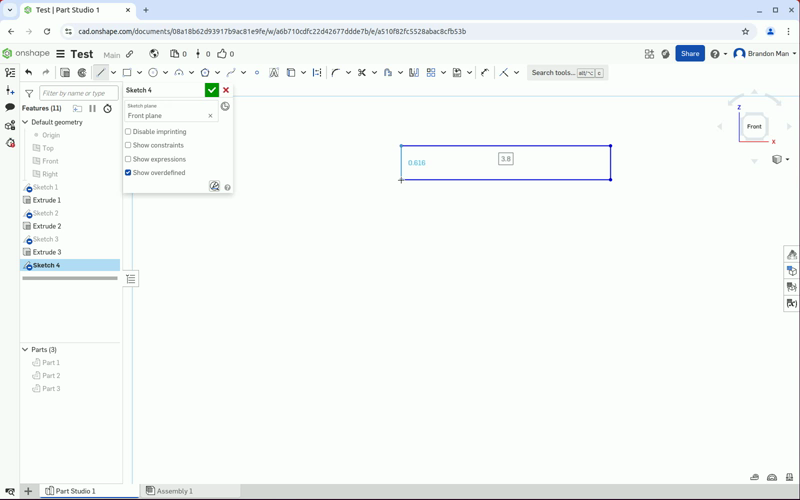
key_up(shift)
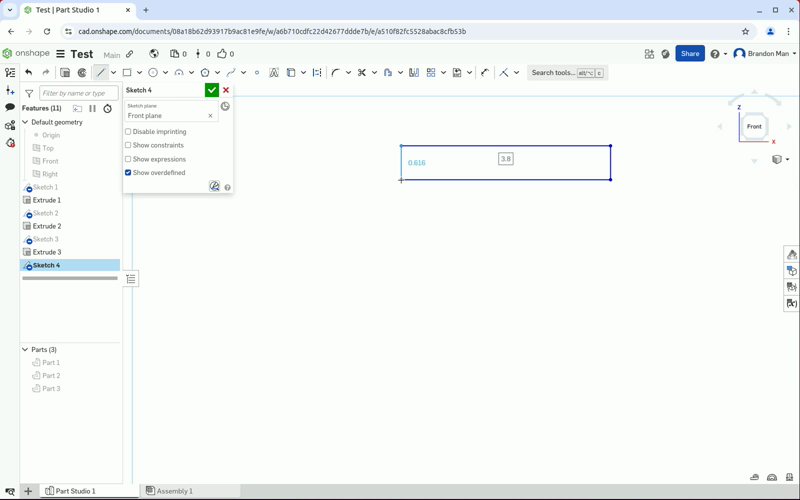
click(401, 179)
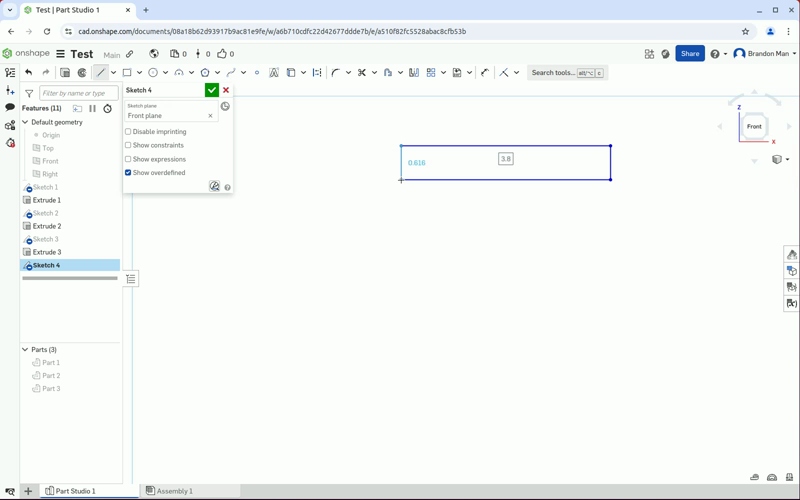
scroll(-6)
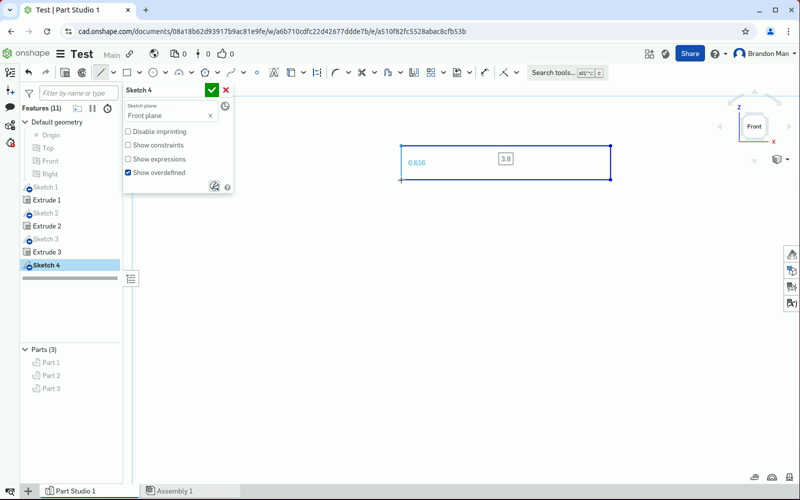
scroll(-6)
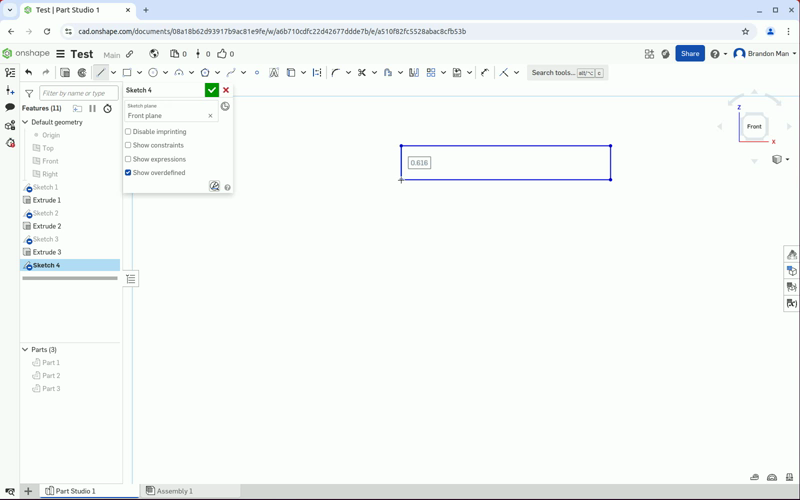
scroll(-6)
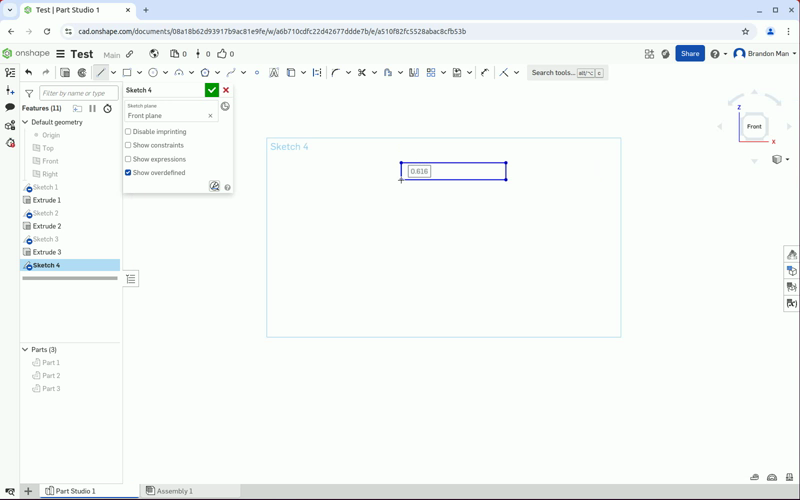
scroll(-6)
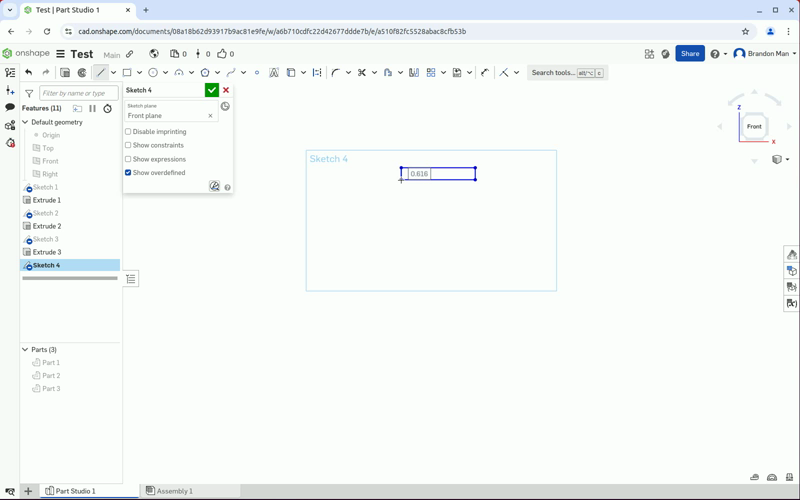
scroll(-6)
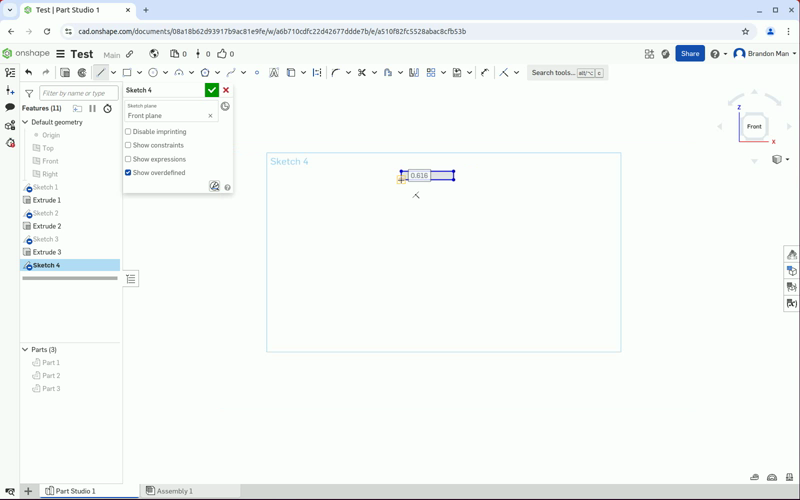
scroll(-6)
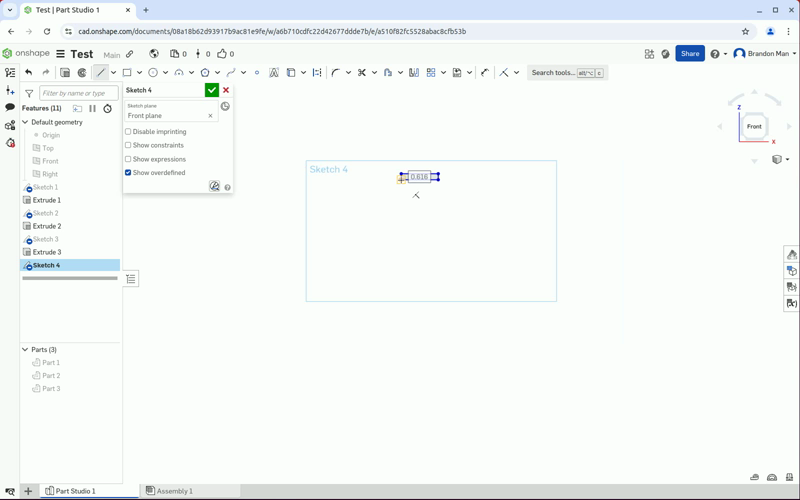
scroll(-6)
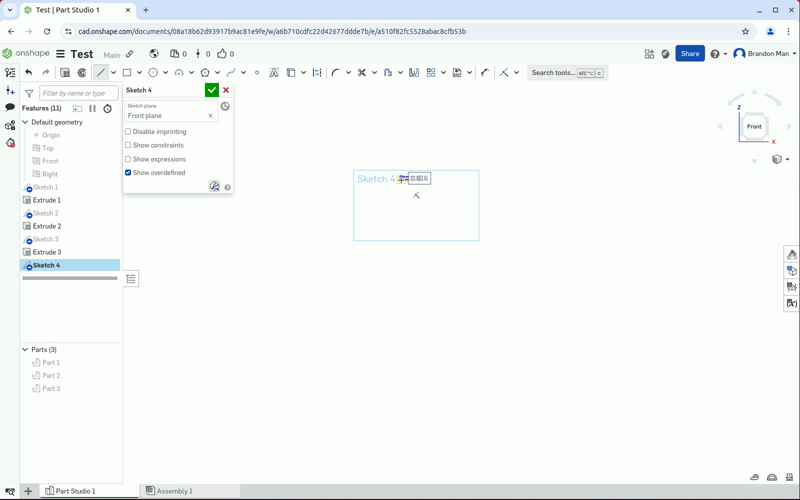
key(esc)
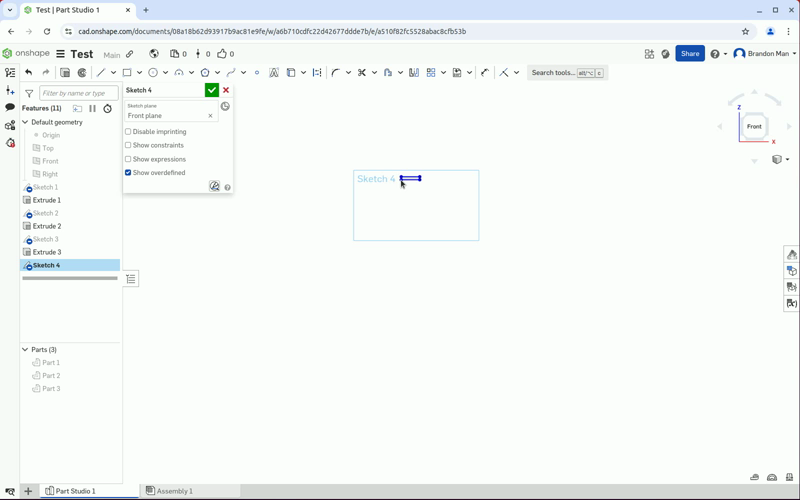
mouse_move(407, 177)
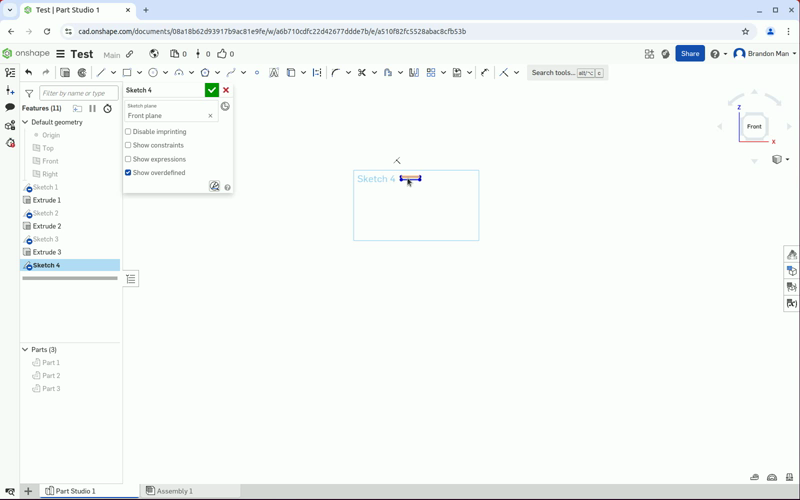
scroll(6)
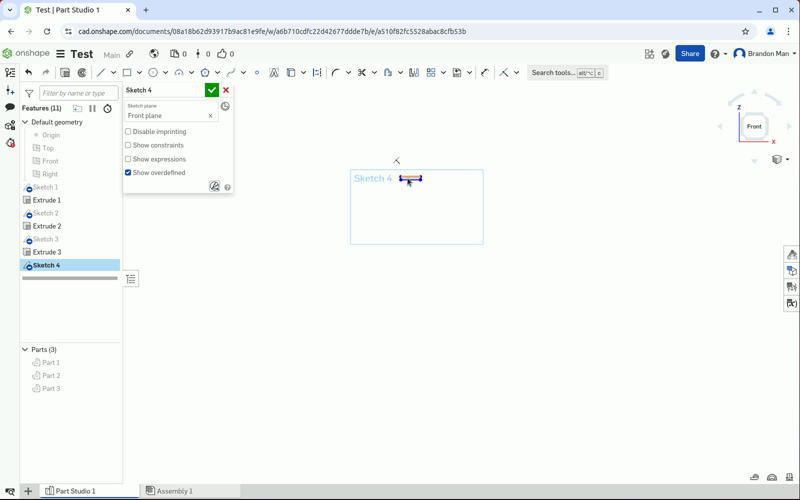
scroll(6)
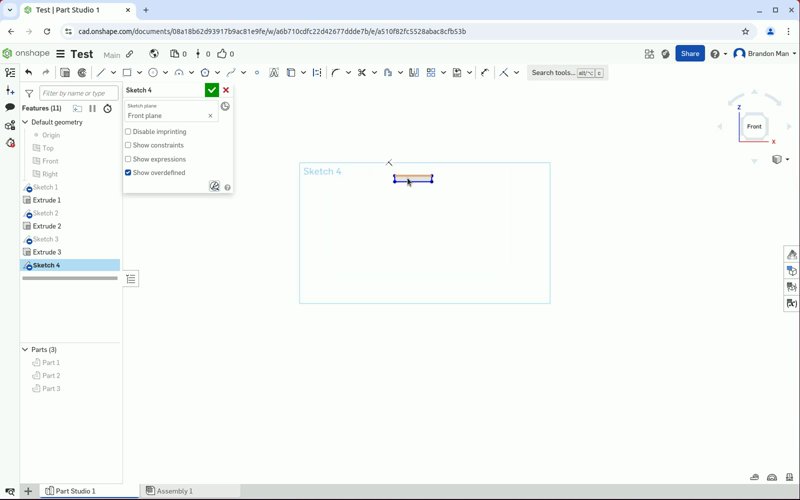
scroll(6)
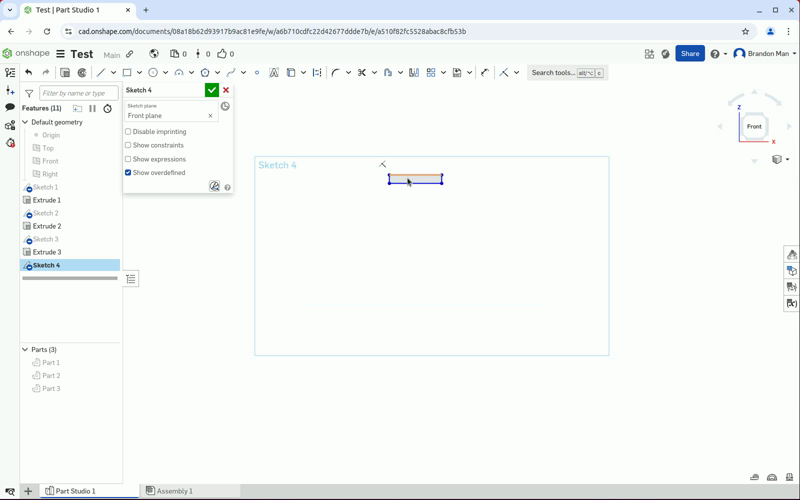
scroll(6)
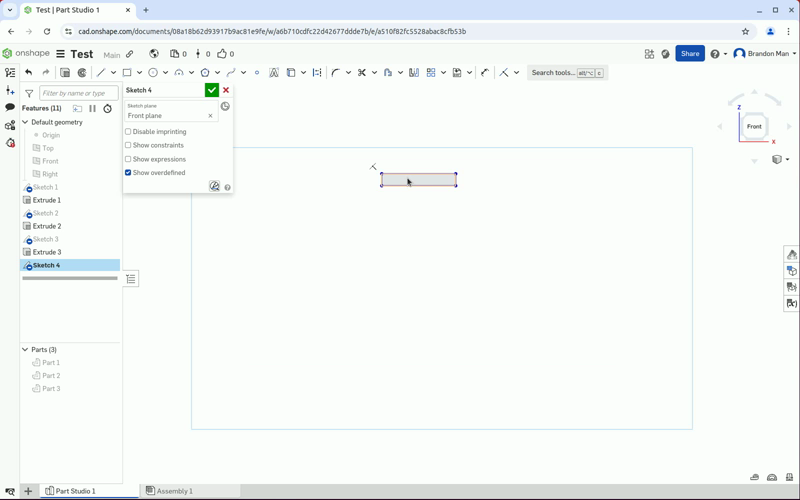
scroll(6)
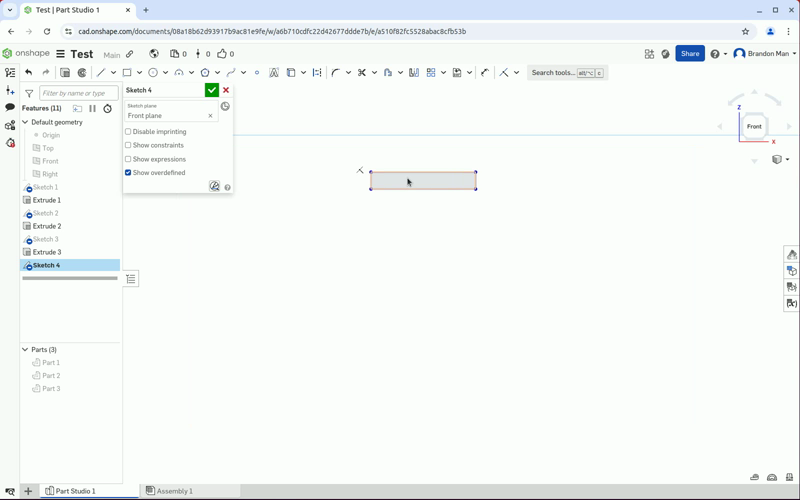
scroll(6)
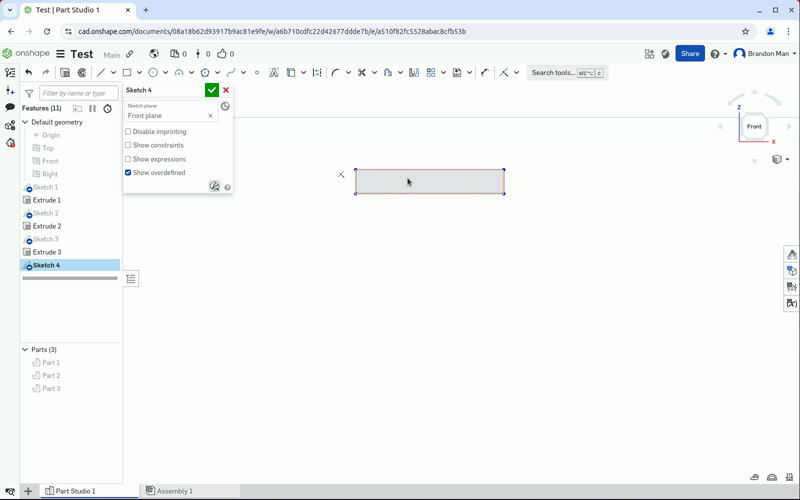
scroll(6)
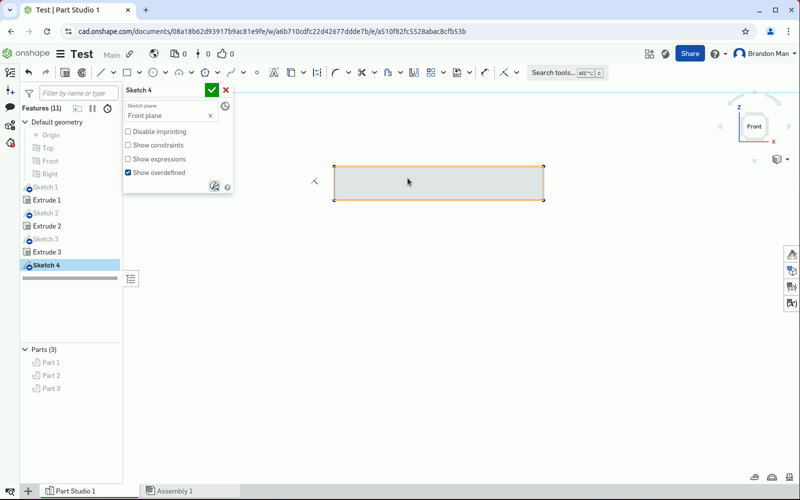
click(407, 177)
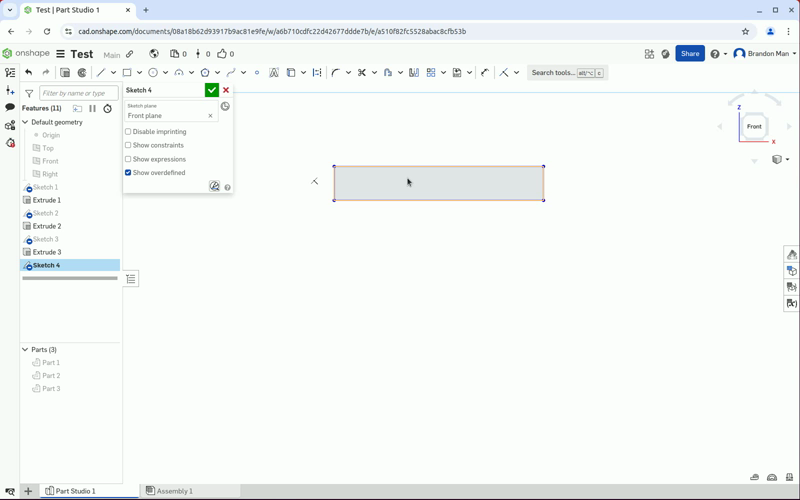
scroll(-6)
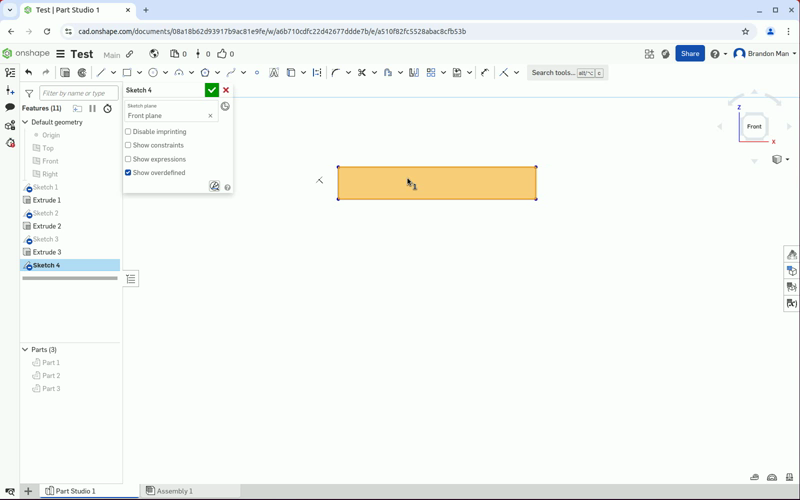
scroll(-6)
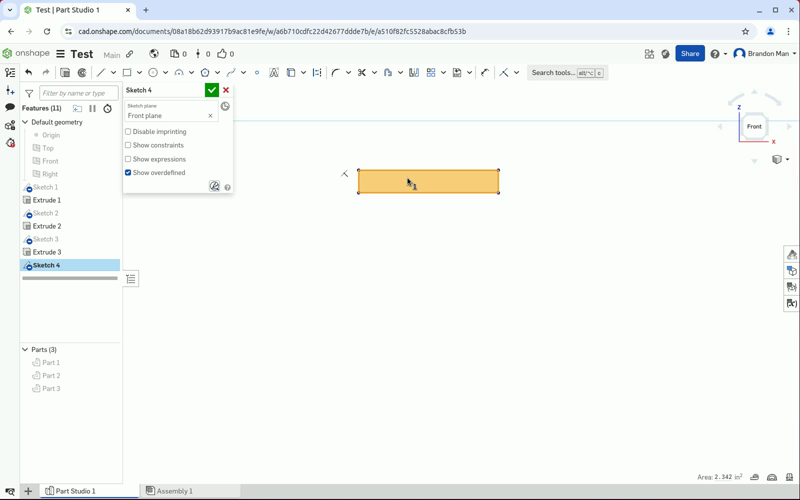
scroll(-6)
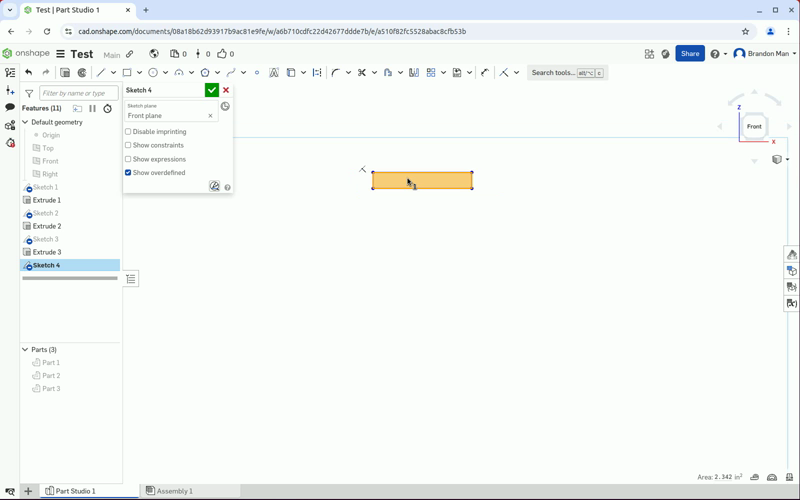
scroll(-6)
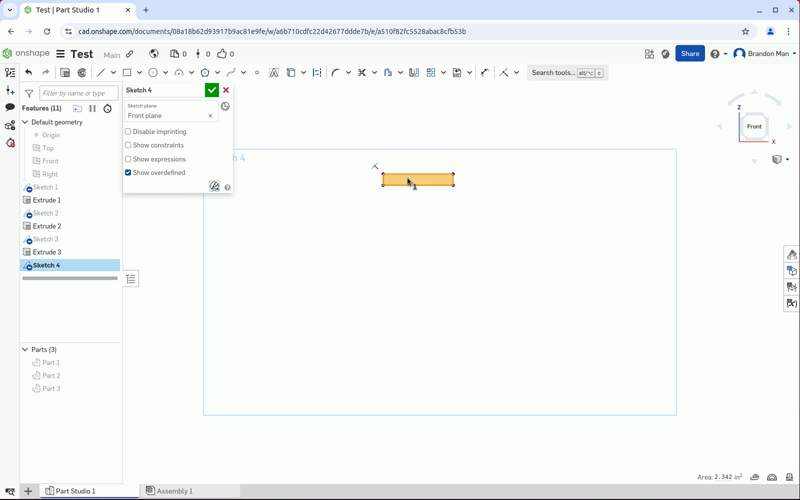
scroll(-6)
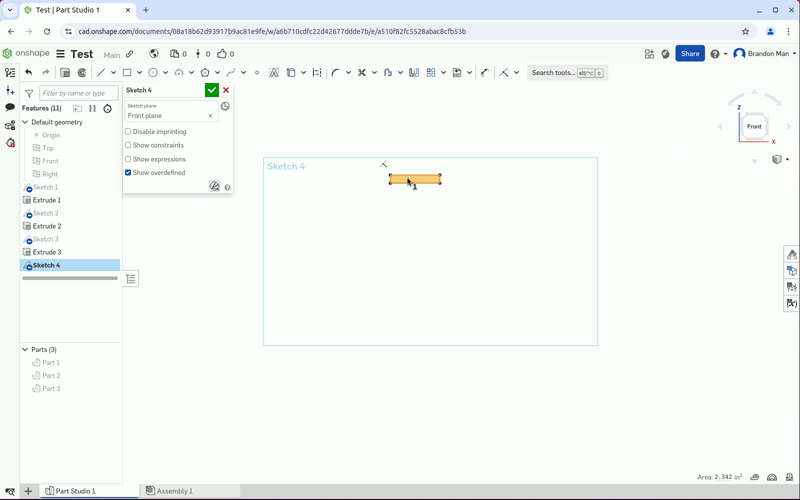
scroll(-6)
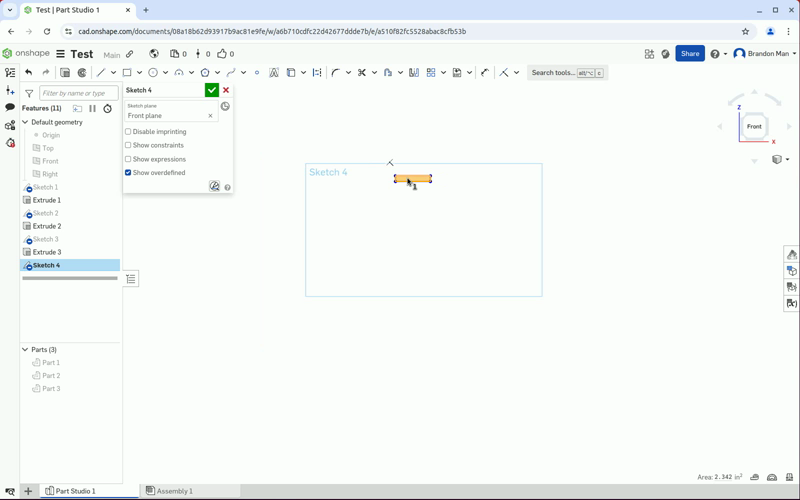
scroll(-6)
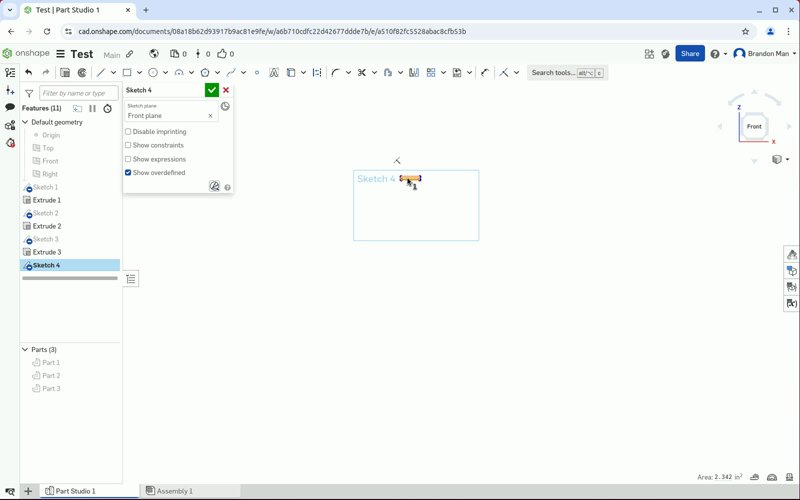
mouse_move(73, 352)
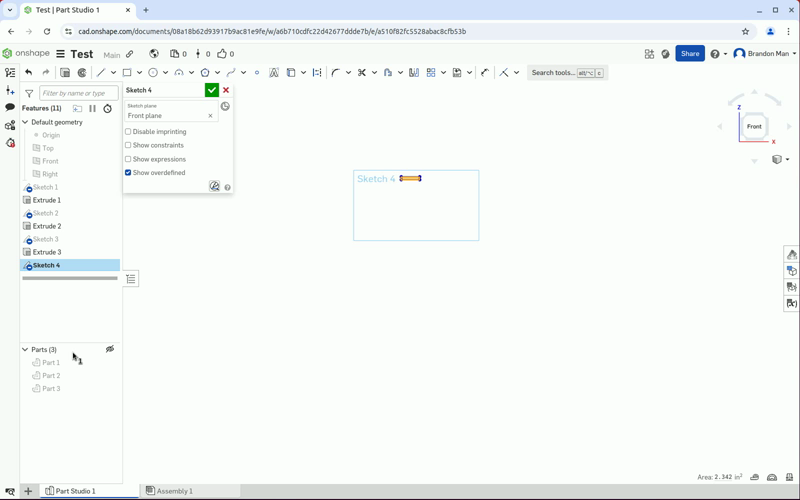
key(shift+y)
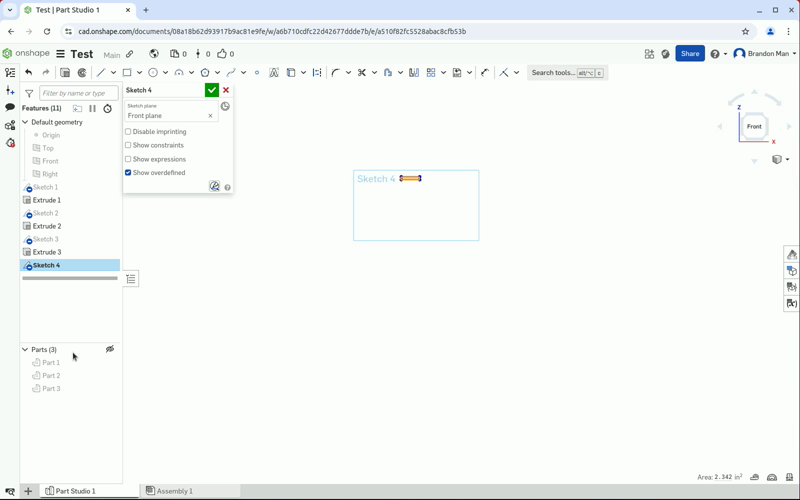
key(shift+e)
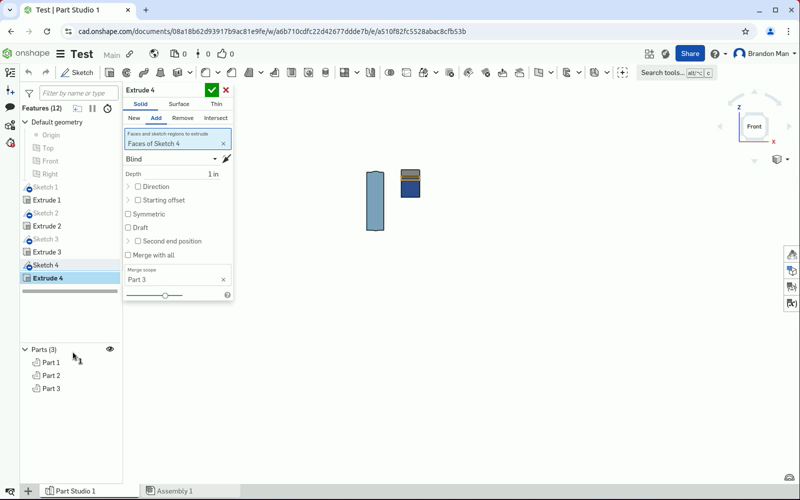
mouse_move(143, 106)
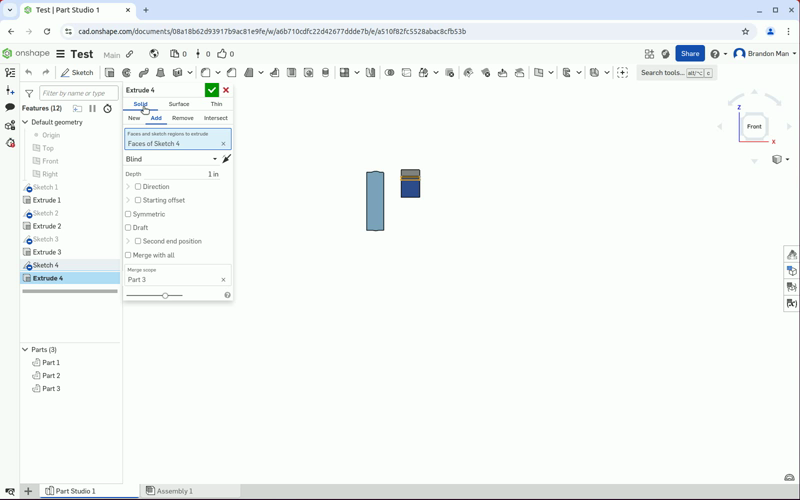
click(143, 106)
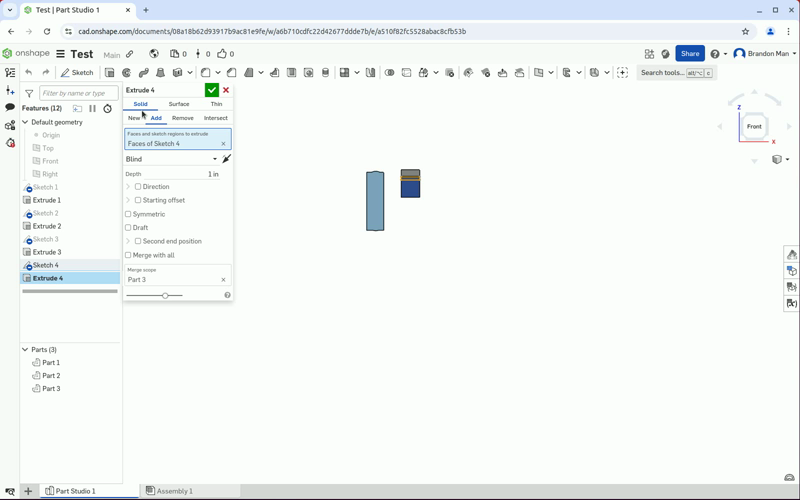
mouse_move(137, 120)
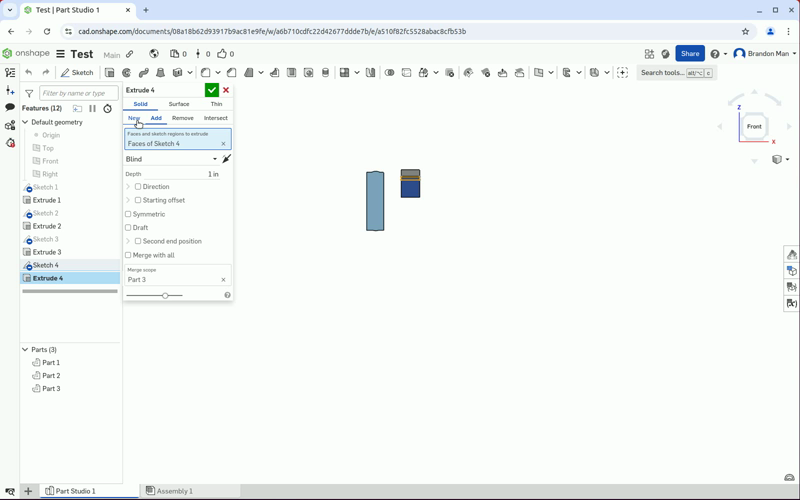
click(137, 120)
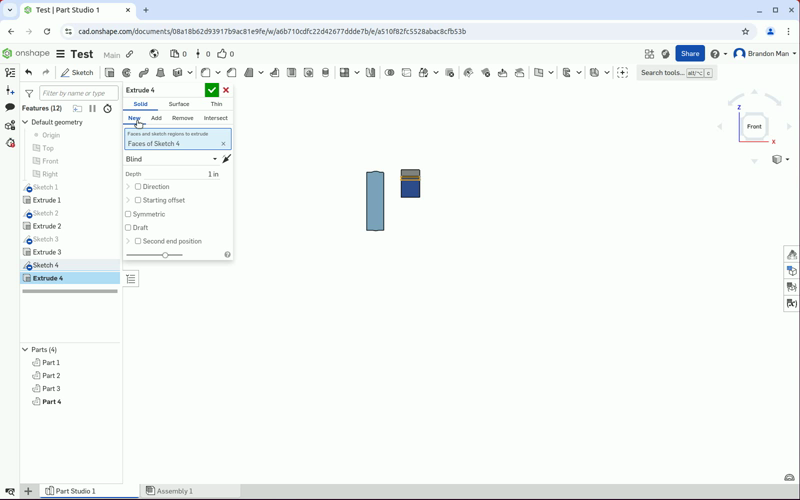
key(tab, 4)
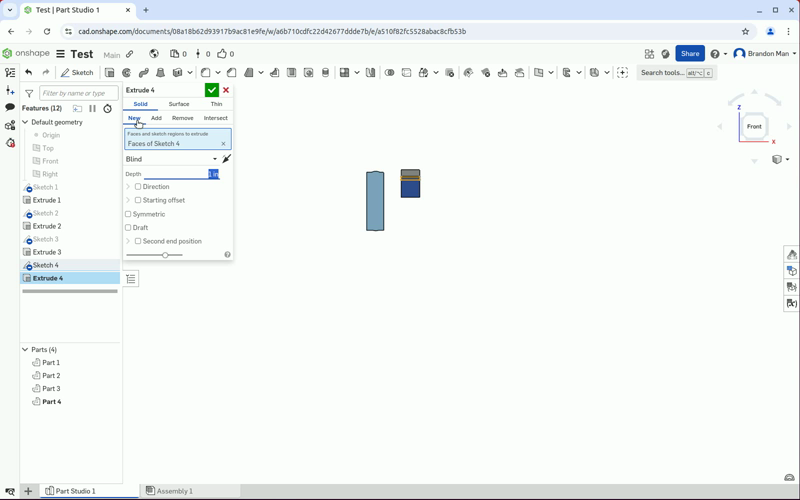
text(1.204)
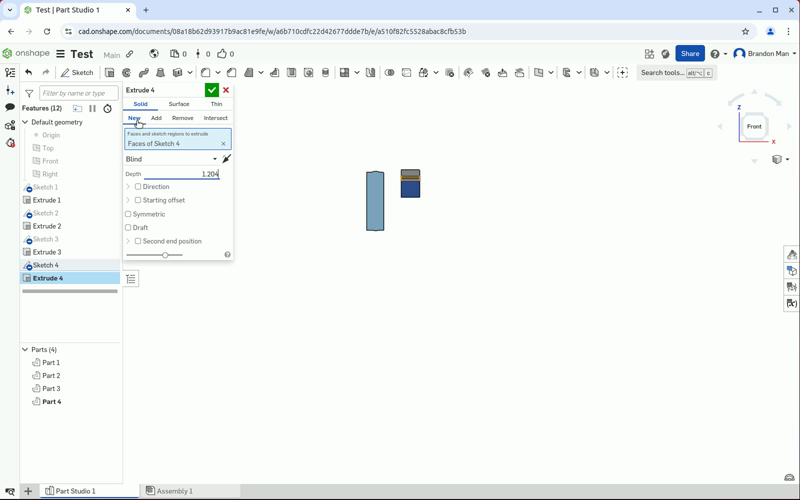
key(enter)
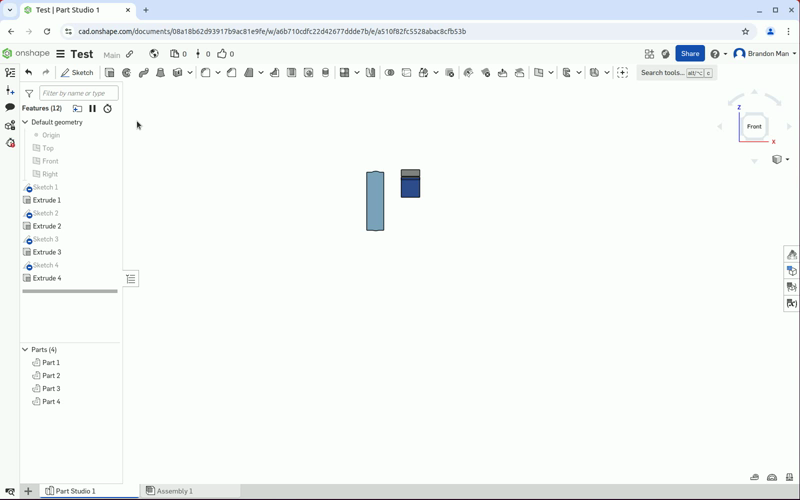
key(shift+h)
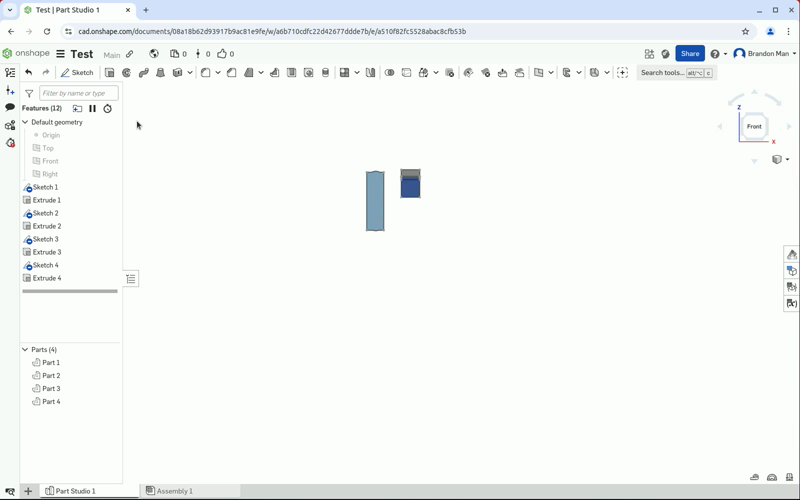
key(shift+h)
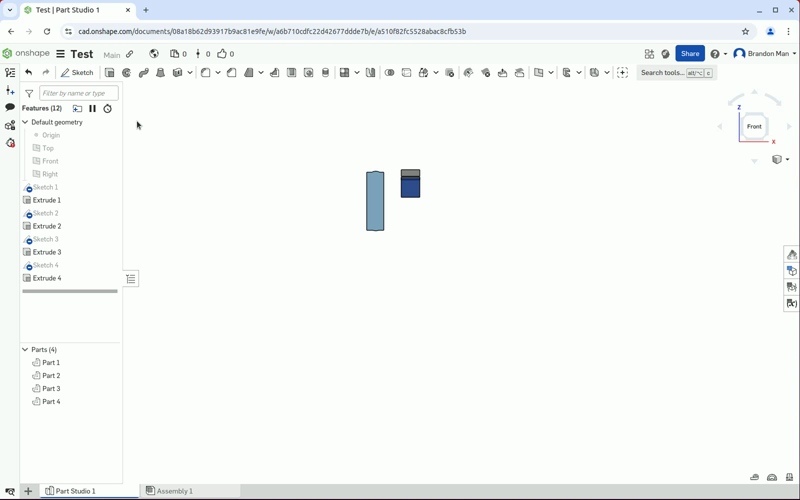
mouse_move(73, 189)
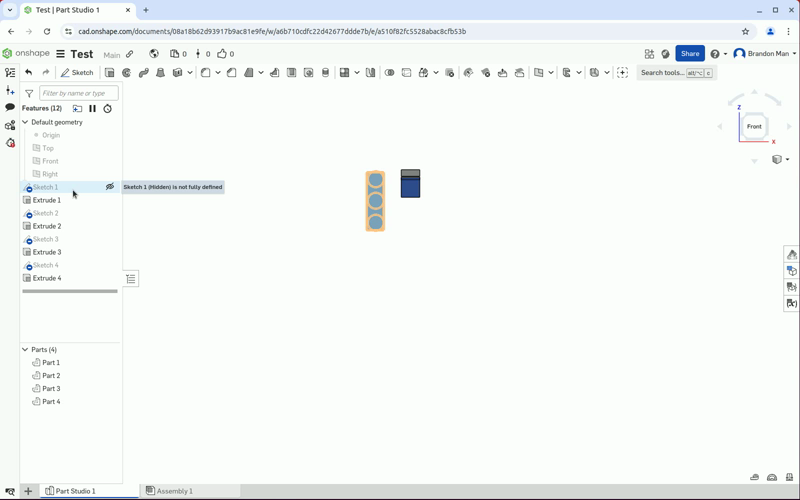
click(73, 189)
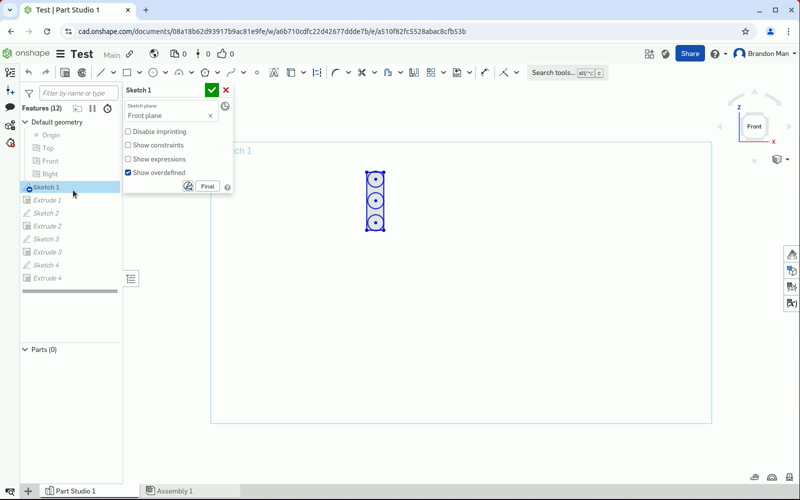
mouse_move(229, 92)
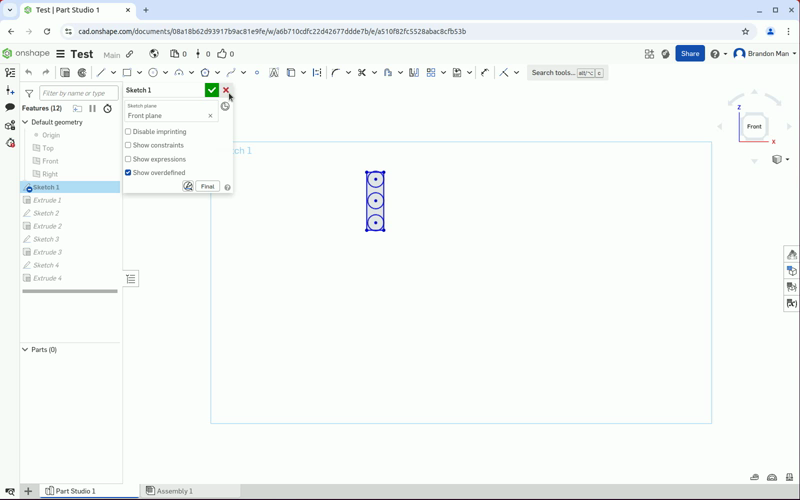
click(229, 92)
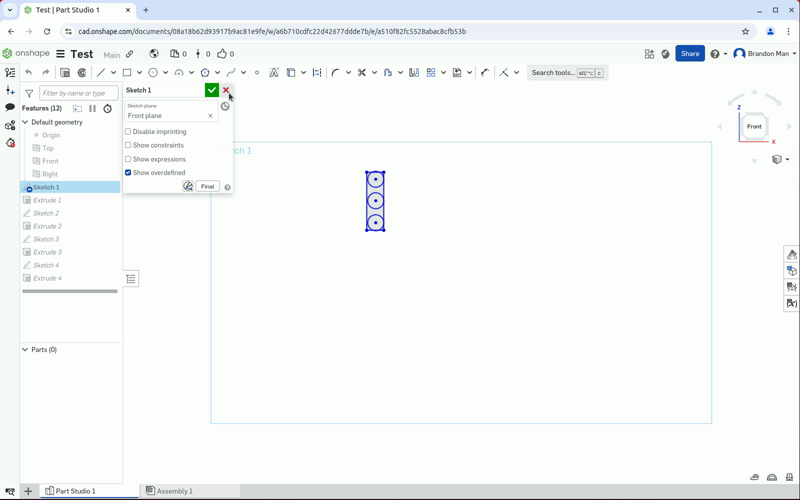
key(shift+s)
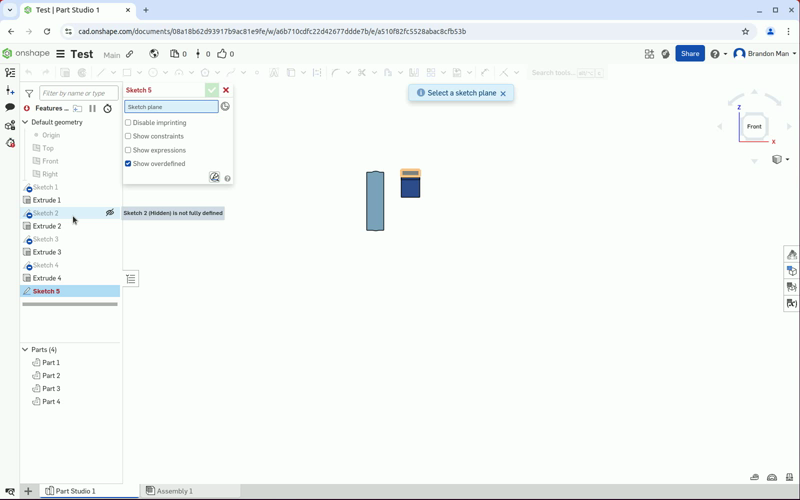
scroll(3)
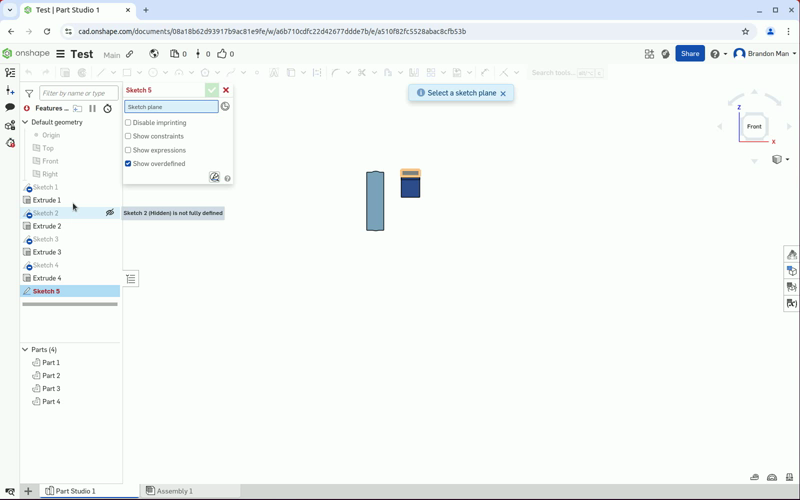
mouse_move(73, 163)
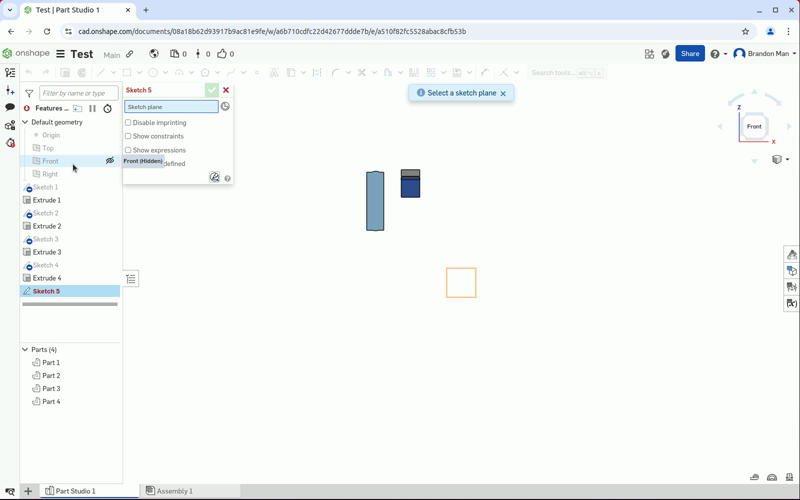
click(73, 163)
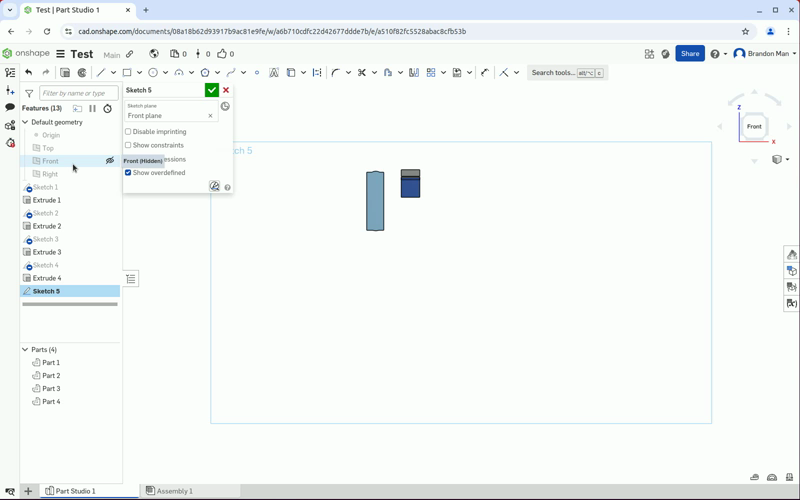
mouse_move(73, 352)
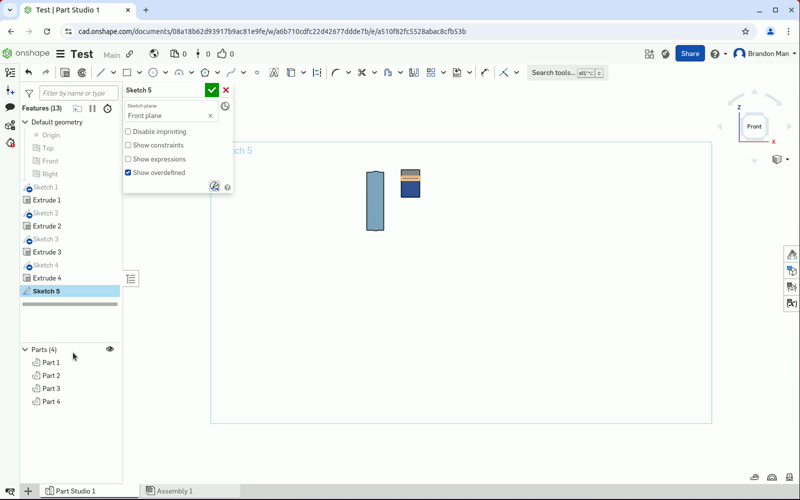
key(y)
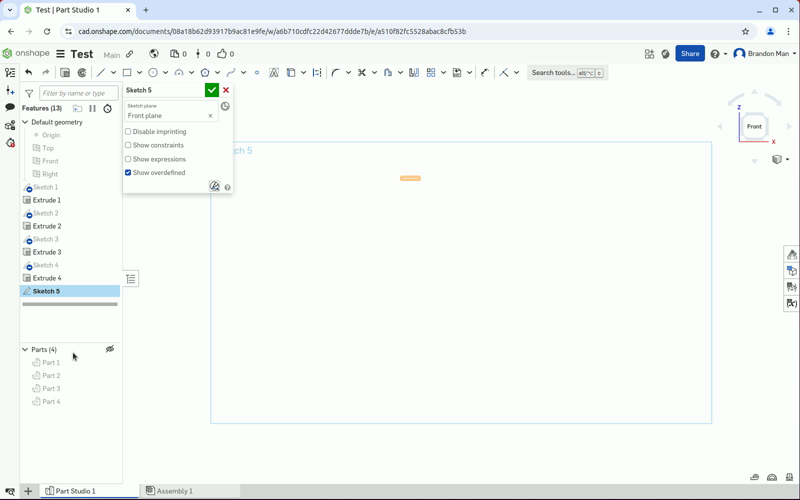
key(l)
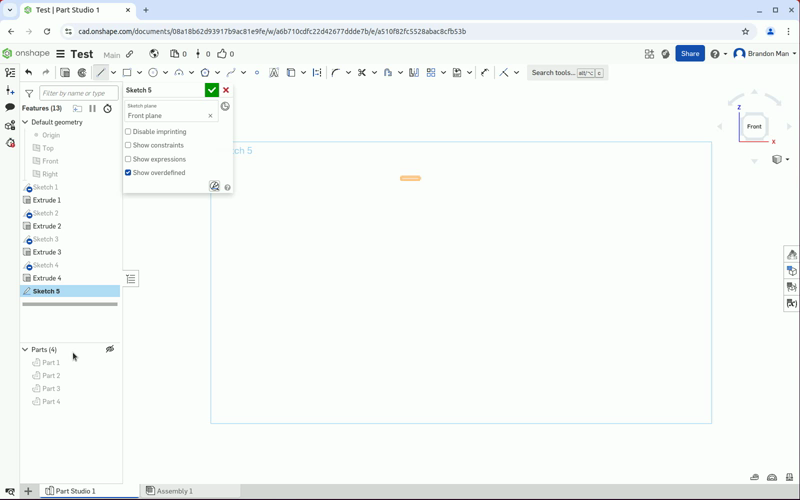
key_down(shift)
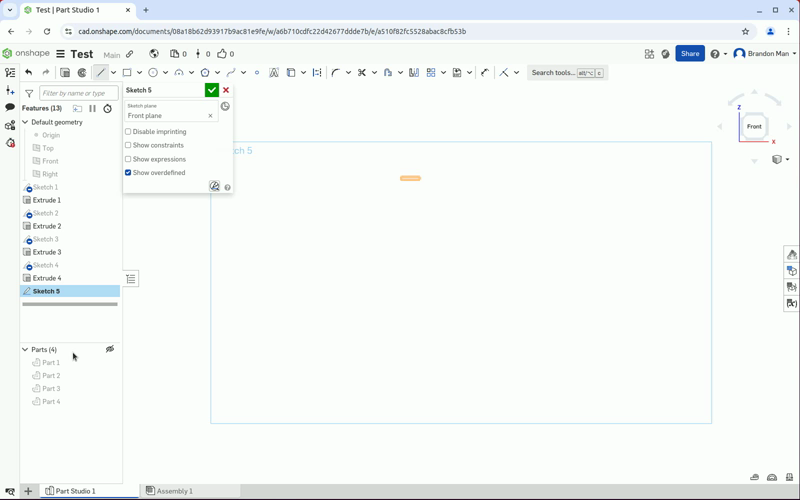
mouse_move(401, 200)
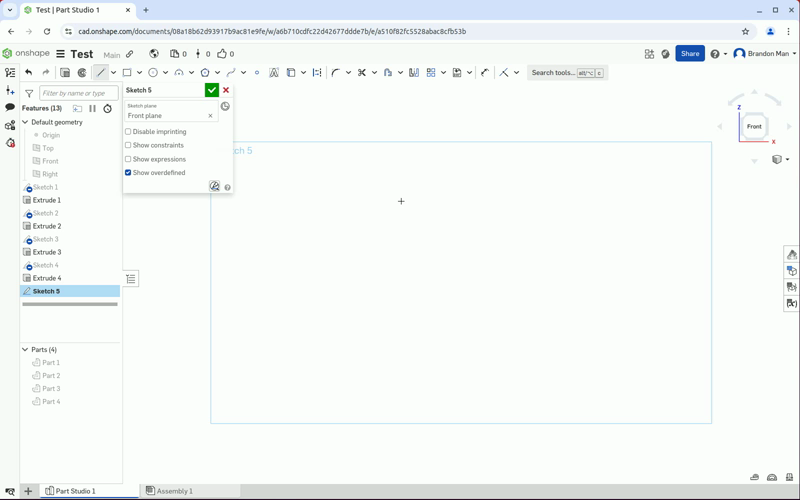
click(401, 200)
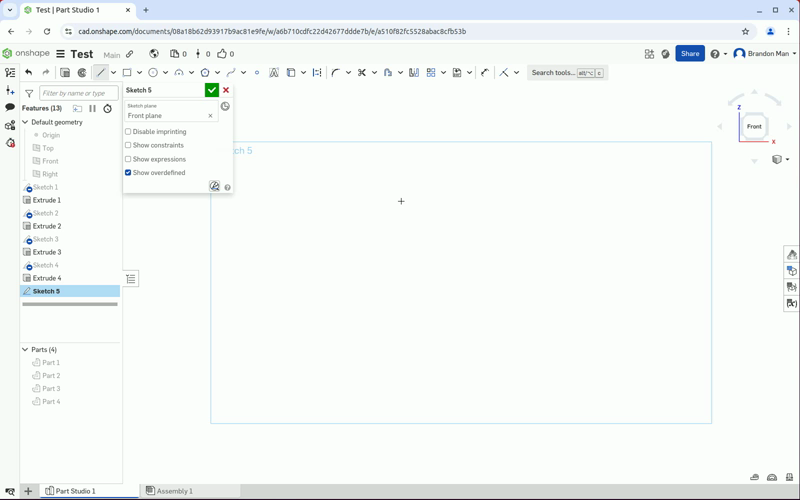
key_up(shift)
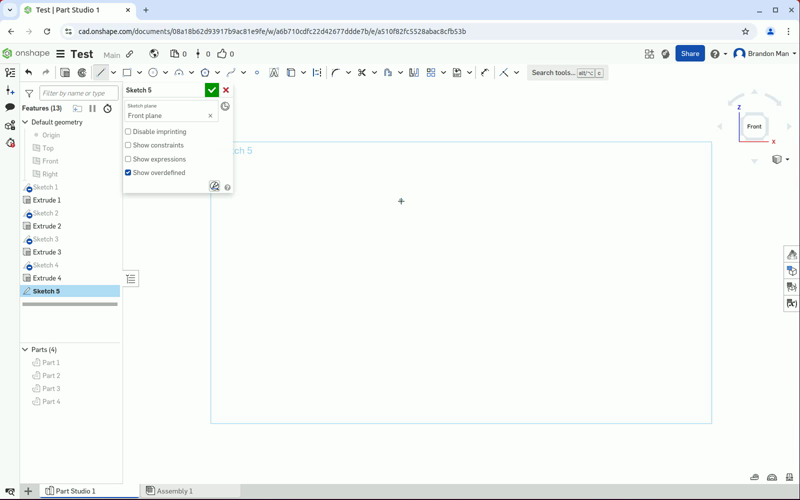
key_down(shift)
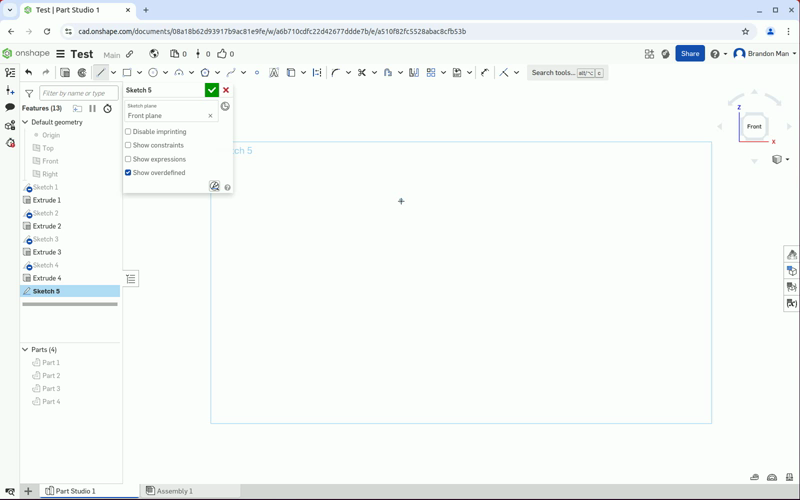
mouse_move(431, 200)
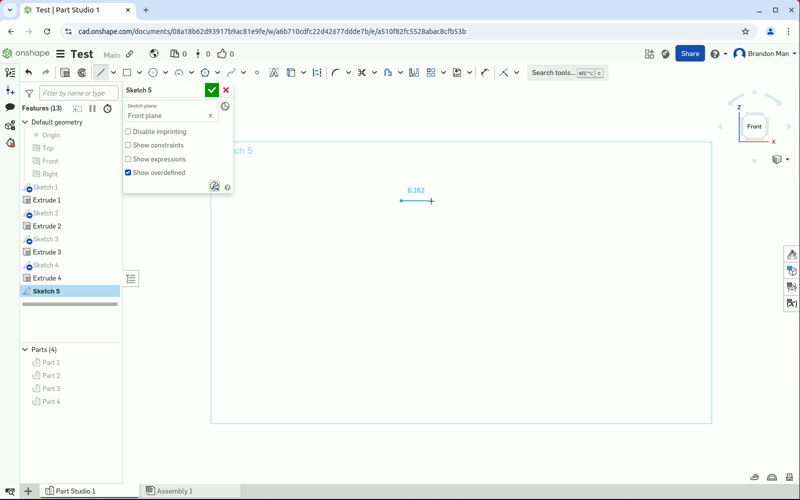
mouse_move(419, 200)
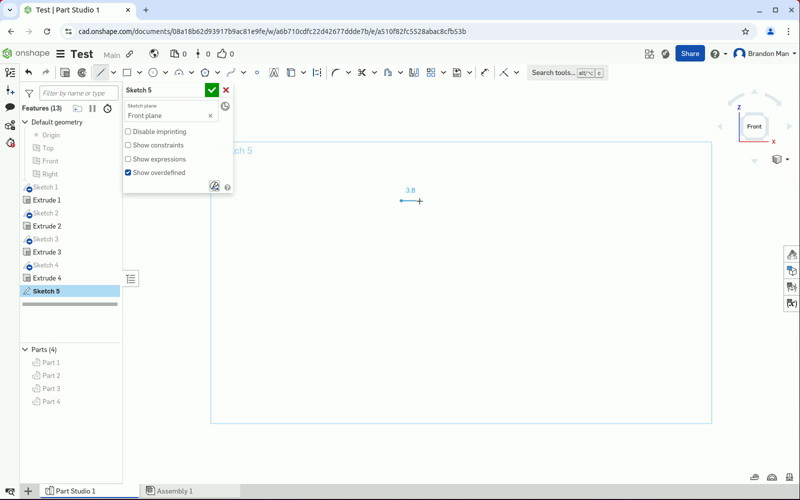
click(419, 200)
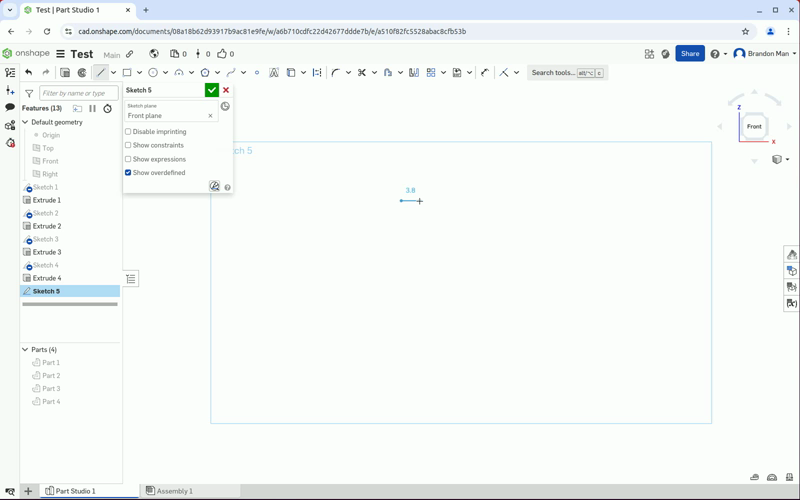
key_up(shift)
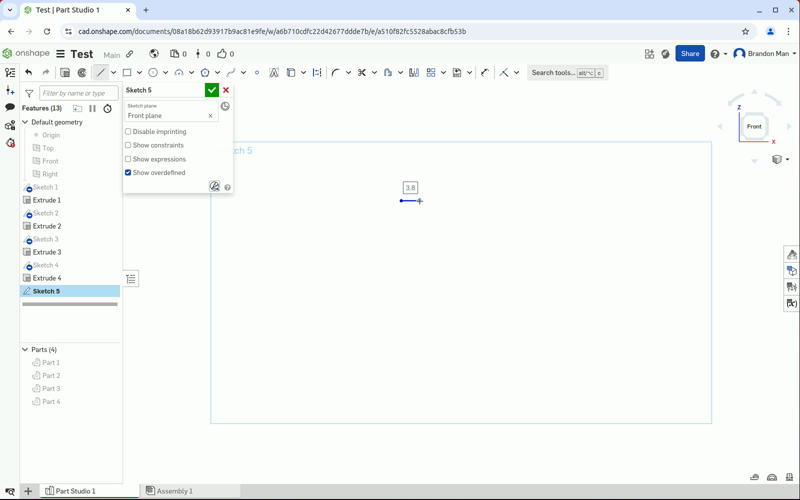
key_down(shift)
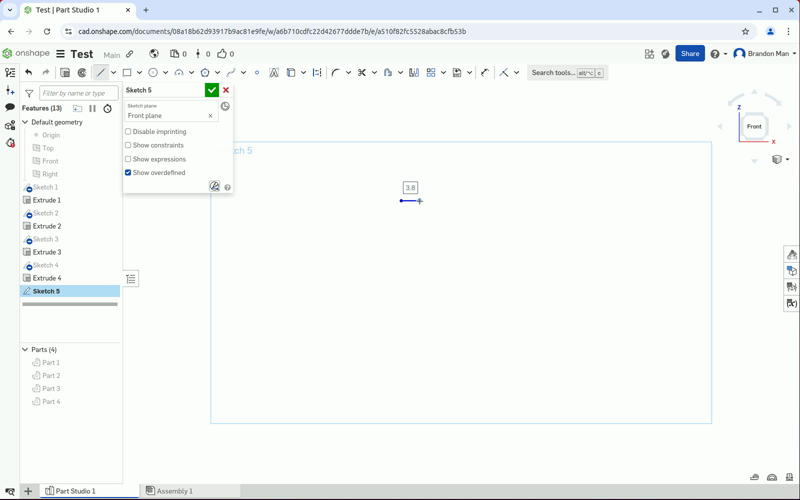
mouse_move(449, 200)
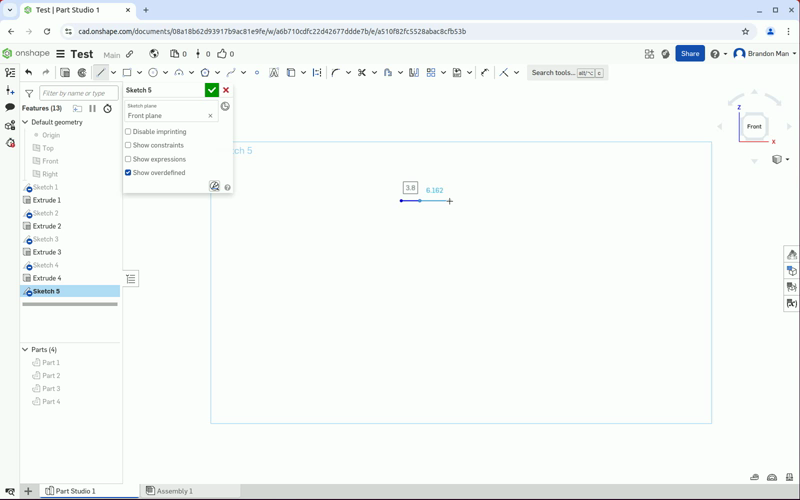
mouse_move(419, 197)
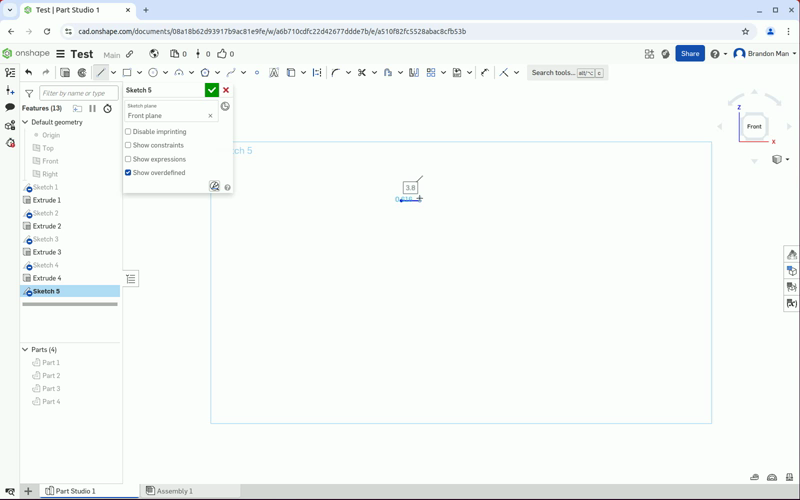
scroll(6)
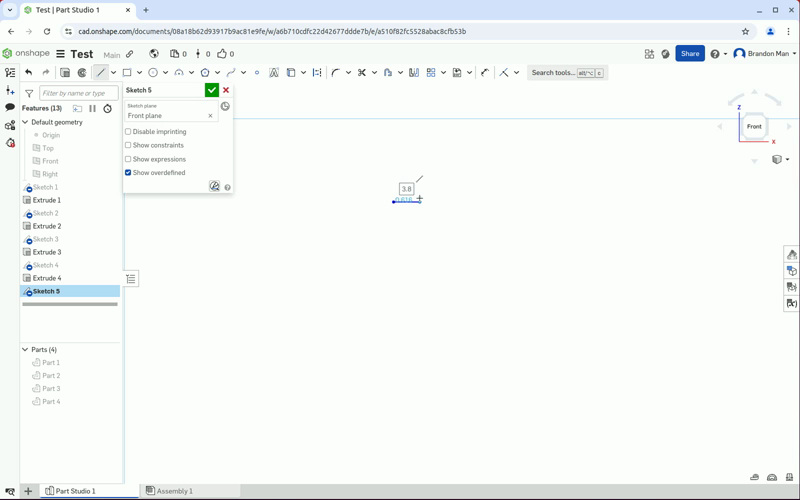
scroll(6)
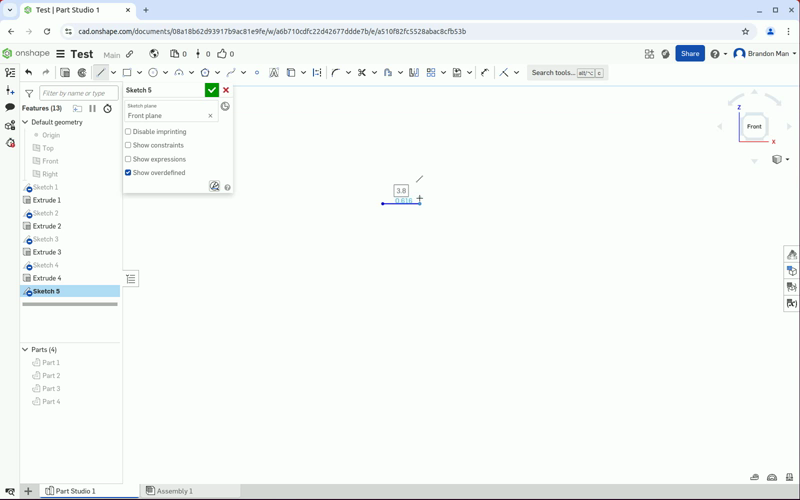
scroll(6)
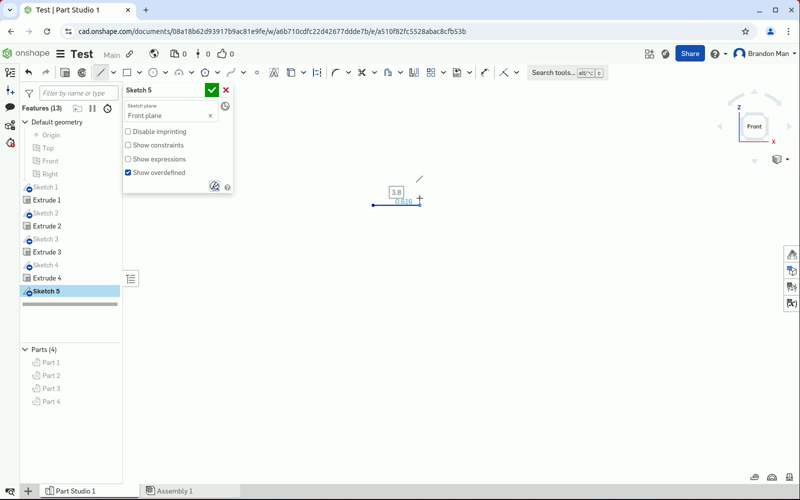
scroll(6)
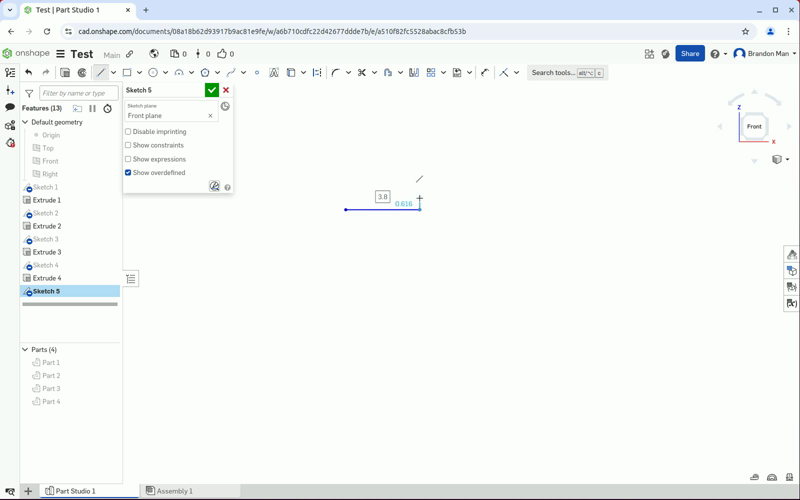
scroll(6)
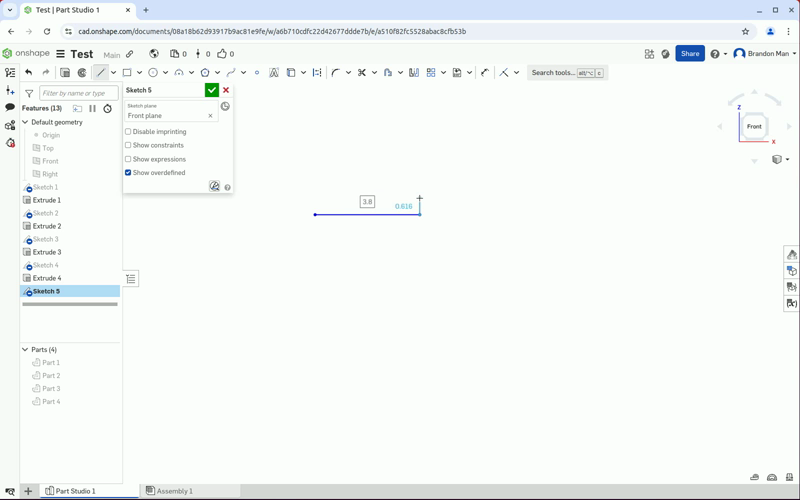
scroll(6)
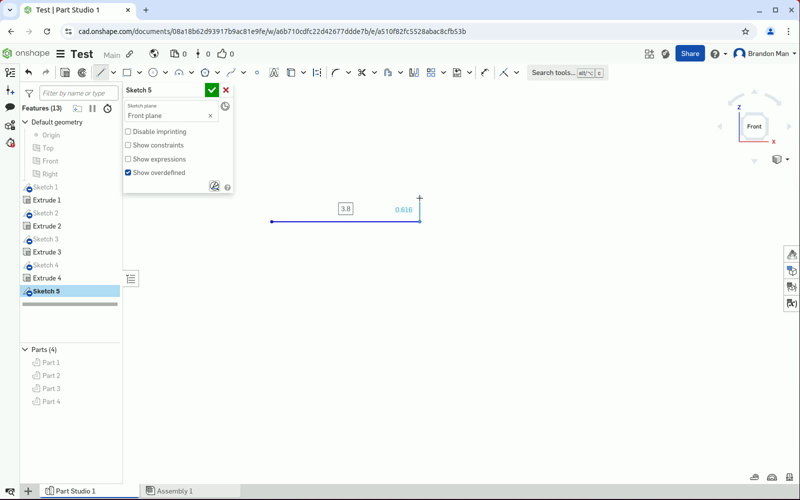
scroll(6)
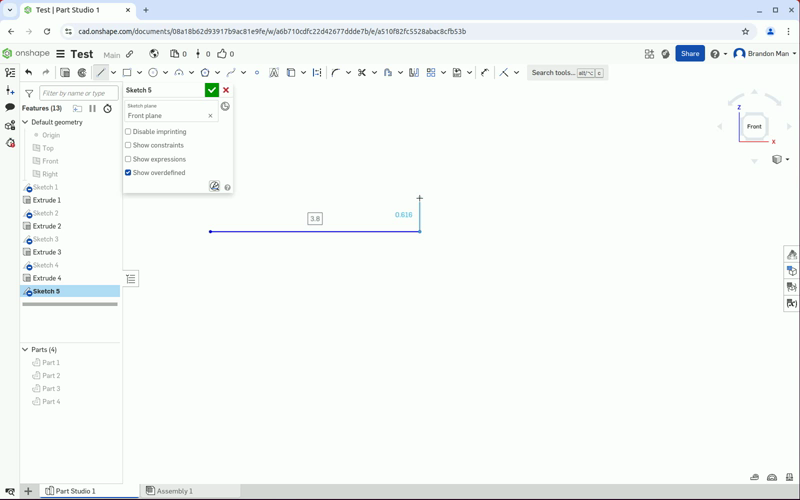
click(419, 197)
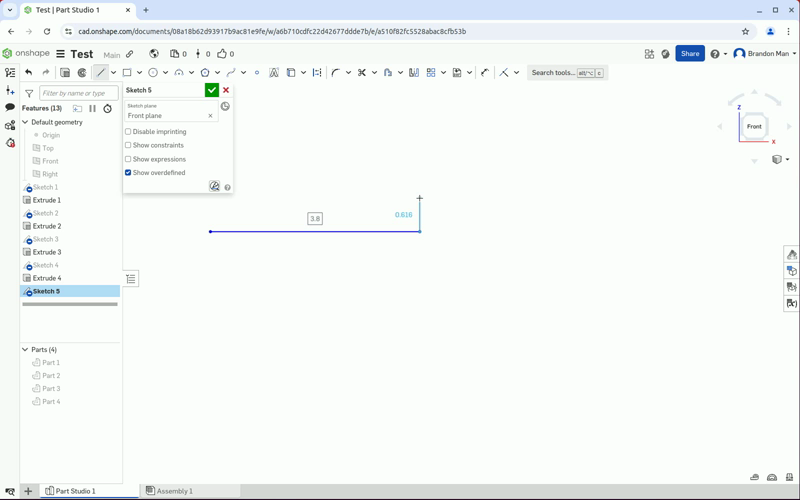
scroll(-6)
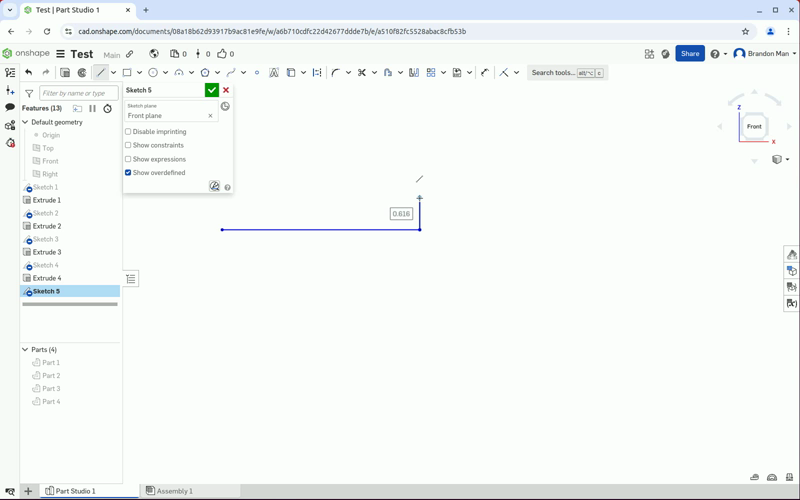
scroll(-6)
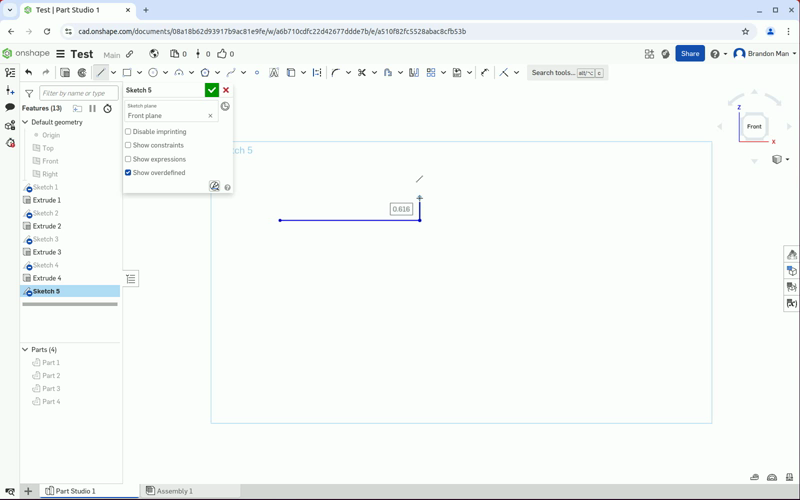
scroll(-6)
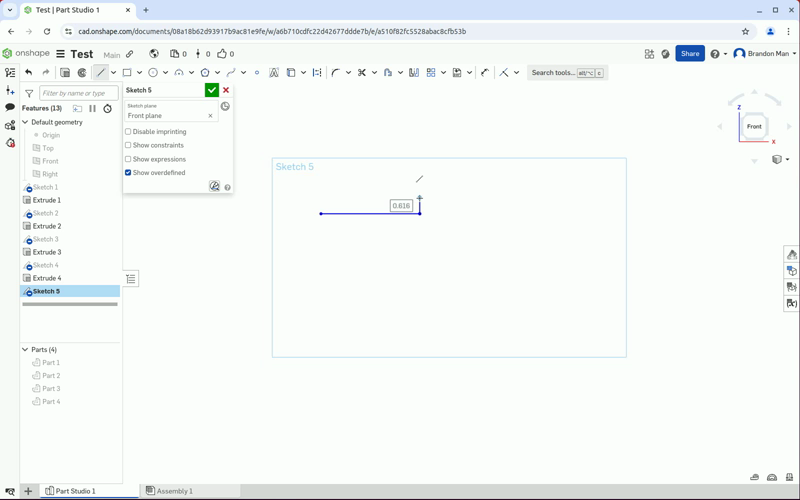
scroll(-6)
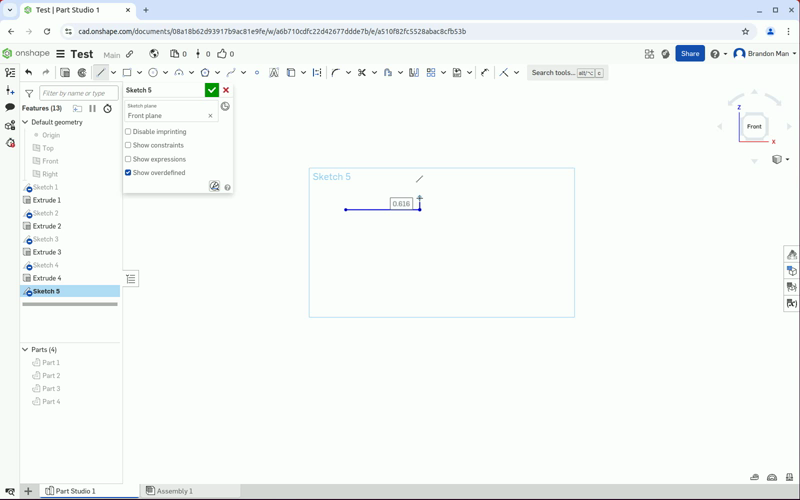
scroll(-6)
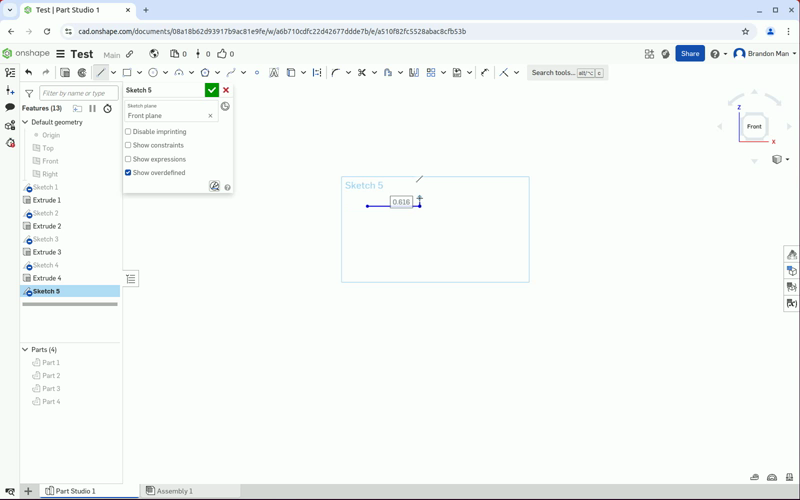
scroll(-6)
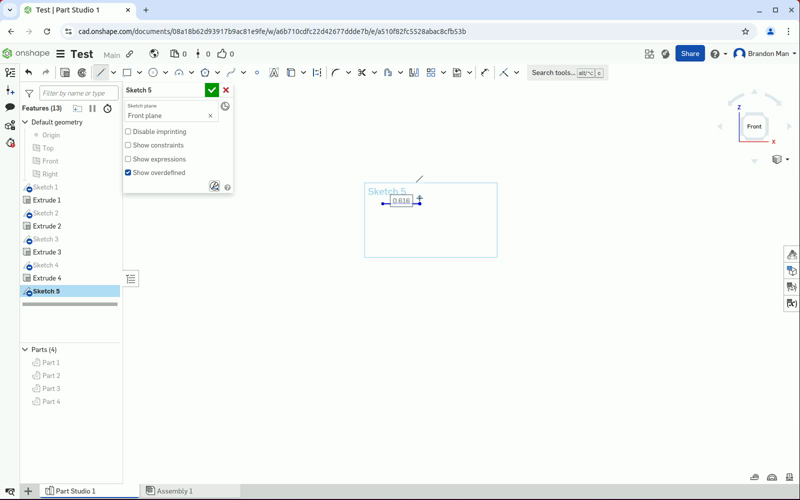
scroll(-6)
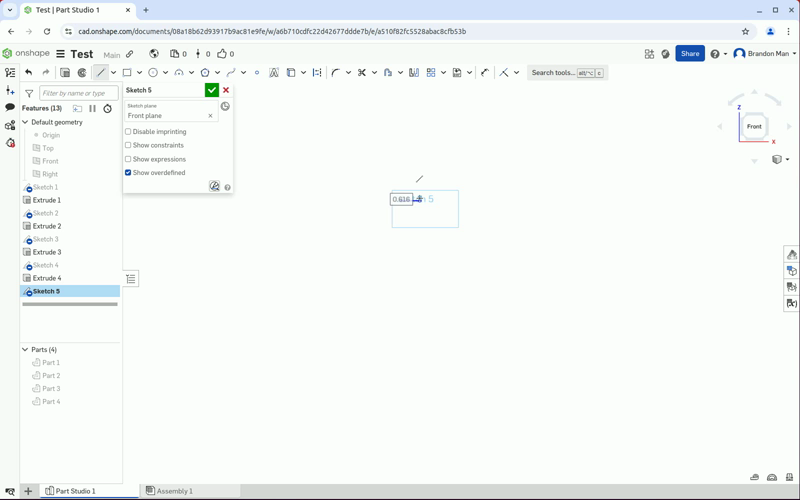
key_up(shift)
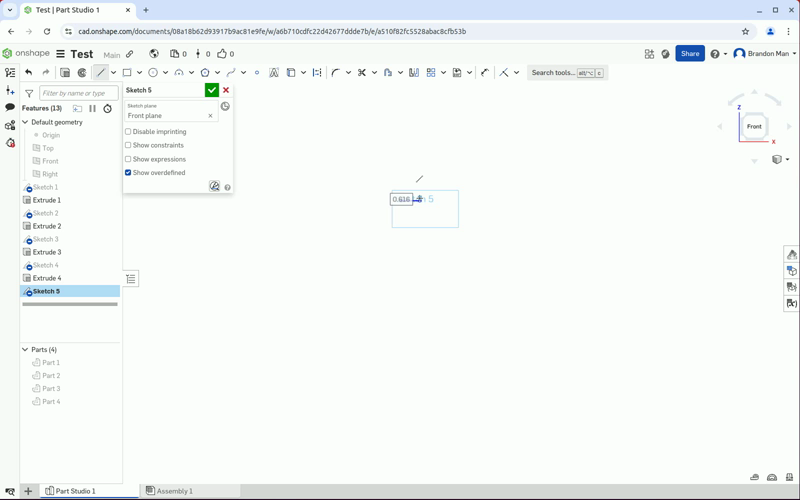
key_down(shift)
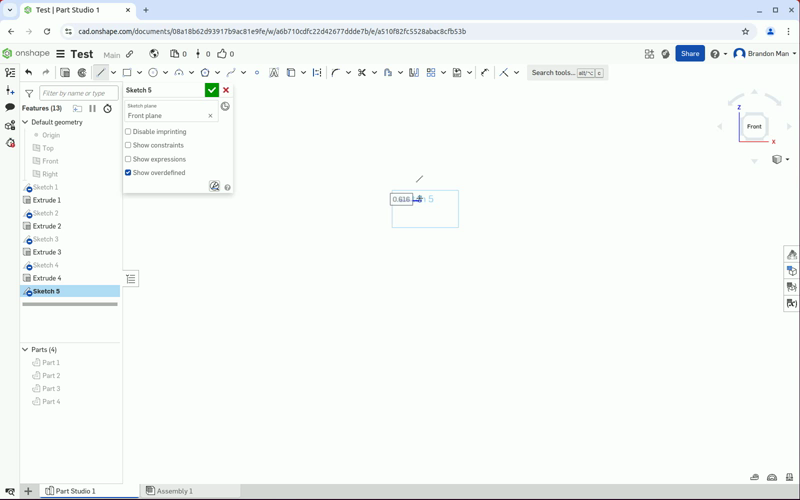
mouse_move(449, 197)
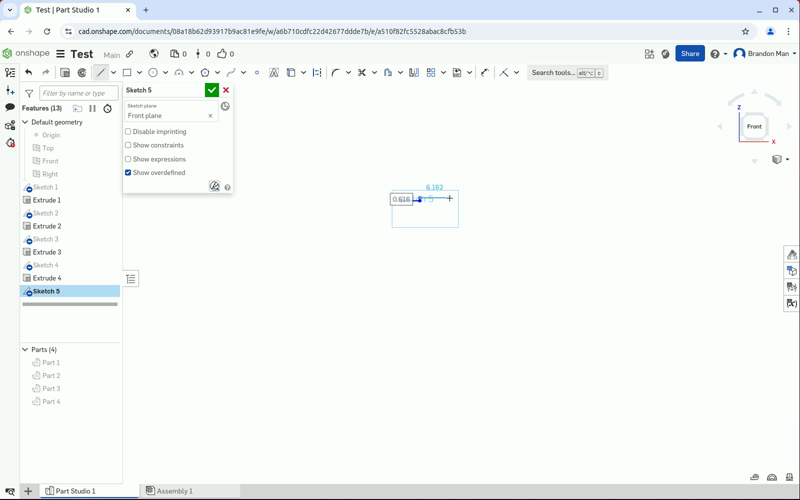
mouse_move(401, 197)
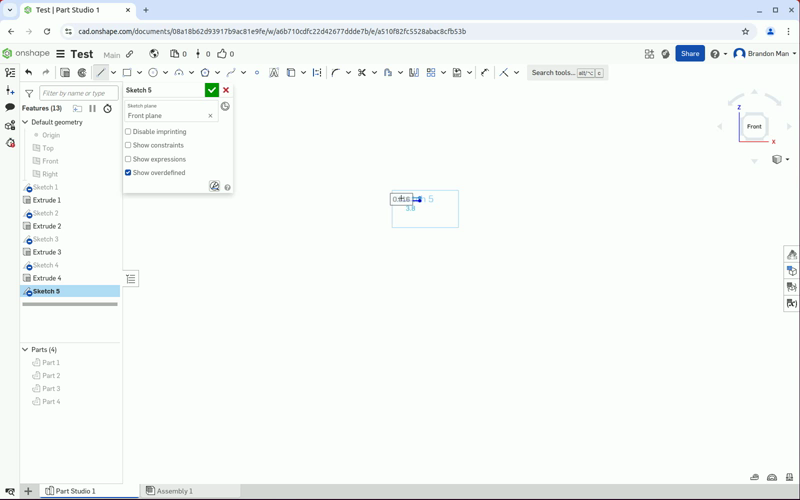
scroll(6)
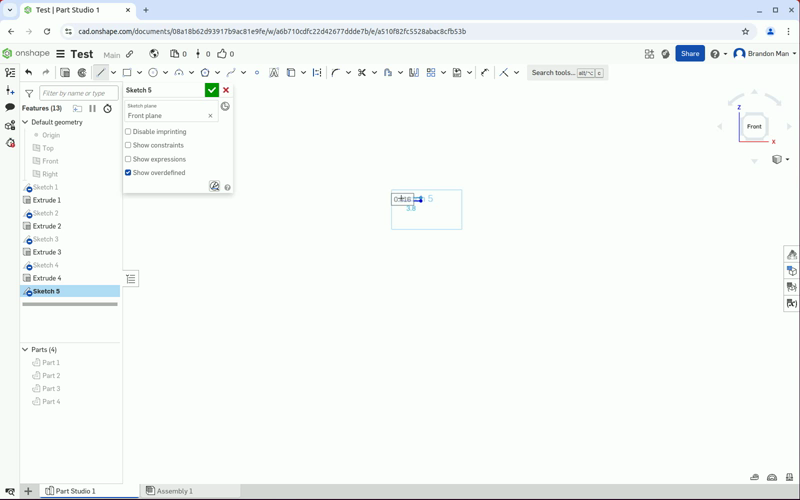
scroll(6)
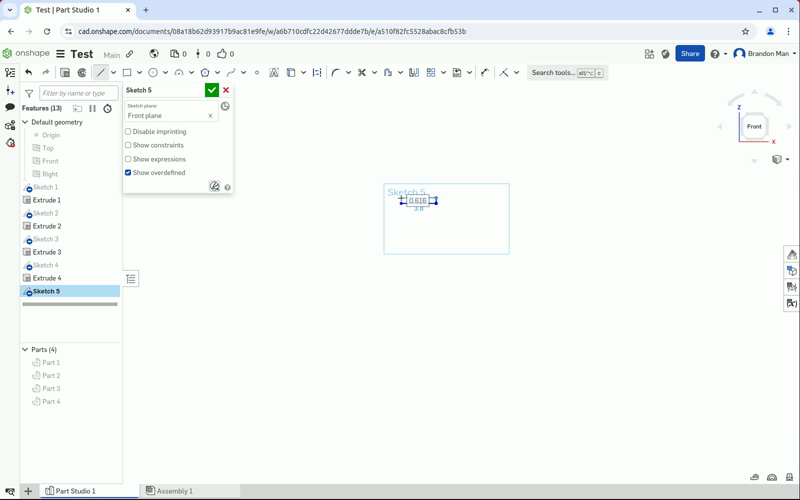
scroll(6)
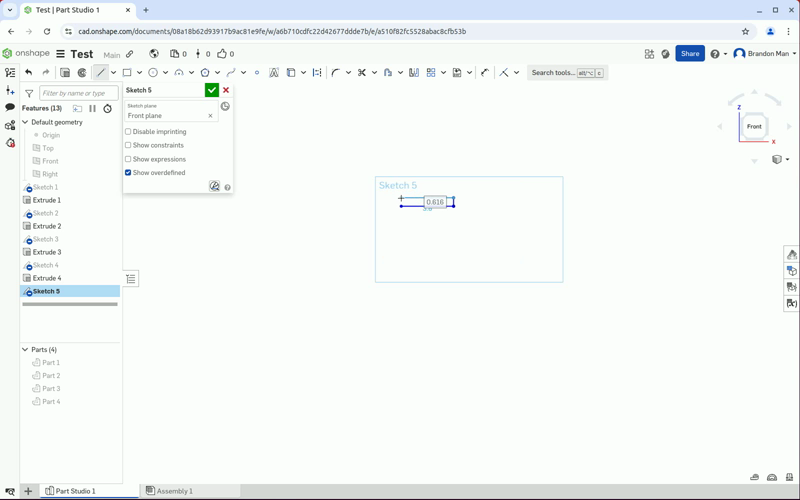
scroll(6)
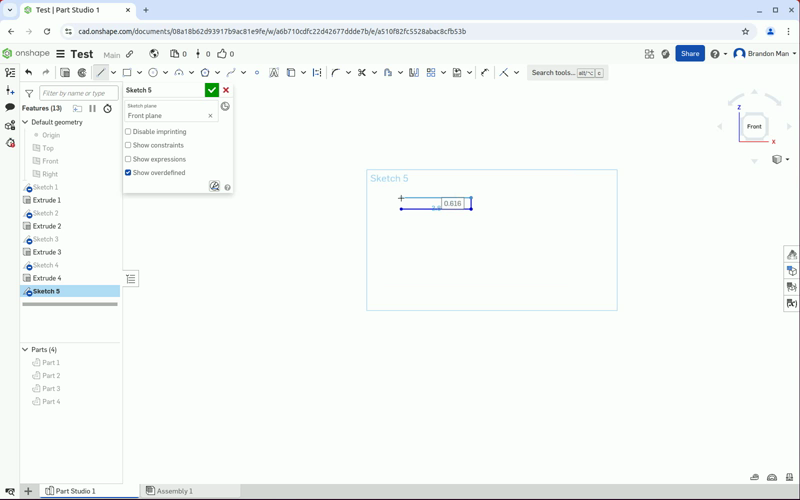
scroll(6)
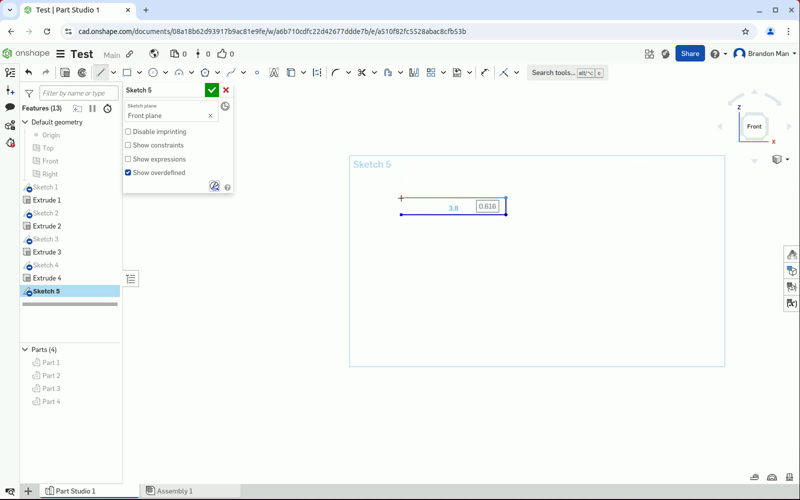
scroll(6)
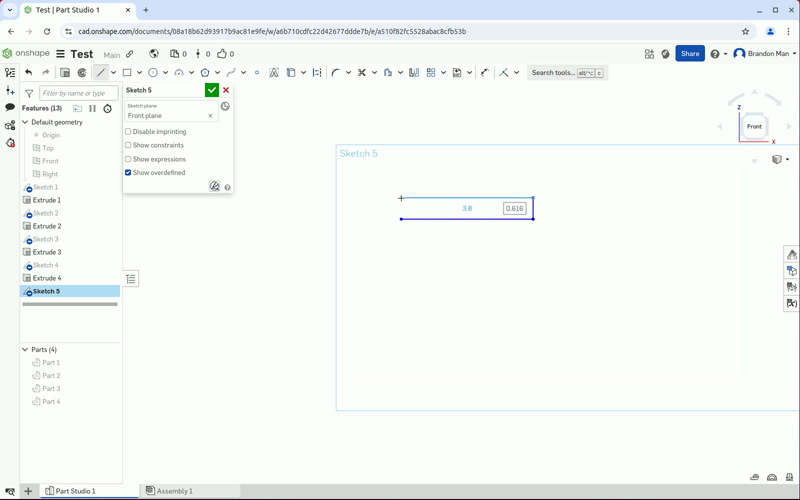
scroll(6)
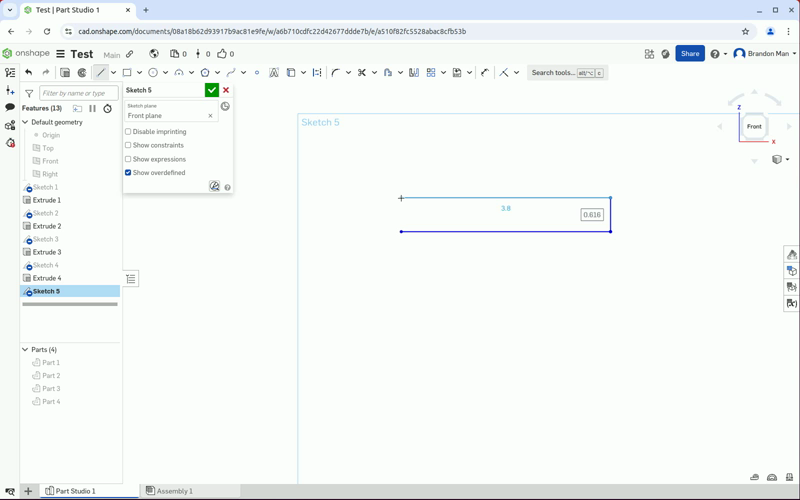
click(401, 197)
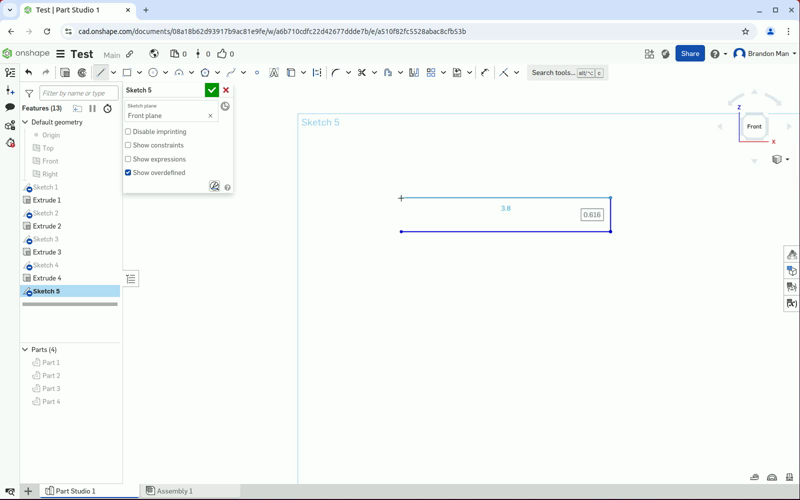
scroll(-6)
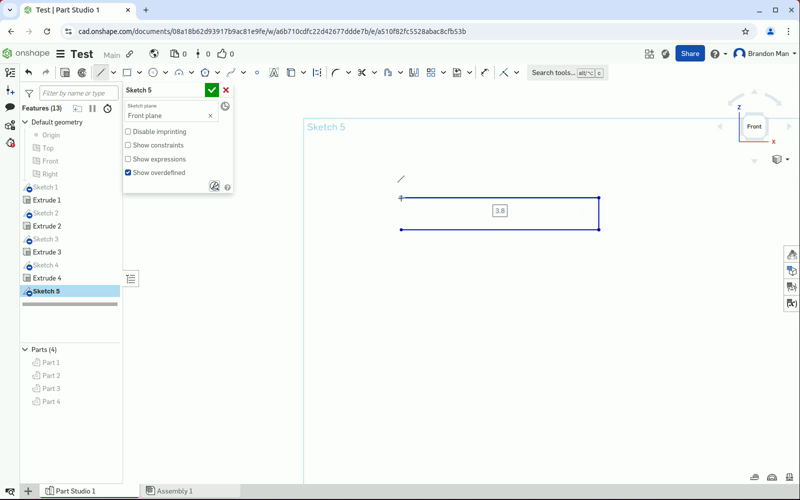
scroll(-6)
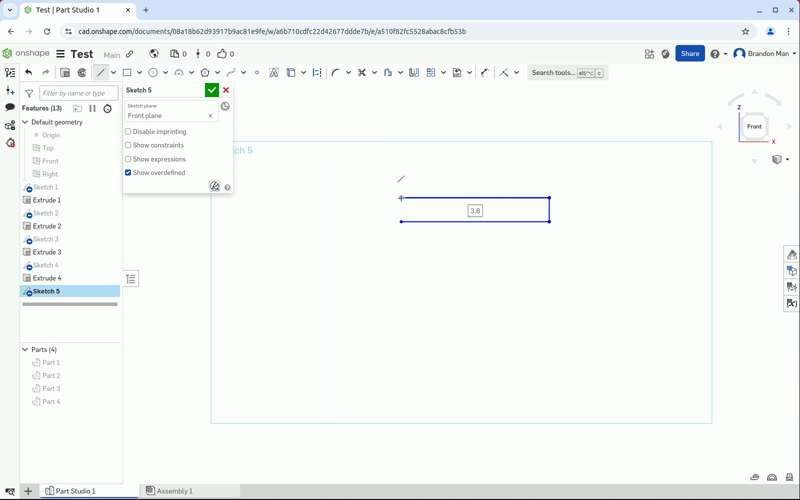
scroll(-6)
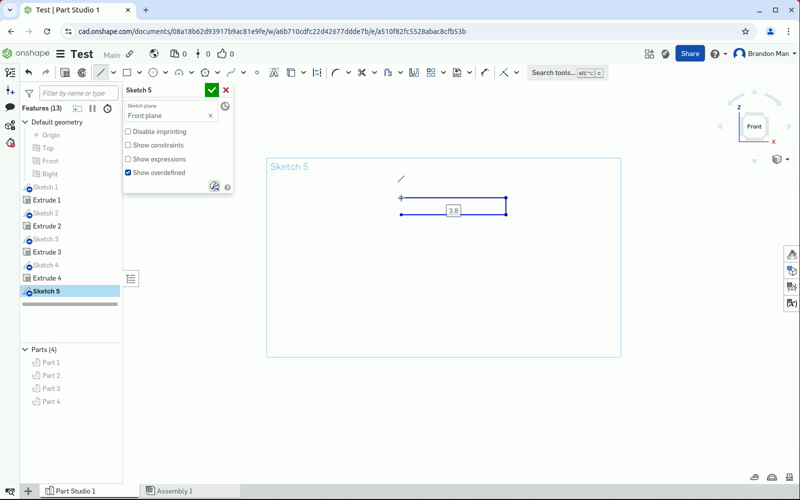
scroll(-6)
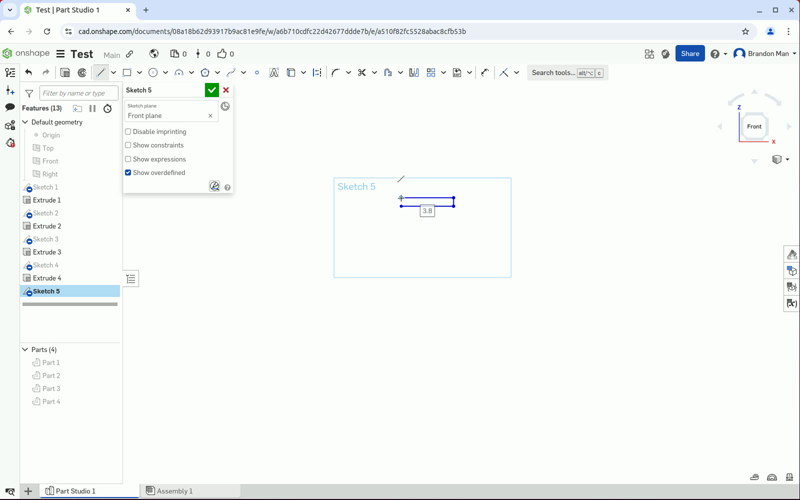
scroll(-6)
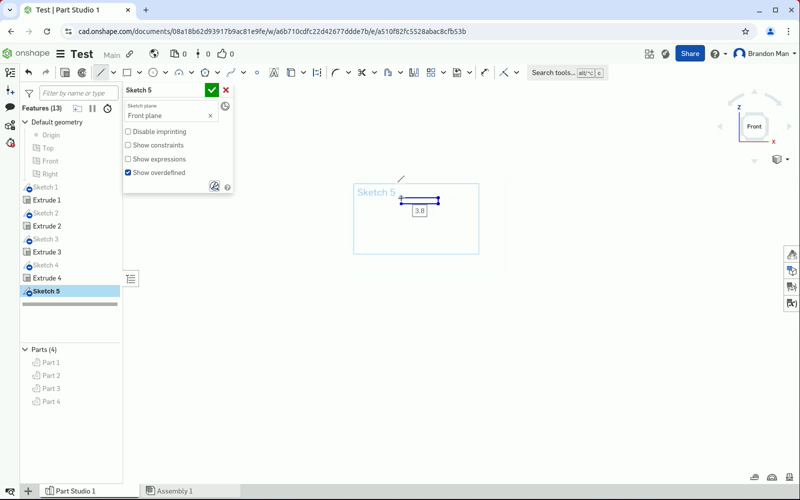
scroll(-6)
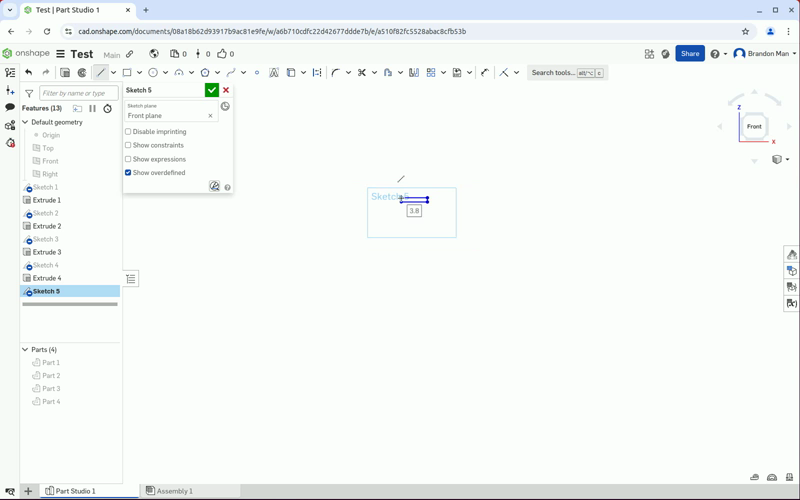
scroll(-6)
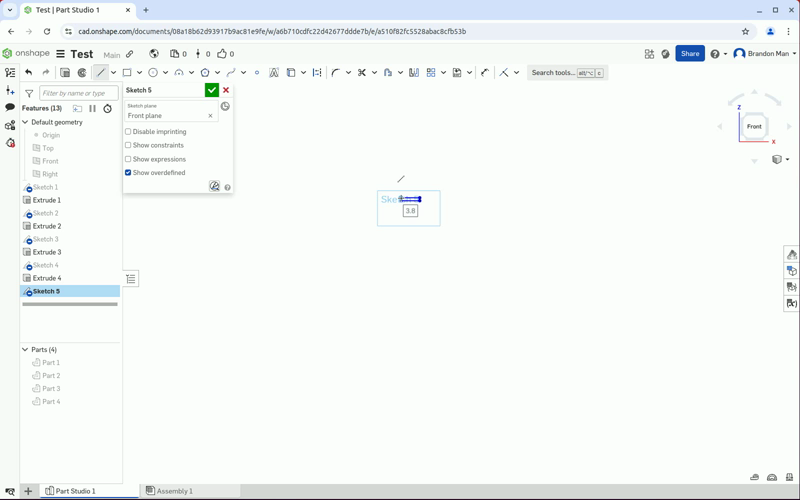
key_up(shift)
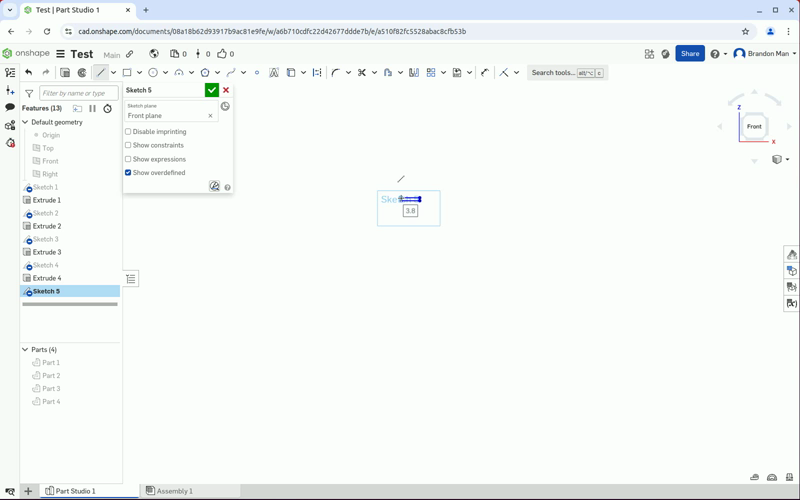
mouse_move(431, 197)
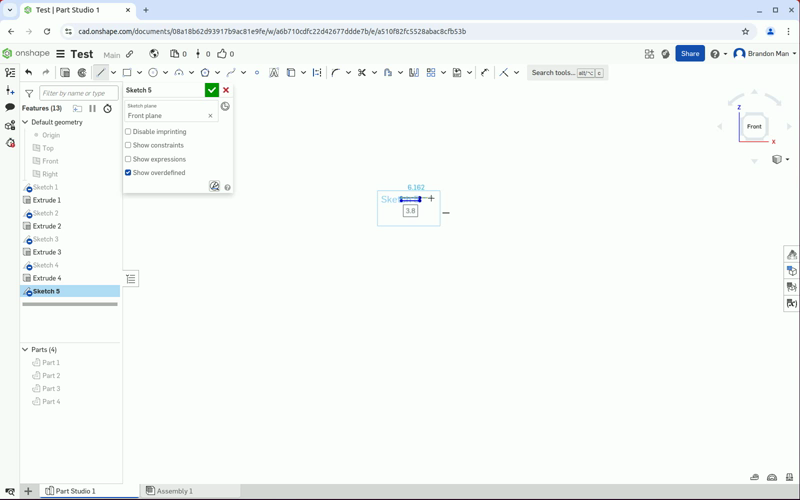
key_down(shift)
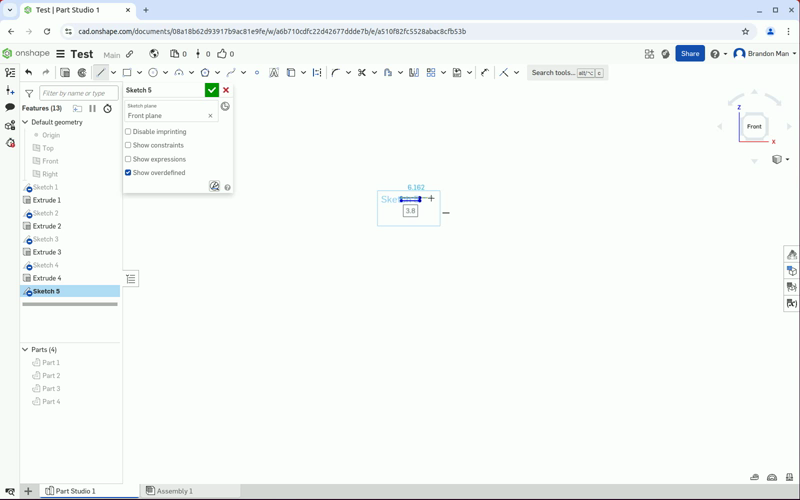
mouse_move(401, 200)
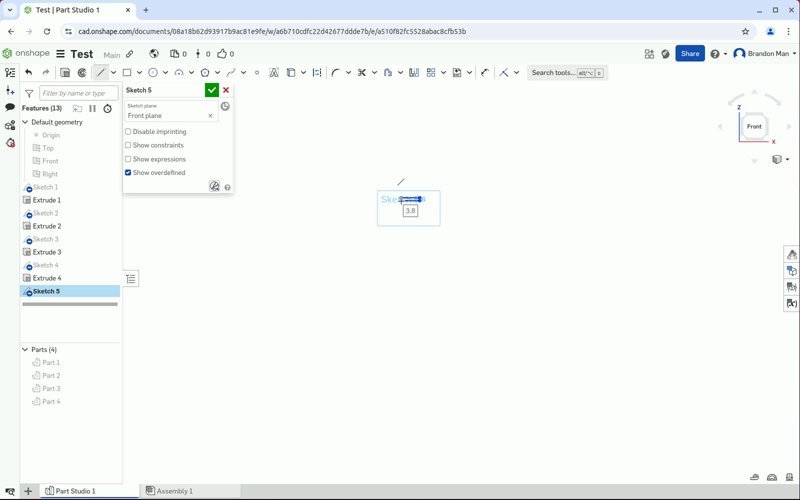
scroll(6)
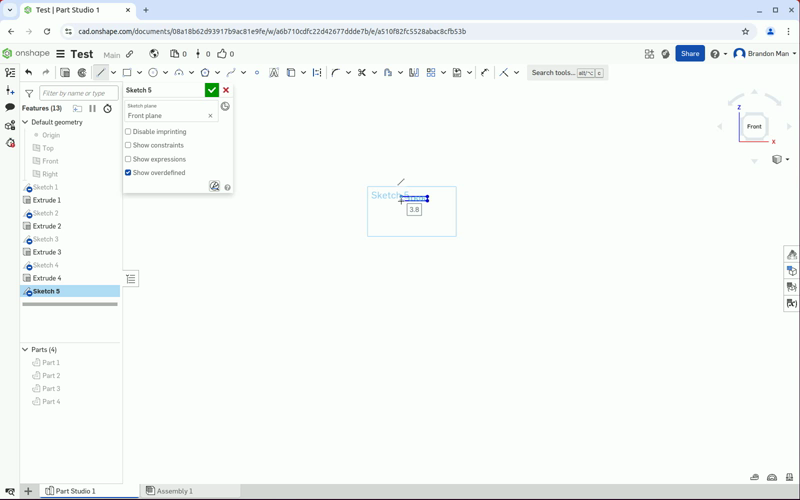
scroll(6)
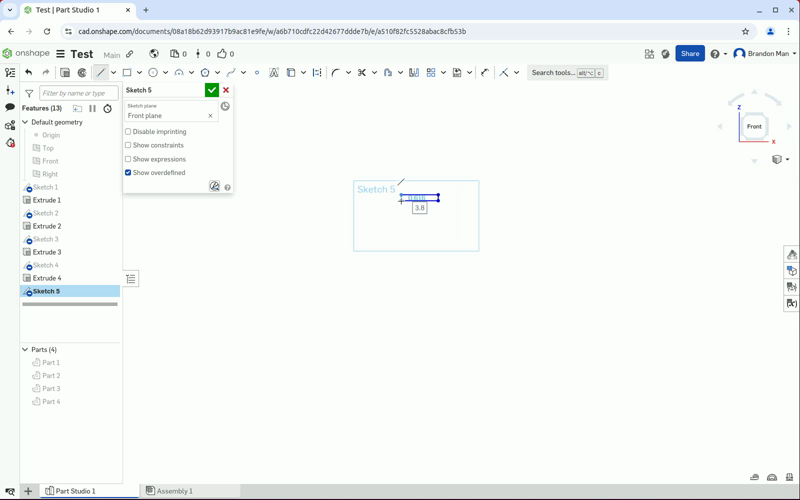
scroll(6)
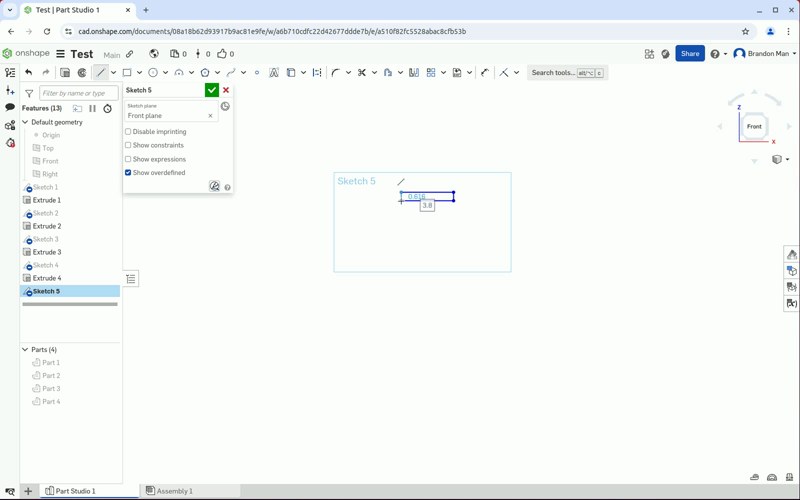
scroll(6)
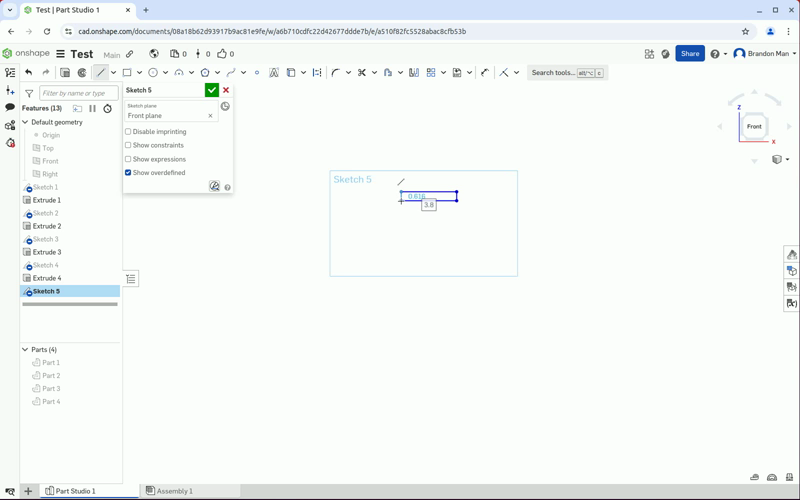
scroll(6)
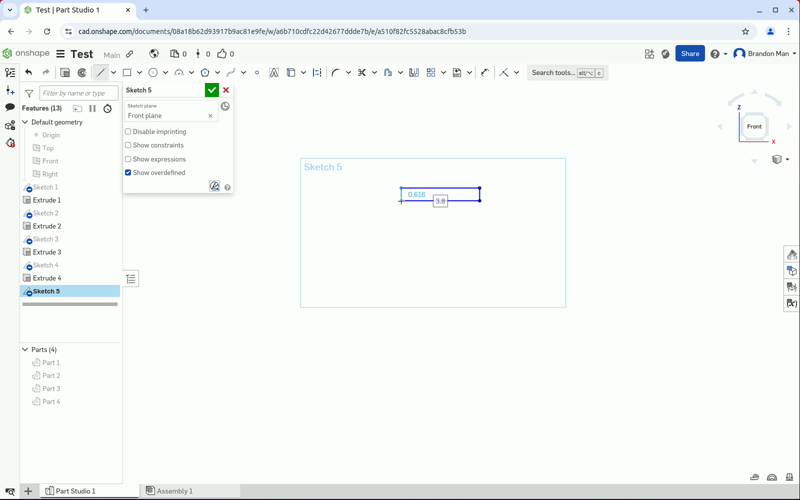
scroll(6)
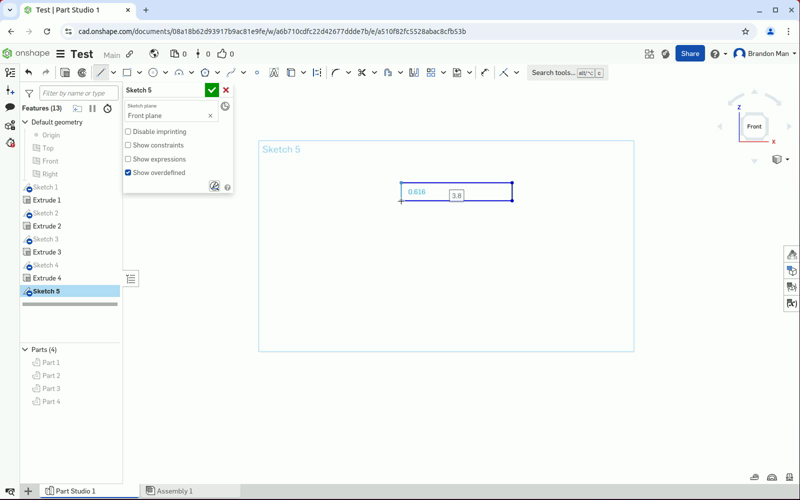
scroll(6)
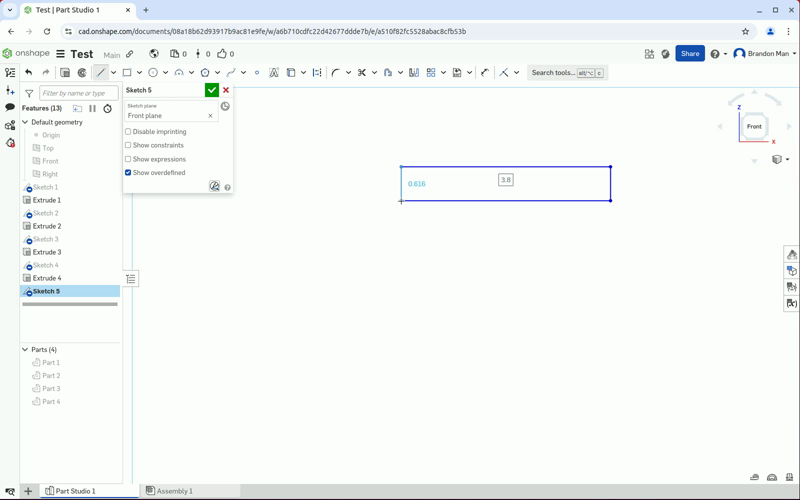
key_up(shift)
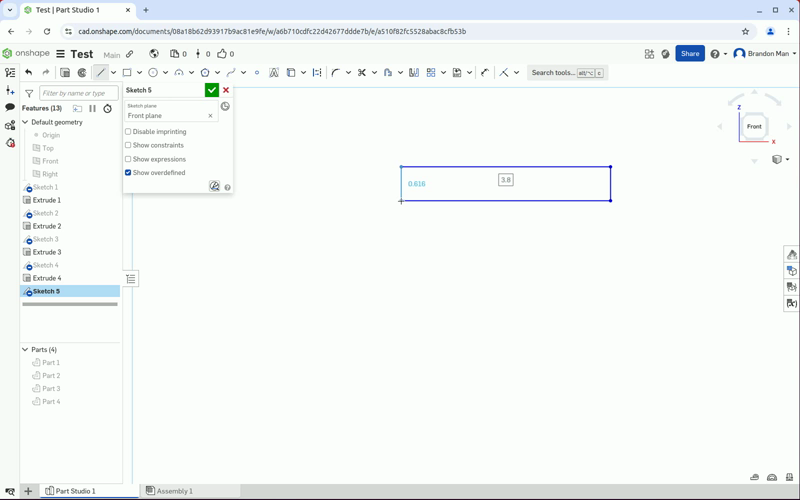
click(401, 200)
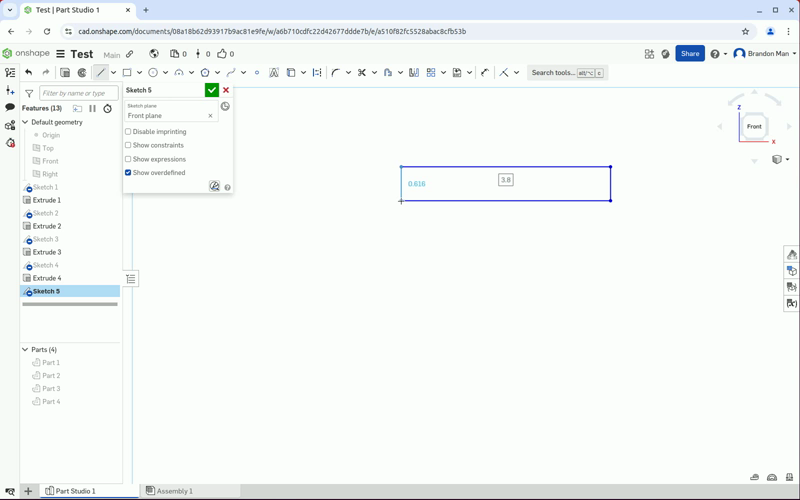
scroll(-6)
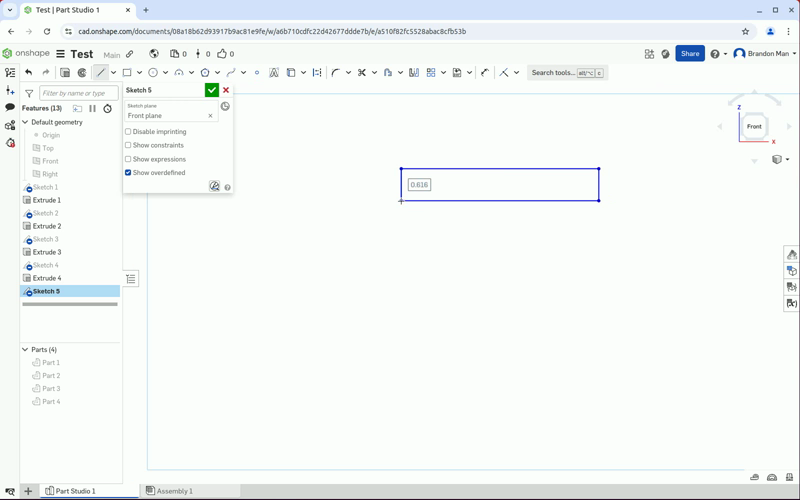
scroll(-6)
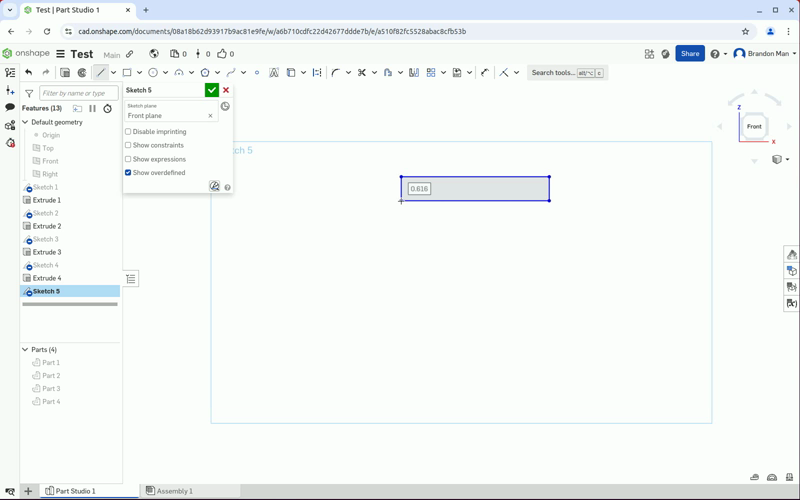
scroll(-6)
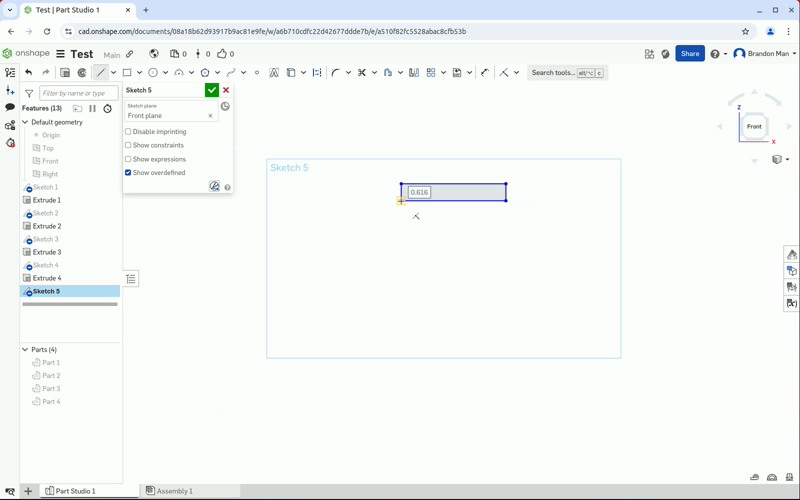
scroll(-6)
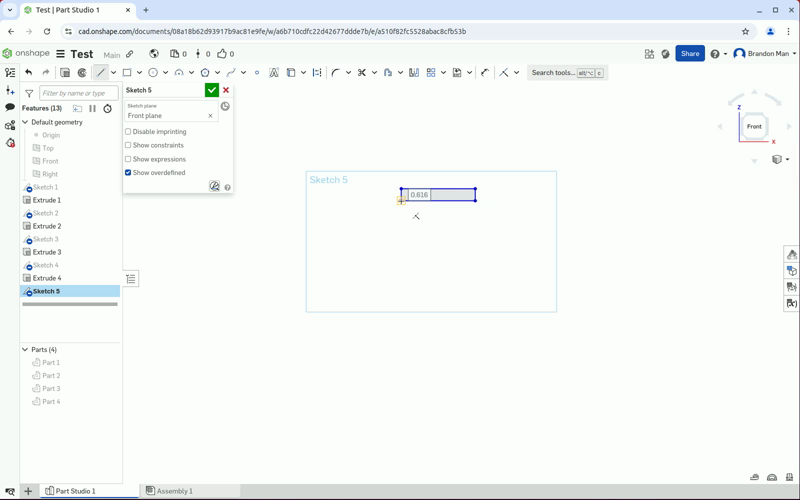
scroll(-6)
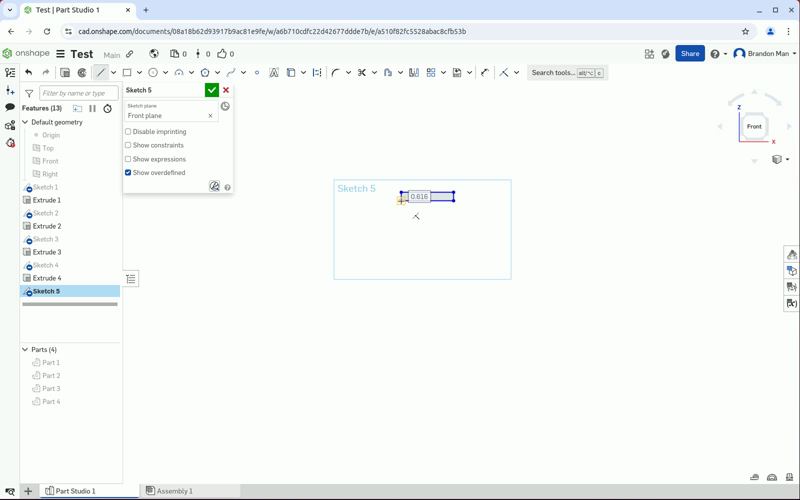
scroll(-6)
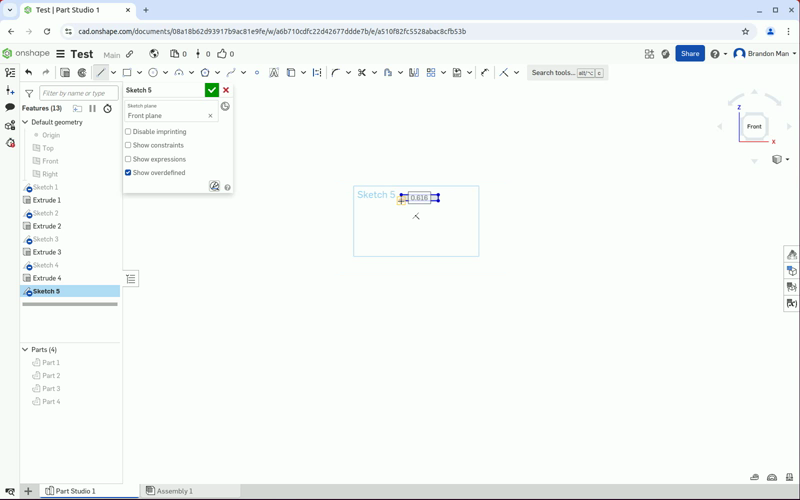
scroll(-6)
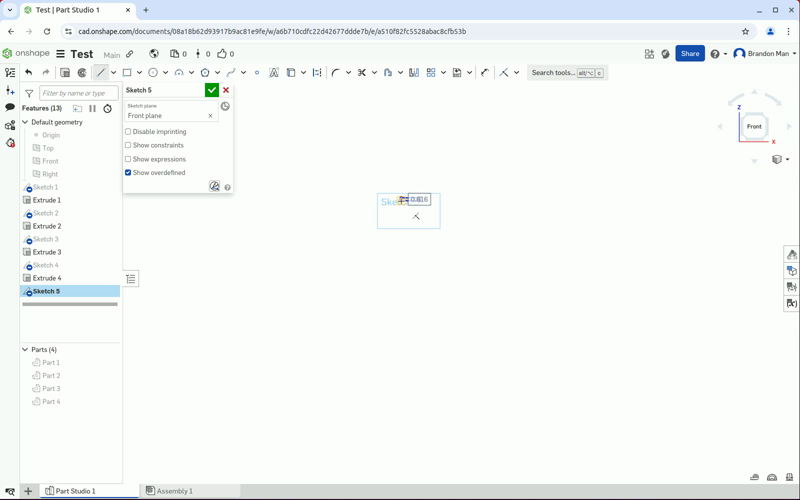
key(esc)
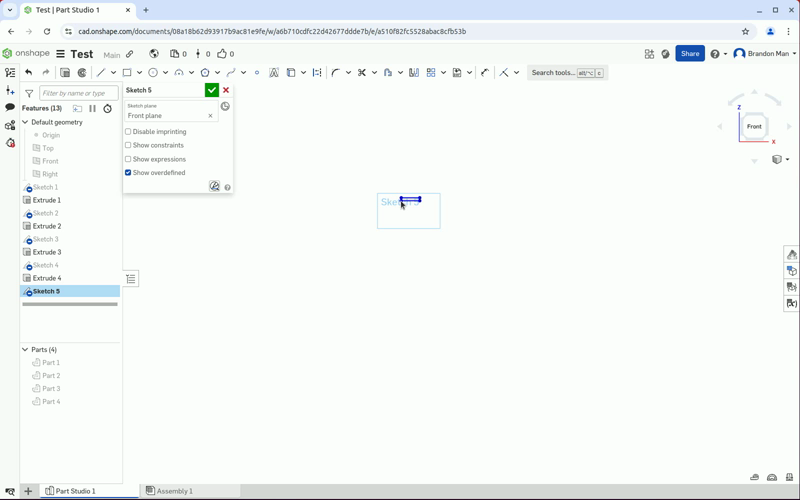
mouse_move(414, 198)
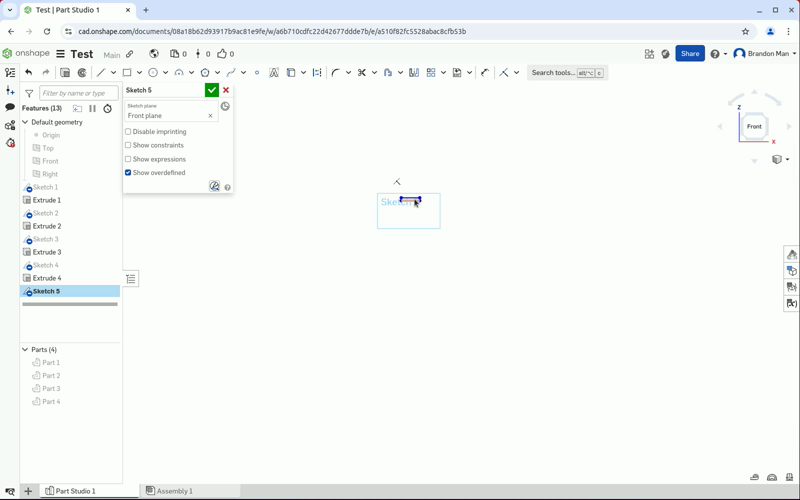
scroll(6)
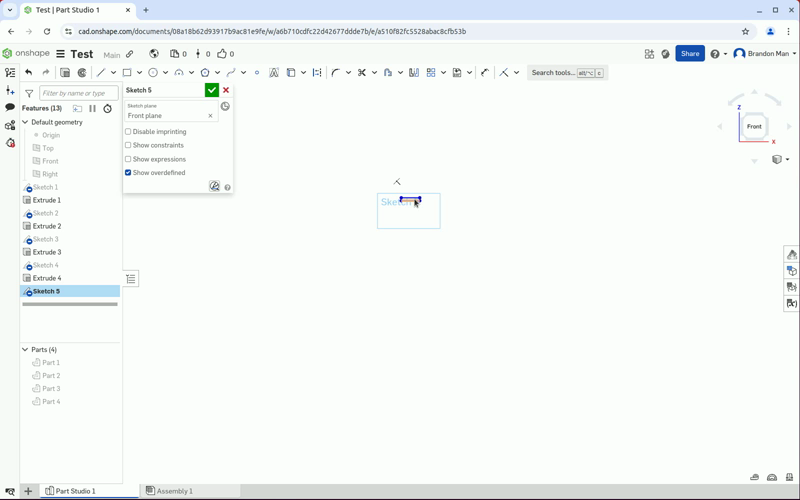
scroll(6)
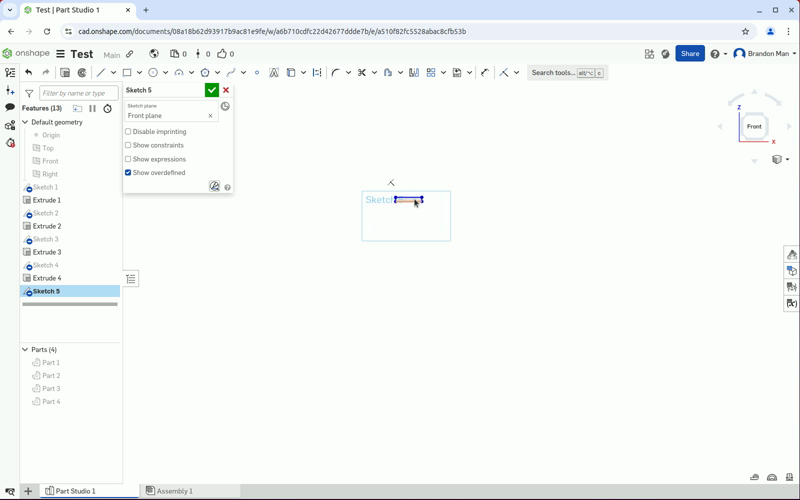
scroll(6)
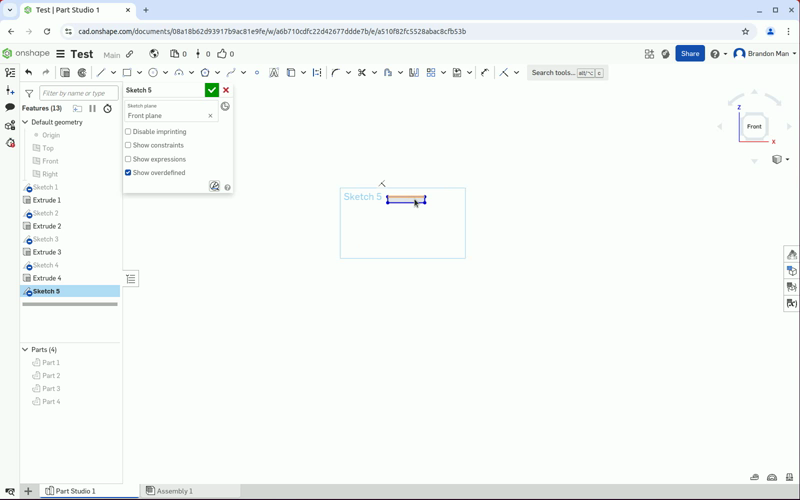
scroll(6)
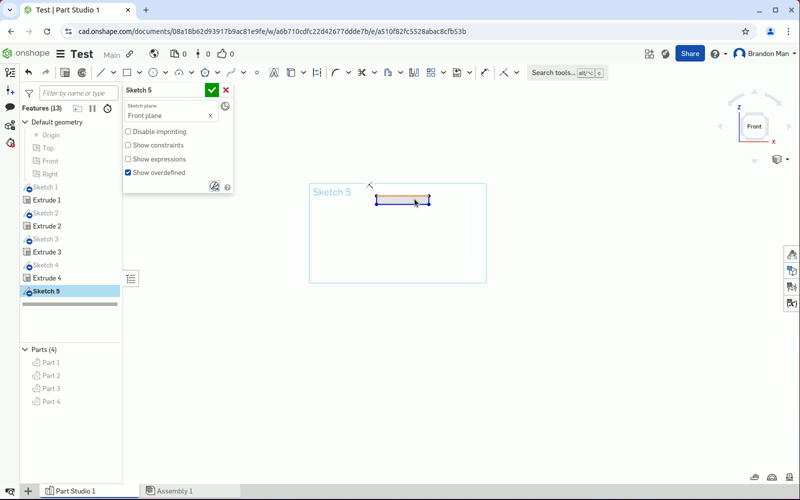
scroll(6)
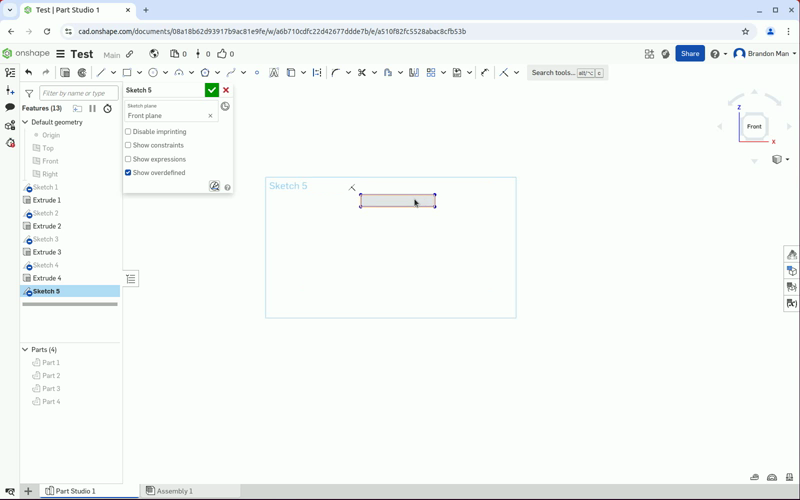
scroll(6)
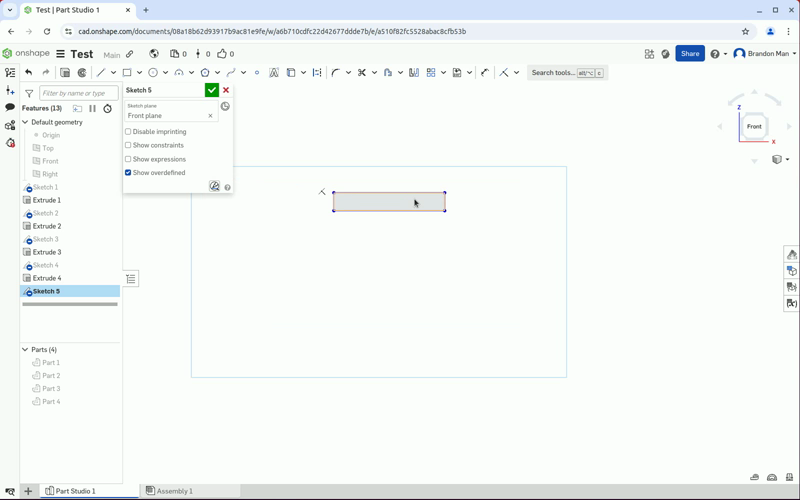
scroll(6)
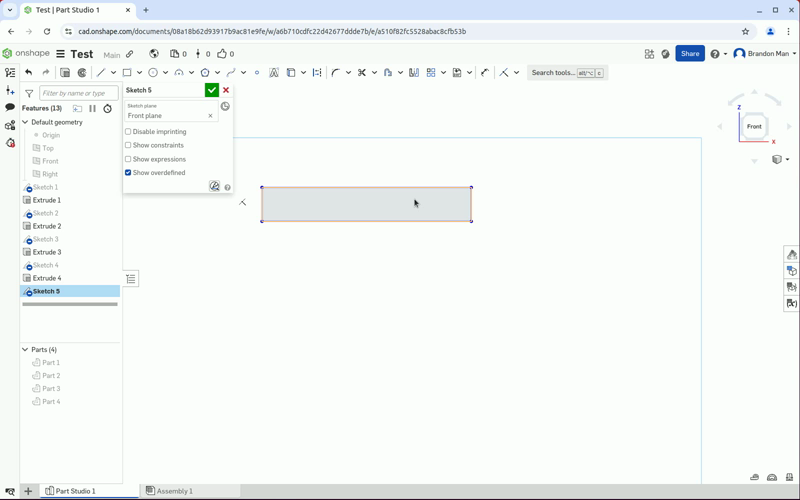
click(414, 198)
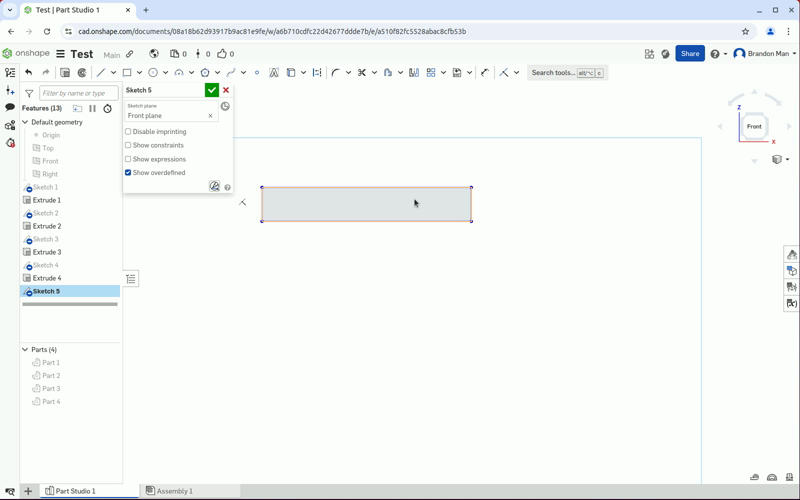
scroll(-6)
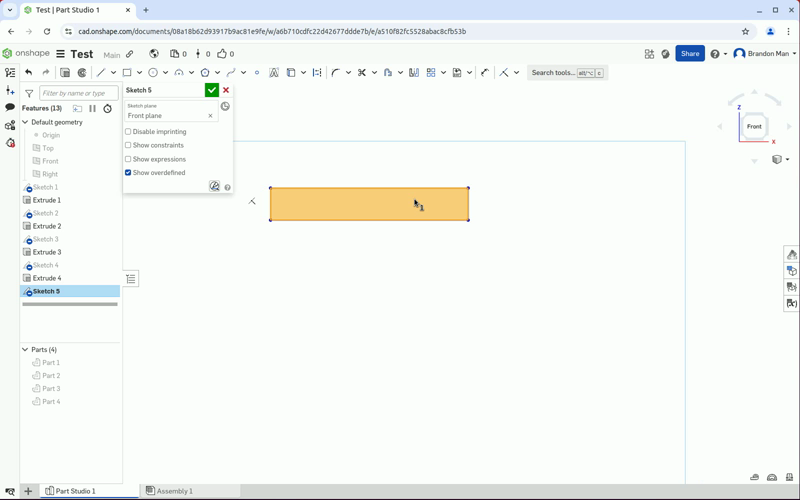
scroll(-6)
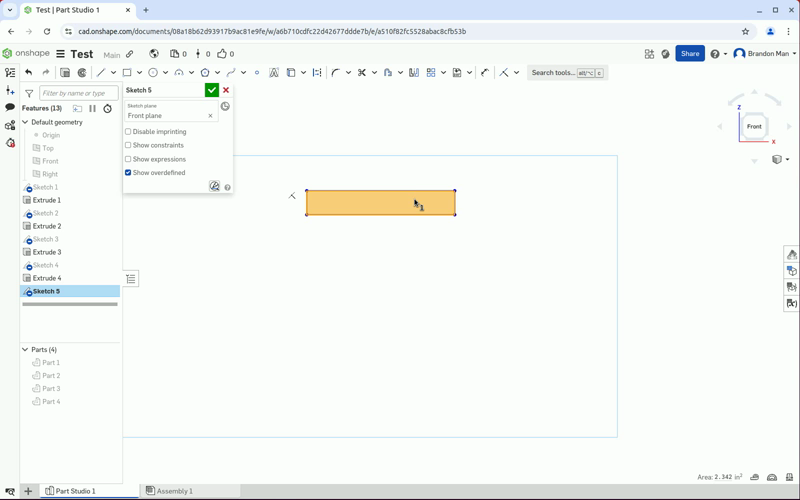
scroll(-6)
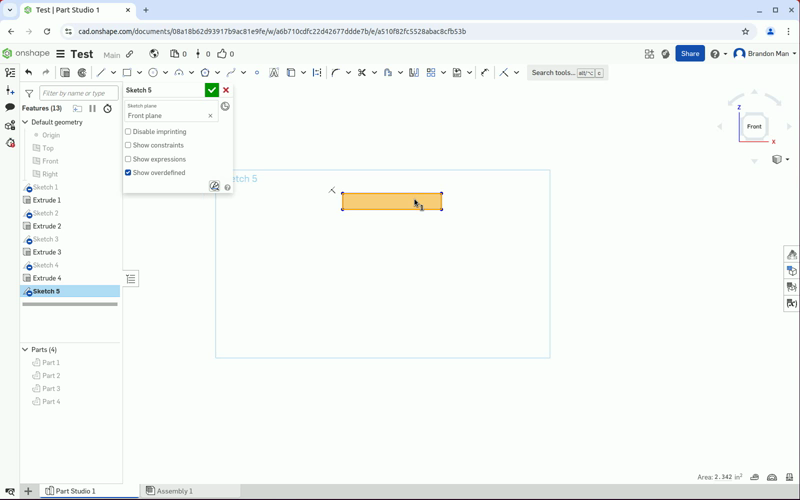
scroll(-6)
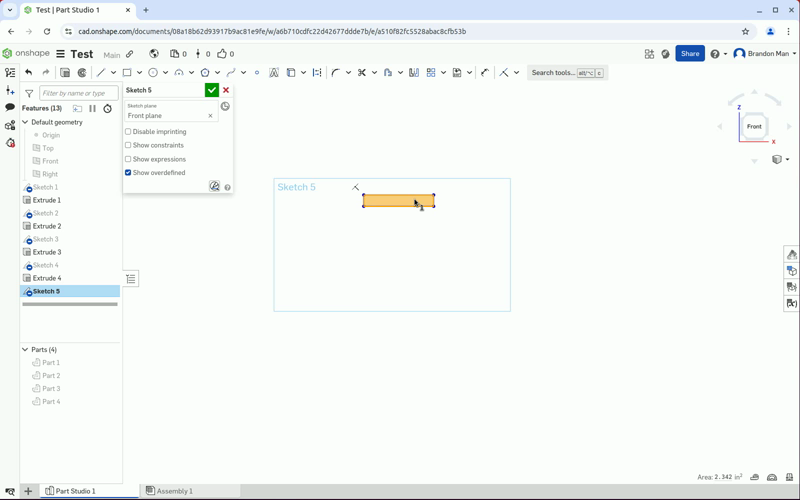
scroll(-6)
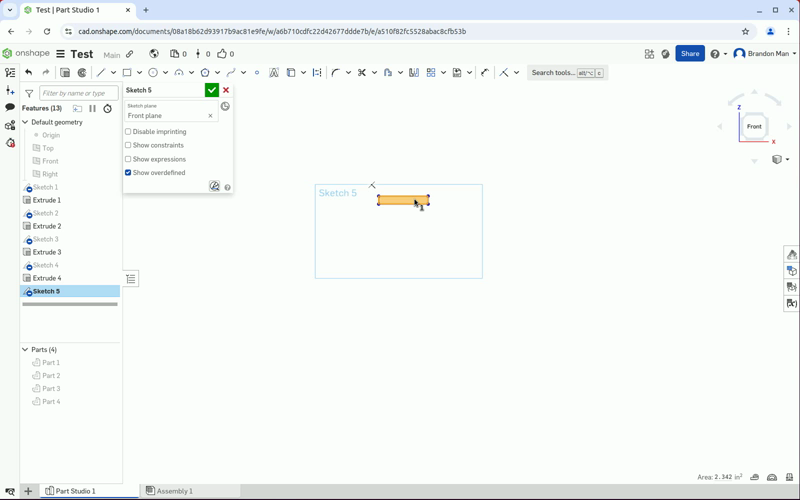
scroll(-6)
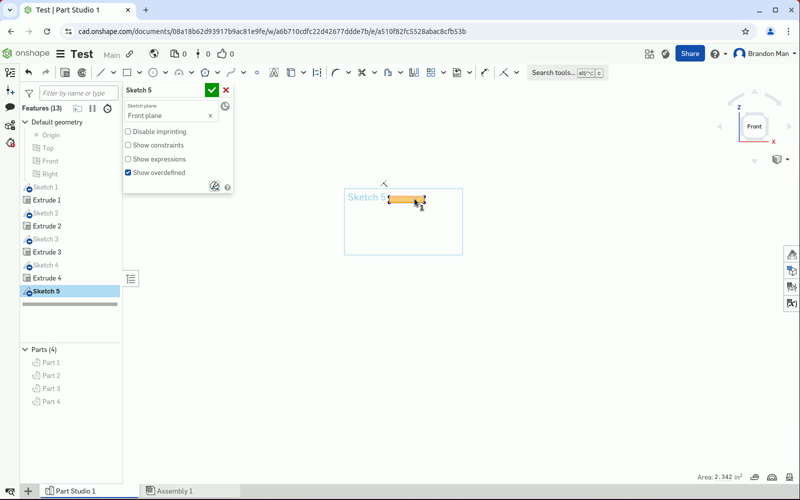
scroll(-6)
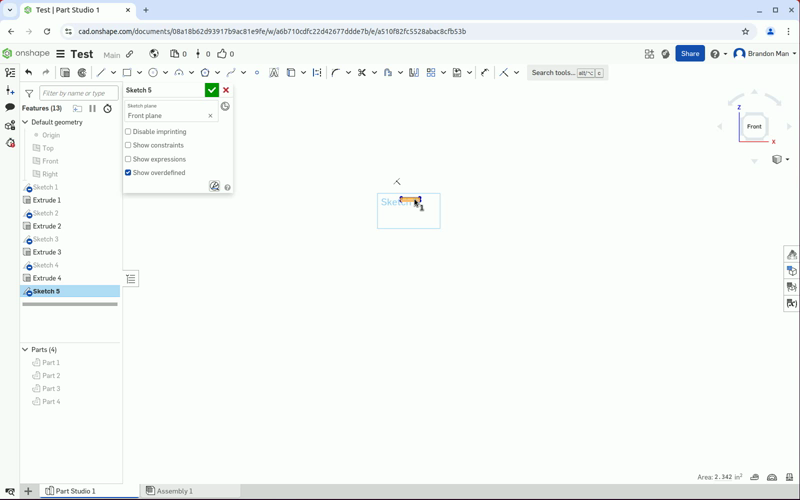
mouse_move(73, 352)
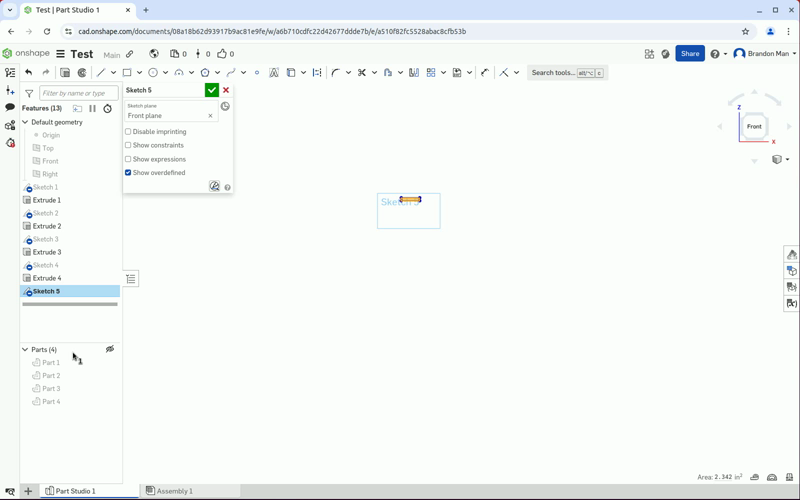
key(shift+y)
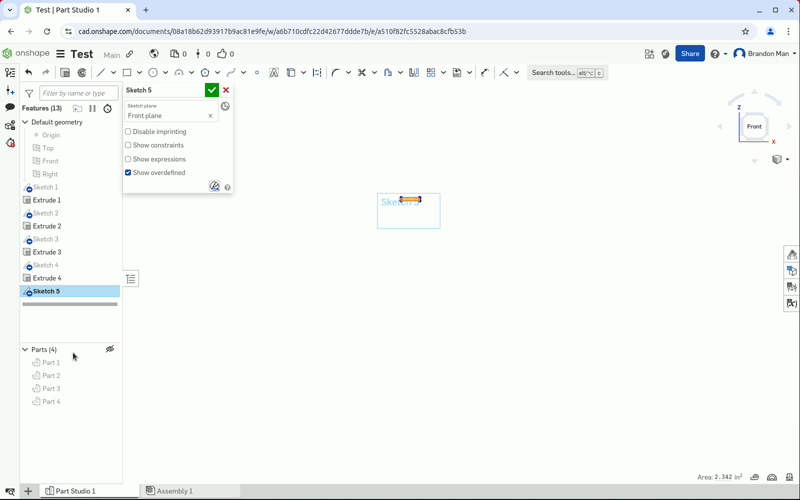
key(shift+e)
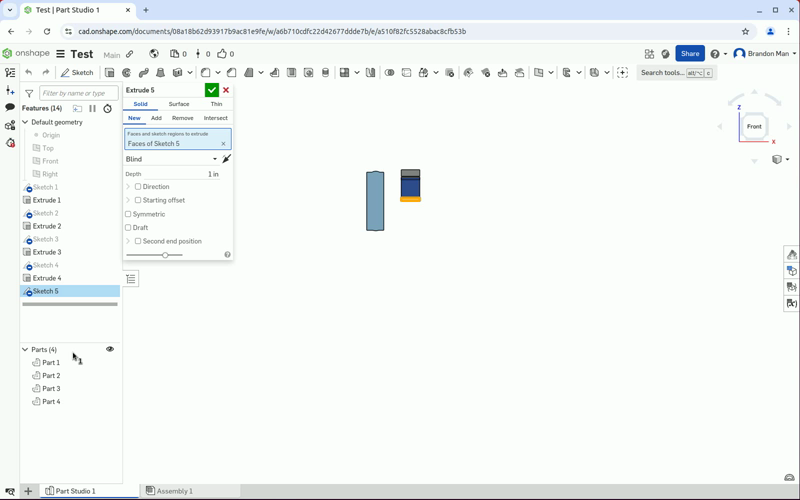
mouse_move(143, 106)
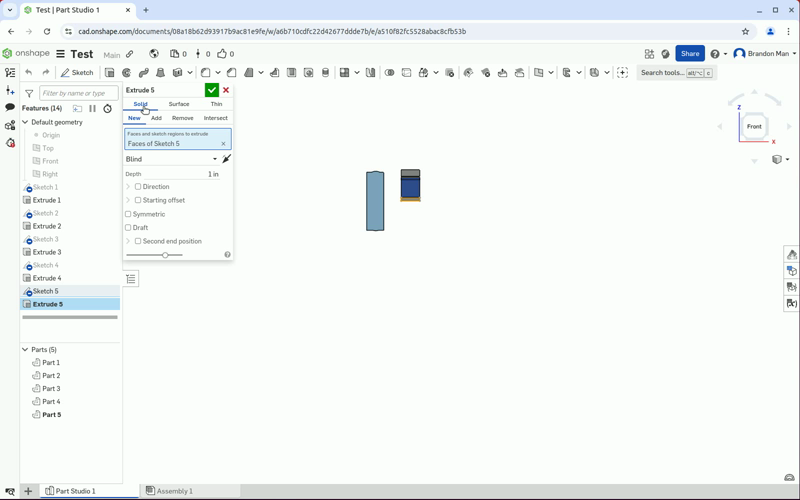
click(143, 106)
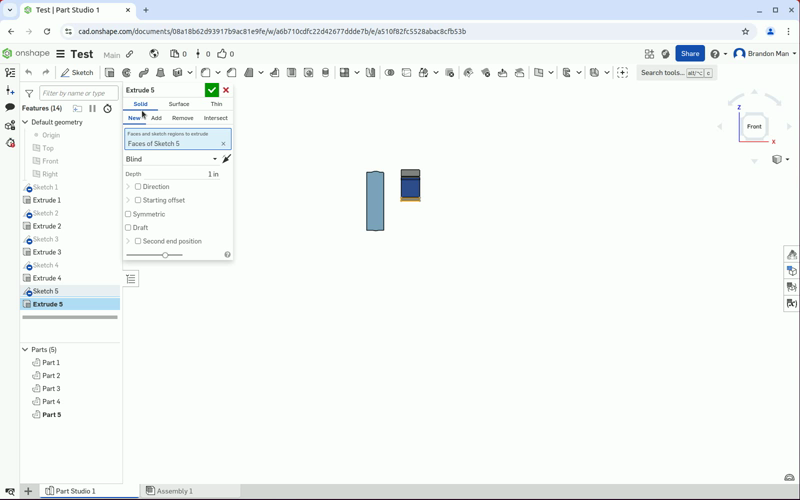
mouse_move(137, 120)
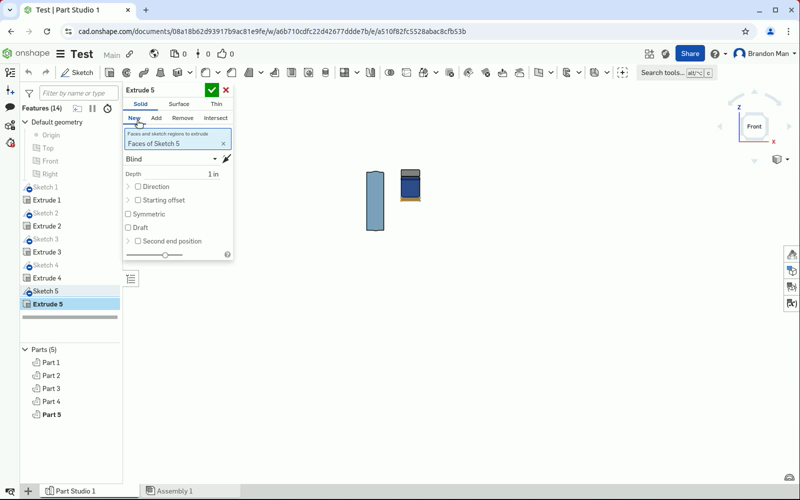
click(137, 120)
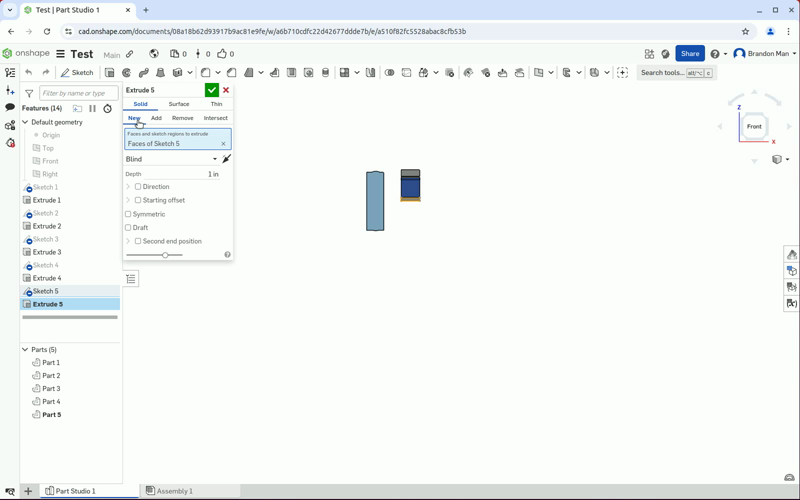
key(tab, 4)
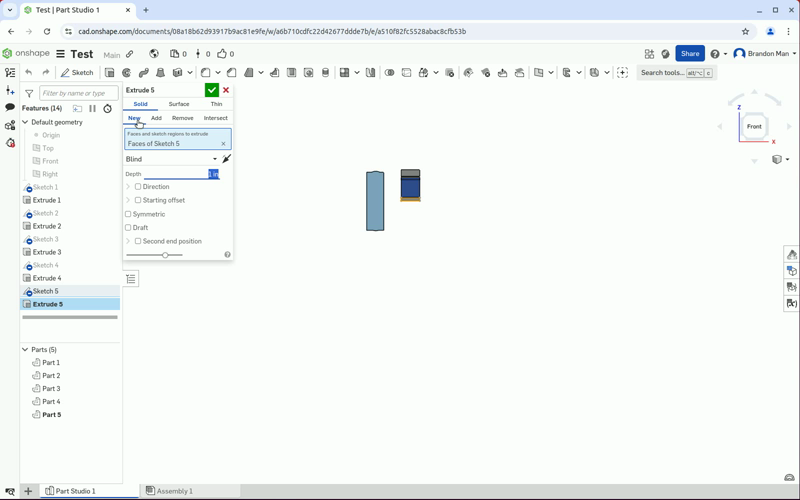
text(1.204)
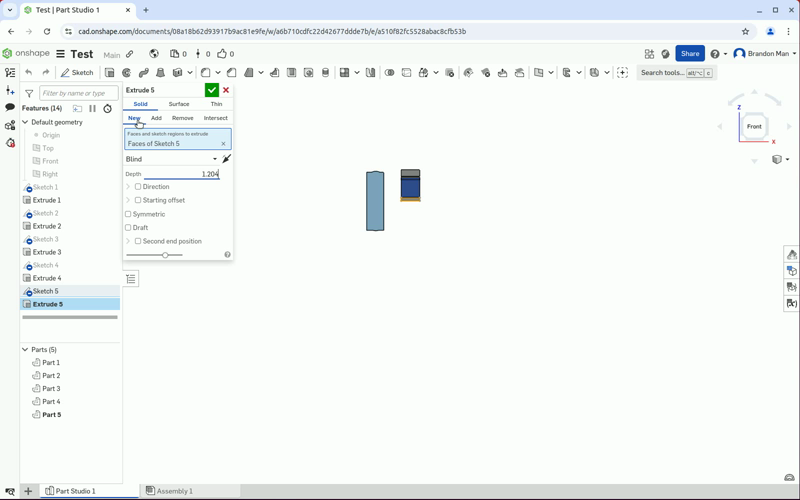
key(enter)
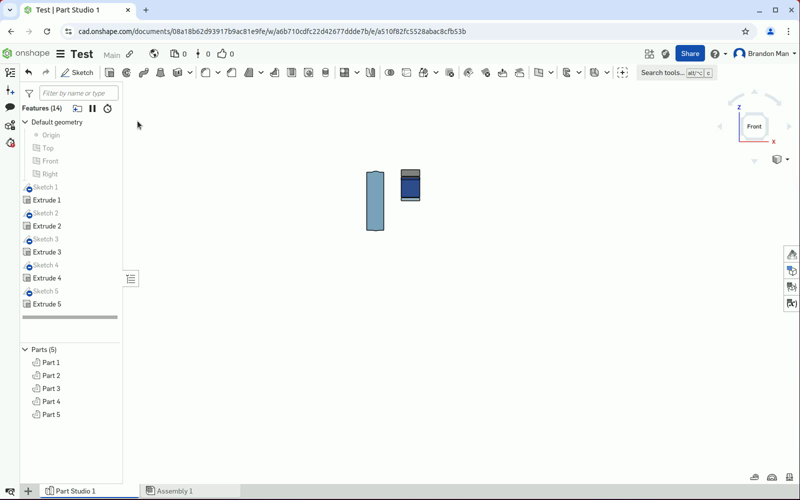
key(shift+h)
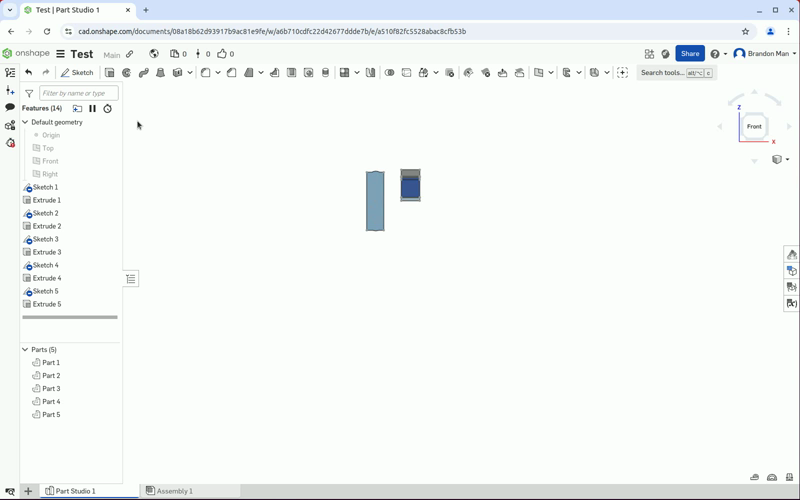
key(shift+h)
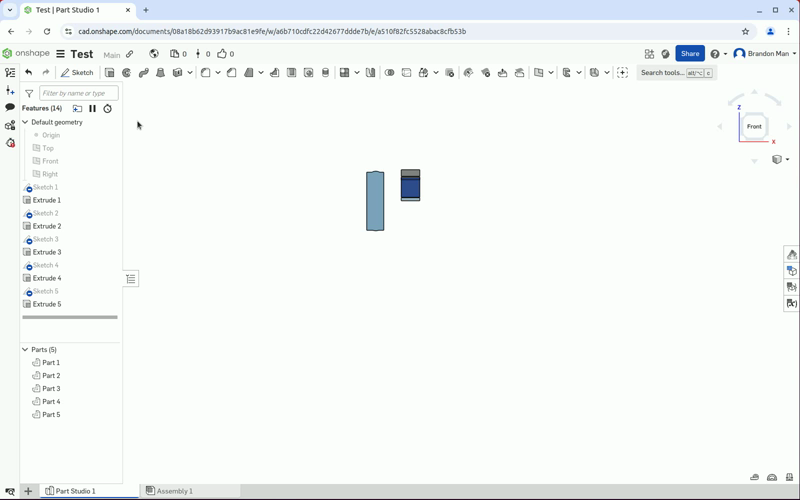
mouse_move(73, 189)
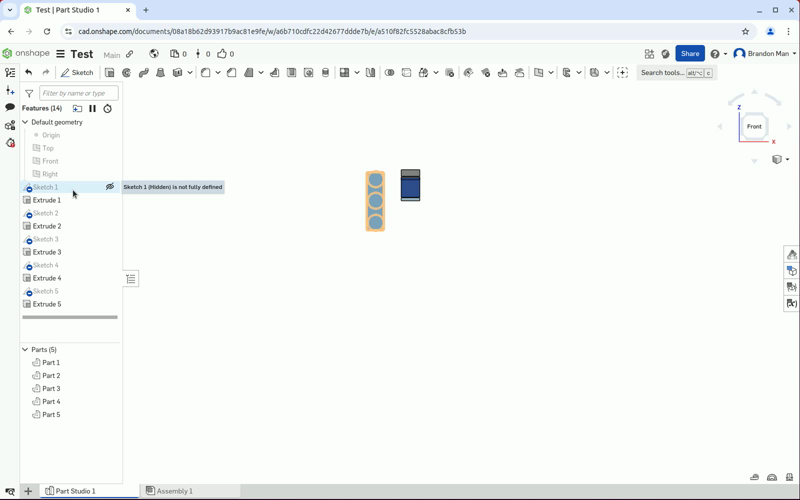
click(73, 189)
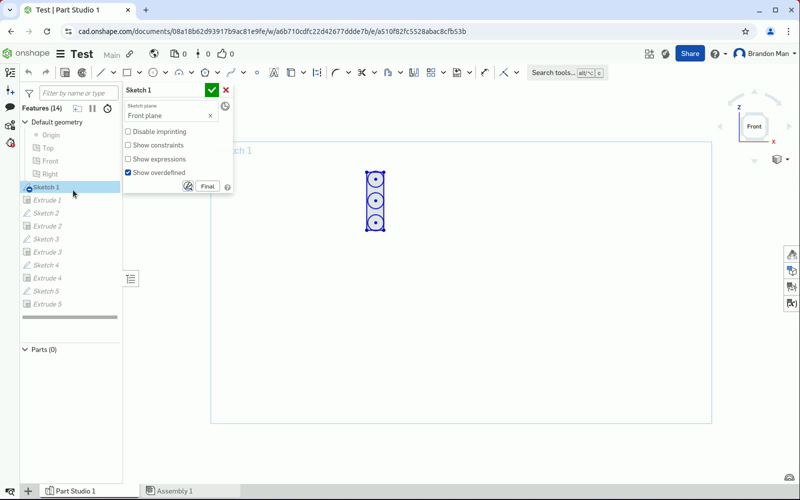
mouse_move(229, 92)
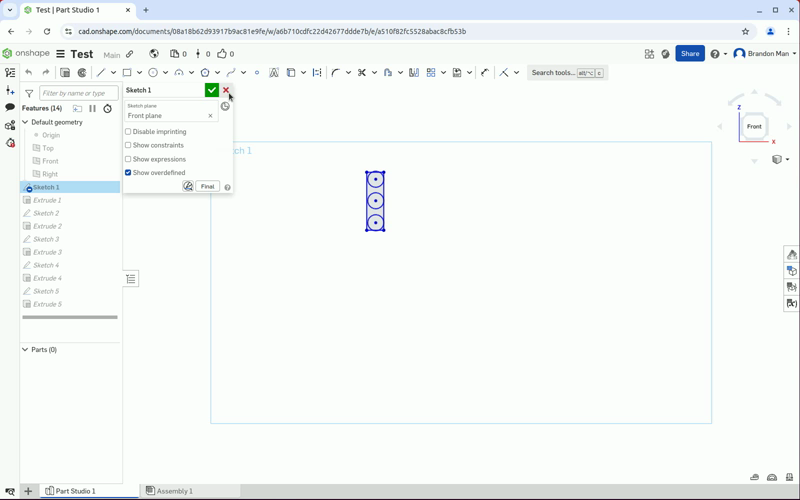
click(229, 92)
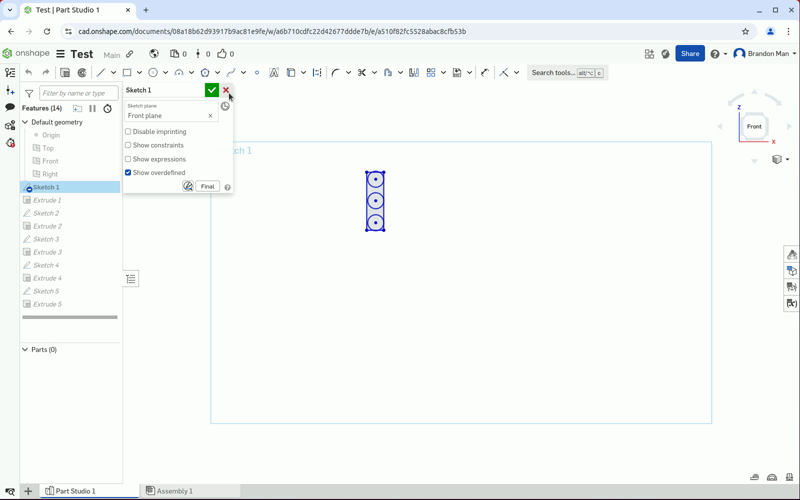
key(shift+s)
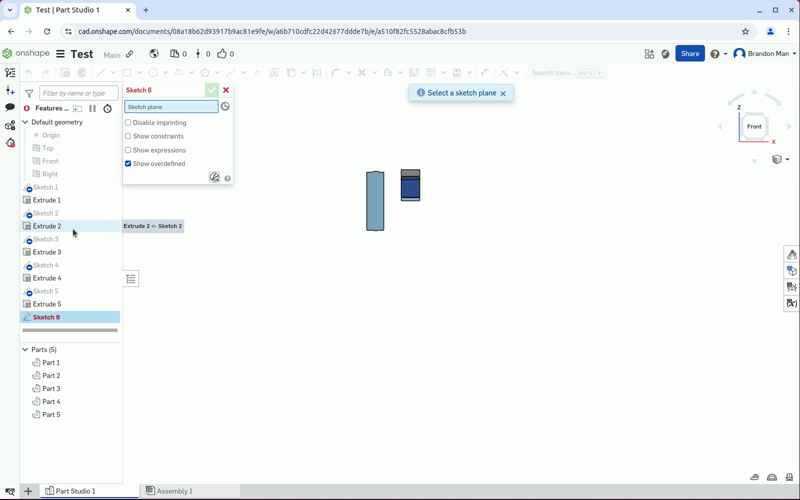
scroll(3)
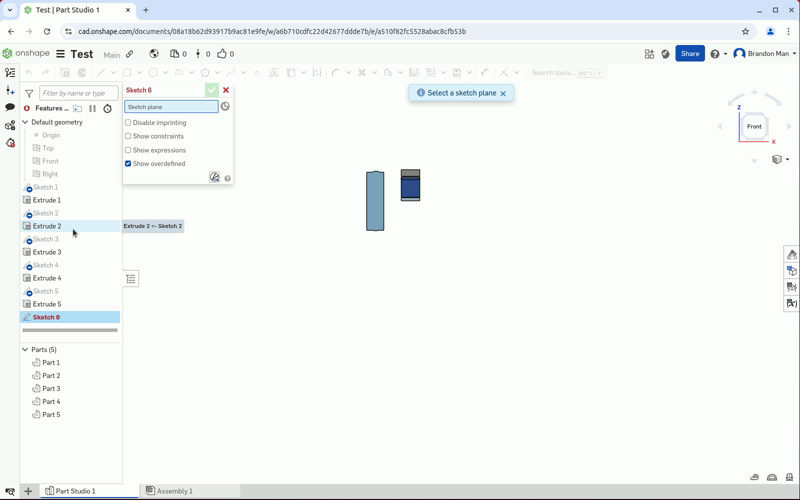
mouse_move(73, 163)
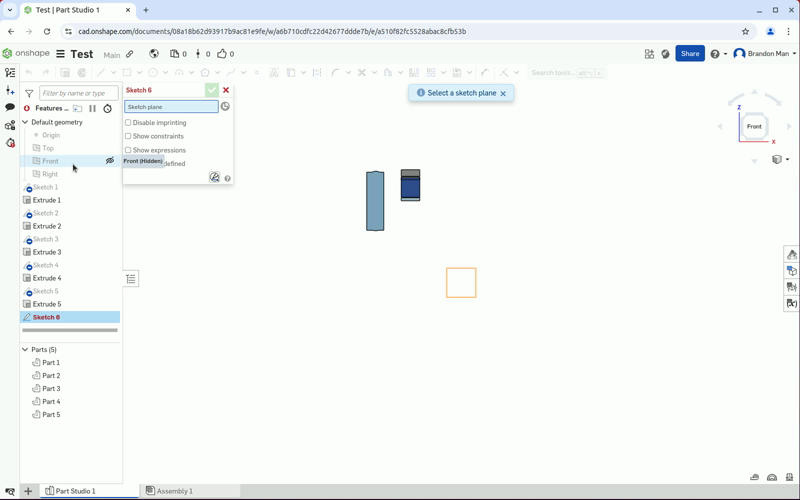
click(73, 163)
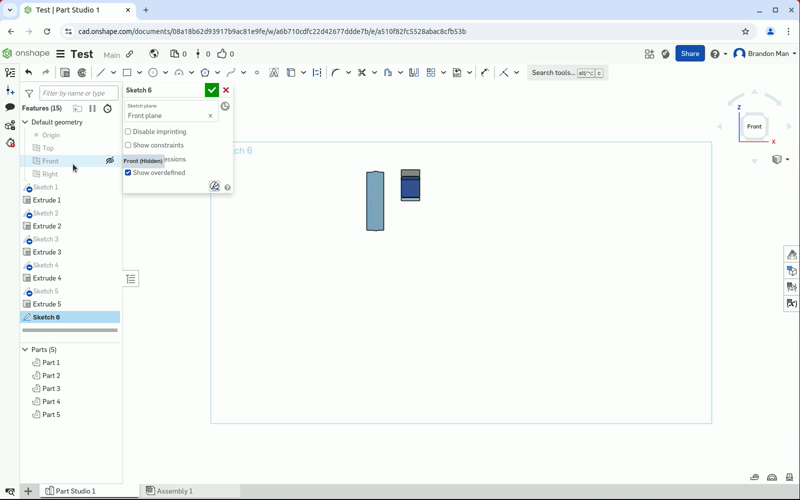
mouse_move(73, 352)
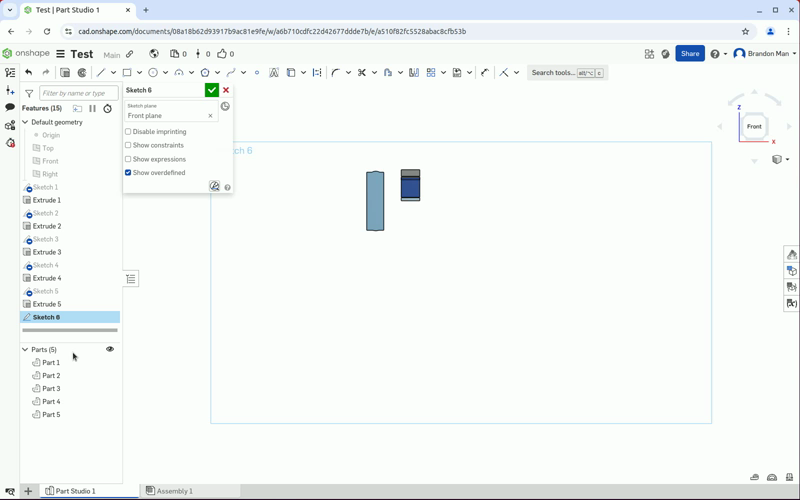
key(y)
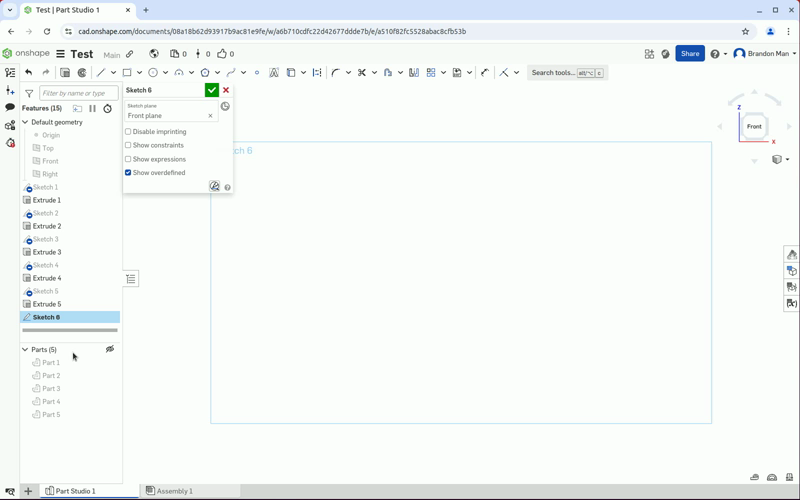
key(l)
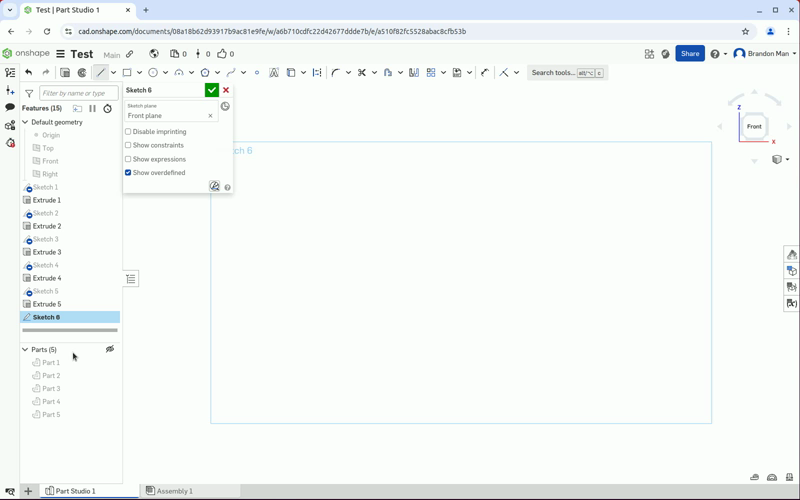
key_down(shift)
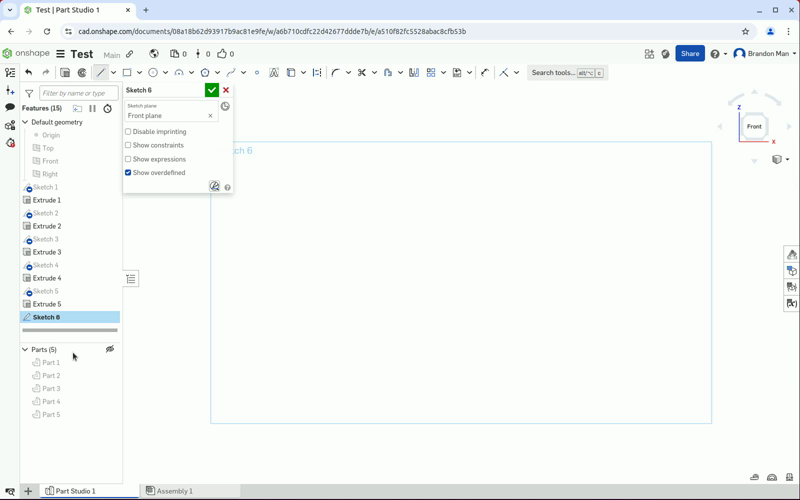
mouse_move(401, 218)
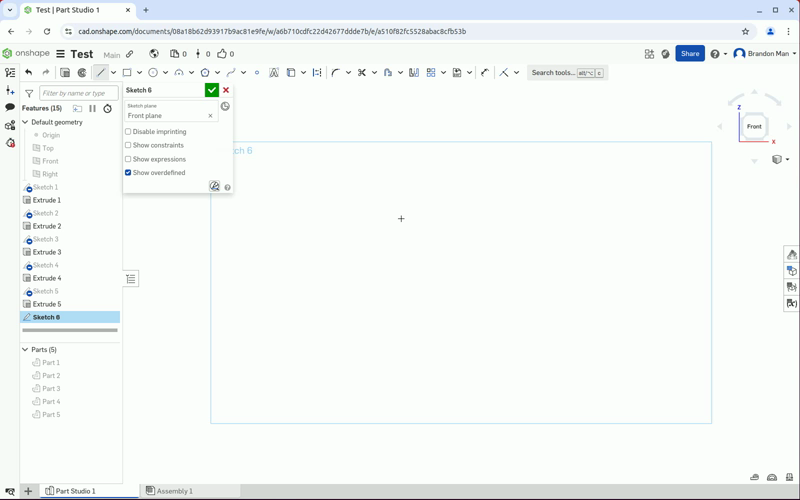
click(401, 218)
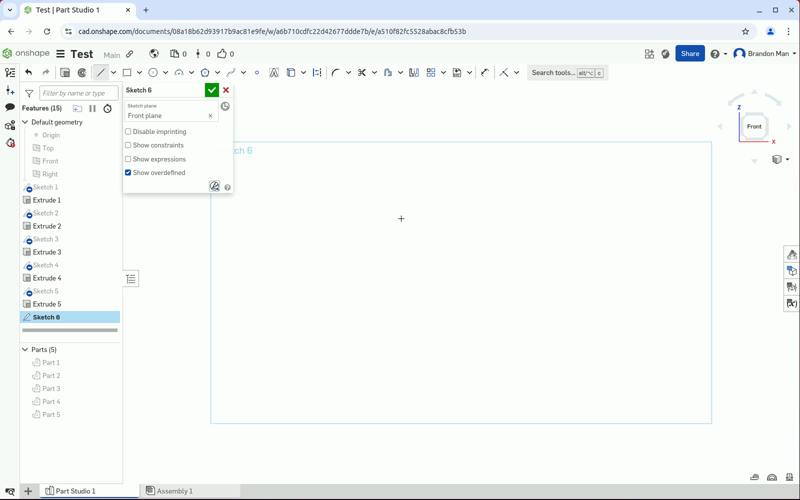
key_up(shift)
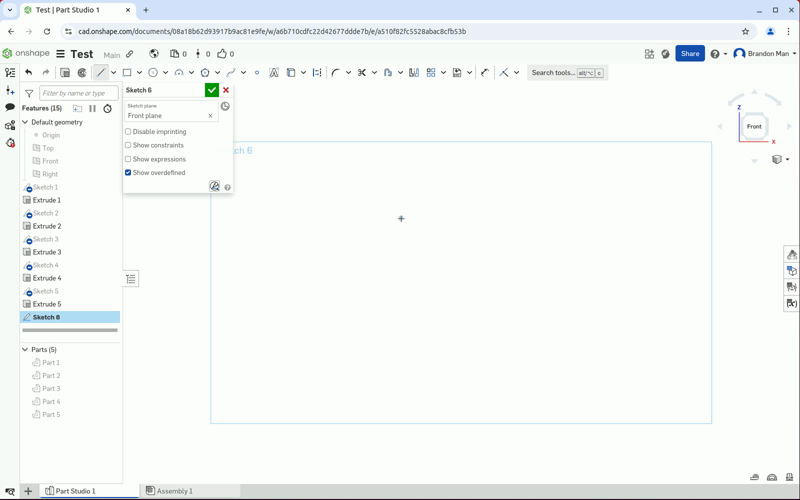
key_down(shift)
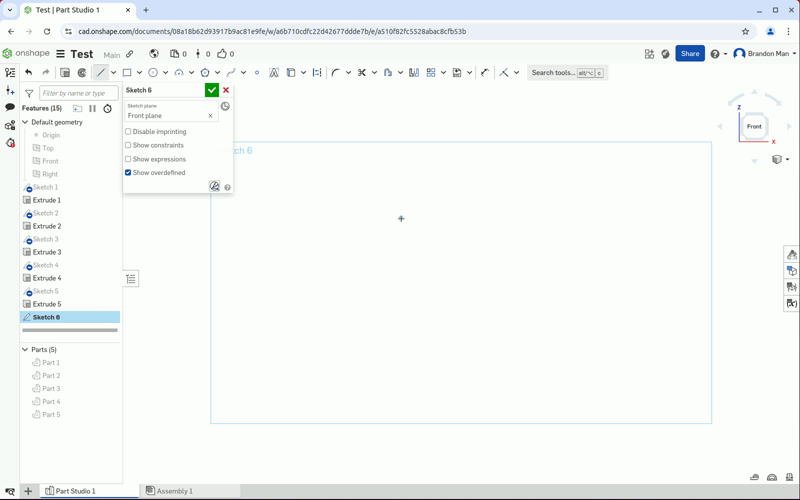
mouse_move(431, 218)
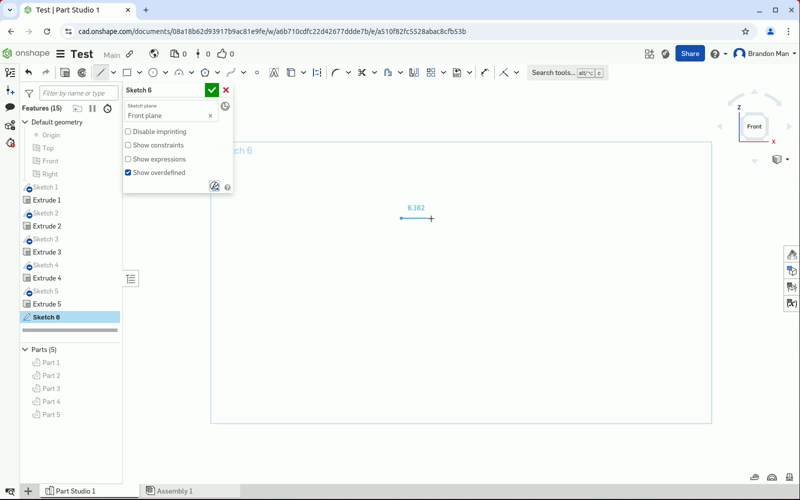
mouse_move(419, 218)
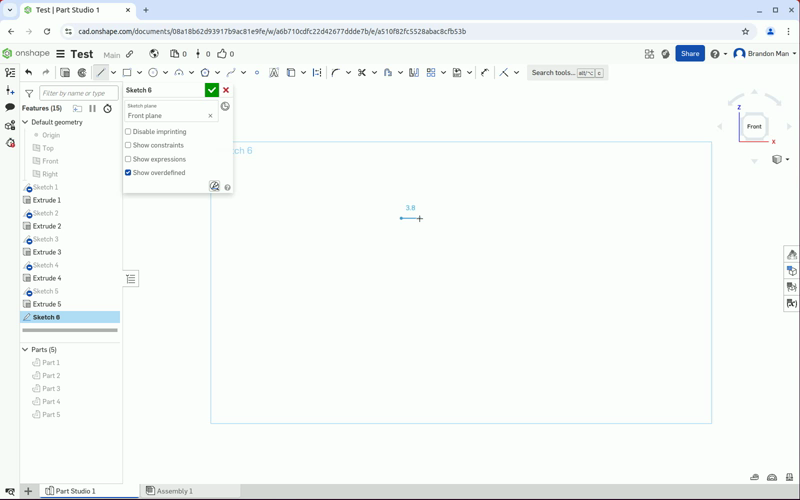
click(419, 218)
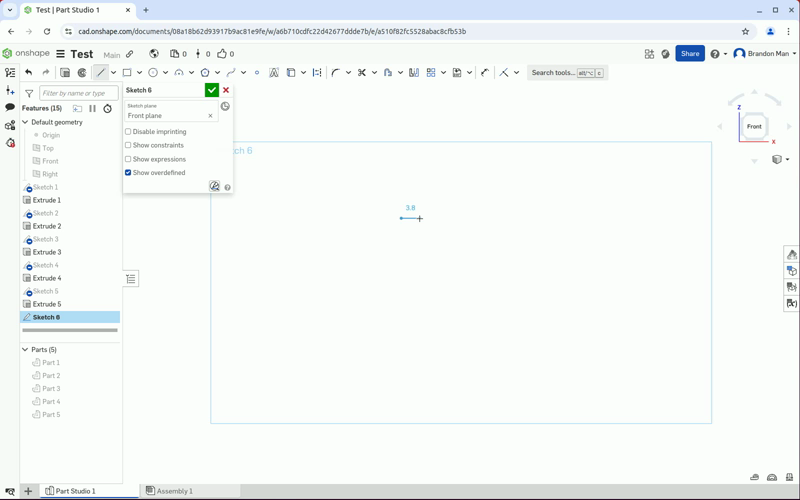
key_up(shift)
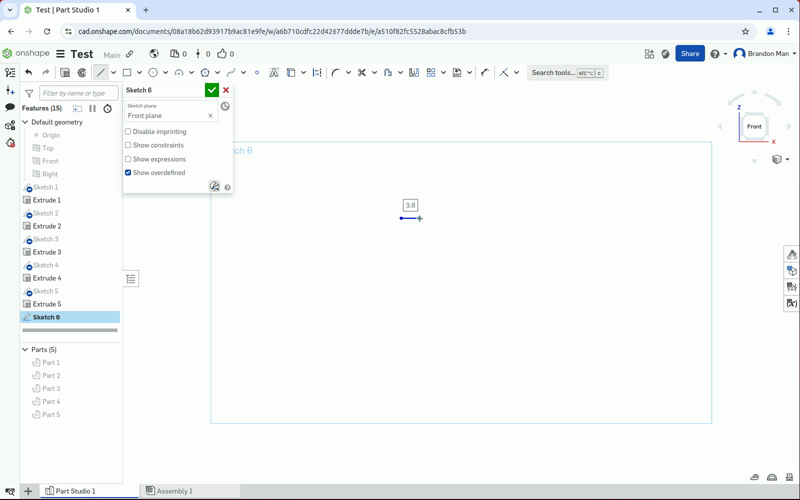
key_down(shift)
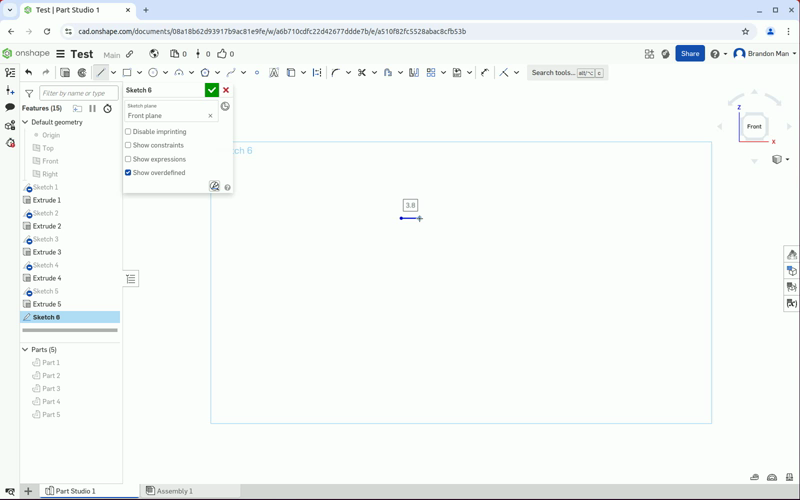
mouse_move(449, 218)
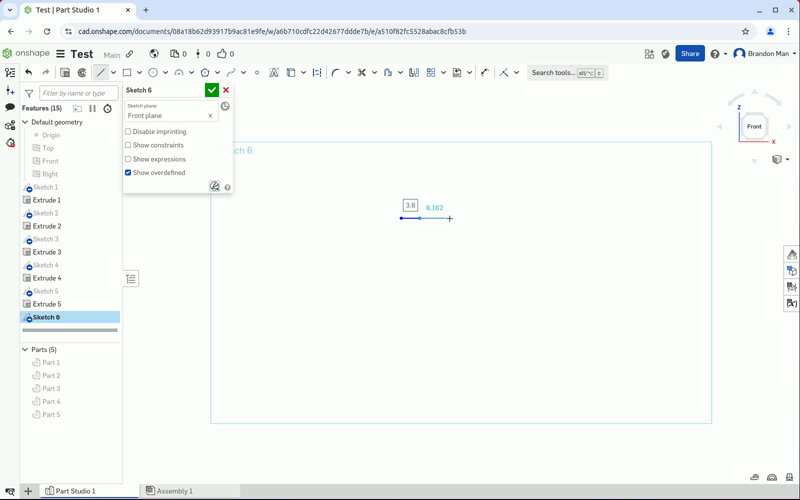
mouse_move(419, 198)
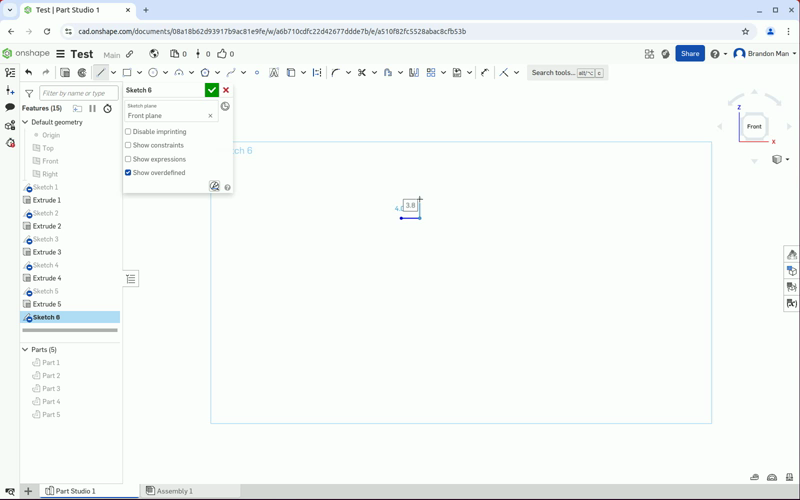
click(419, 198)
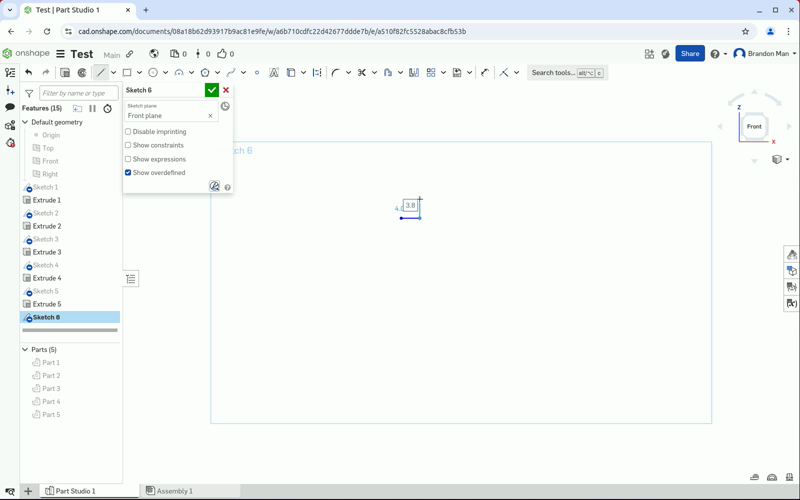
key_up(shift)
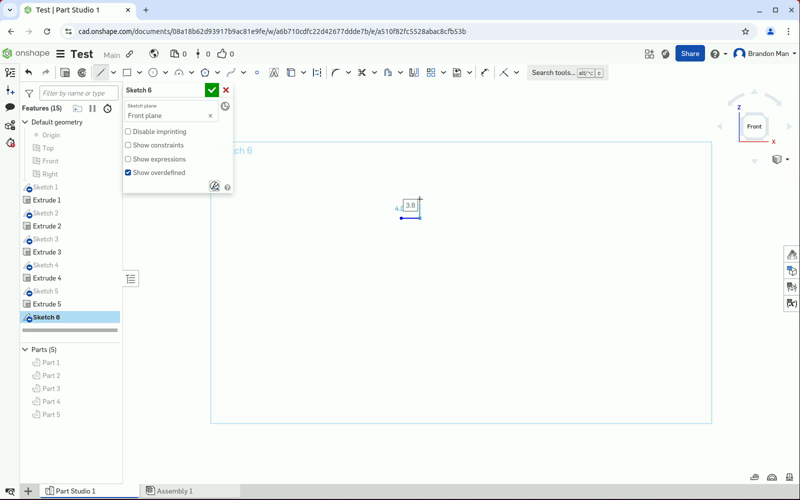
key_down(shift)
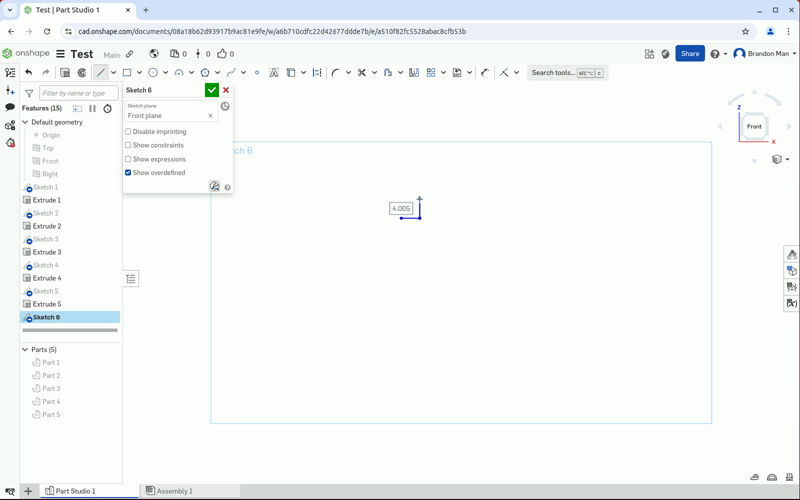
mouse_move(449, 198)
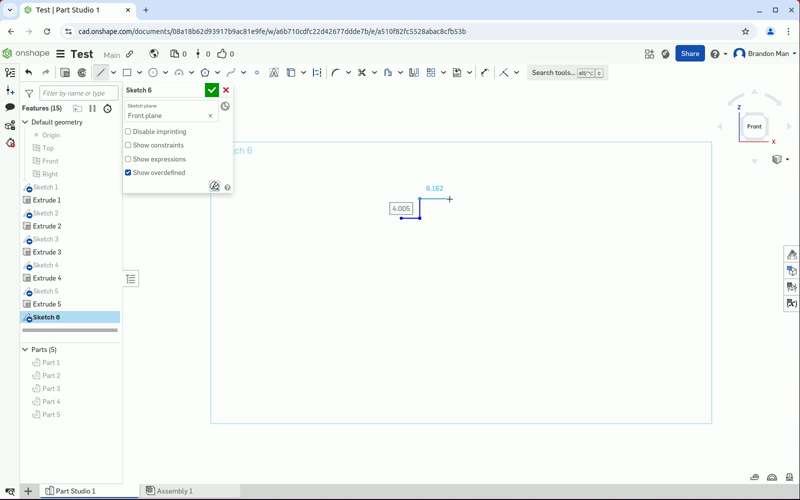
mouse_move(401, 198)
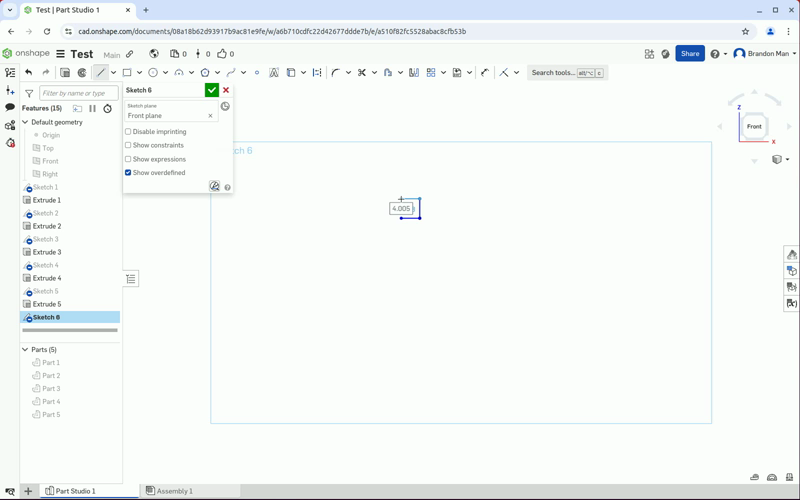
click(401, 198)
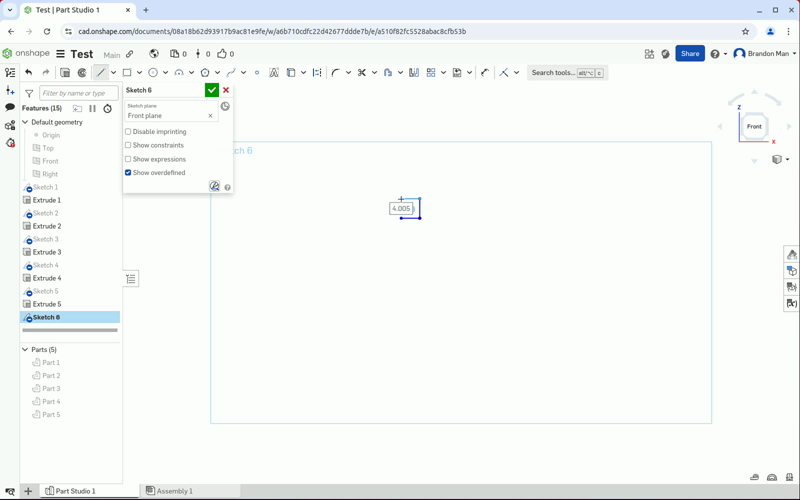
key_up(shift)
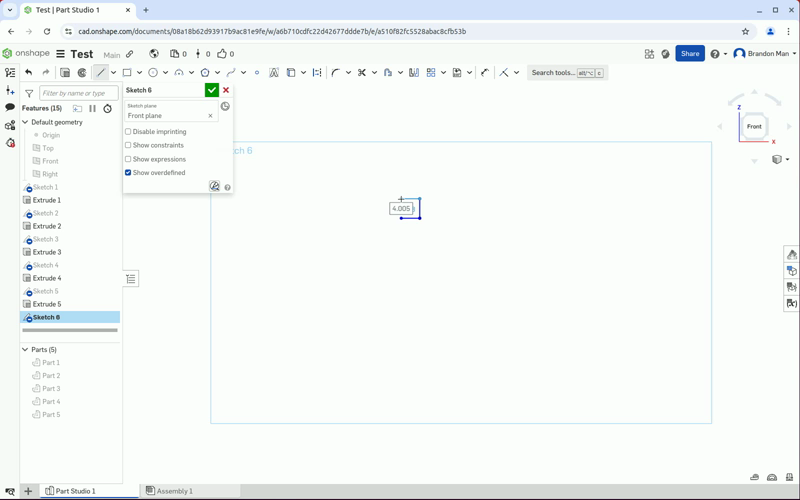
mouse_move(431, 198)
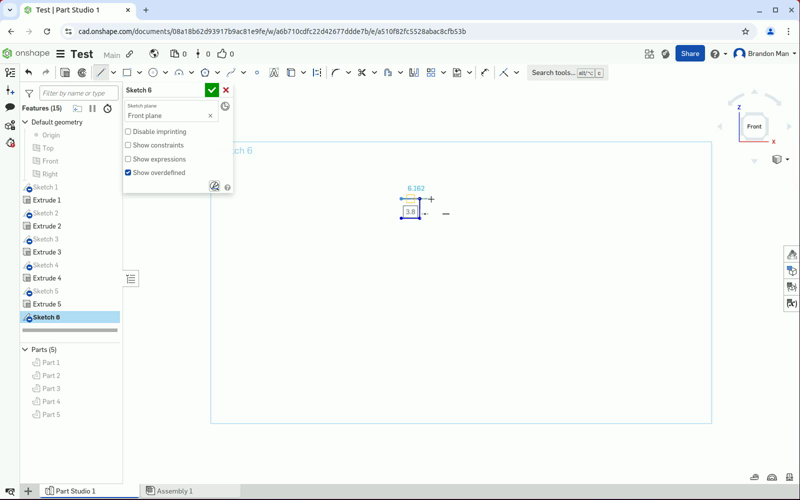
key_down(shift)
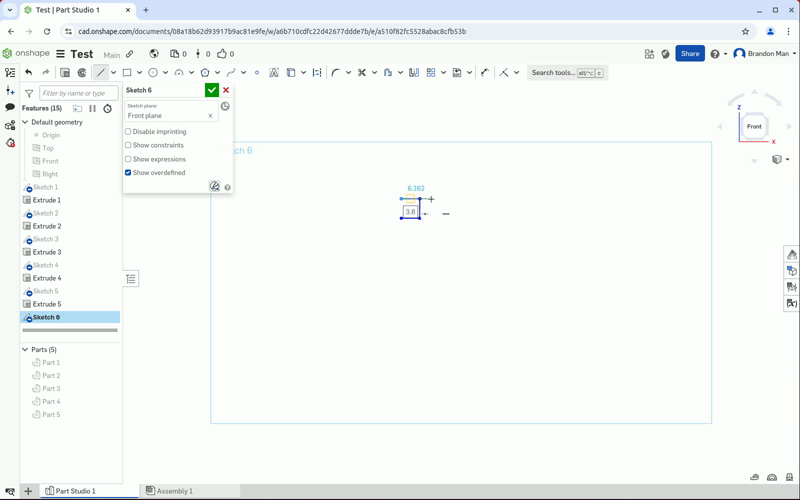
mouse_move(401, 218)
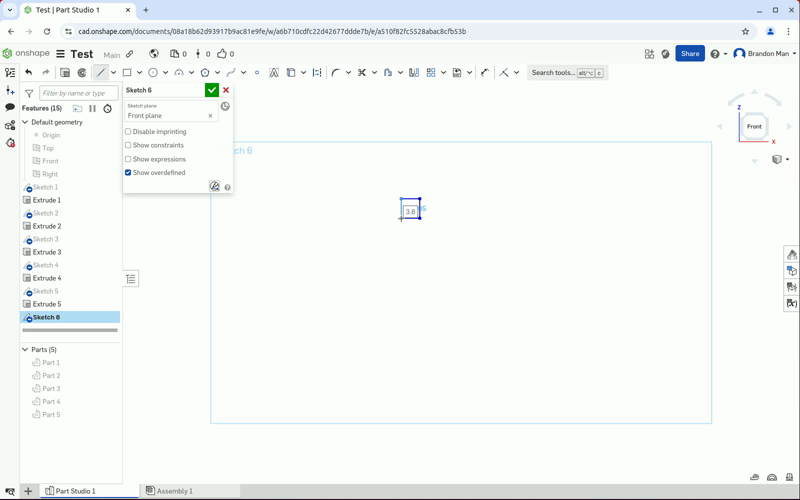
key_up(shift)
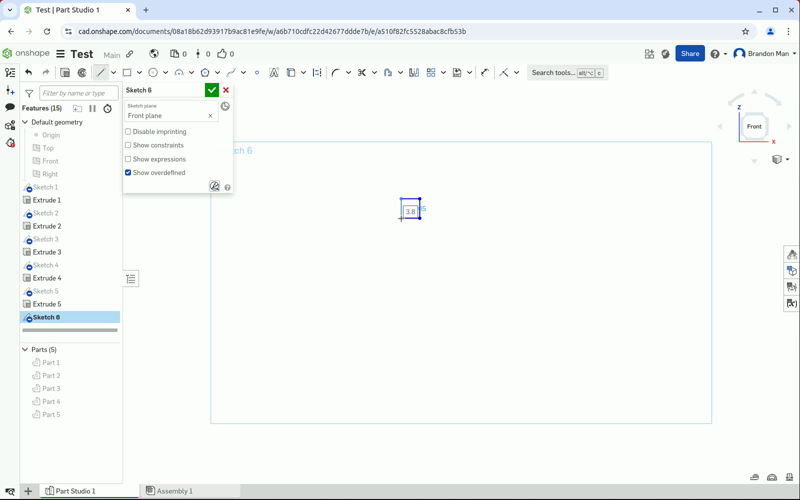
click(401, 218)
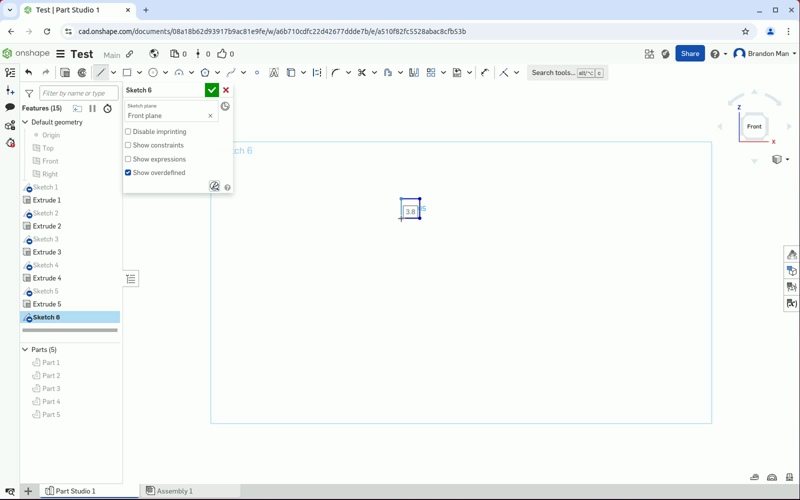
key(esc)
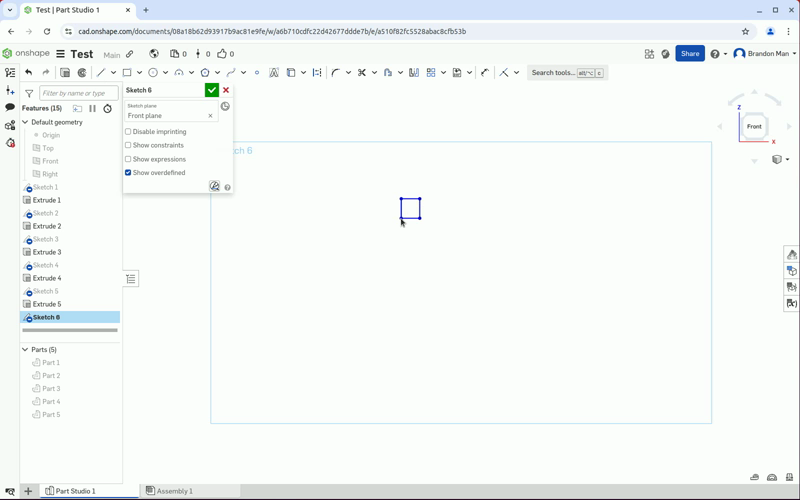
mouse_move(411, 211)
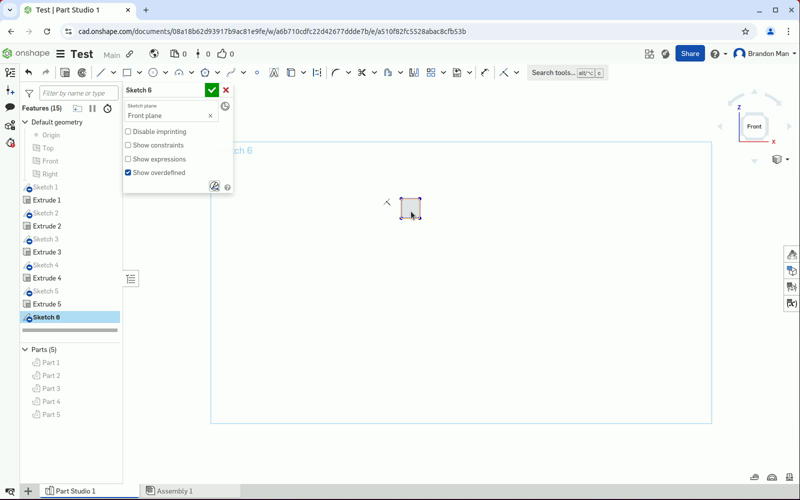
scroll(6)
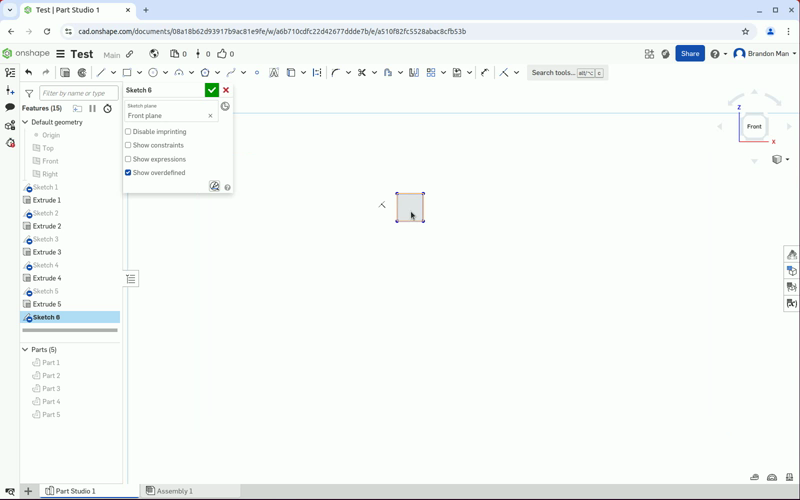
scroll(6)
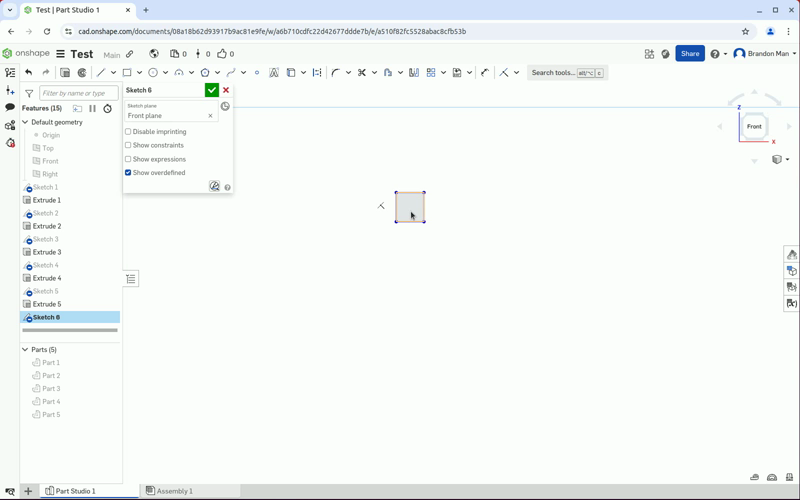
scroll(6)
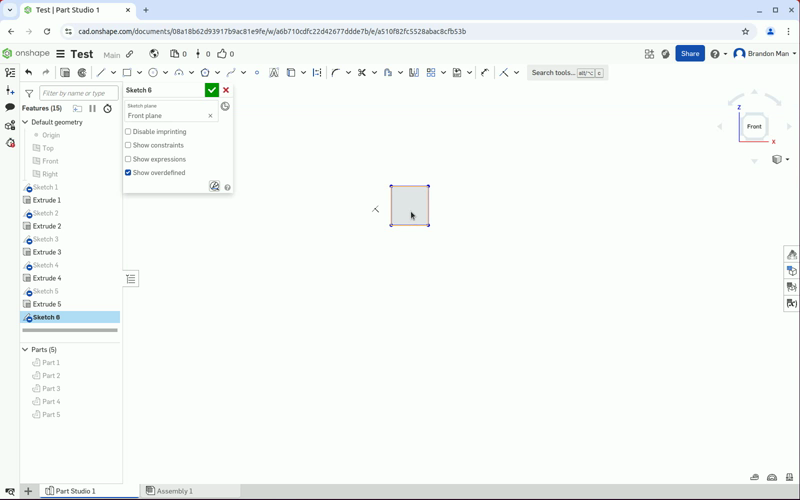
scroll(6)
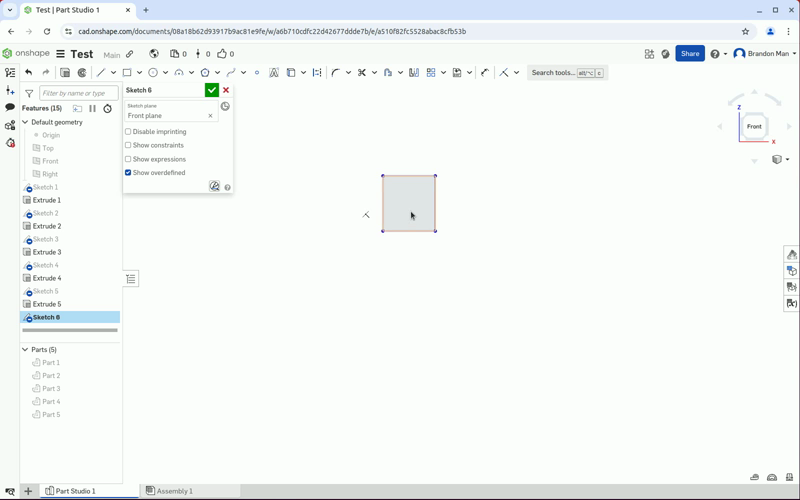
scroll(6)
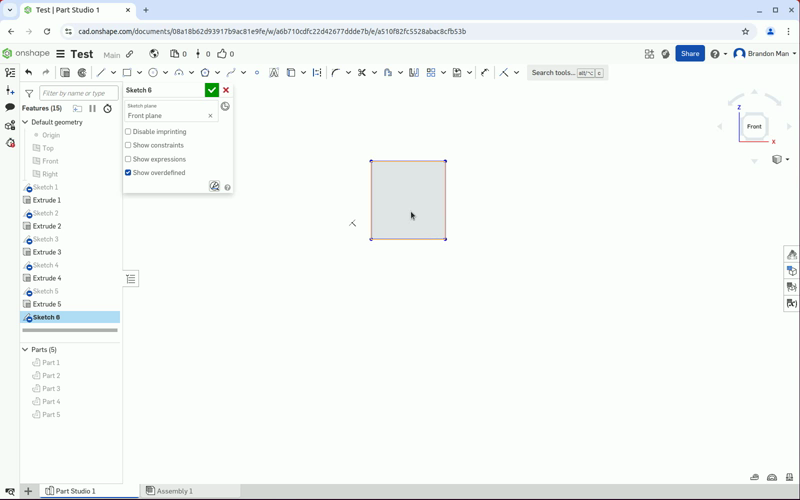
scroll(6)
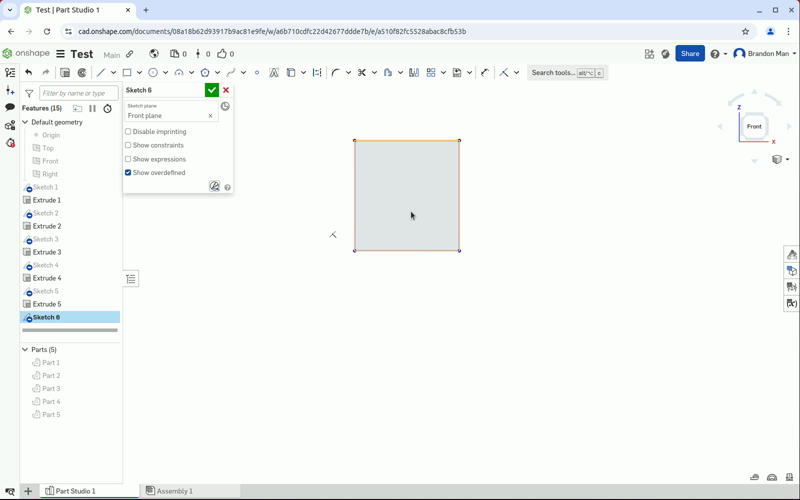
scroll(6)
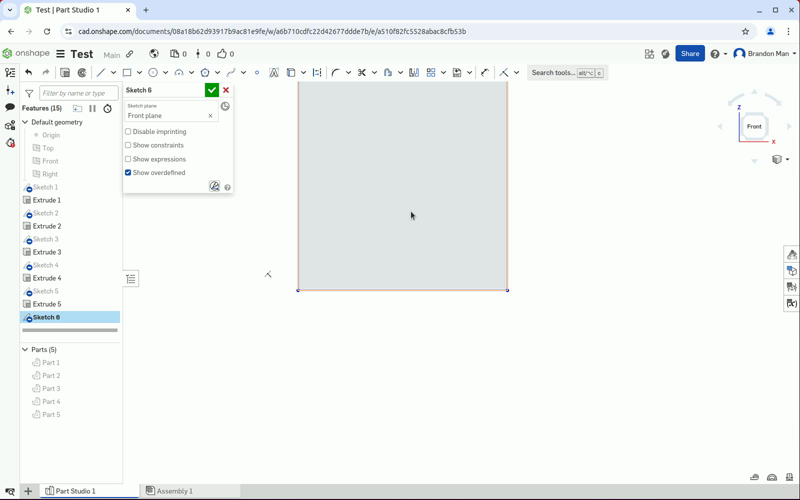
click(411, 211)
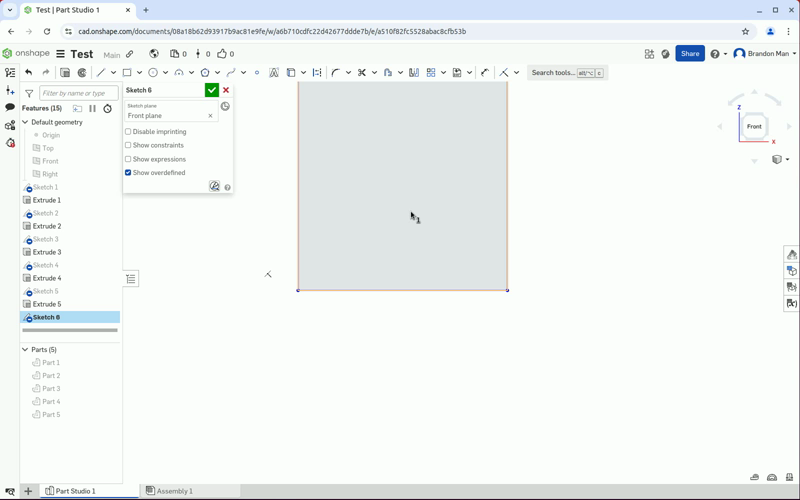
scroll(-6)
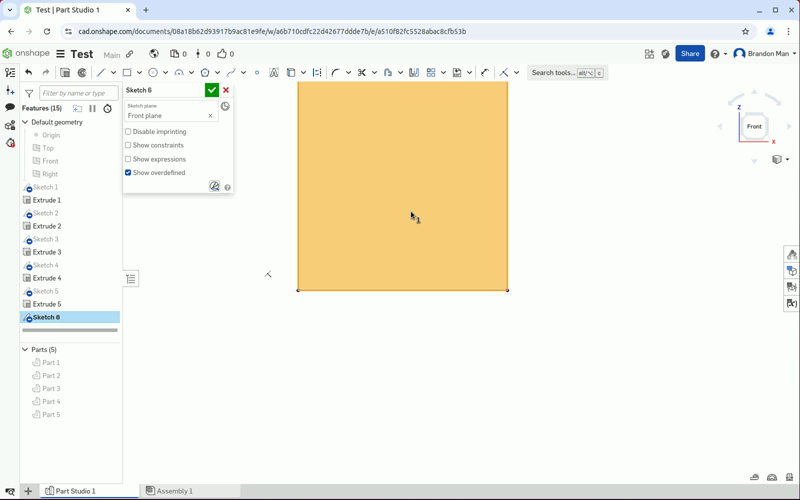
scroll(-6)
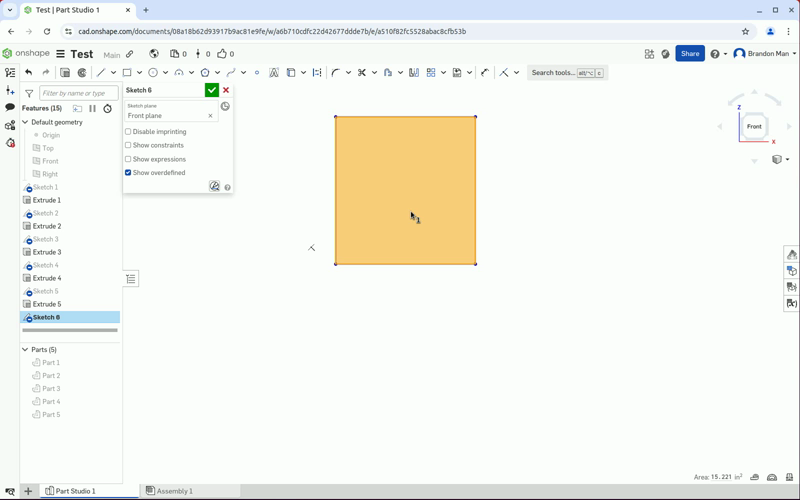
scroll(-6)
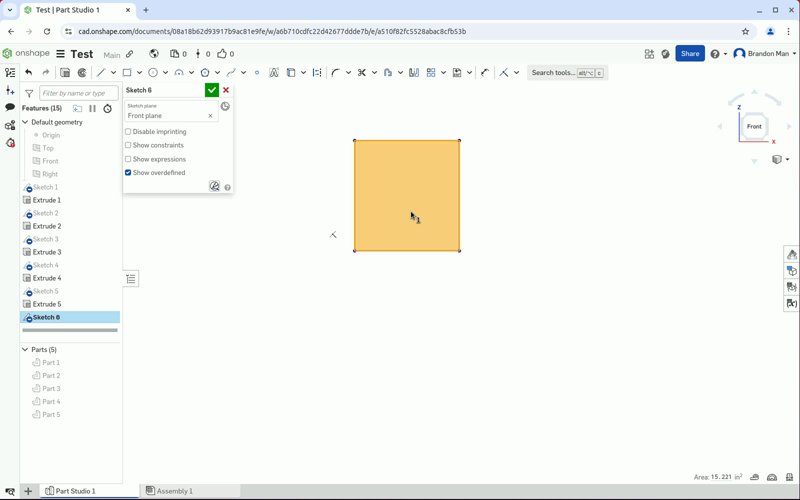
scroll(-6)
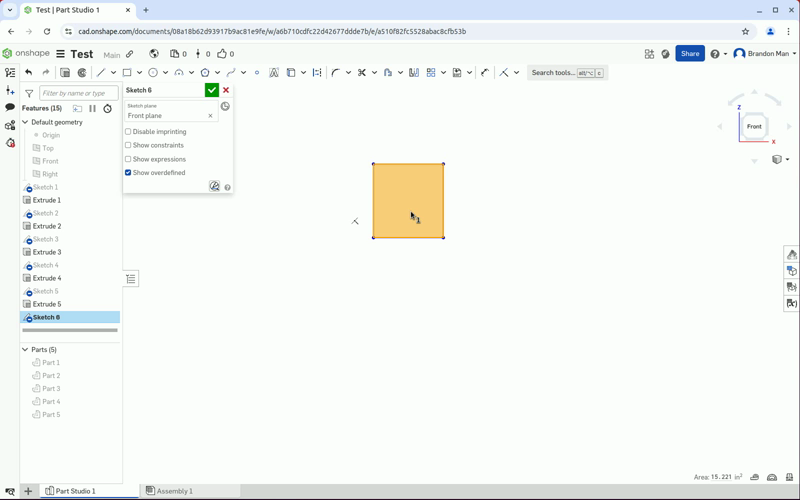
scroll(-6)
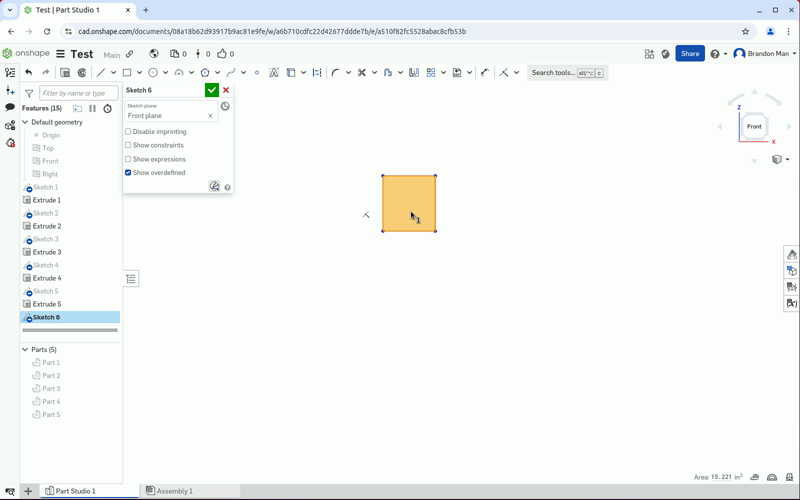
scroll(-6)
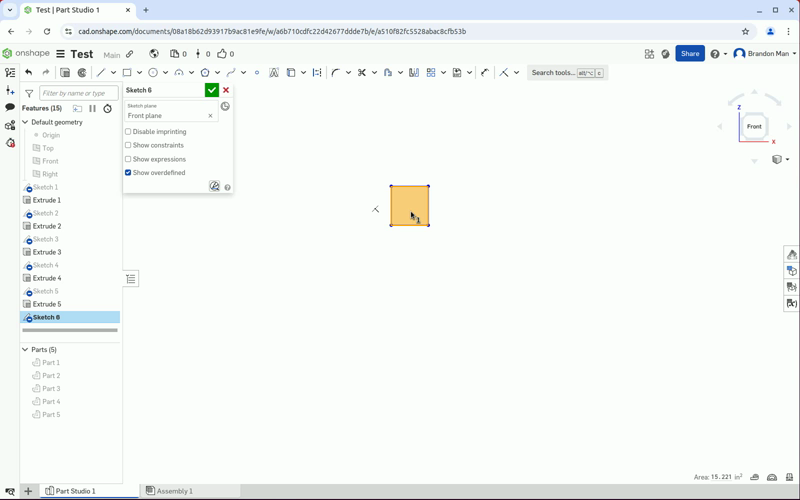
scroll(-6)
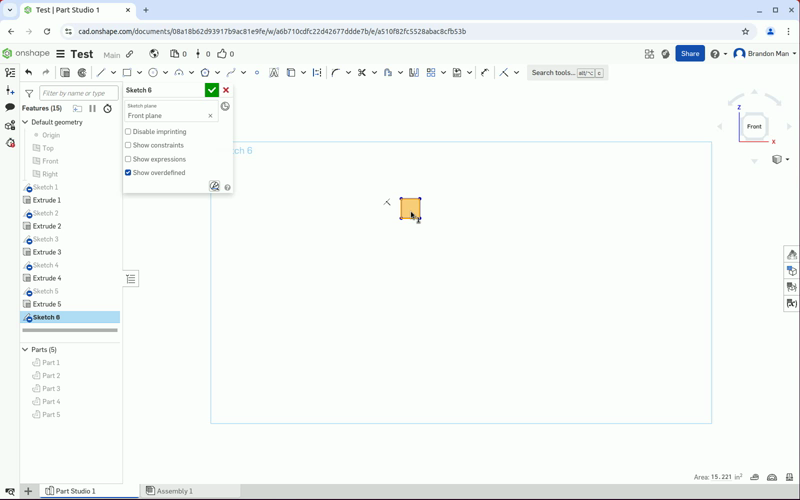
mouse_move(73, 352)
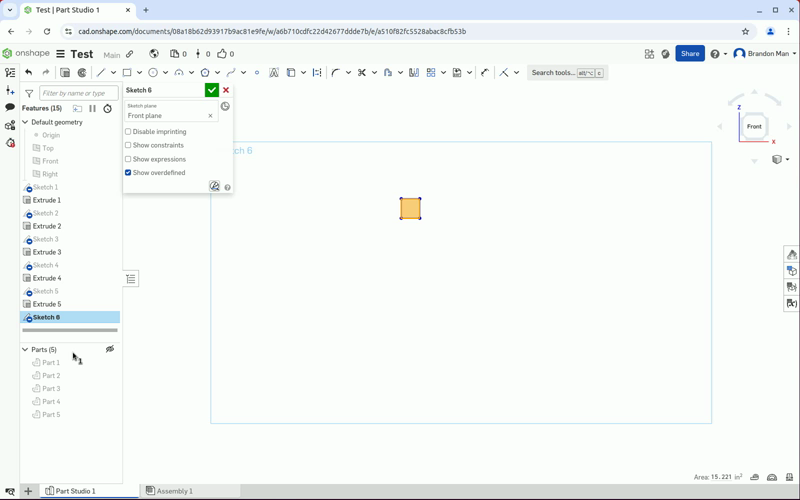
key(shift+y)
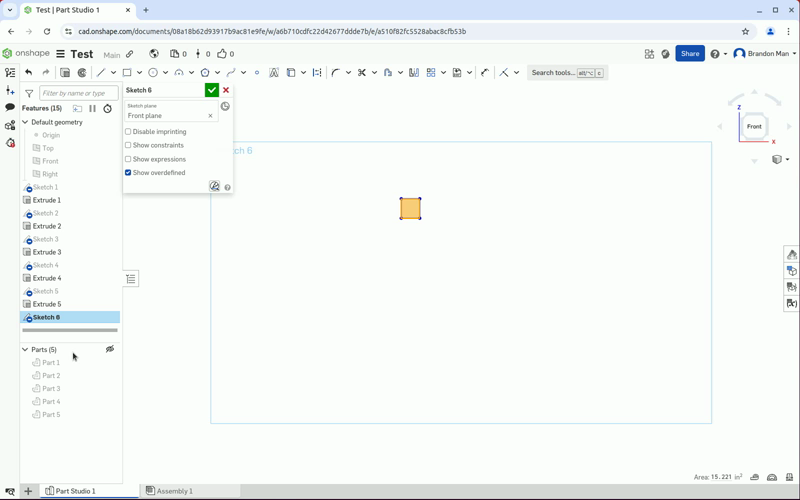
key(shift+e)
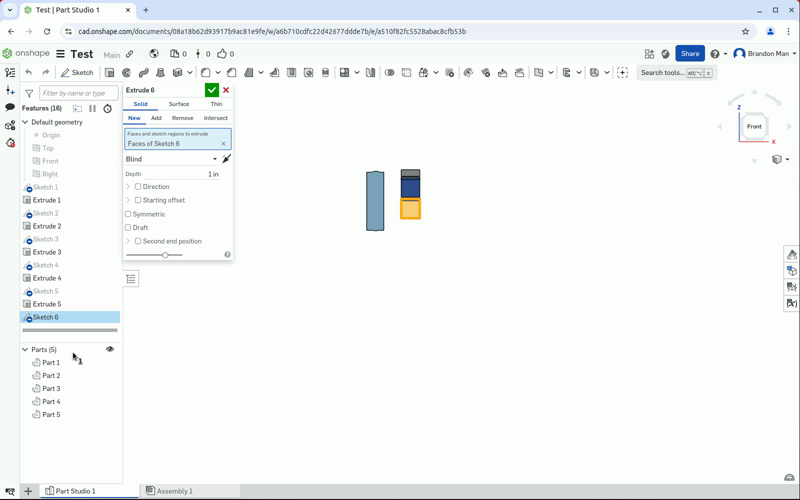
mouse_move(143, 106)
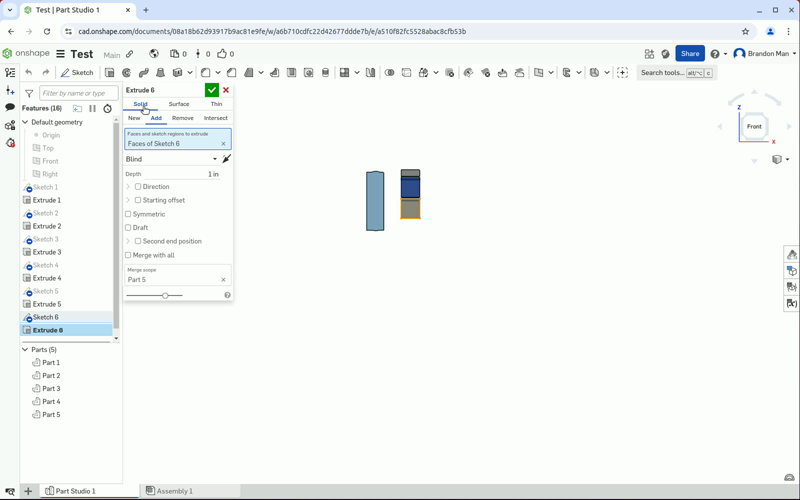
click(143, 106)
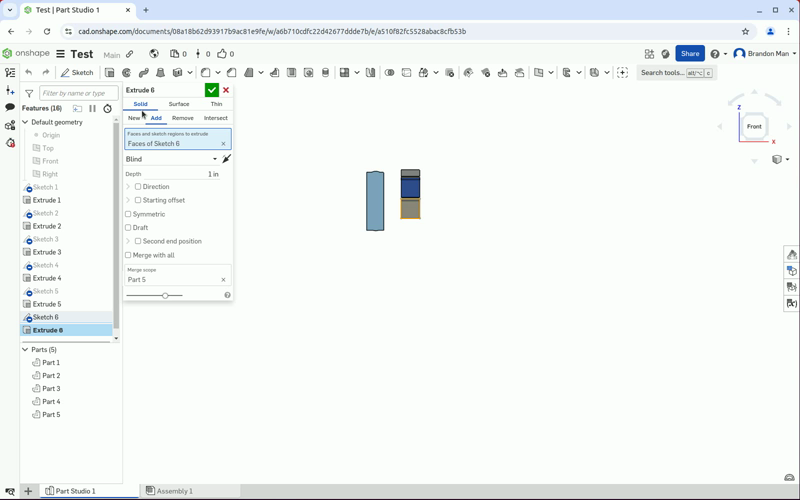
mouse_move(137, 120)
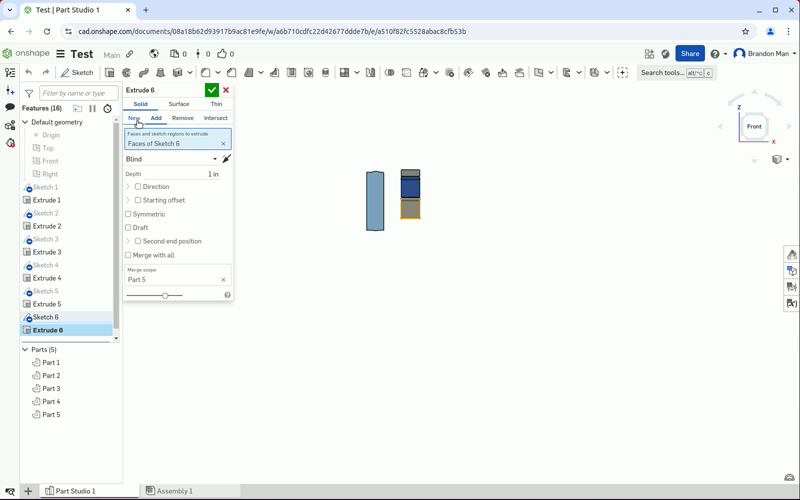
click(137, 120)
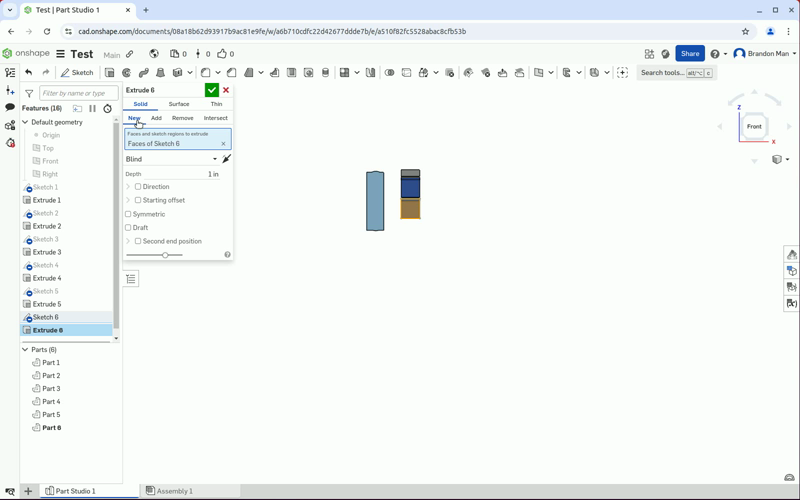
key(tab, 4)
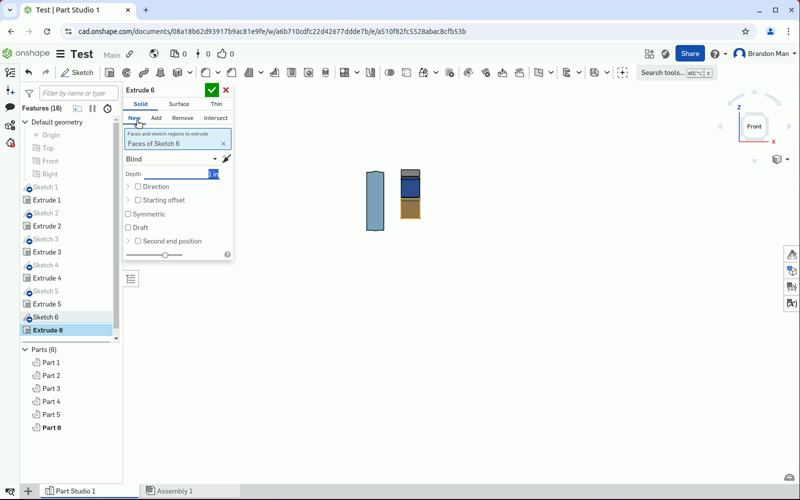
text(1.204)
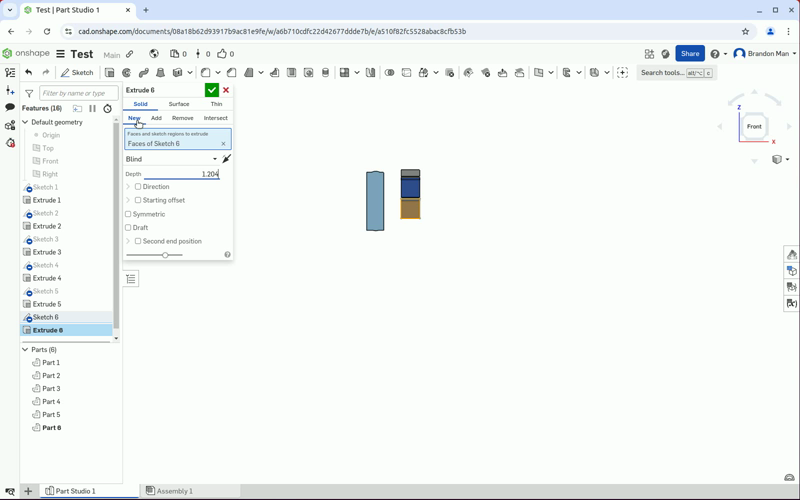
key(enter)
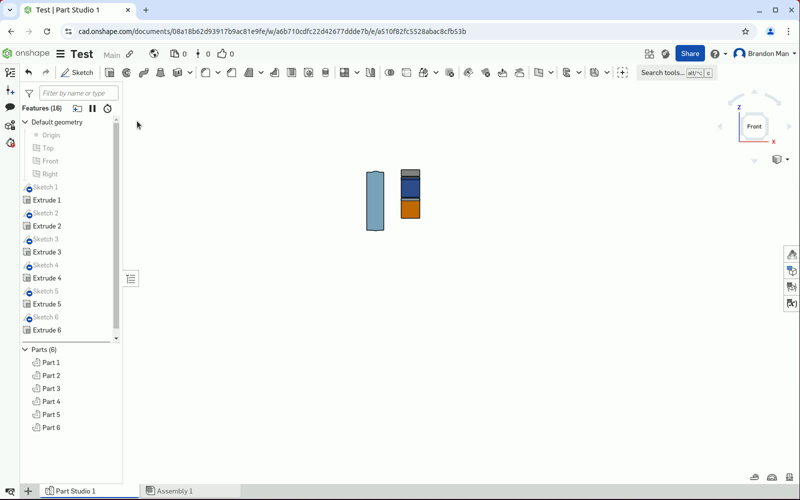
key(shift+h)
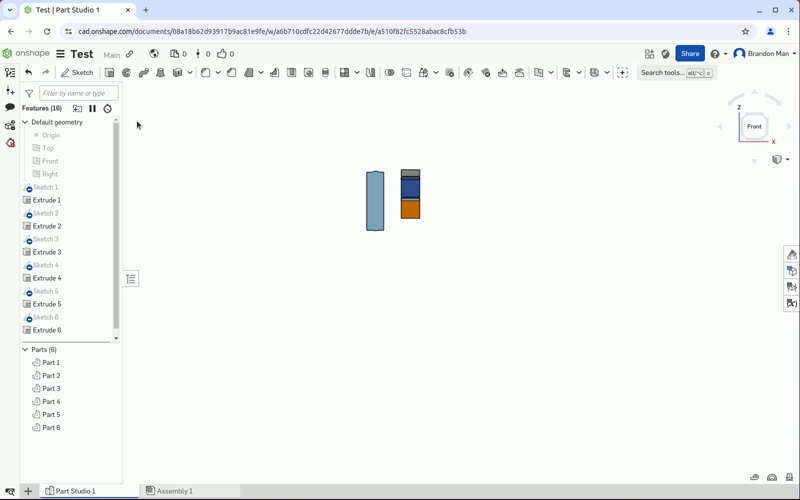
key(shift+h)
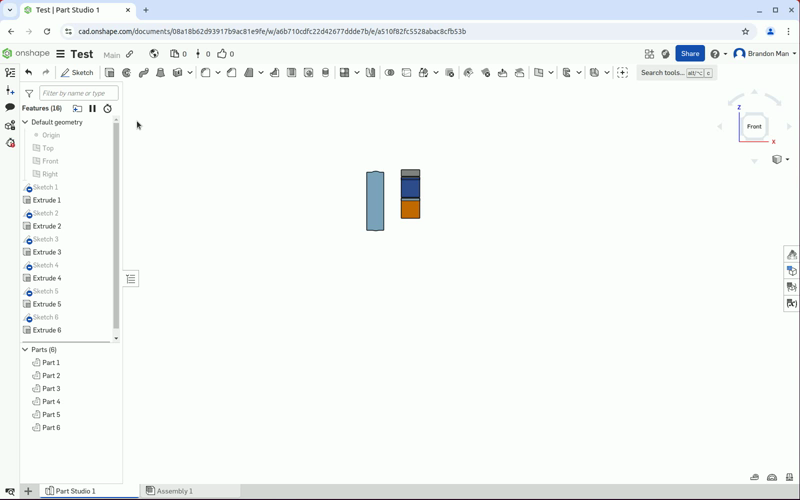
mouse_move(69, 189)
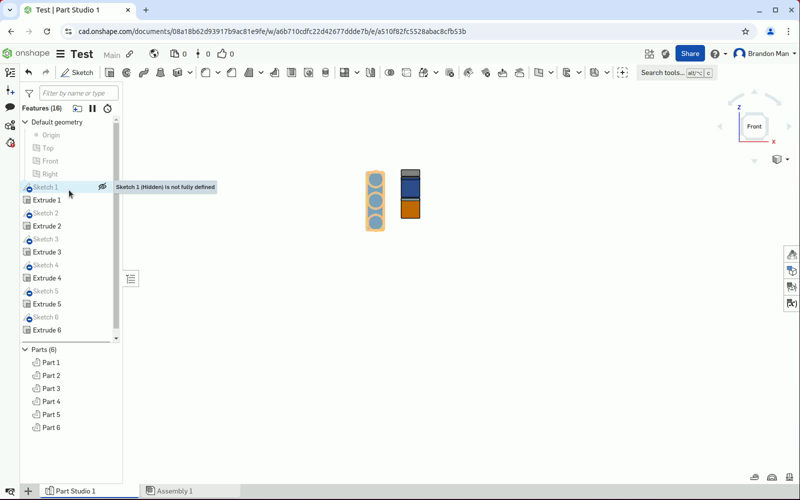
click(69, 189)
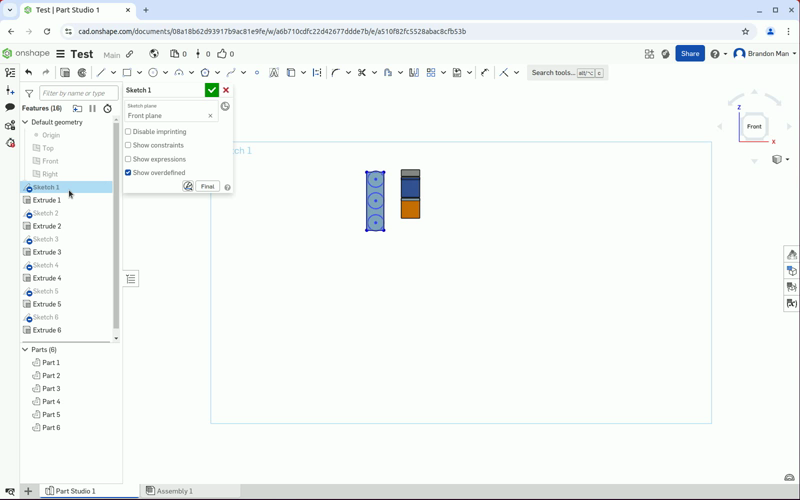
mouse_move(229, 92)
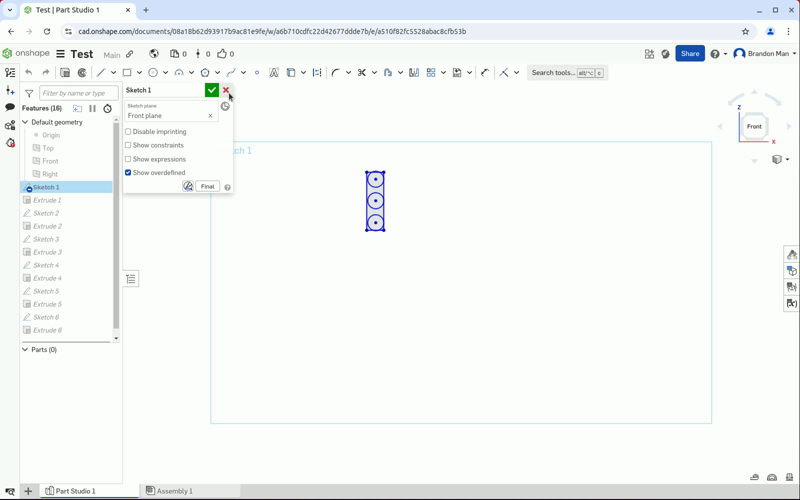
click(229, 92)
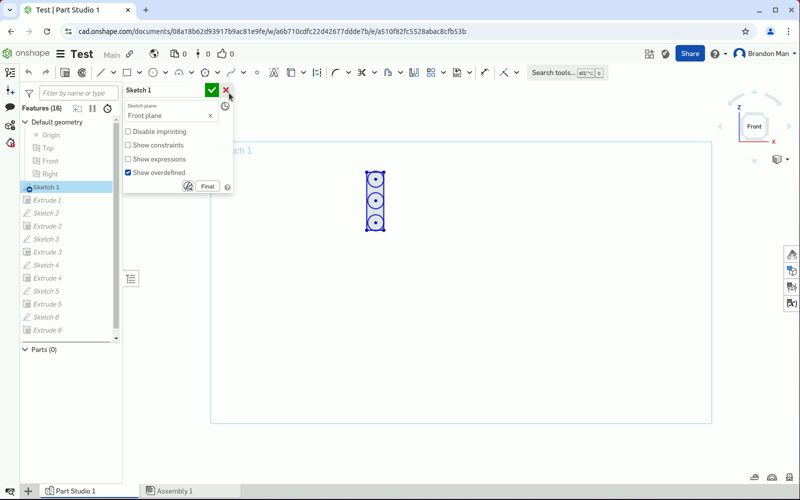
key(shift+s)
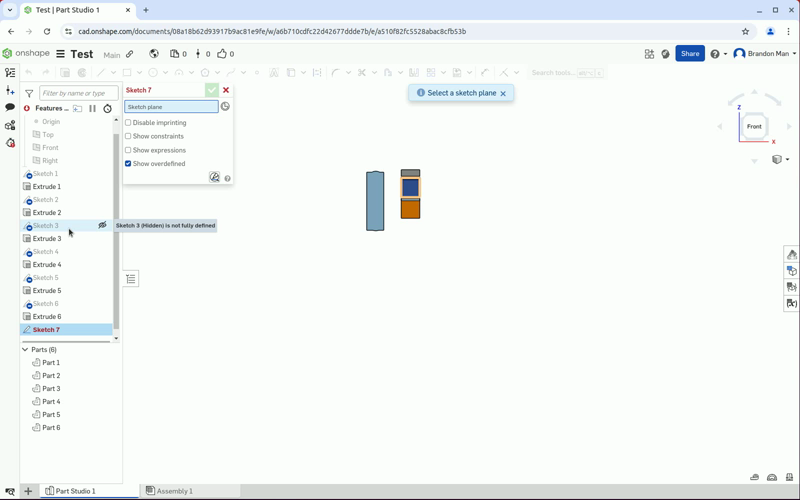
scroll(3)
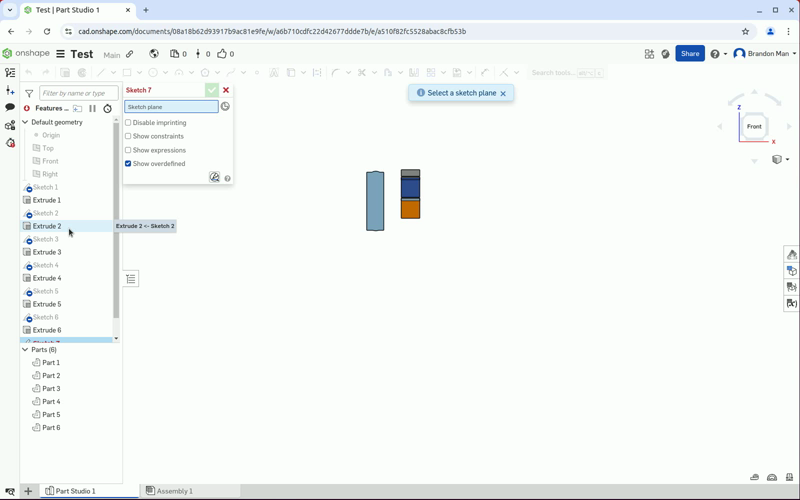
mouse_move(69, 163)
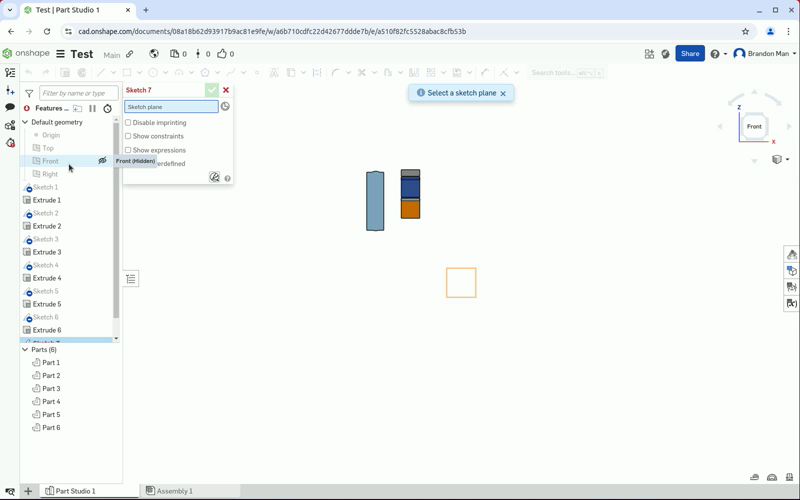
click(69, 163)
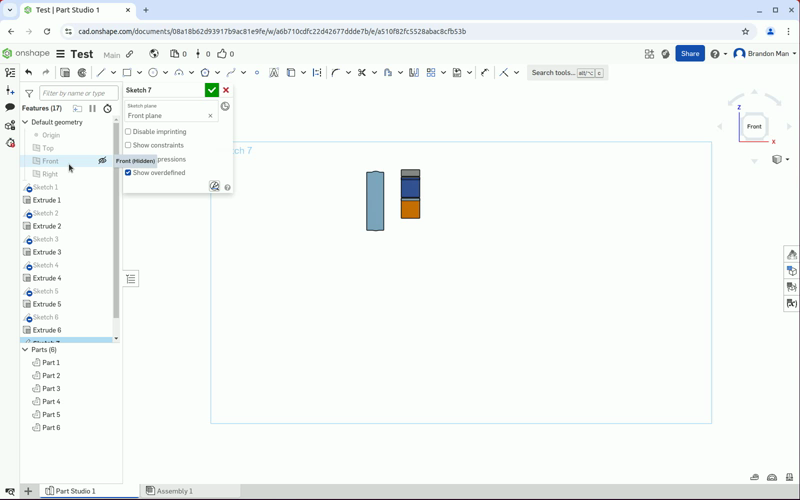
mouse_move(73, 352)
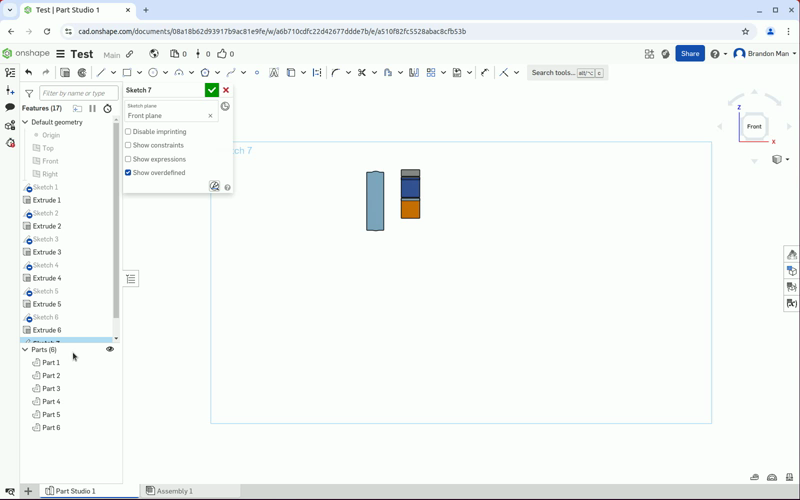
key(y)
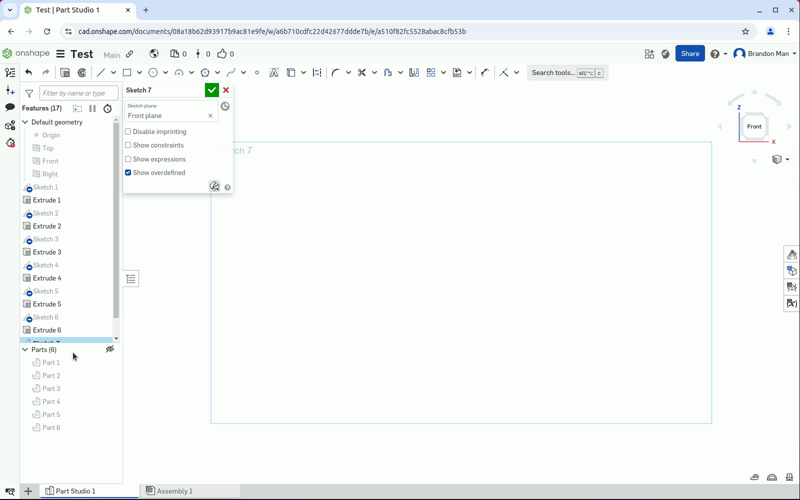
key(l)
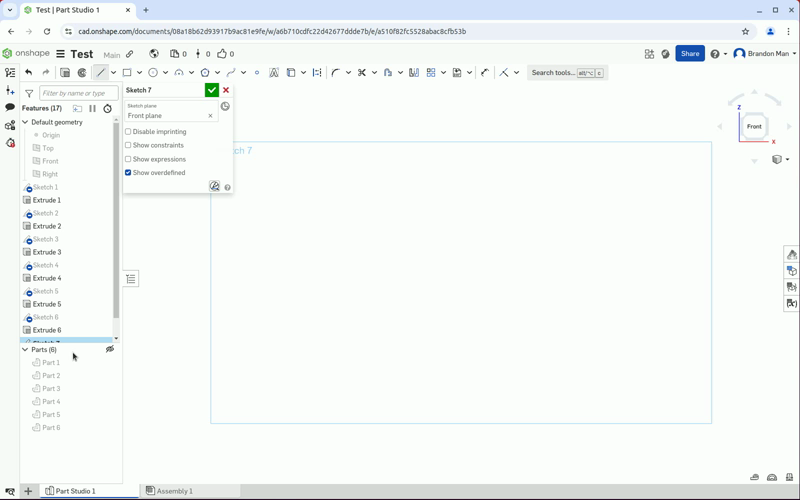
key_down(shift)
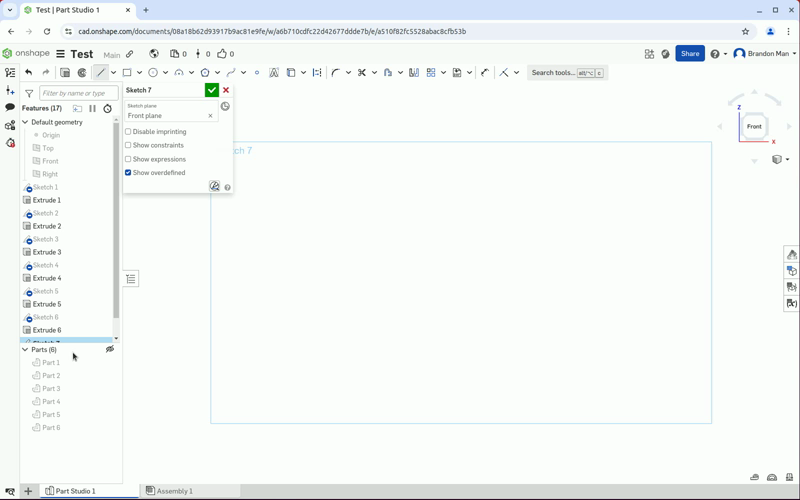
mouse_move(401, 222)
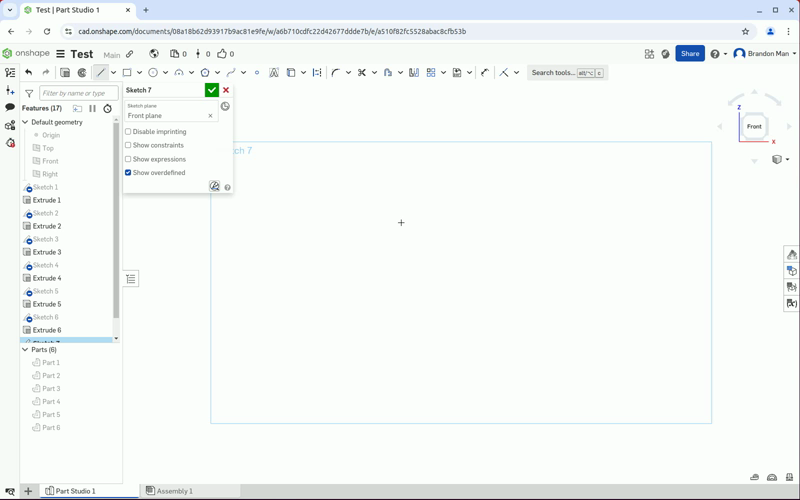
click(401, 222)
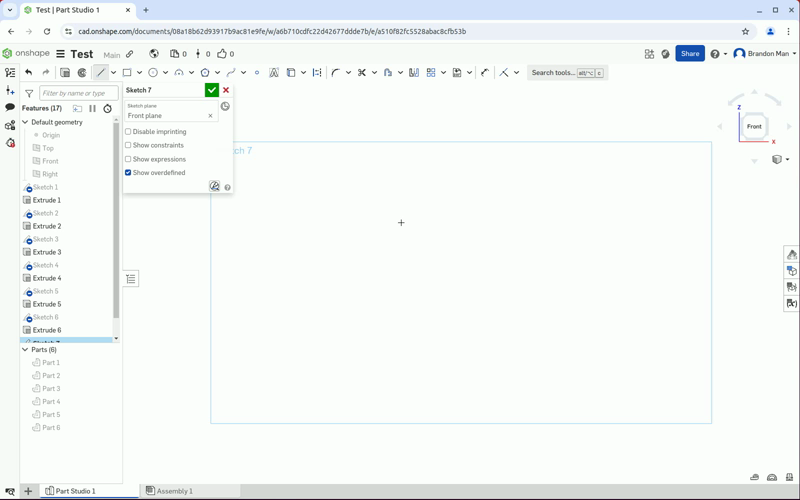
key_up(shift)
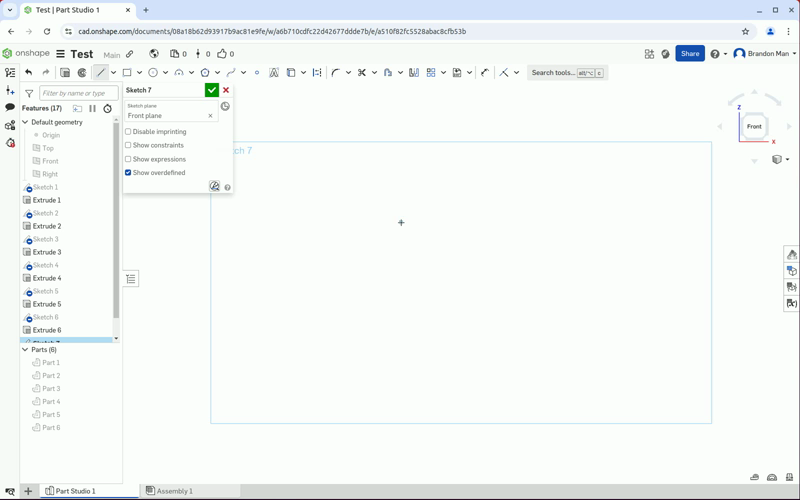
key_down(shift)
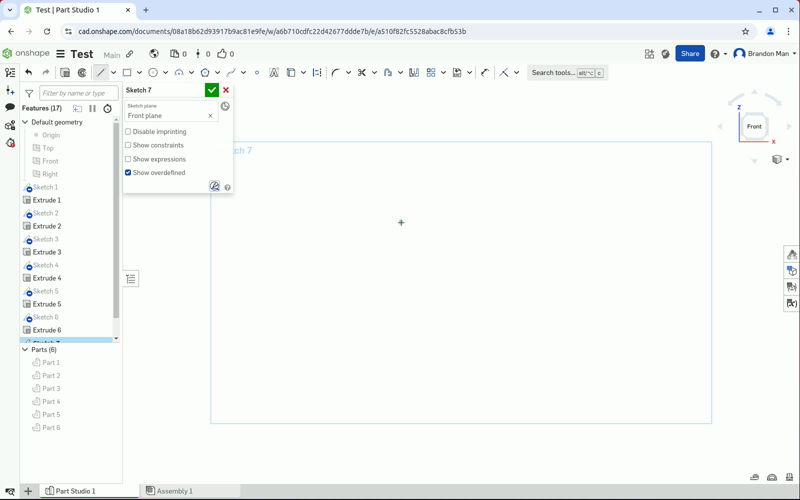
mouse_move(431, 222)
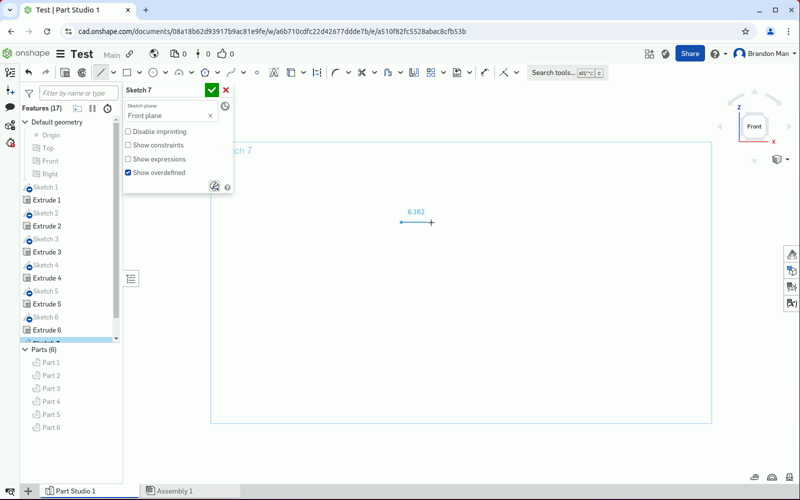
mouse_move(419, 222)
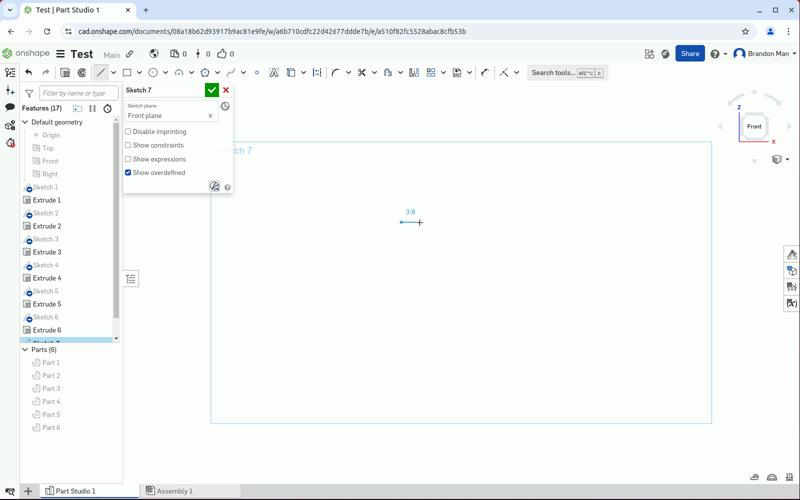
click(419, 222)
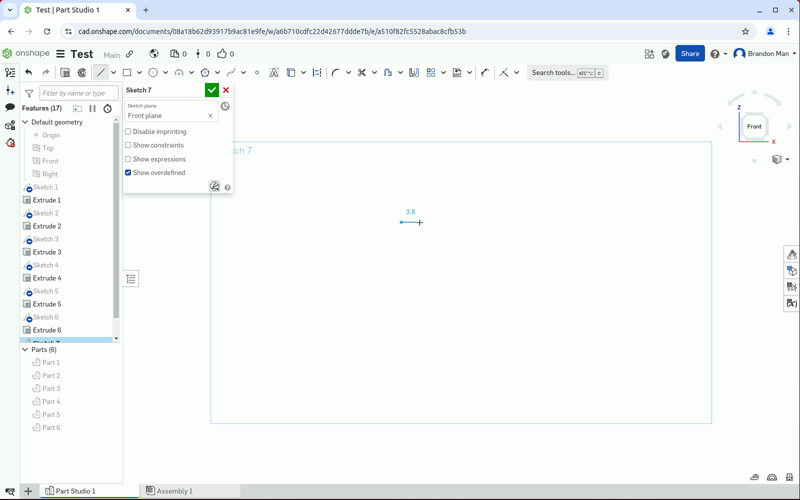
key_up(shift)
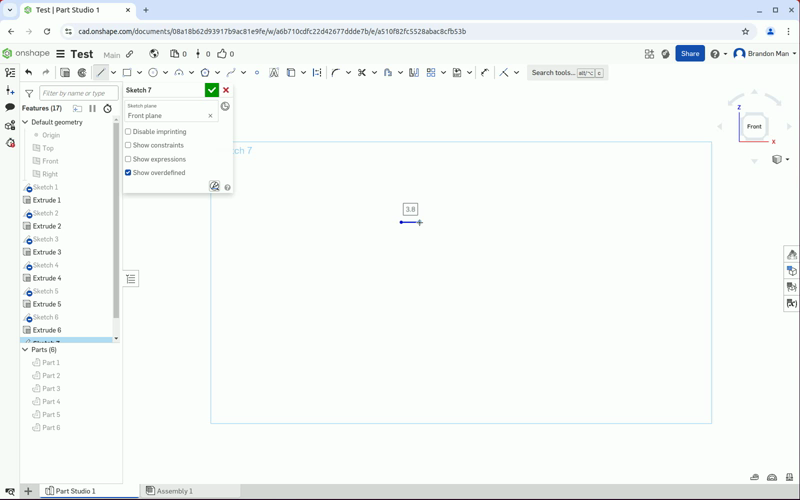
key_down(shift)
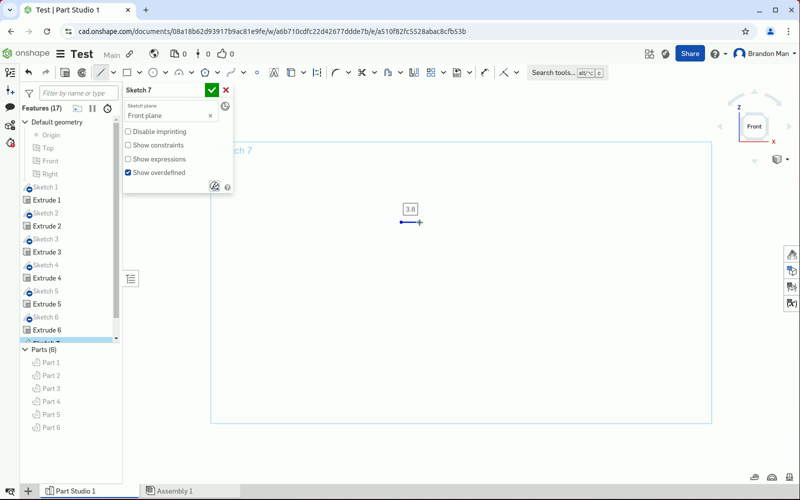
mouse_move(449, 222)
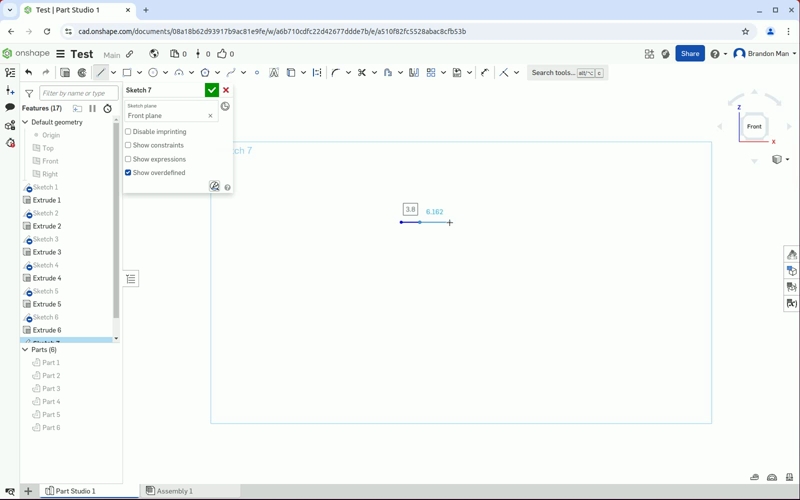
mouse_move(419, 219)
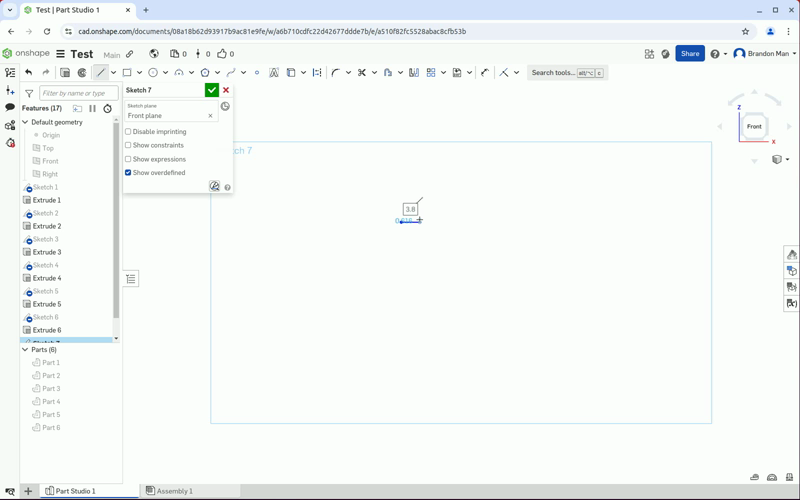
scroll(6)
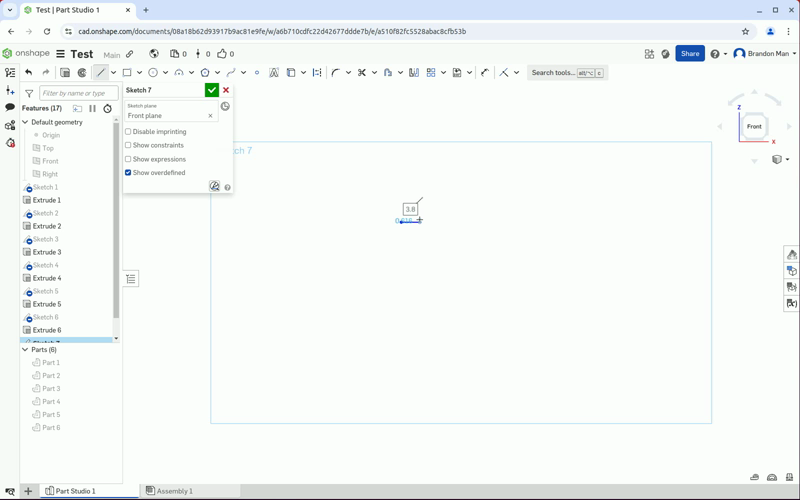
scroll(6)
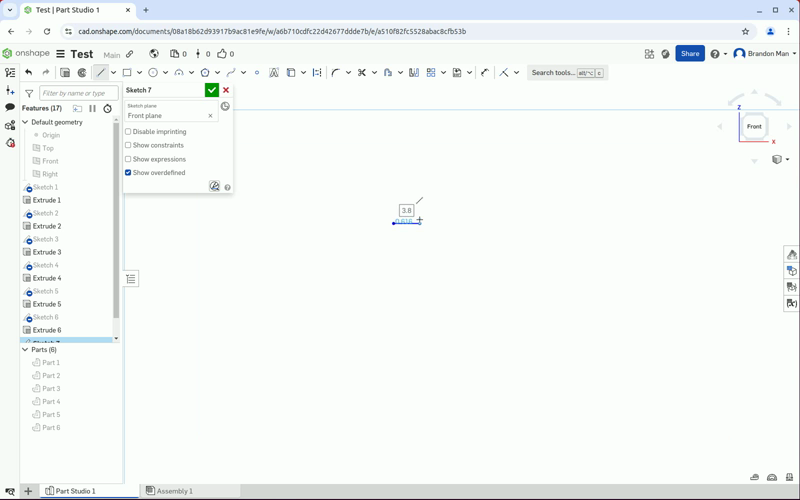
scroll(6)
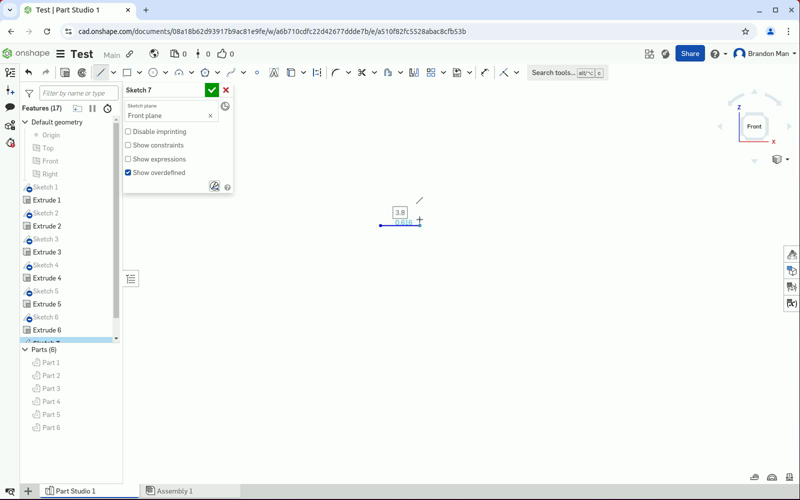
scroll(6)
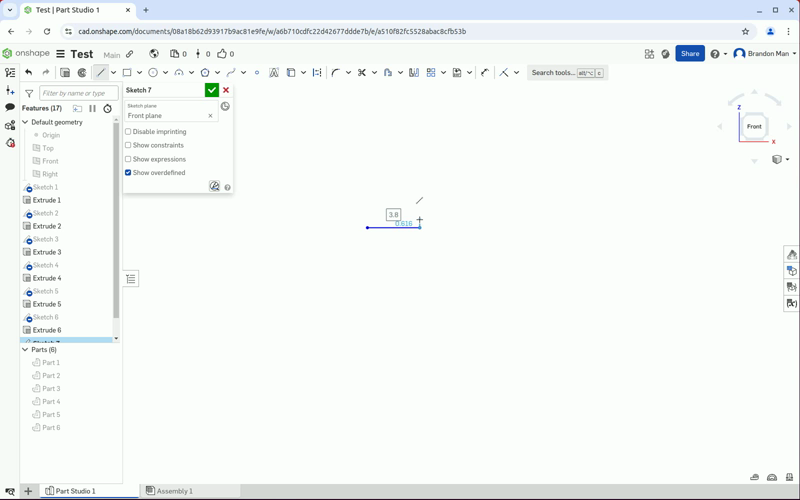
scroll(6)
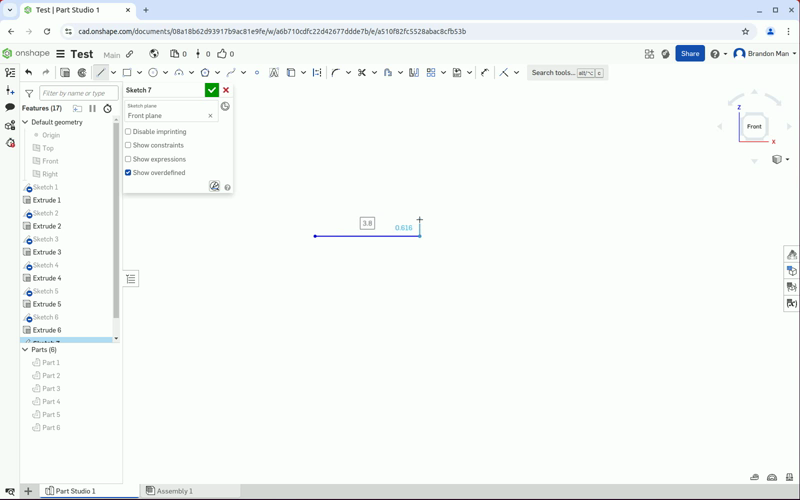
scroll(6)
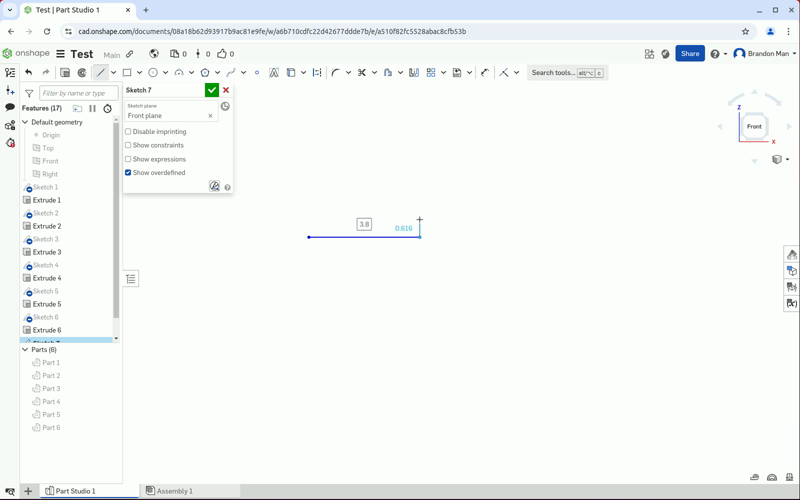
scroll(6)
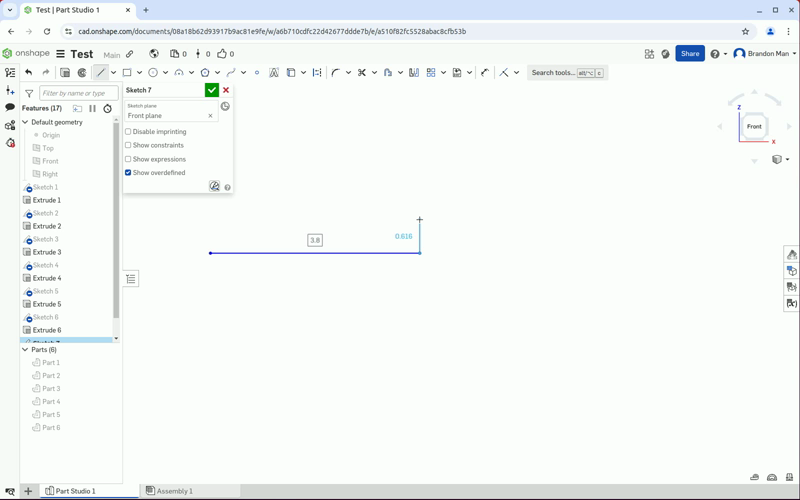
click(419, 219)
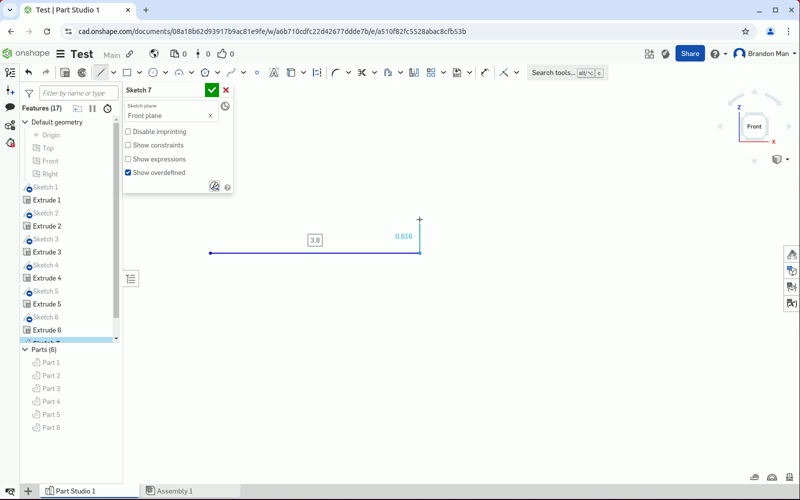
scroll(-6)
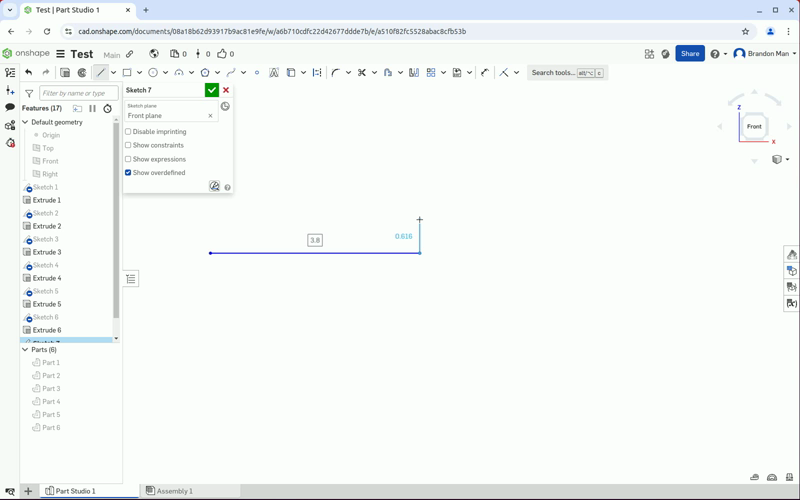
scroll(-6)
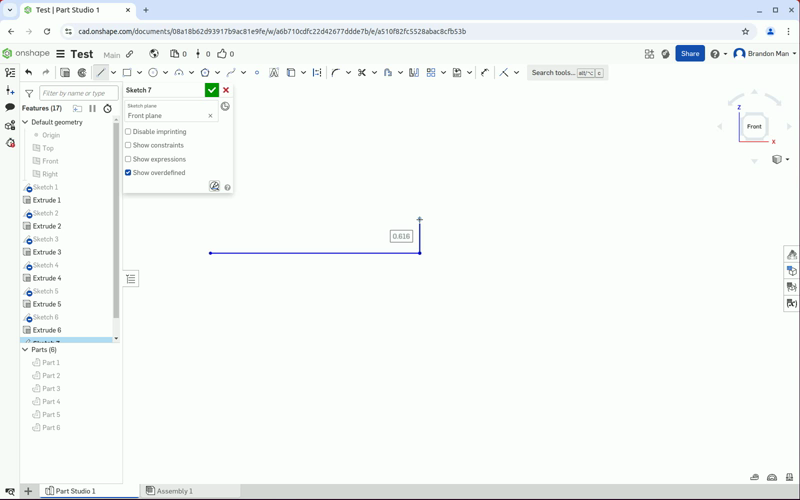
scroll(-6)
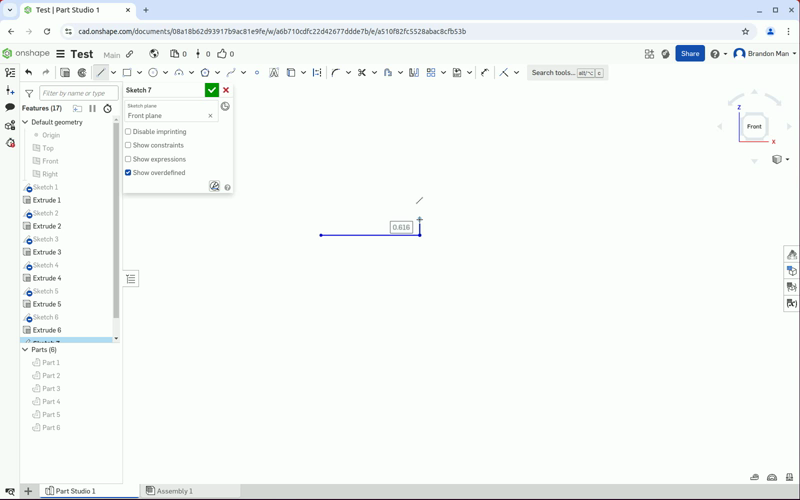
scroll(-6)
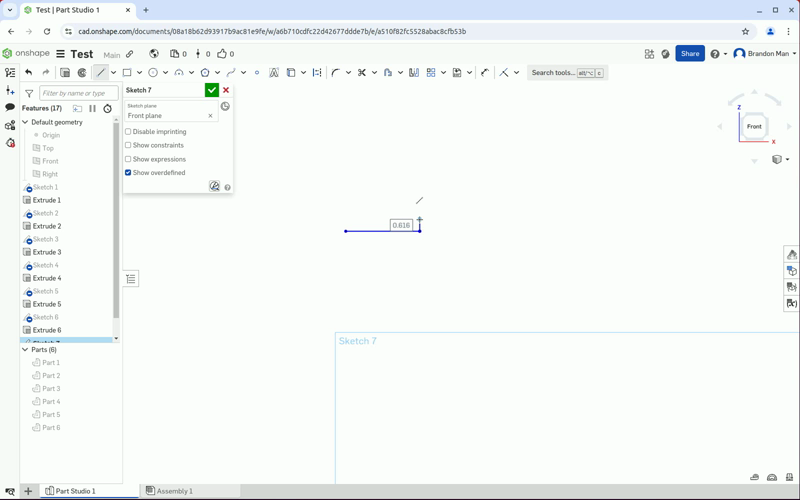
scroll(-6)
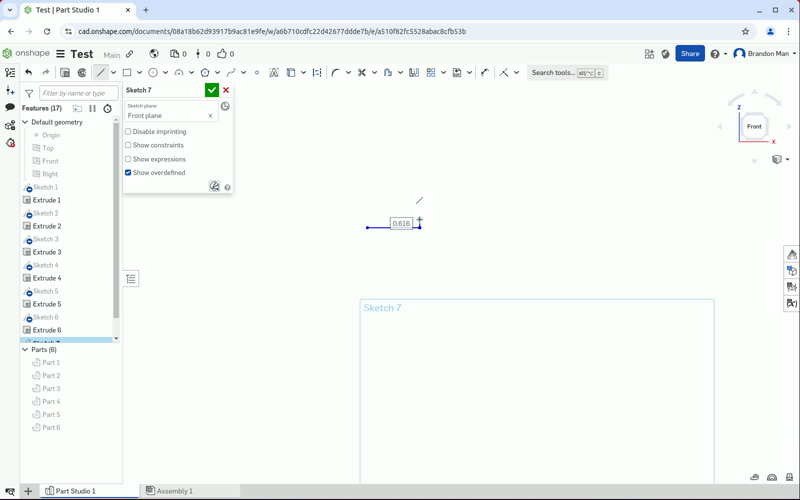
scroll(-6)
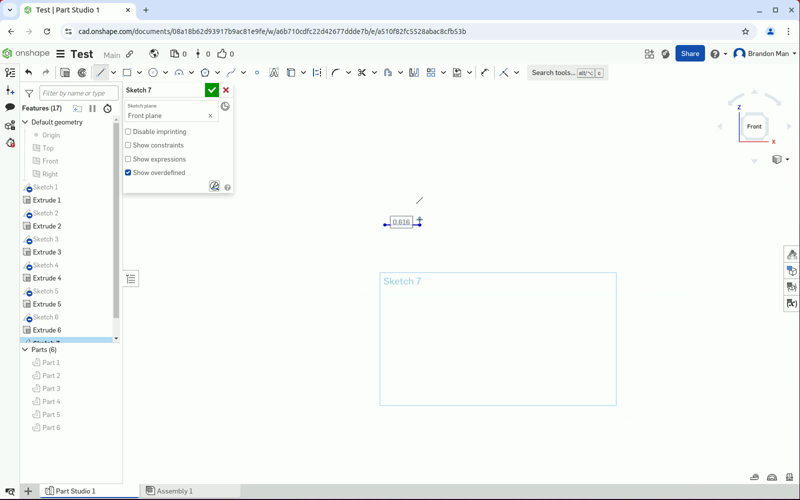
scroll(-6)
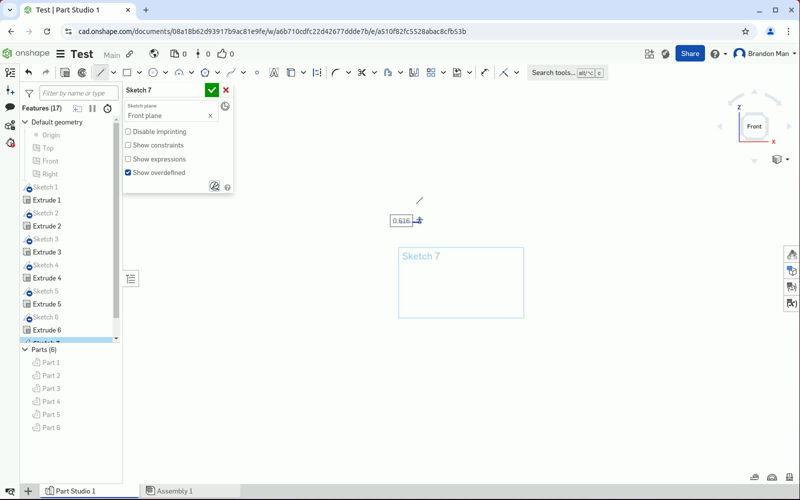
key_up(shift)
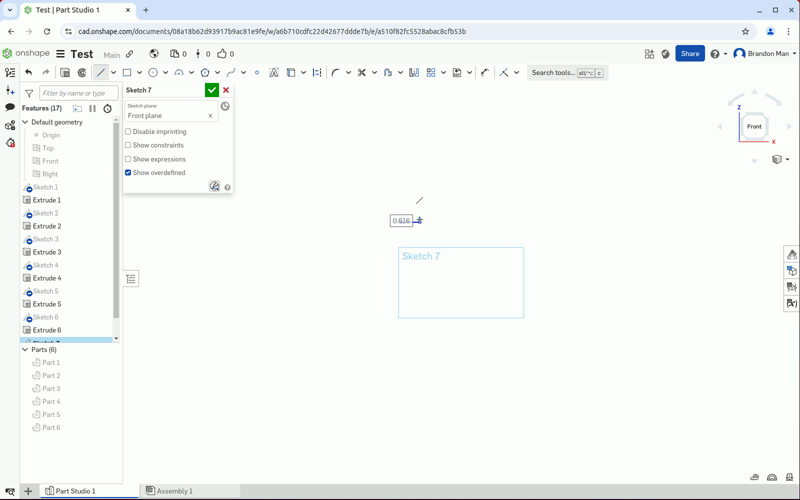
key_down(shift)
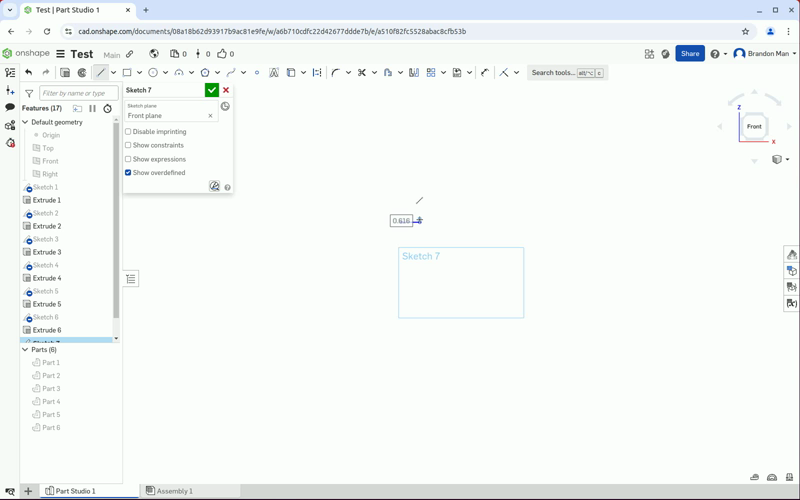
mouse_move(449, 219)
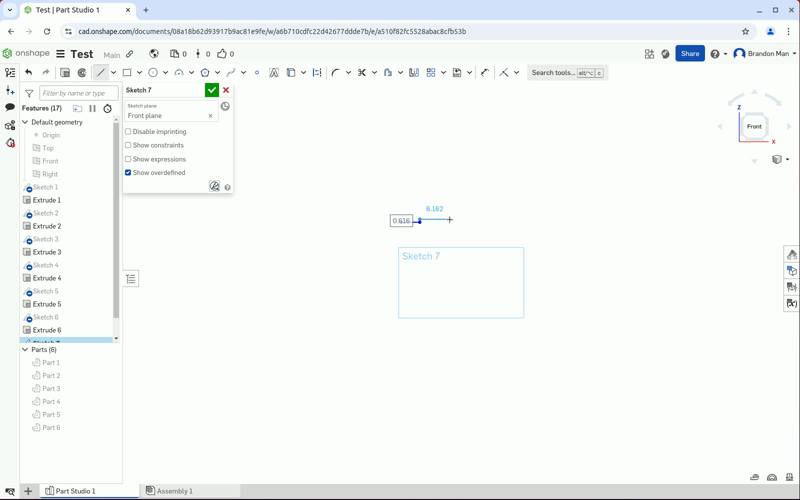
mouse_move(401, 219)
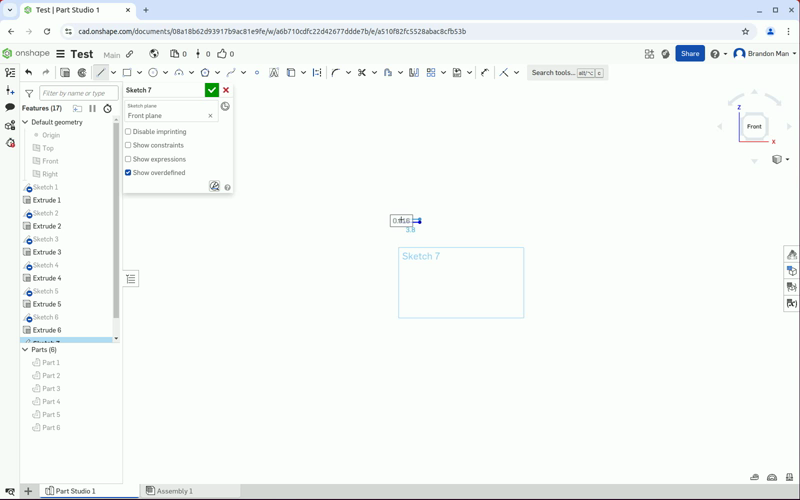
scroll(6)
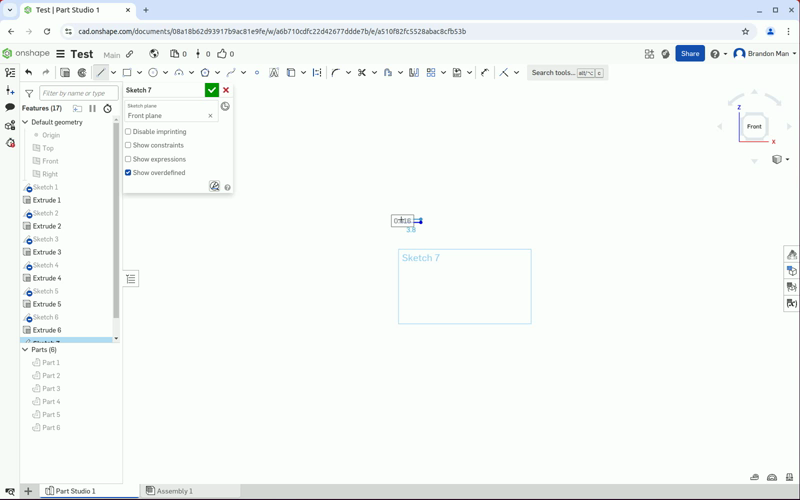
scroll(6)
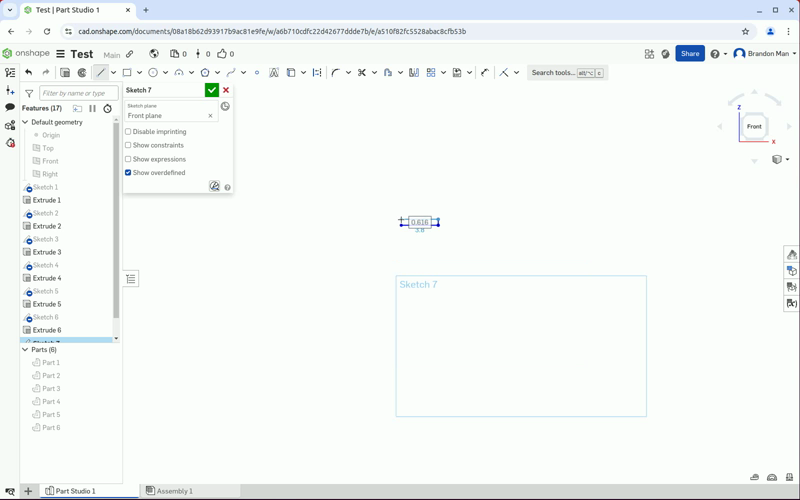
scroll(6)
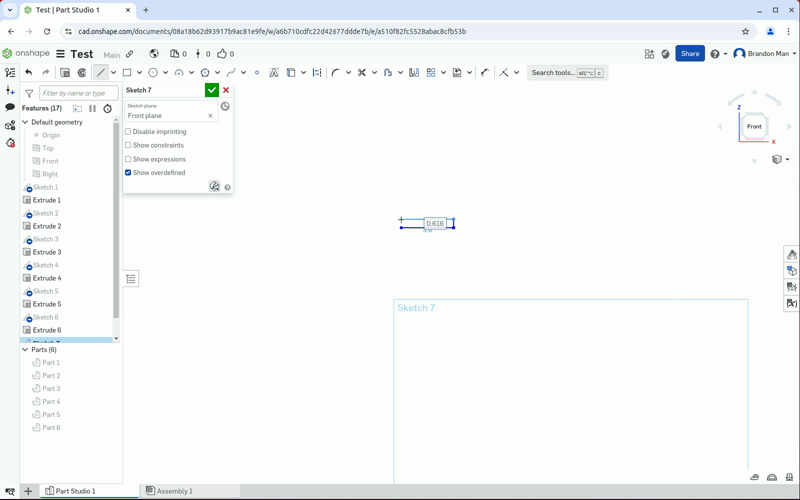
scroll(6)
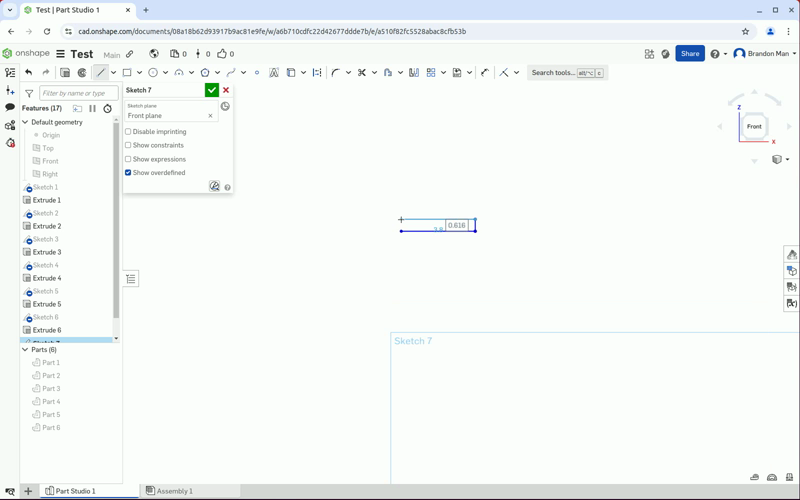
scroll(6)
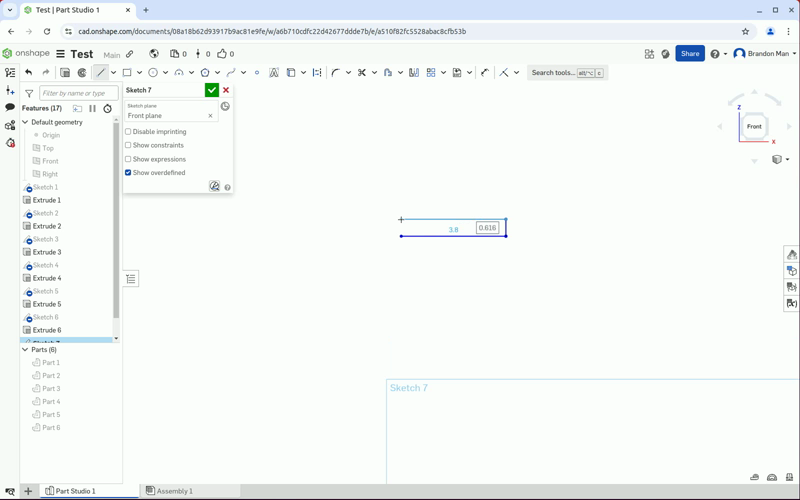
scroll(6)
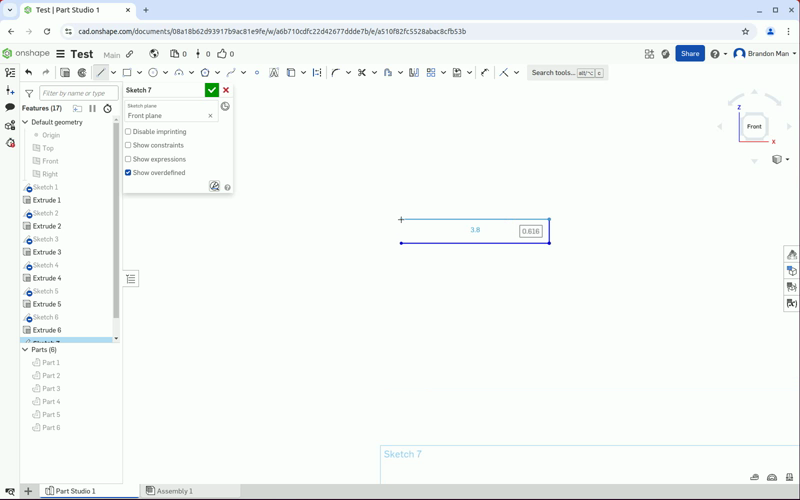
scroll(6)
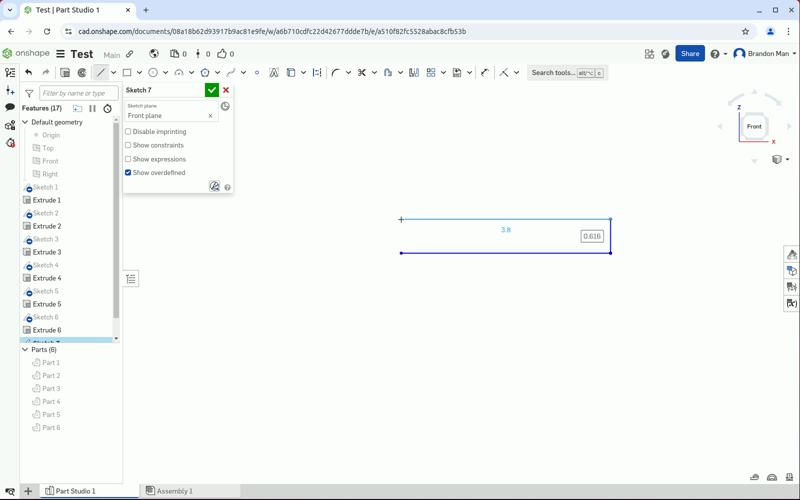
click(401, 219)
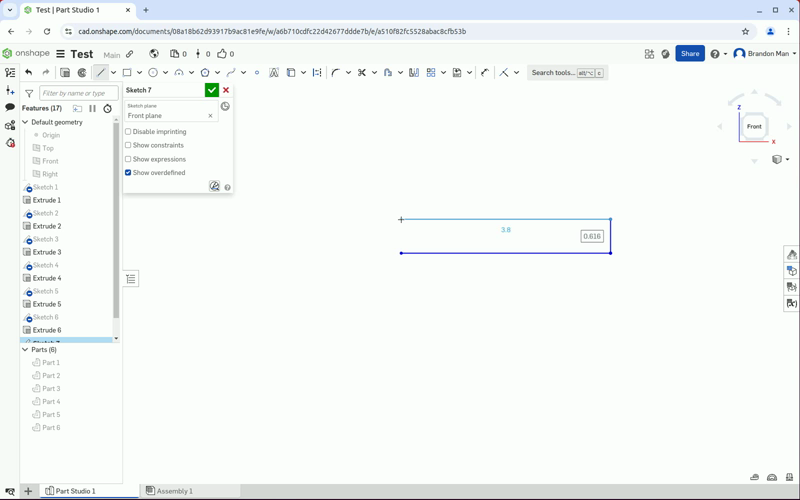
scroll(-6)
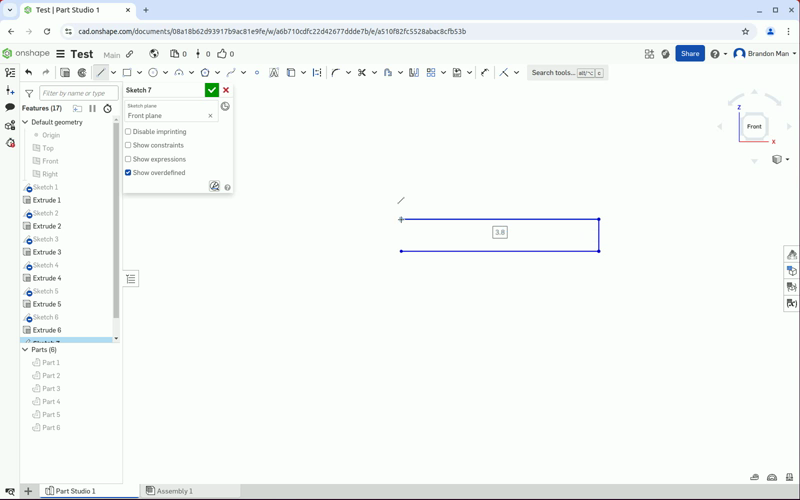
scroll(-6)
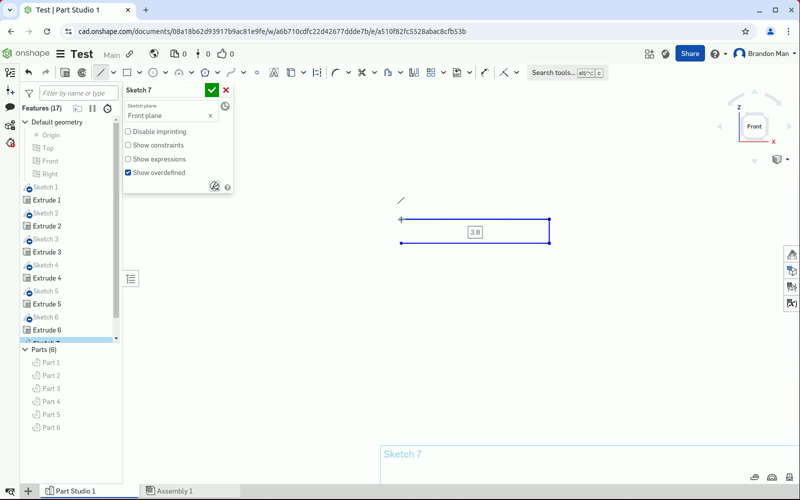
scroll(-6)
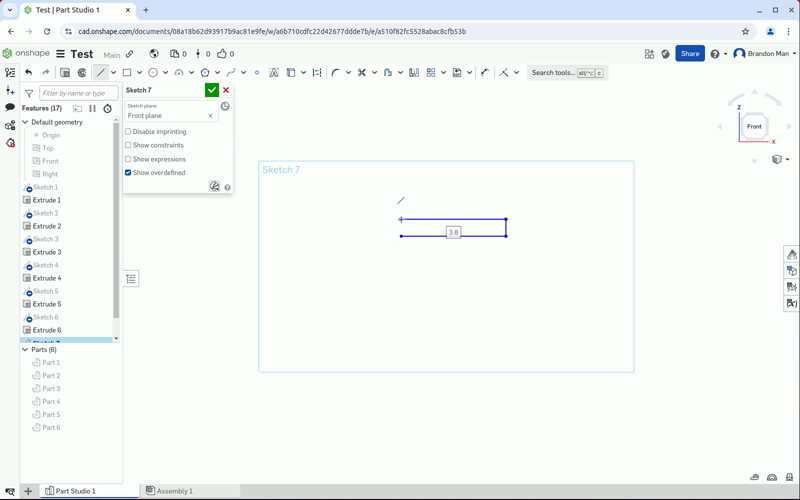
scroll(-6)
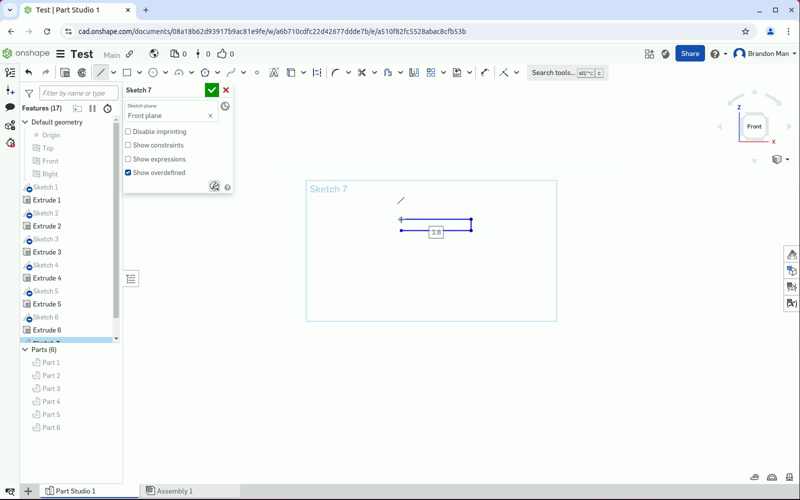
scroll(-6)
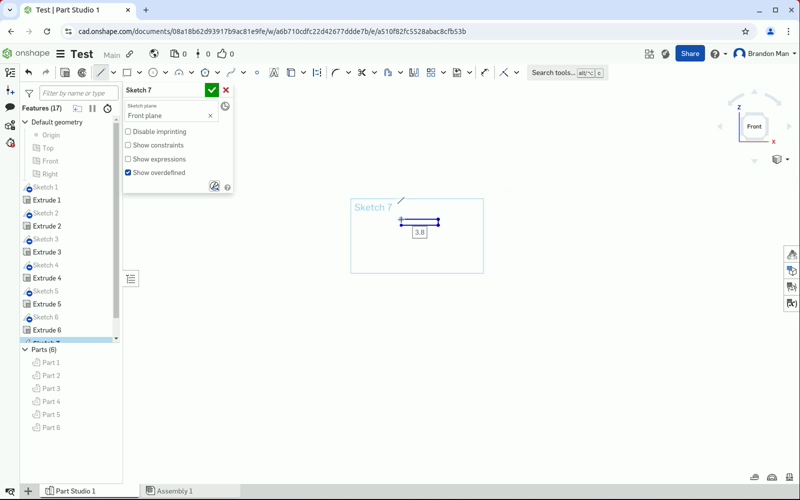
scroll(-6)
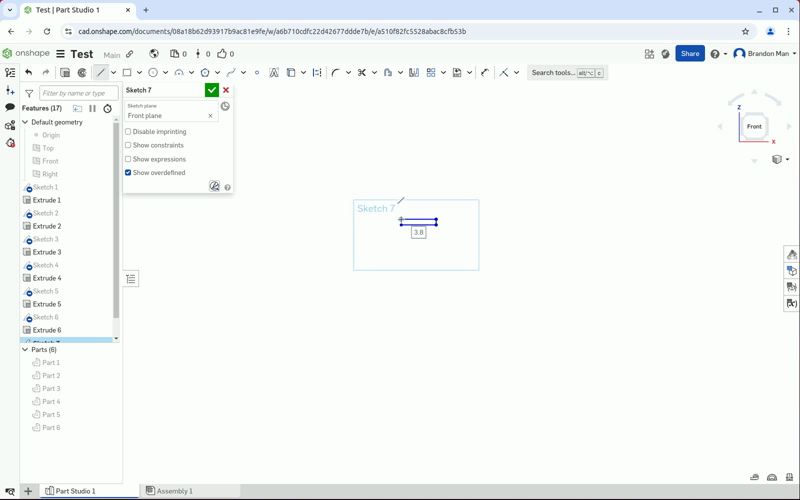
scroll(-6)
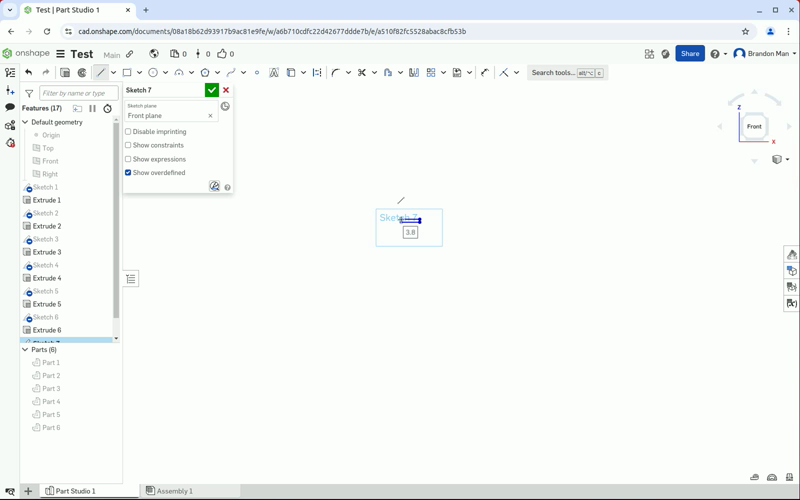
key_up(shift)
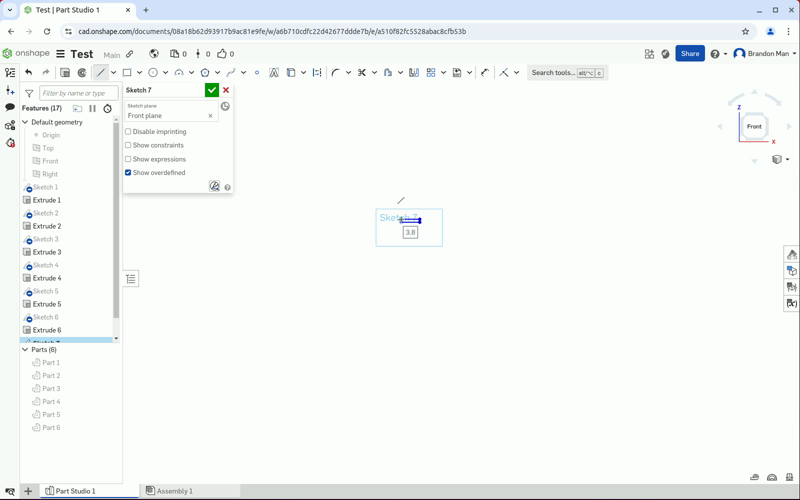
mouse_move(431, 219)
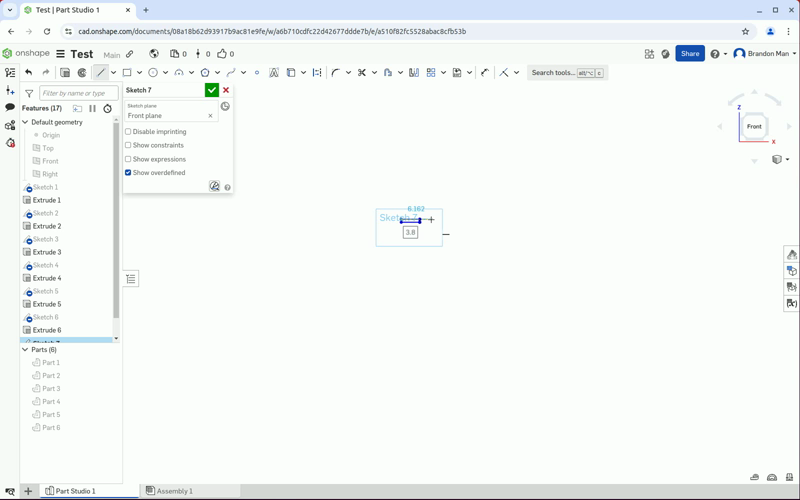
key_down(shift)
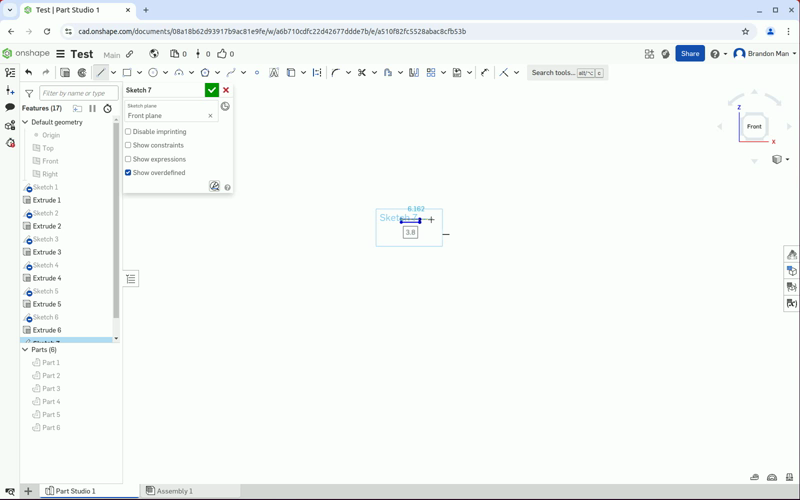
mouse_move(401, 222)
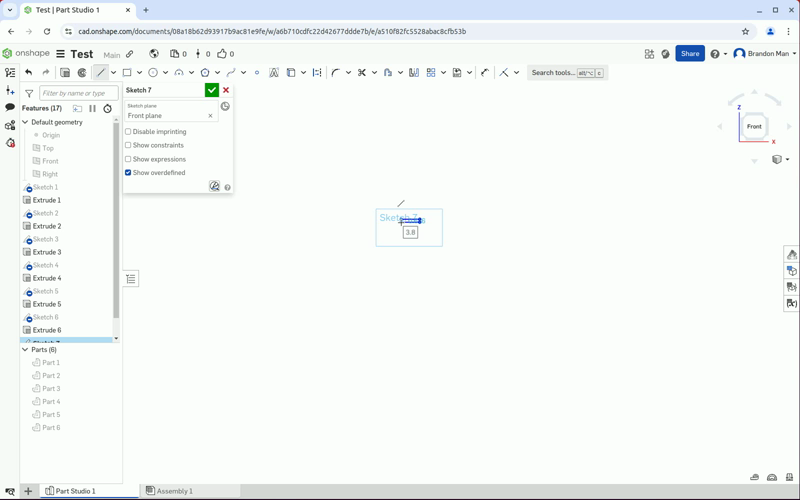
scroll(6)
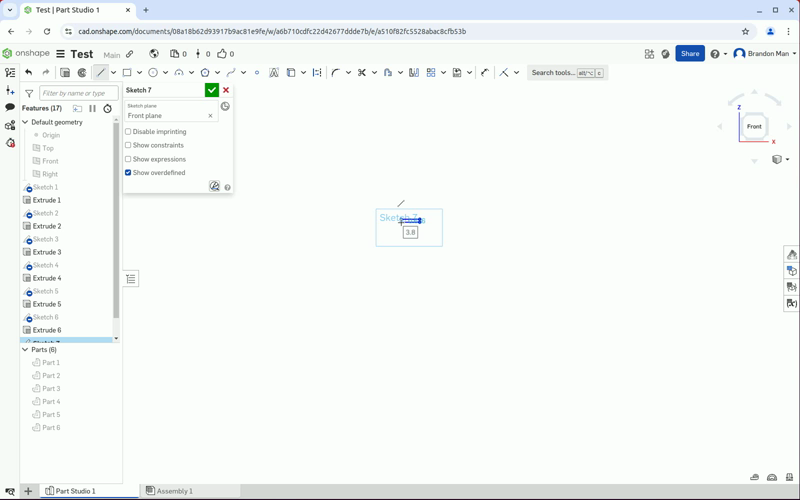
scroll(6)
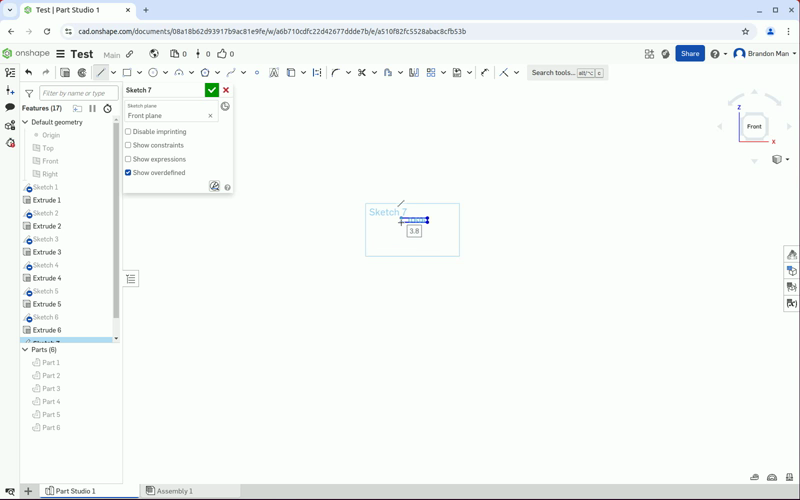
scroll(6)
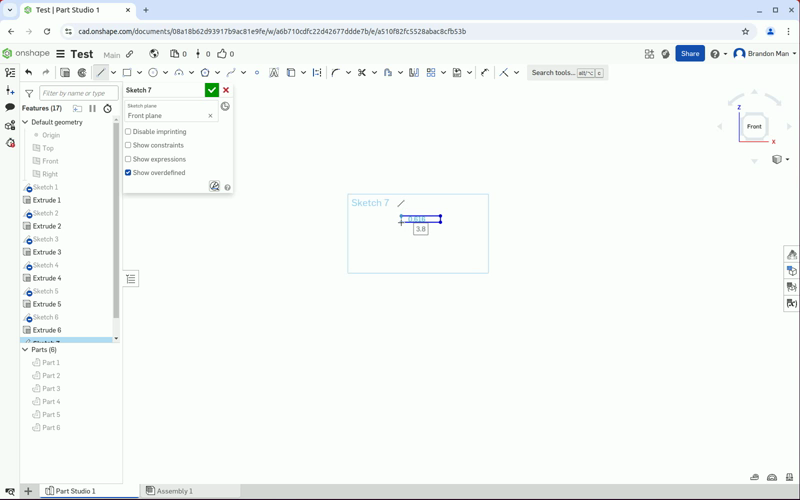
scroll(6)
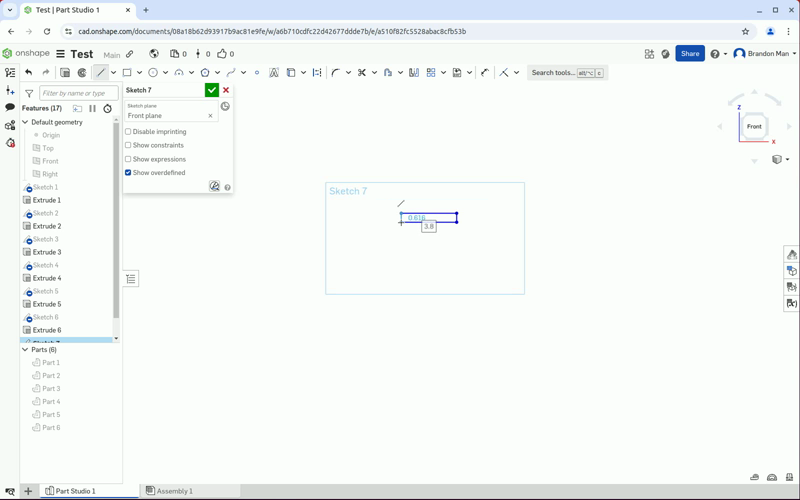
scroll(6)
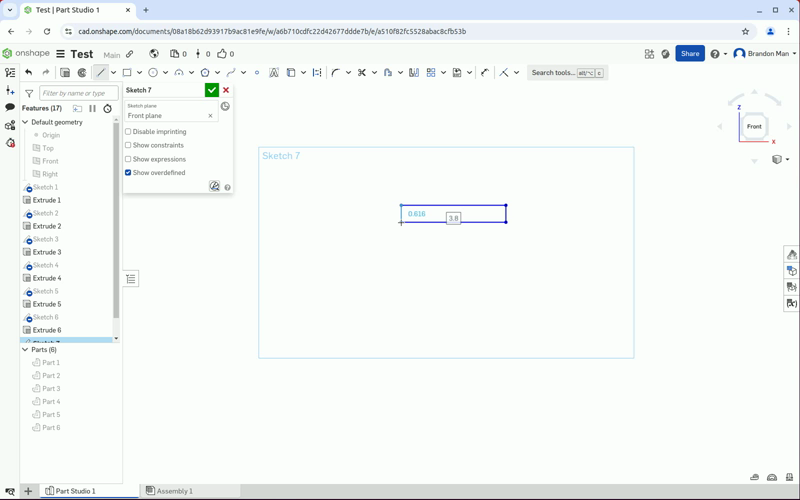
scroll(6)
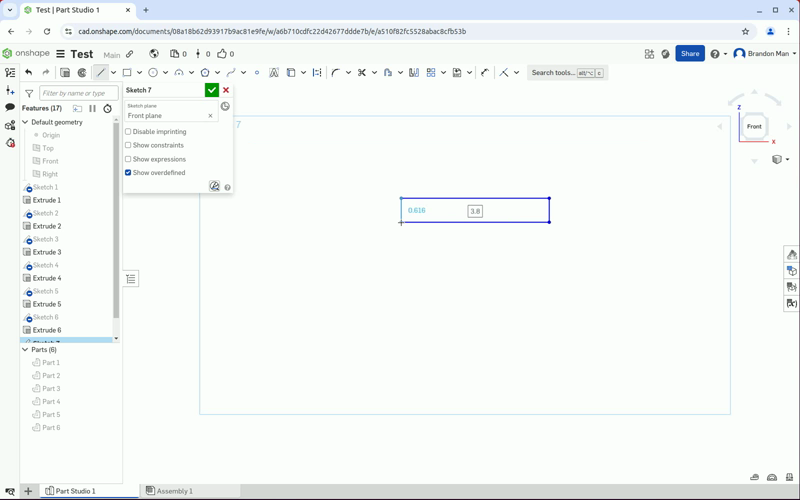
scroll(6)
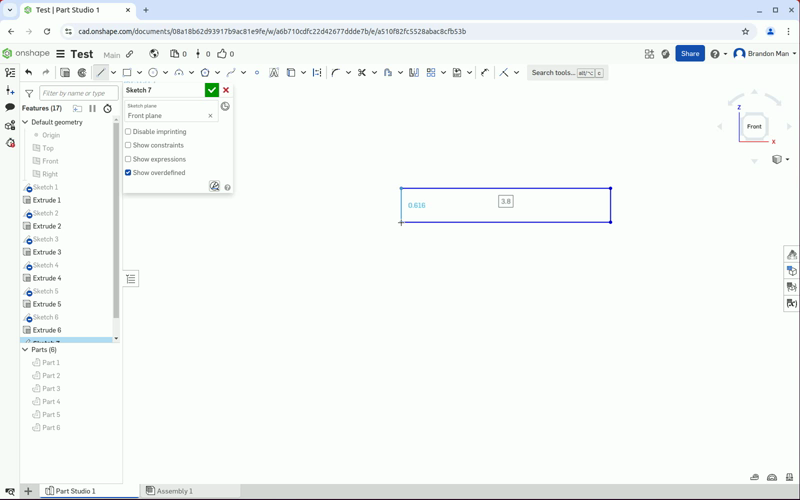
key_up(shift)
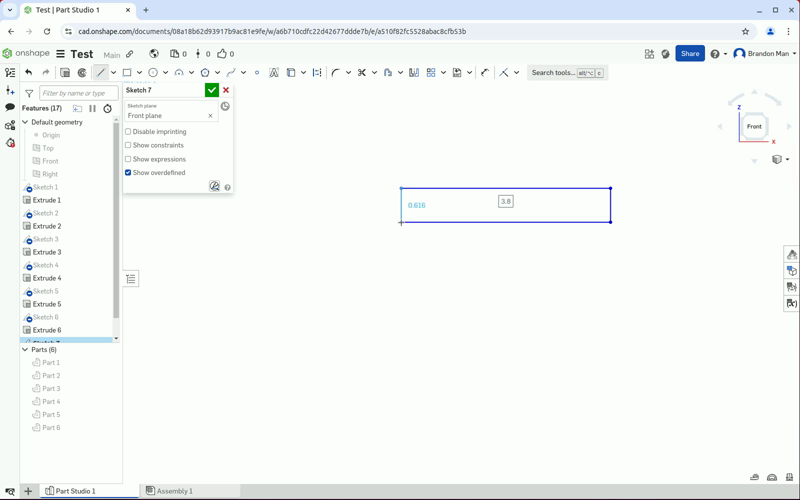
click(401, 222)
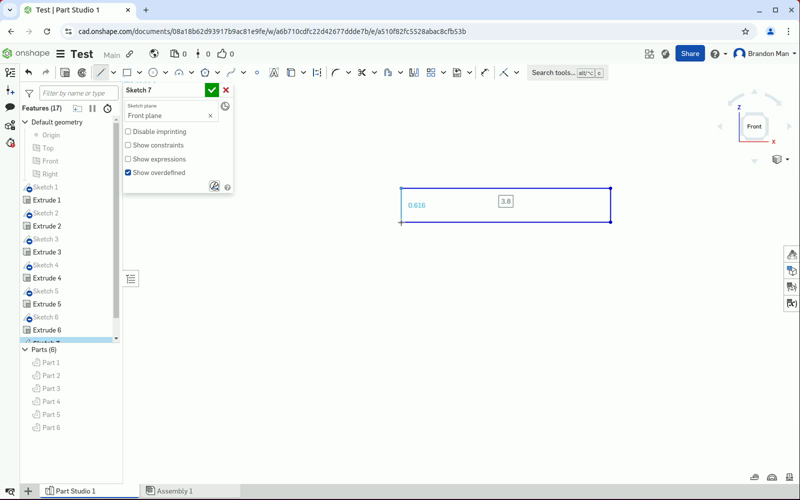
scroll(-6)
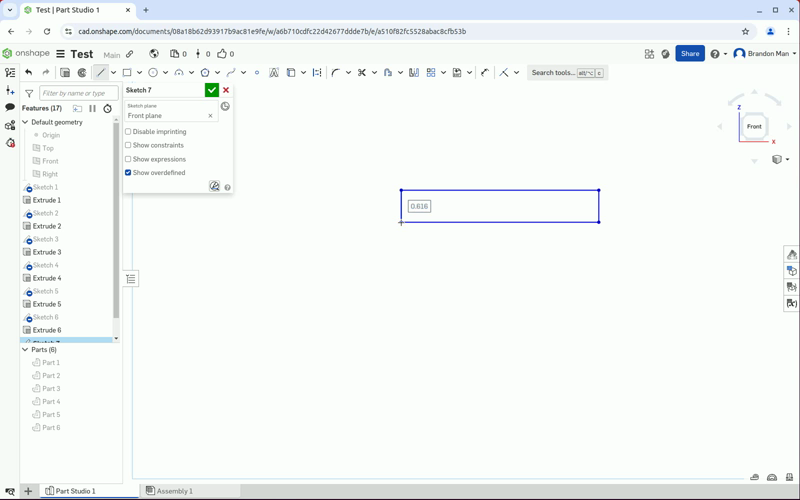
scroll(-6)
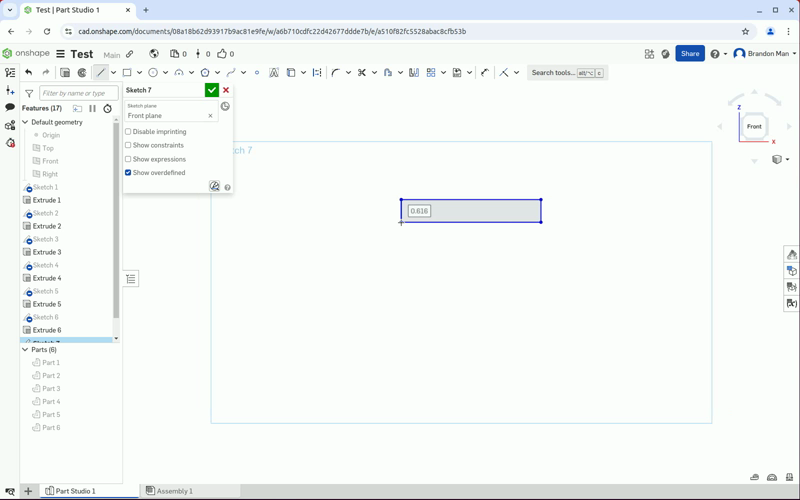
scroll(-6)
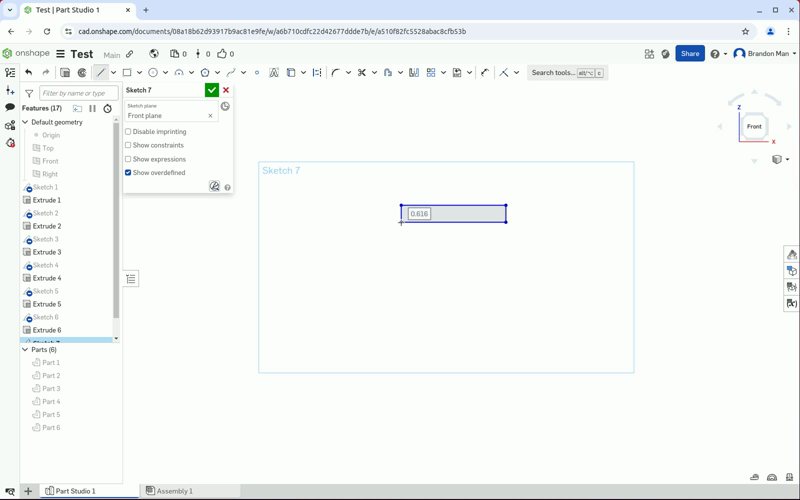
scroll(-6)
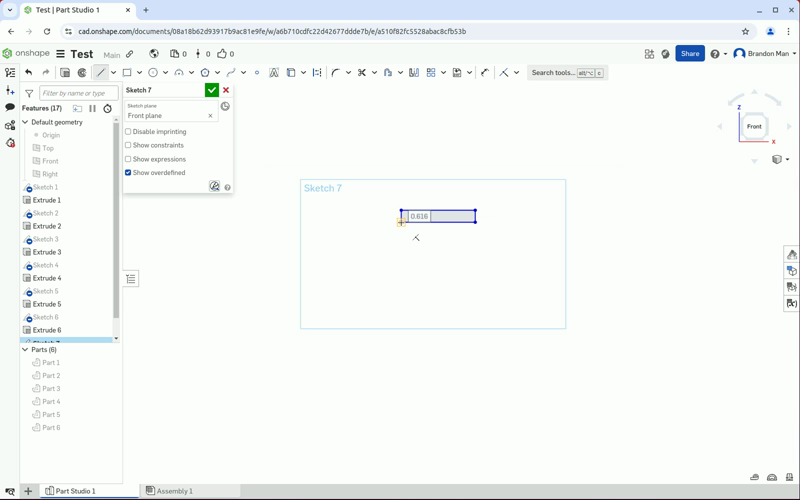
scroll(-6)
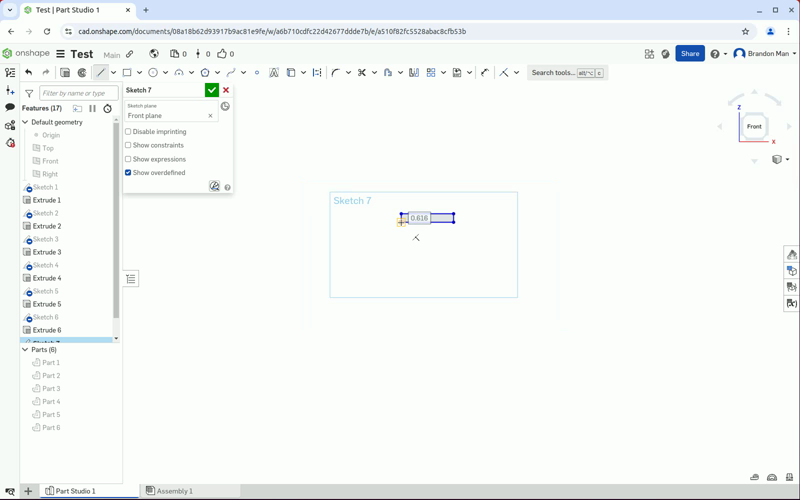
scroll(-6)
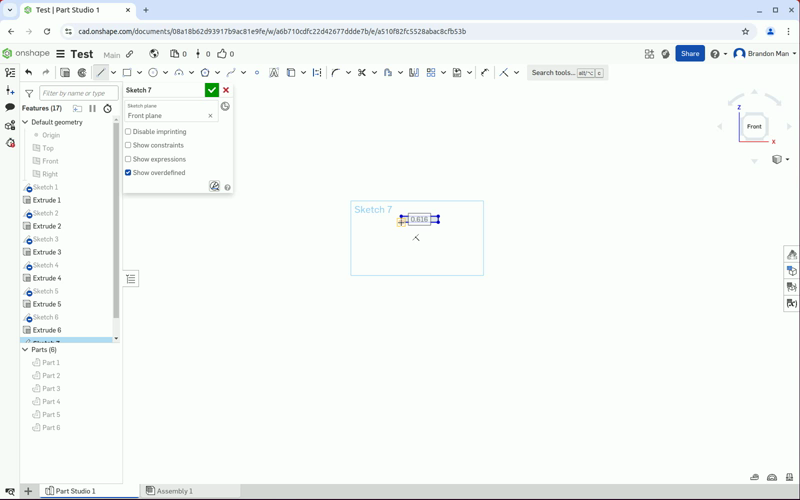
scroll(-6)
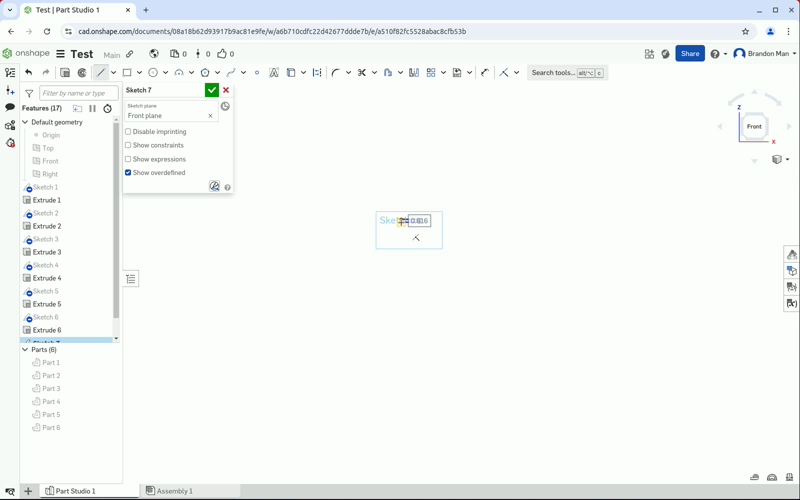
key(esc)
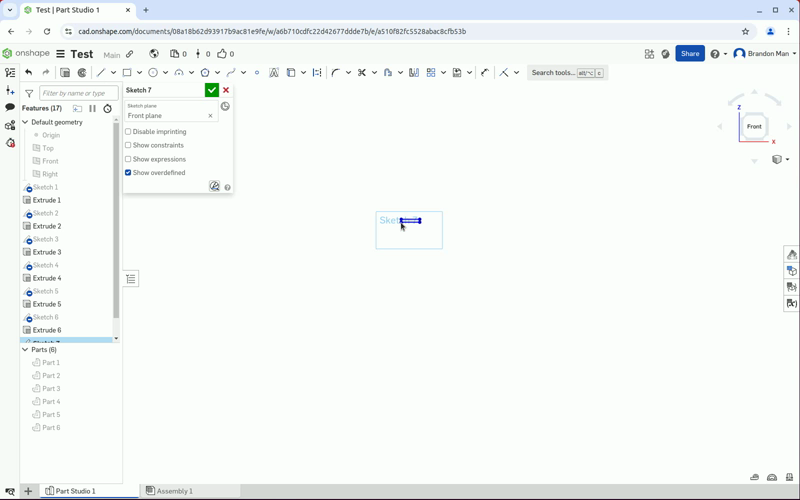
mouse_move(406, 221)
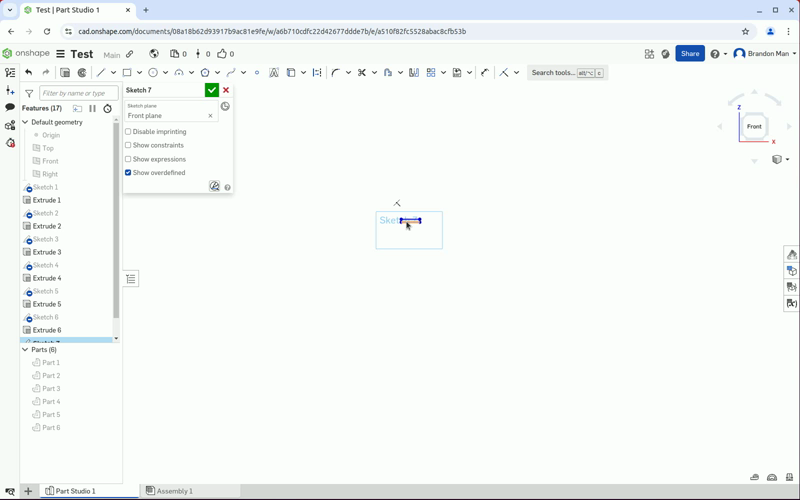
scroll(6)
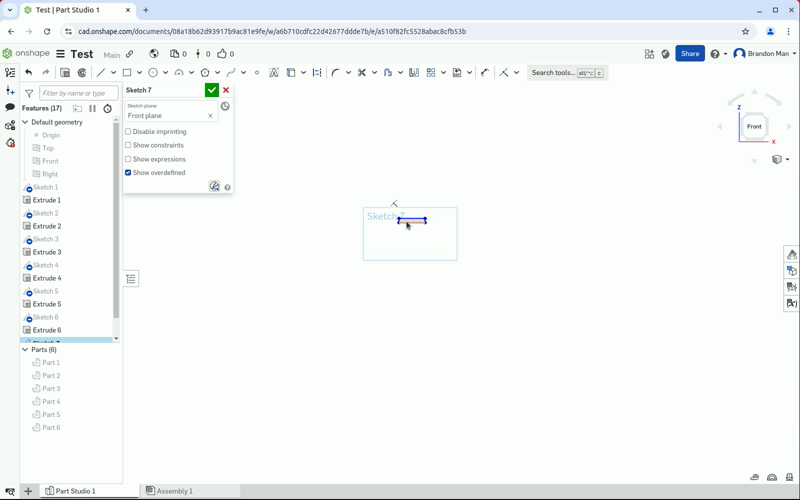
scroll(6)
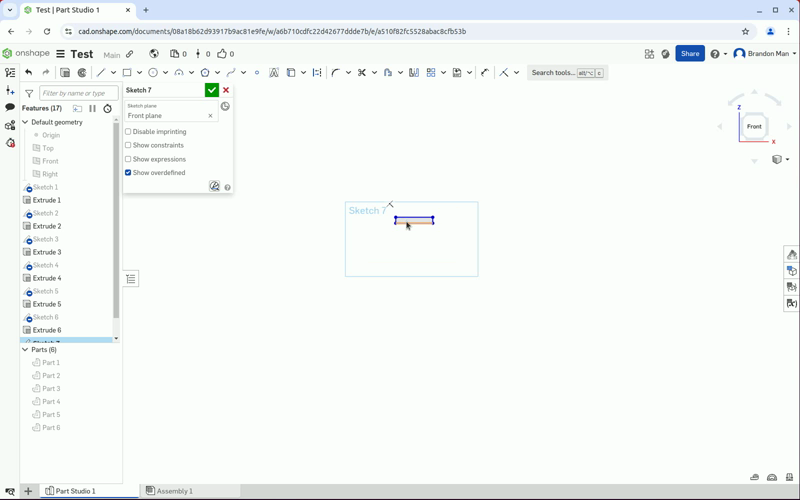
scroll(6)
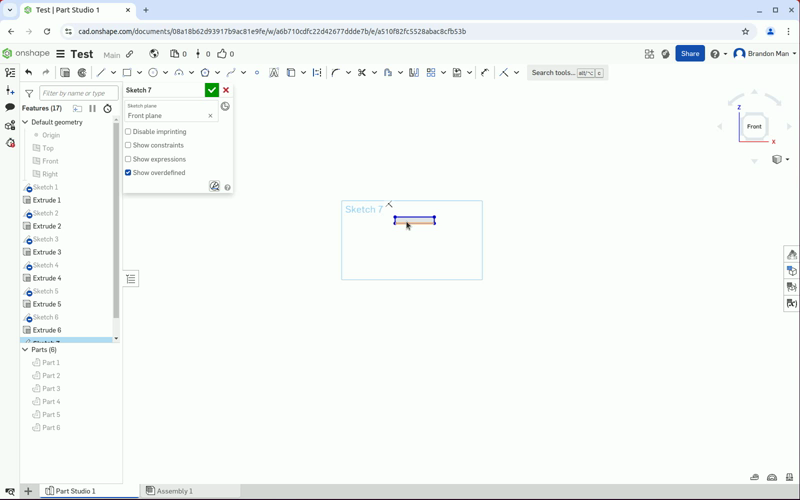
scroll(6)
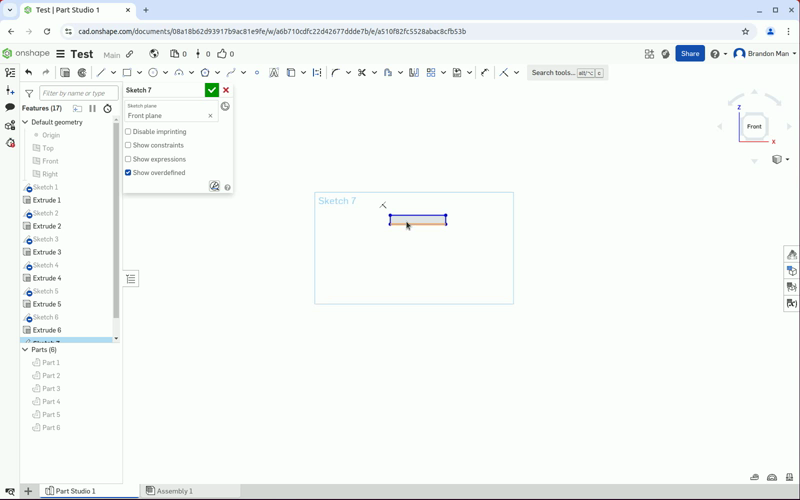
scroll(6)
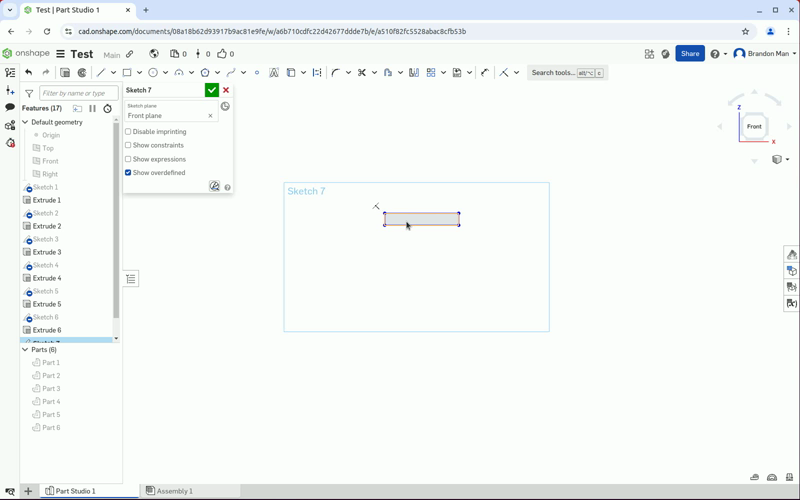
scroll(6)
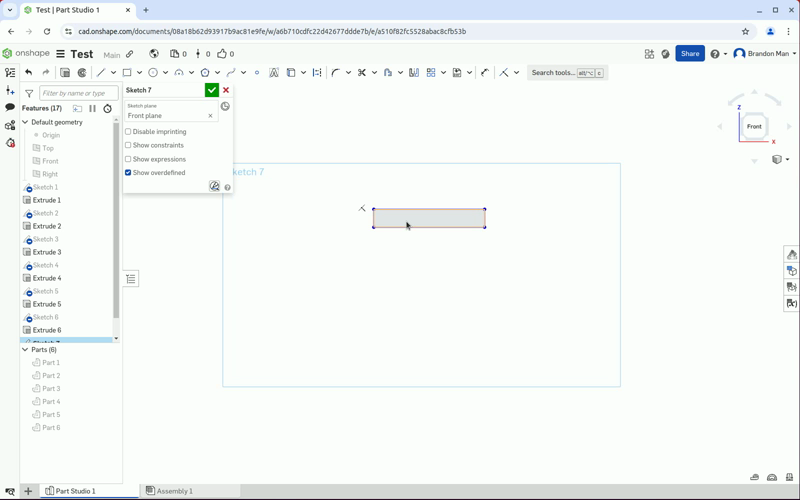
scroll(6)
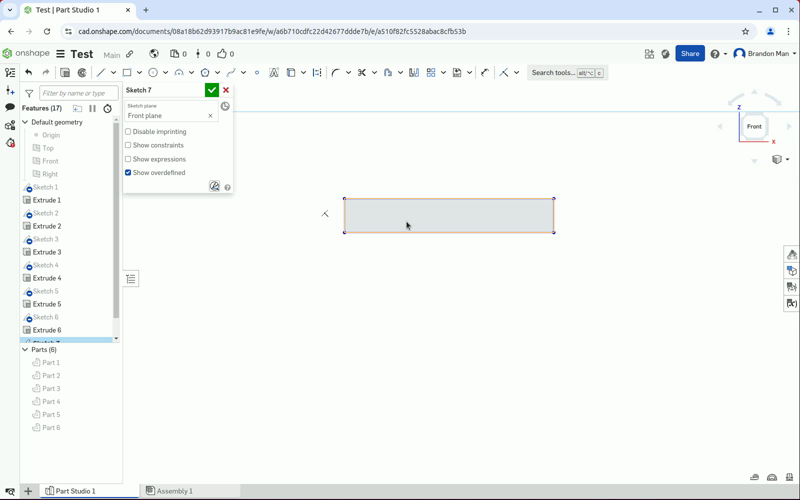
click(406, 221)
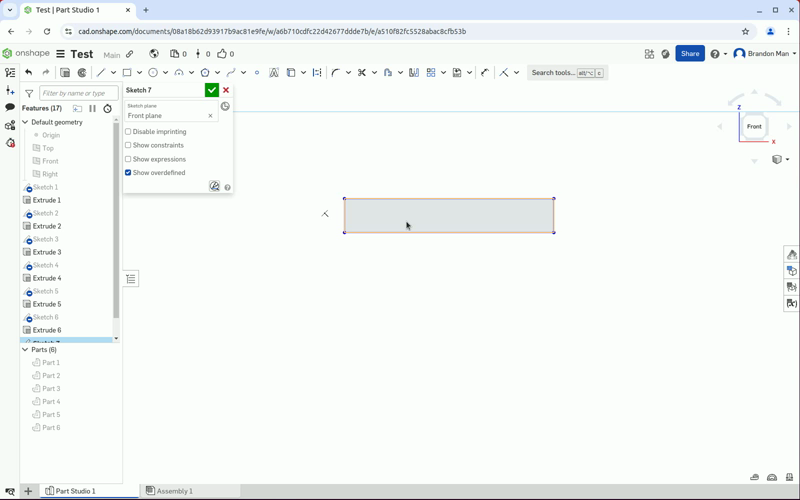
scroll(-6)
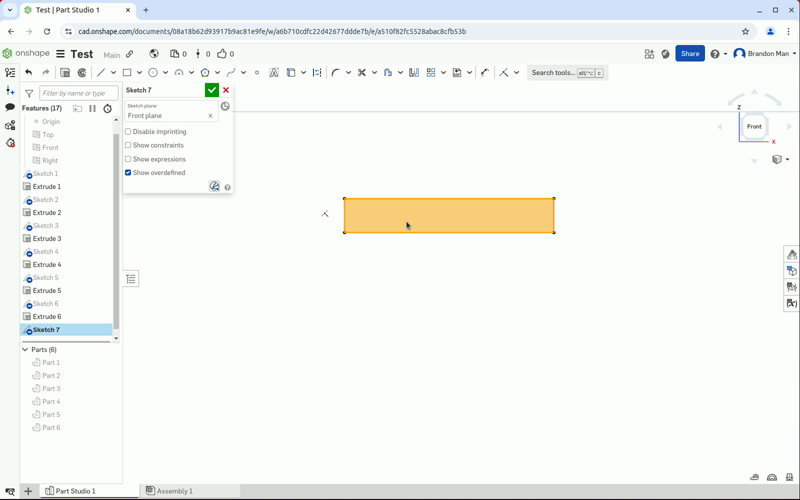
scroll(-6)
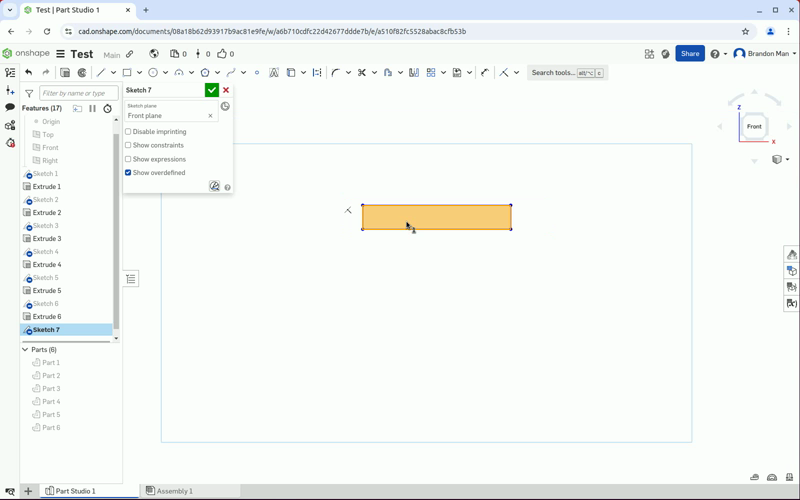
scroll(-6)
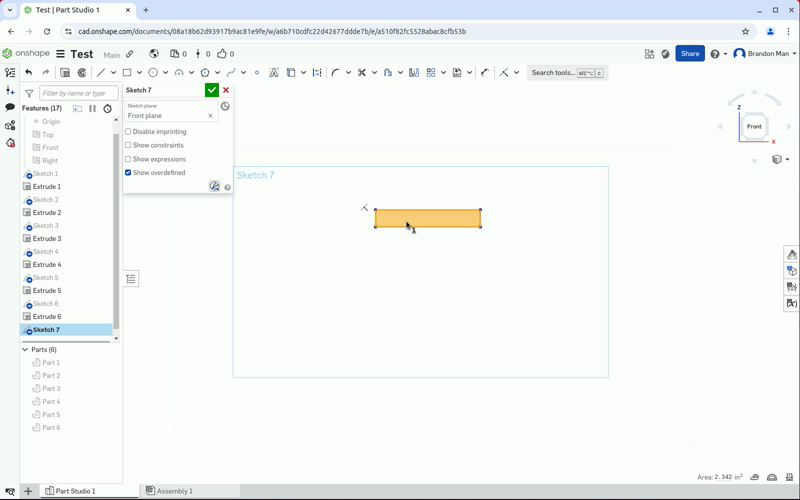
scroll(-6)
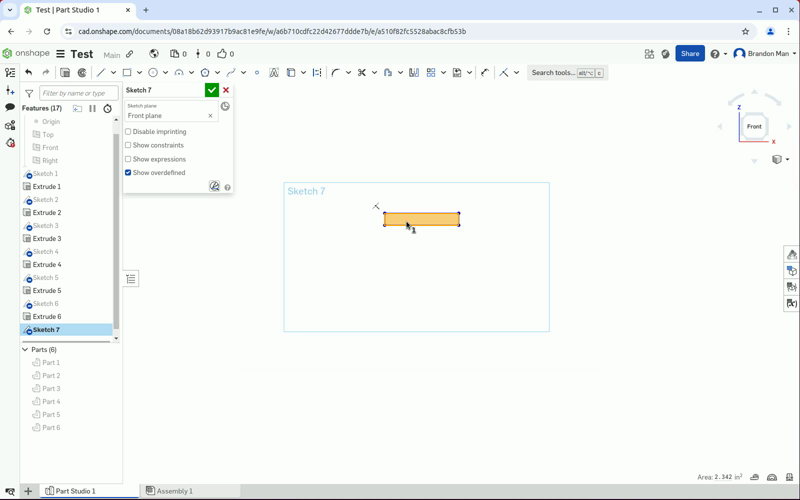
scroll(-6)
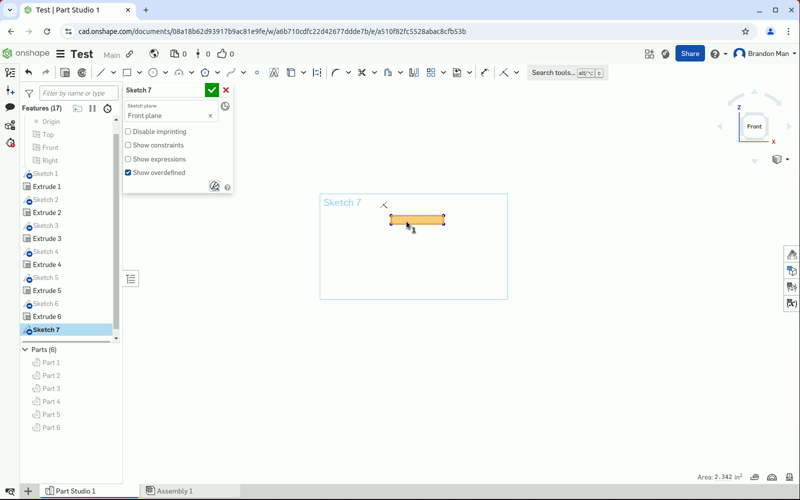
scroll(-6)
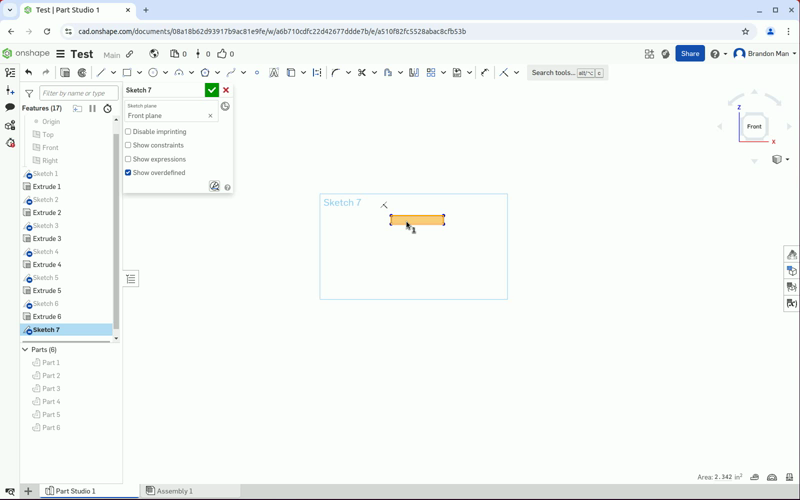
scroll(-6)
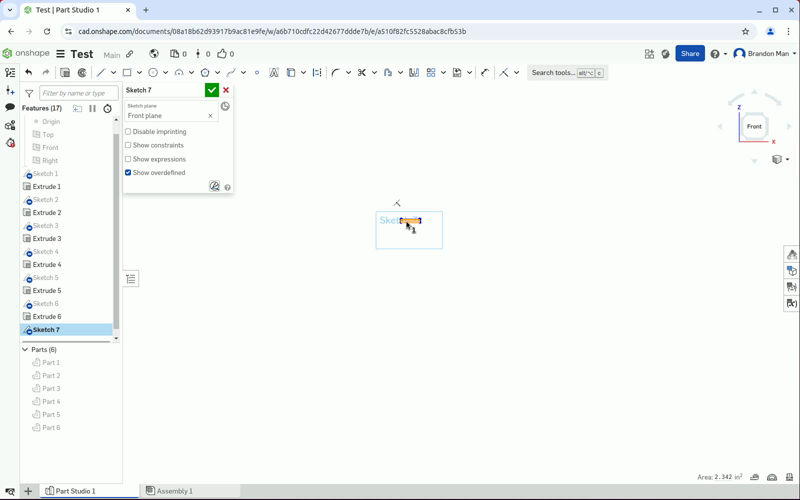
mouse_move(73, 352)
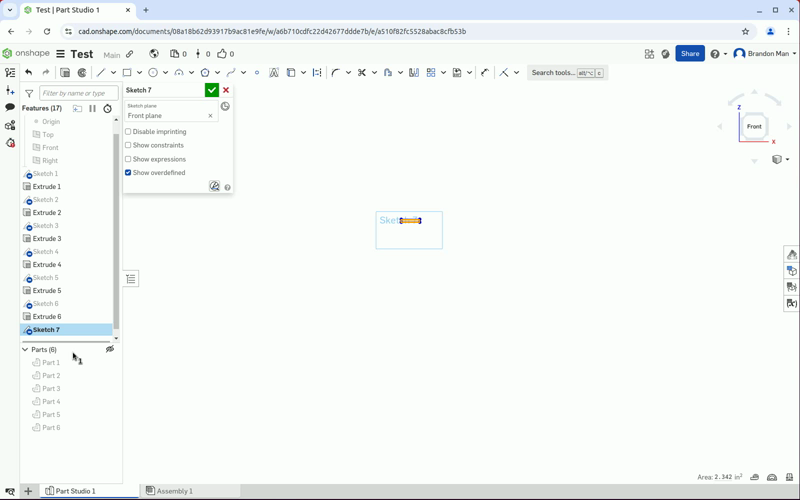
key(shift+y)
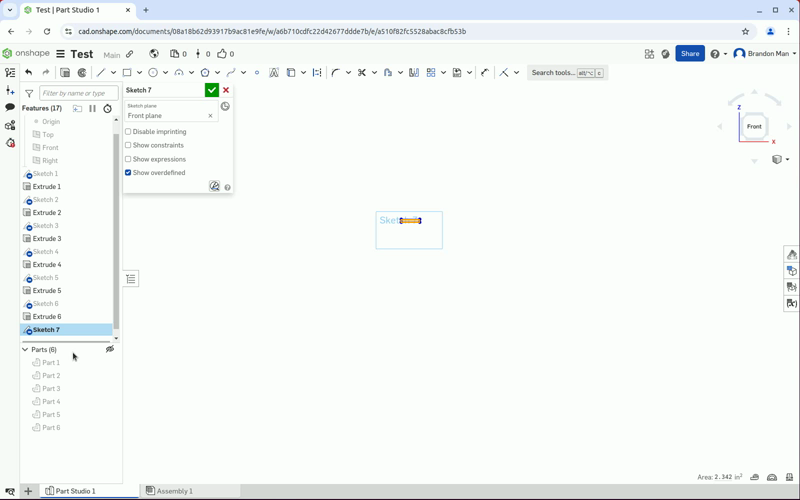
key(shift+e)
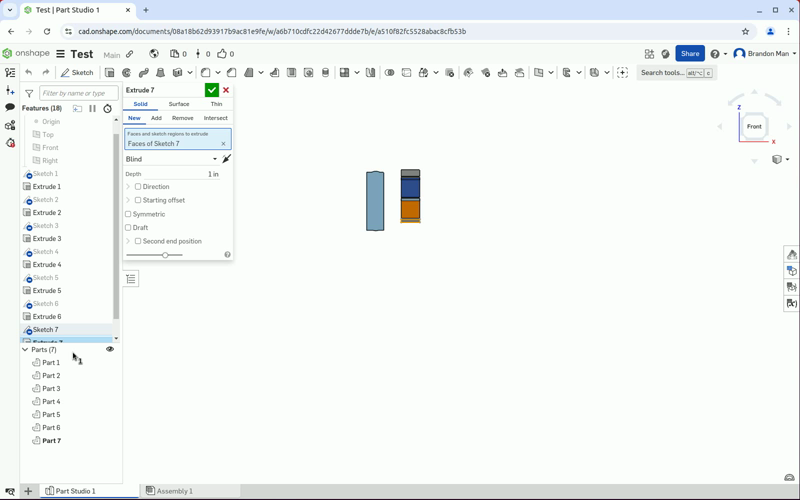
mouse_move(143, 106)
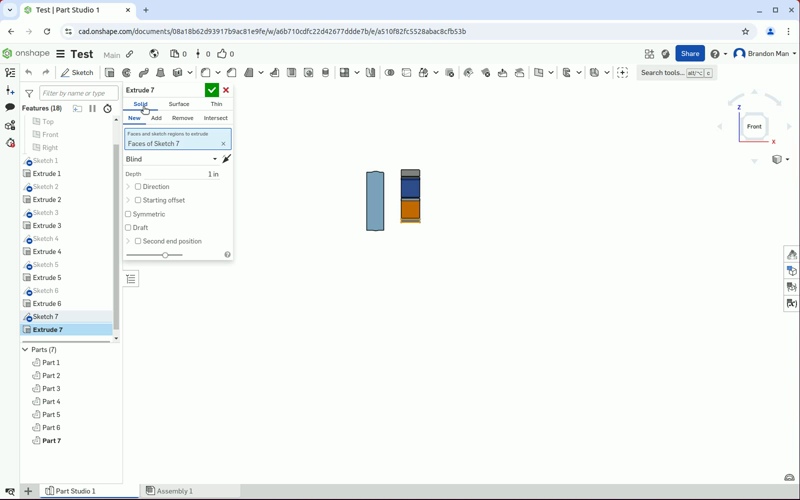
click(143, 106)
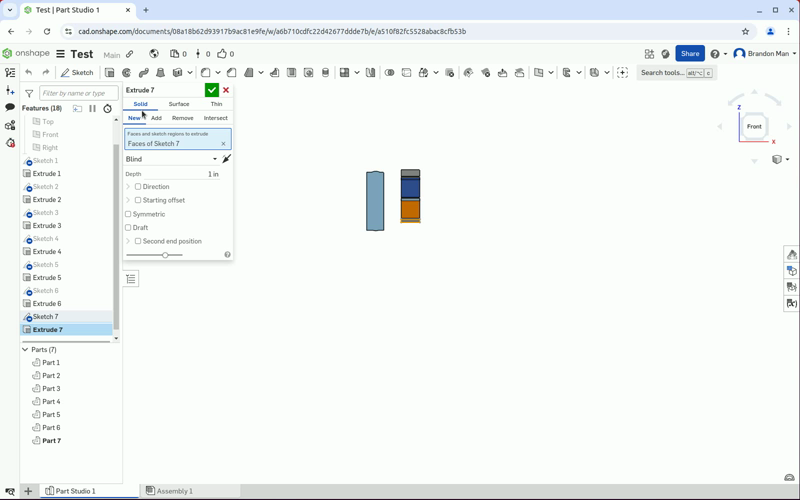
mouse_move(137, 120)
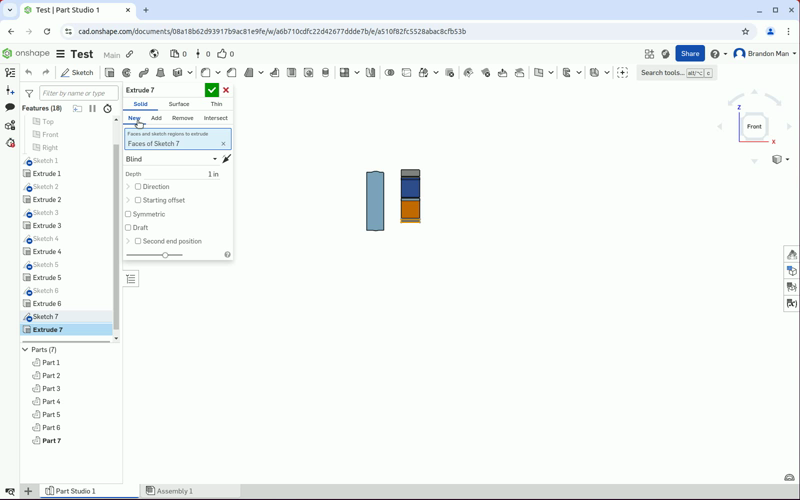
click(137, 120)
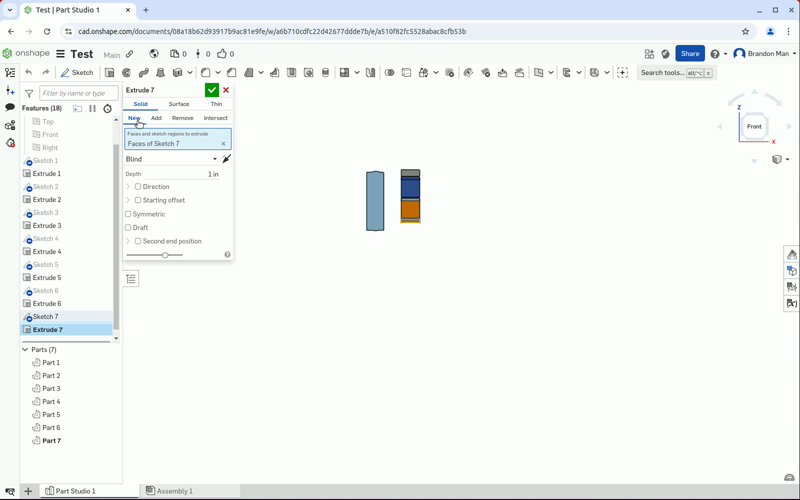
key(tab, 4)
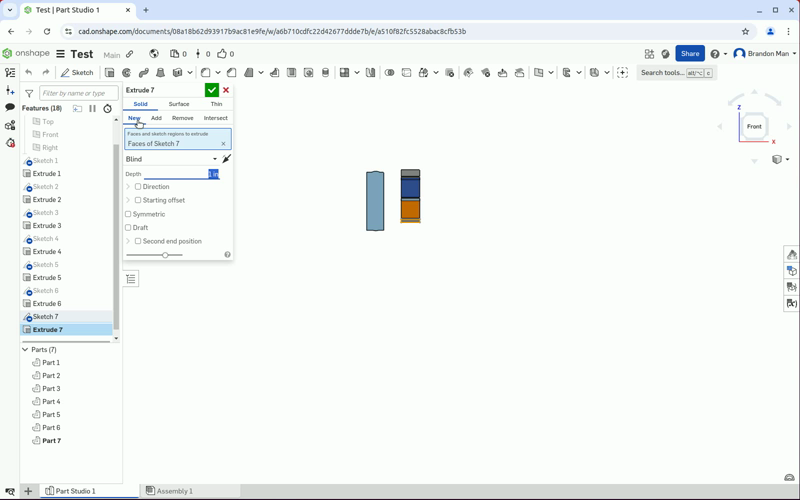
text(1.204)
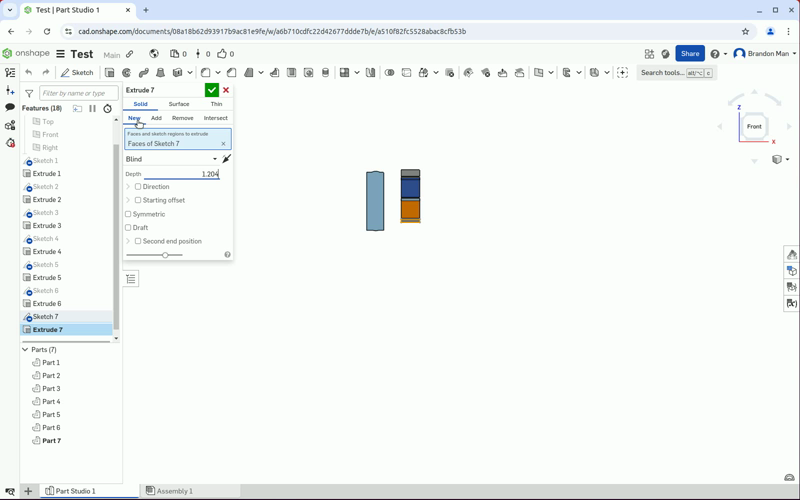
key(enter)
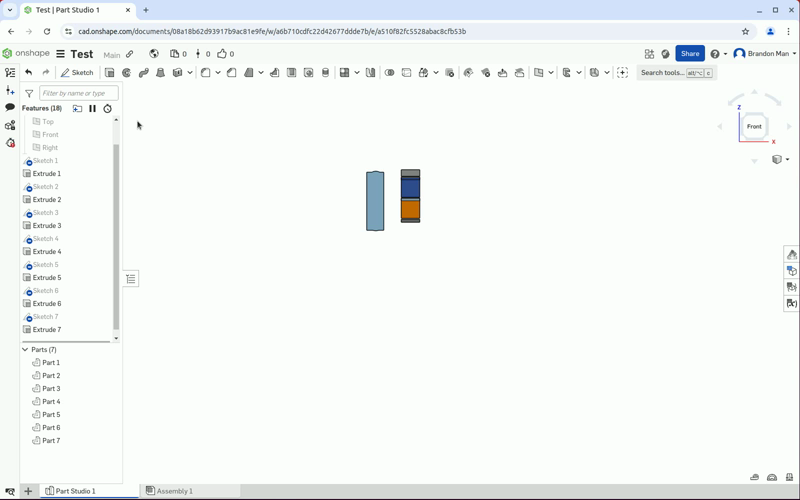
key(shift+h)
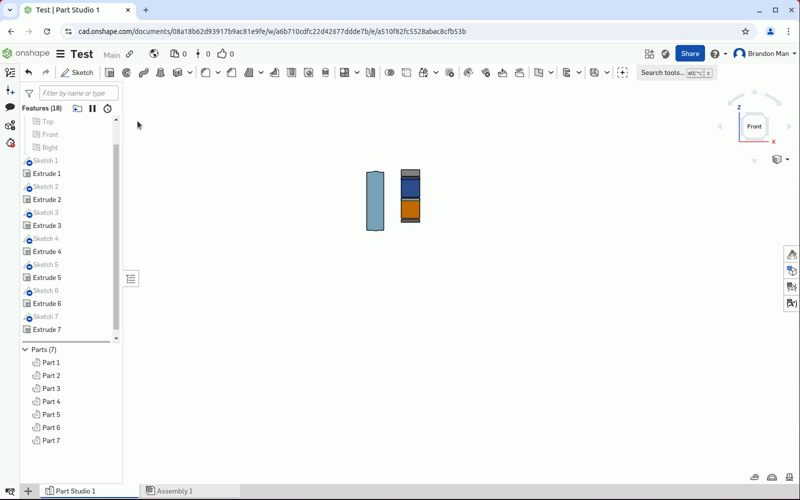
key(shift+h)
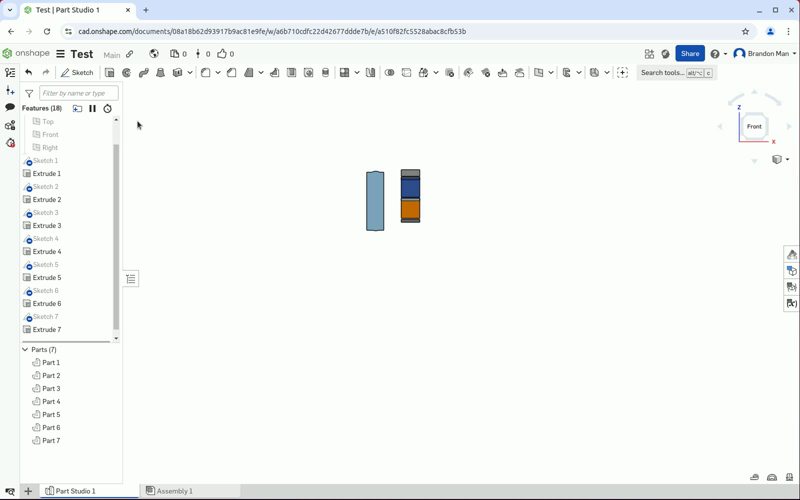
mouse_move(69, 163)
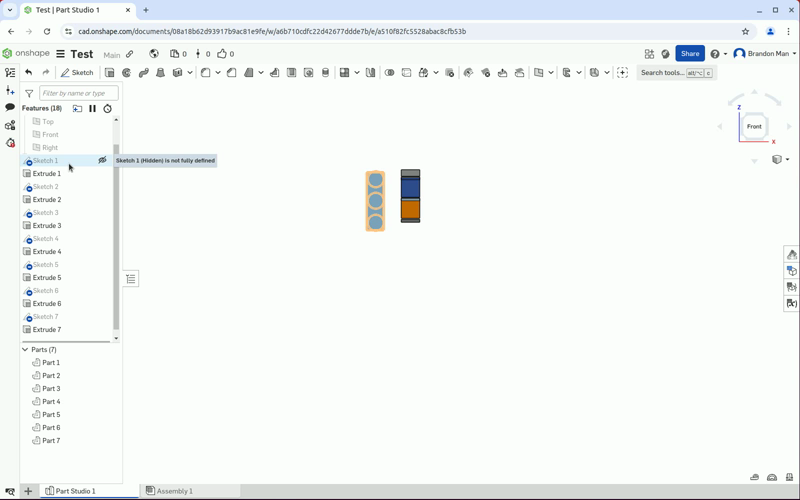
click(69, 163)
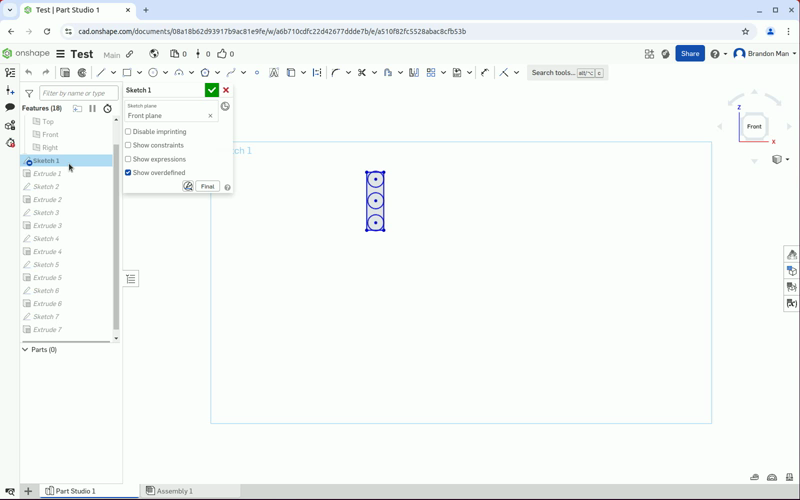
mouse_move(229, 92)
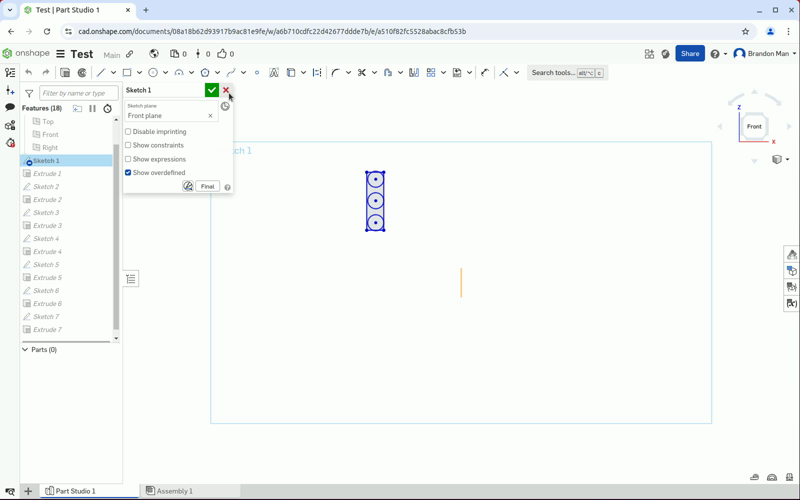
click(229, 92)
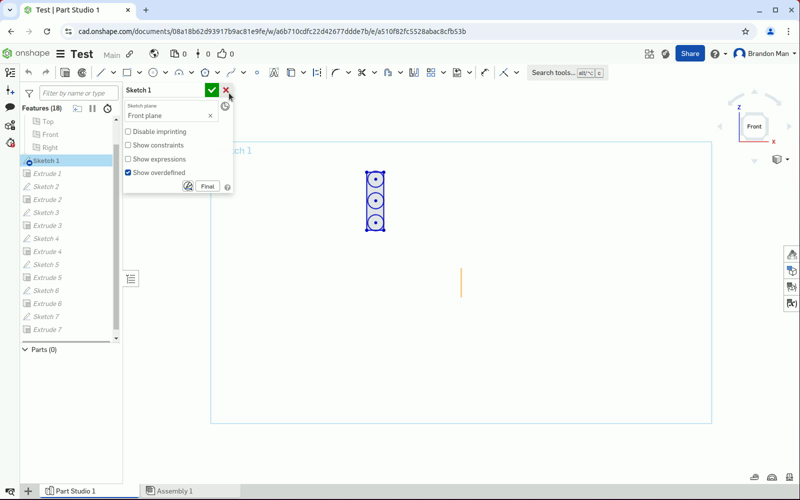
key(shift+s)
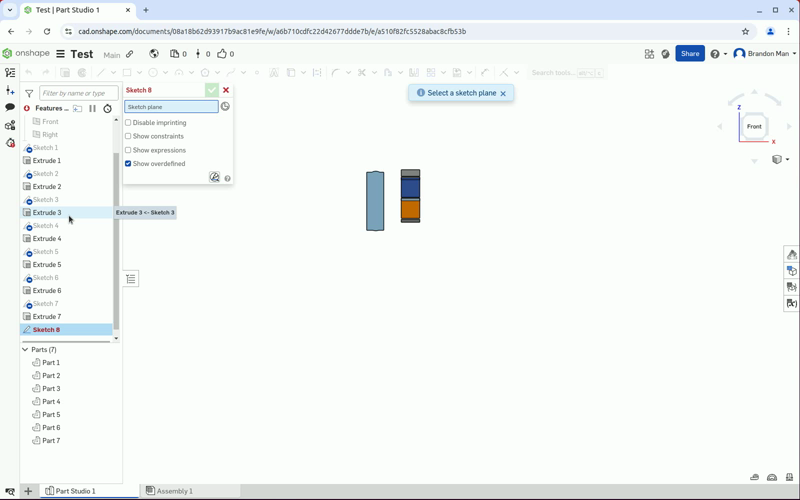
scroll(3)
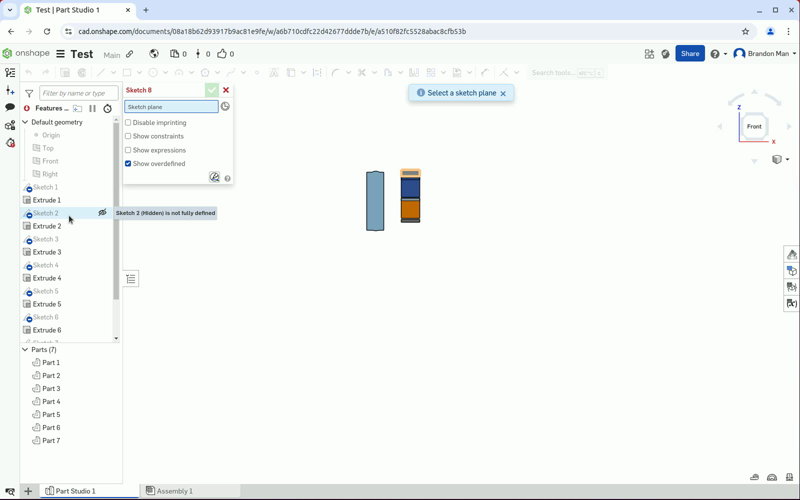
mouse_move(69, 163)
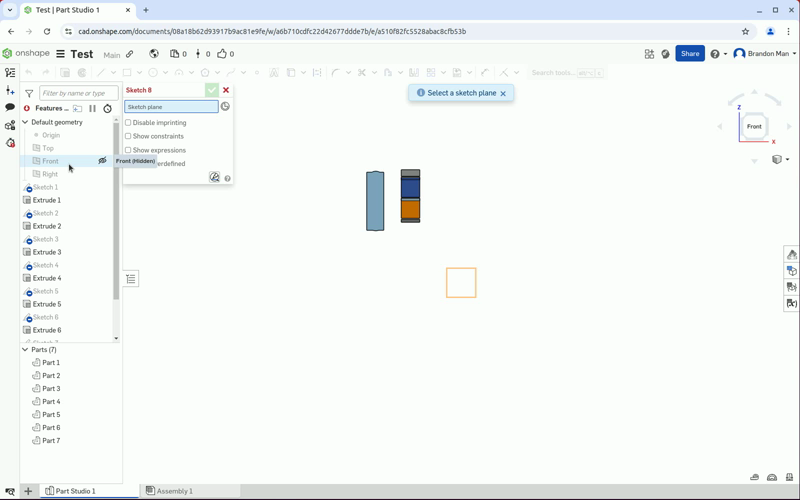
click(69, 163)
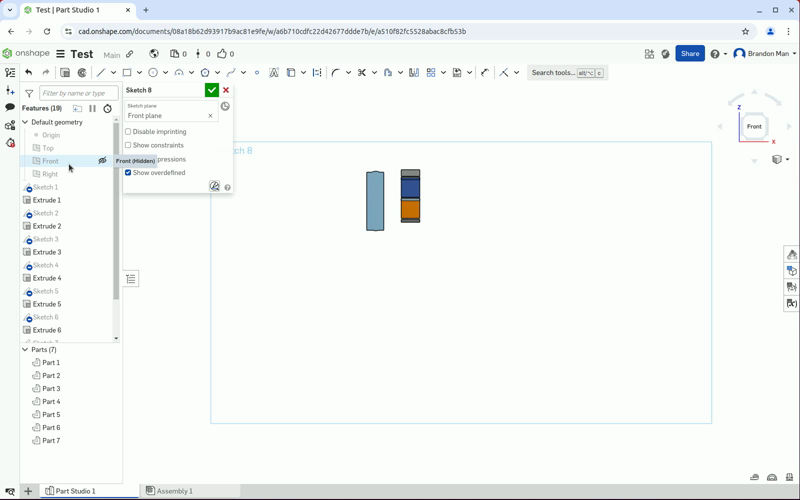
mouse_move(73, 352)
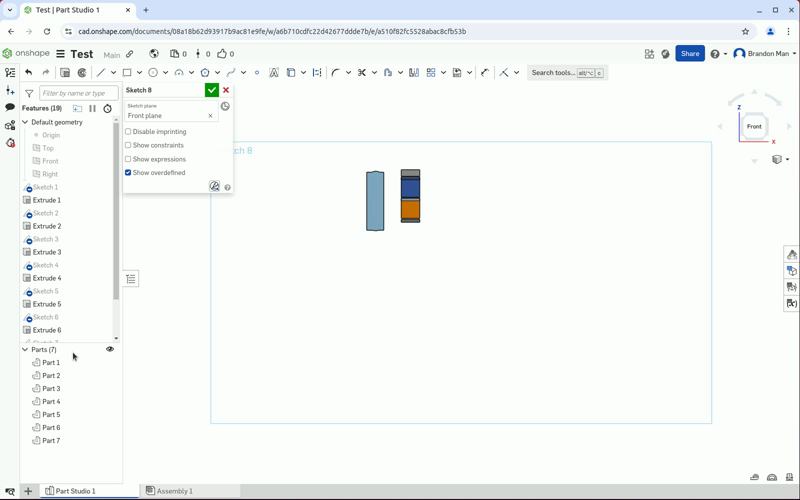
key(y)
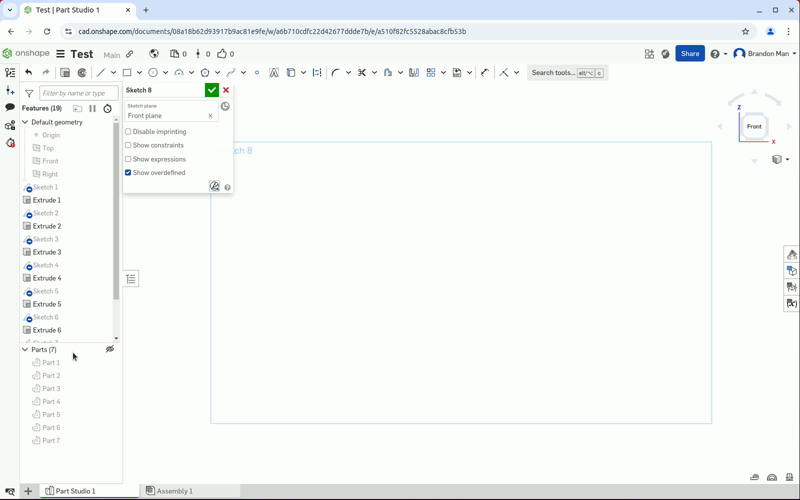
key(l)
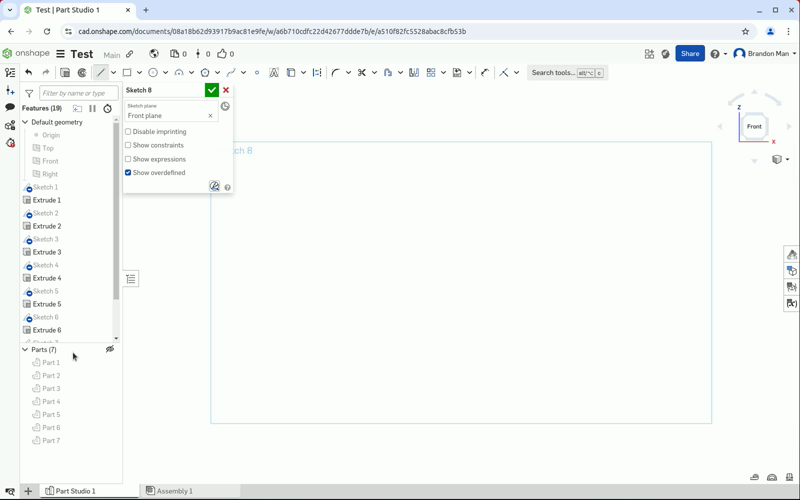
key_down(shift)
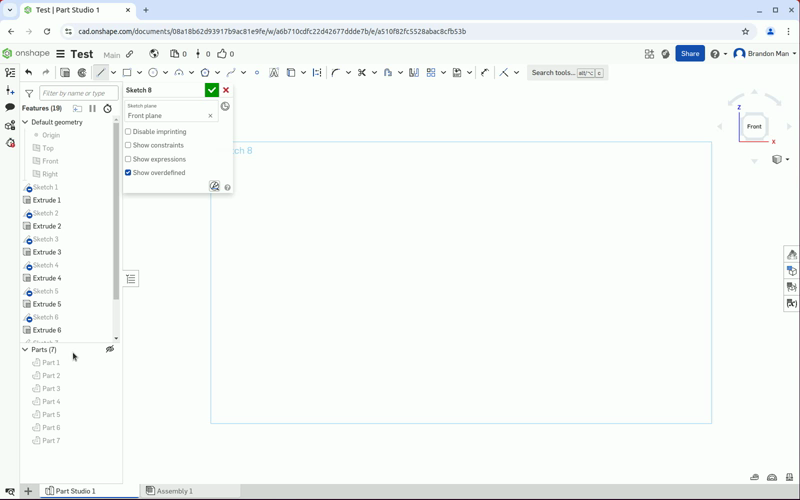
mouse_move(401, 227)
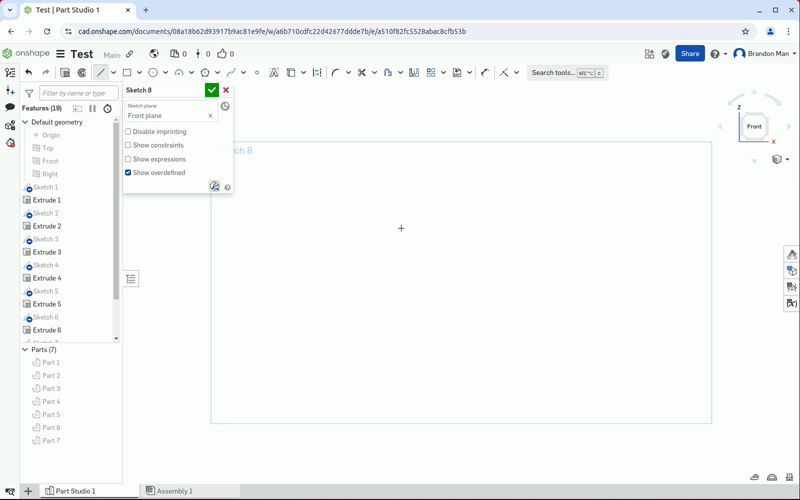
click(401, 227)
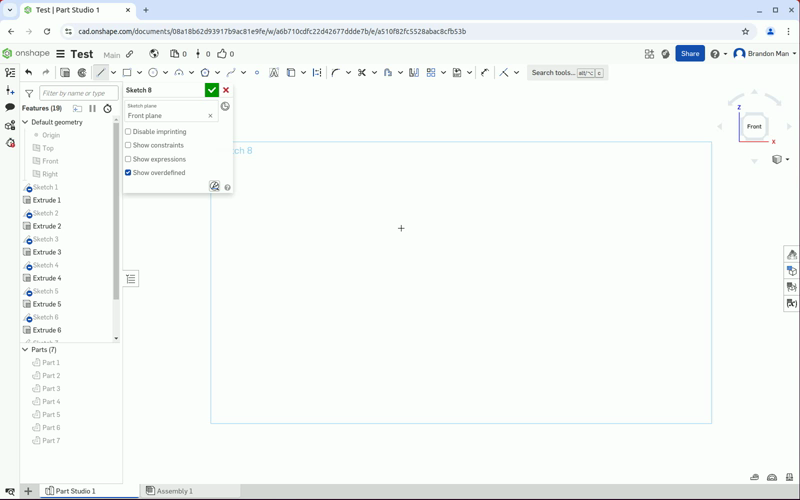
key_up(shift)
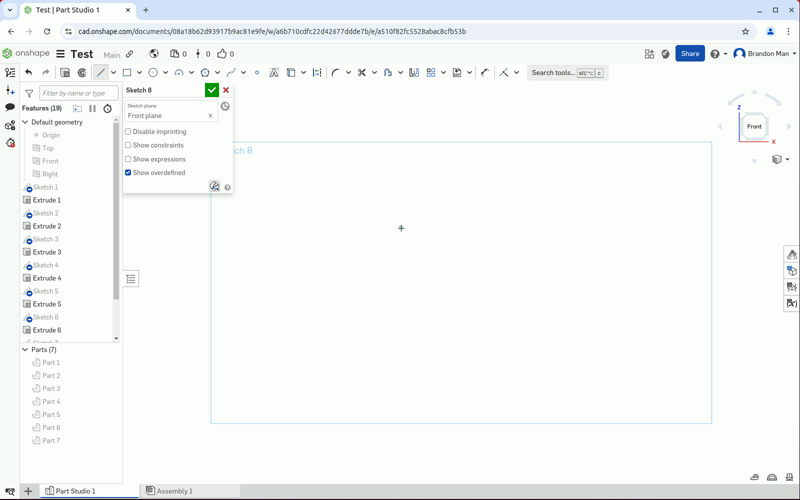
key_down(shift)
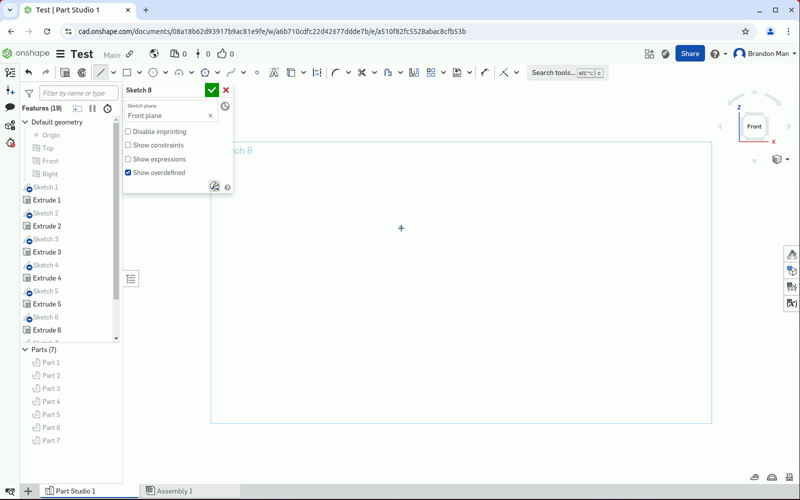
mouse_move(431, 227)
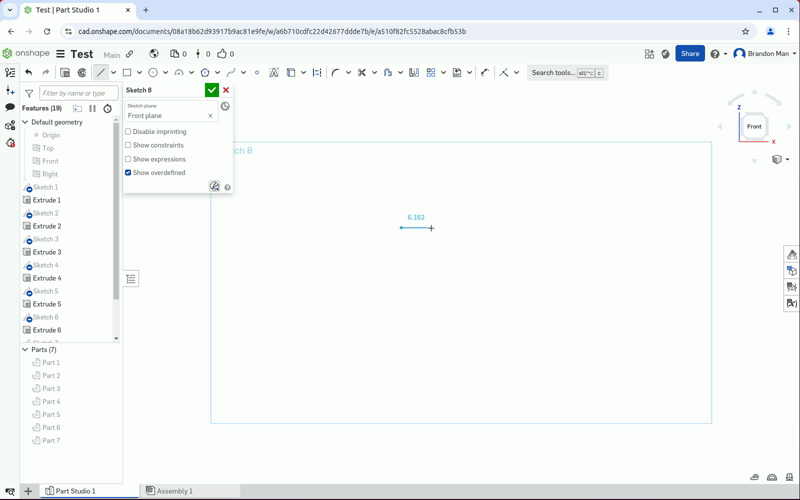
mouse_move(419, 227)
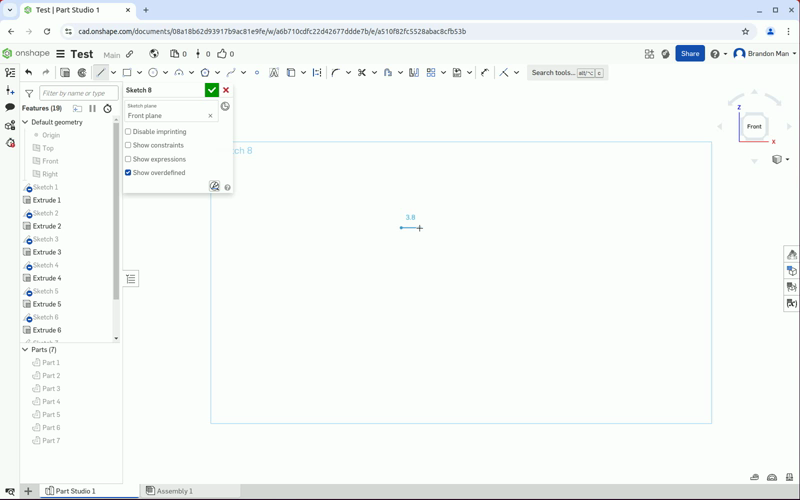
click(419, 227)
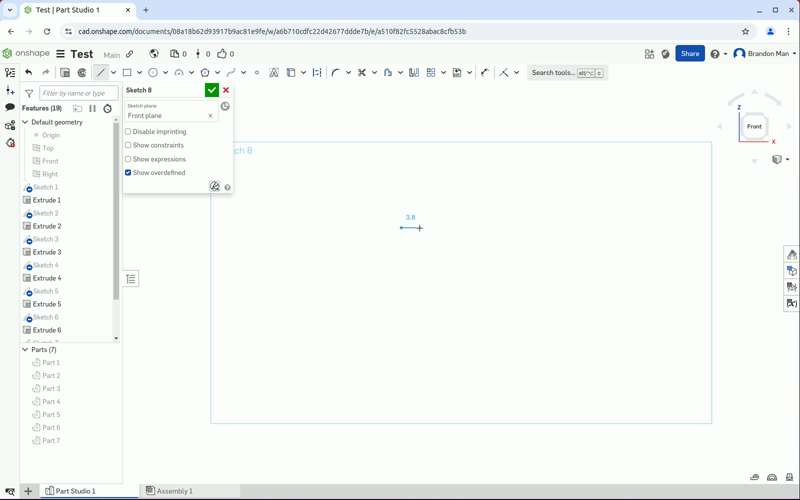
key_up(shift)
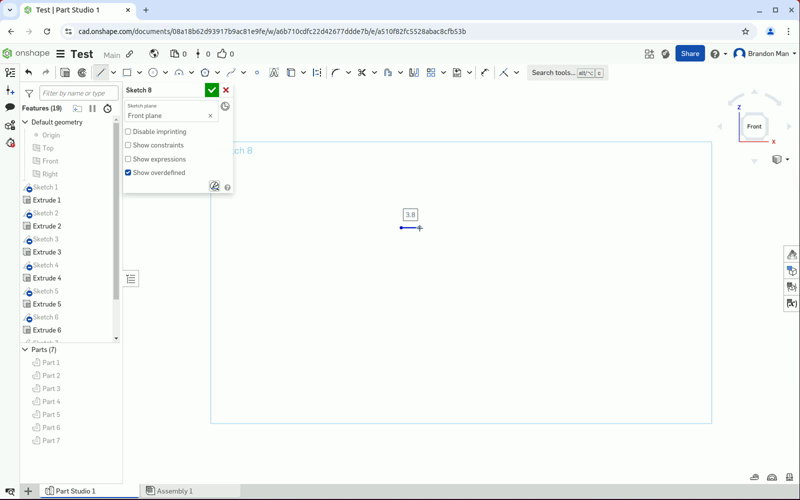
key_down(shift)
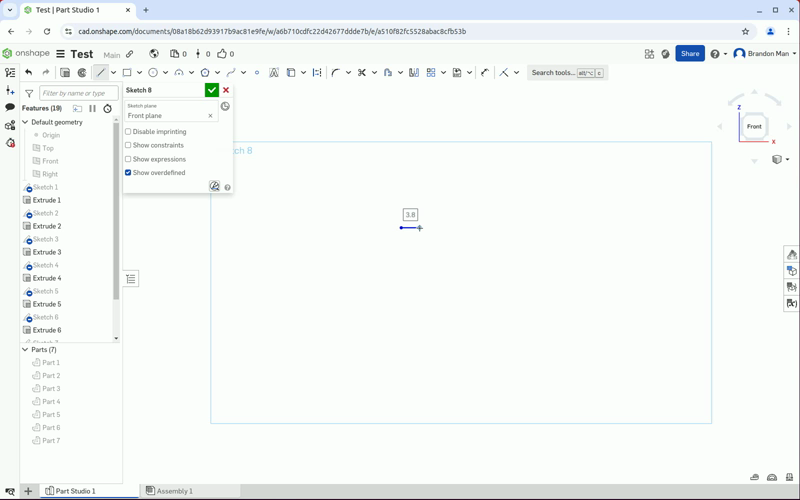
mouse_move(449, 227)
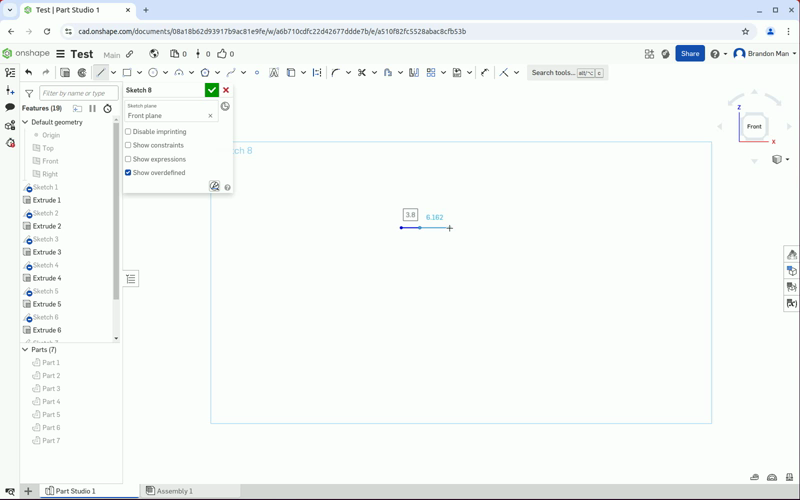
mouse_move(419, 221)
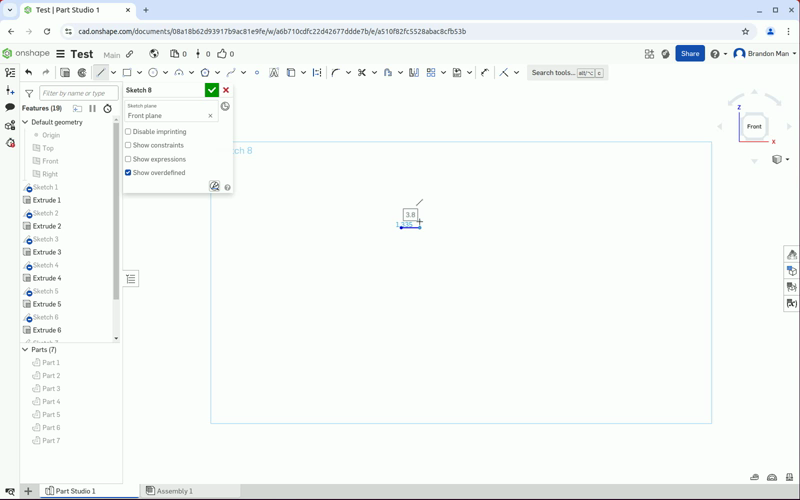
scroll(6)
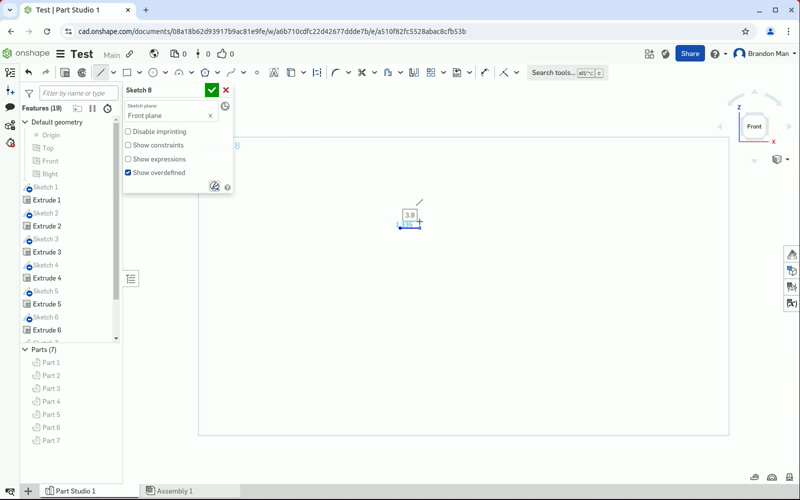
scroll(6)
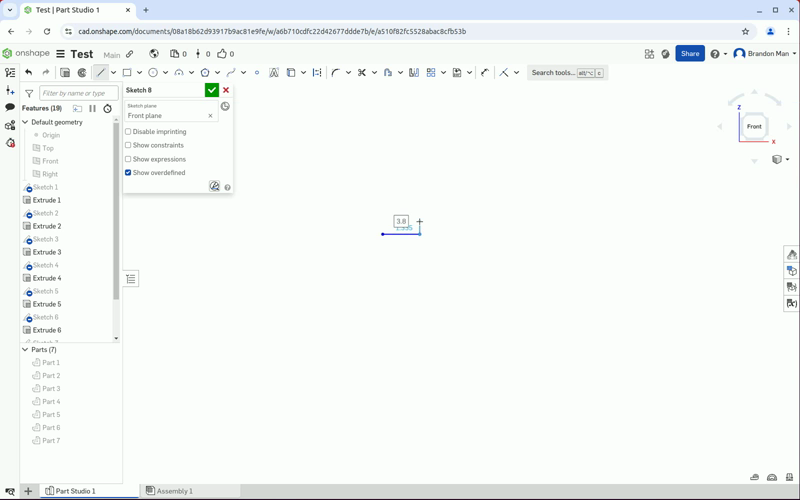
scroll(6)
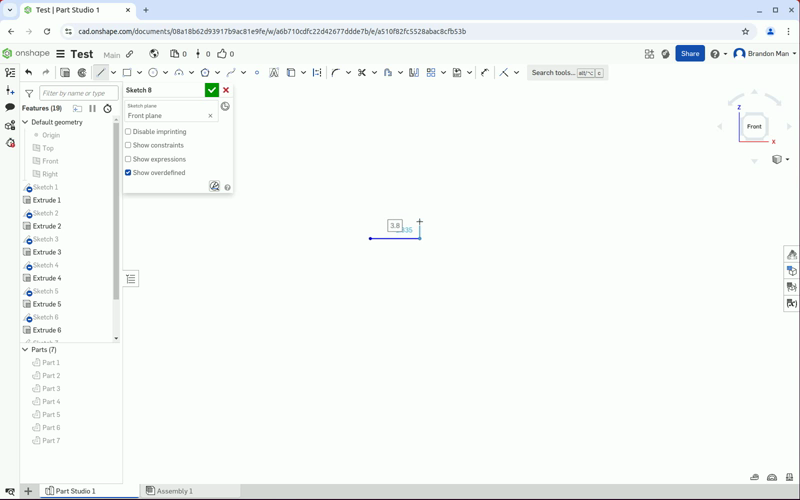
scroll(6)
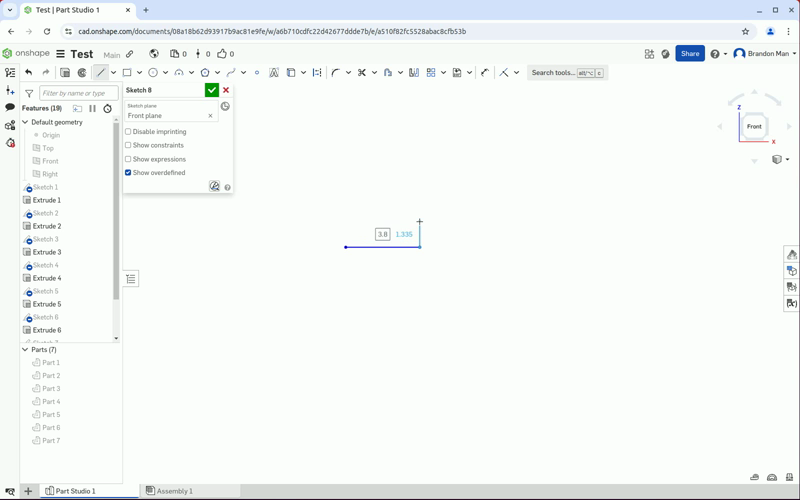
scroll(6)
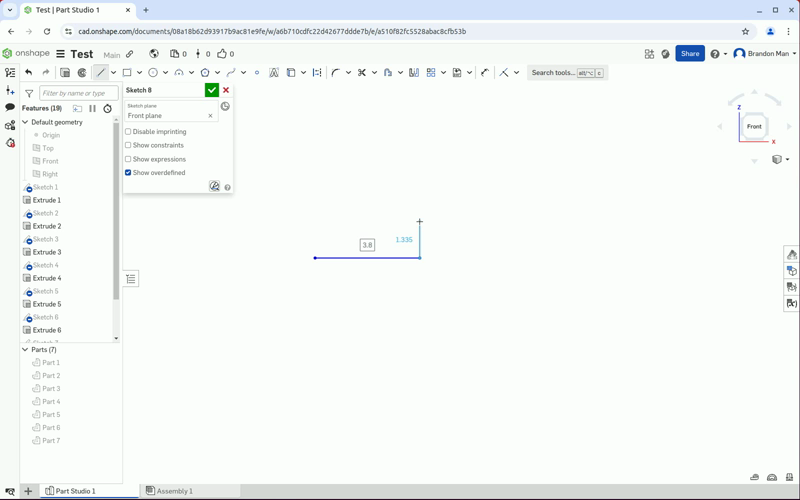
scroll(6)
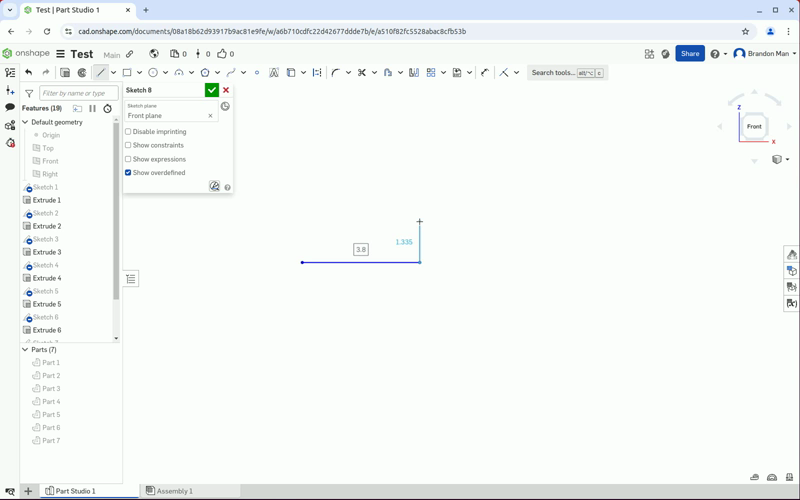
scroll(6)
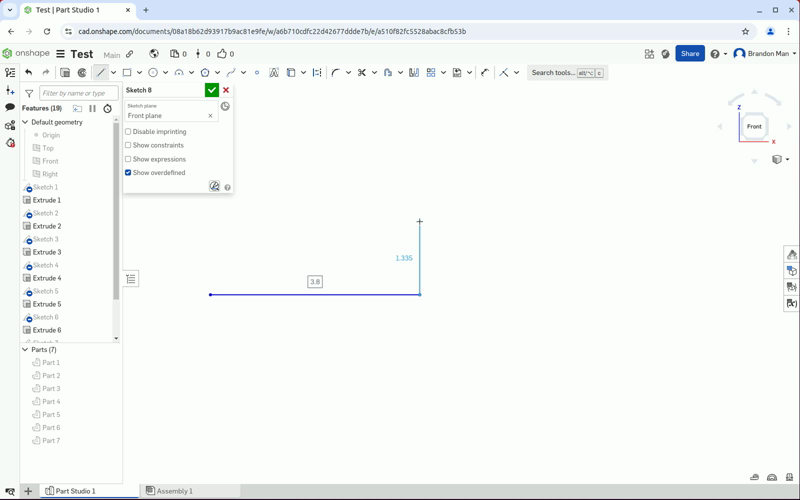
click(419, 221)
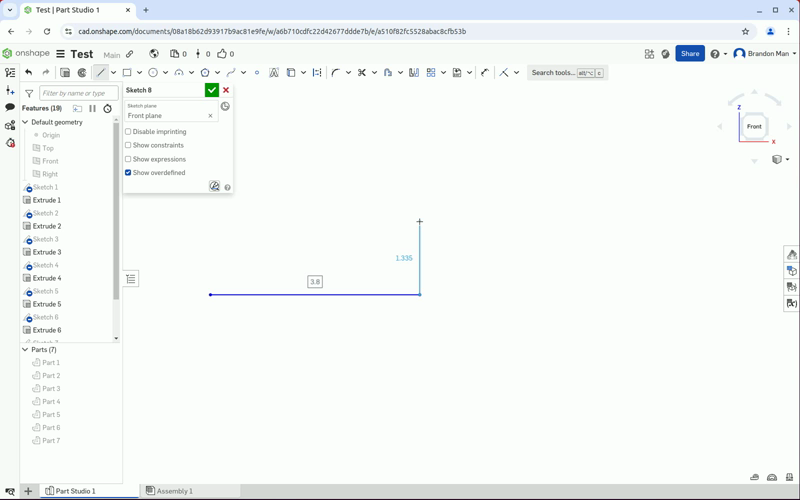
scroll(-6)
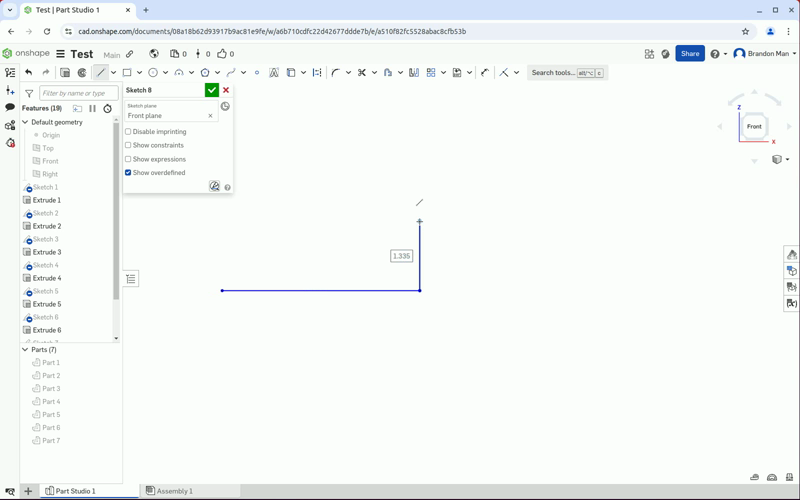
scroll(-6)
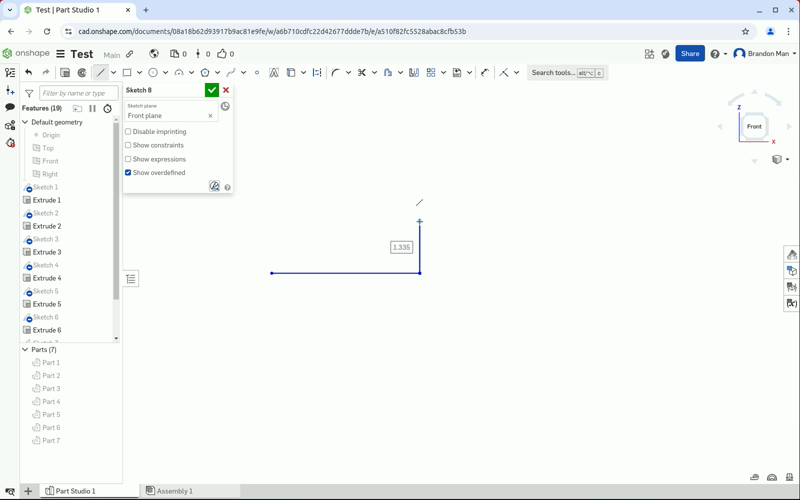
scroll(-6)
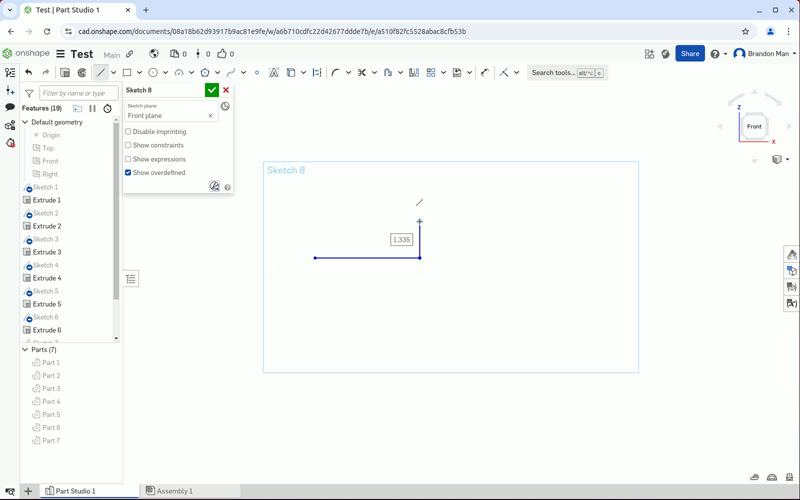
scroll(-6)
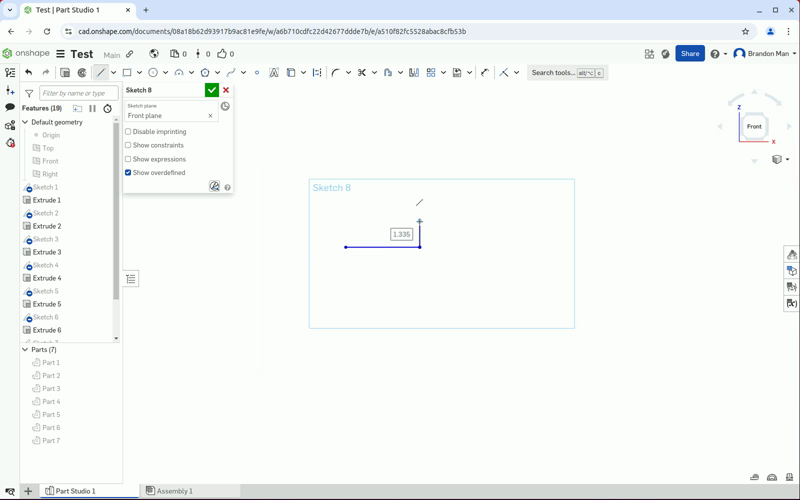
scroll(-6)
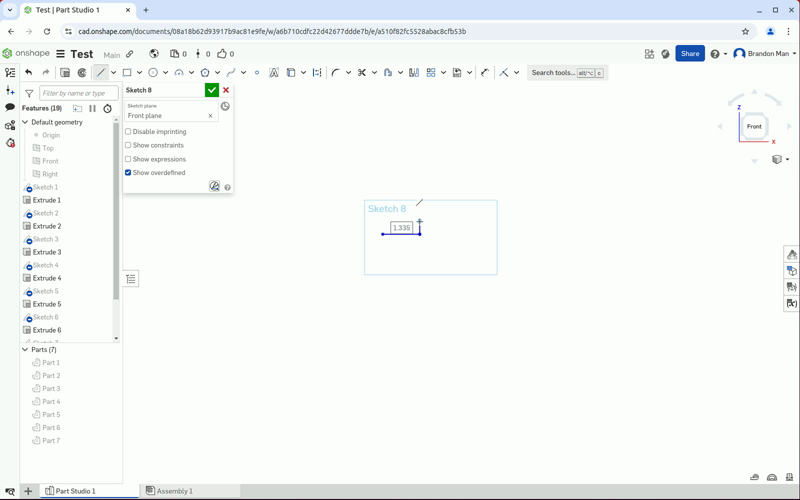
scroll(-6)
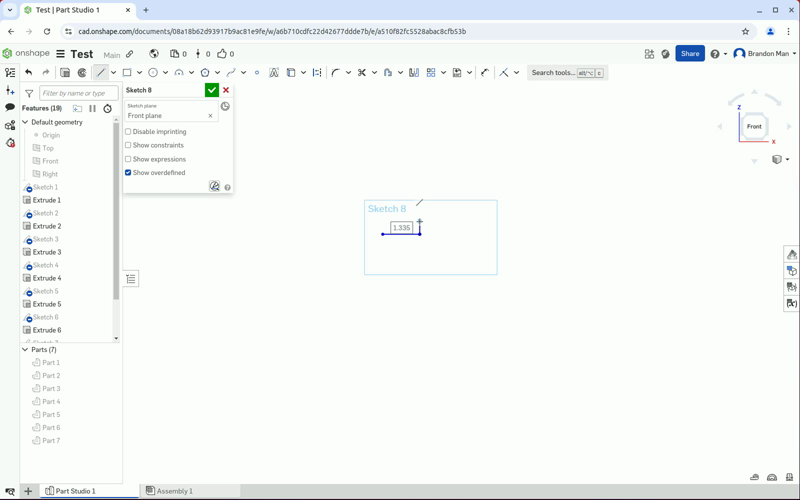
scroll(-6)
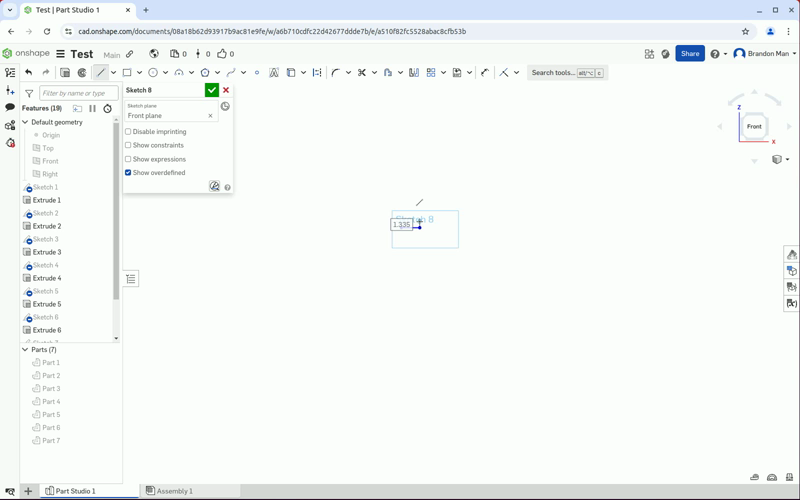
key_up(shift)
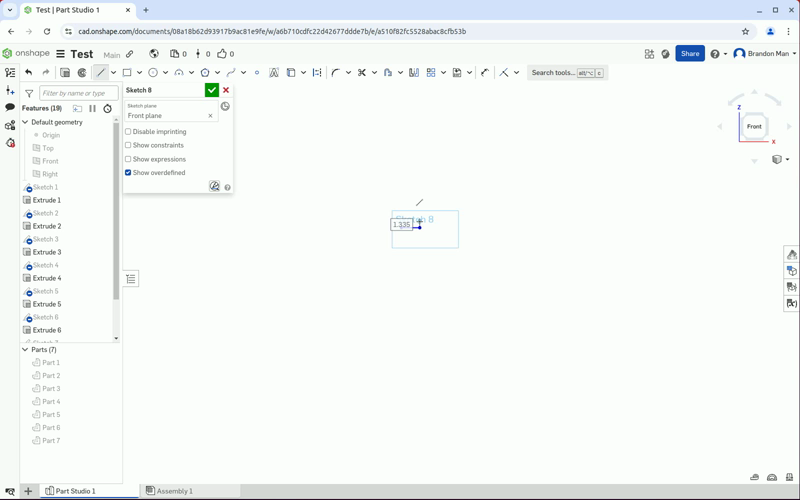
key_down(shift)
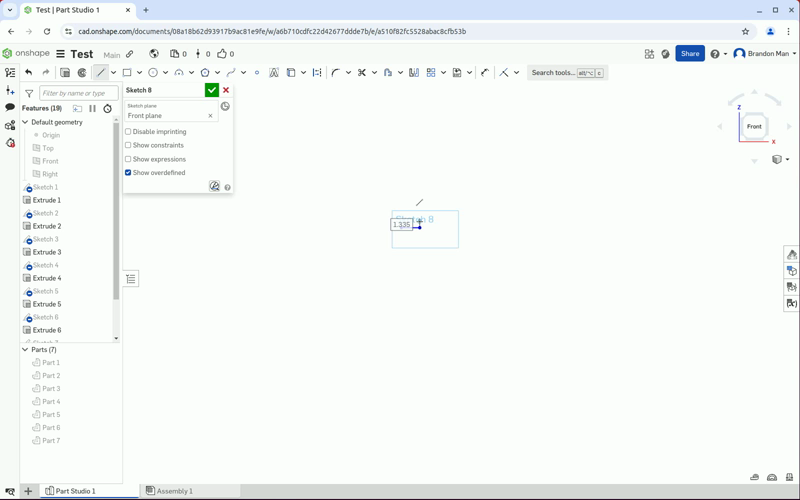
mouse_move(449, 221)
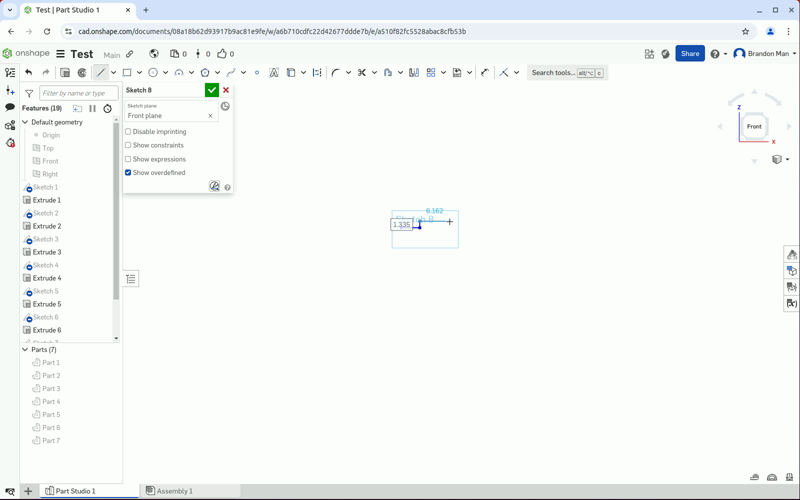
mouse_move(401, 221)
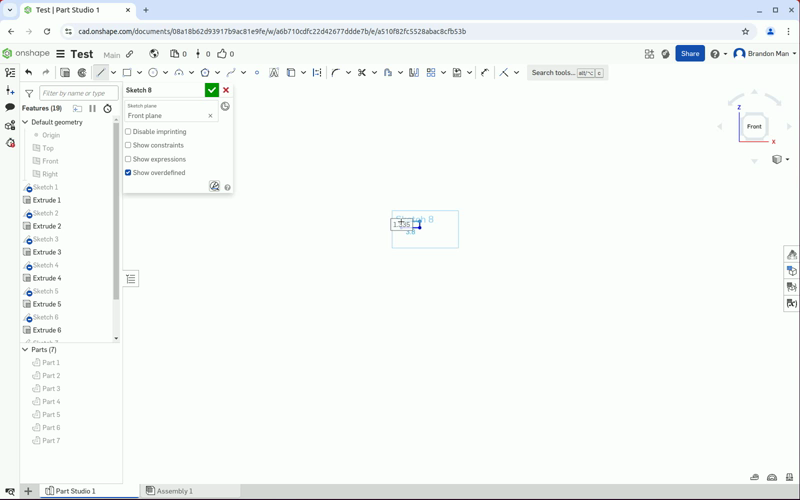
click(401, 221)
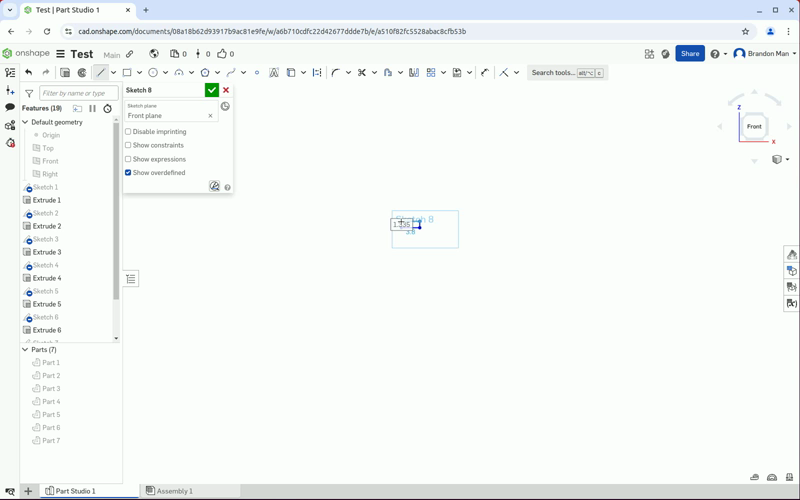
key_up(shift)
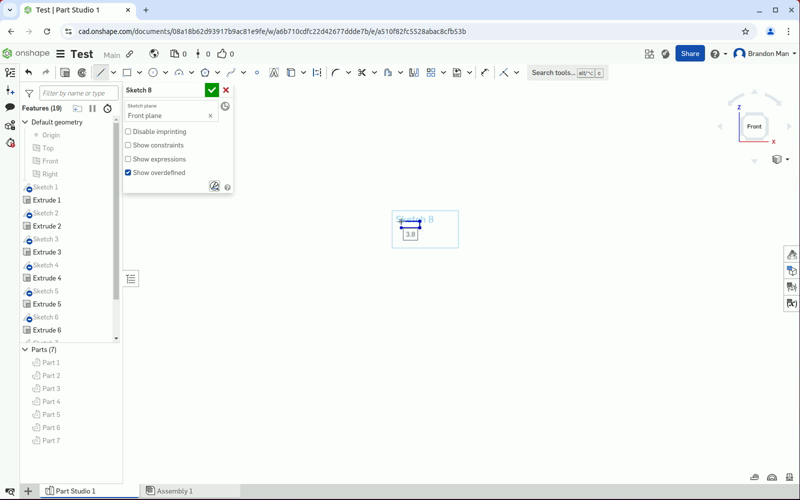
mouse_move(431, 221)
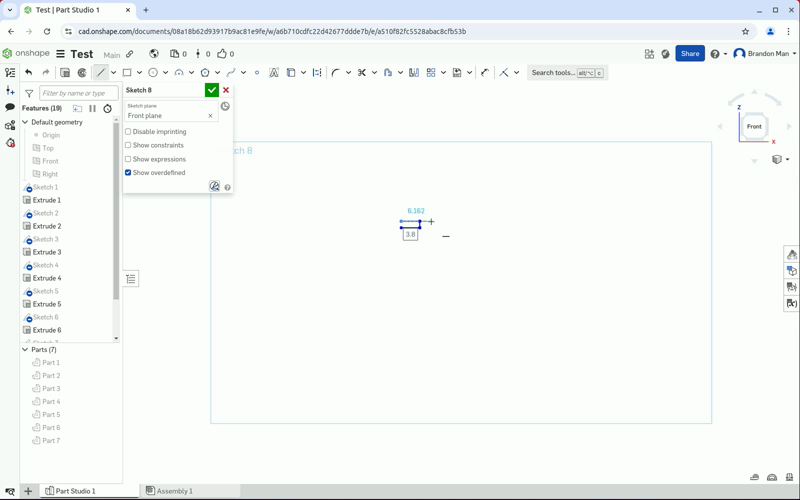
key_down(shift)
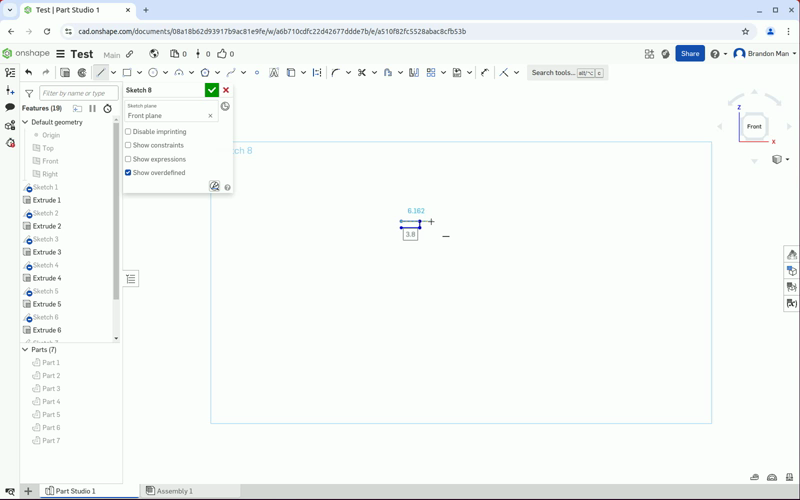
mouse_move(401, 227)
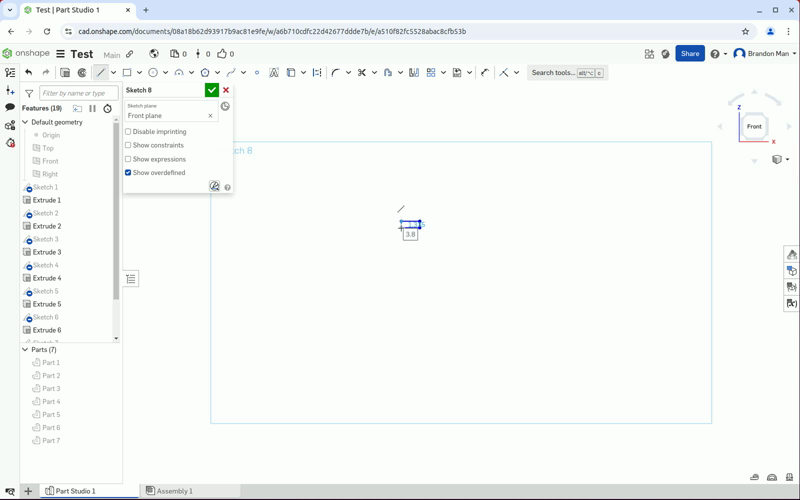
scroll(6)
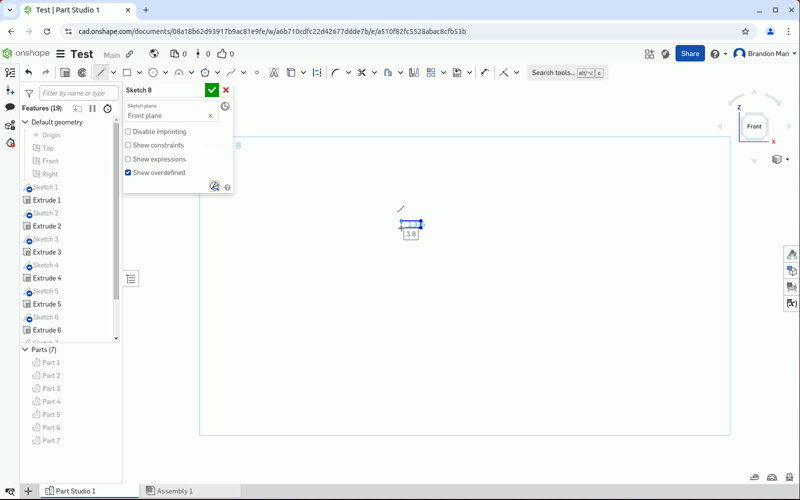
scroll(6)
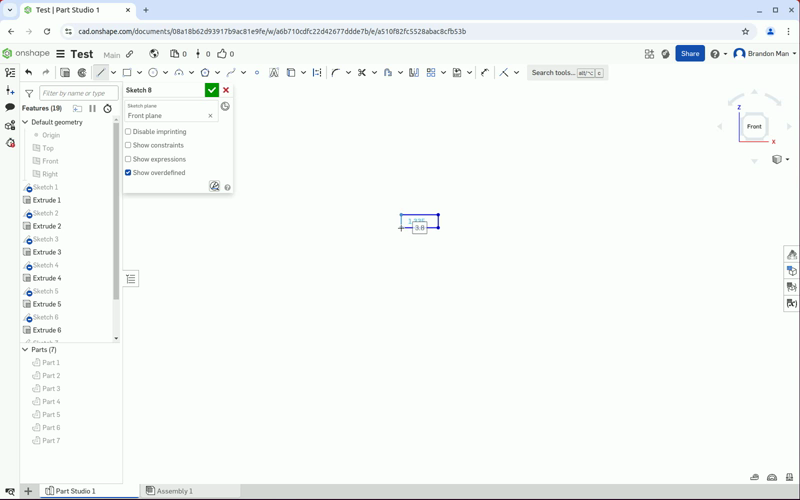
scroll(6)
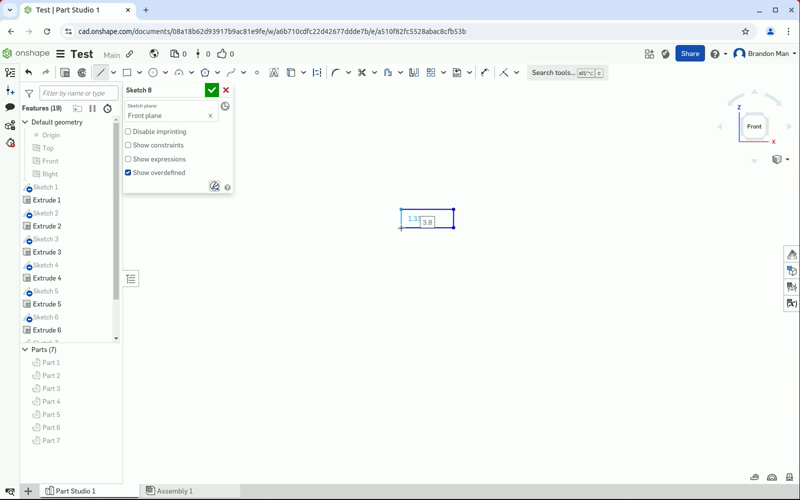
scroll(6)
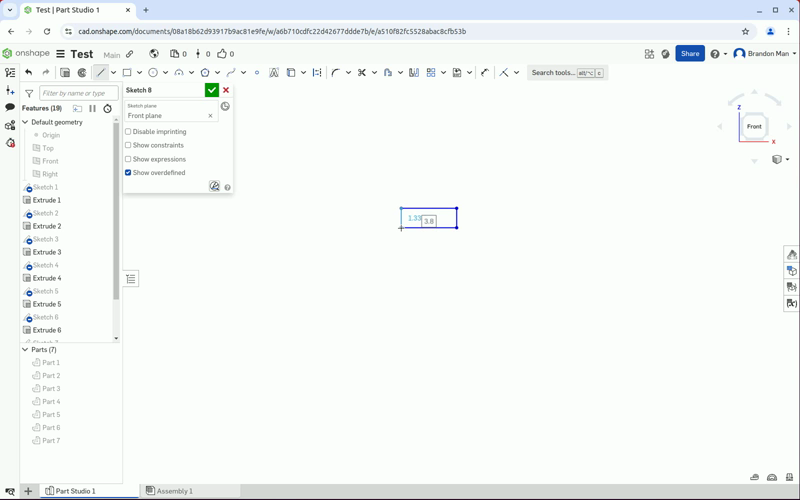
scroll(6)
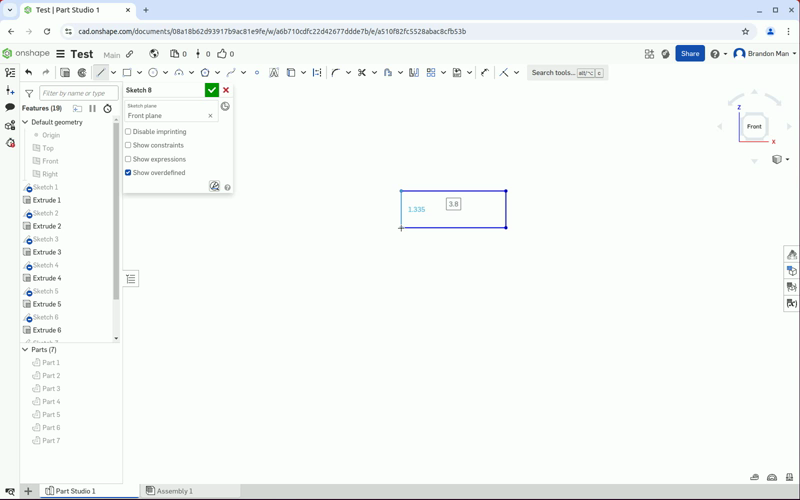
scroll(6)
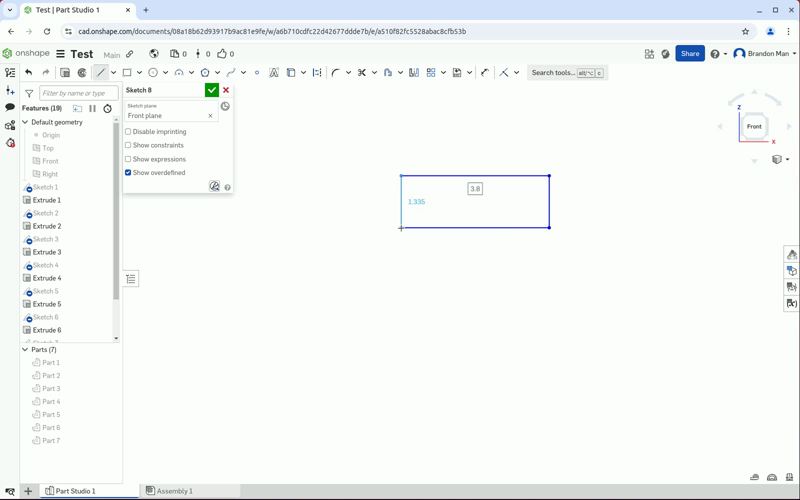
scroll(6)
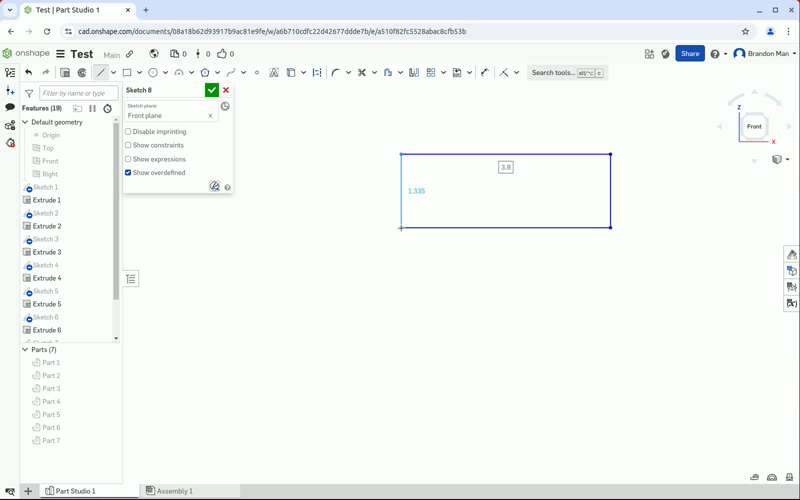
key_up(shift)
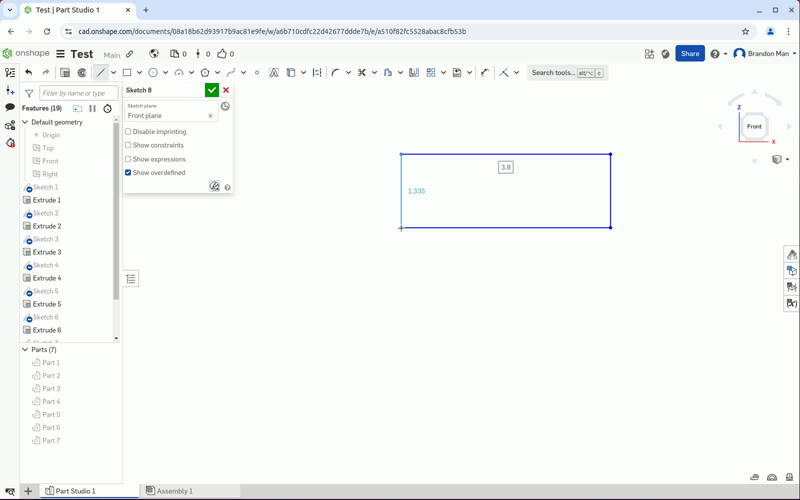
click(401, 227)
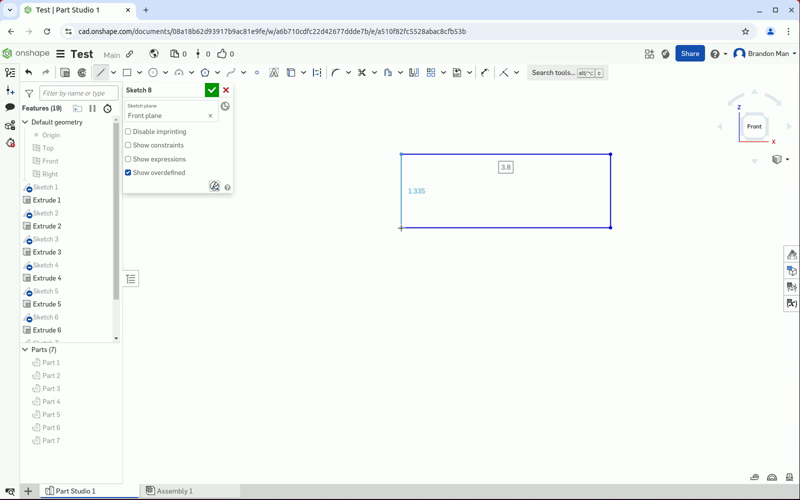
scroll(-6)
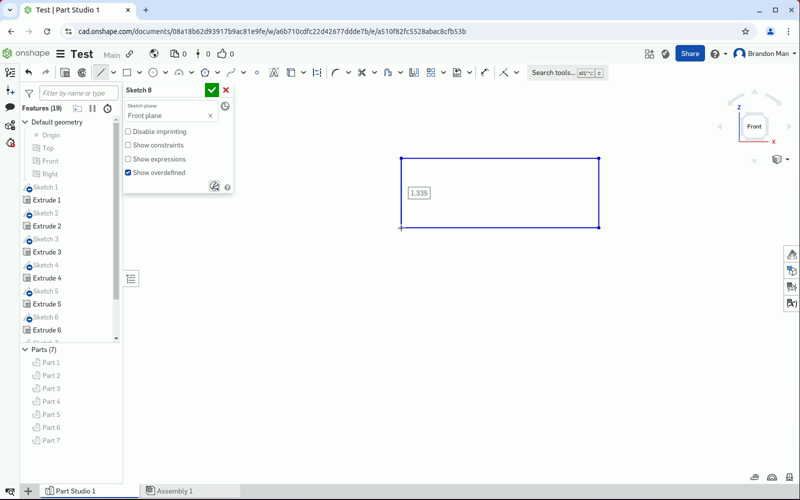
scroll(-6)
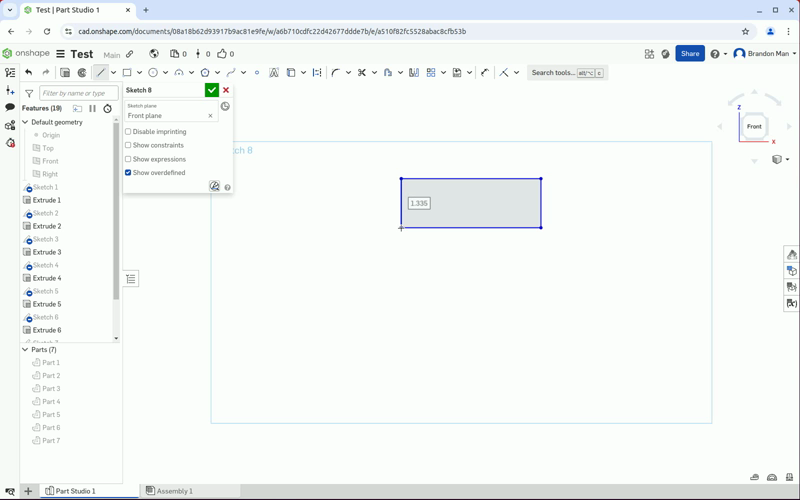
scroll(-6)
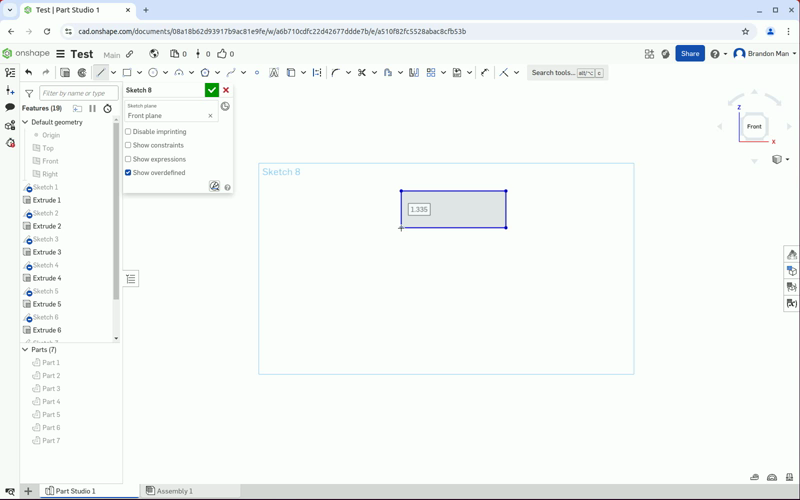
scroll(-6)
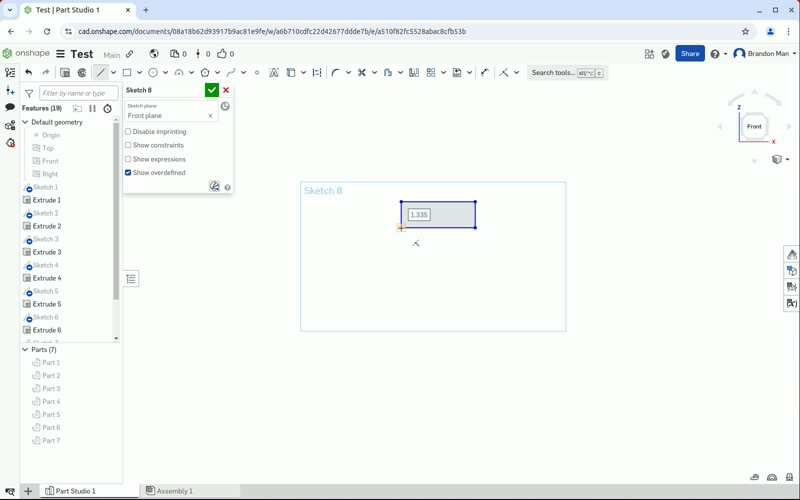
scroll(-6)
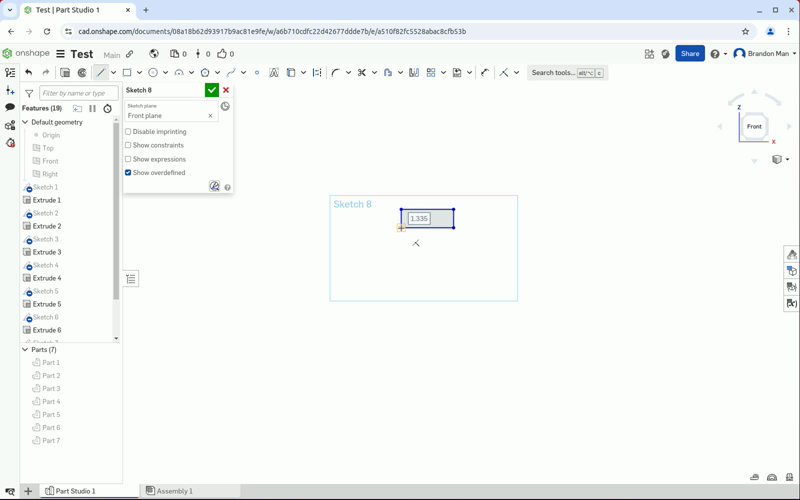
scroll(-6)
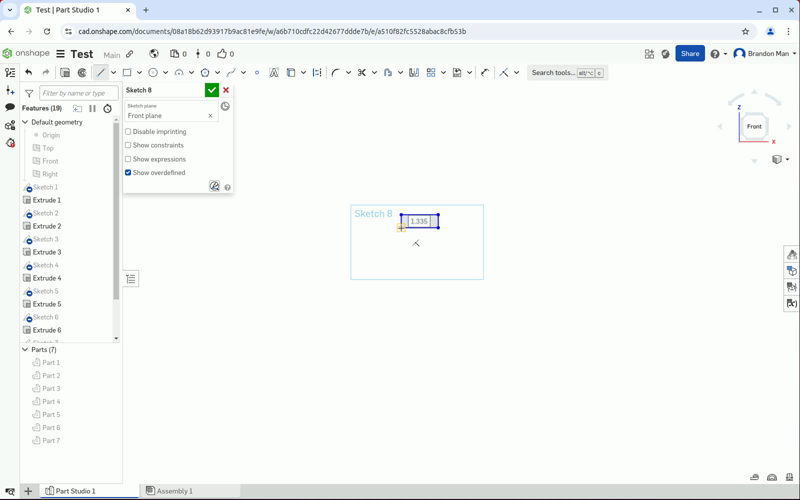
scroll(-6)
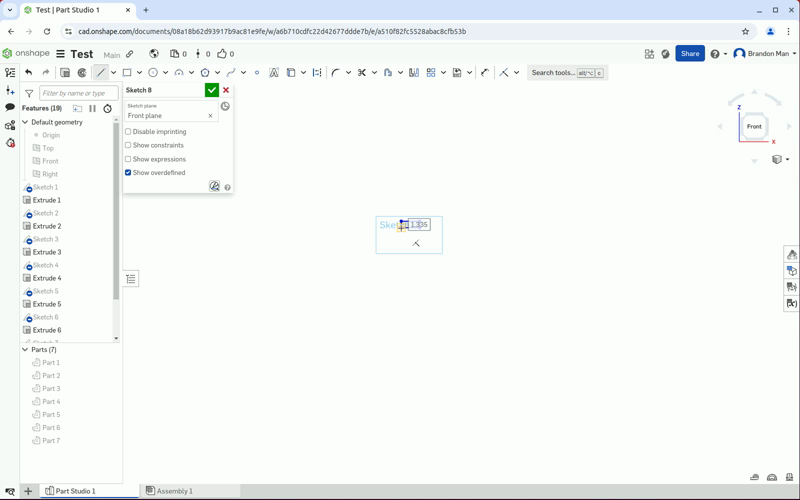
key(esc)
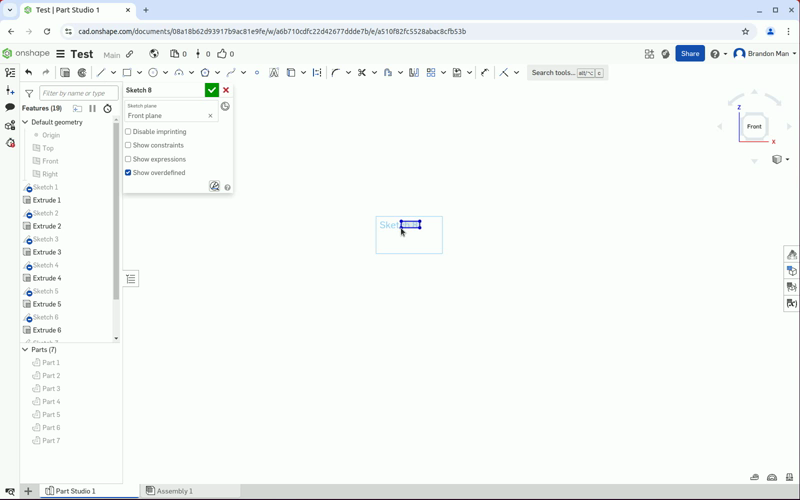
mouse_move(405, 223)
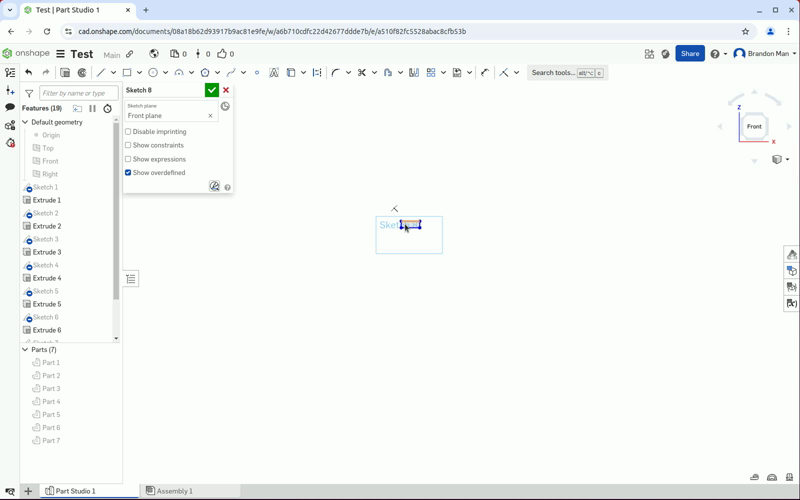
scroll(6)
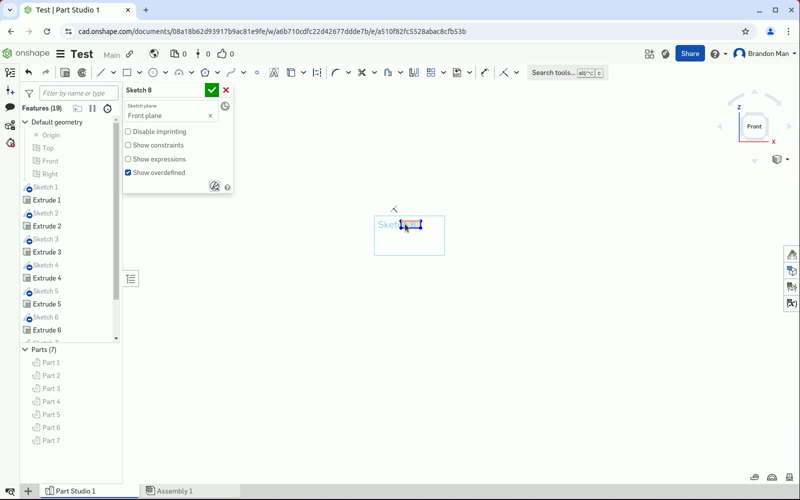
scroll(6)
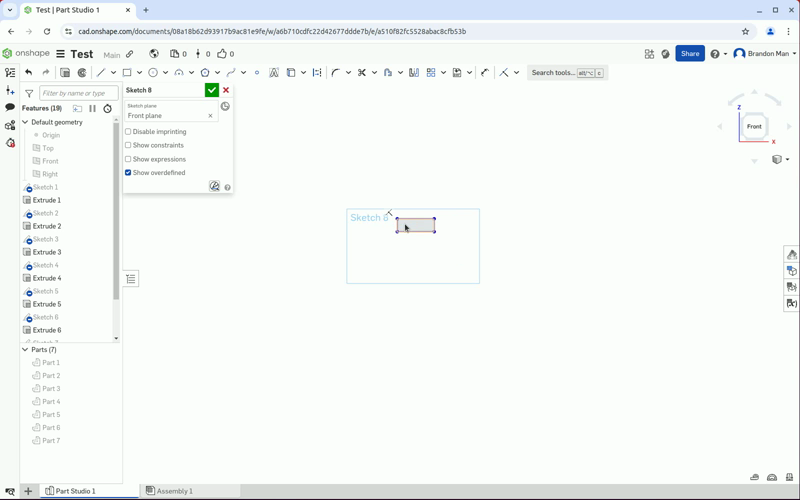
scroll(6)
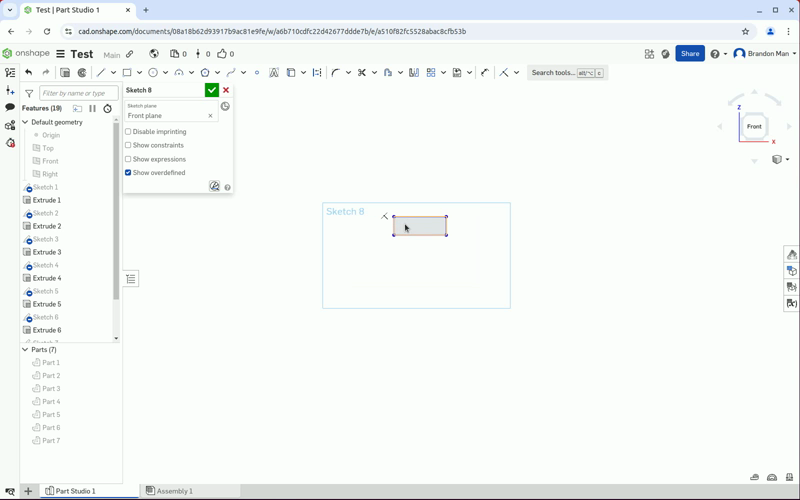
scroll(6)
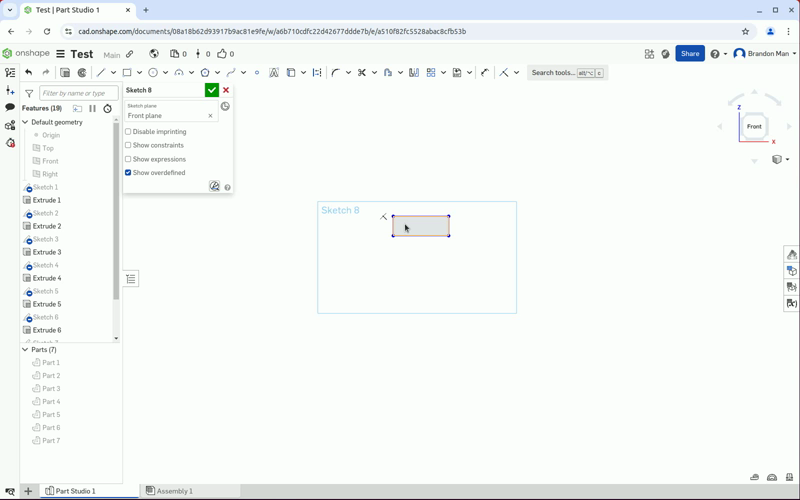
scroll(6)
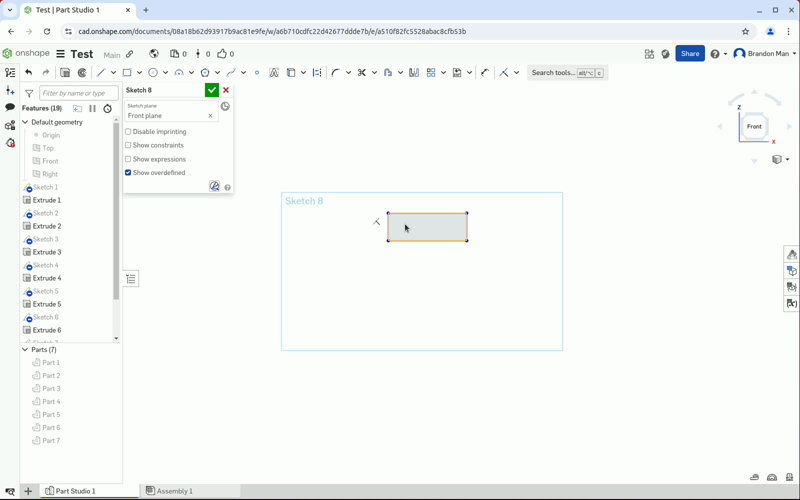
scroll(6)
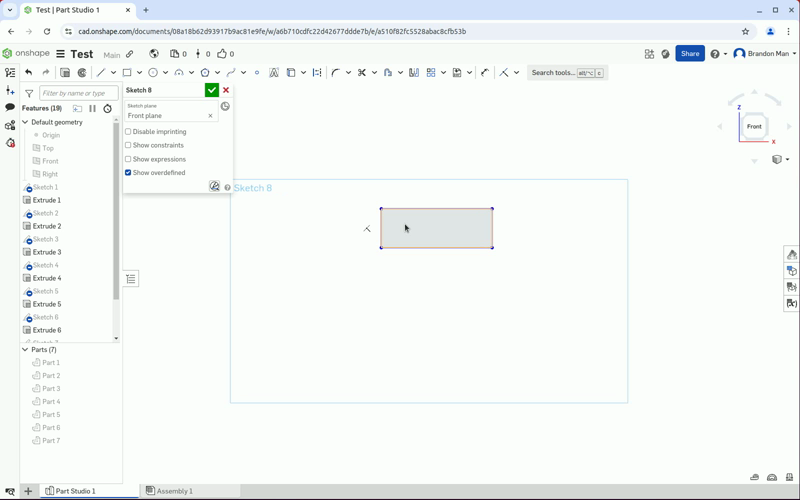
scroll(6)
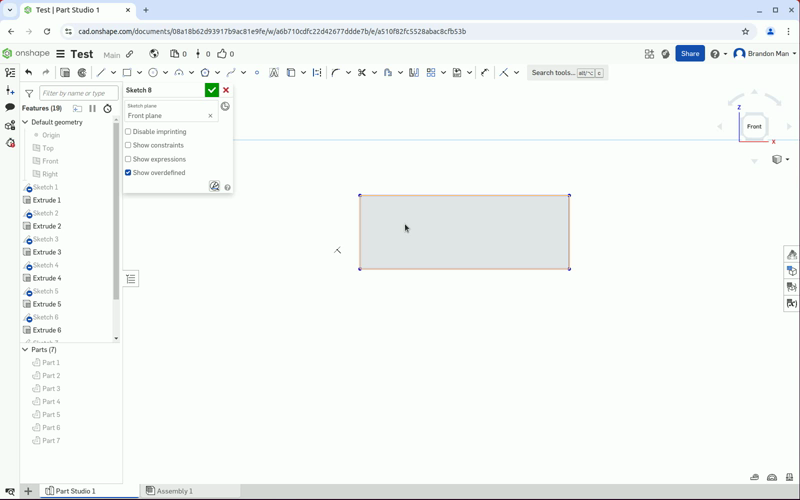
click(405, 223)
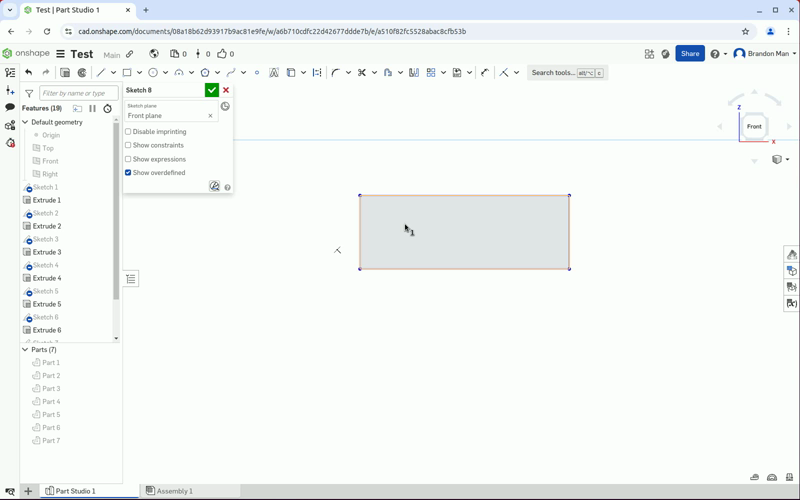
scroll(-6)
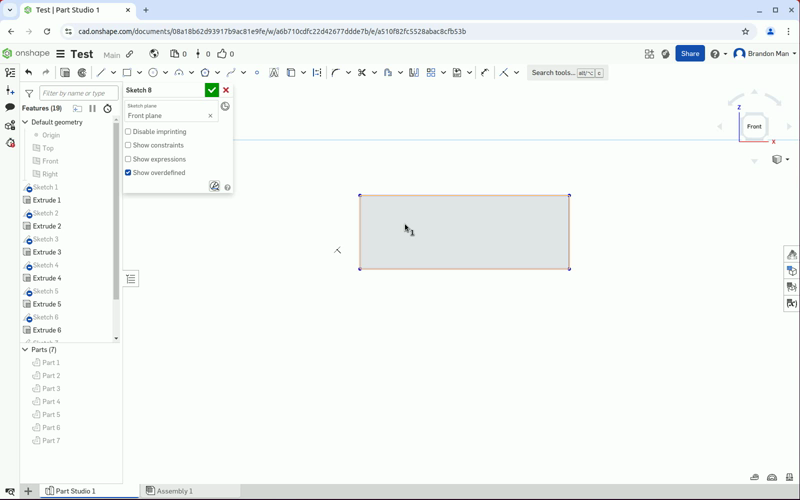
scroll(-6)
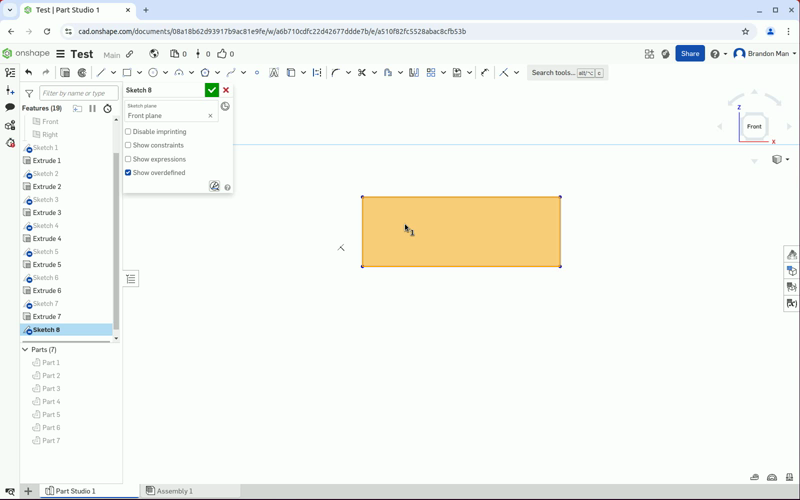
scroll(-6)
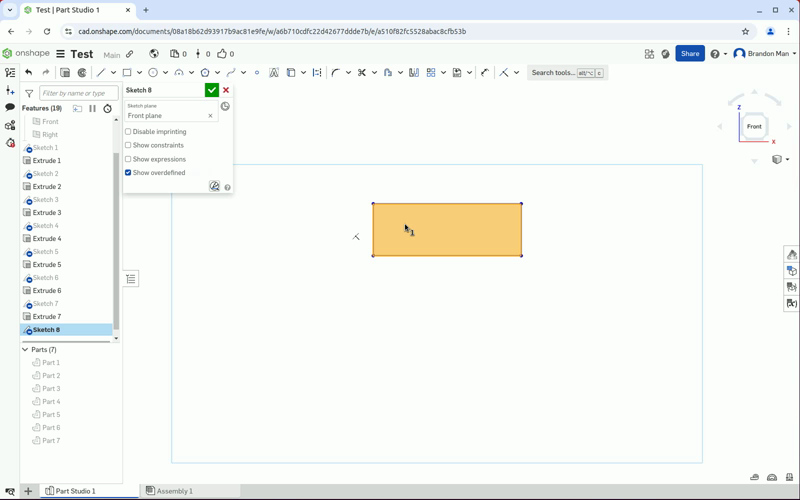
scroll(-6)
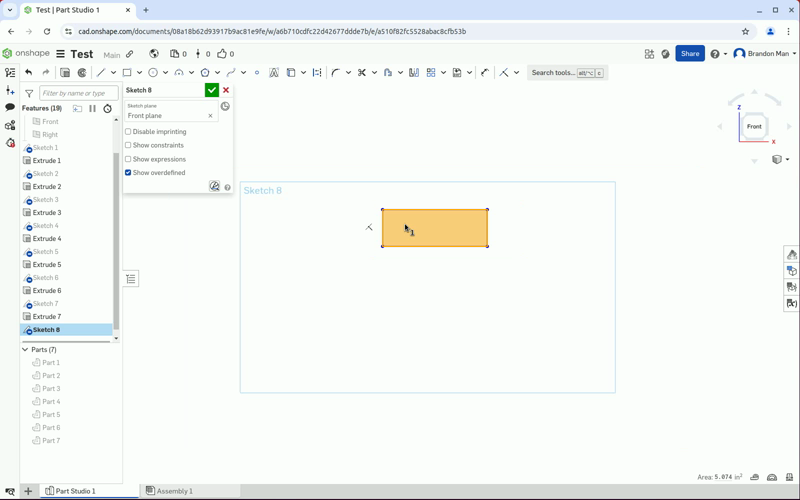
scroll(-6)
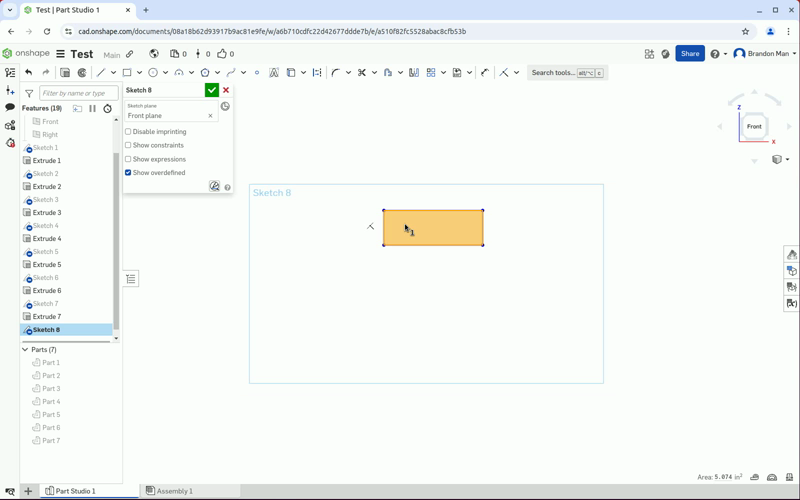
scroll(-6)
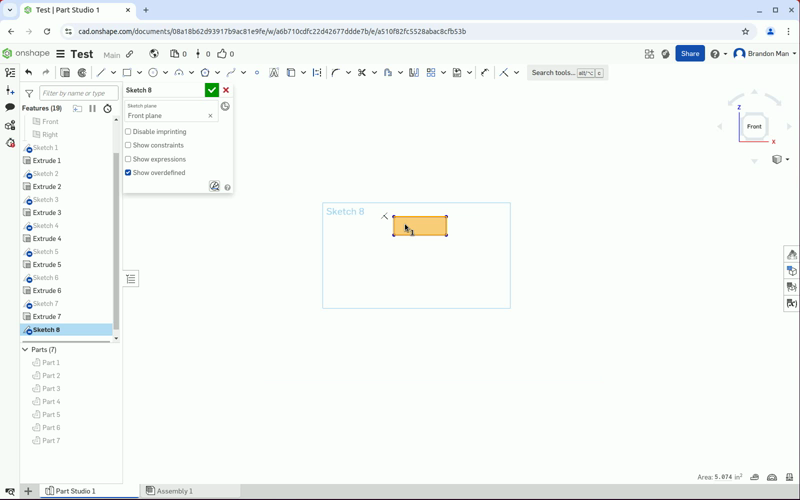
scroll(-6)
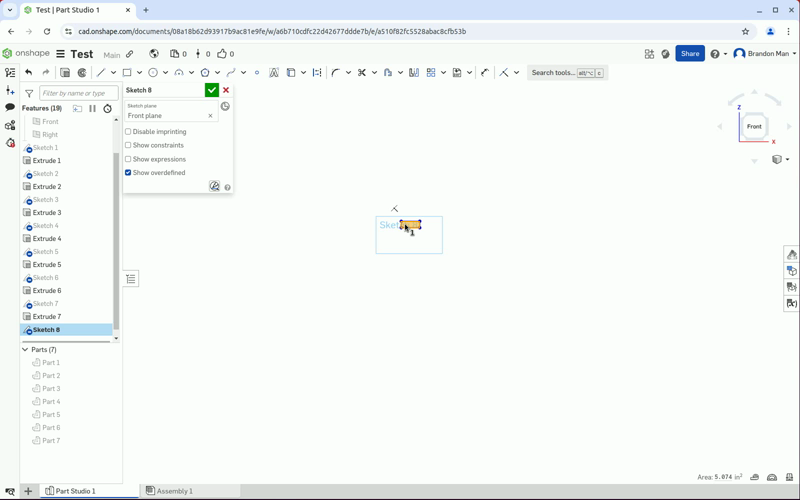
mouse_move(73, 352)
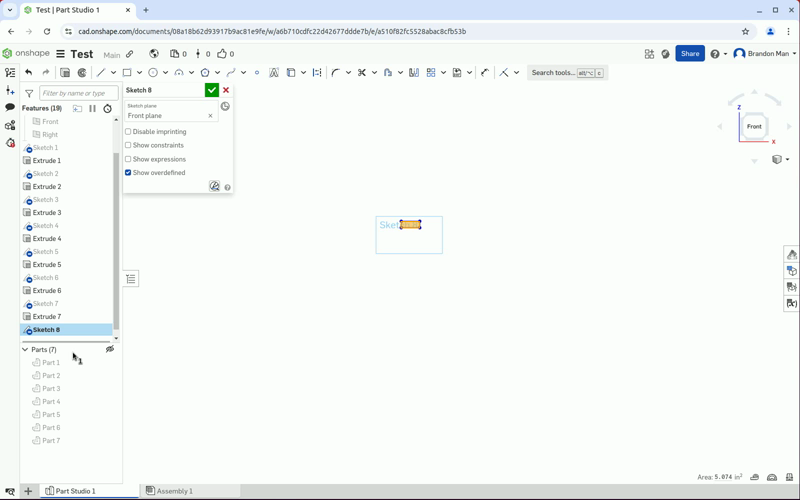
key(shift+y)
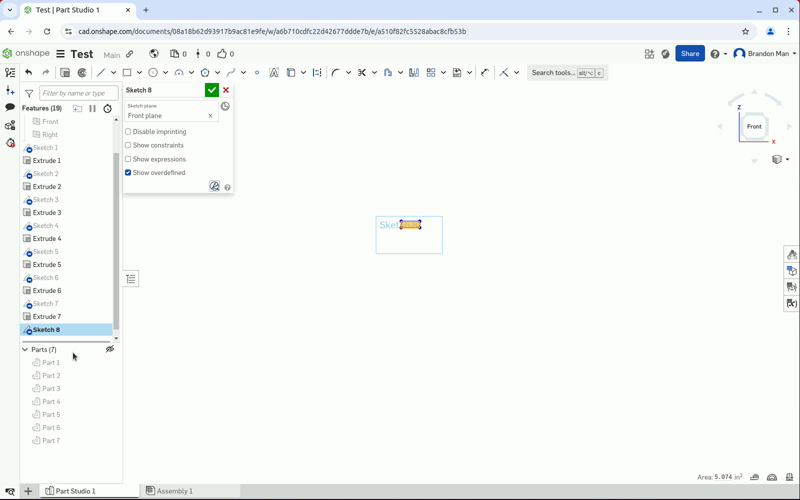
key(shift+e)
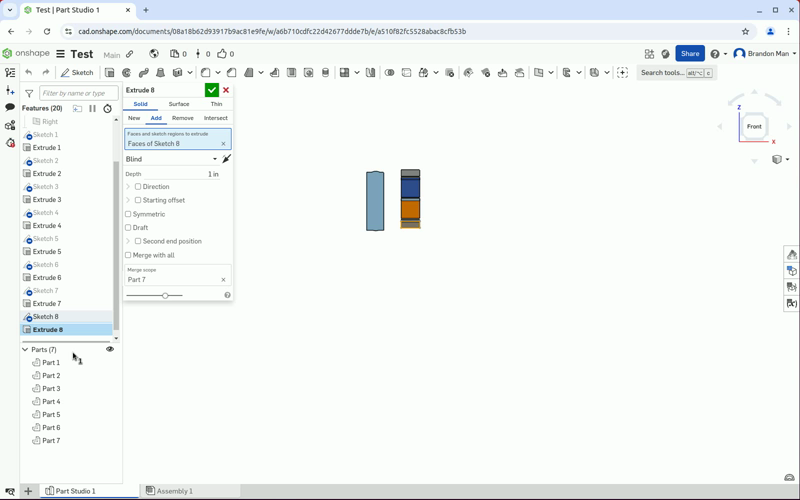
mouse_move(143, 106)
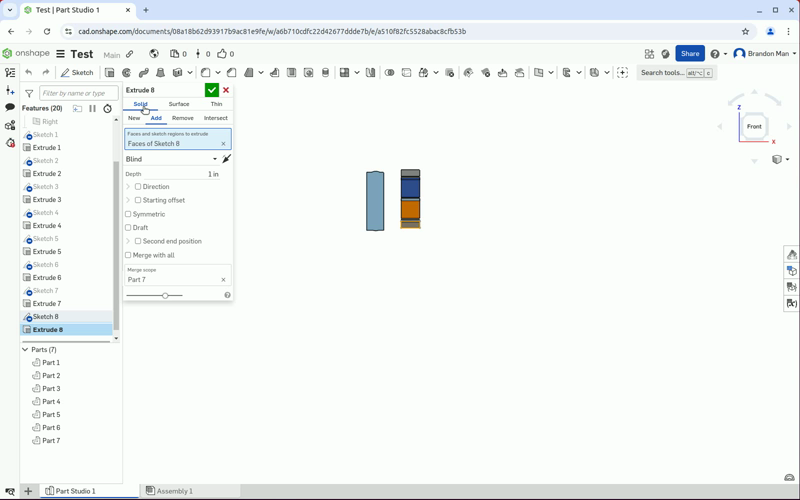
click(143, 106)
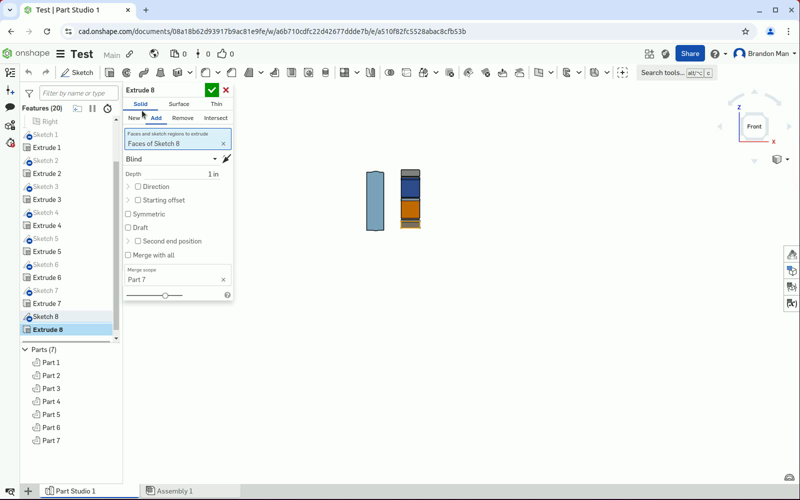
mouse_move(137, 120)
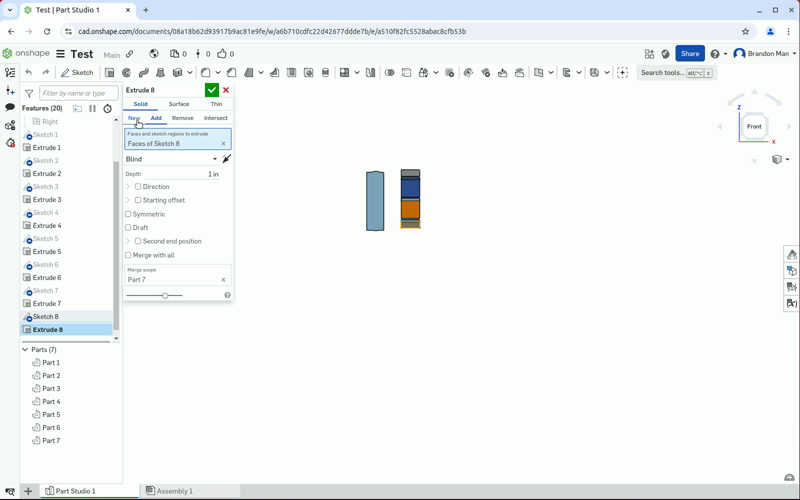
click(137, 120)
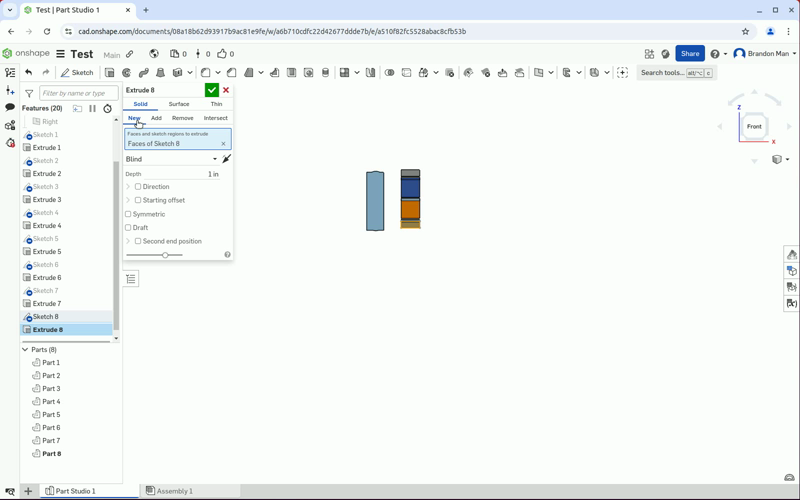
key(tab, 4)
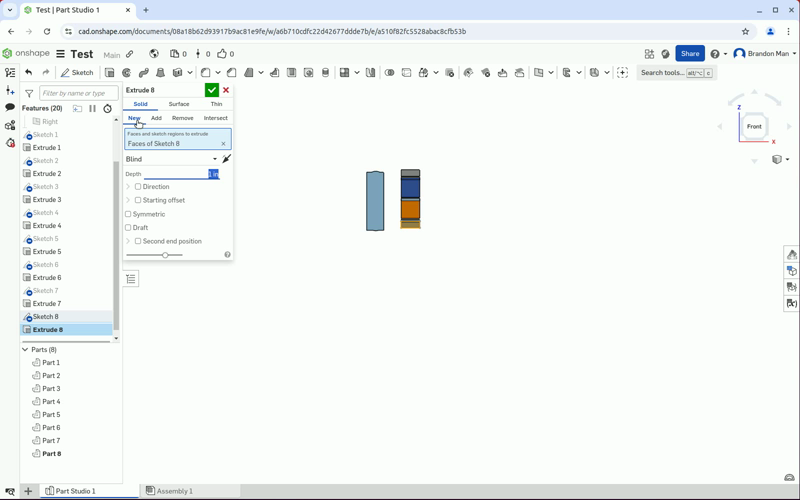
text(1.204)
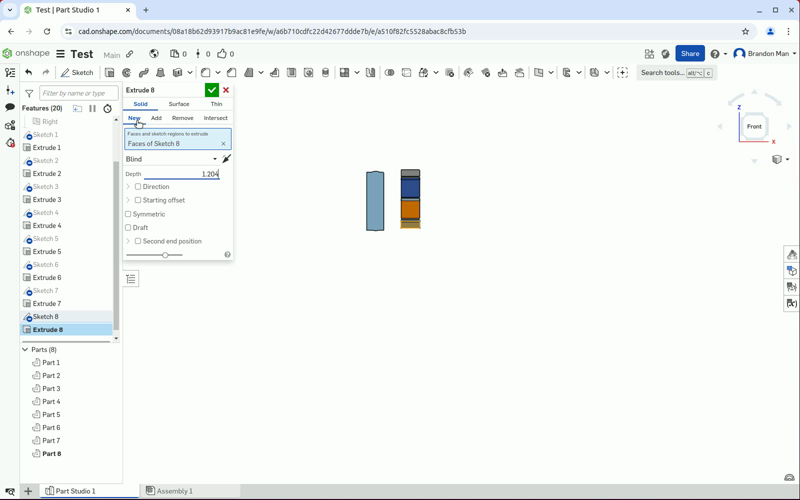
key(enter)
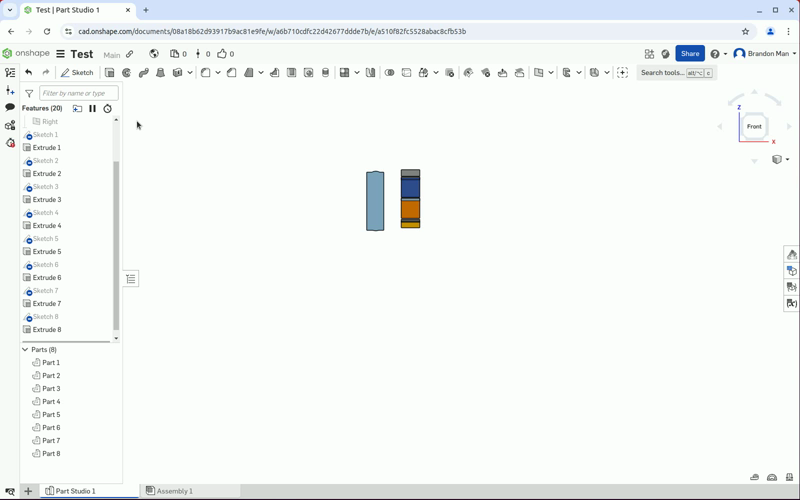
key(shift+h)
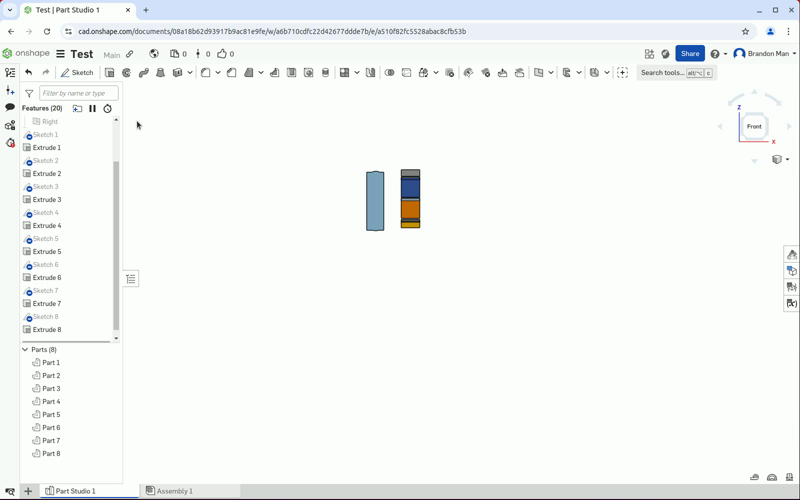
key(shift+h)
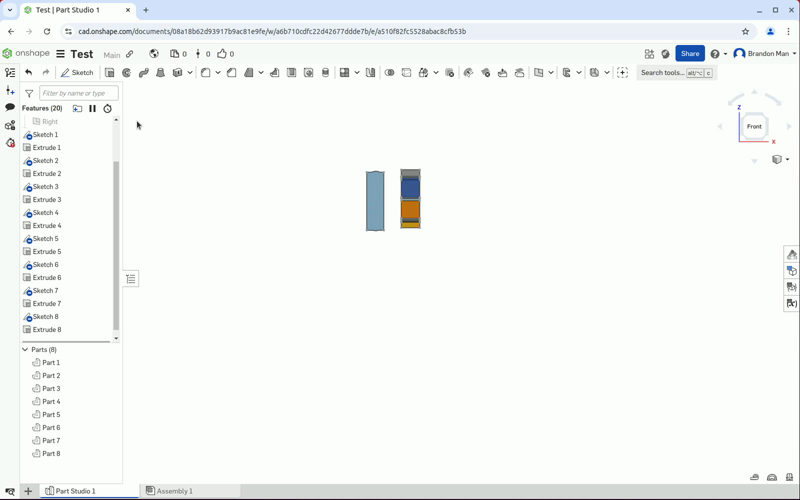
key(shift+7)
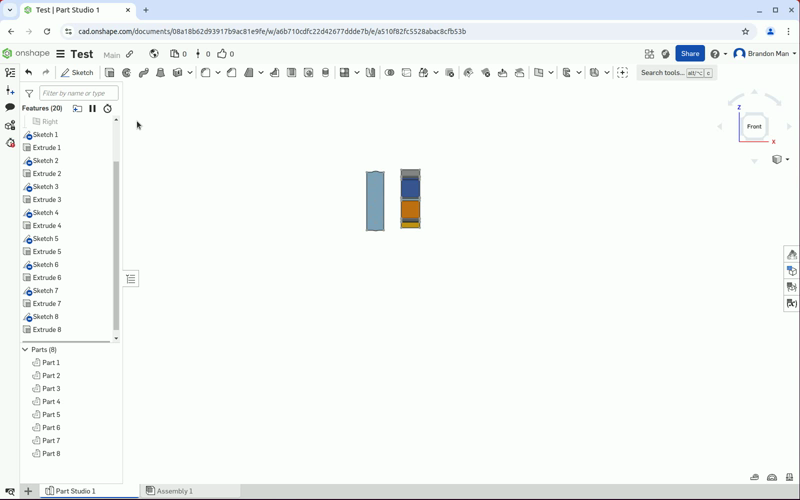
key(left, 2)
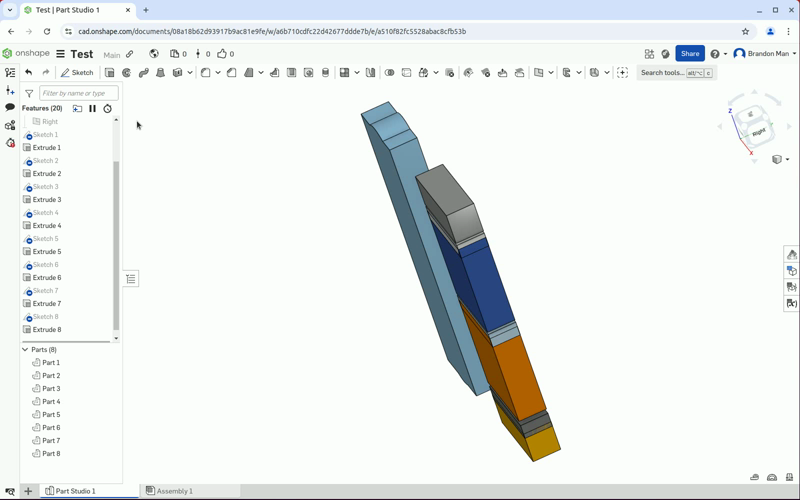
key(down, 2)
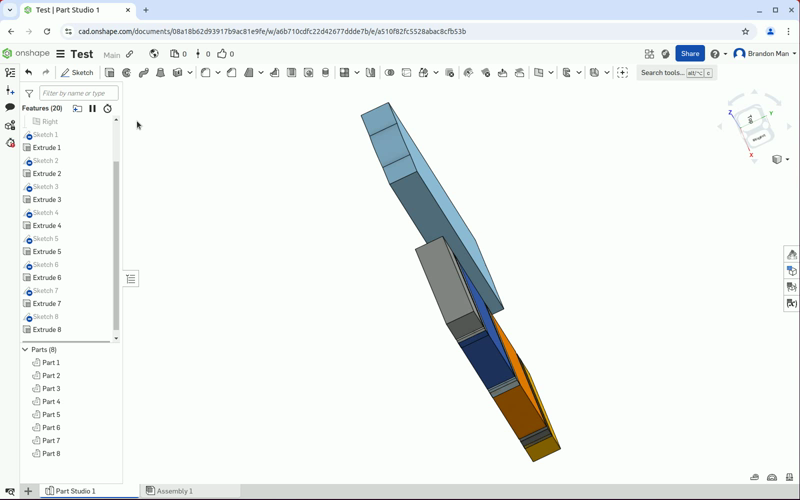
key(up, 2)
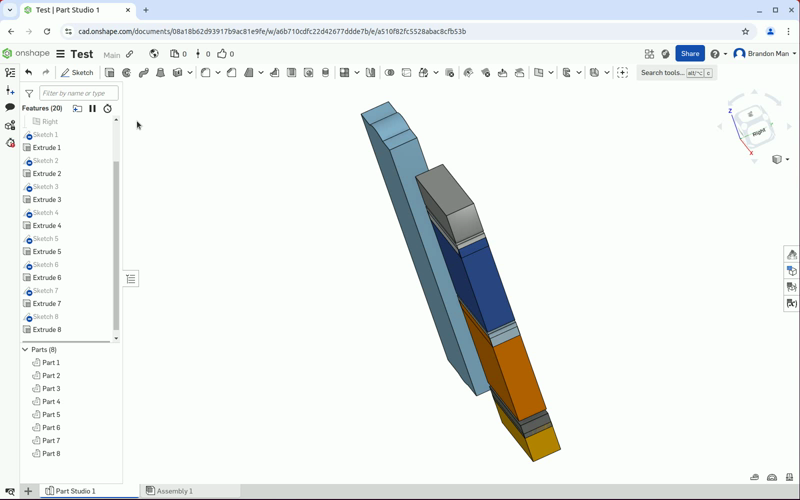
key(right, 2)
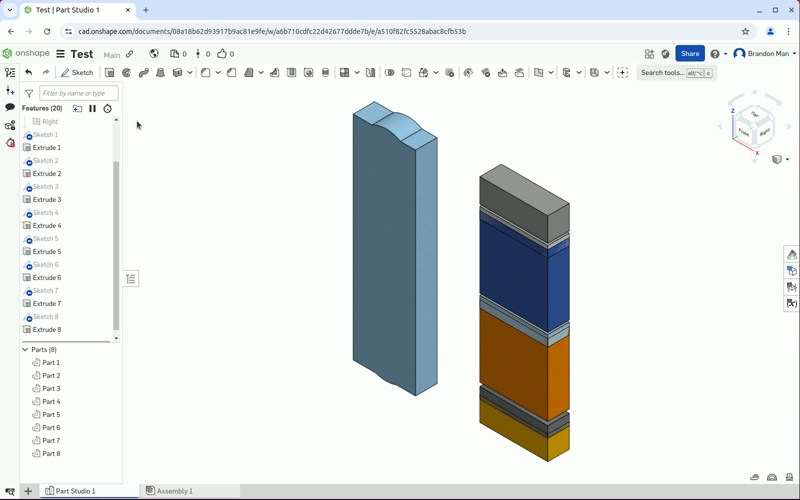
mouse_move(69, 137)
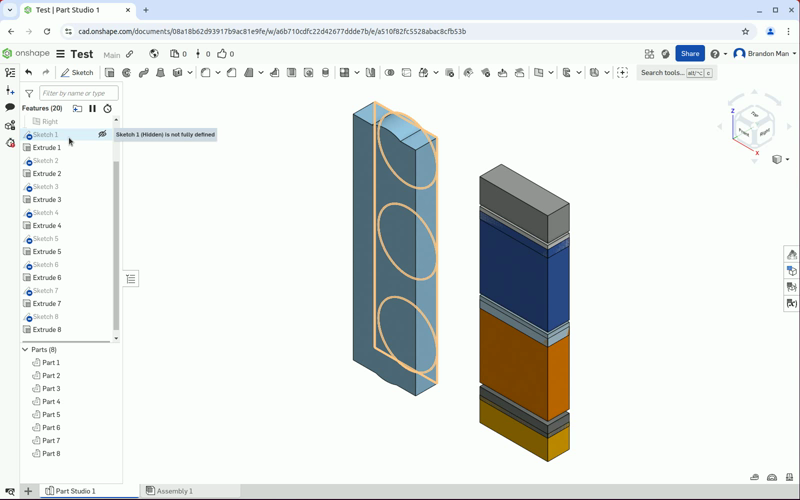
click(69, 137)